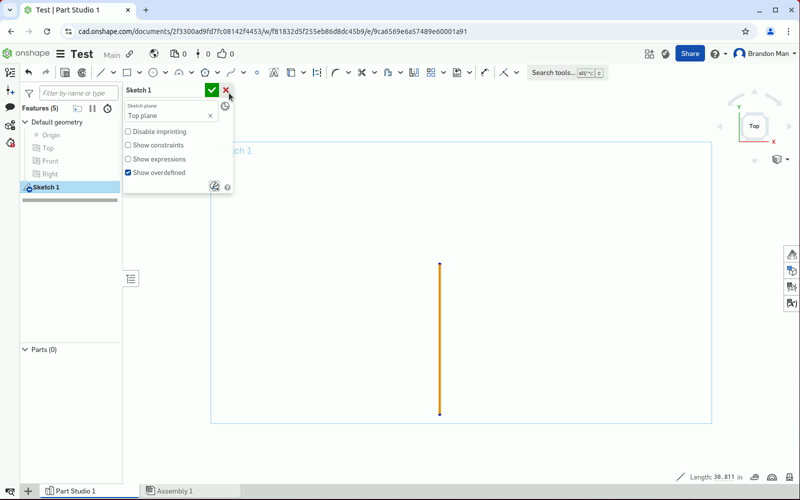
key(shift+h)
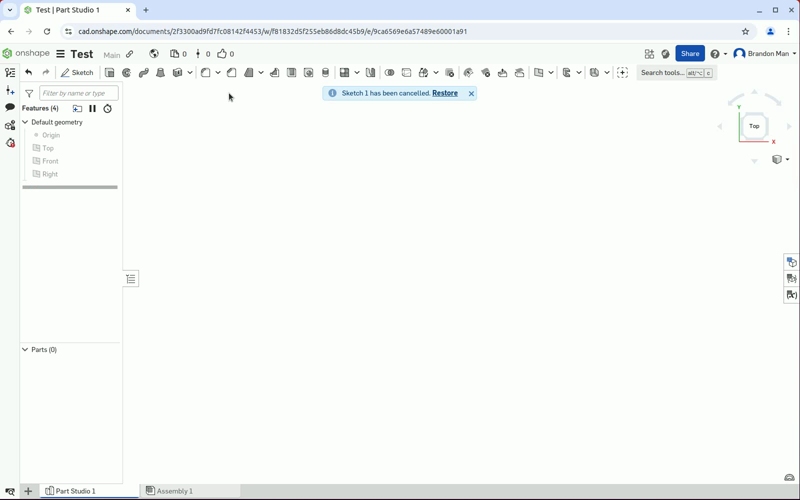
mouse_move(73, 352)
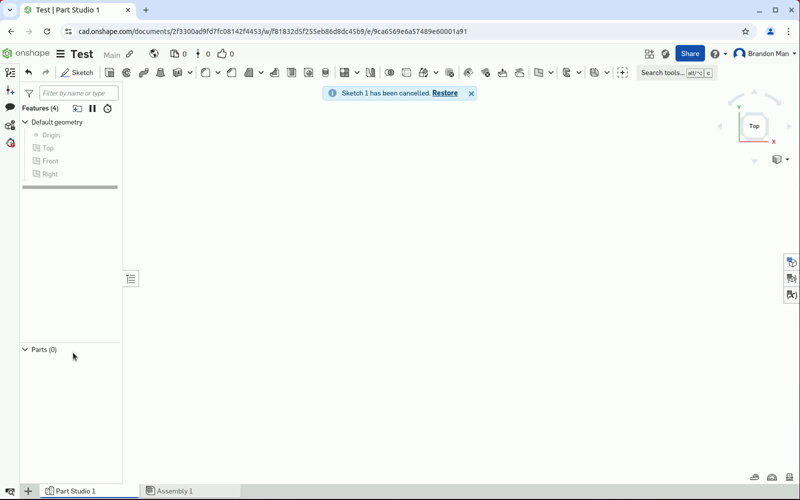
key(y)
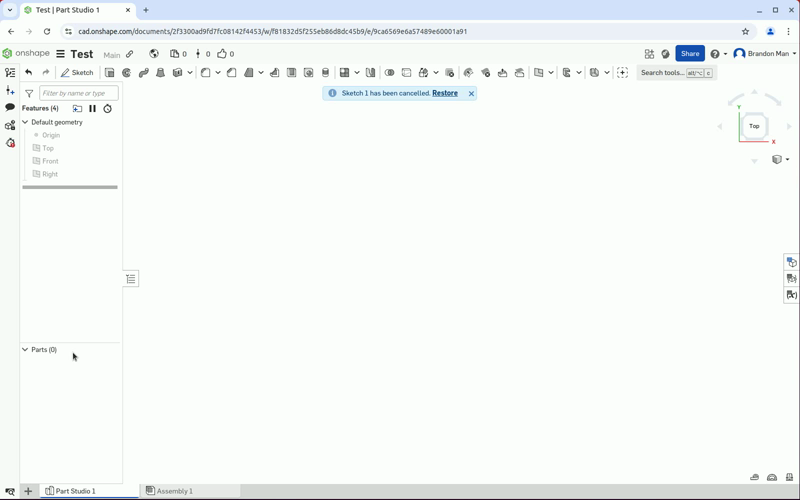
key(shift+p)
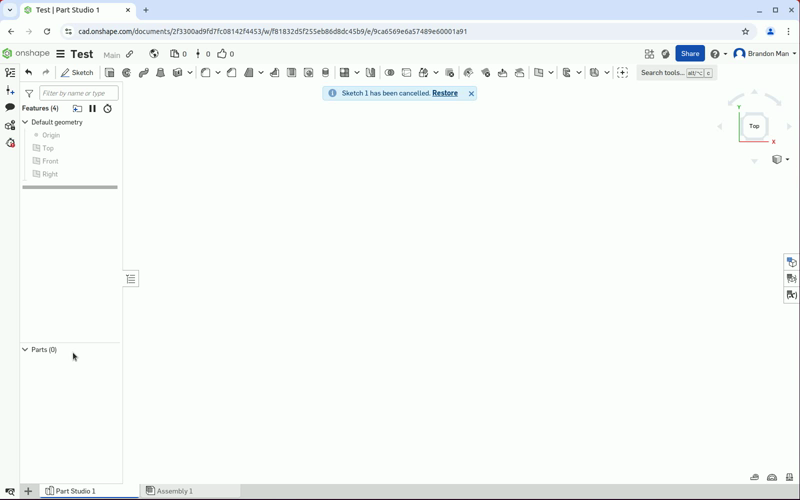
key(space)
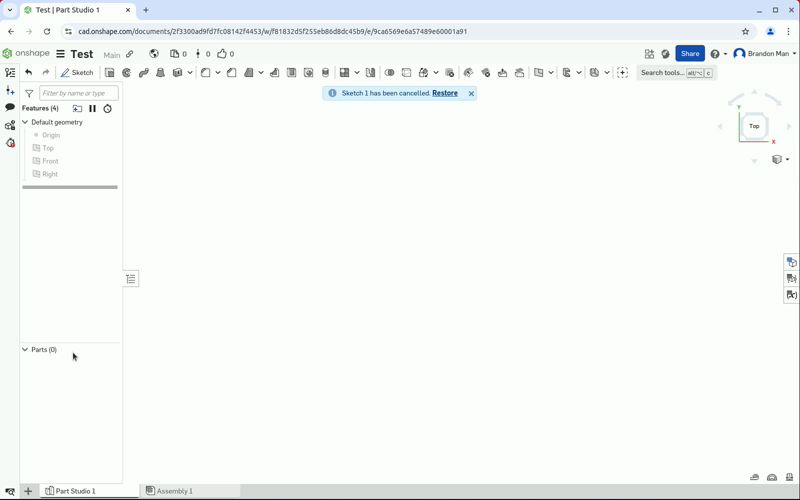
key_down(shift)
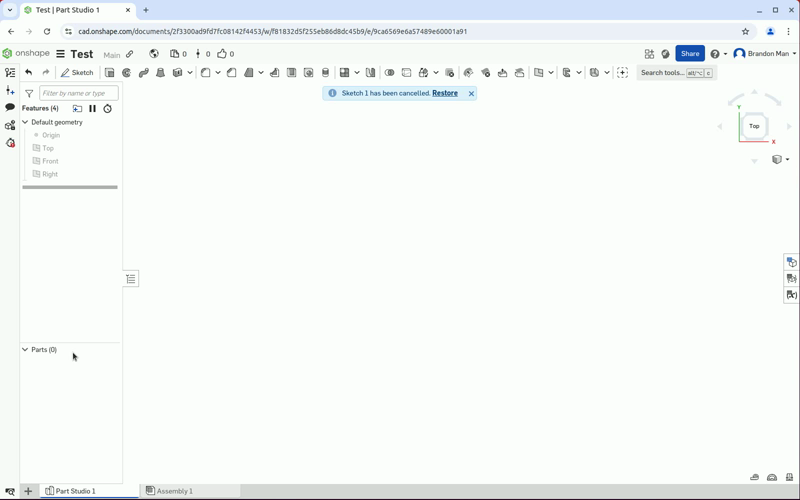
key(up)
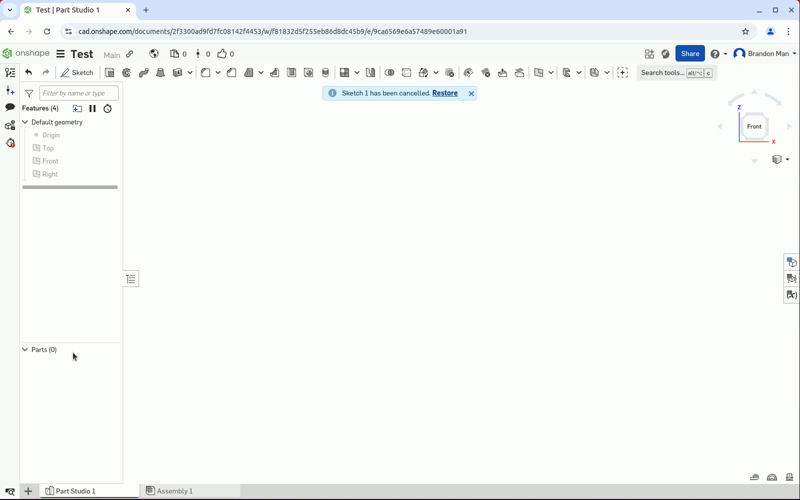
key_up(shift)
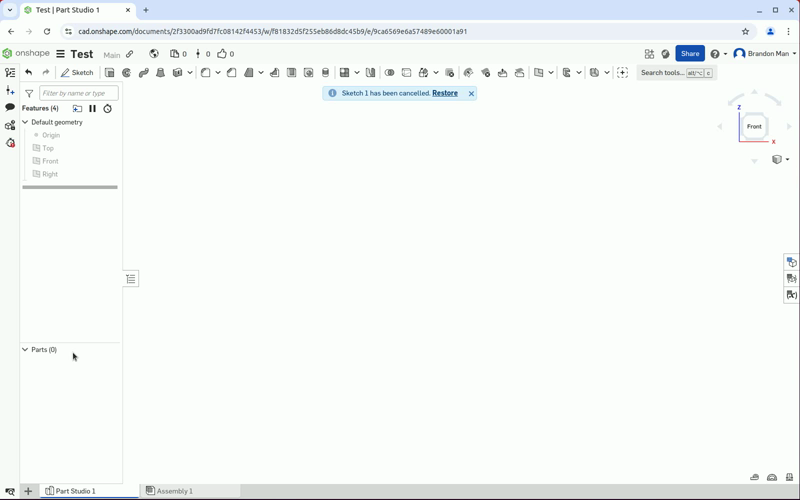
mouse_move(73, 352)
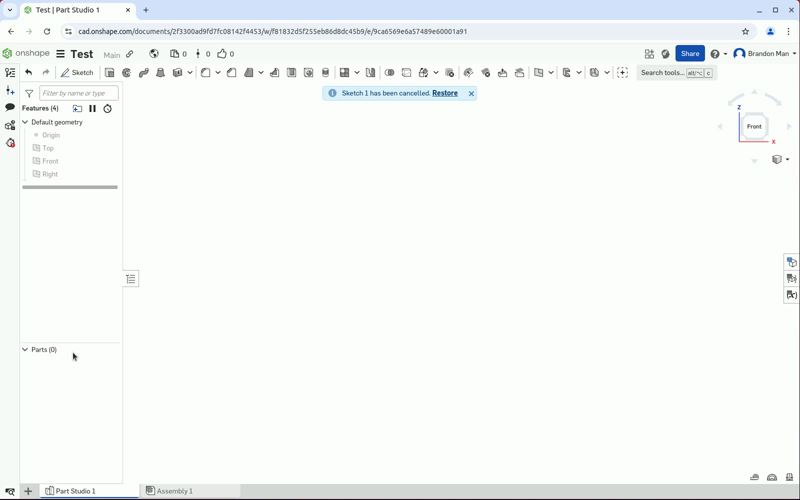
key(shift+y)
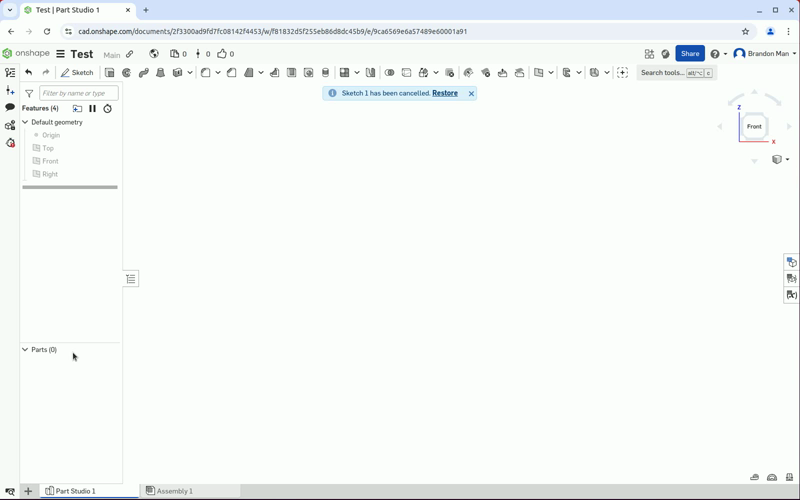
key(shift+s)
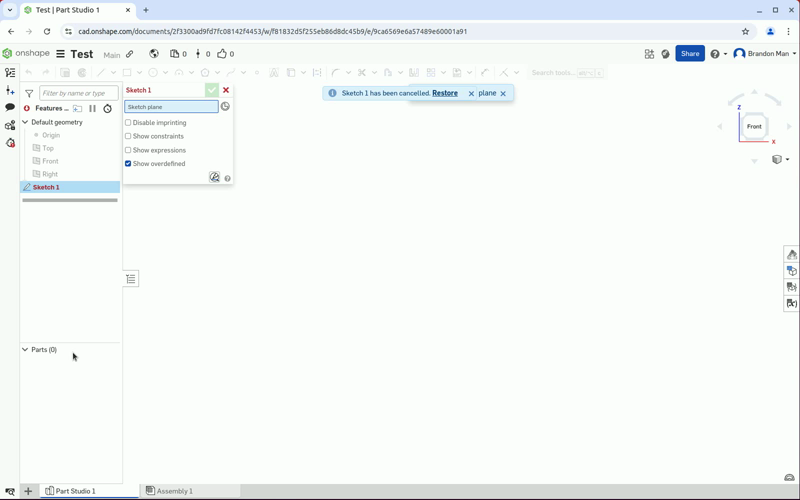
mouse_move(73, 163)
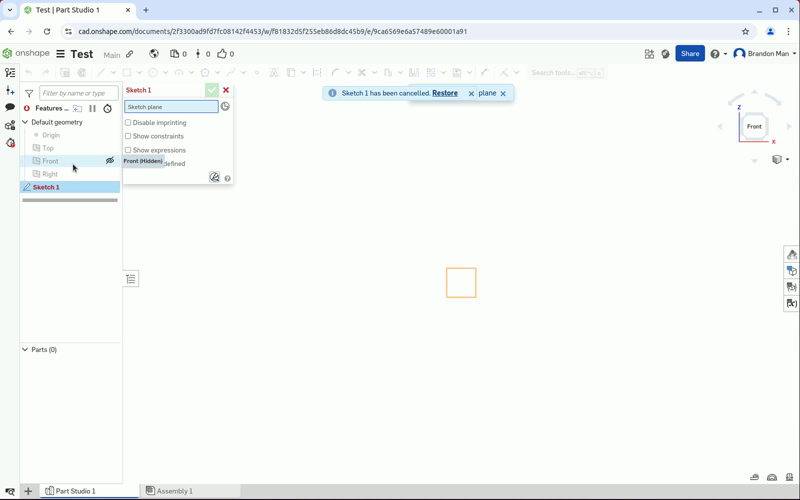
click(73, 163)
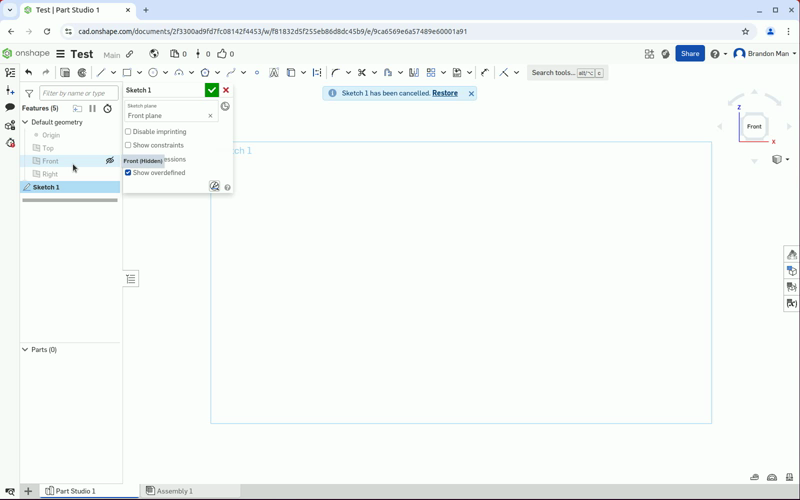
mouse_move(73, 352)
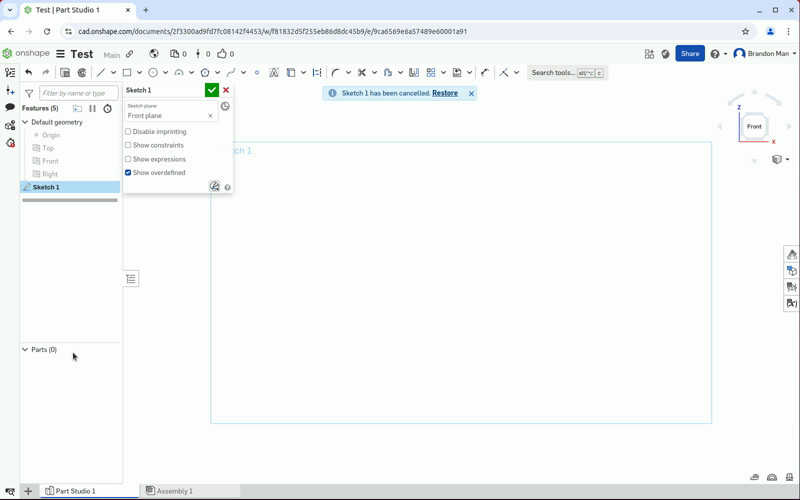
key(y)
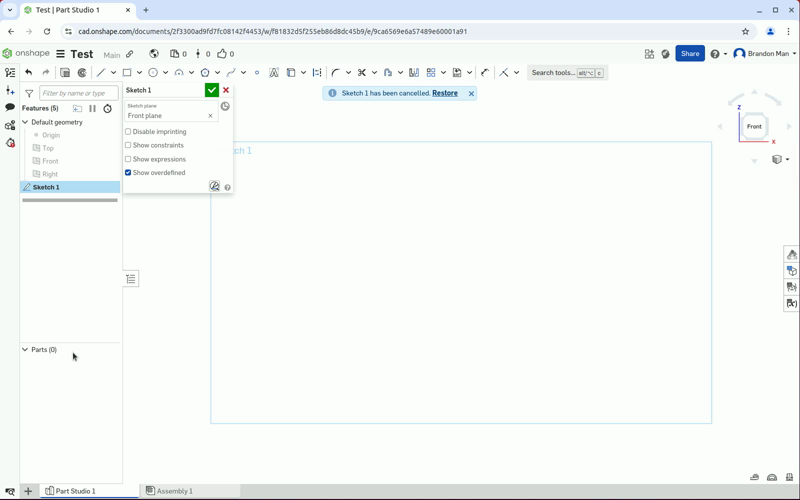
key(l)
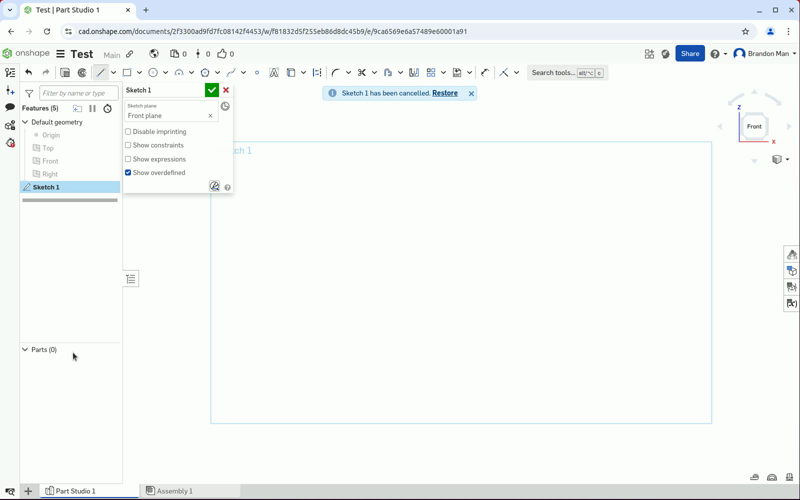
key_down(shift)
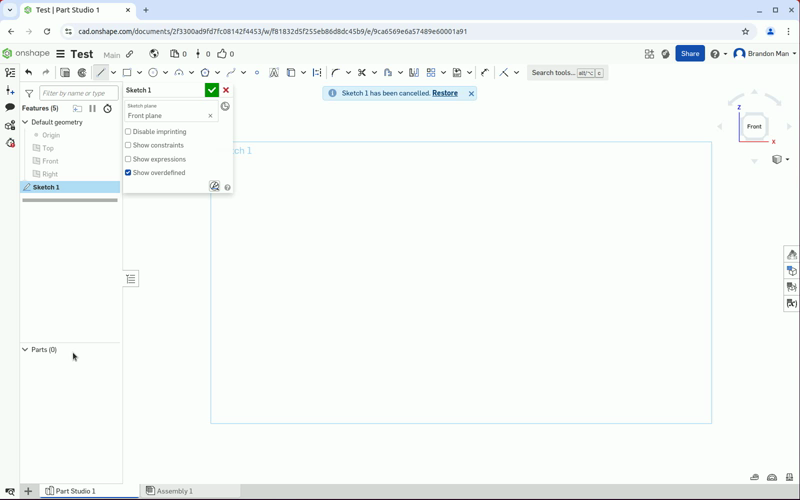
mouse_move(460, 282)
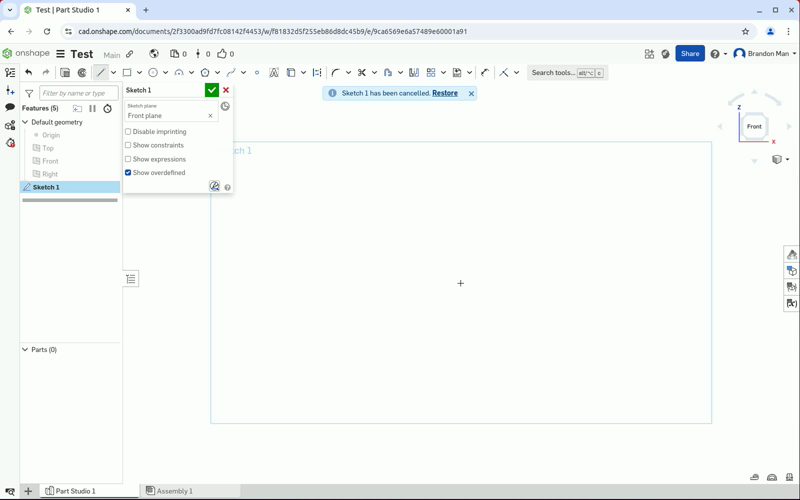
click(460, 282)
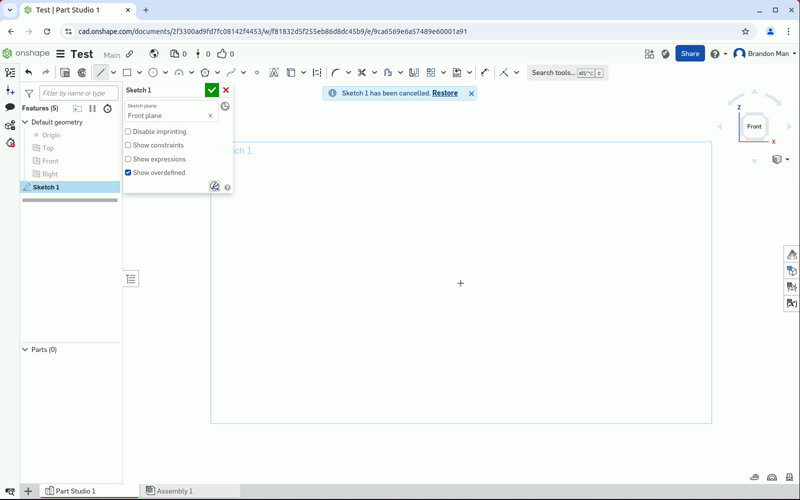
key_up(shift)
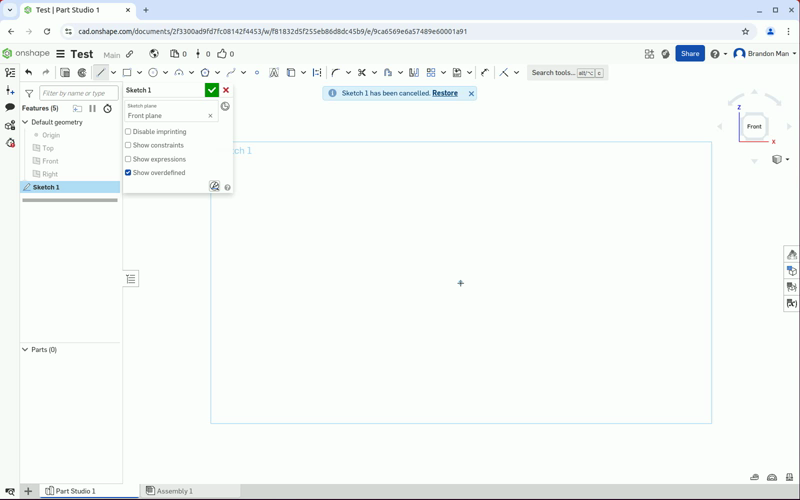
key_down(shift)
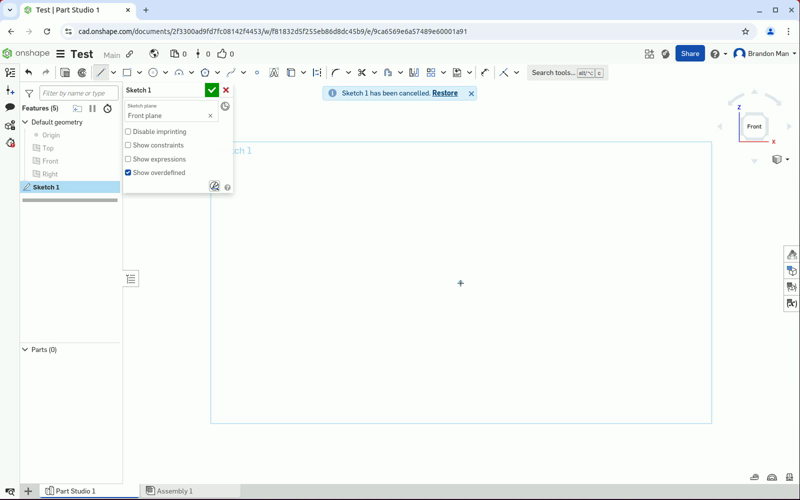
mouse_move(490, 282)
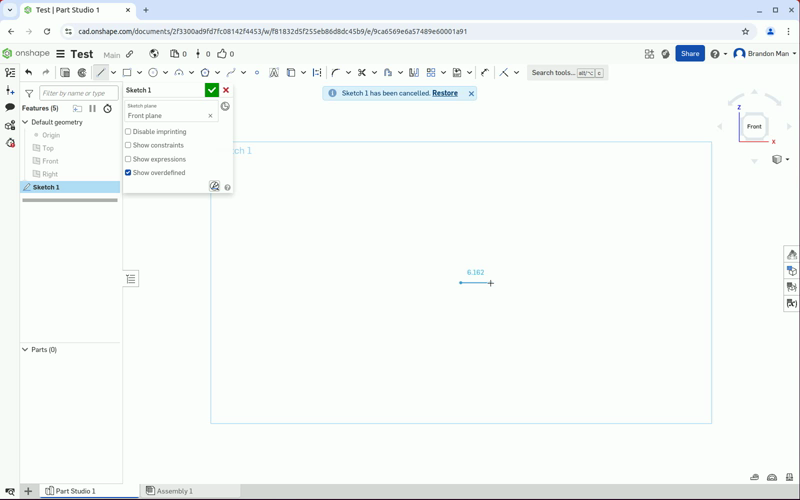
mouse_move(470, 282)
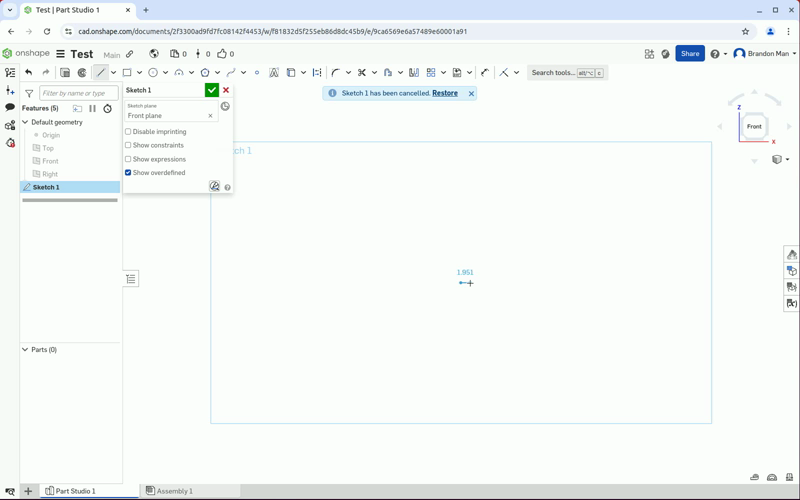
click(470, 282)
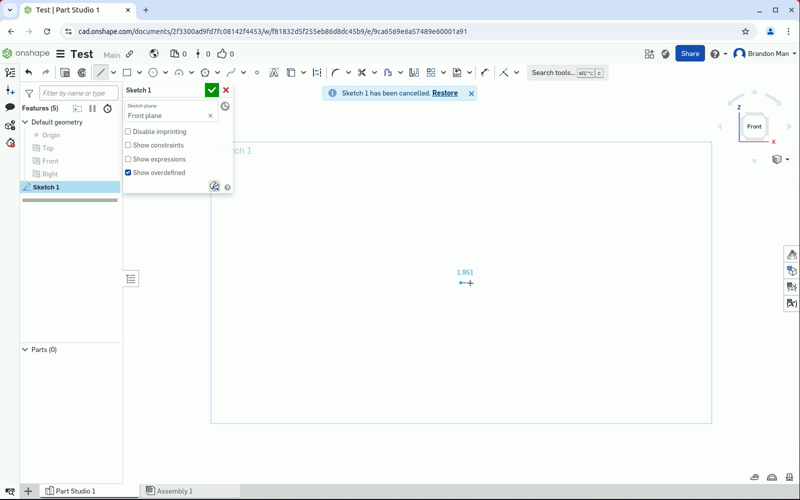
key_up(shift)
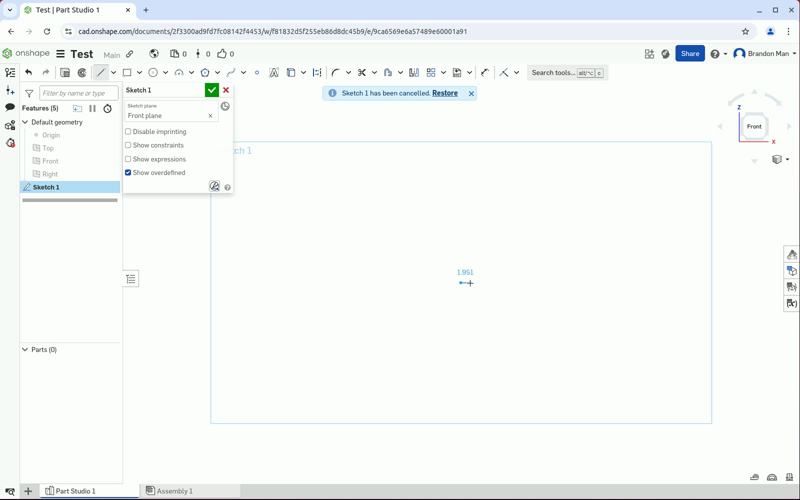
key_down(shift)
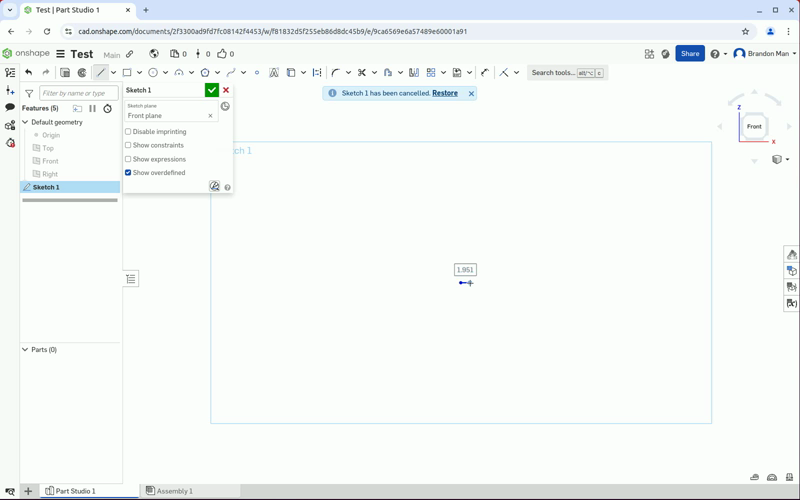
mouse_move(500, 282)
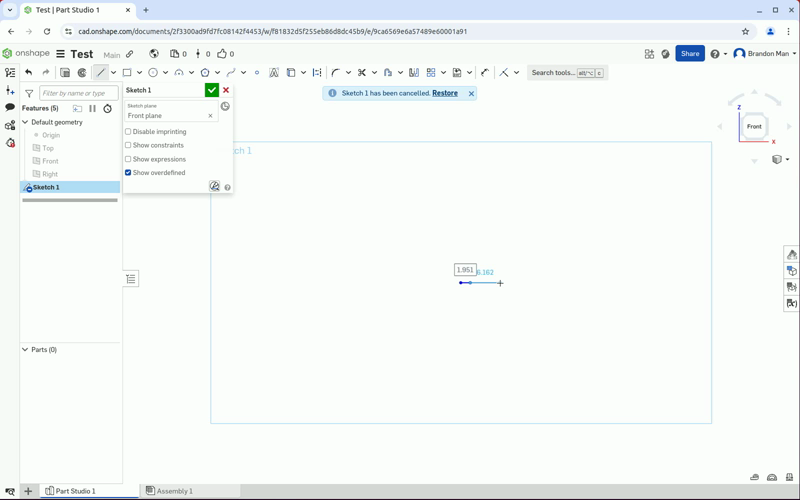
mouse_move(470, 281)
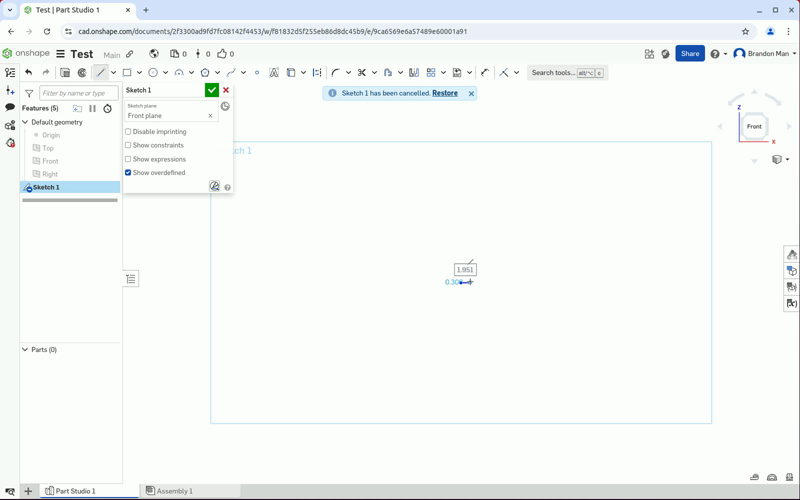
scroll(6)
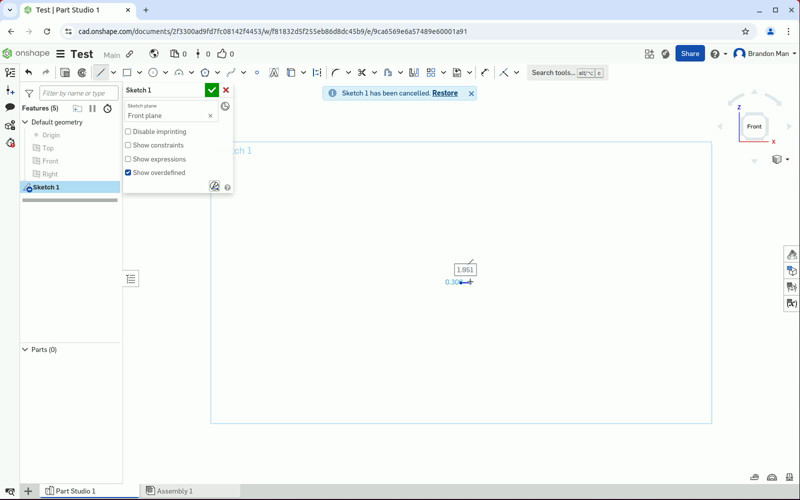
scroll(6)
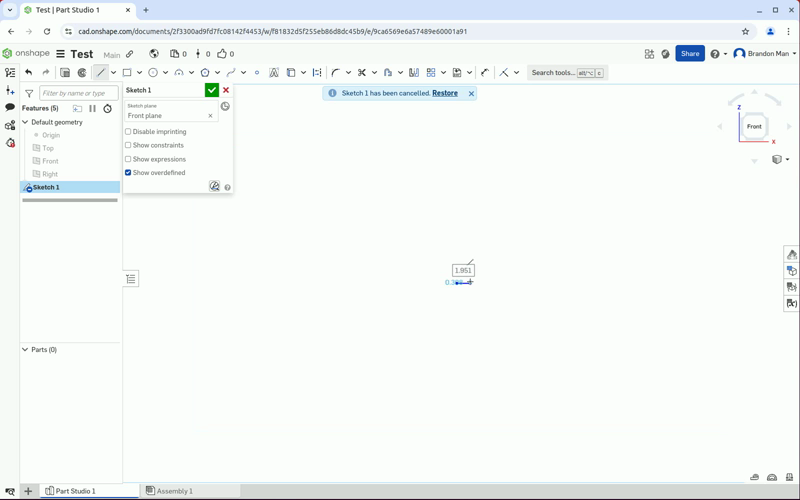
scroll(6)
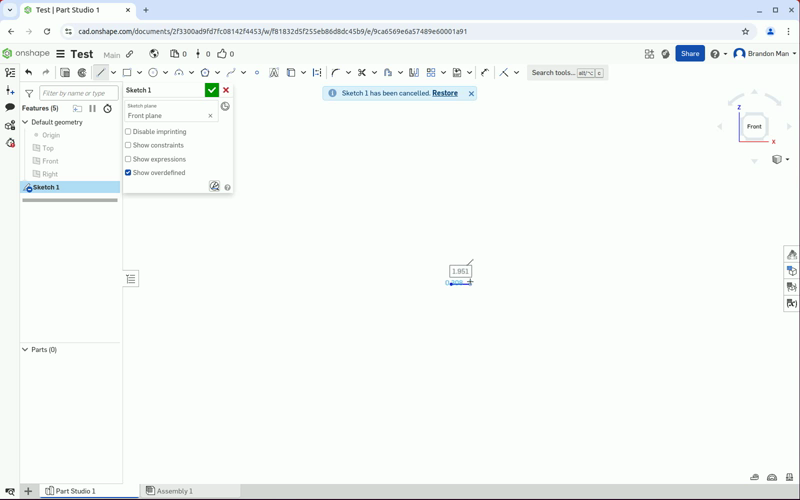
scroll(6)
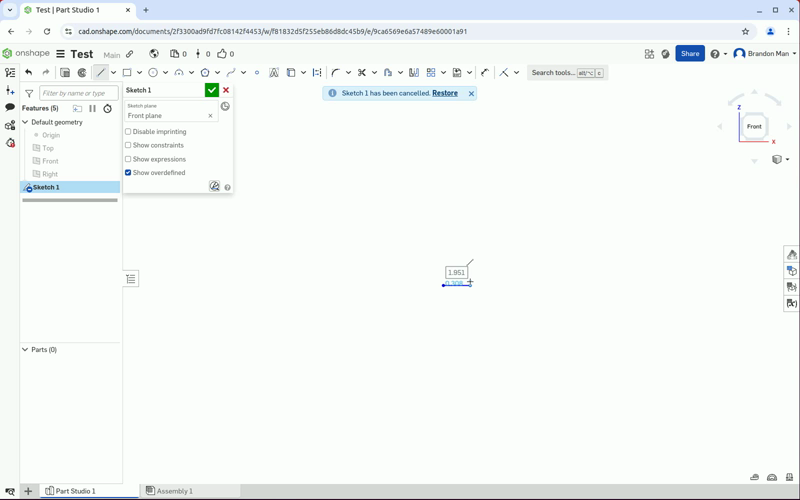
scroll(6)
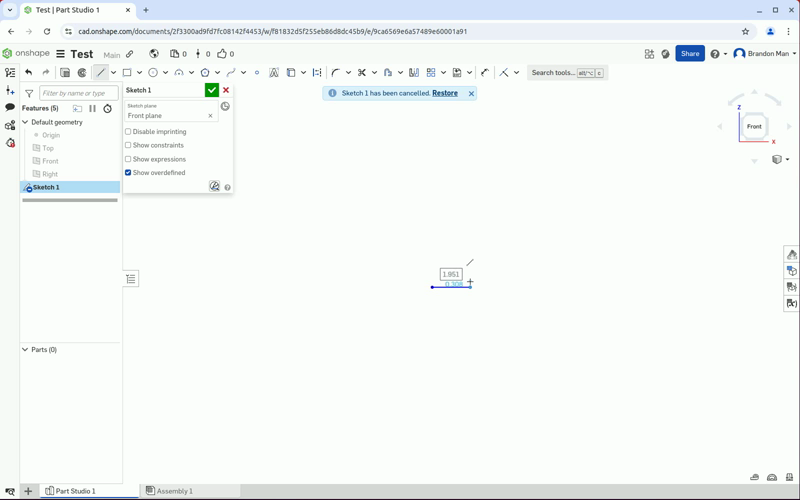
scroll(6)
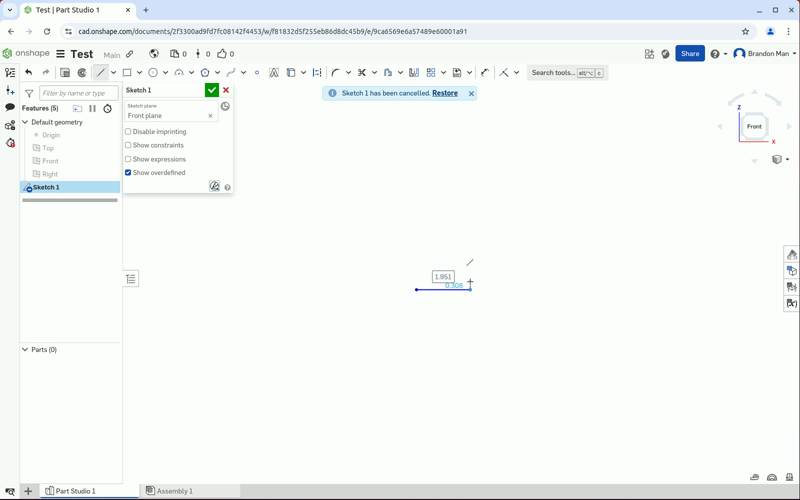
scroll(6)
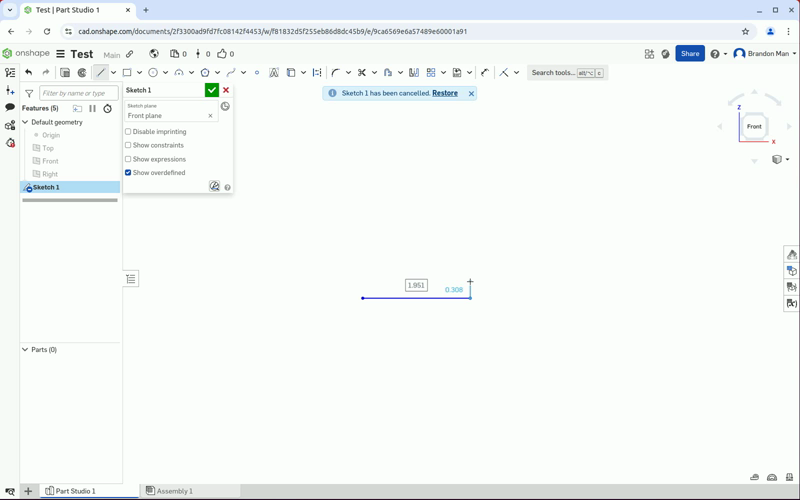
click(470, 281)
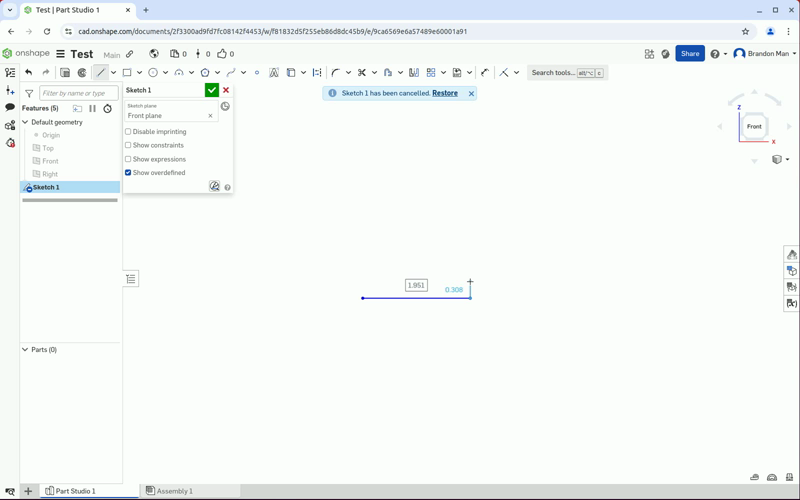
scroll(-6)
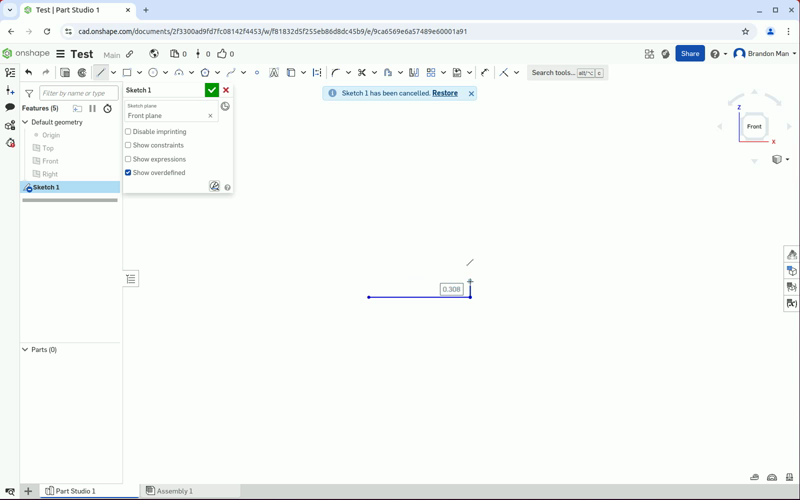
scroll(-6)
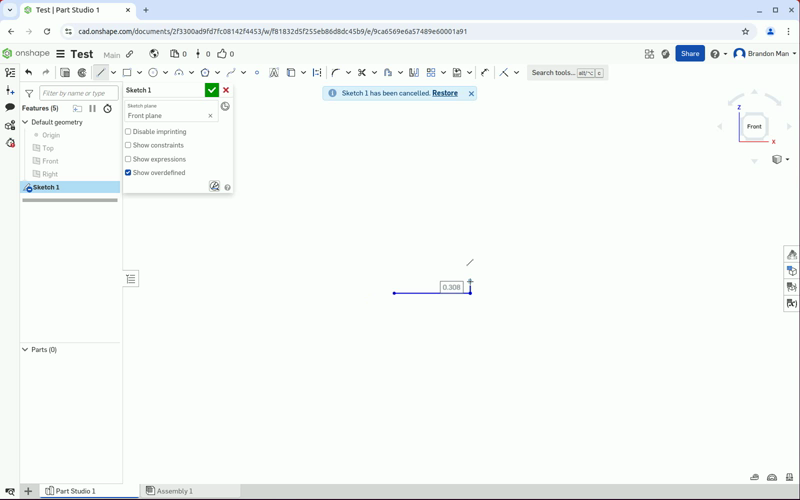
scroll(-6)
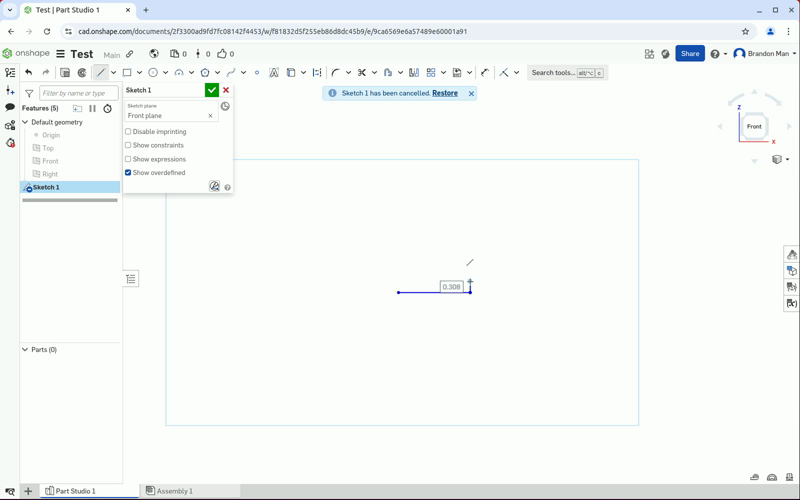
scroll(-6)
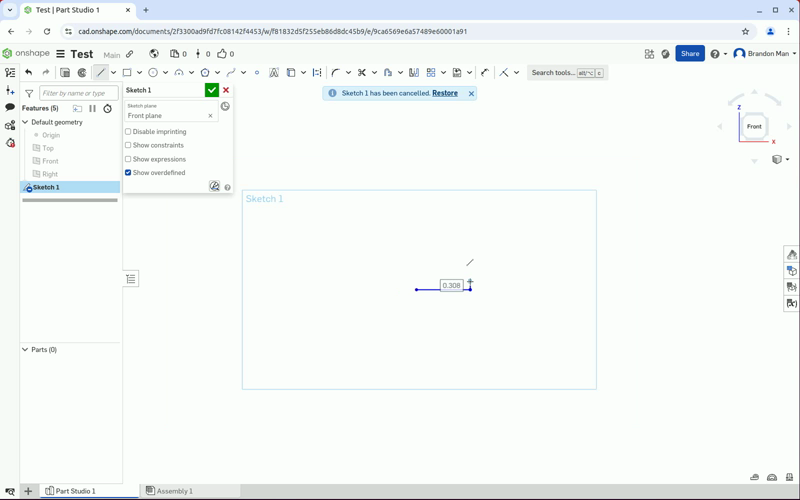
scroll(-6)
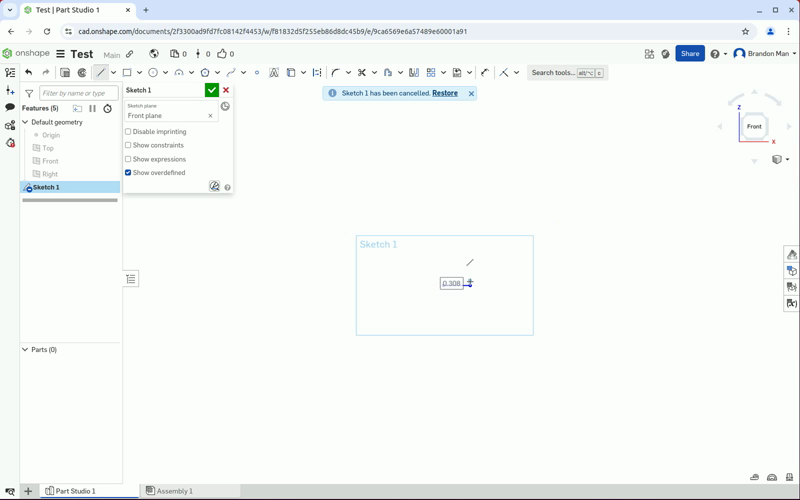
scroll(-6)
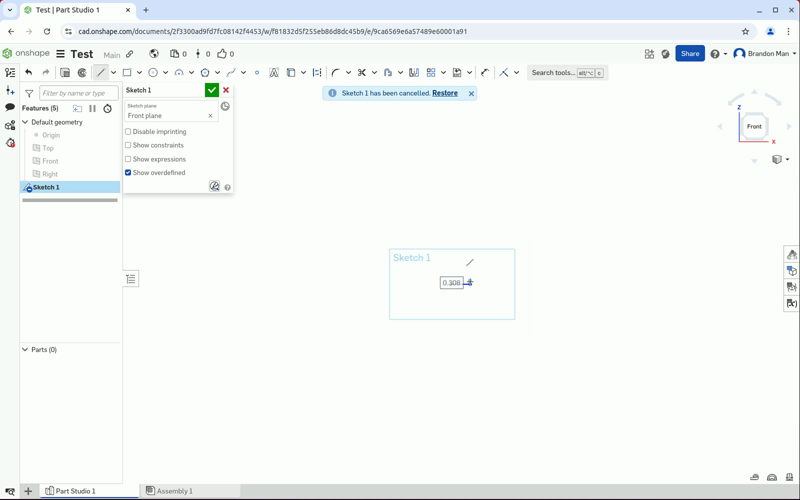
scroll(-6)
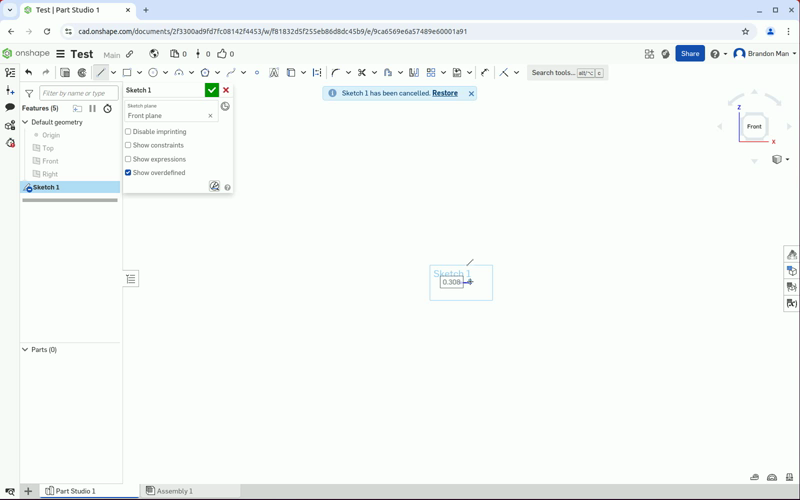
key_up(shift)
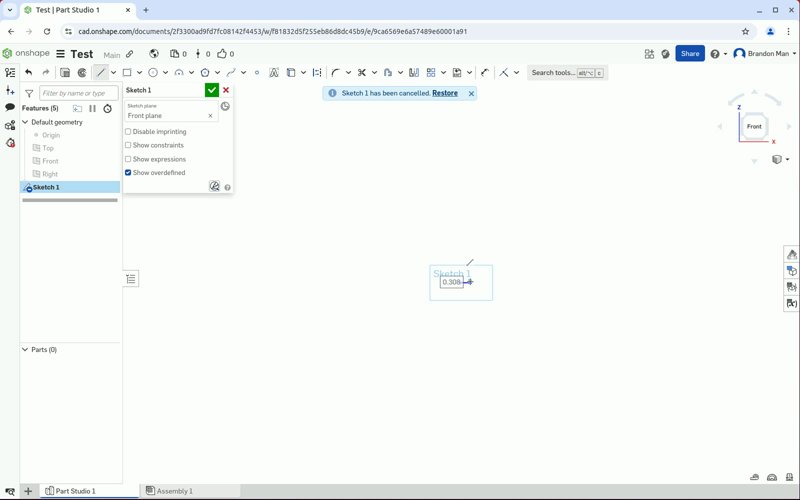
key_down(shift)
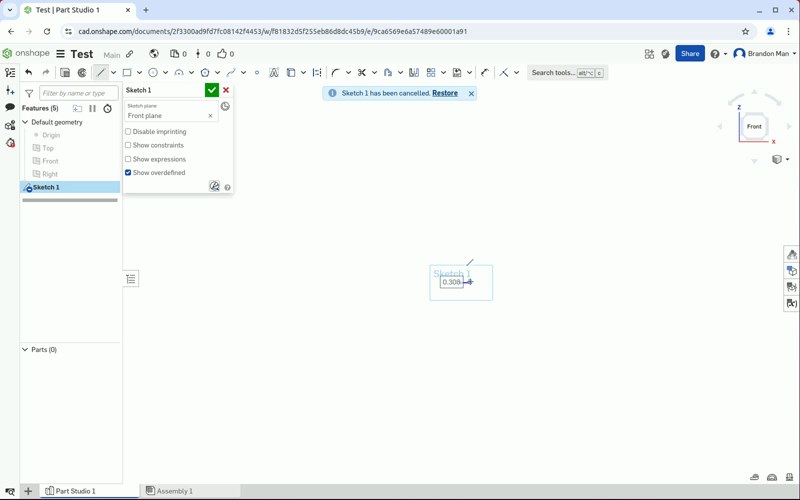
mouse_move(500, 281)
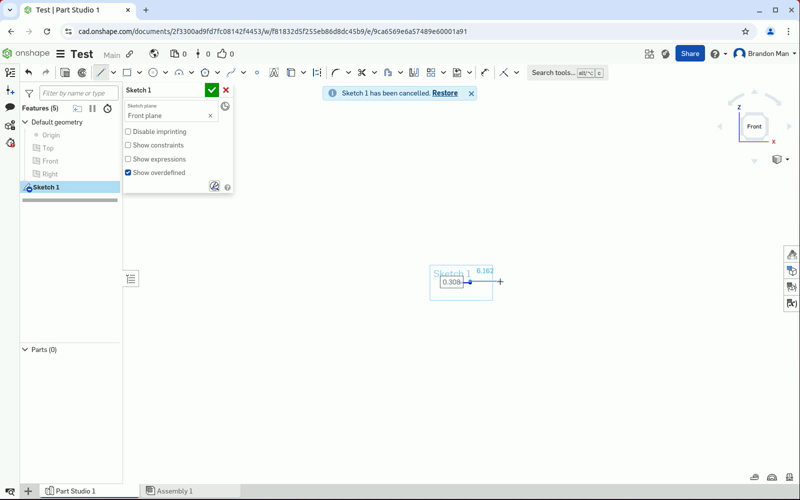
mouse_move(460, 281)
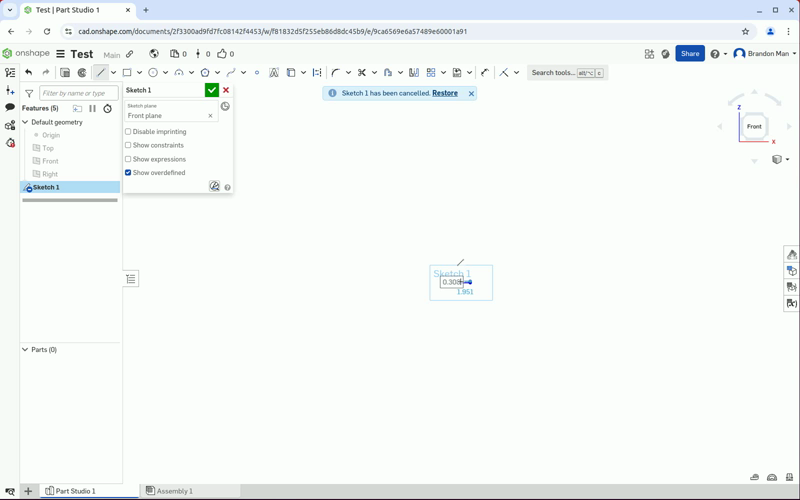
scroll(6)
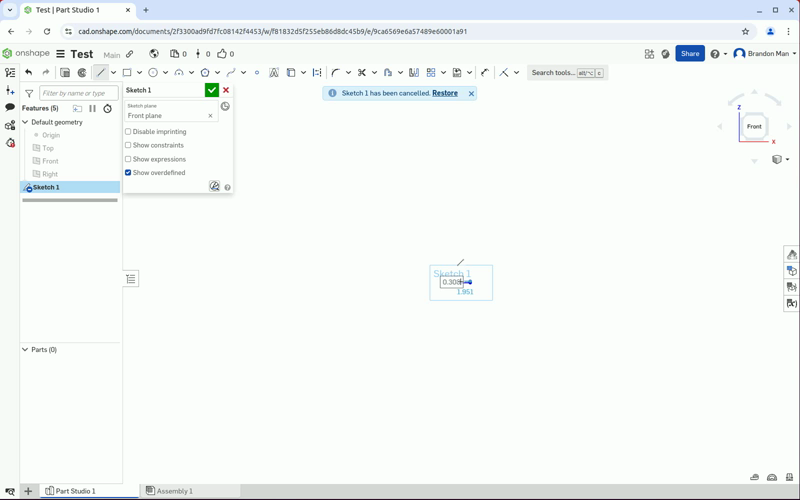
scroll(6)
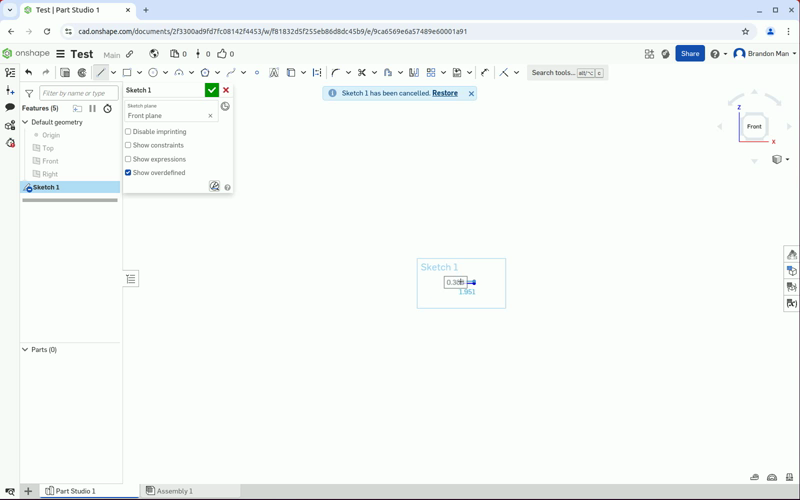
scroll(6)
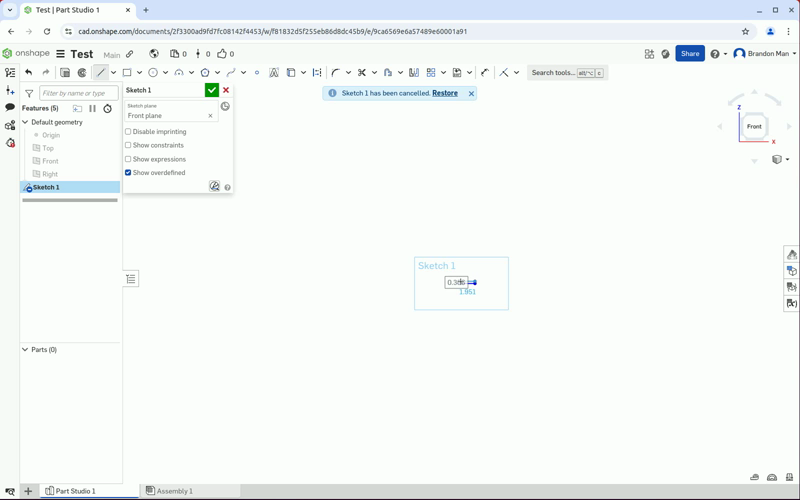
scroll(6)
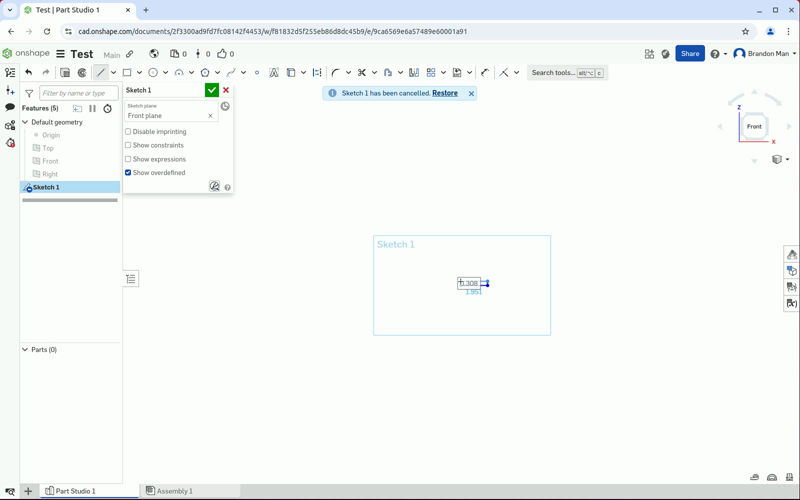
scroll(6)
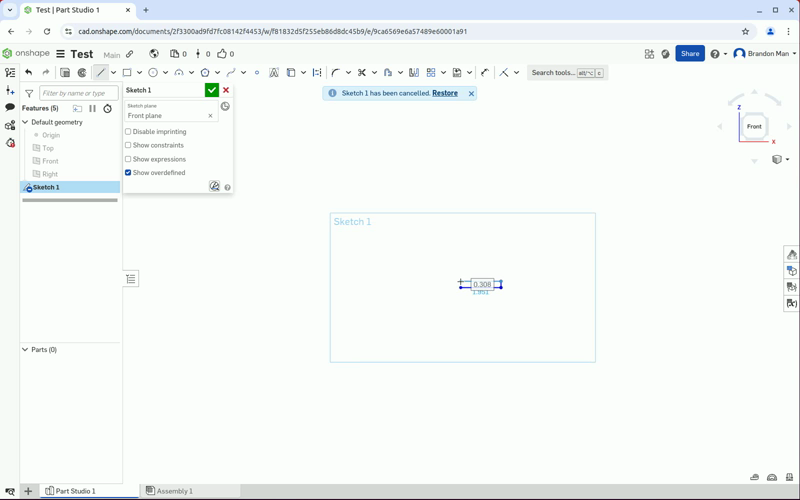
scroll(6)
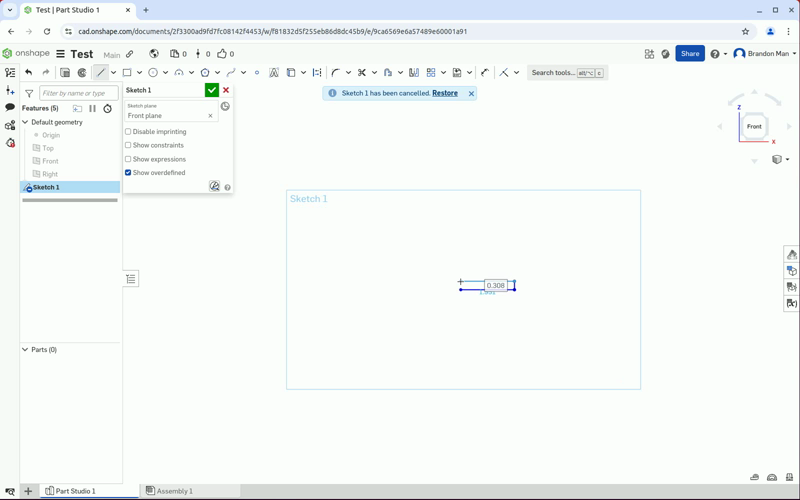
scroll(6)
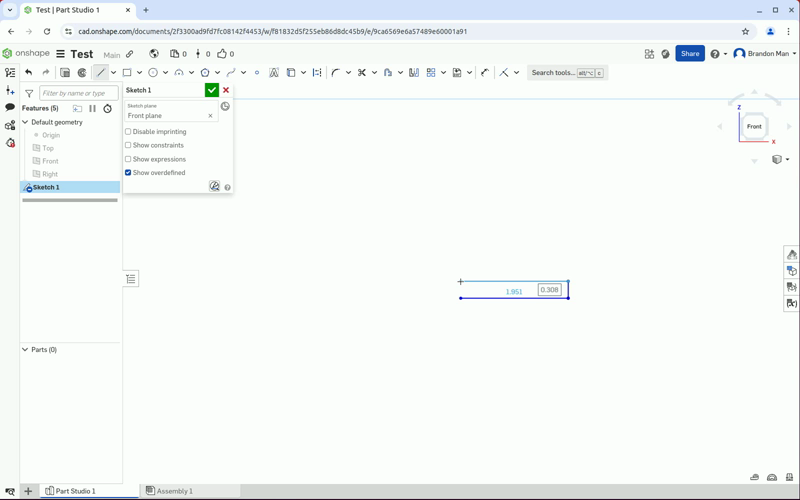
click(460, 281)
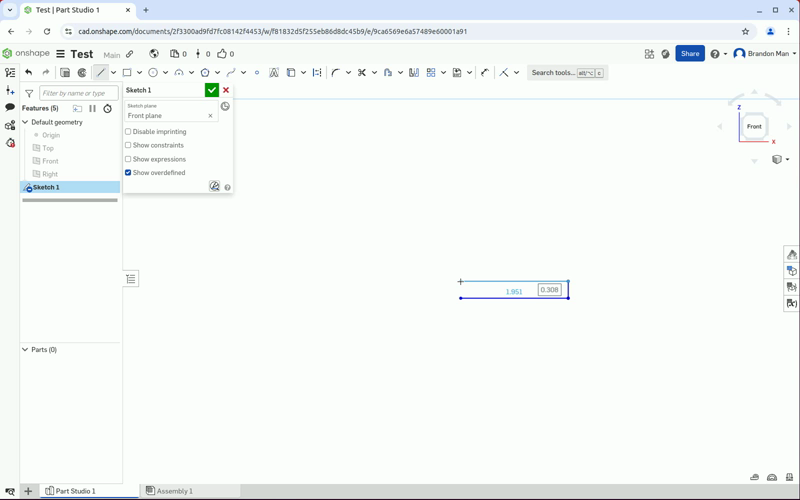
scroll(-6)
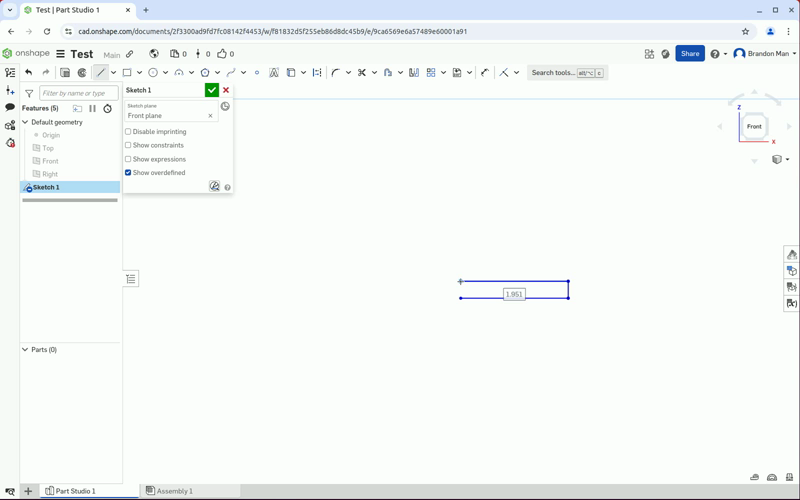
scroll(-6)
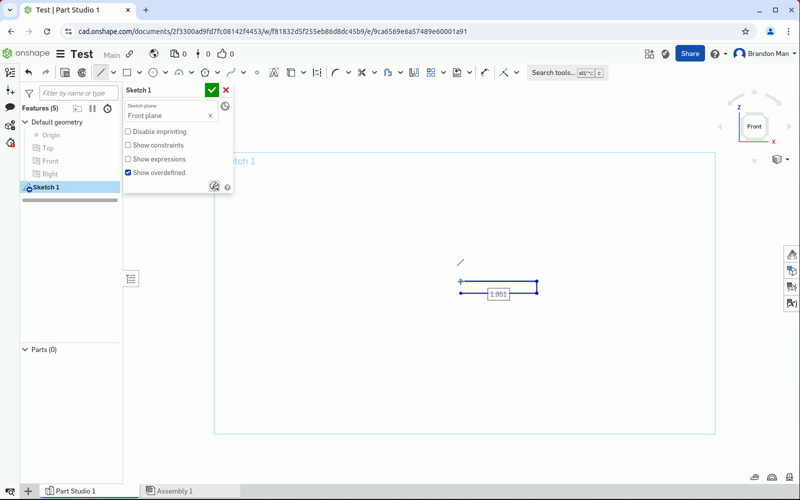
scroll(-6)
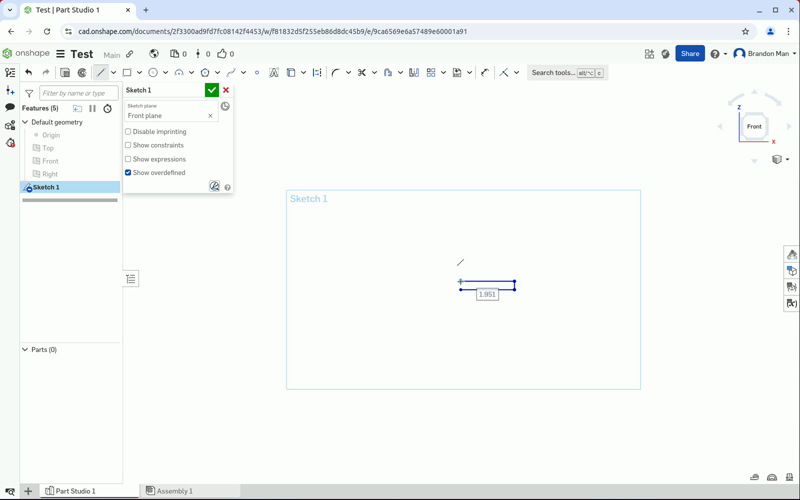
scroll(-6)
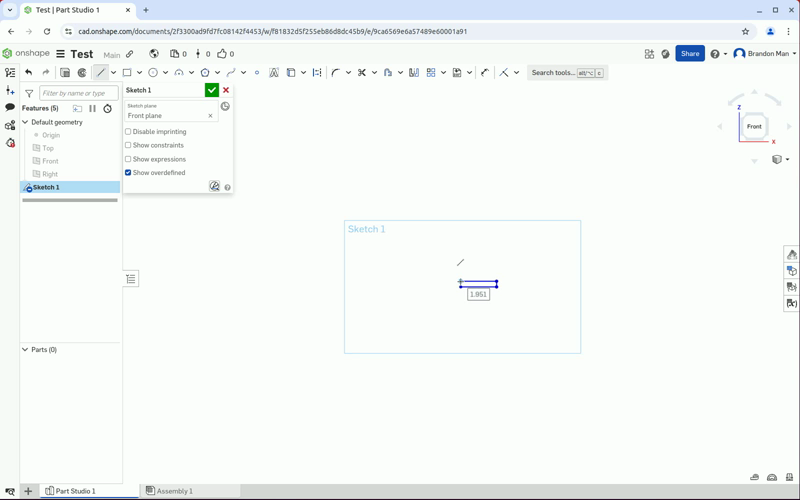
scroll(-6)
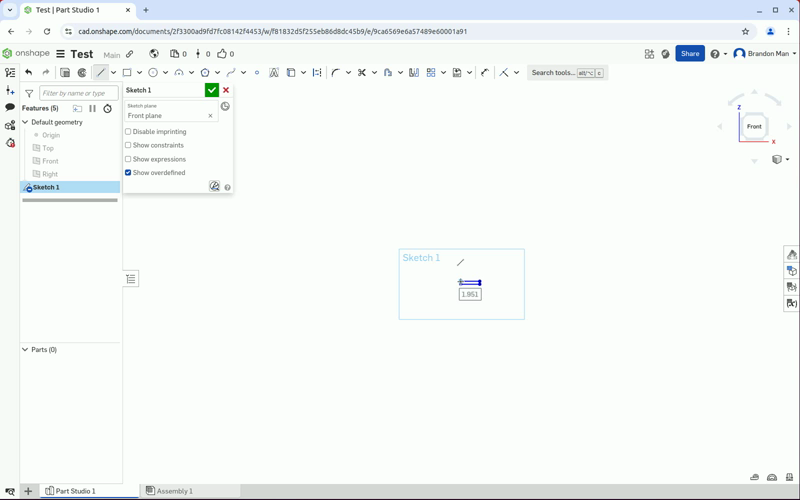
scroll(-6)
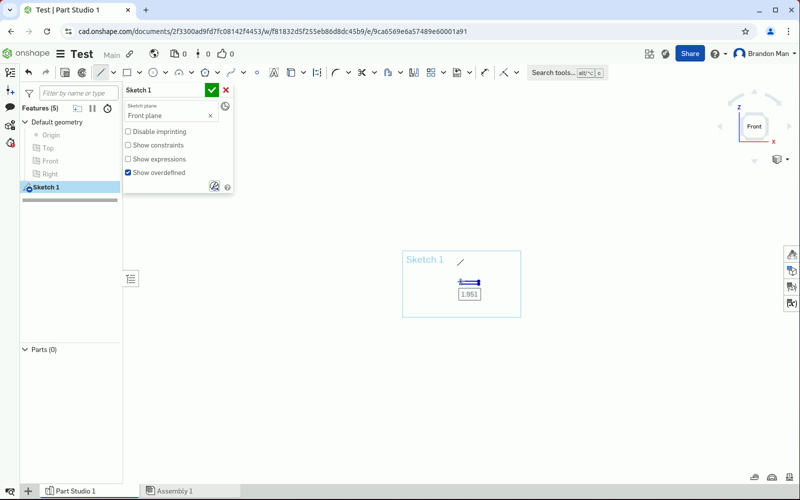
scroll(-6)
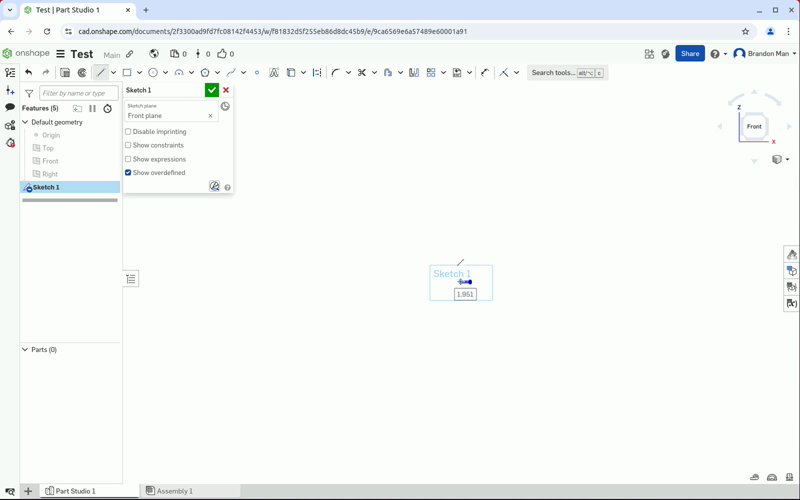
key_up(shift)
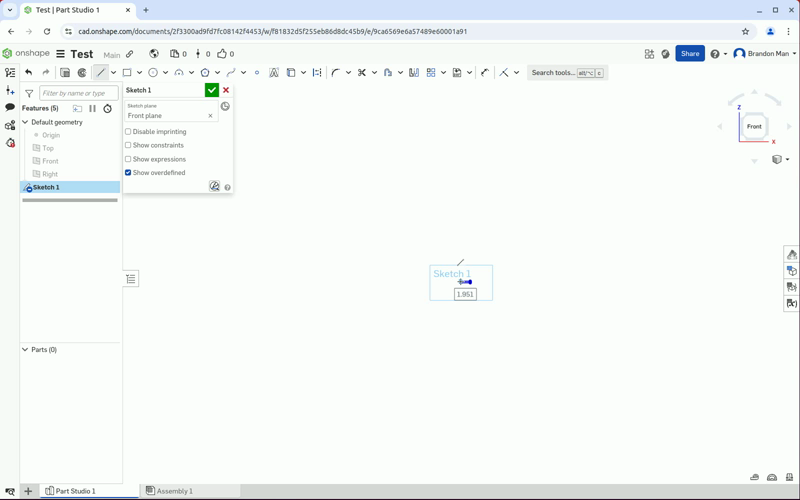
mouse_move(490, 281)
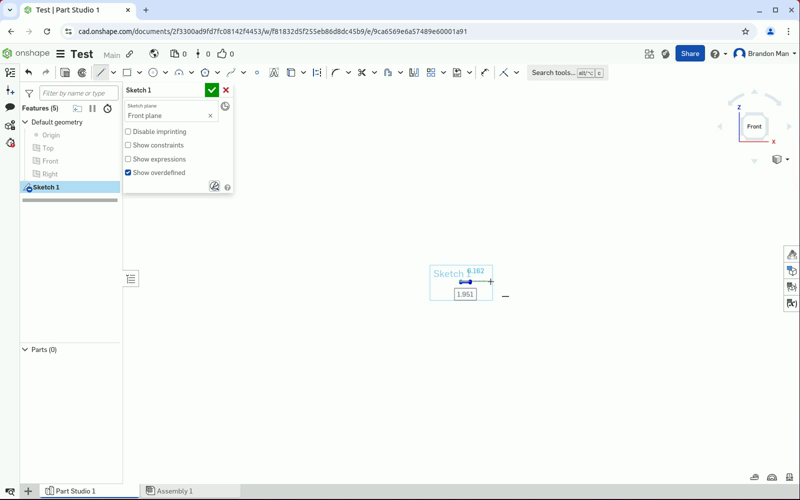
key_down(shift)
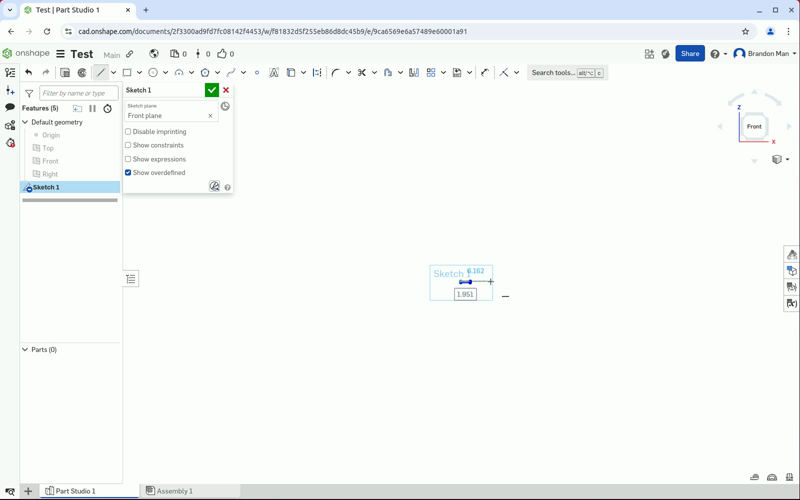
mouse_move(460, 282)
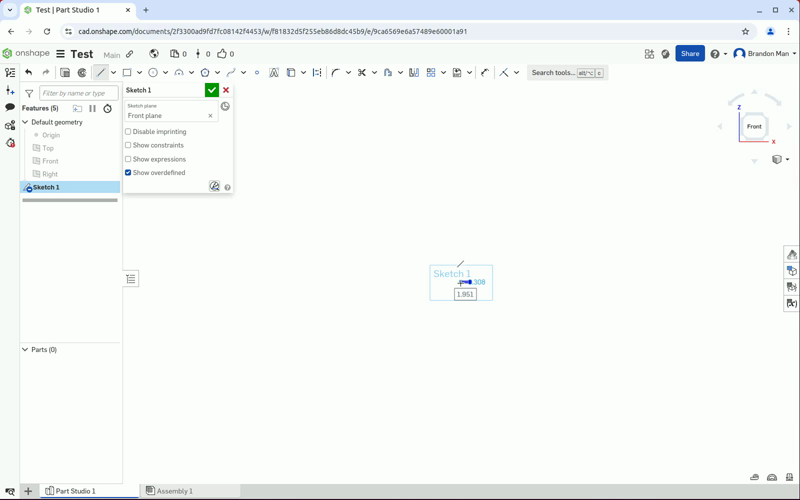
scroll(6)
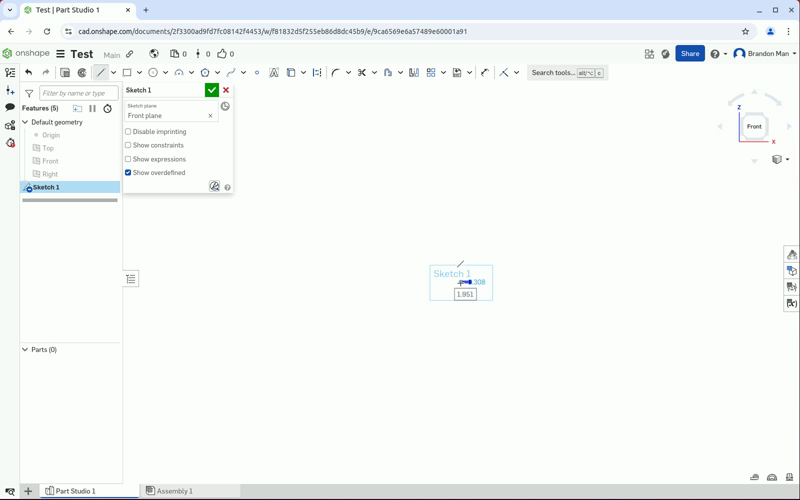
scroll(6)
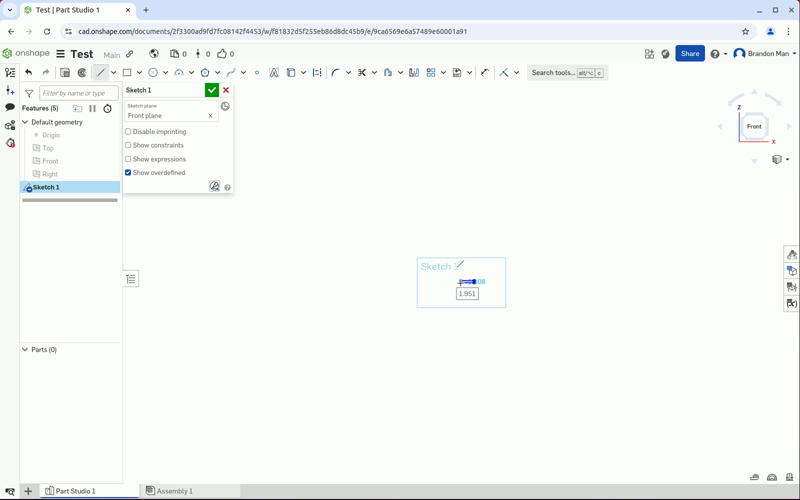
scroll(6)
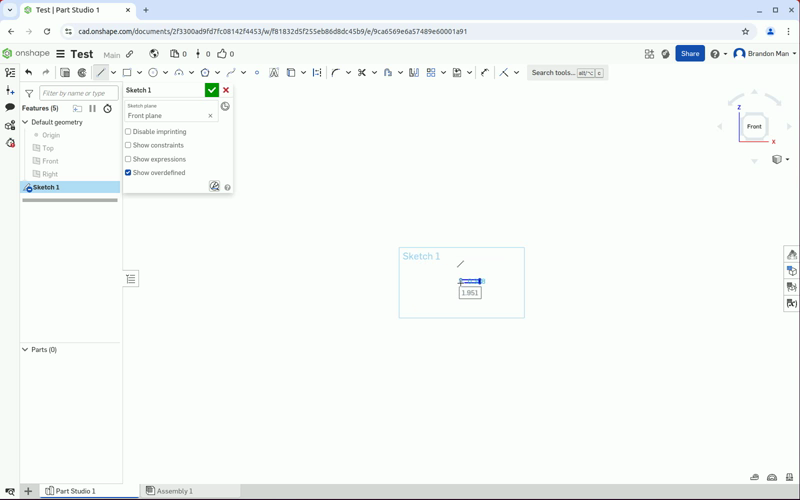
scroll(6)
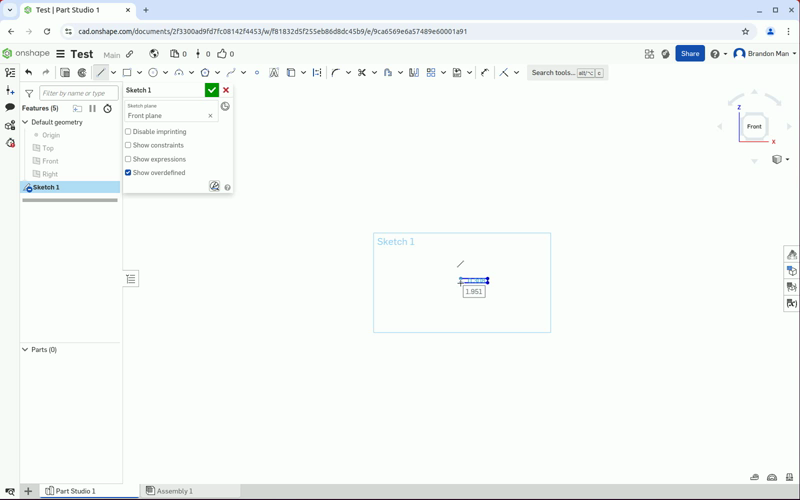
scroll(6)
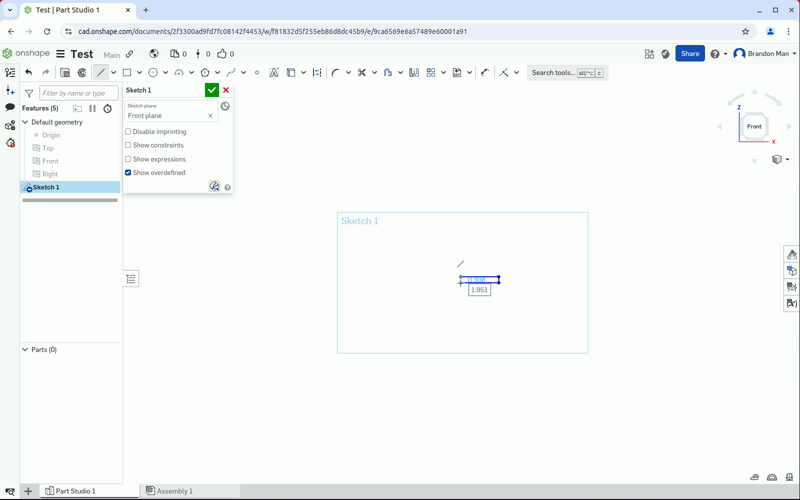
scroll(6)
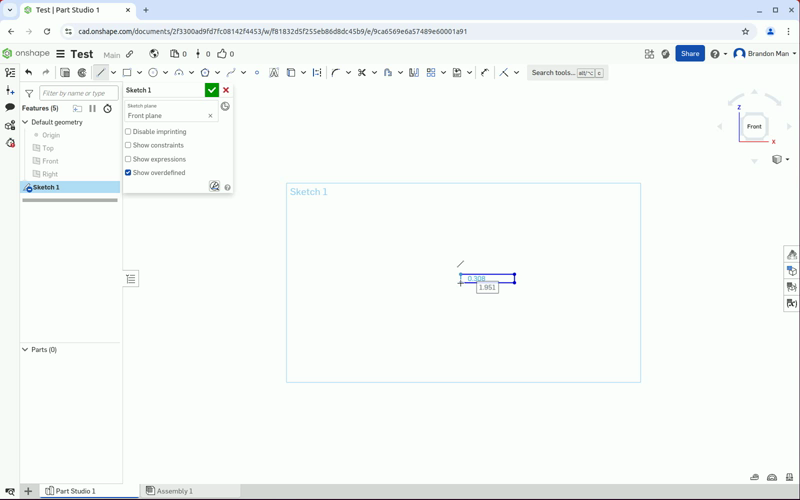
scroll(6)
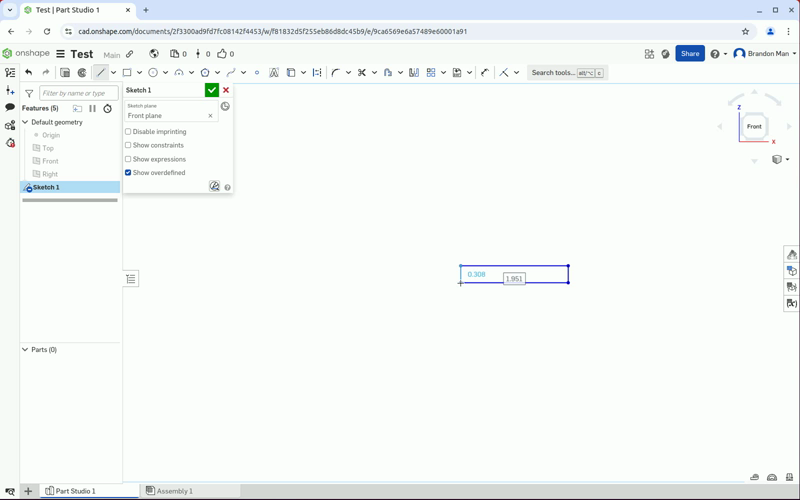
key_up(shift)
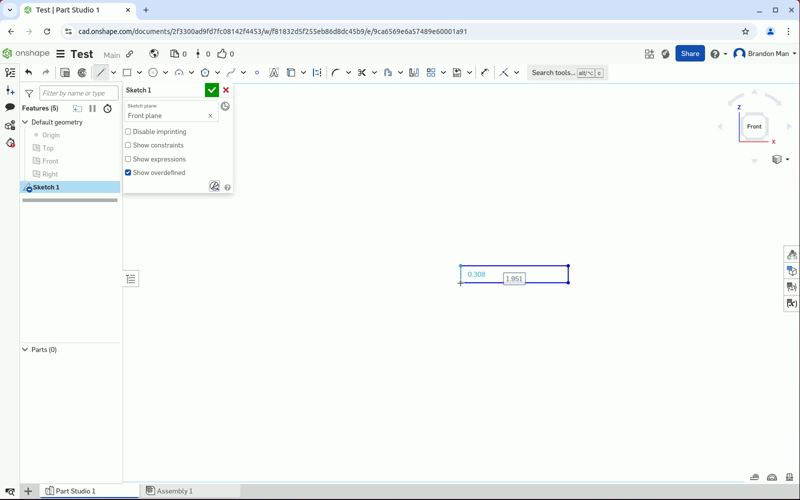
click(460, 282)
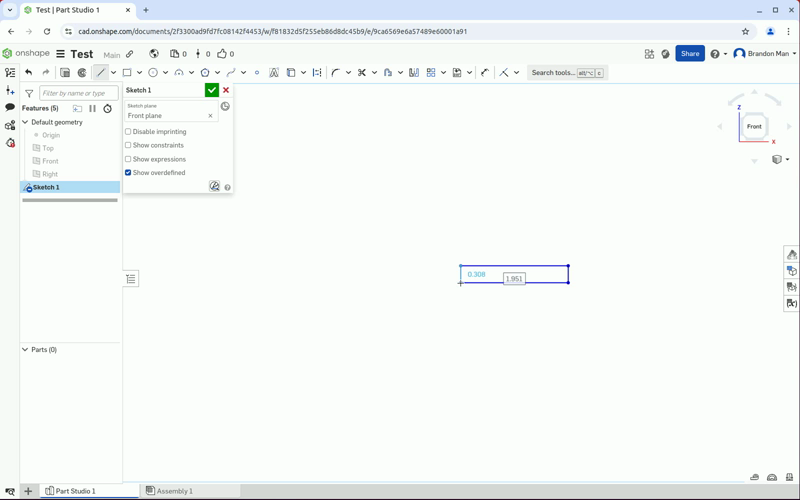
scroll(-6)
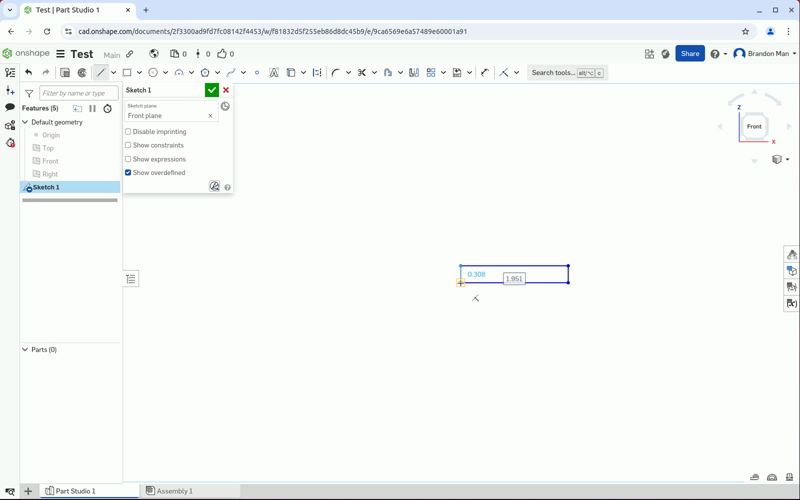
scroll(-6)
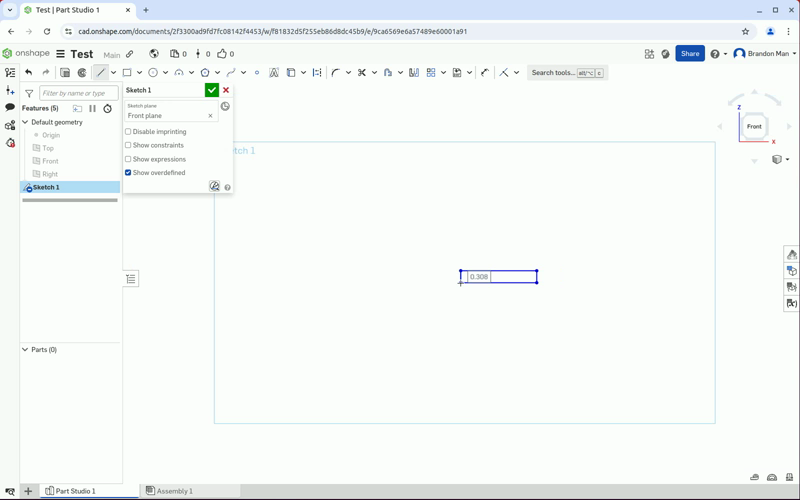
scroll(-6)
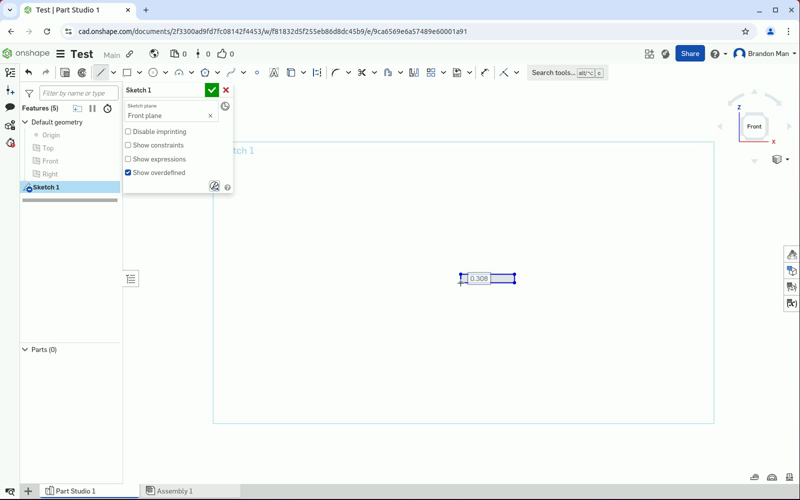
scroll(-6)
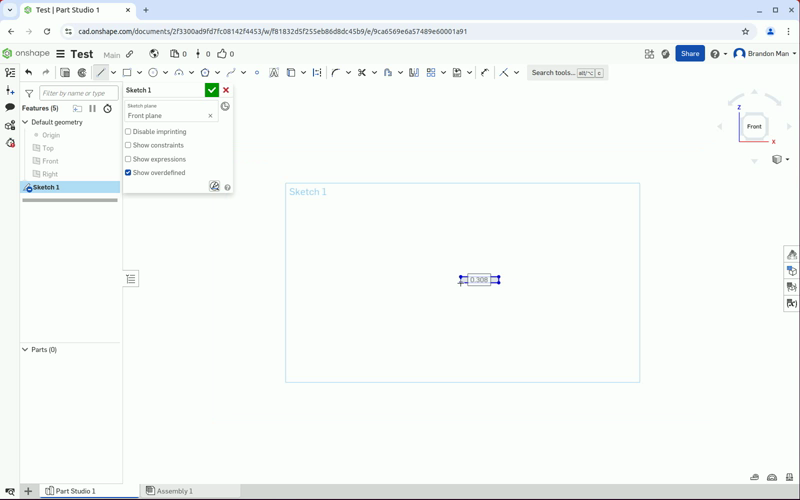
scroll(-6)
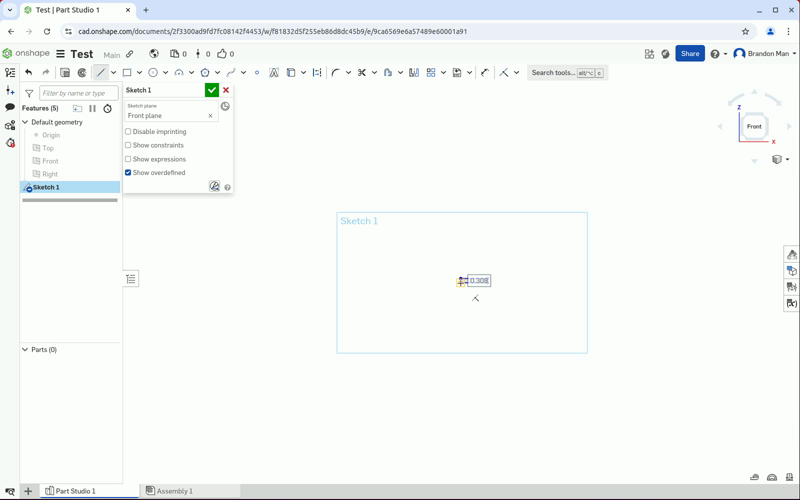
scroll(-6)
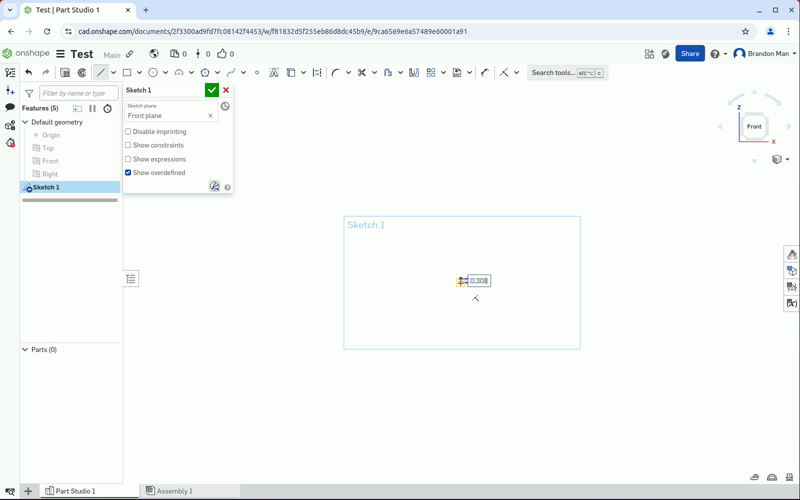
scroll(-6)
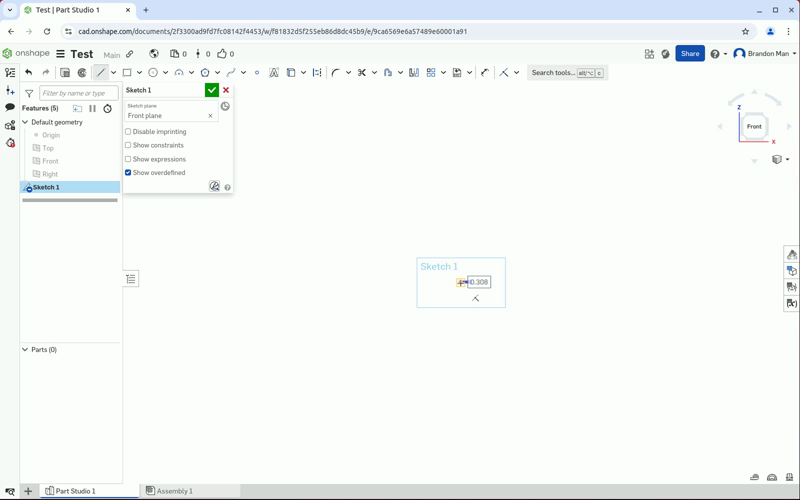
key(esc)
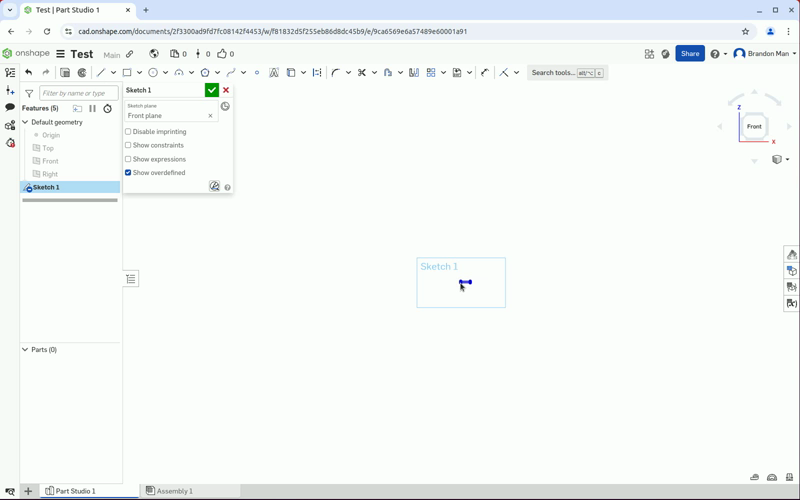
mouse_move(463, 282)
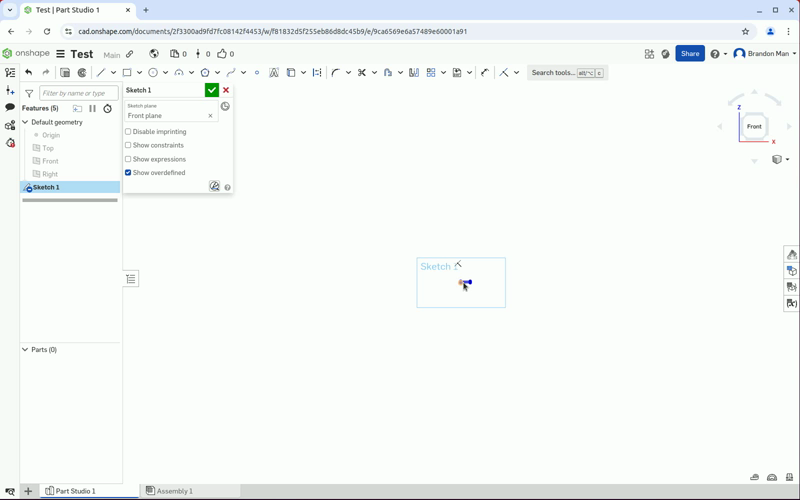
scroll(6)
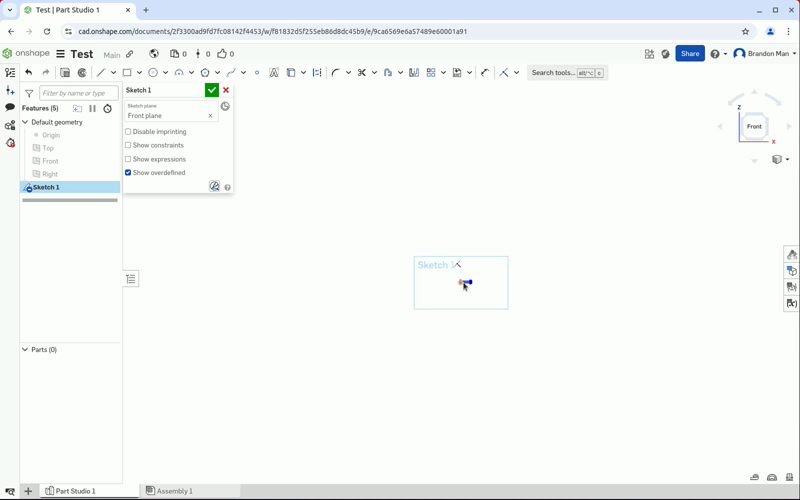
scroll(6)
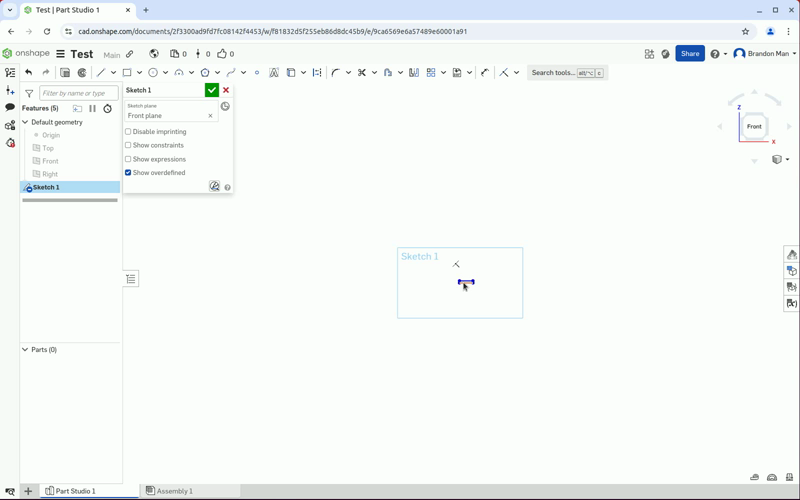
scroll(6)
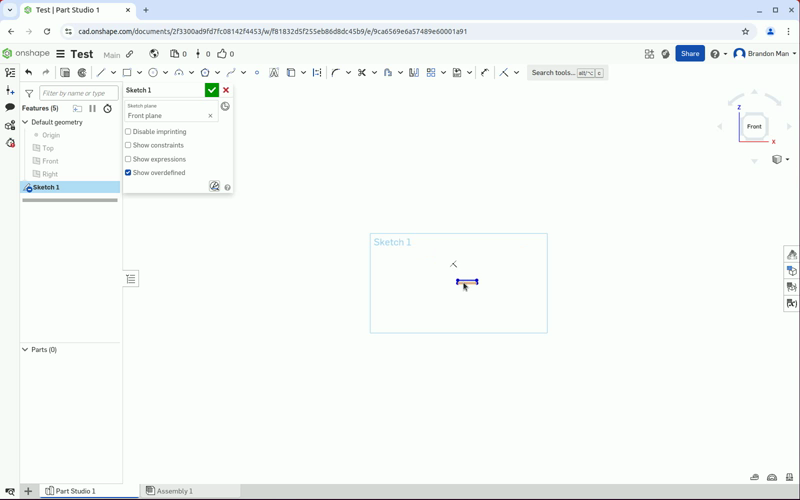
scroll(6)
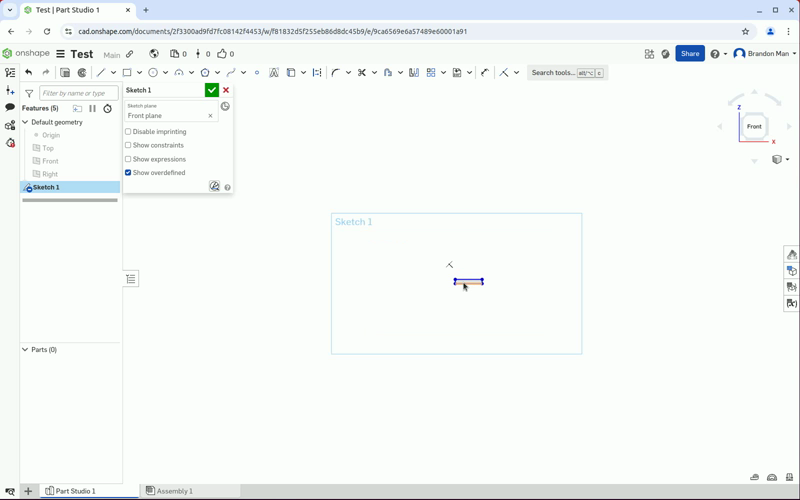
scroll(6)
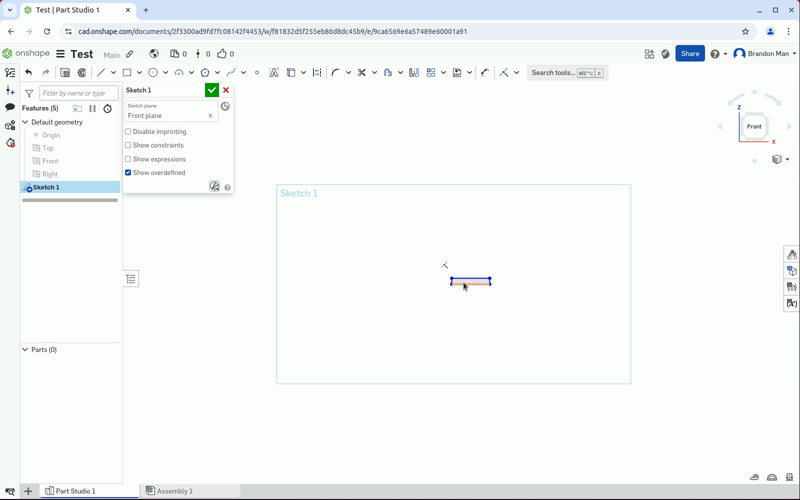
scroll(6)
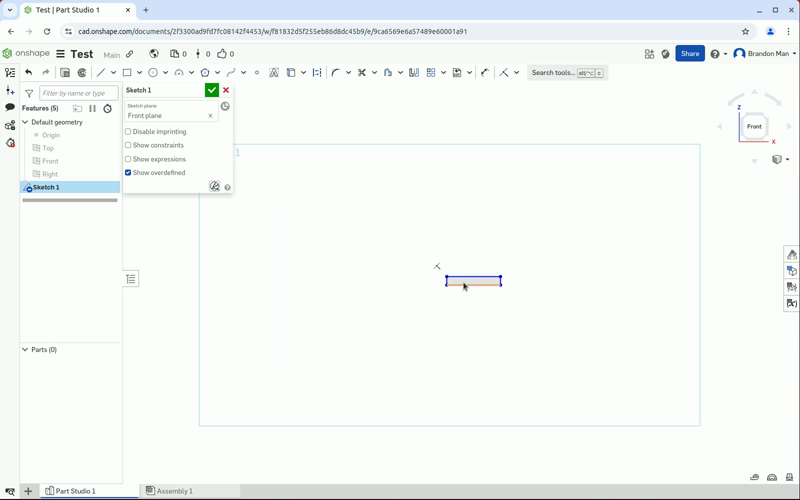
scroll(6)
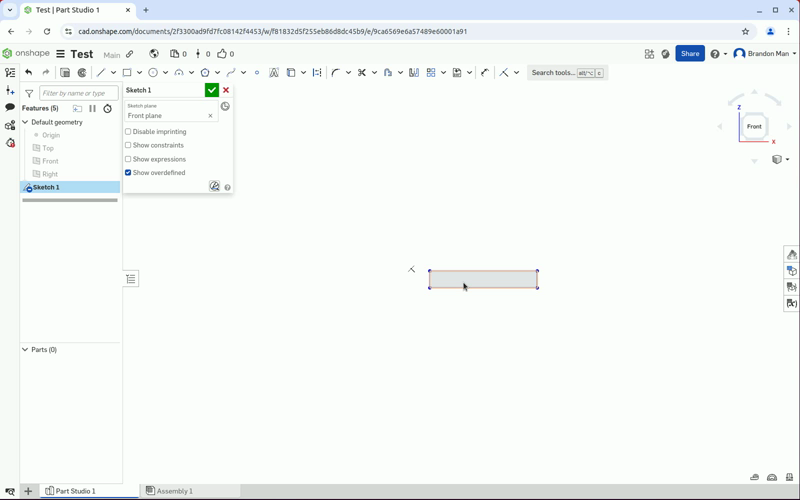
click(463, 282)
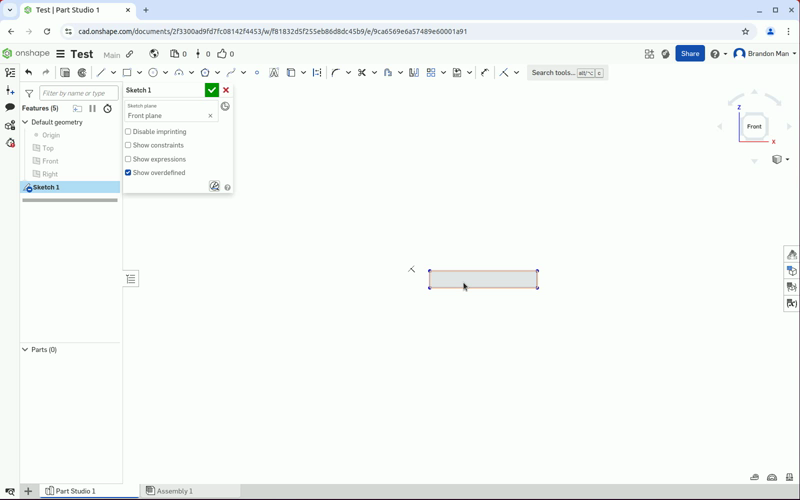
scroll(-6)
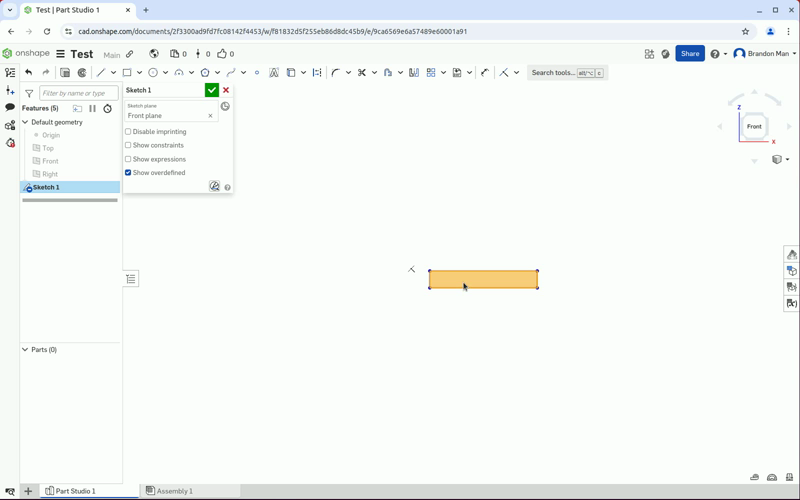
scroll(-6)
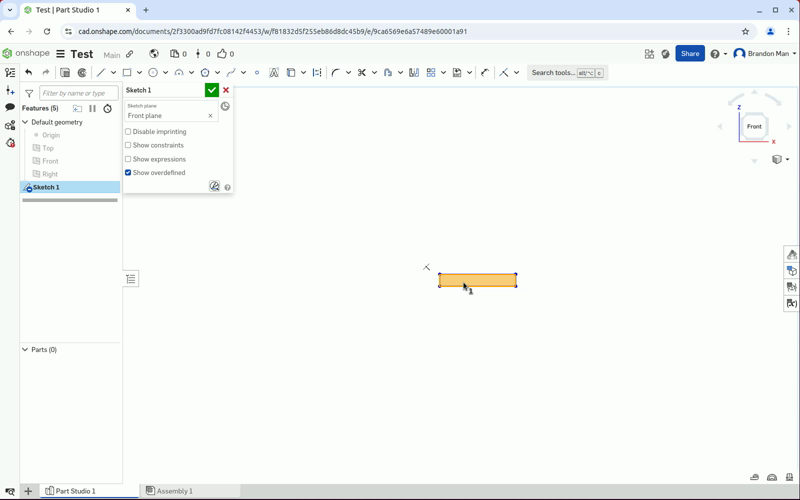
scroll(-6)
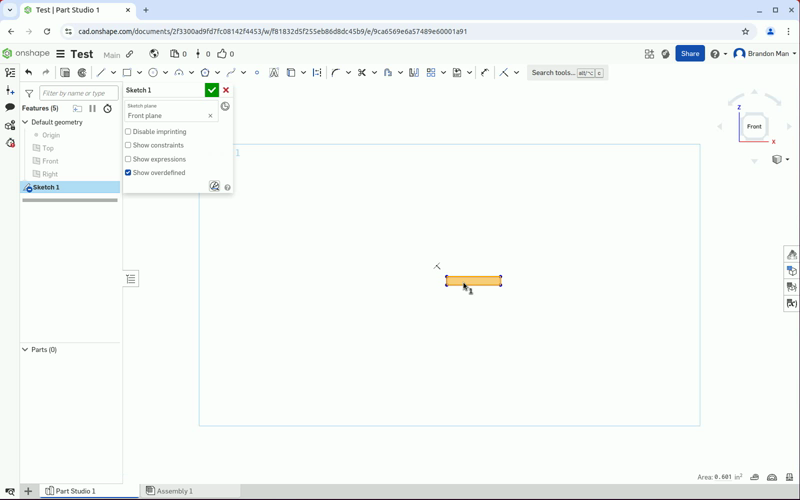
scroll(-6)
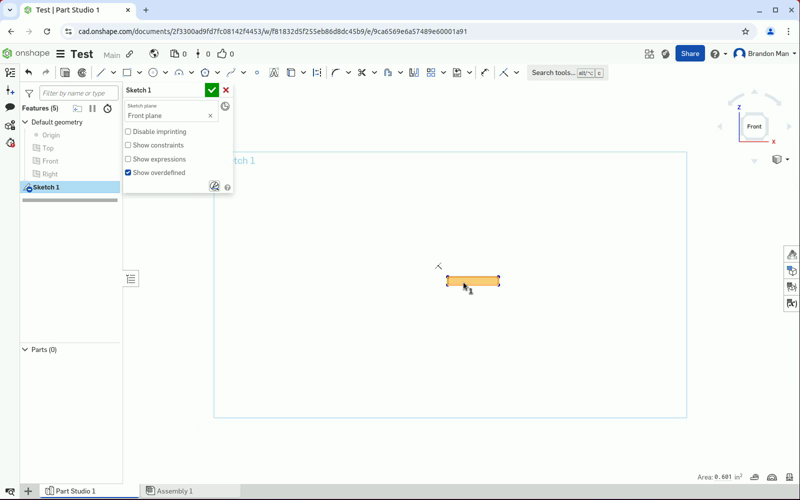
scroll(-6)
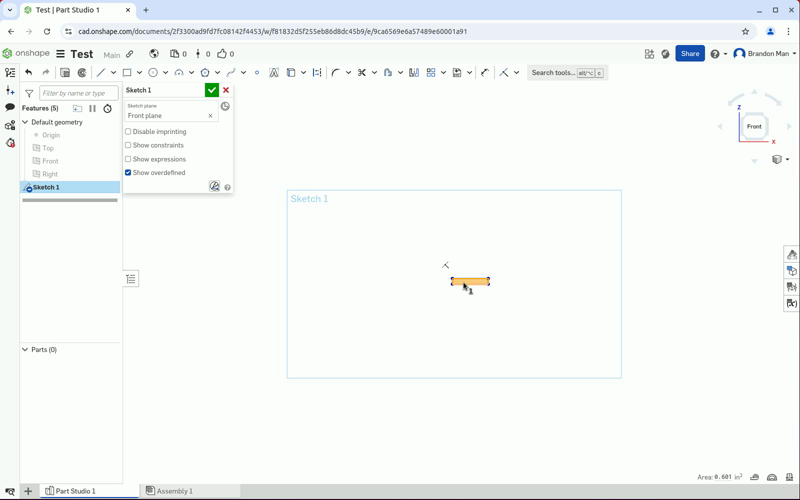
scroll(-6)
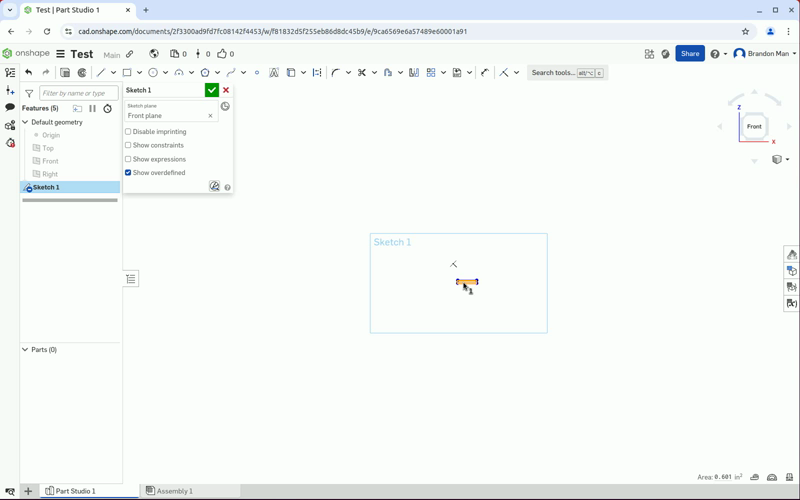
scroll(-6)
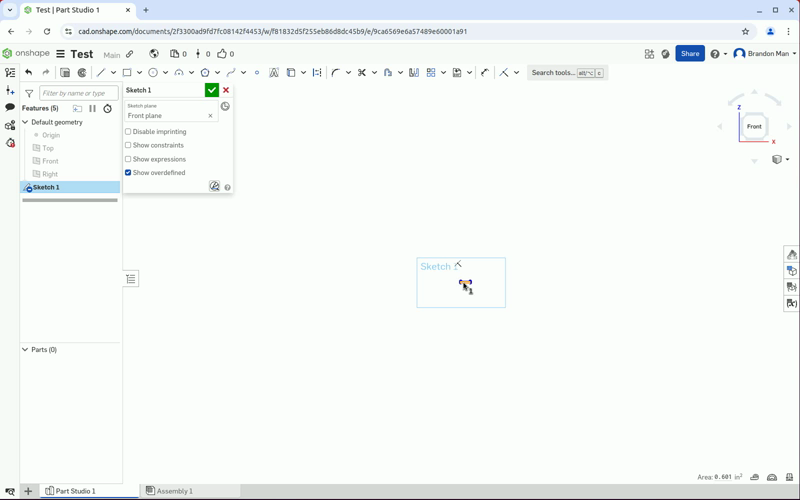
mouse_move(73, 352)
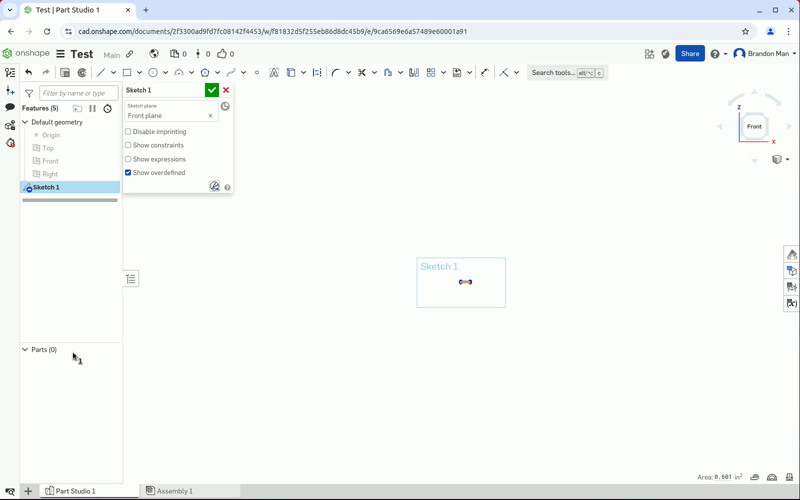
key(shift+y)
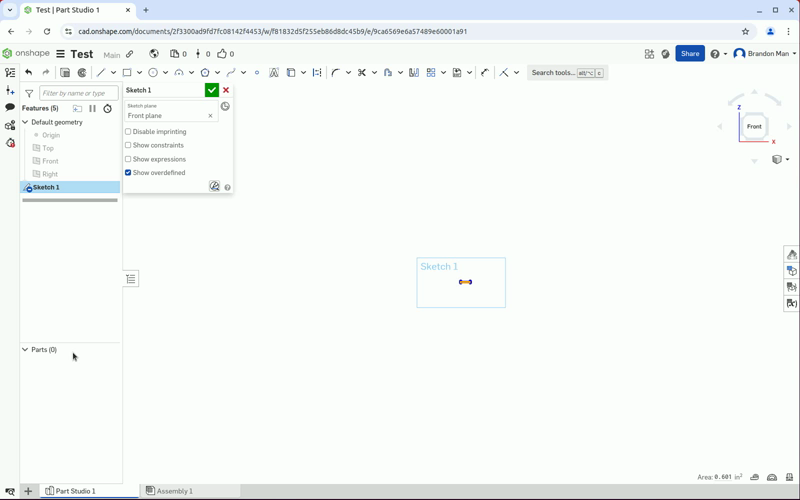
key(shift+e)
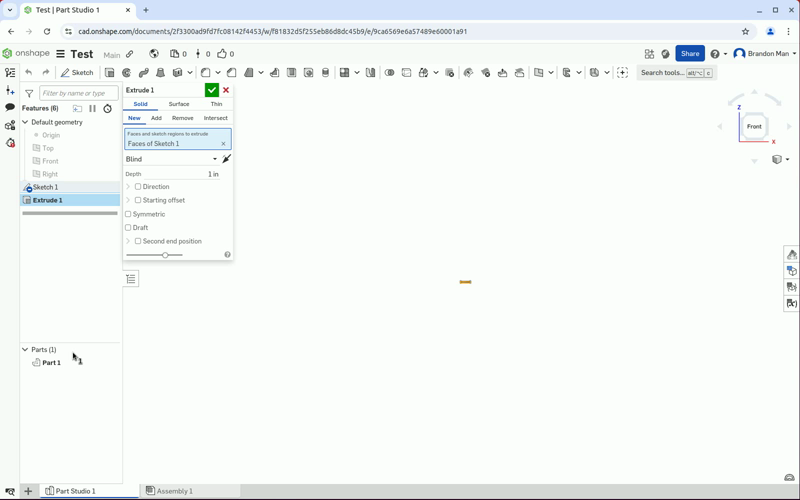
mouse_move(143, 106)
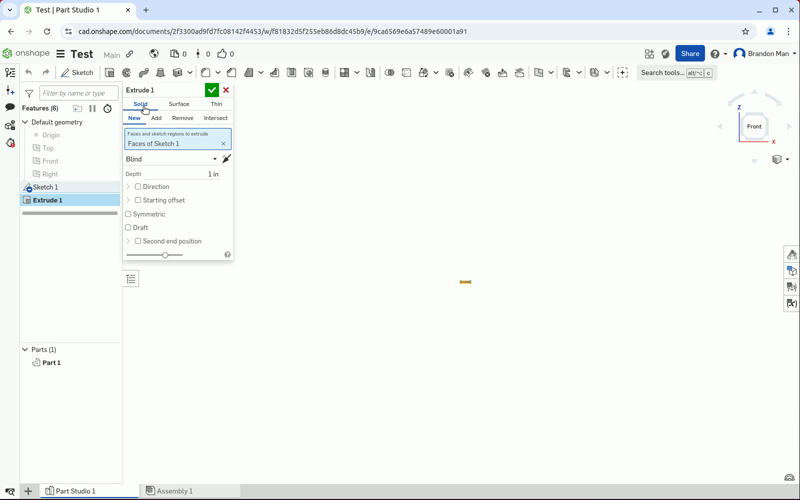
click(143, 106)
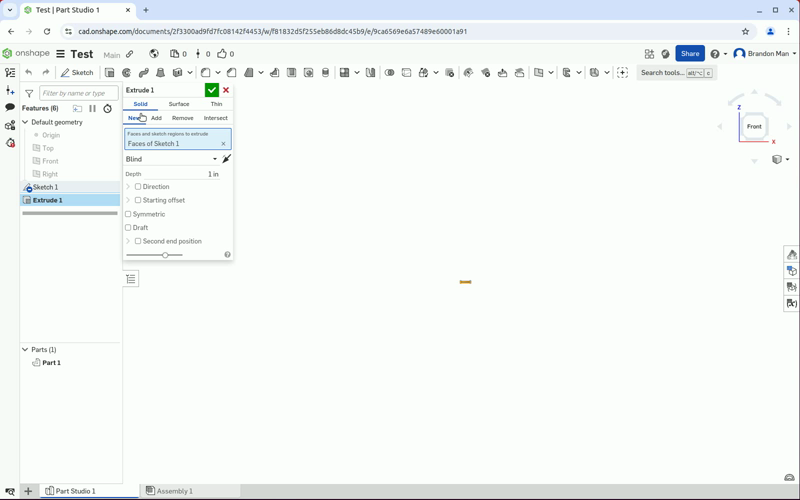
mouse_move(137, 120)
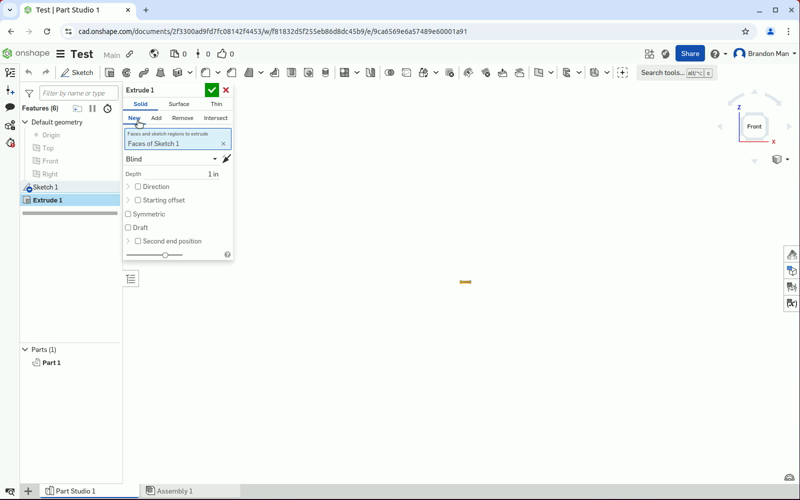
click(137, 120)
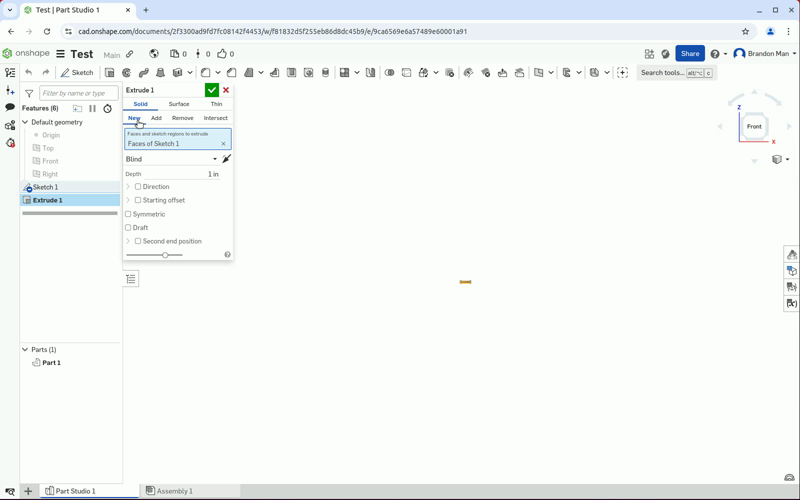
key(tab, 4)
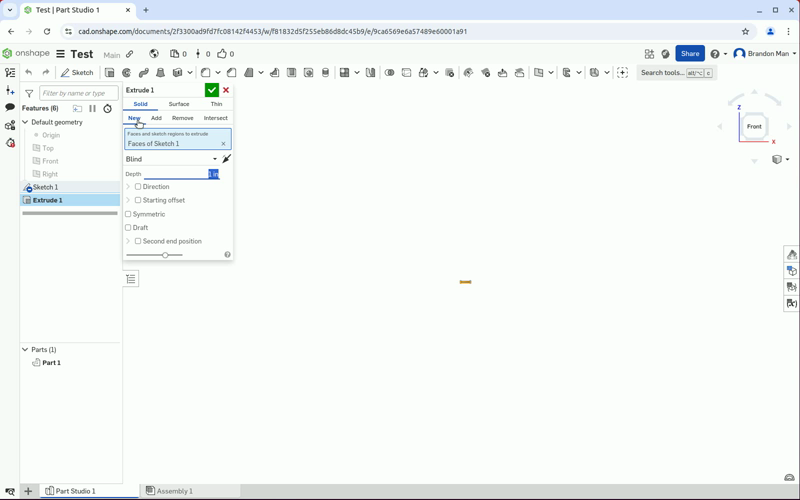
text(23.108)
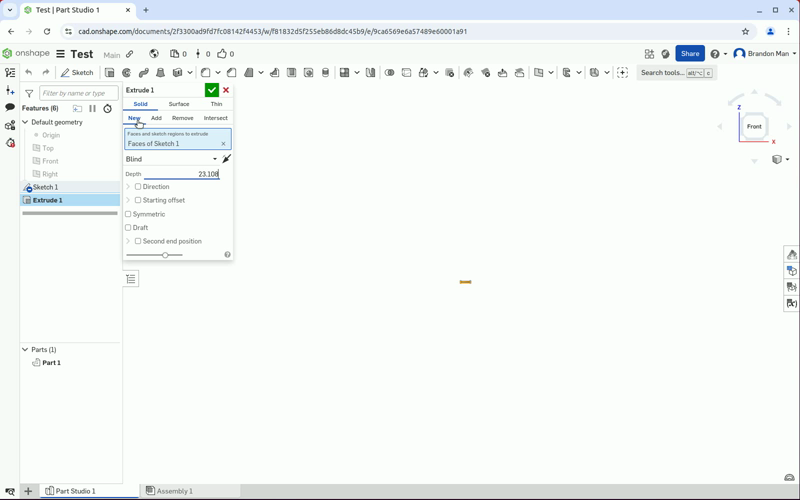
key(enter)
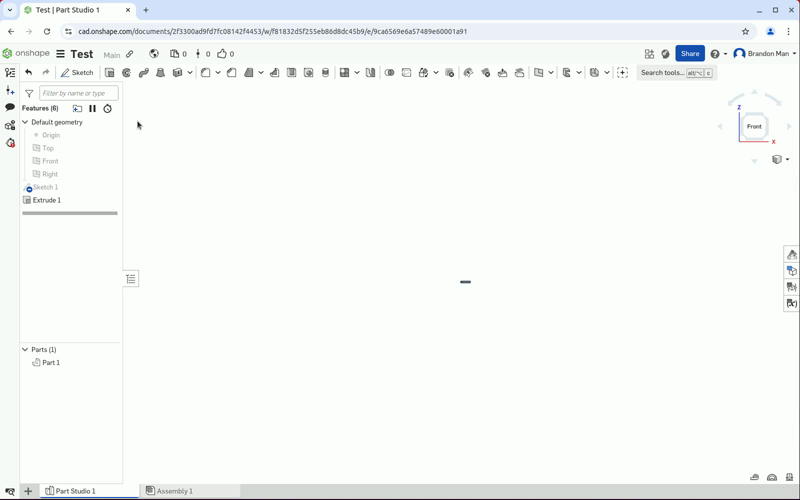
key(shift+h)
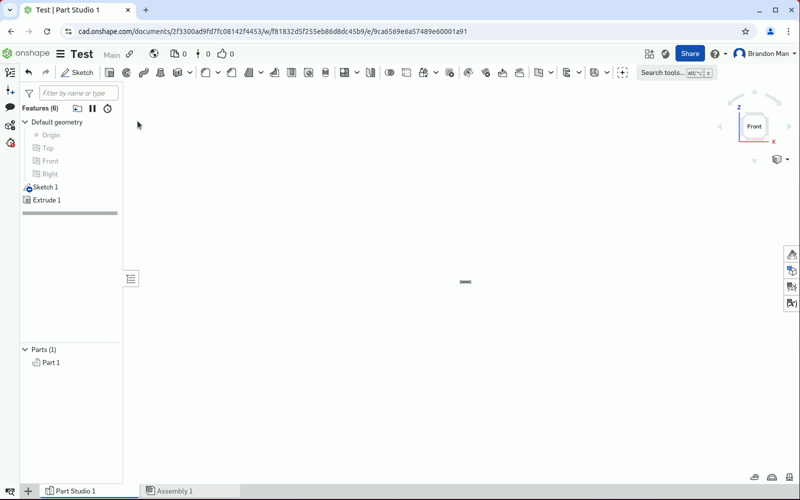
key(shift+h)
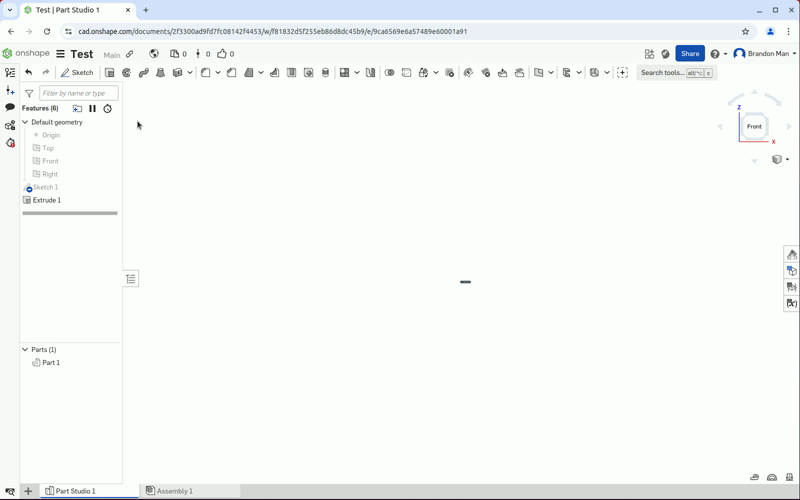
mouse_move(73, 189)
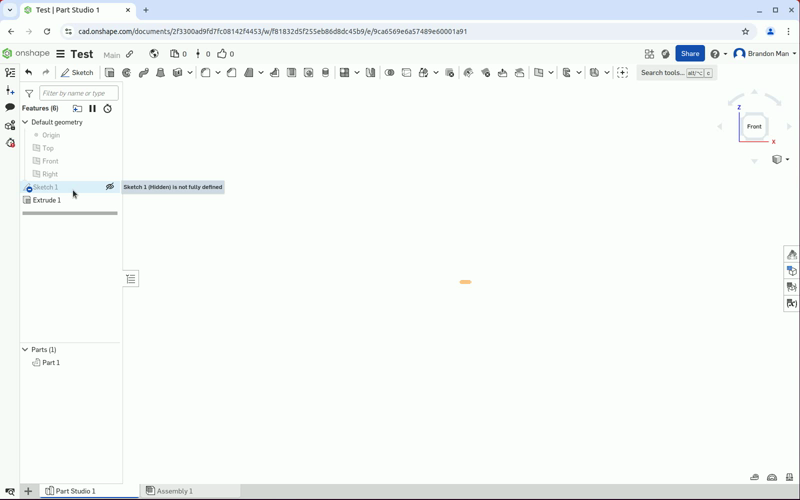
click(73, 189)
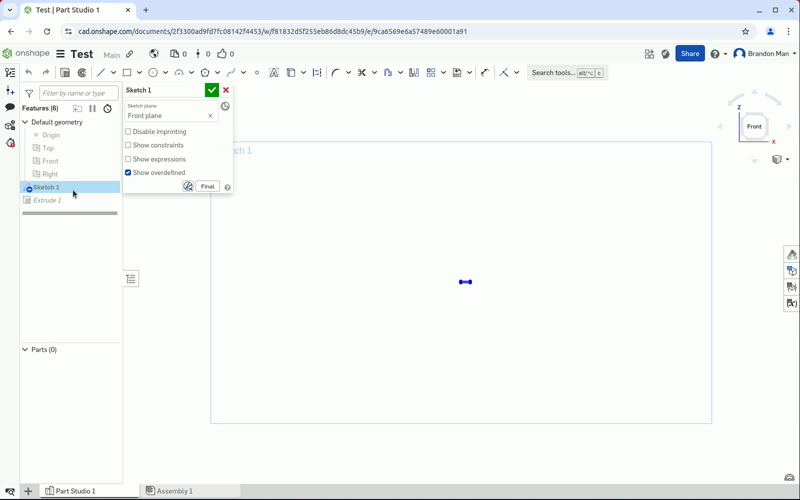
mouse_move(229, 92)
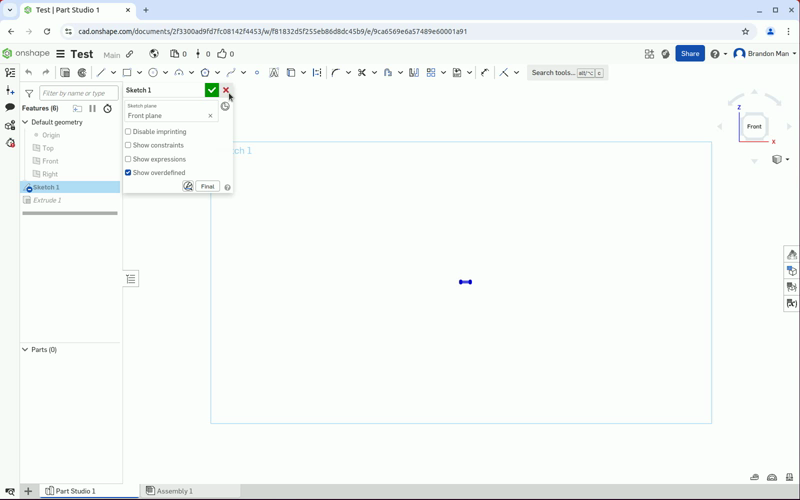
click(229, 92)
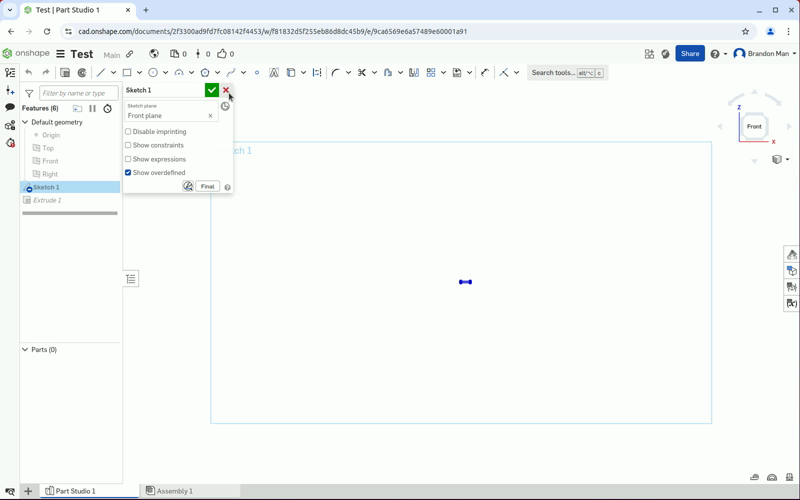
key(shift+s)
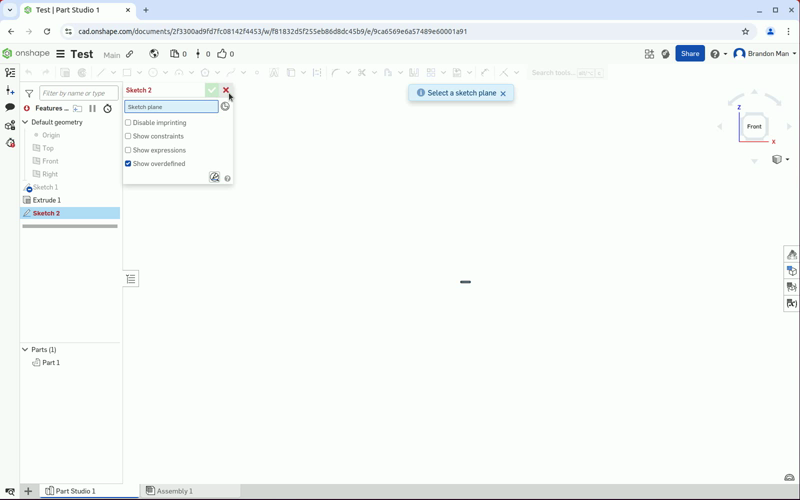
mouse_move(73, 163)
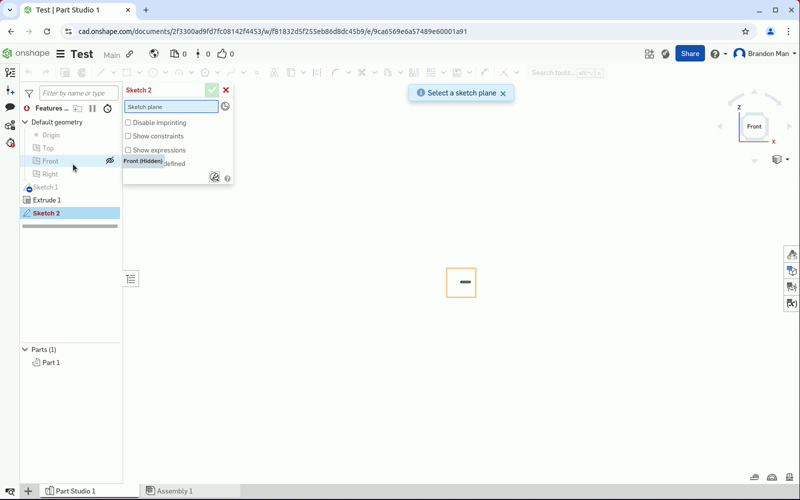
click(73, 163)
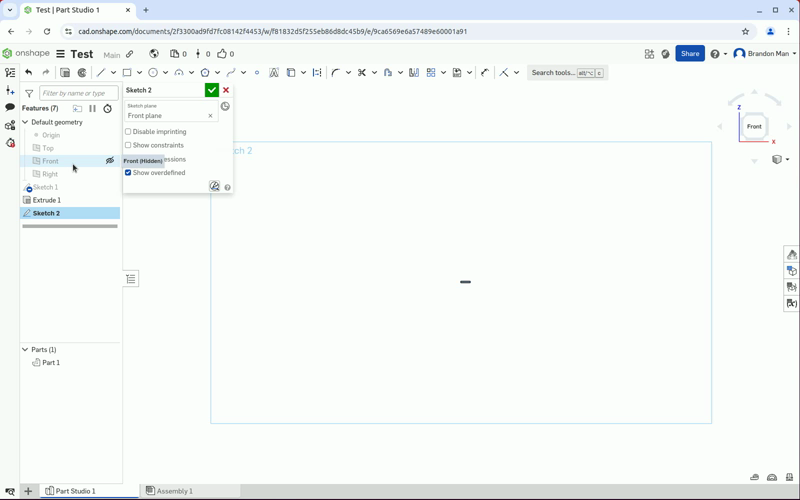
mouse_move(73, 352)
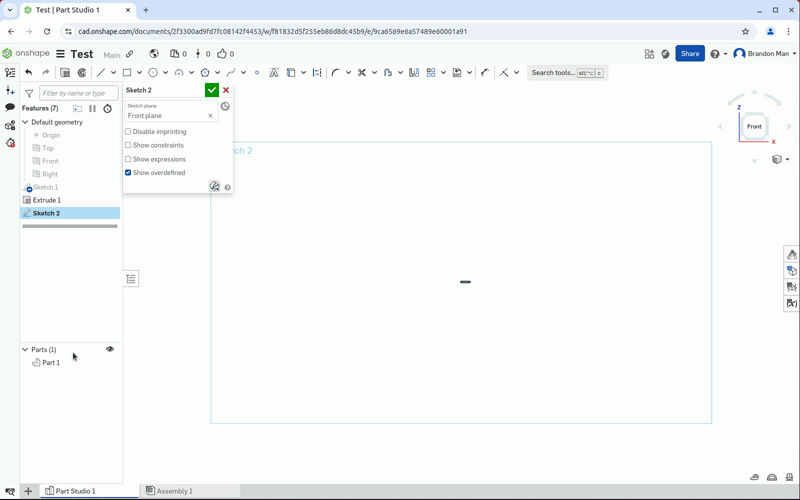
key(y)
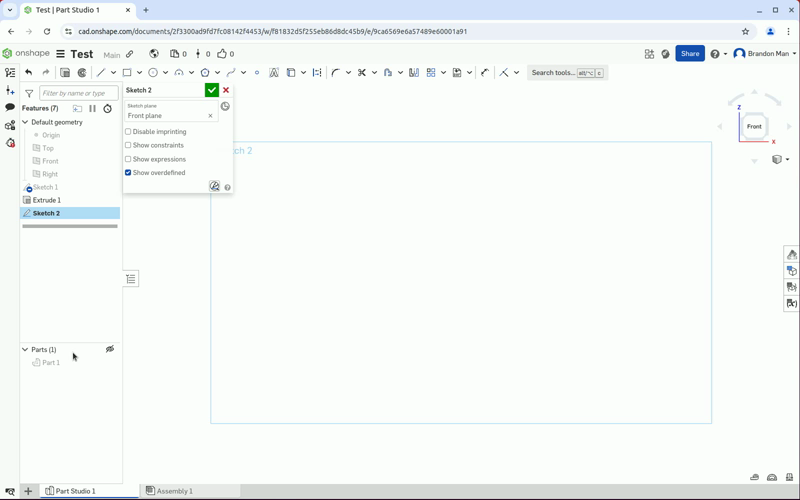
key(l)
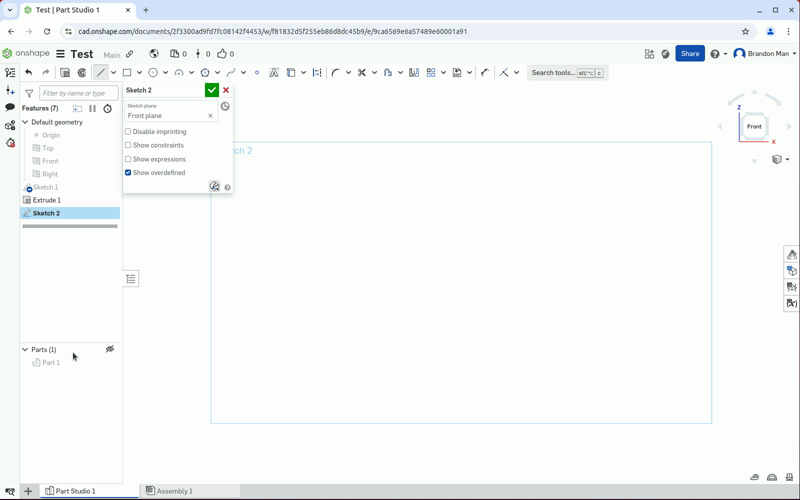
key_down(shift)
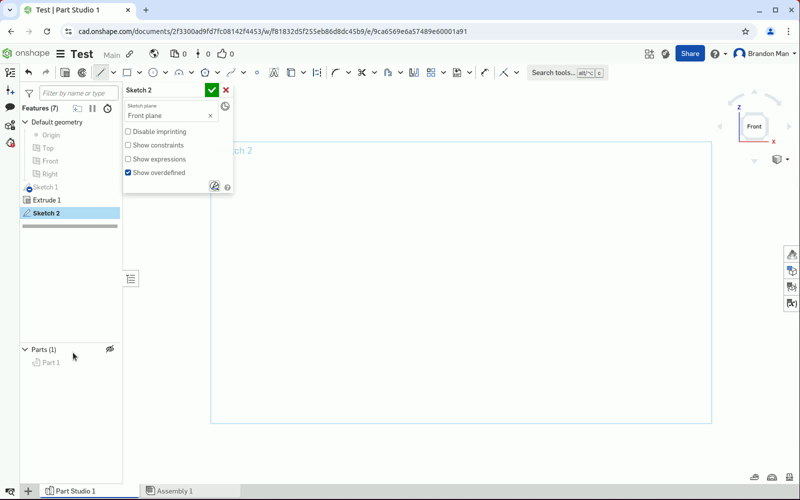
mouse_move(468, 282)
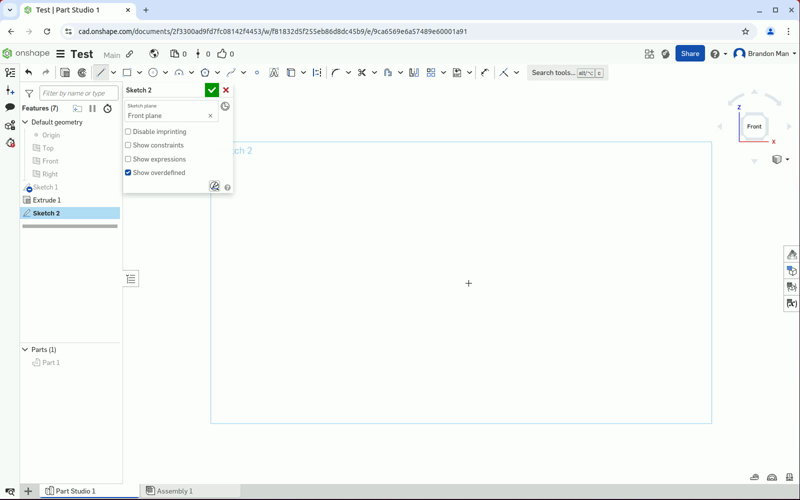
click(468, 282)
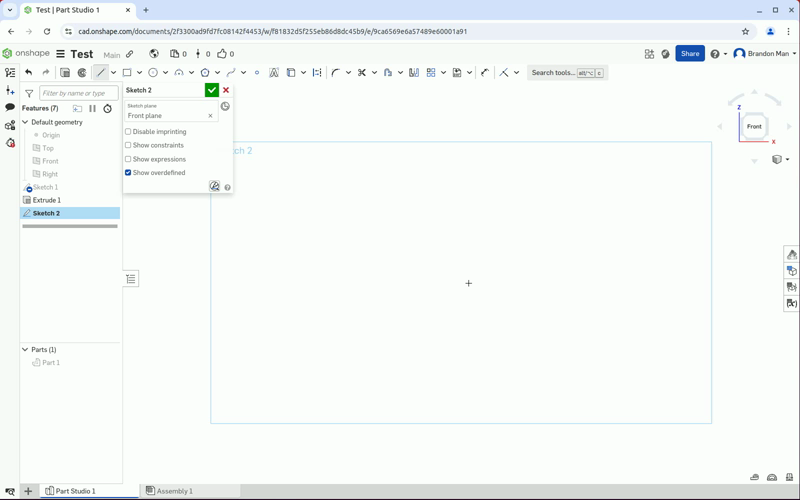
key_up(shift)
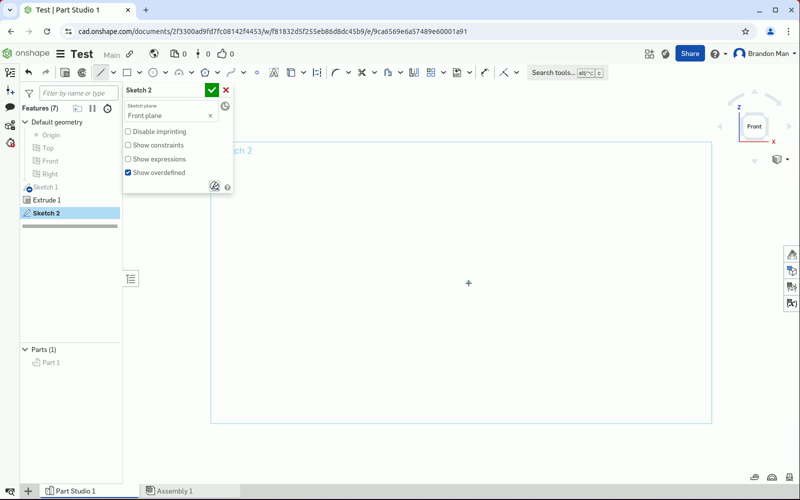
key_down(shift)
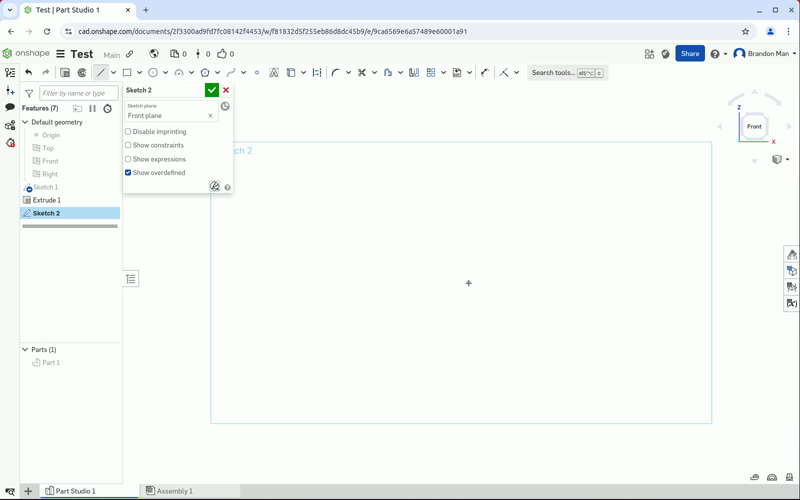
mouse_move(498, 282)
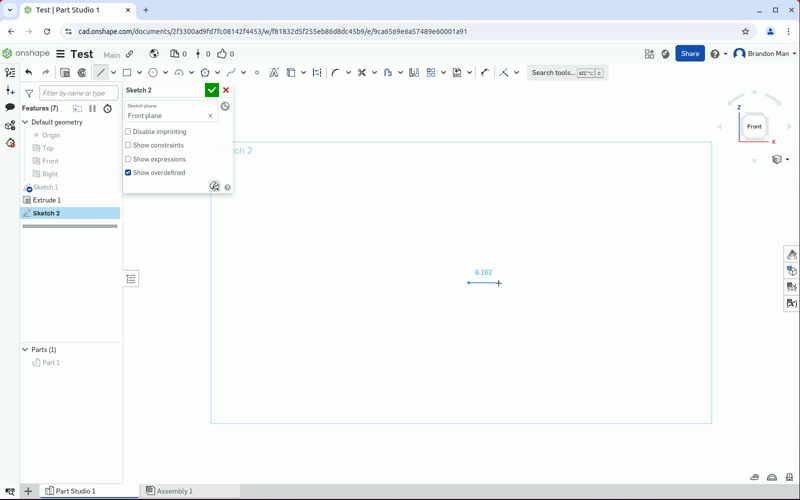
mouse_move(478, 282)
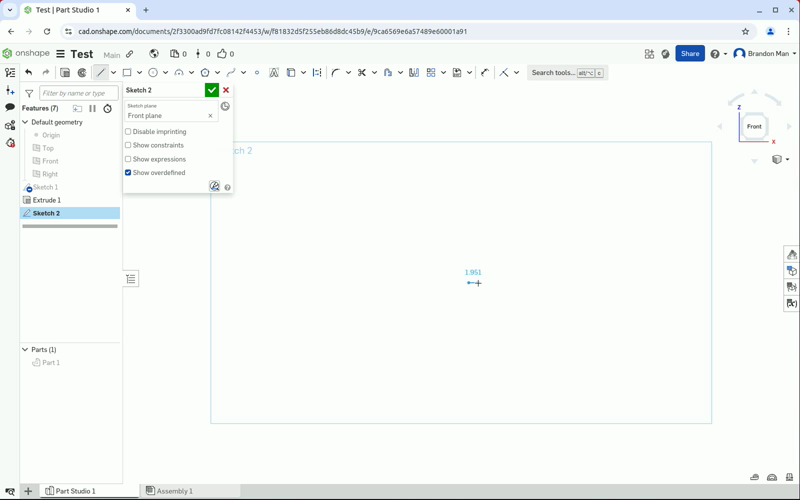
click(478, 282)
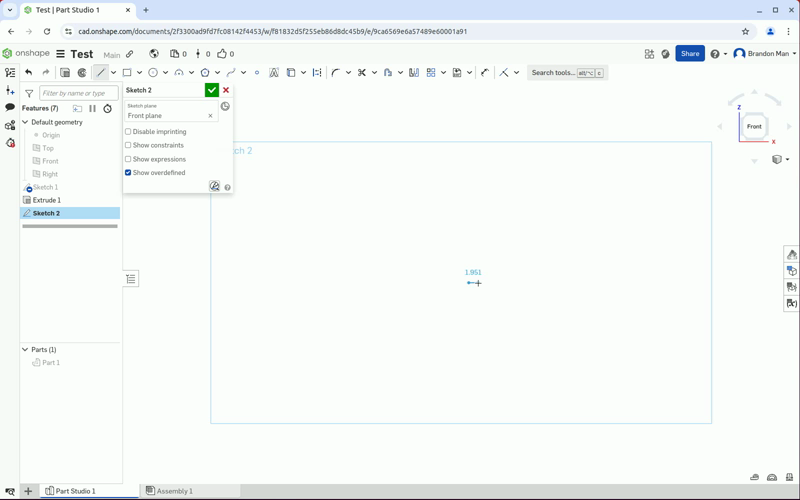
key_up(shift)
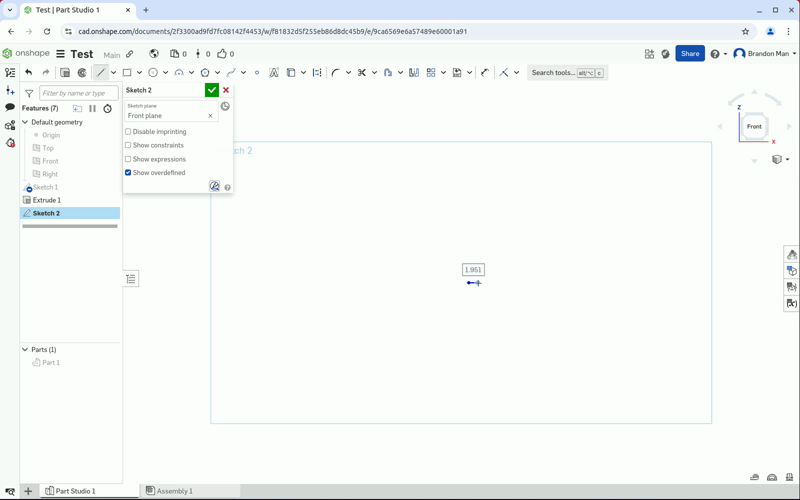
key_down(shift)
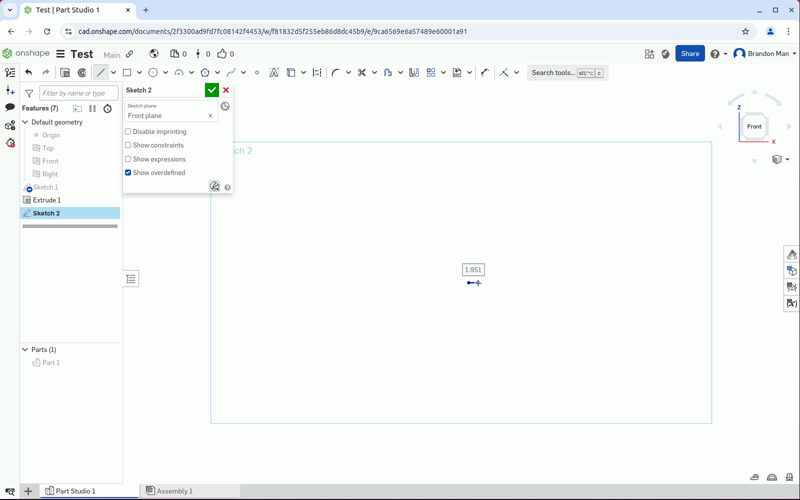
mouse_move(508, 282)
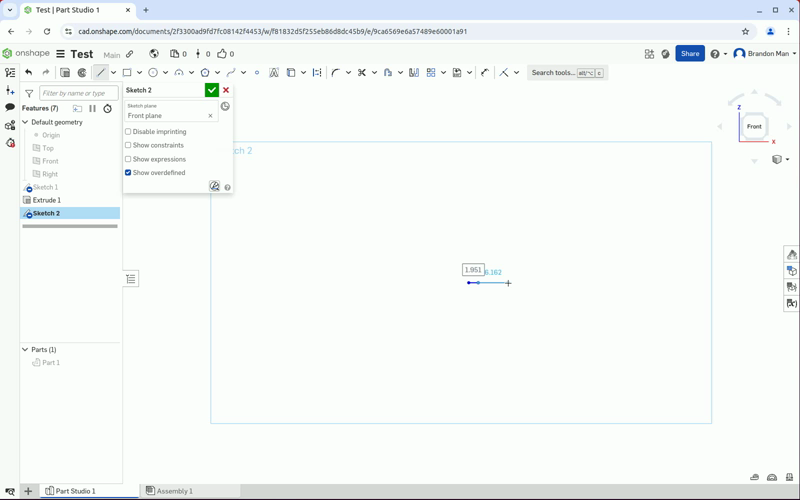
mouse_move(478, 281)
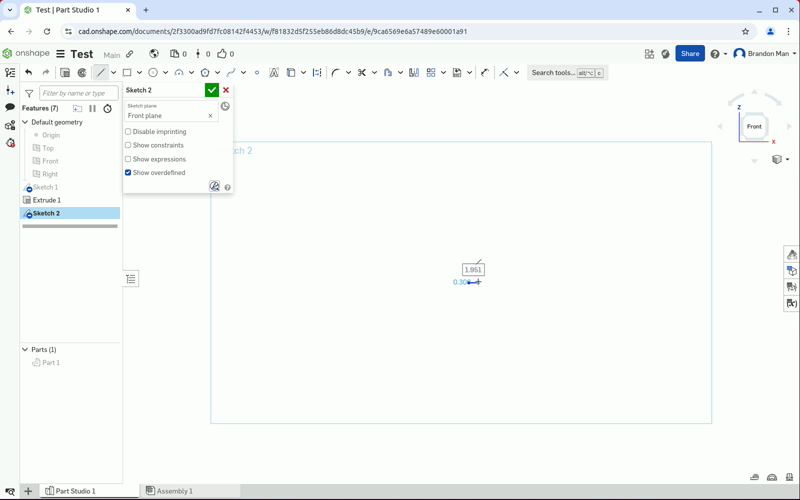
scroll(6)
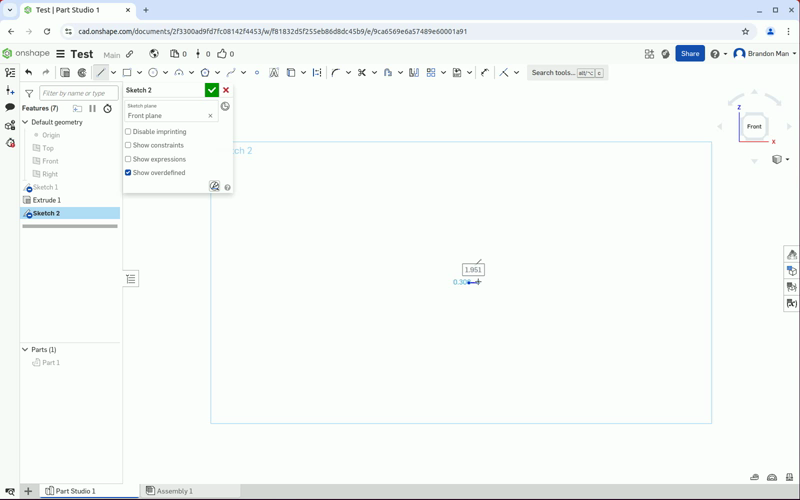
scroll(6)
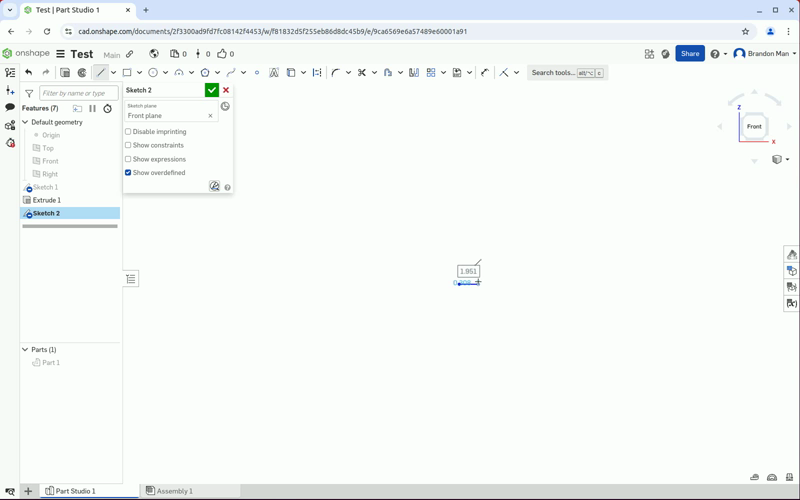
scroll(6)
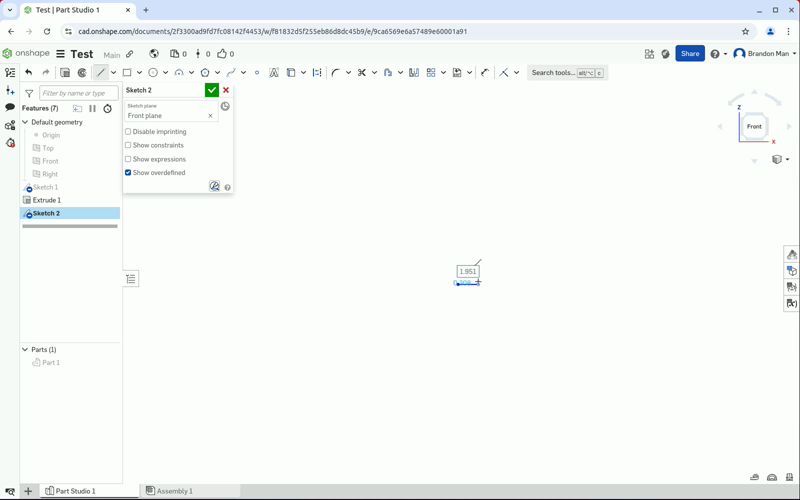
scroll(6)
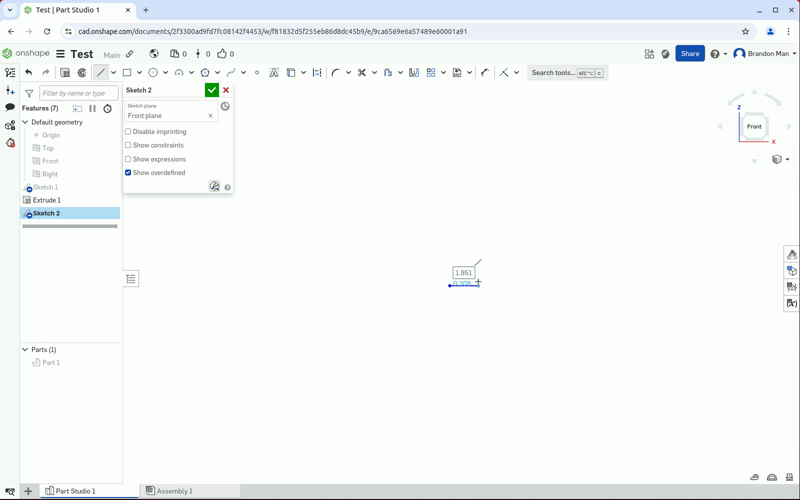
scroll(6)
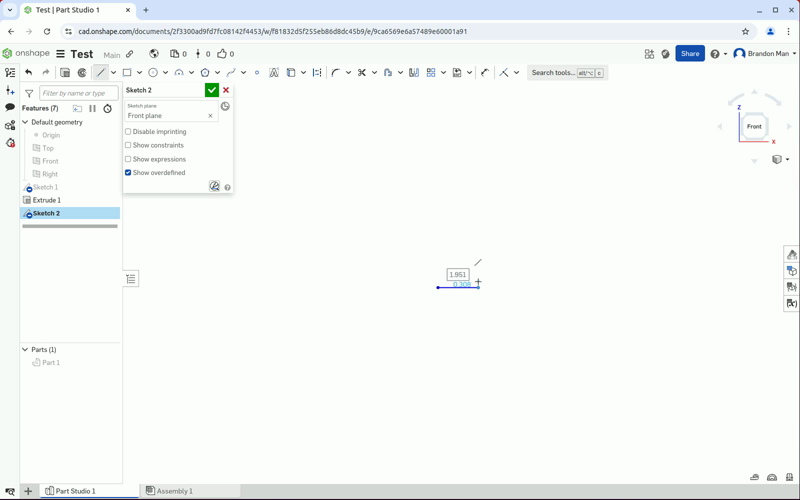
scroll(6)
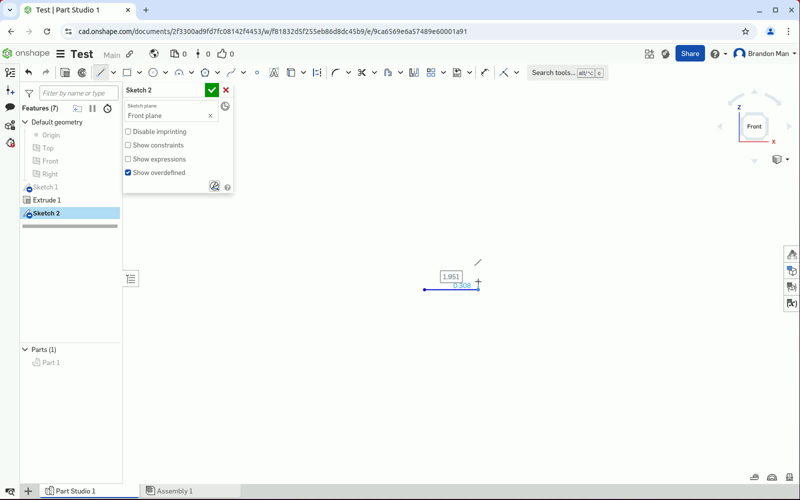
scroll(6)
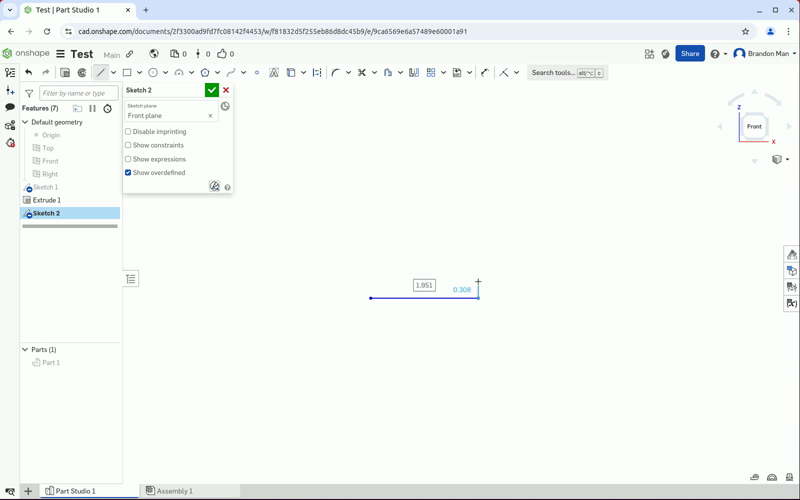
click(478, 281)
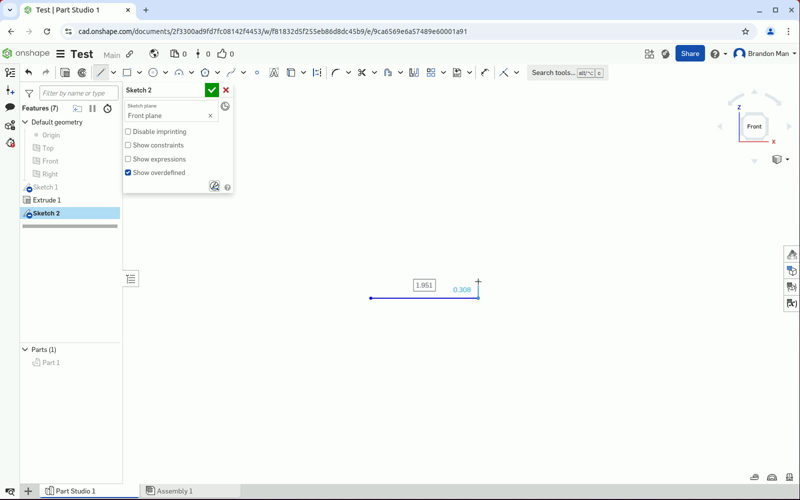
scroll(-6)
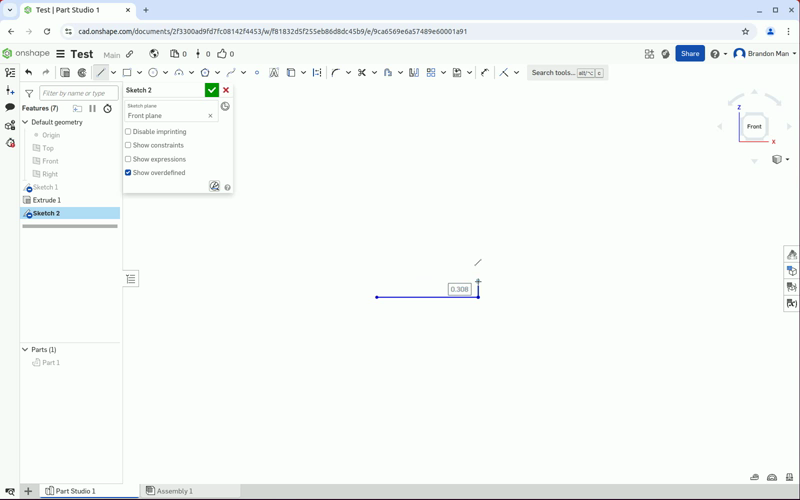
scroll(-6)
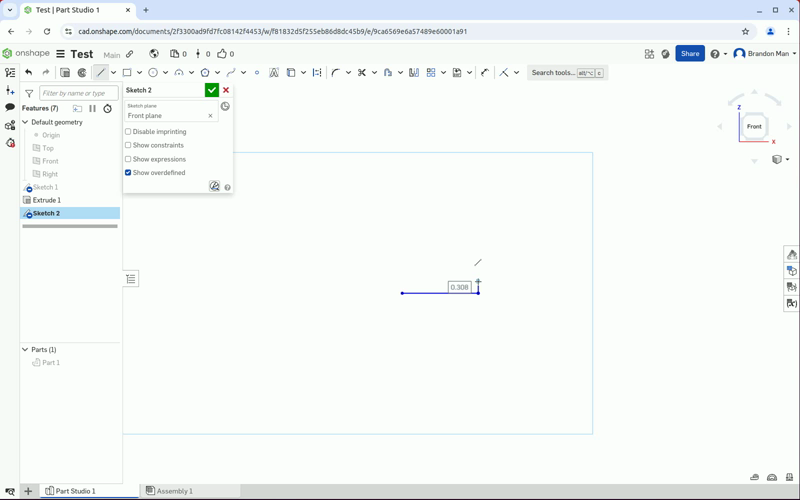
scroll(-6)
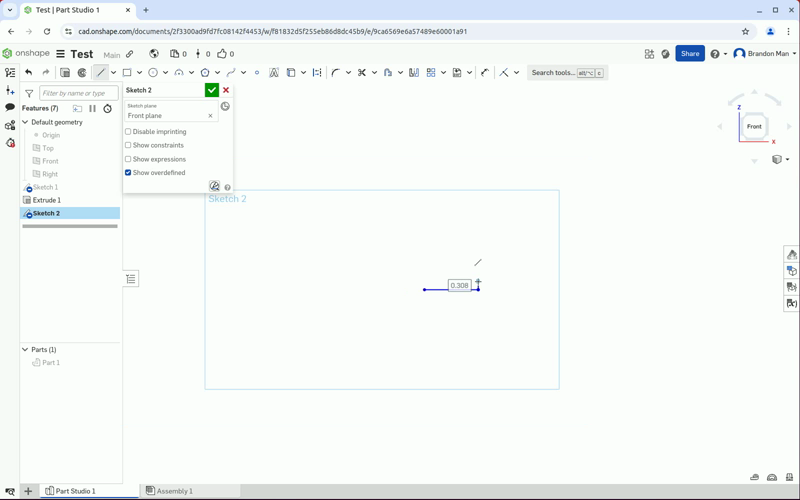
scroll(-6)
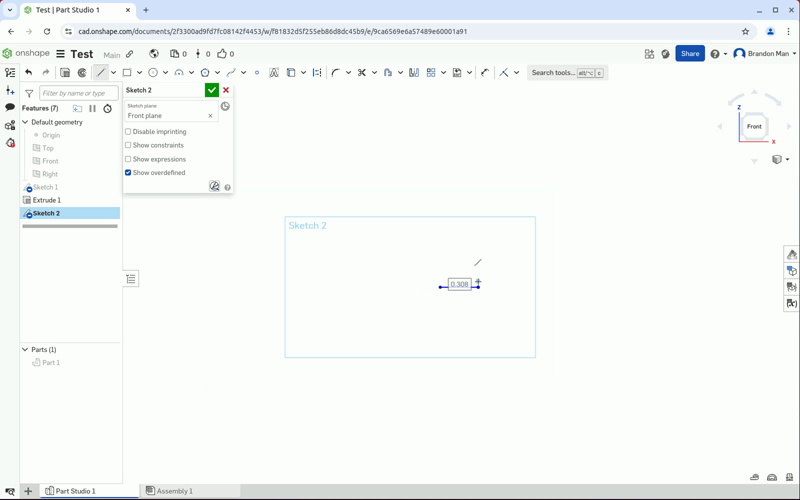
scroll(-6)
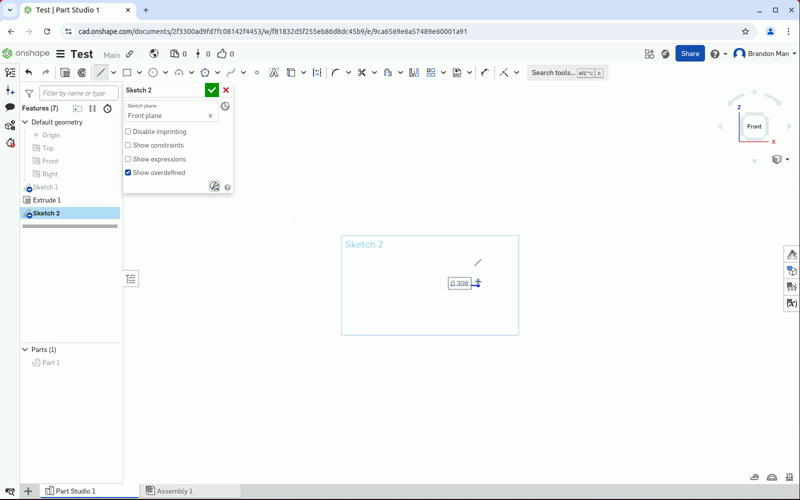
scroll(-6)
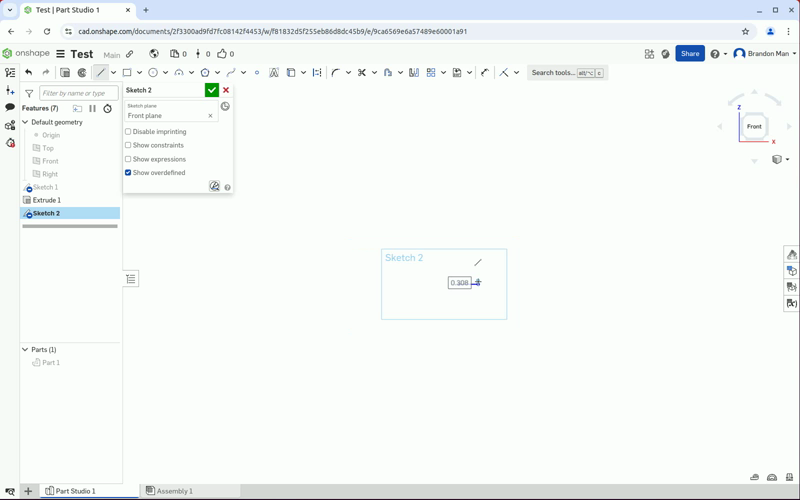
scroll(-6)
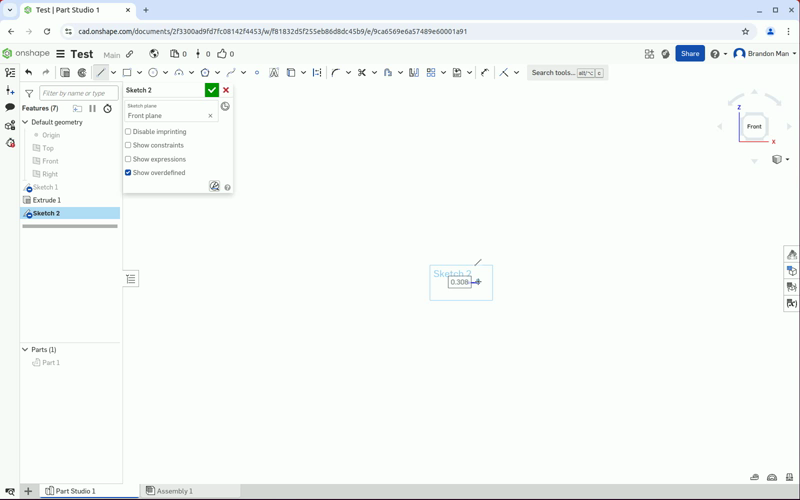
key_up(shift)
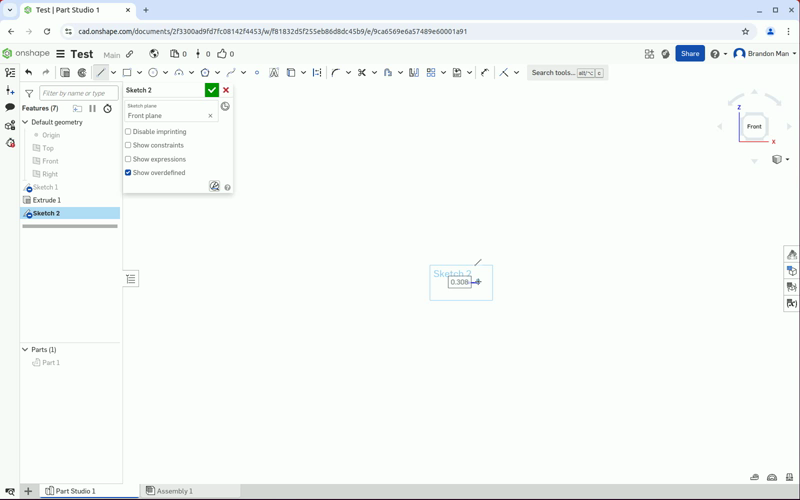
key_down(shift)
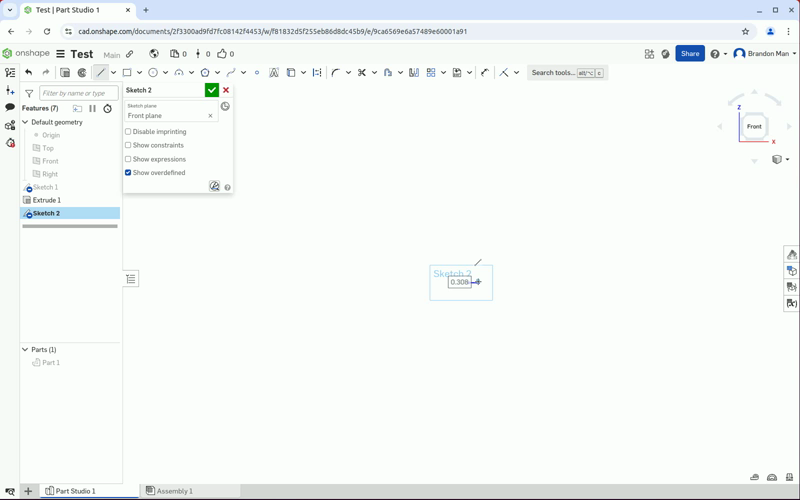
mouse_move(508, 281)
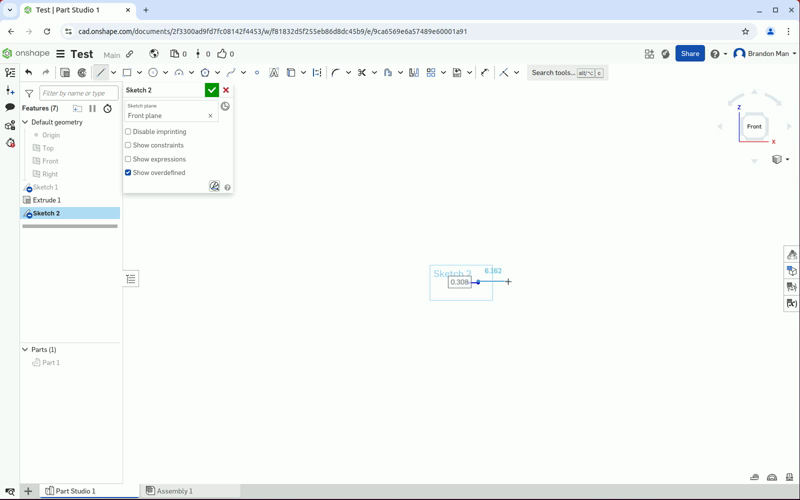
mouse_move(468, 281)
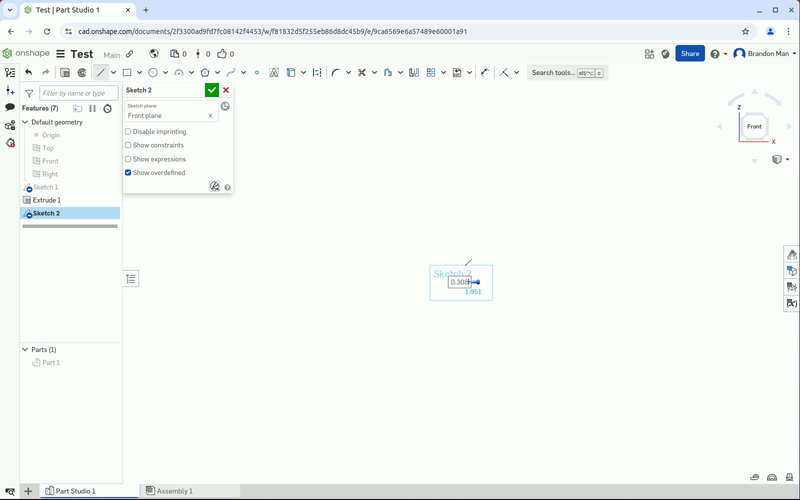
scroll(6)
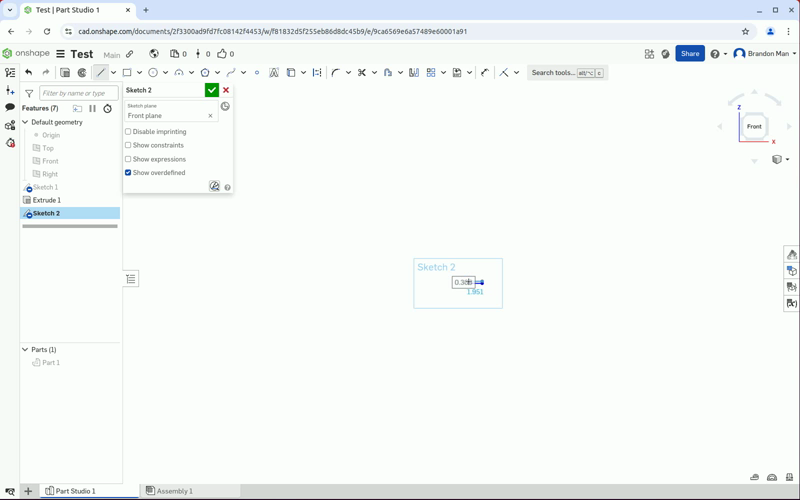
scroll(6)
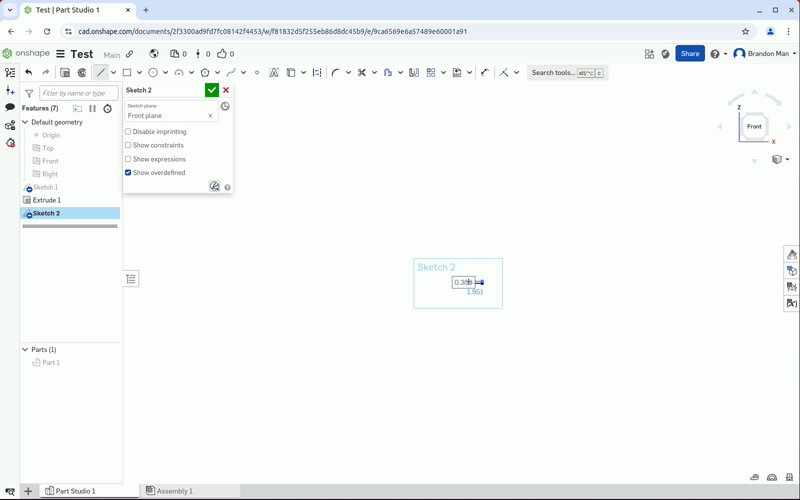
scroll(6)
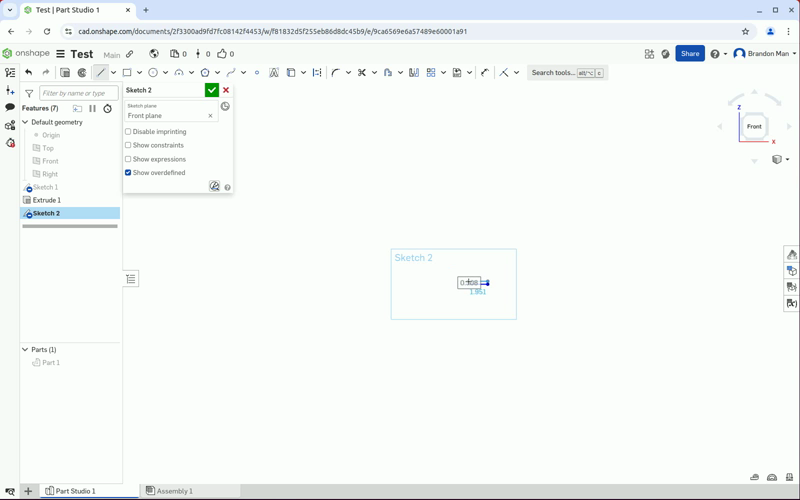
scroll(6)
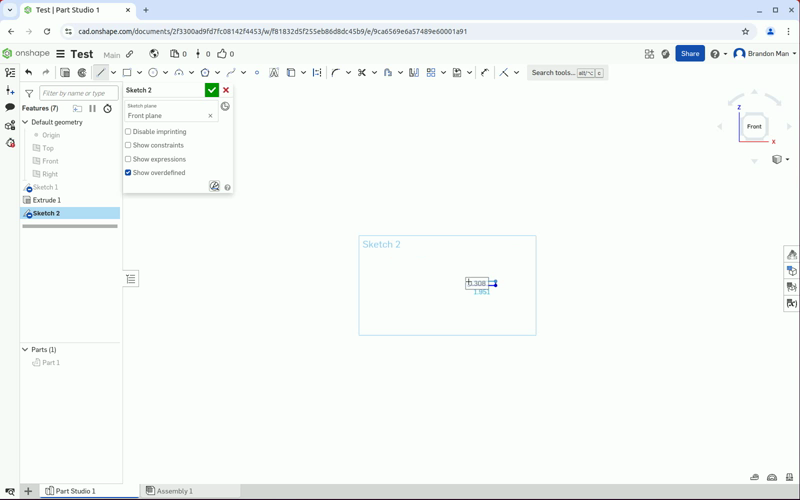
scroll(6)
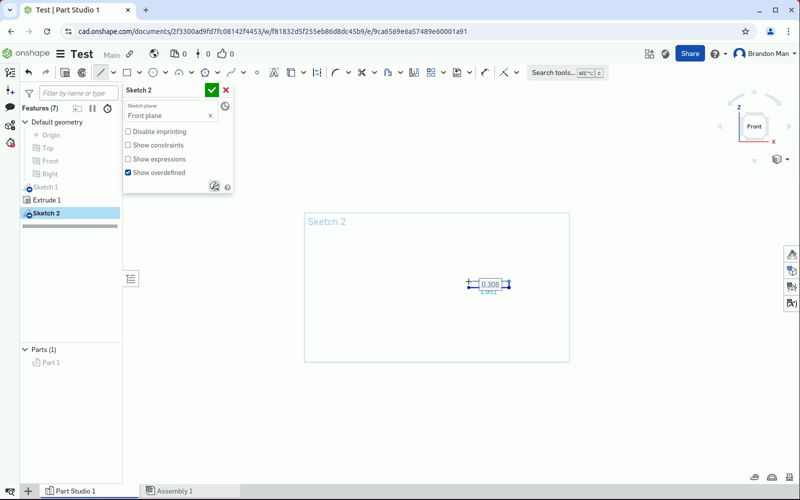
scroll(6)
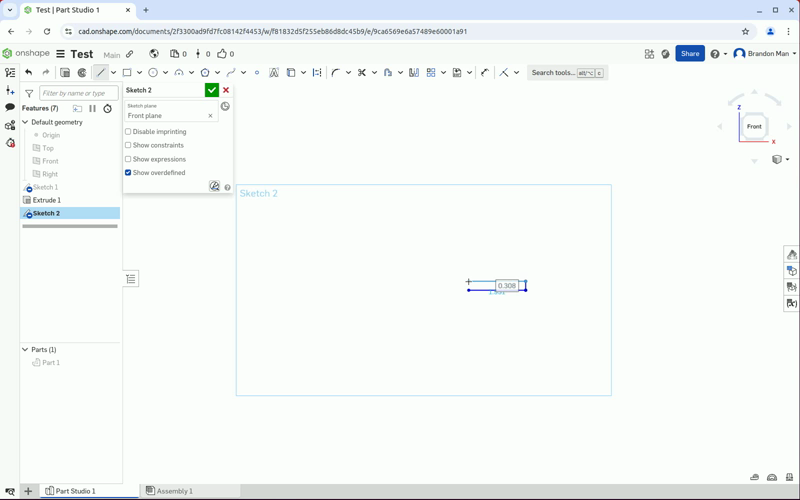
scroll(6)
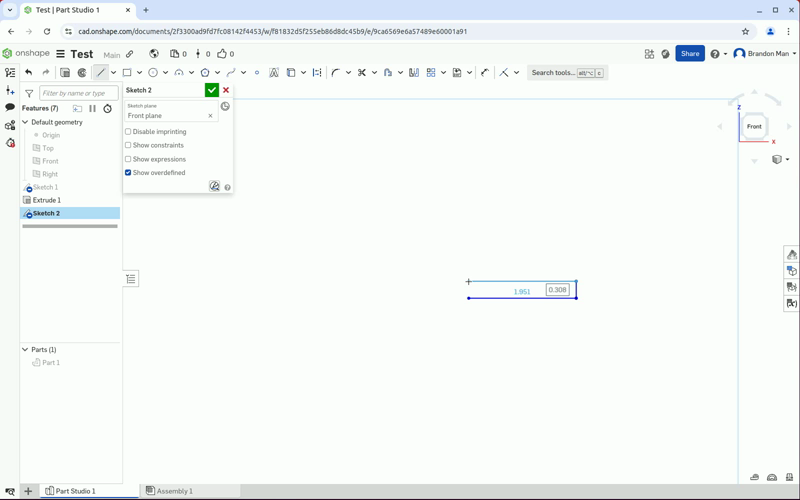
click(468, 281)
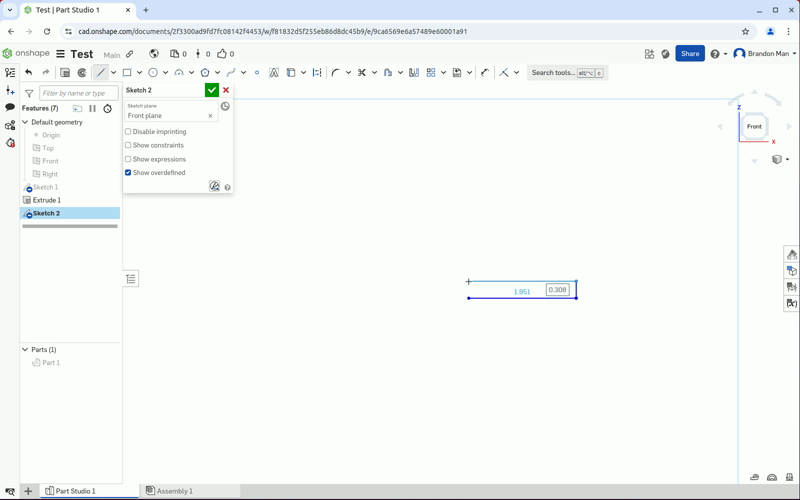
scroll(-6)
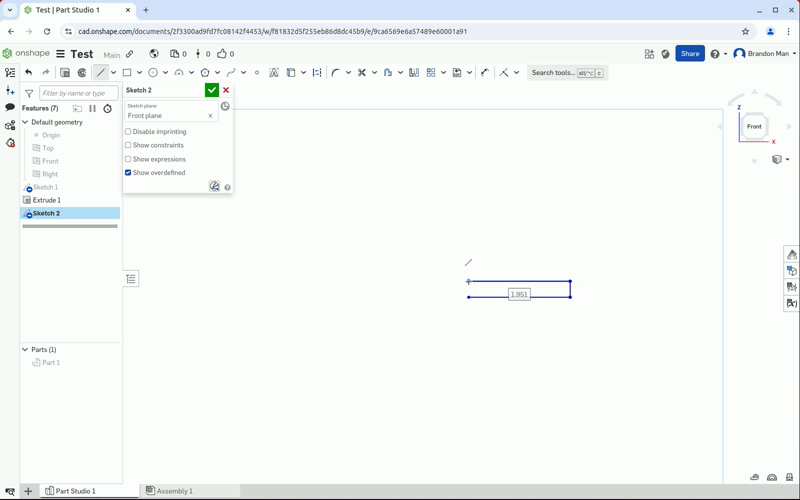
scroll(-6)
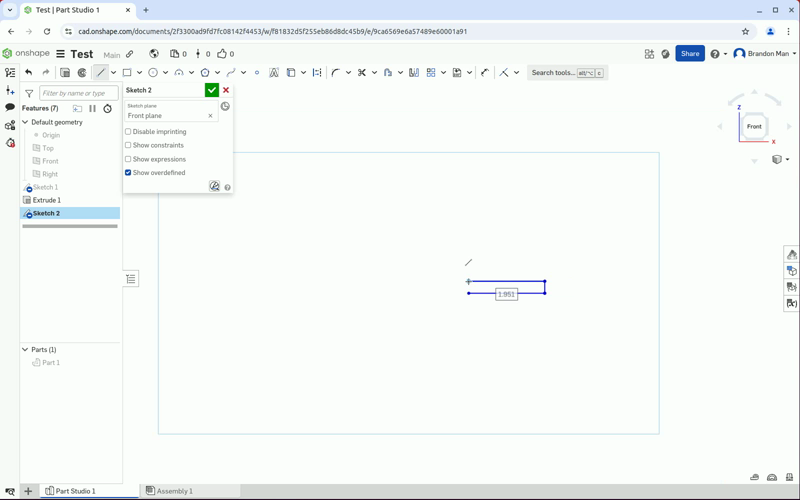
scroll(-6)
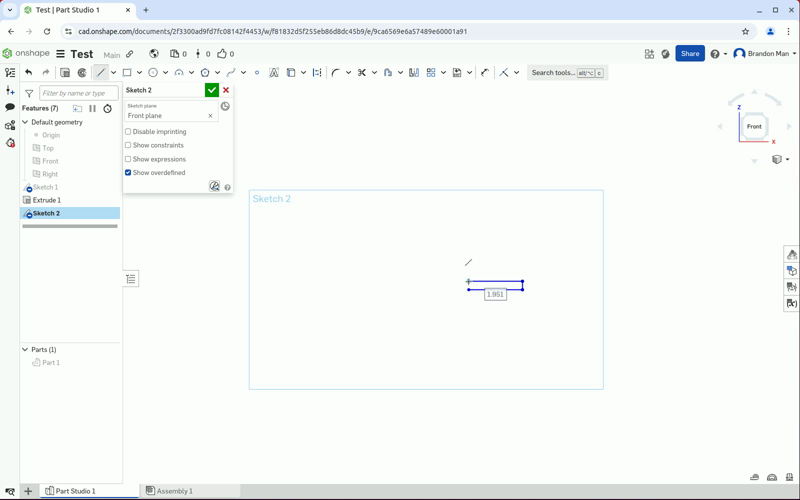
scroll(-6)
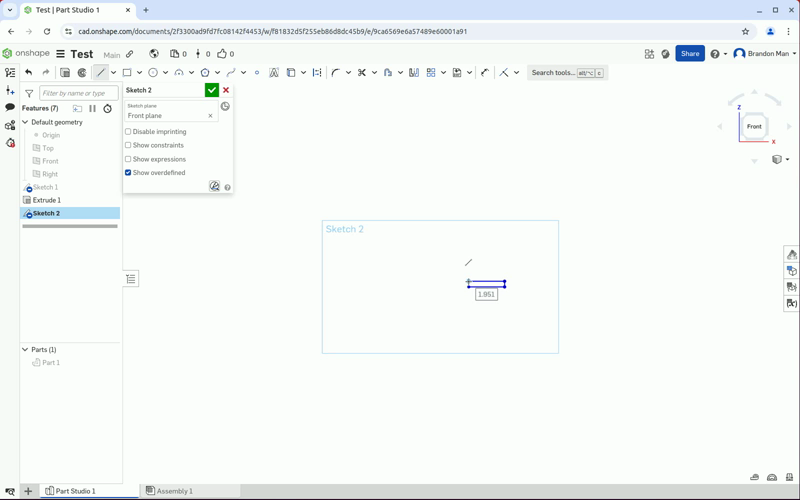
scroll(-6)
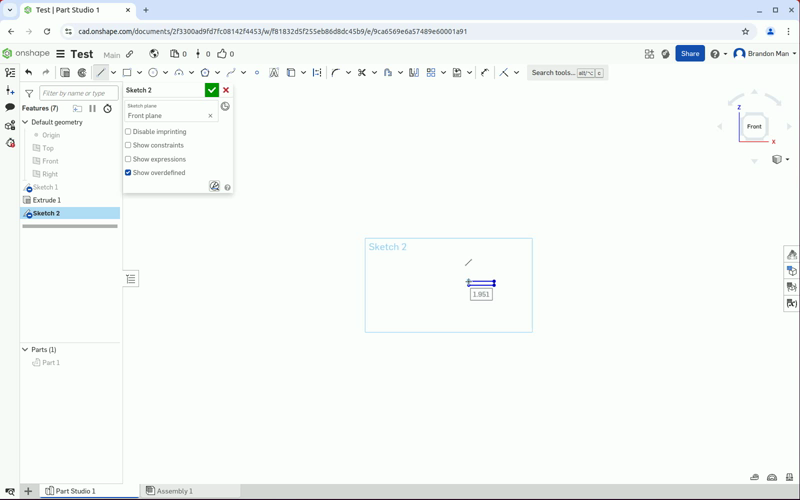
scroll(-6)
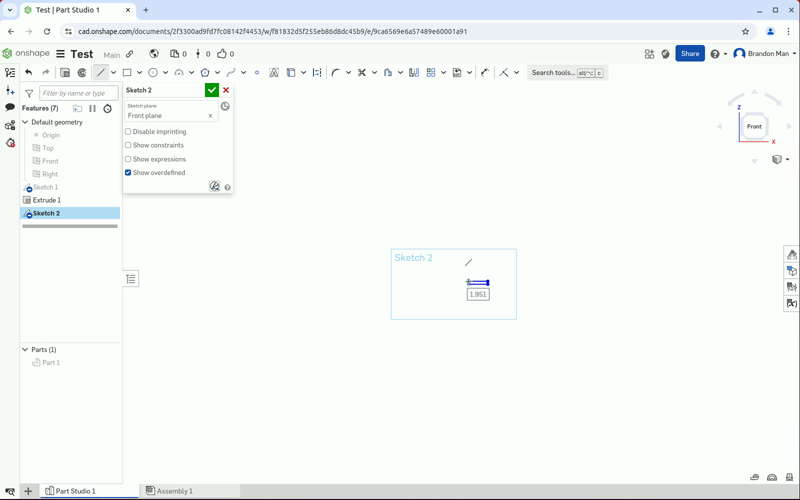
scroll(-6)
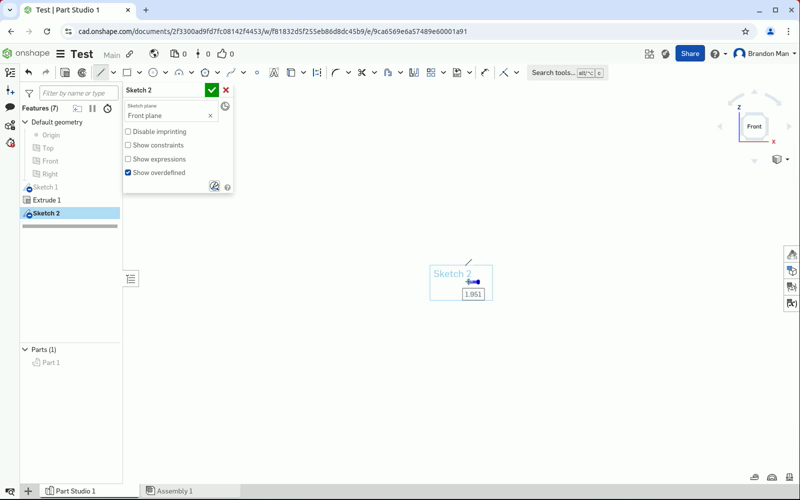
key_up(shift)
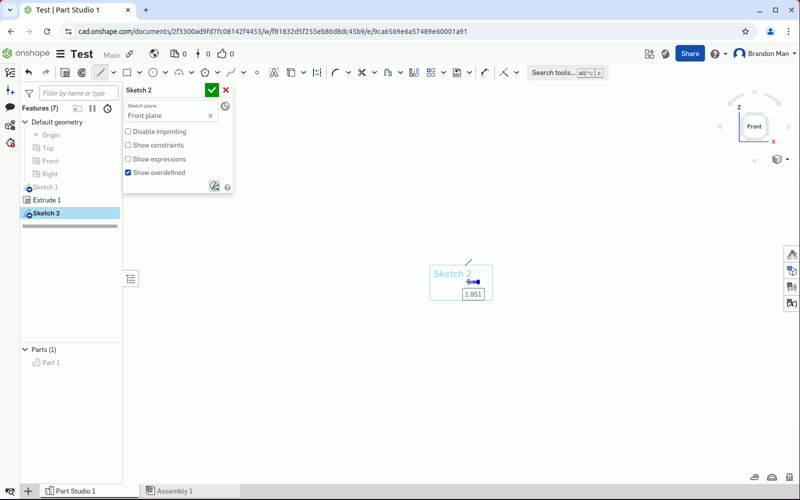
mouse_move(498, 281)
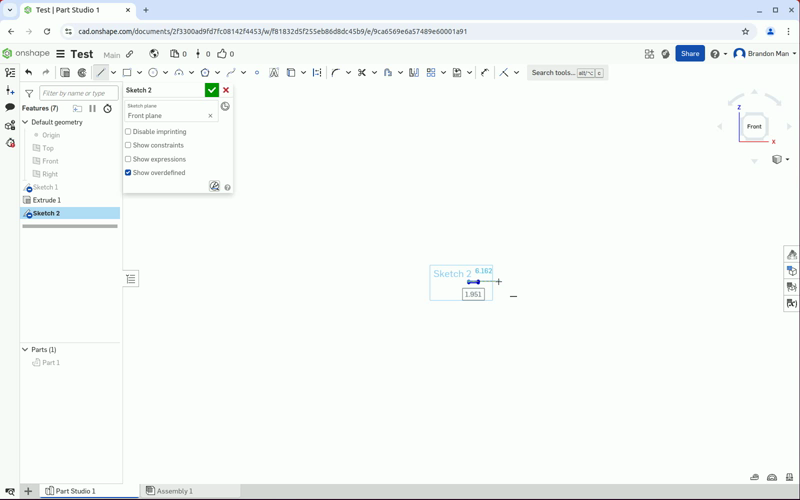
key_down(shift)
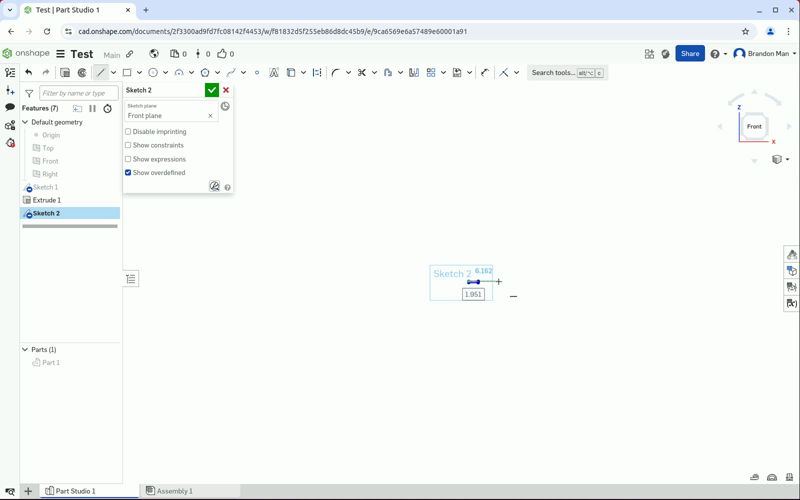
mouse_move(468, 282)
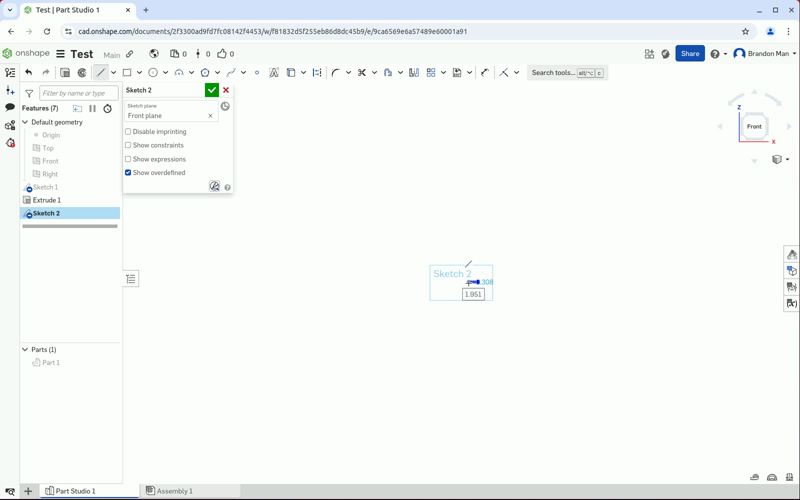
scroll(6)
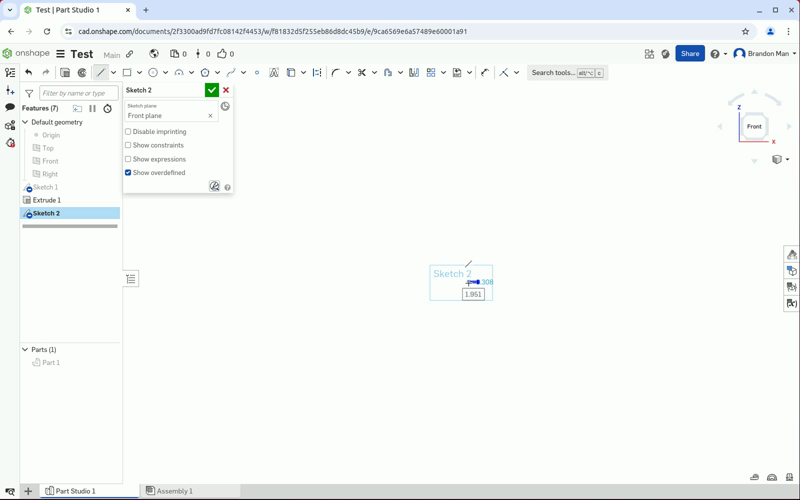
scroll(6)
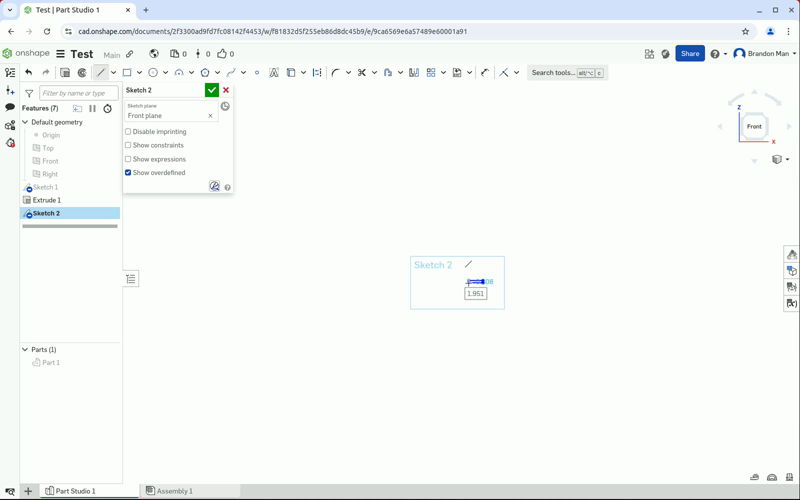
scroll(6)
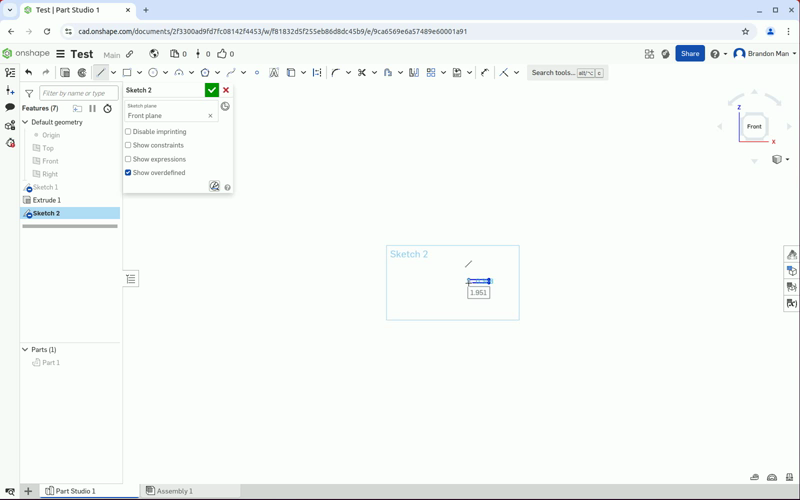
scroll(6)
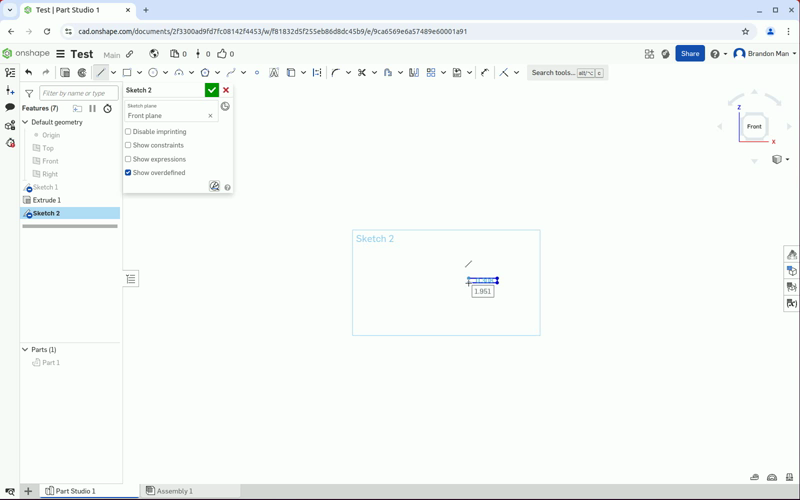
scroll(6)
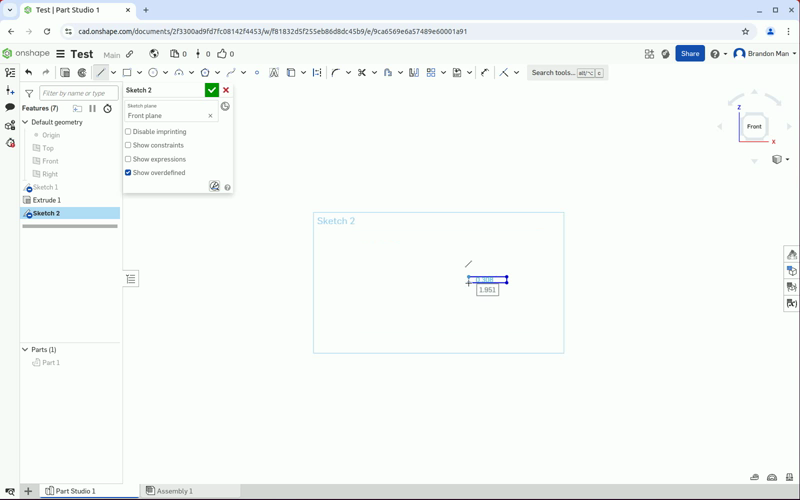
scroll(6)
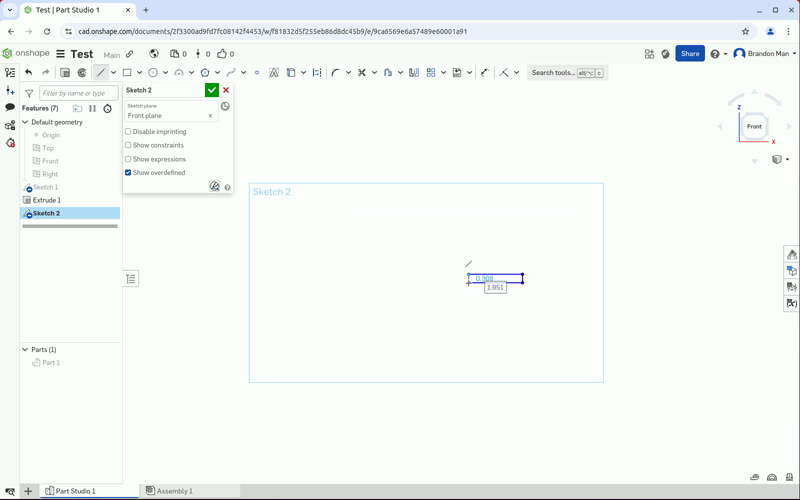
scroll(6)
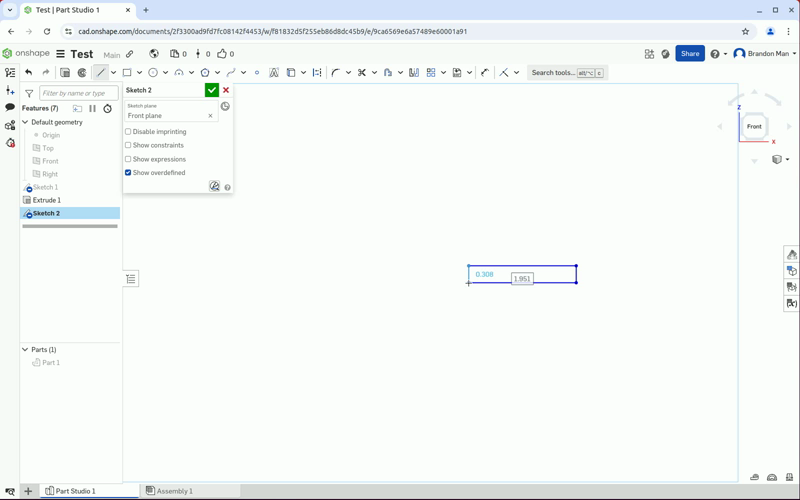
key_up(shift)
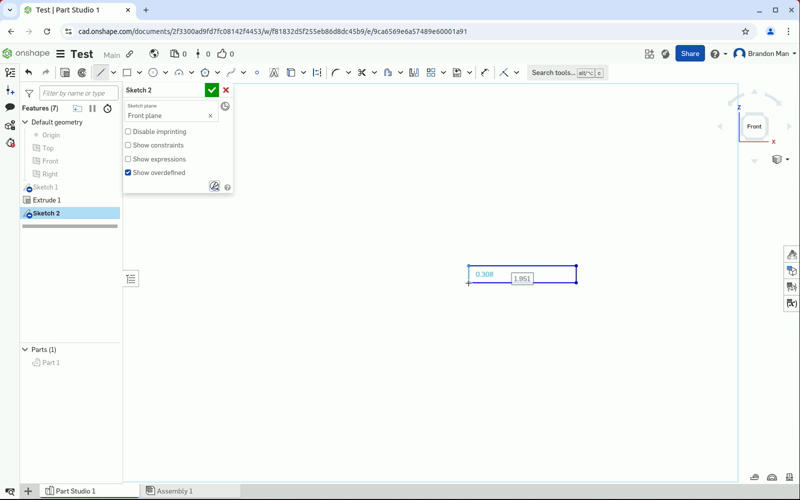
click(468, 282)
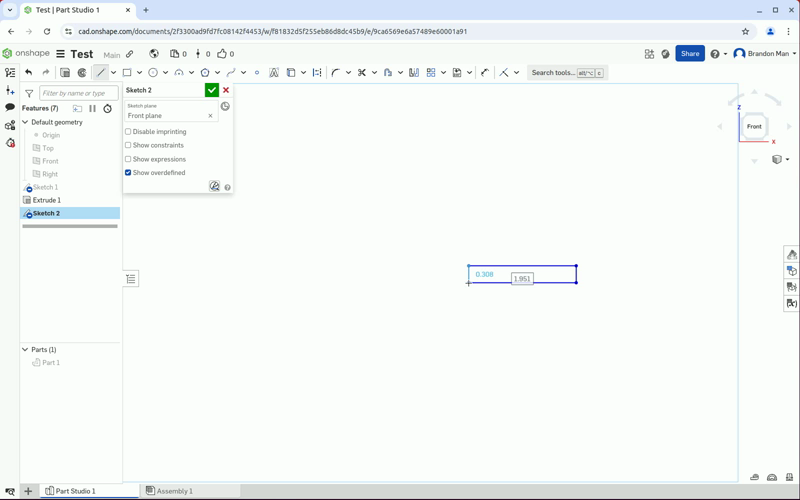
scroll(-6)
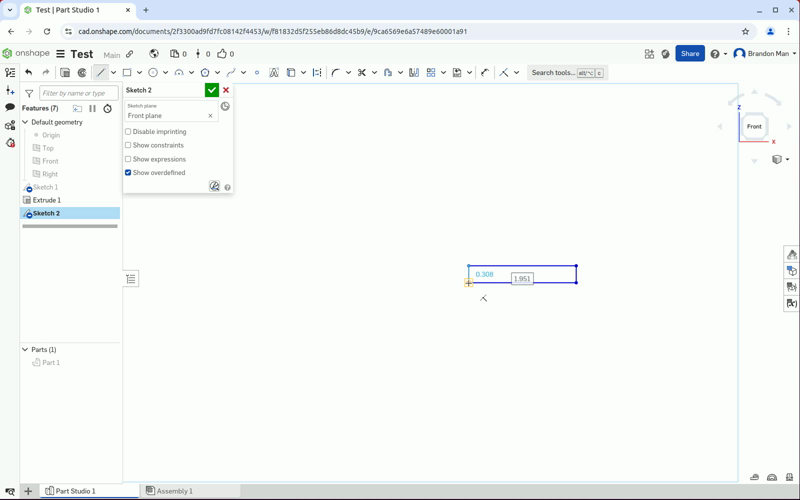
scroll(-6)
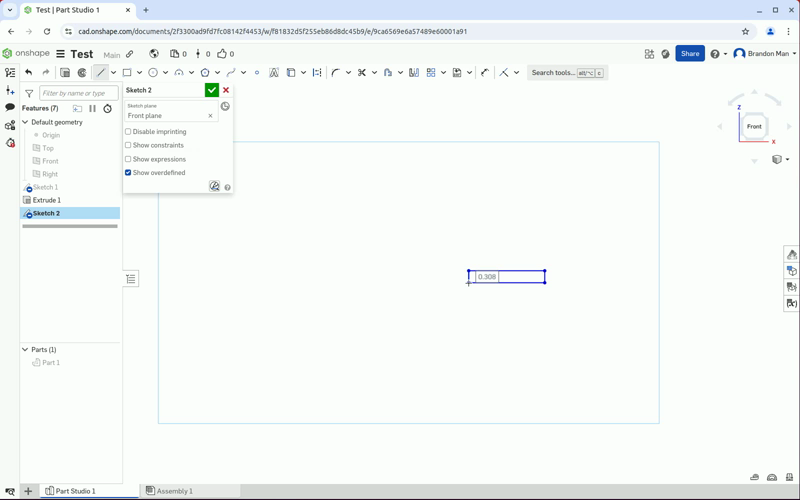
scroll(-6)
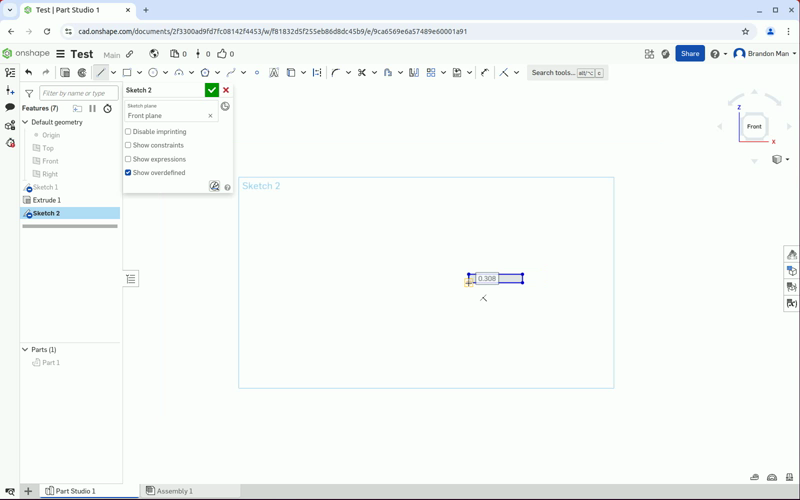
scroll(-6)
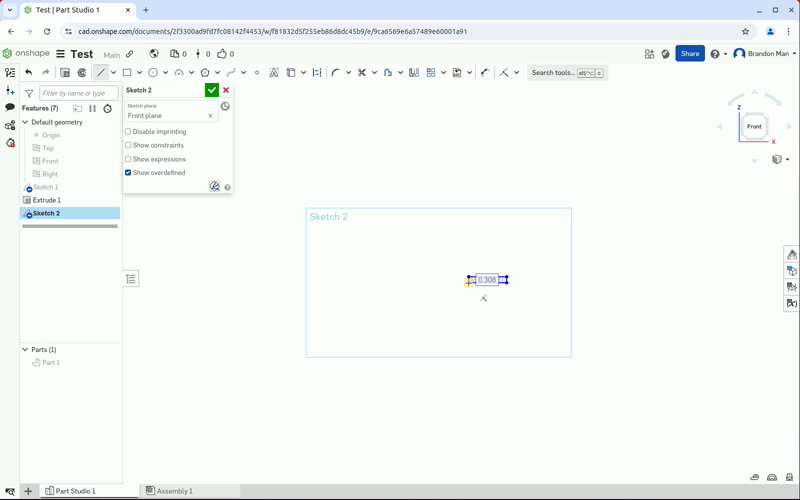
scroll(-6)
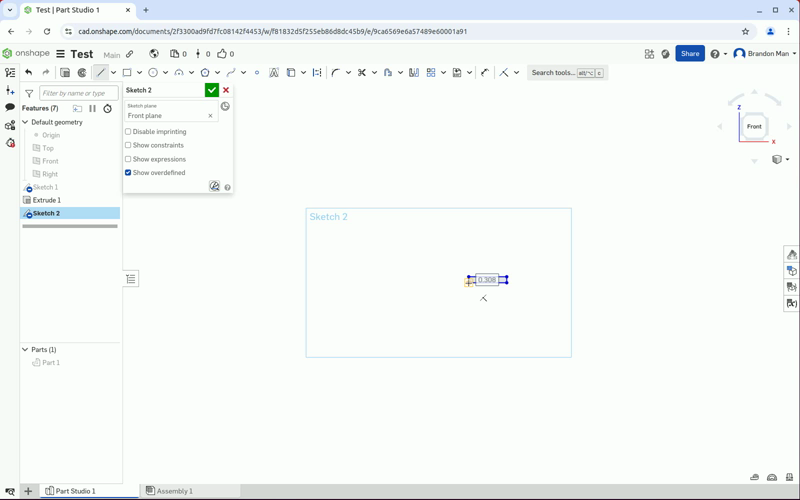
scroll(-6)
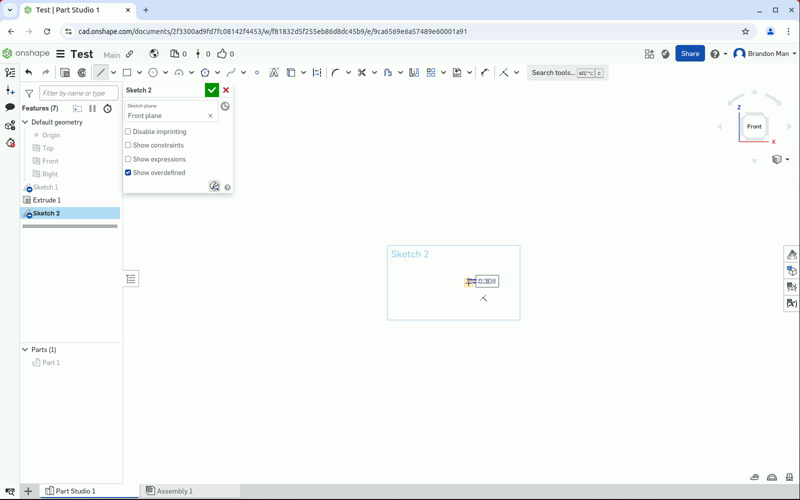
scroll(-6)
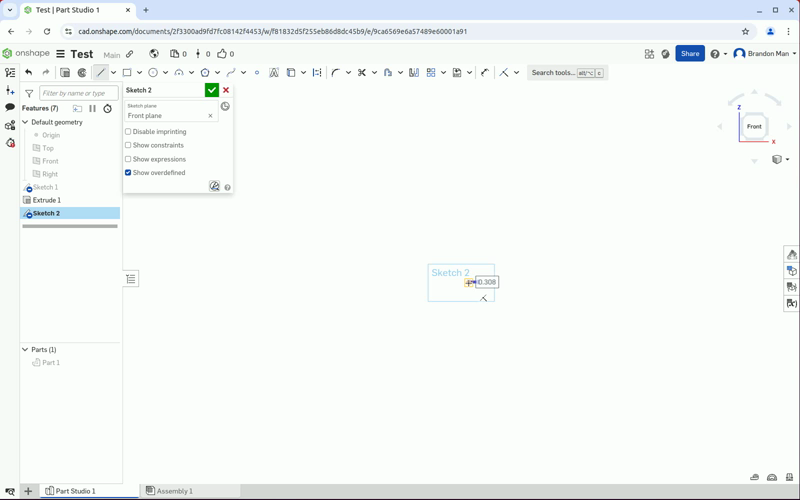
key(esc)
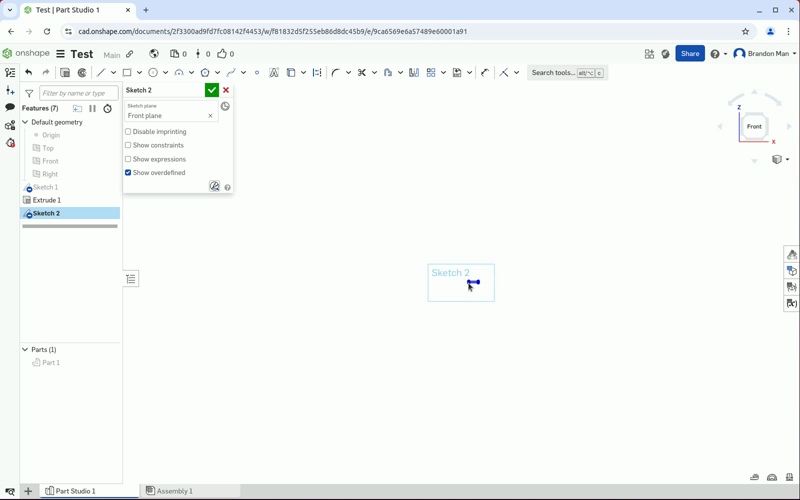
mouse_move(477, 281)
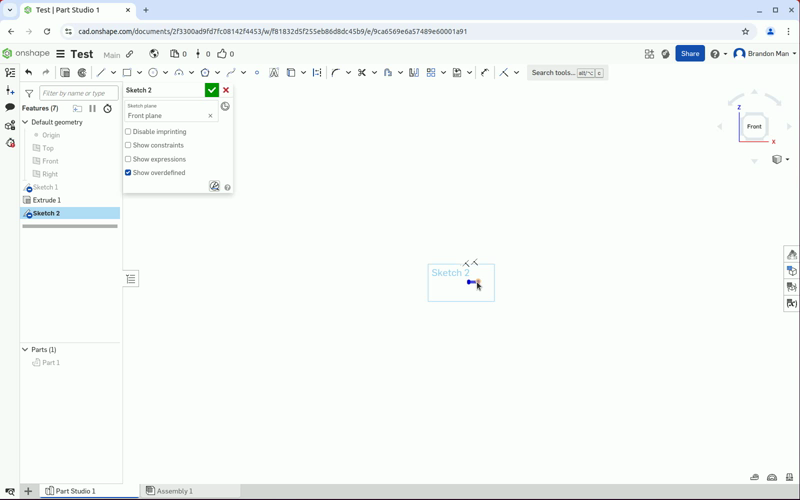
scroll(6)
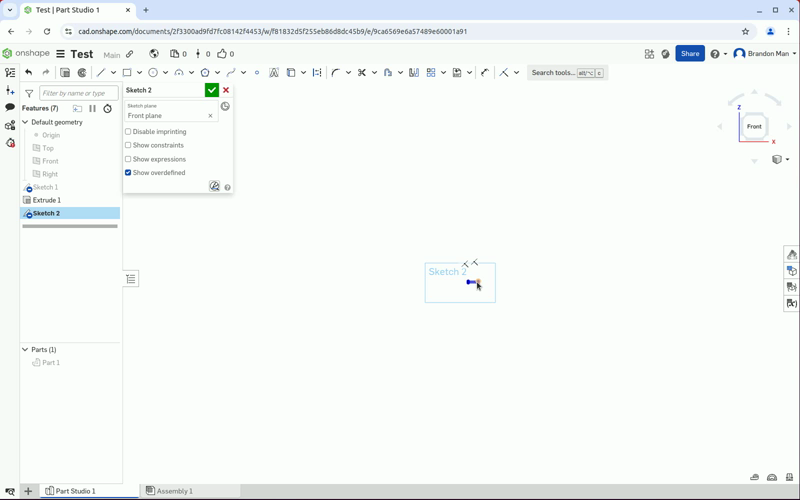
scroll(6)
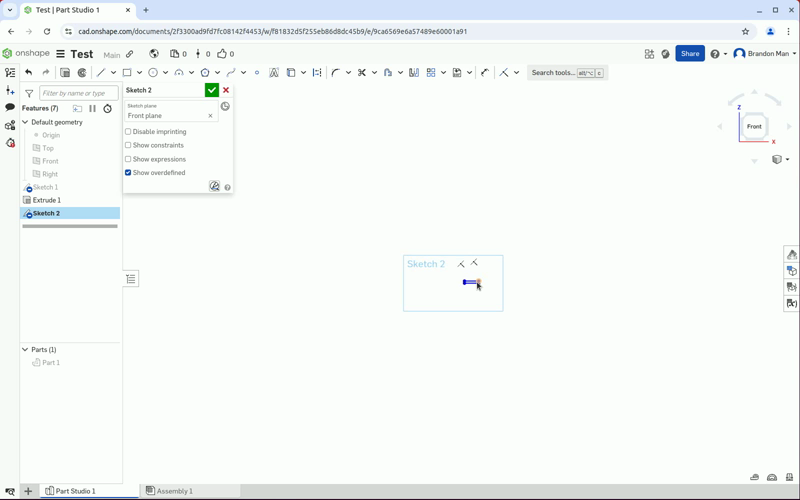
scroll(6)
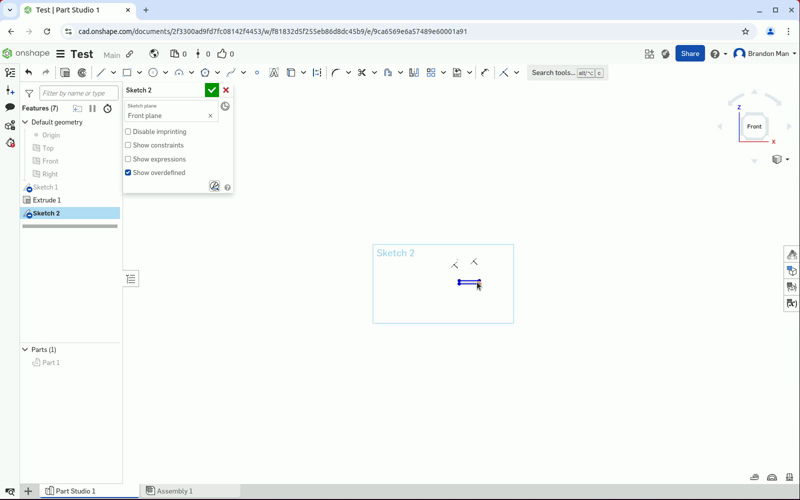
scroll(6)
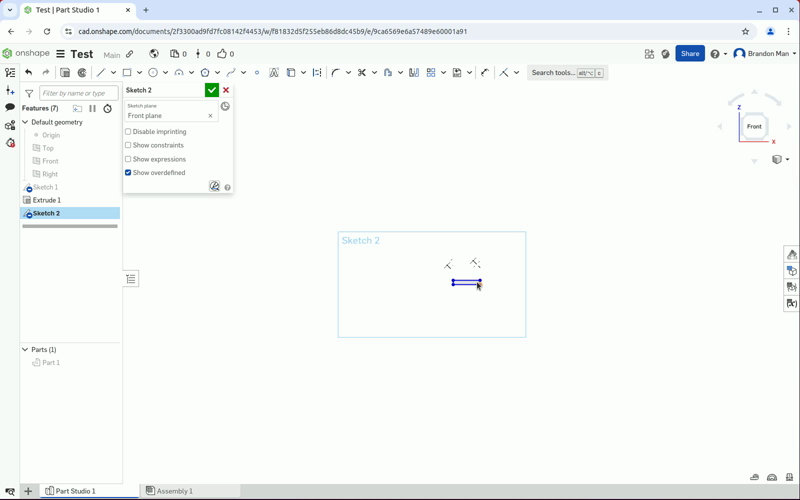
scroll(6)
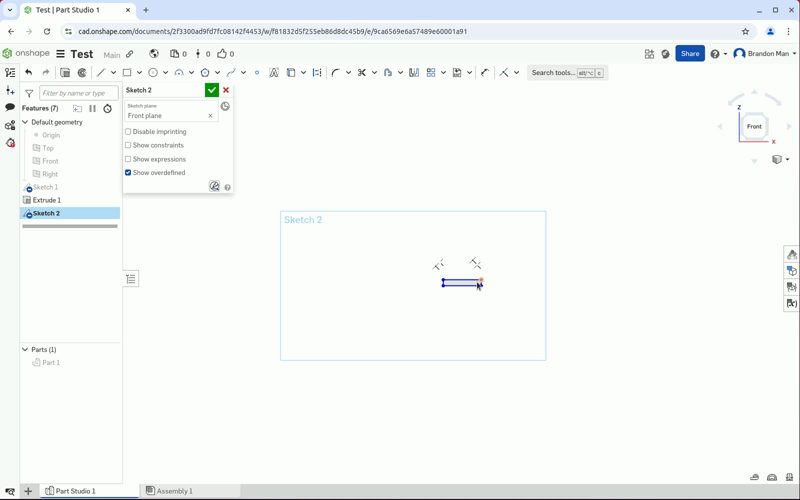
scroll(6)
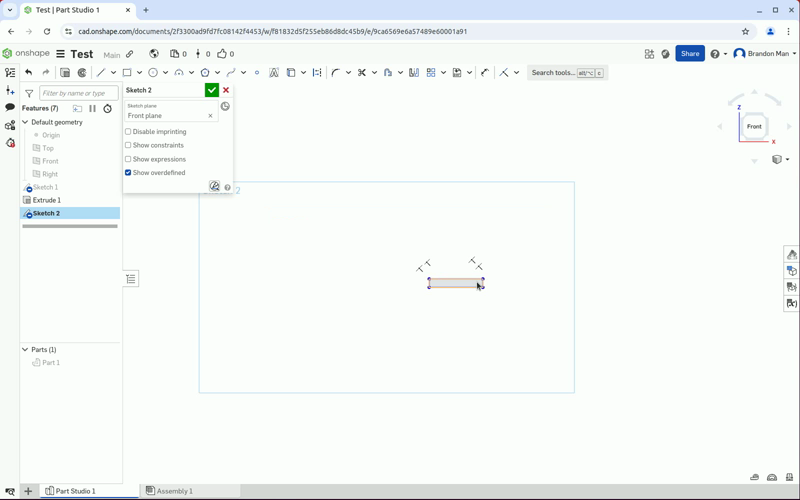
scroll(6)
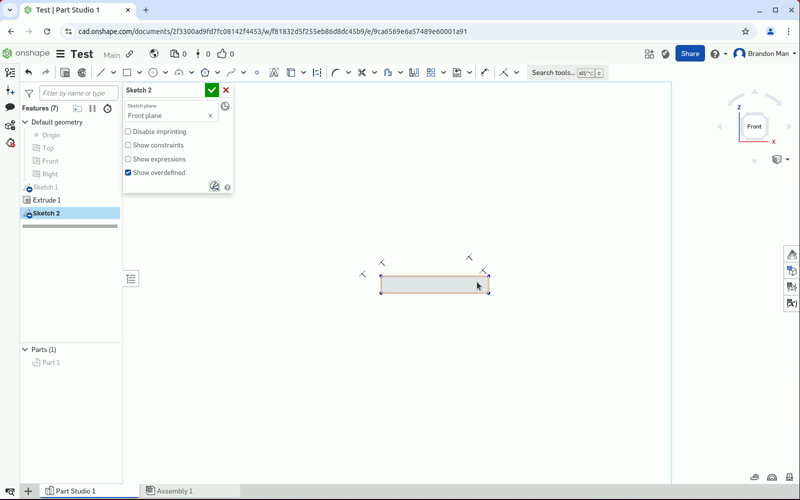
click(477, 281)
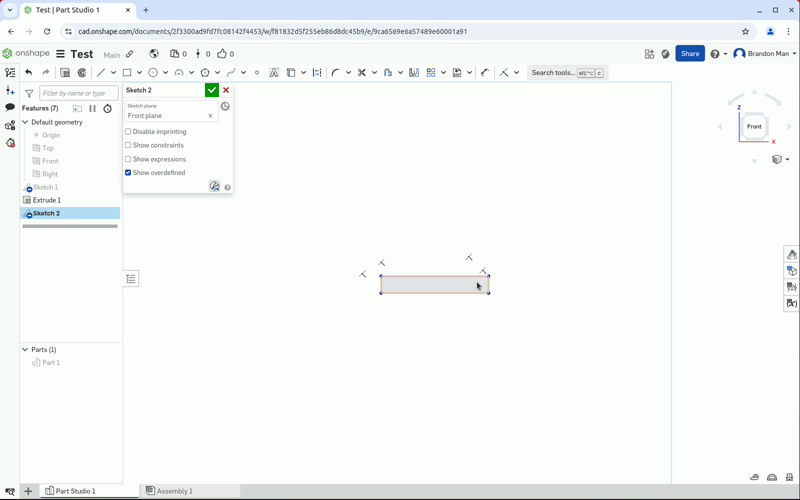
scroll(-6)
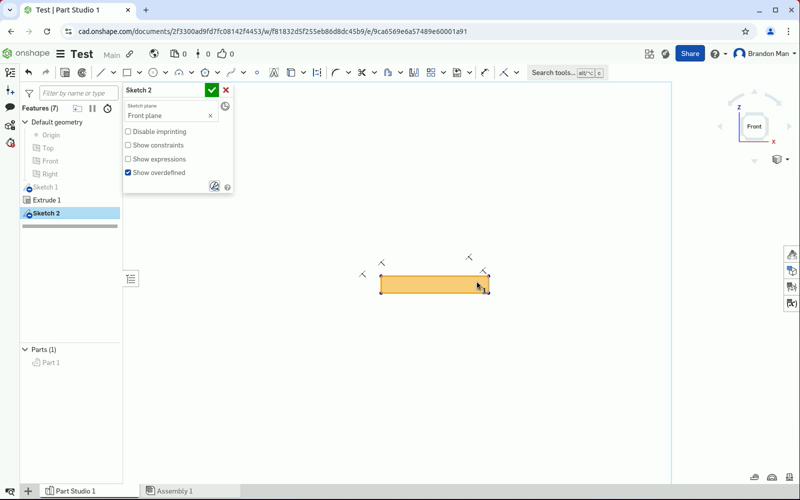
scroll(-6)
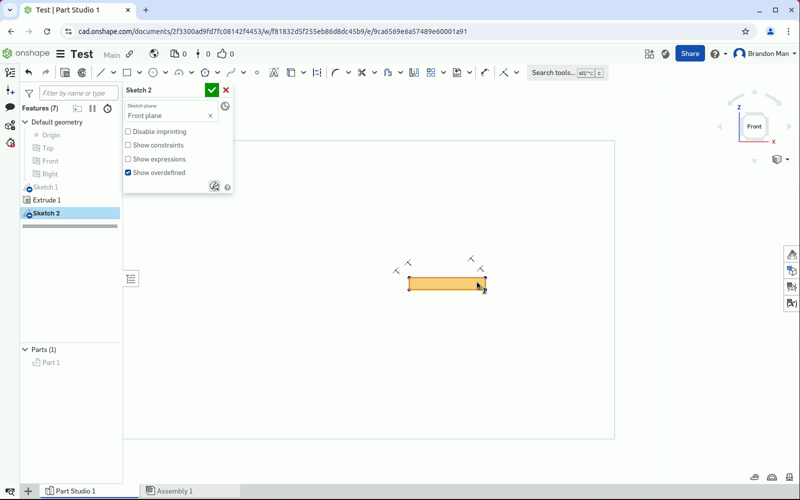
scroll(-6)
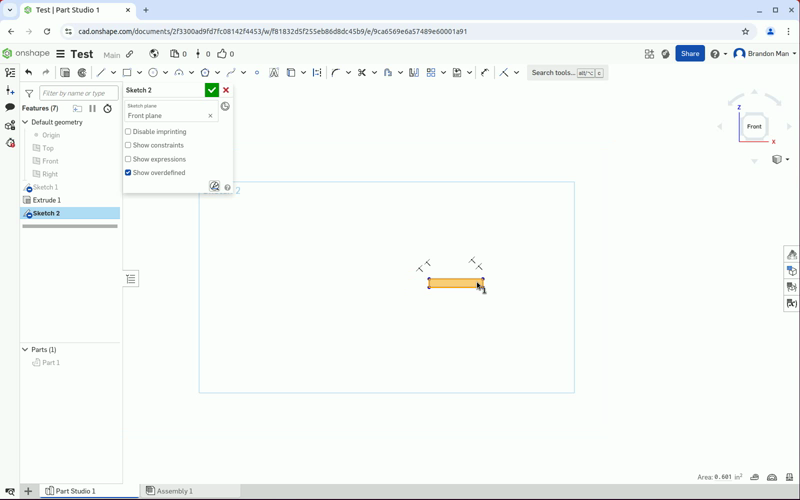
scroll(-6)
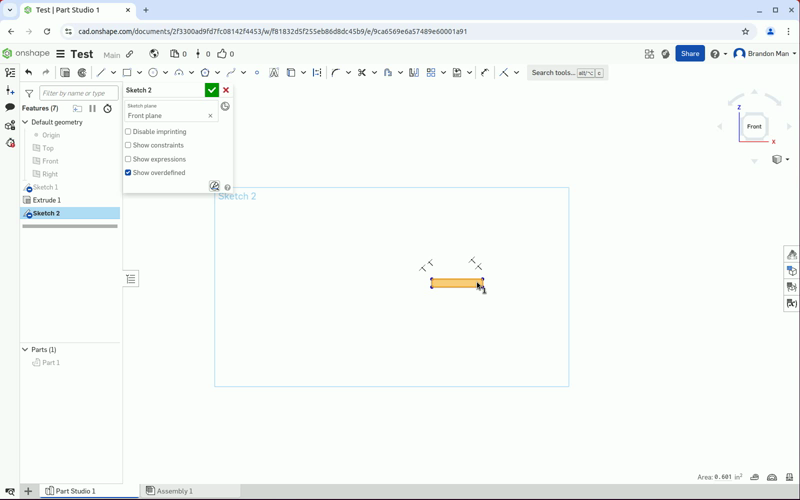
scroll(-6)
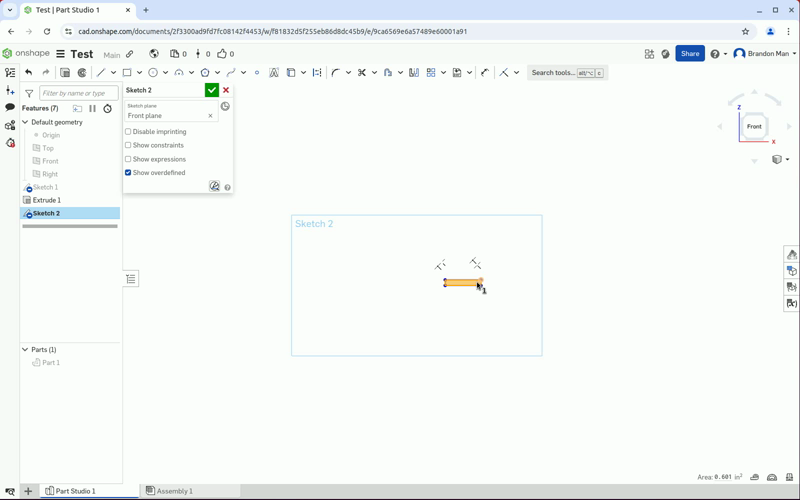
scroll(-6)
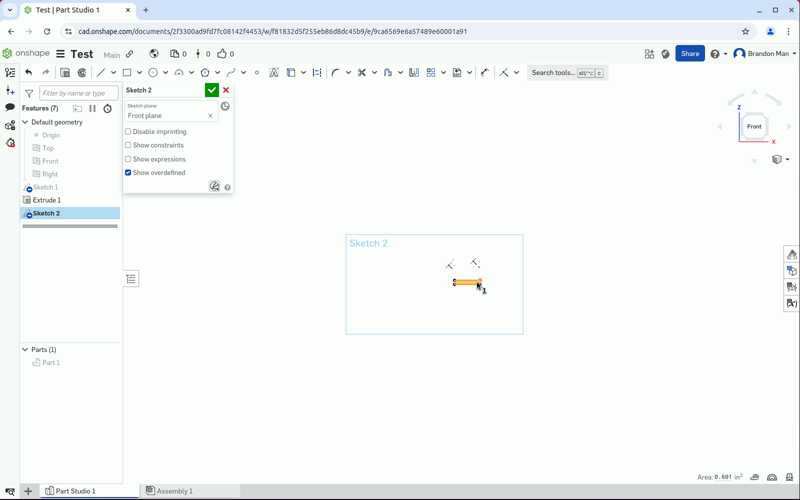
scroll(-6)
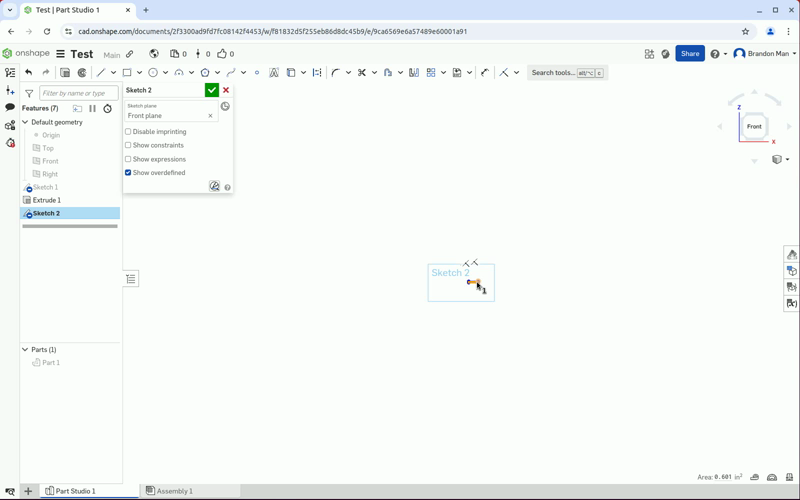
mouse_move(73, 352)
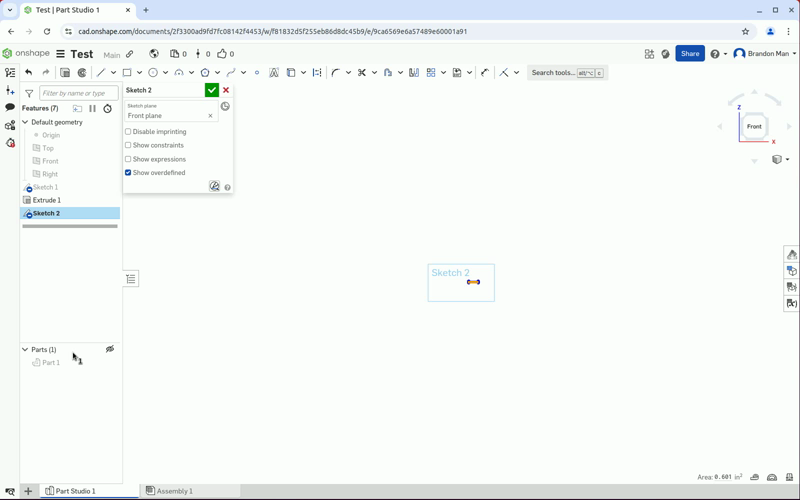
key(shift+y)
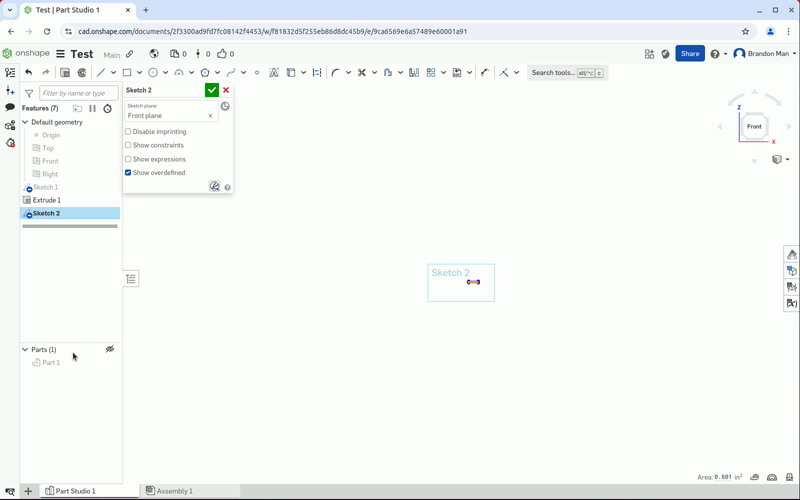
key(shift+e)
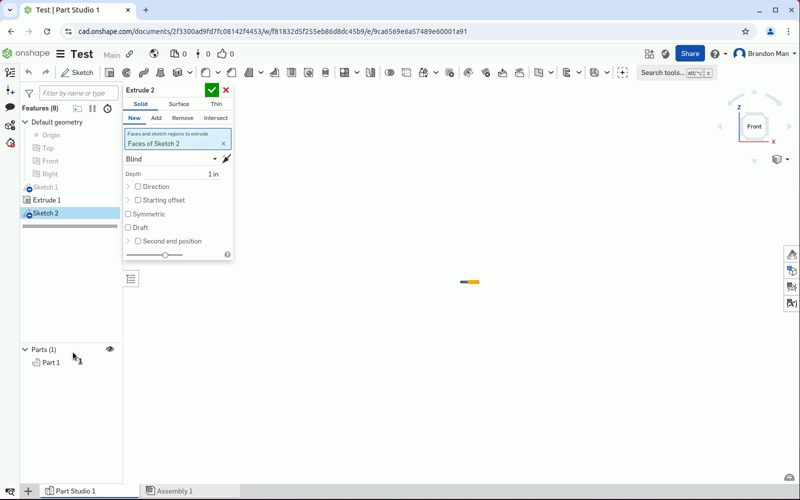
mouse_move(143, 106)
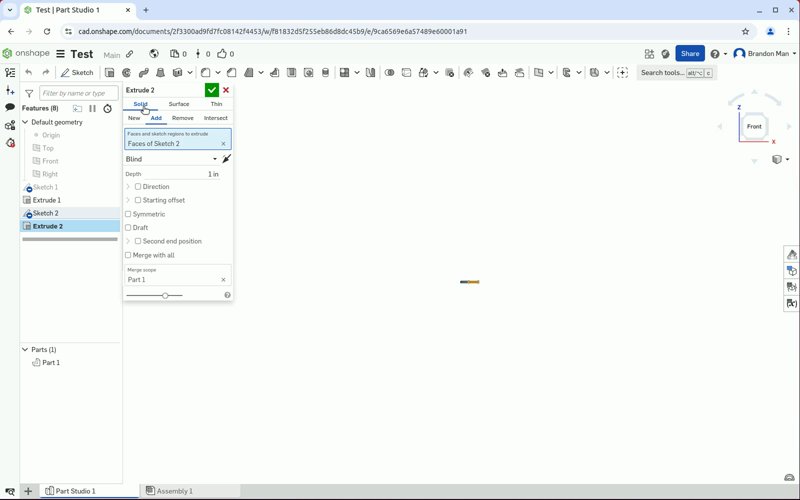
click(143, 106)
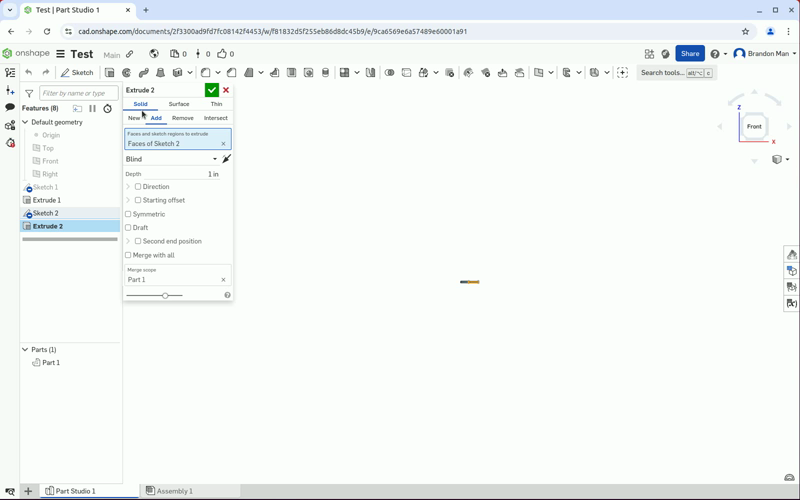
mouse_move(137, 120)
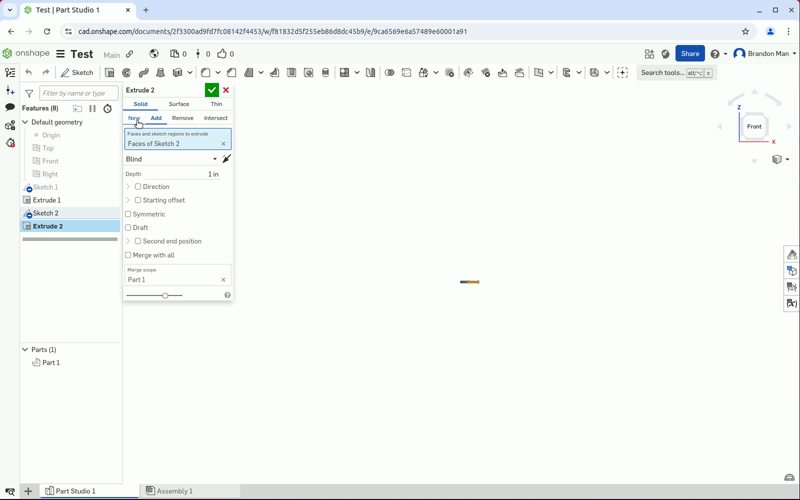
click(137, 120)
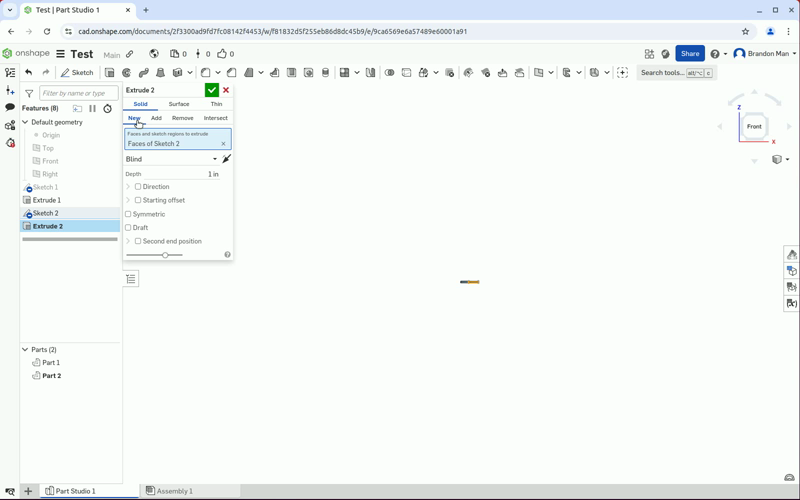
key(tab, 4)
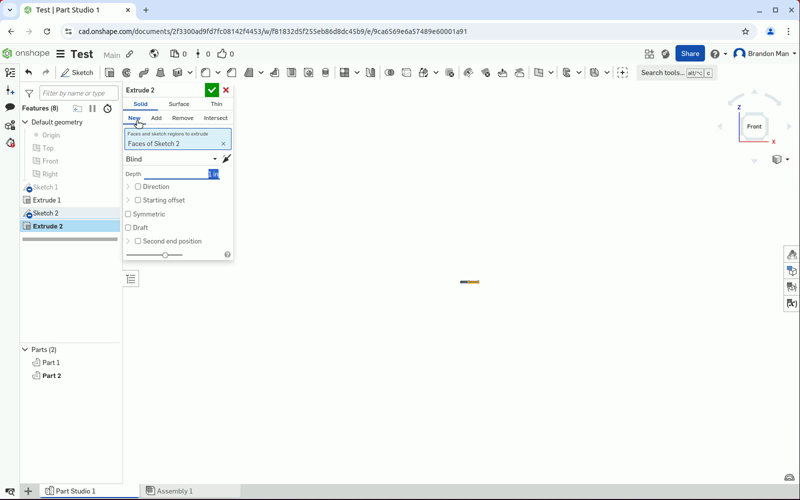
text(23.108)
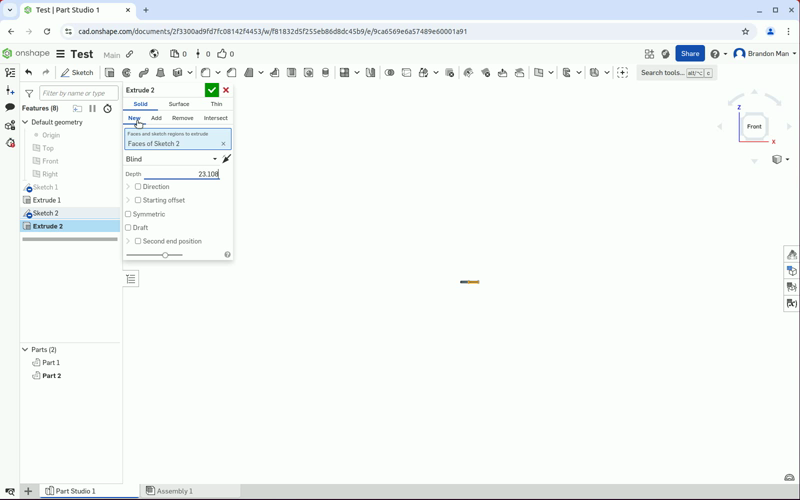
key(enter)
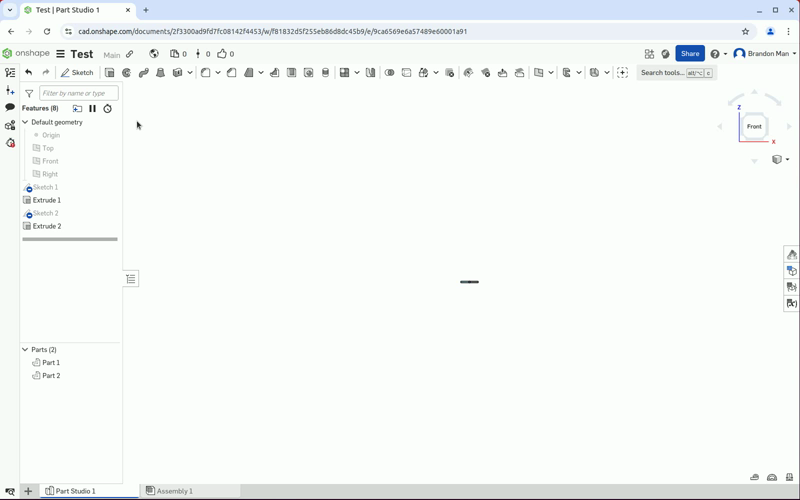
key(shift+h)
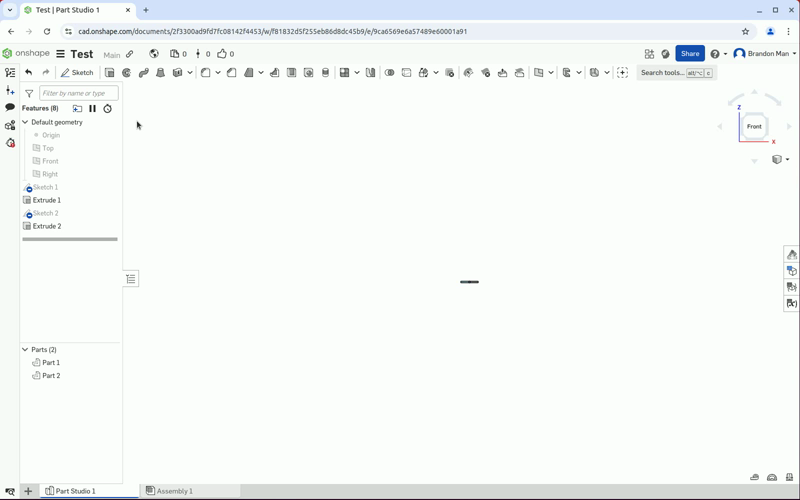
key(shift+h)
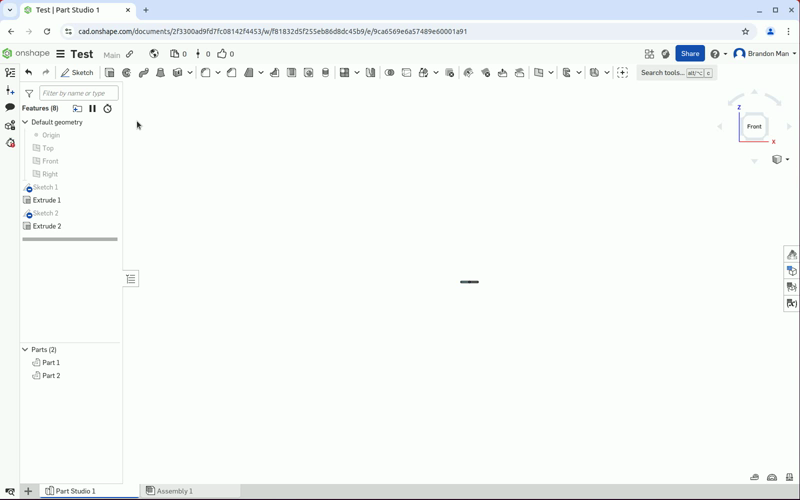
mouse_move(73, 189)
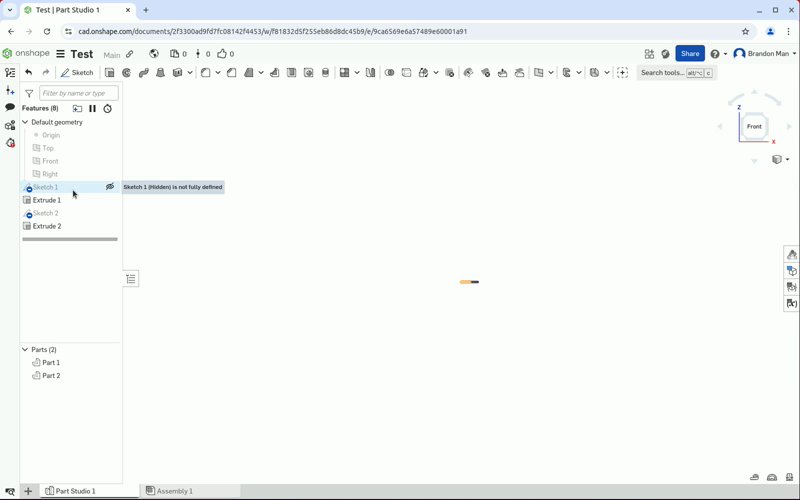
click(73, 189)
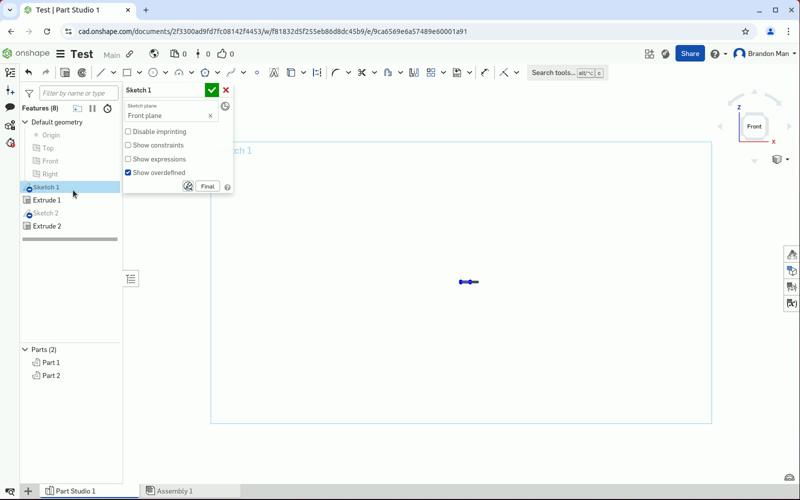
mouse_move(229, 92)
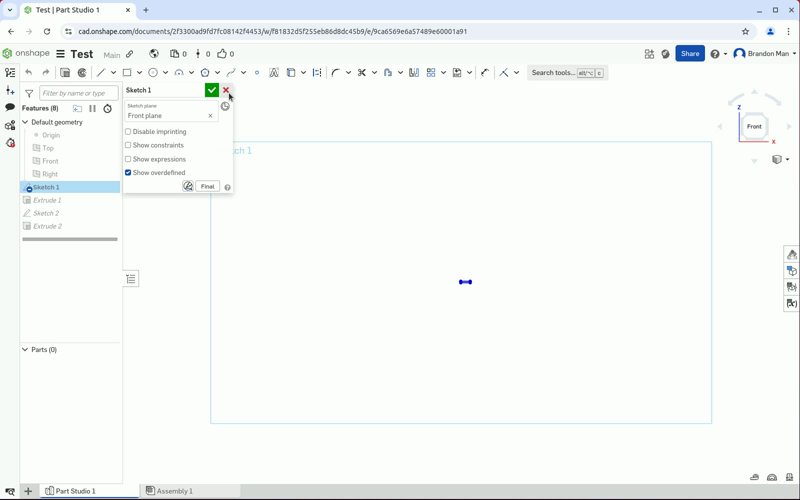
click(229, 92)
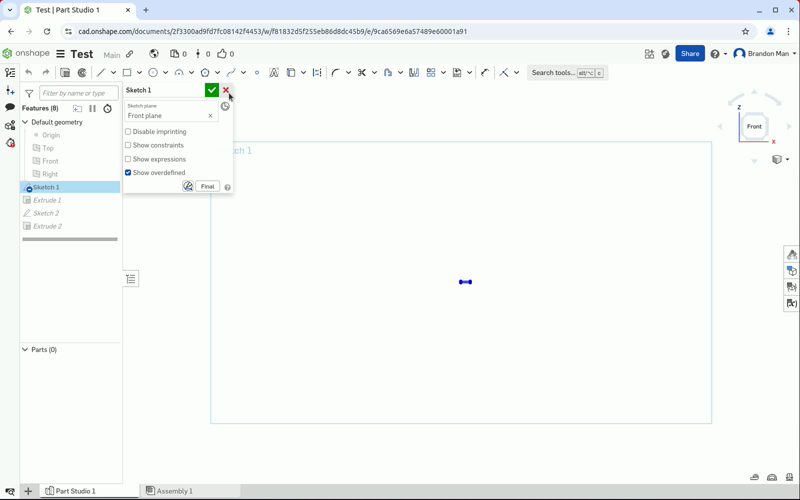
key(shift+s)
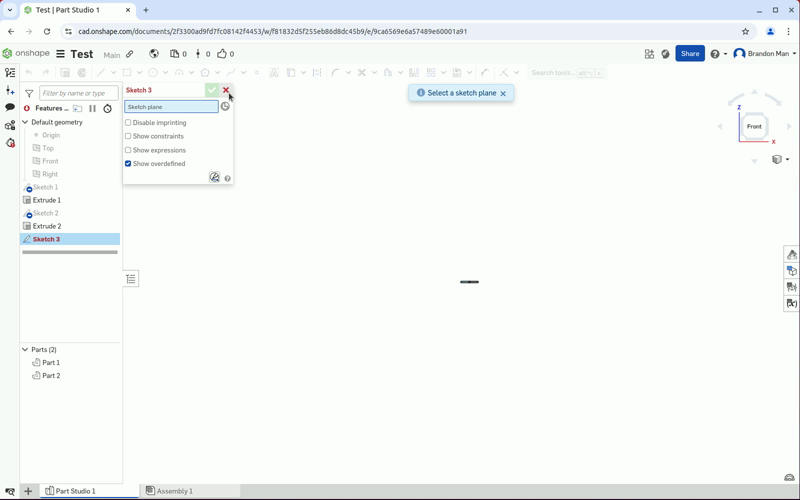
mouse_move(73, 163)
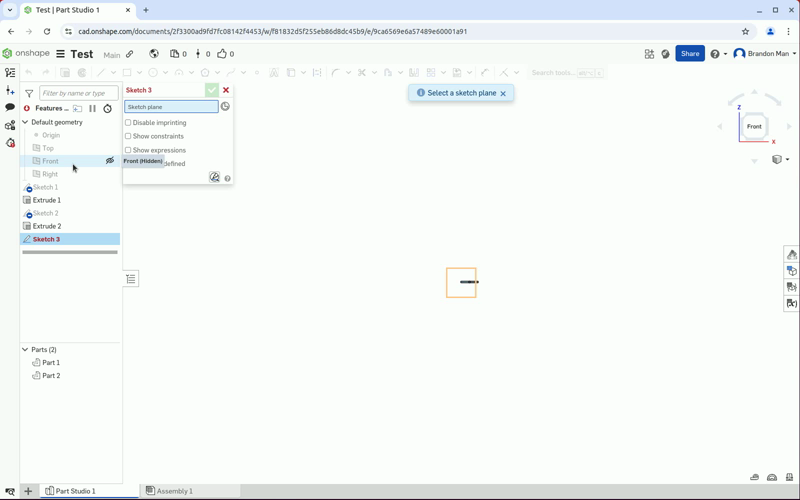
click(73, 163)
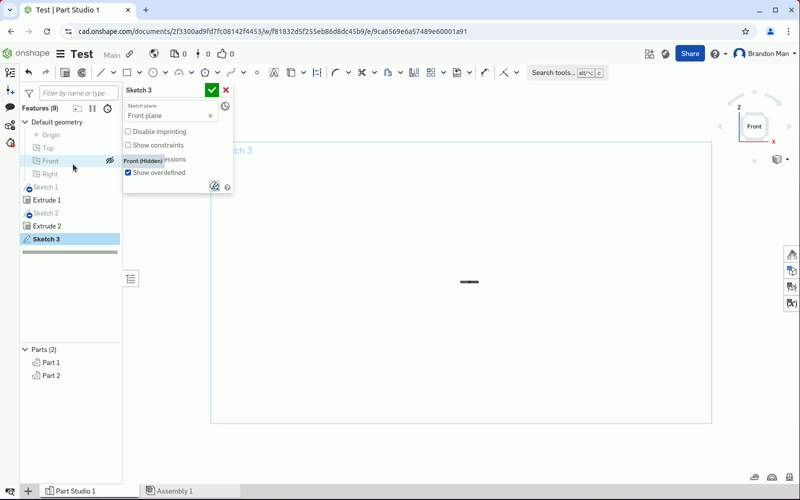
mouse_move(73, 352)
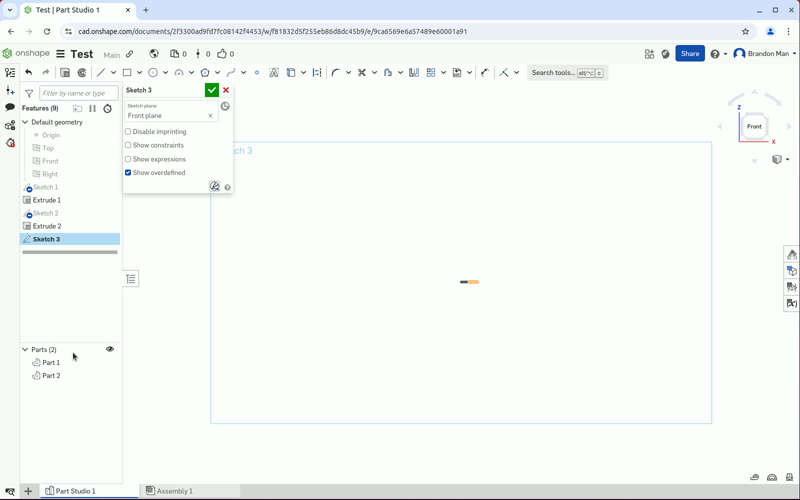
key(y)
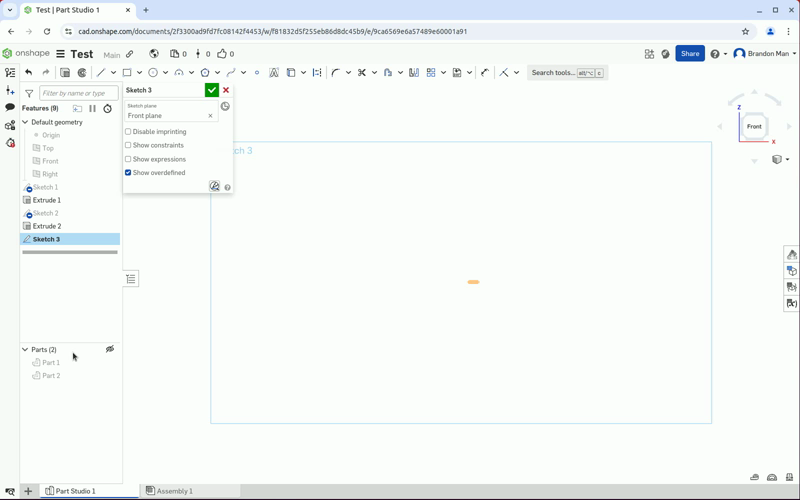
key(l)
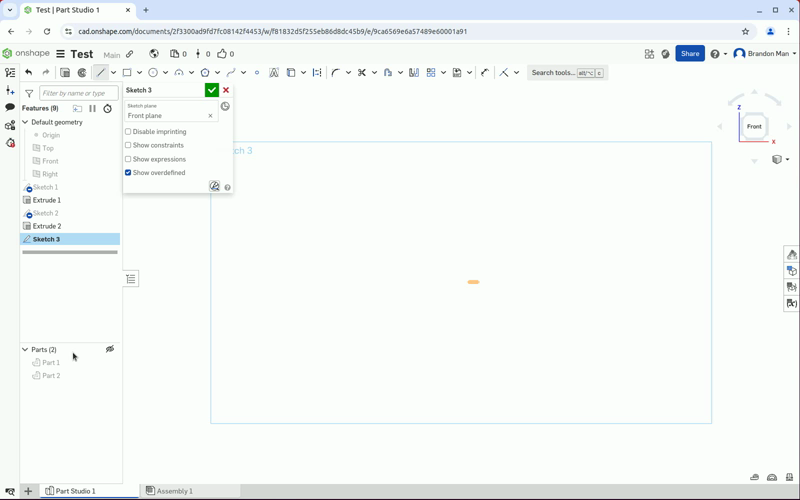
key_down(shift)
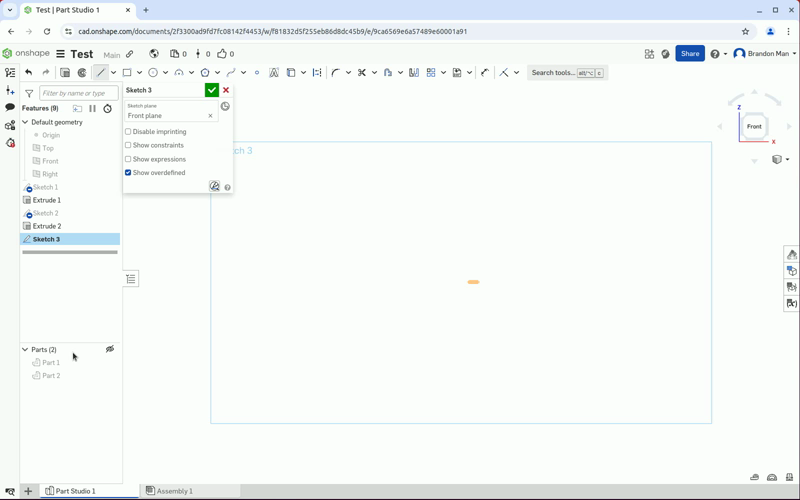
mouse_move(478, 282)
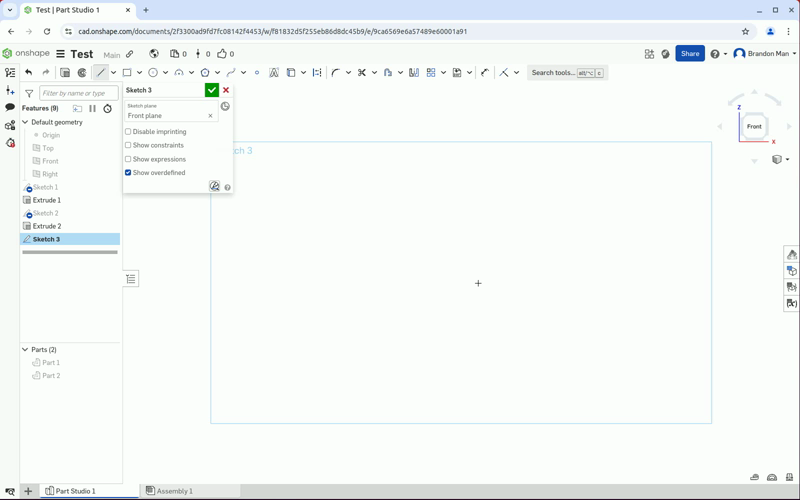
click(478, 282)
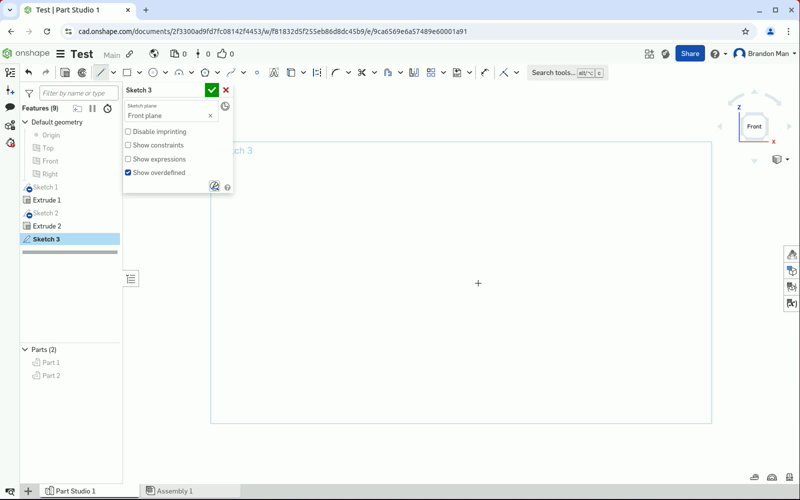
key_up(shift)
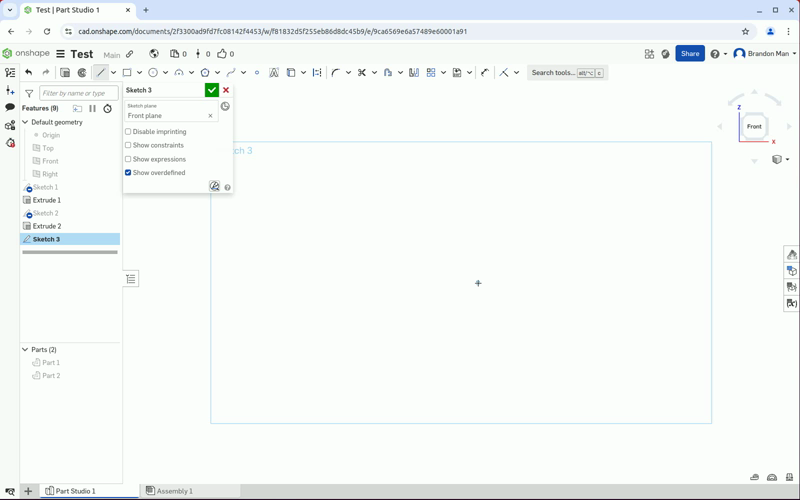
key_down(shift)
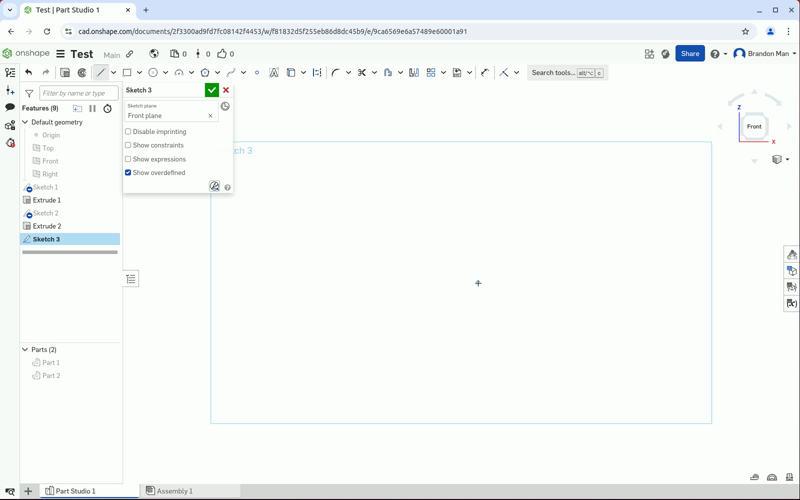
mouse_move(508, 282)
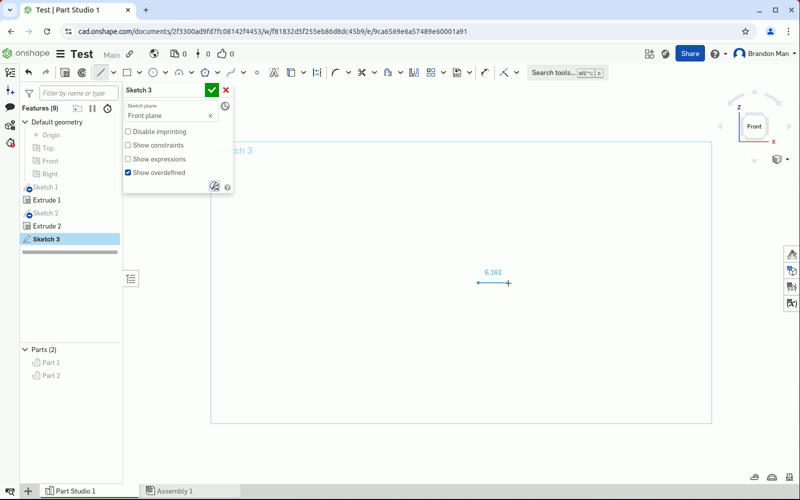
mouse_move(487, 282)
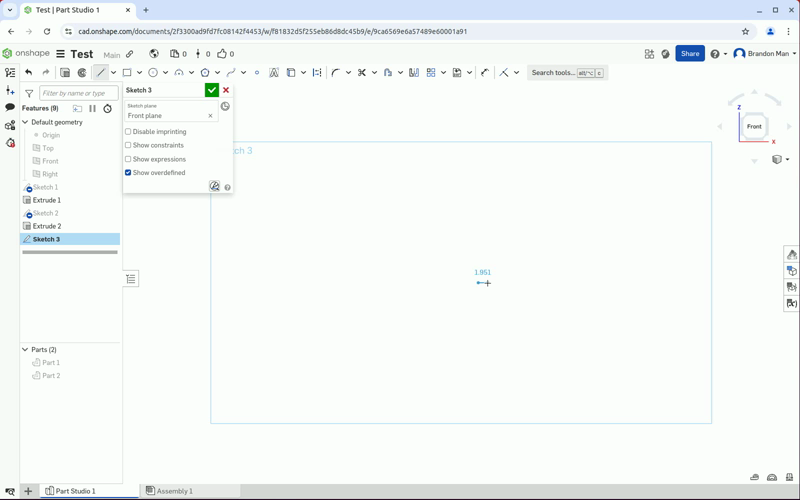
click(487, 282)
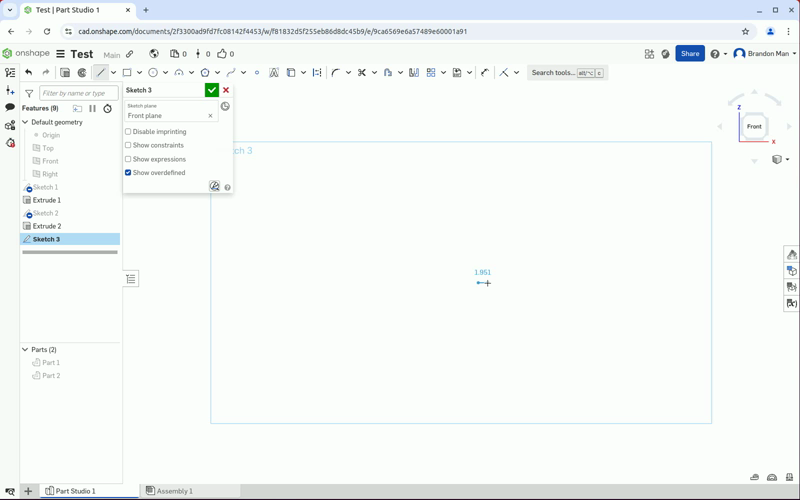
key_up(shift)
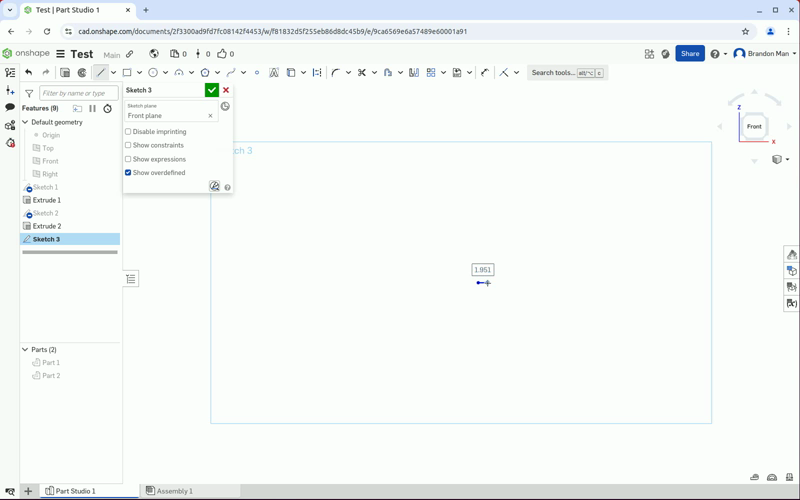
key_down(shift)
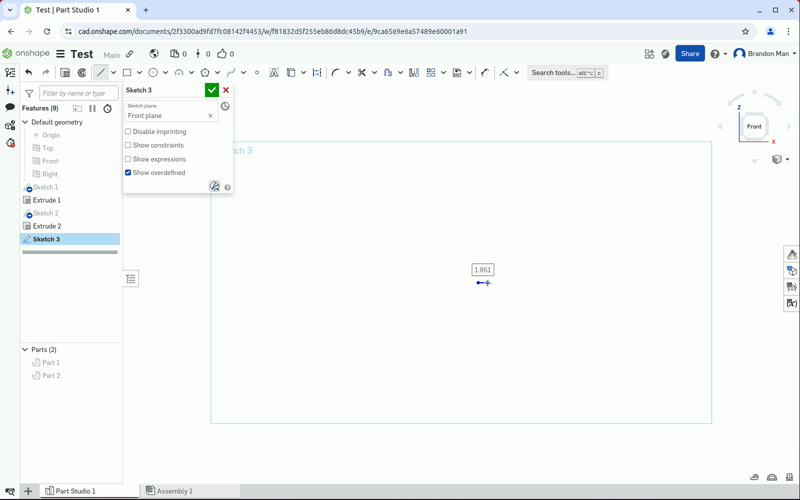
mouse_move(517, 282)
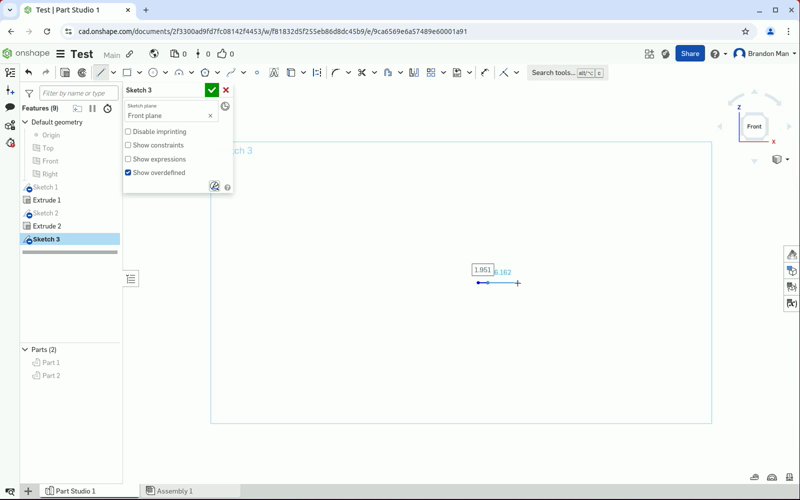
mouse_move(487, 281)
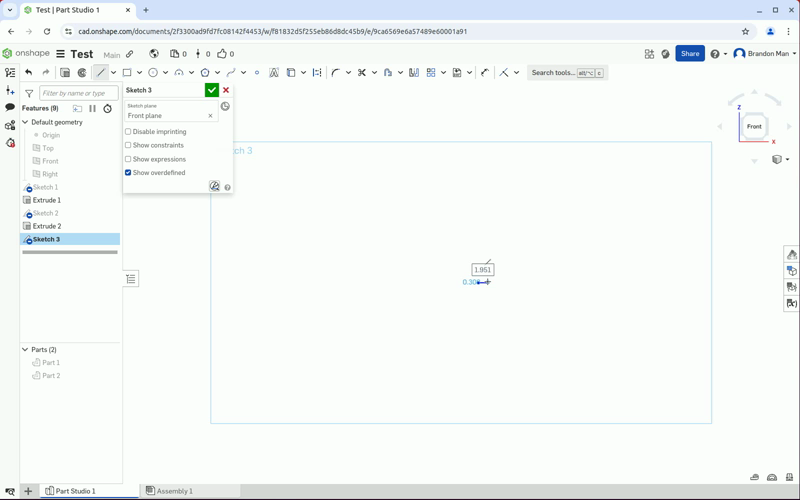
scroll(6)
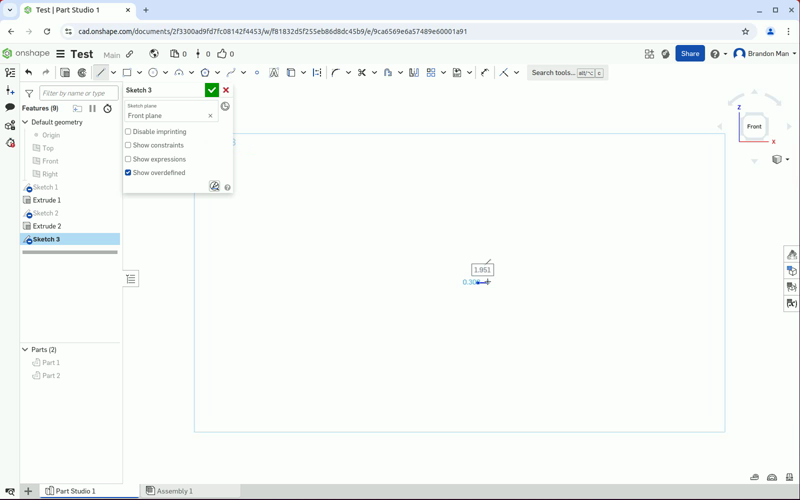
scroll(6)
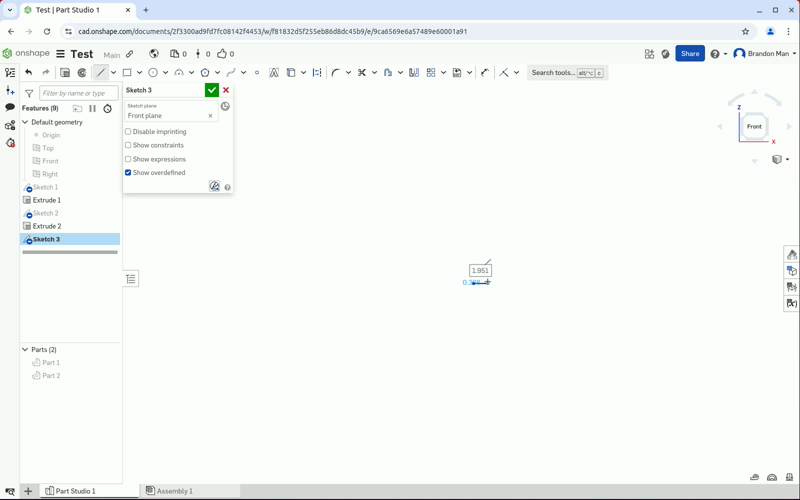
scroll(6)
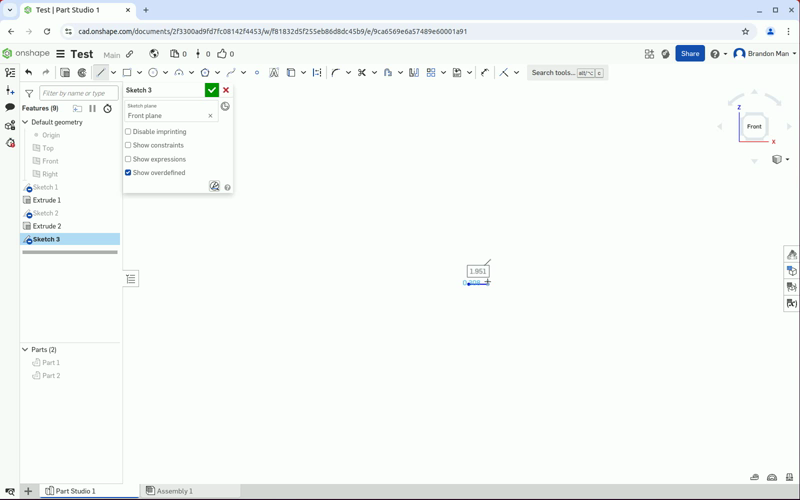
scroll(6)
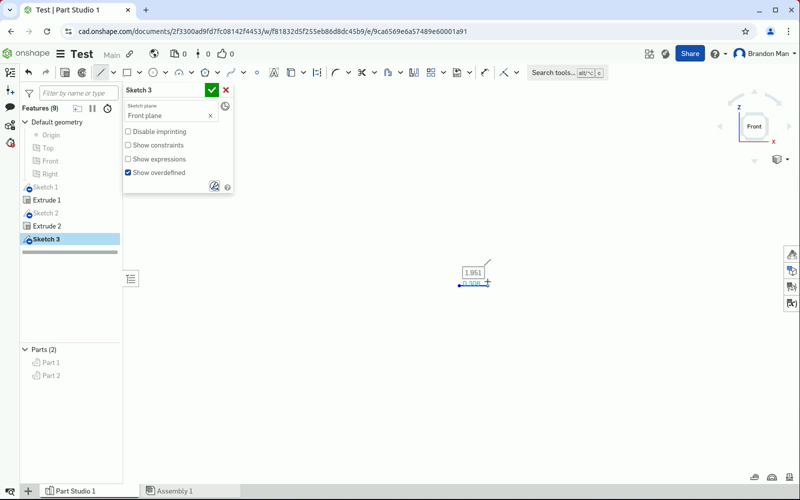
scroll(6)
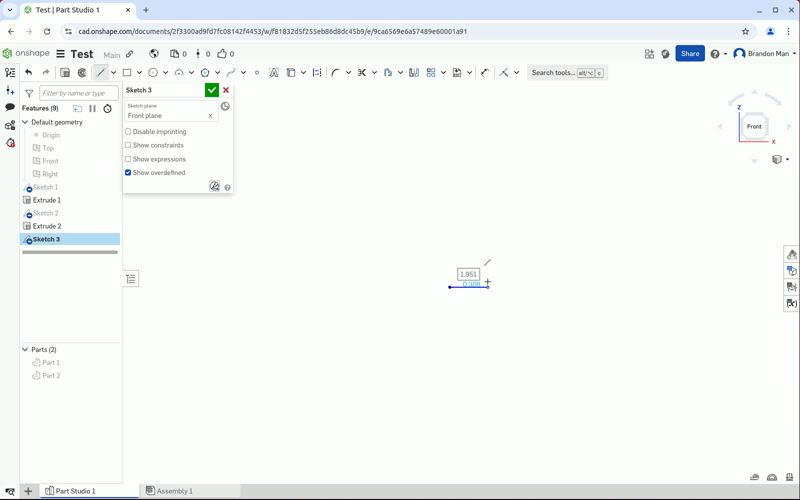
scroll(6)
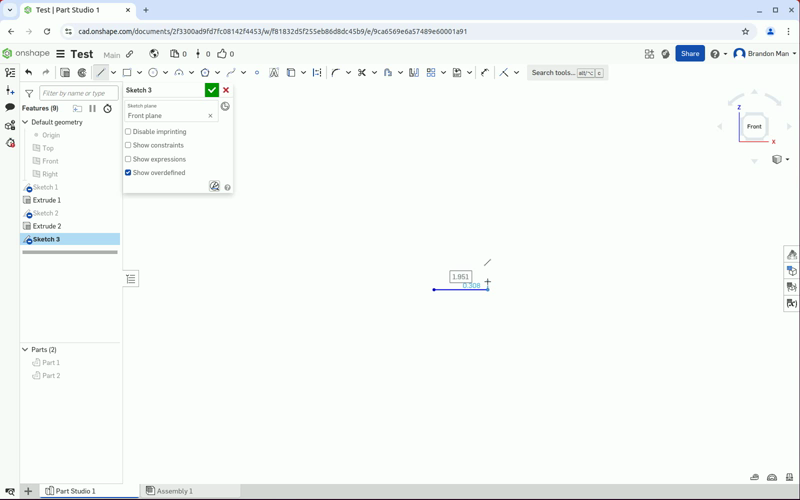
scroll(6)
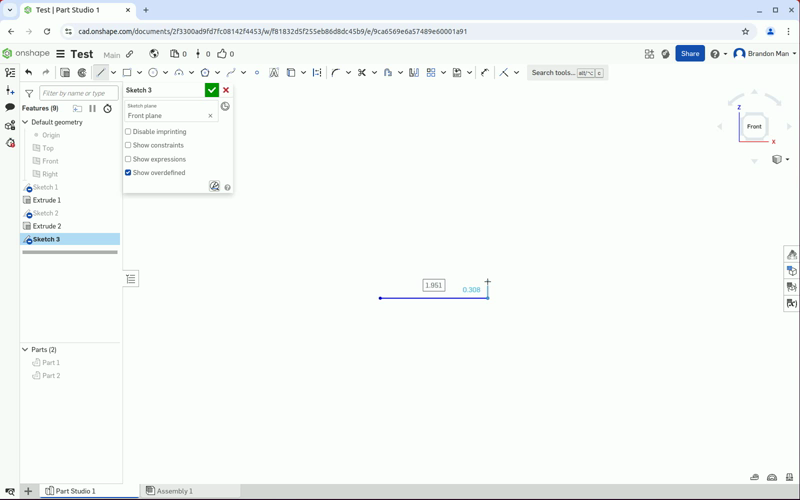
click(487, 281)
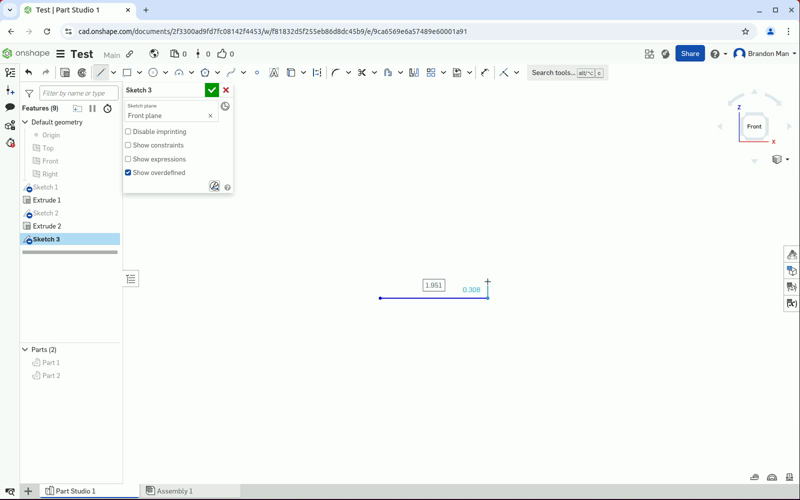
scroll(-6)
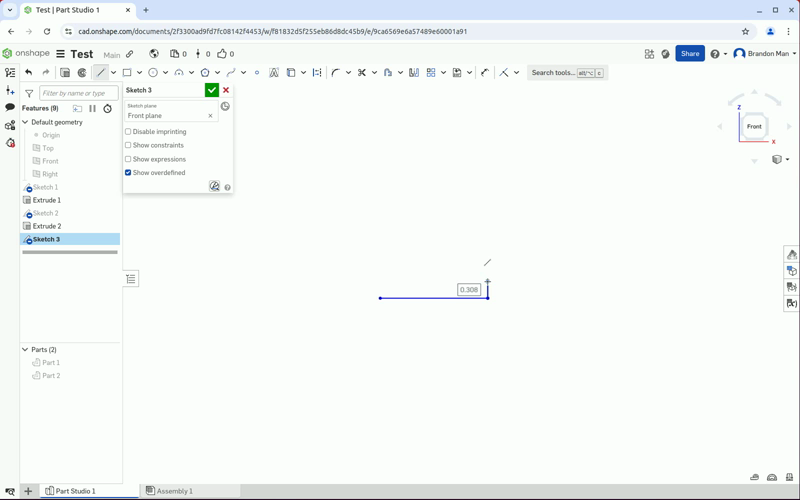
scroll(-6)
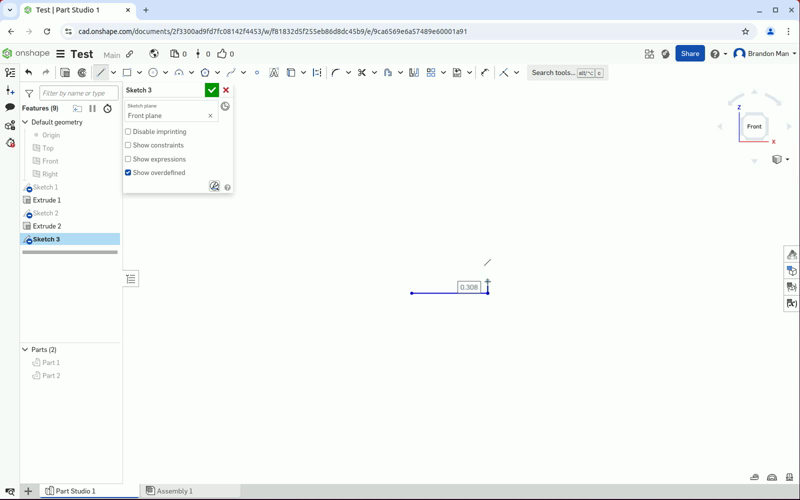
scroll(-6)
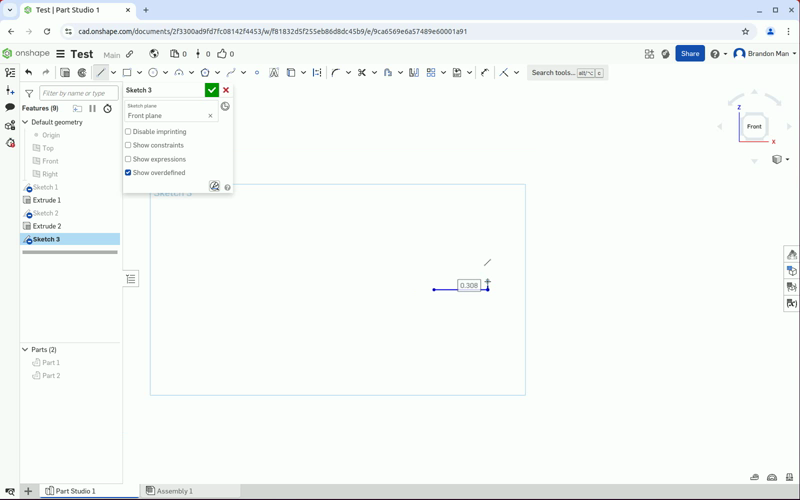
scroll(-6)
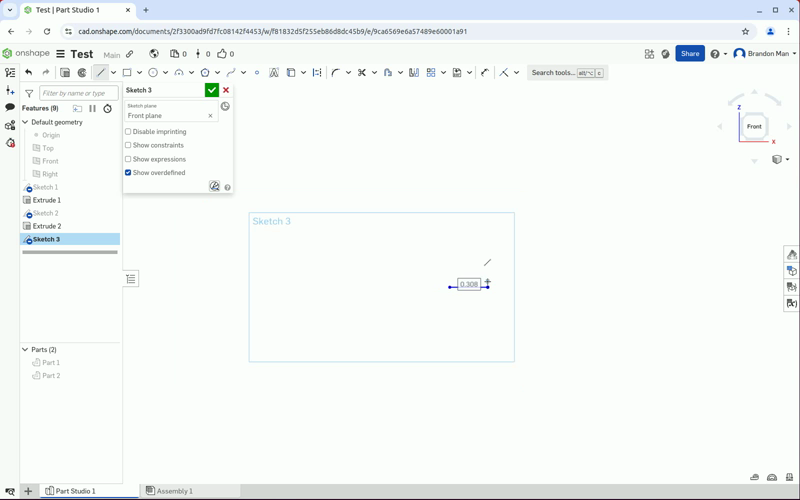
scroll(-6)
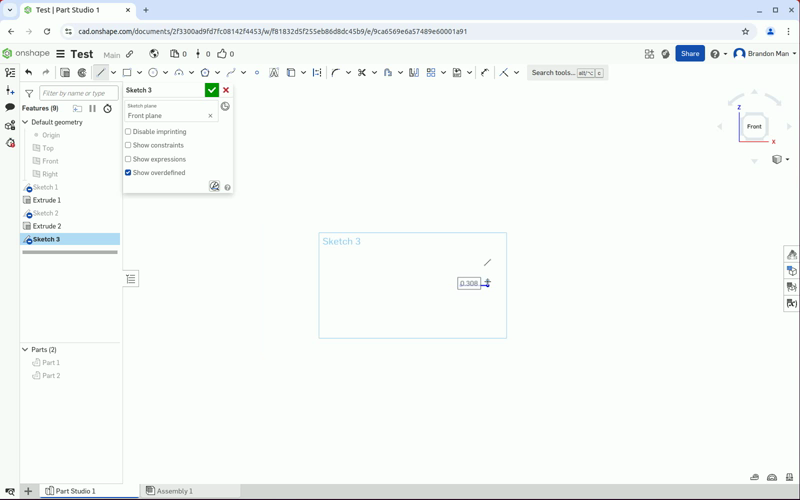
scroll(-6)
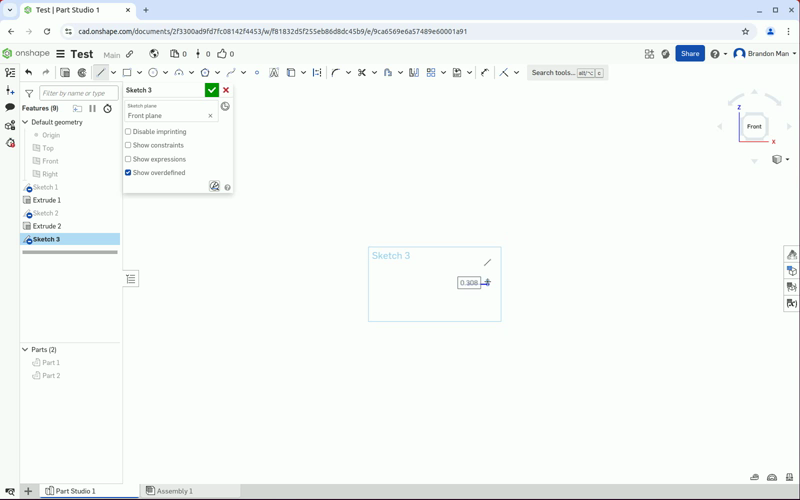
scroll(-6)
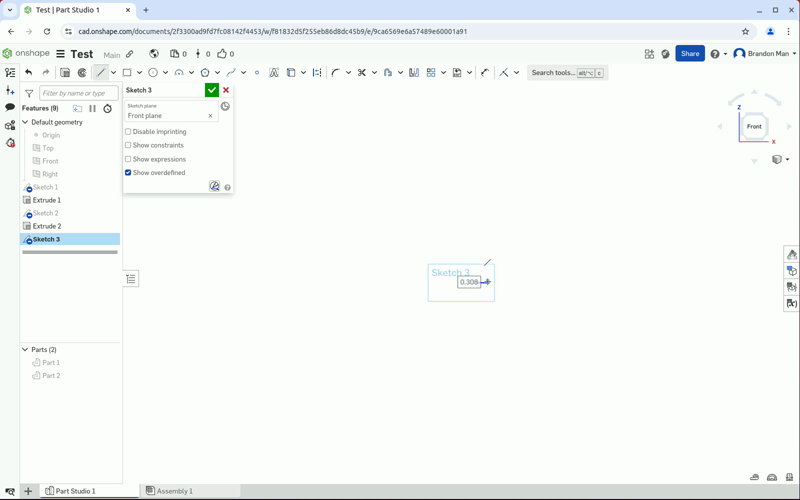
key_up(shift)
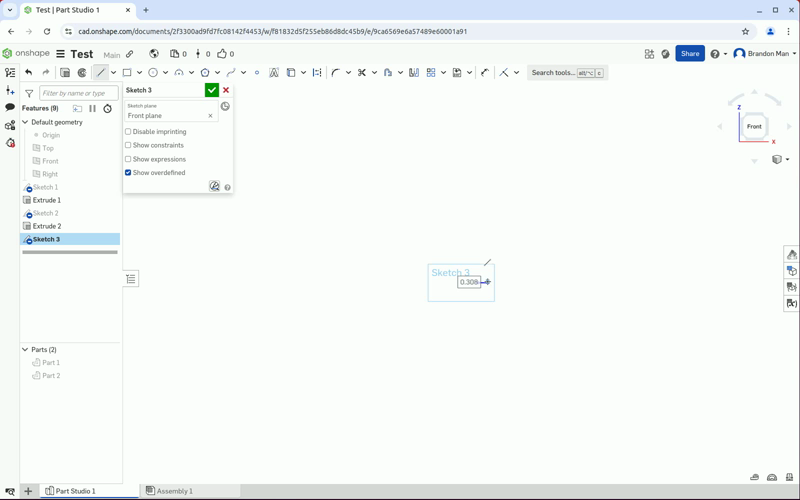
key_down(shift)
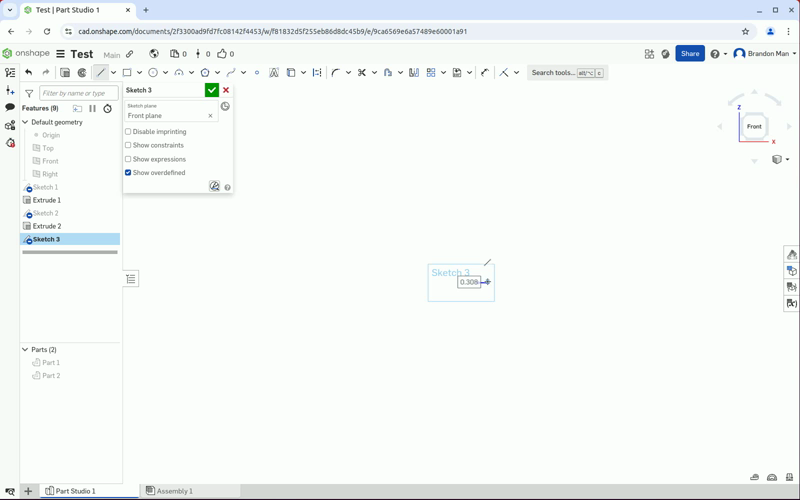
mouse_move(517, 281)
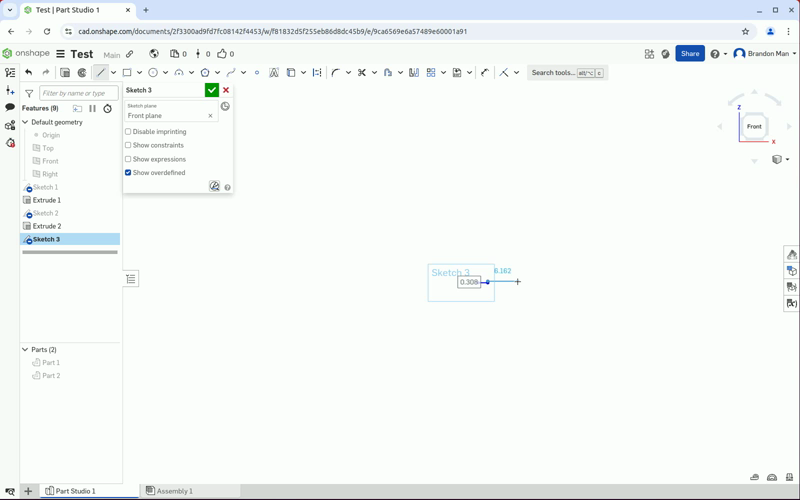
mouse_move(478, 281)
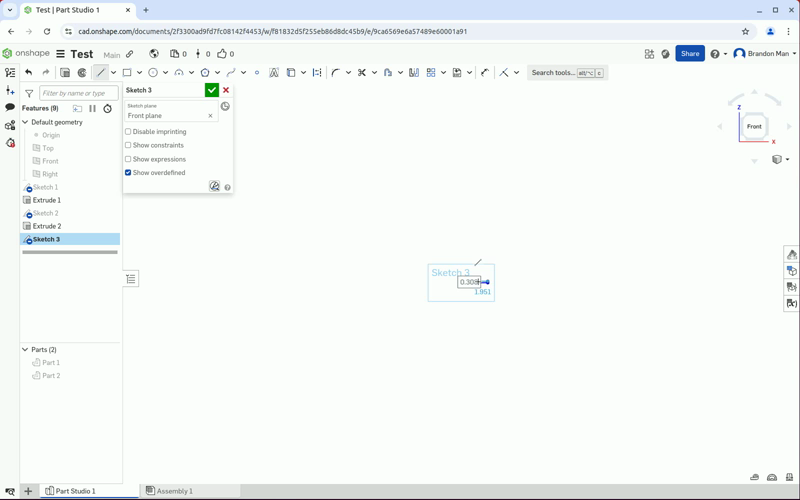
scroll(6)
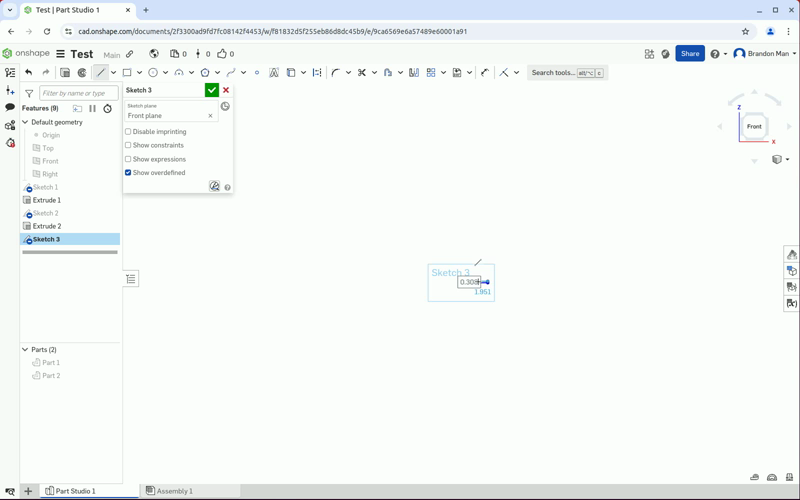
scroll(6)
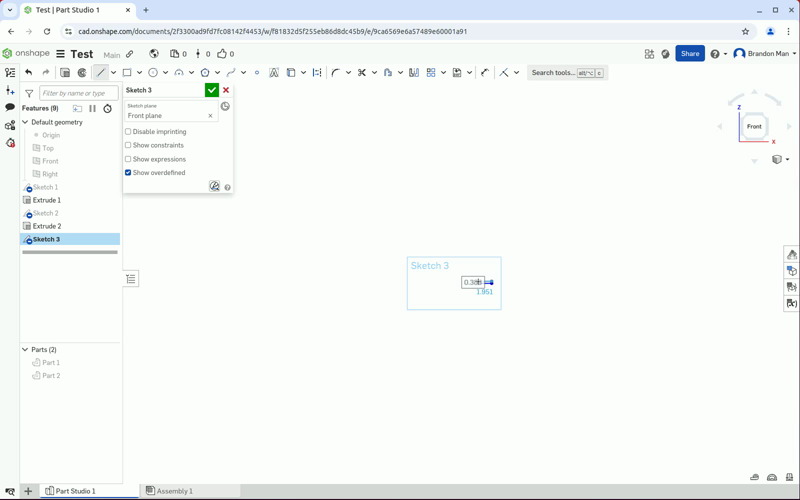
scroll(6)
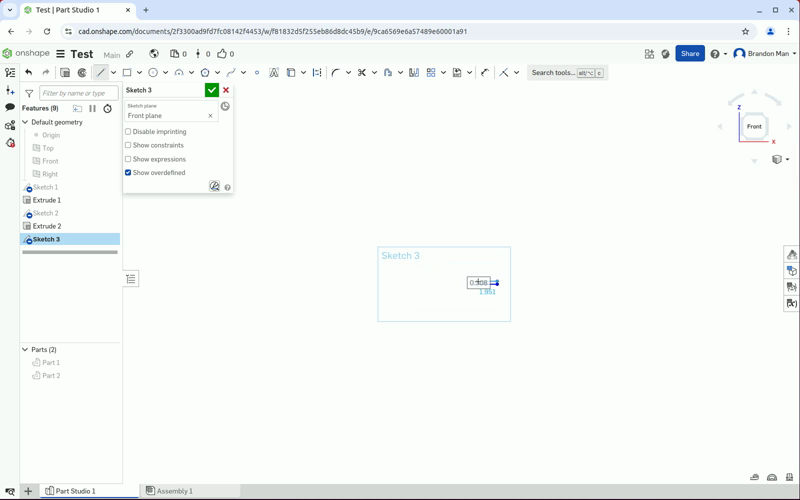
scroll(6)
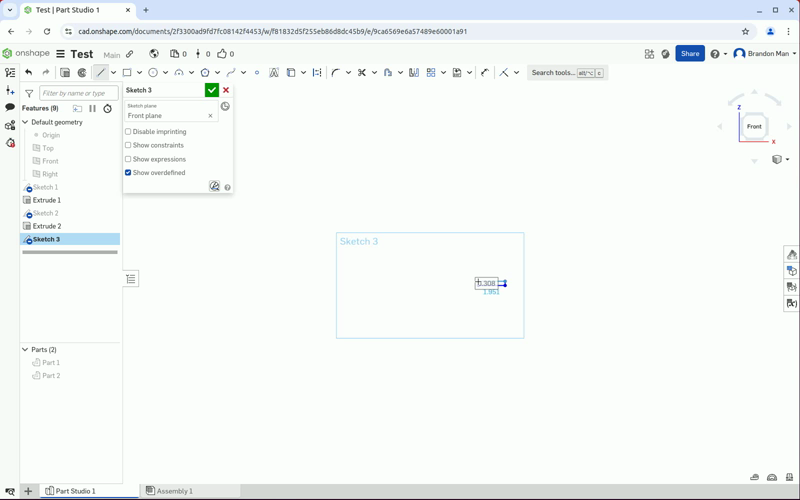
scroll(6)
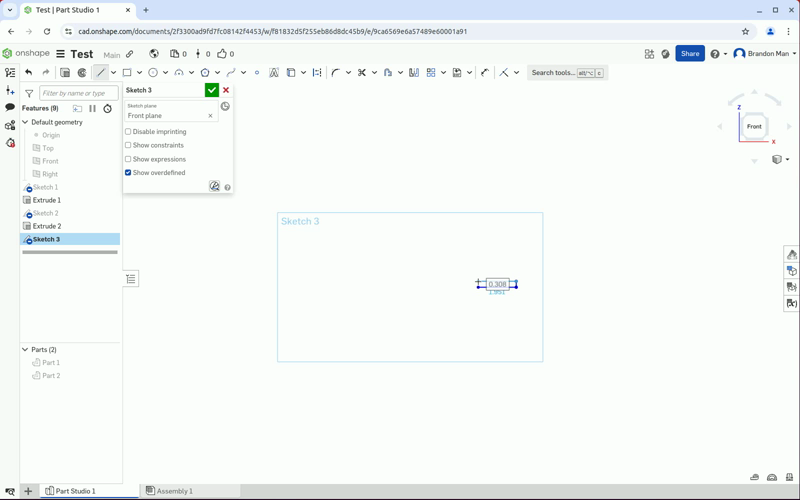
scroll(6)
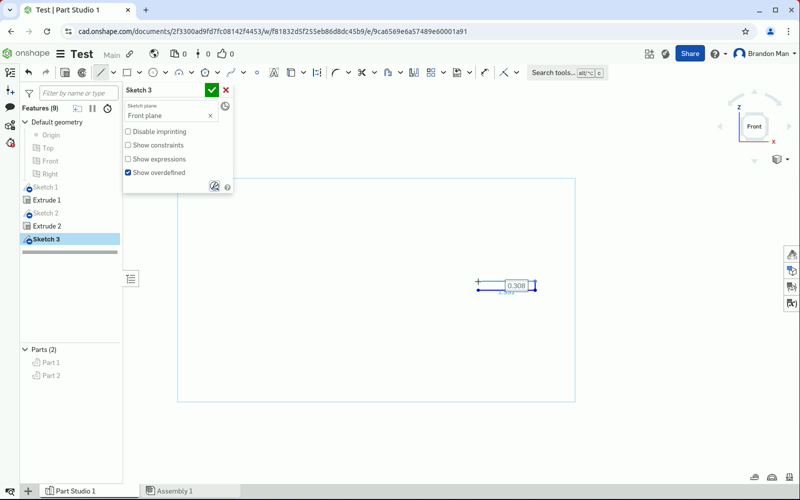
scroll(6)
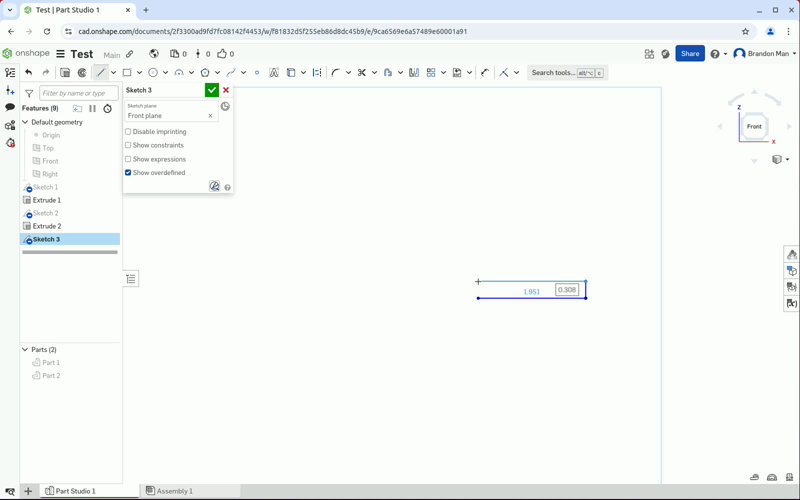
click(478, 281)
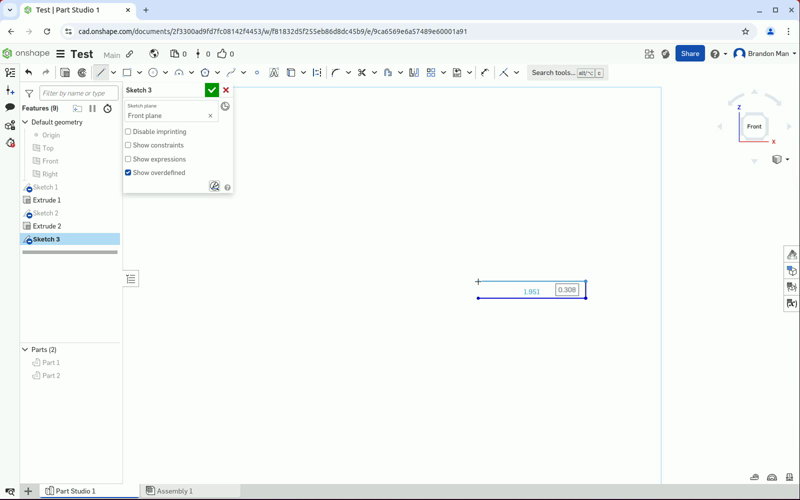
scroll(-6)
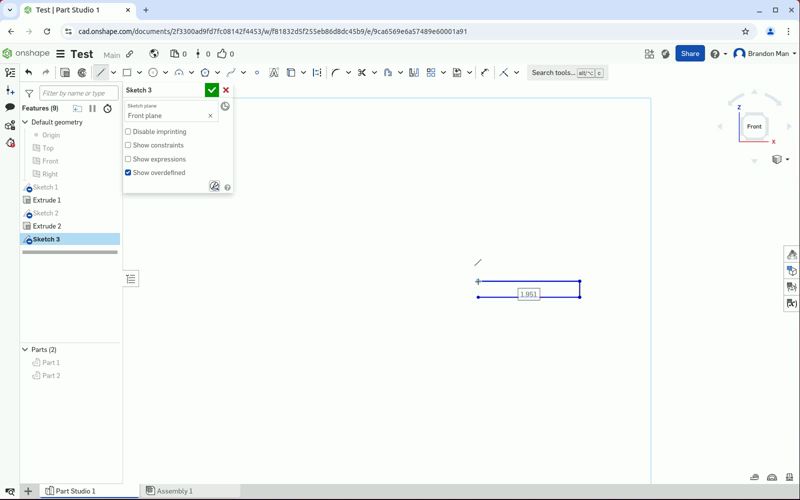
scroll(-6)
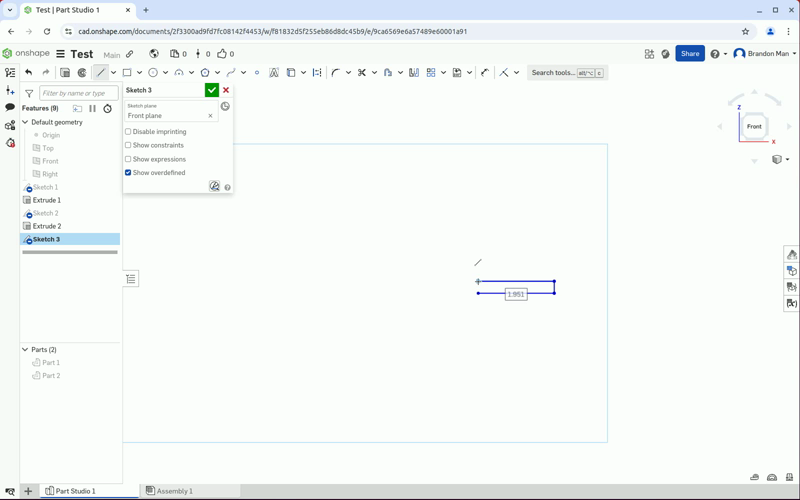
scroll(-6)
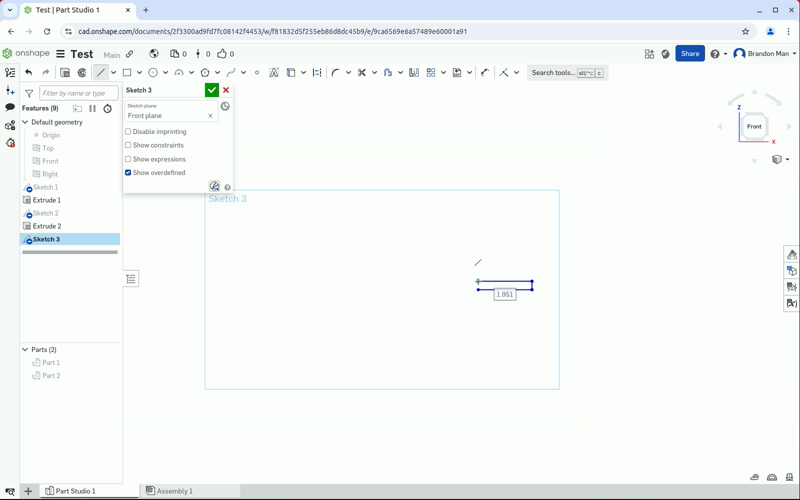
scroll(-6)
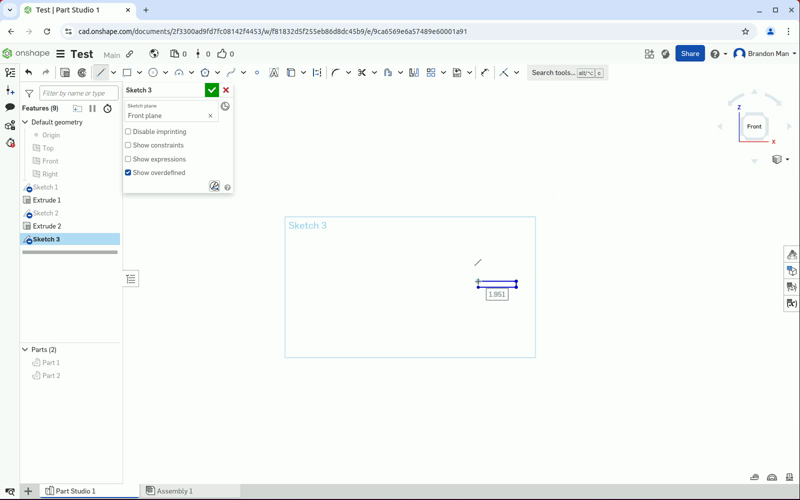
scroll(-6)
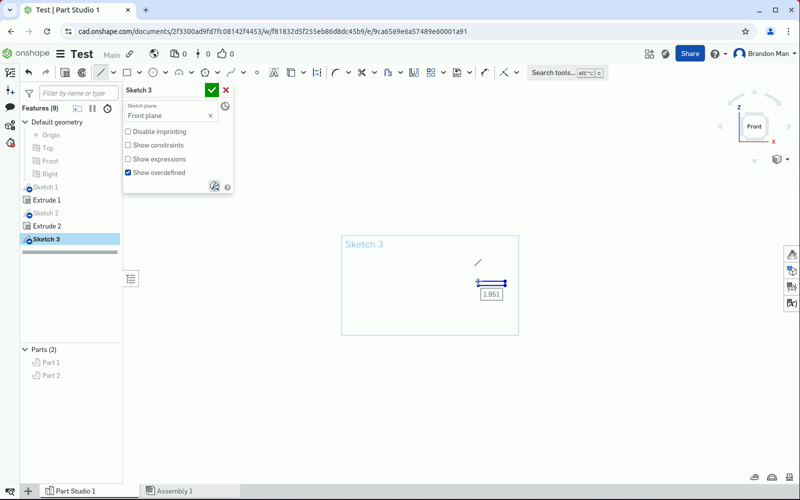
scroll(-6)
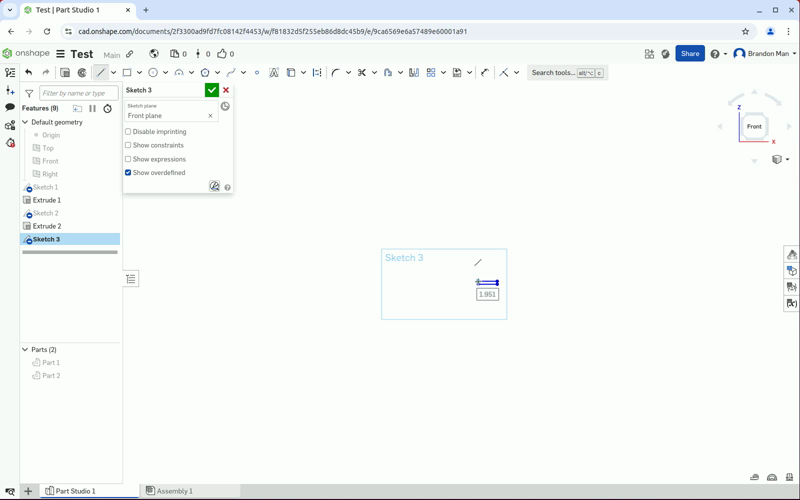
scroll(-6)
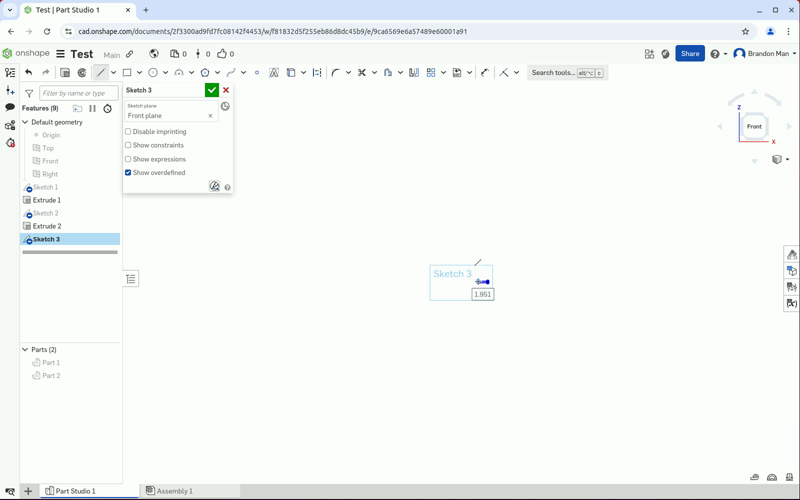
key_up(shift)
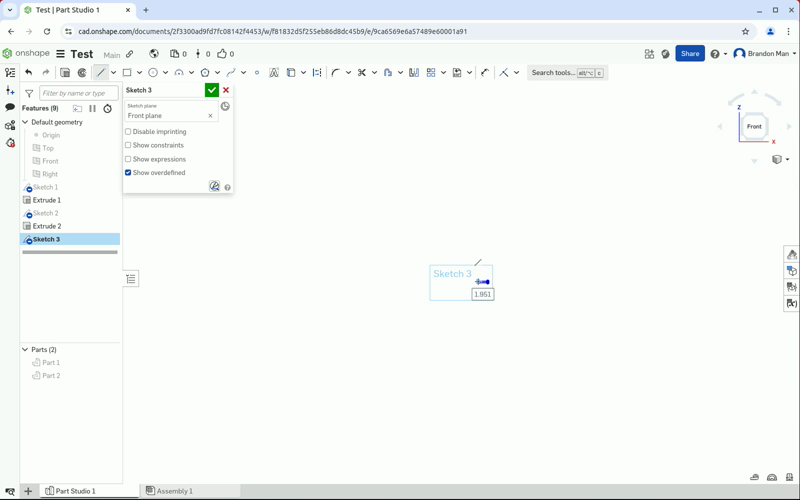
mouse_move(508, 281)
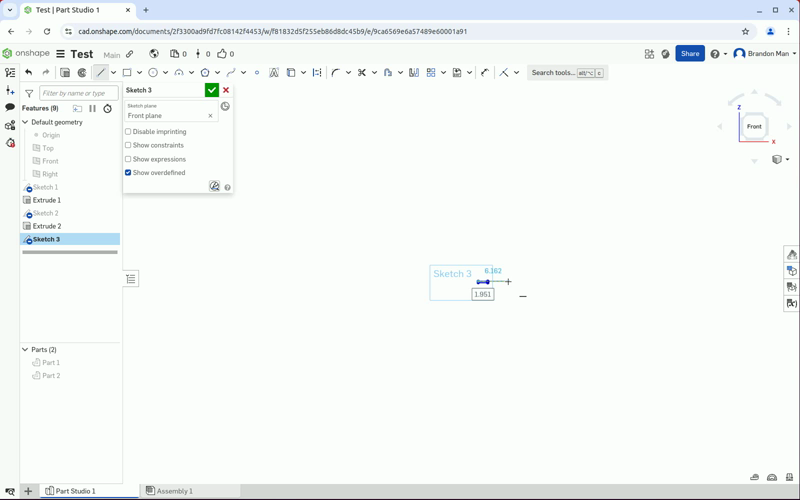
key_down(shift)
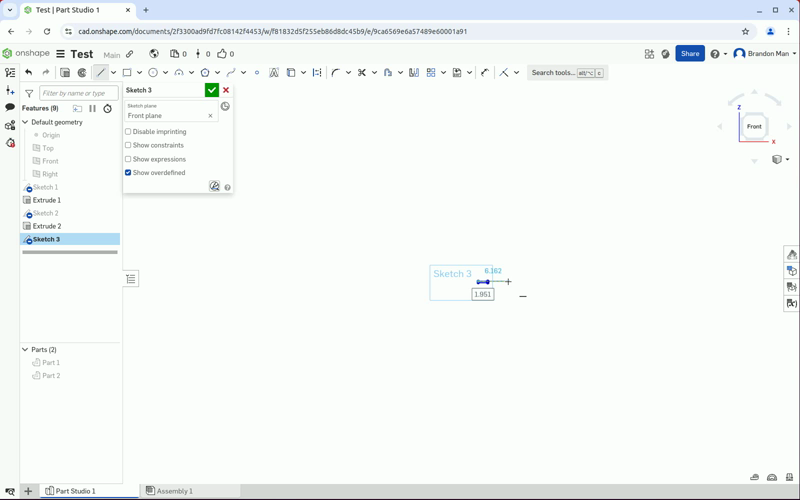
mouse_move(478, 282)
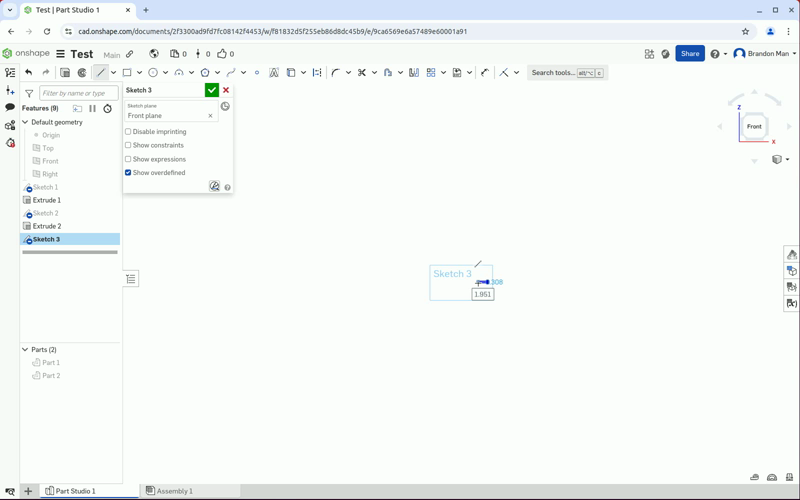
scroll(6)
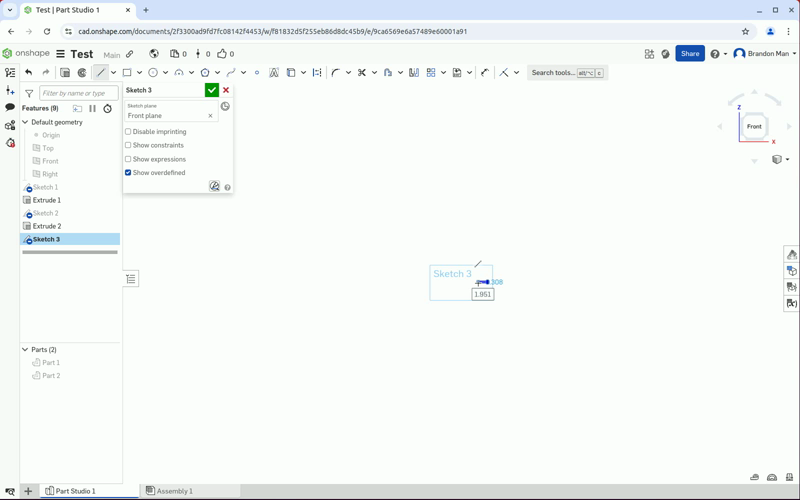
scroll(6)
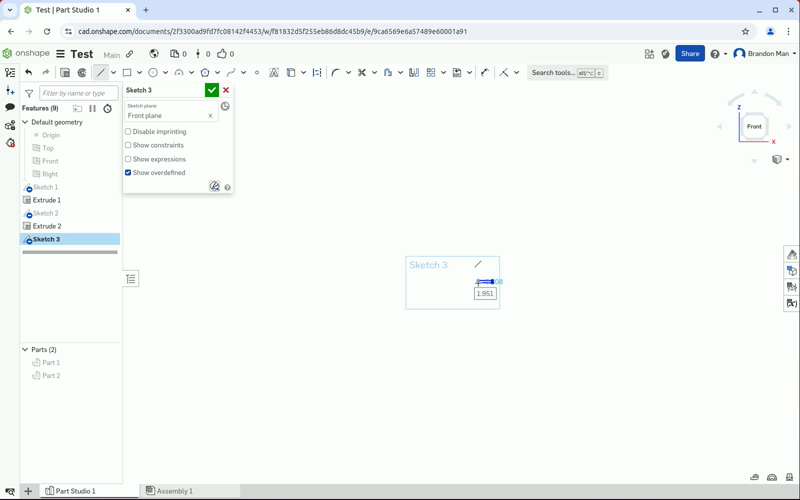
scroll(6)
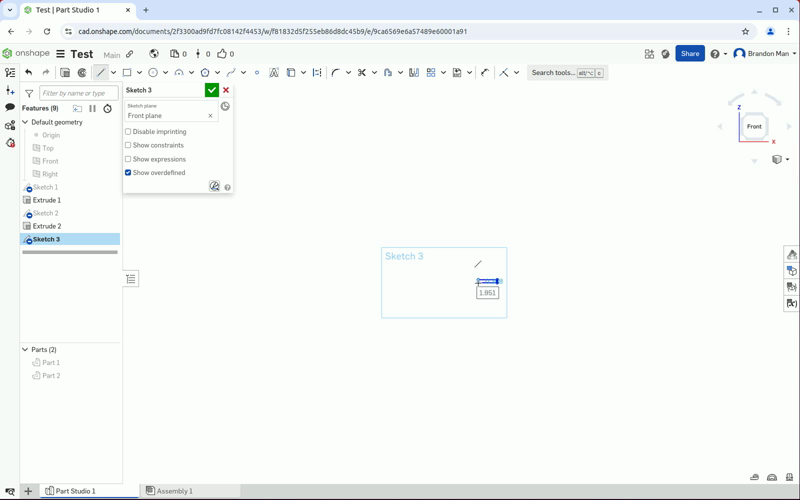
scroll(6)
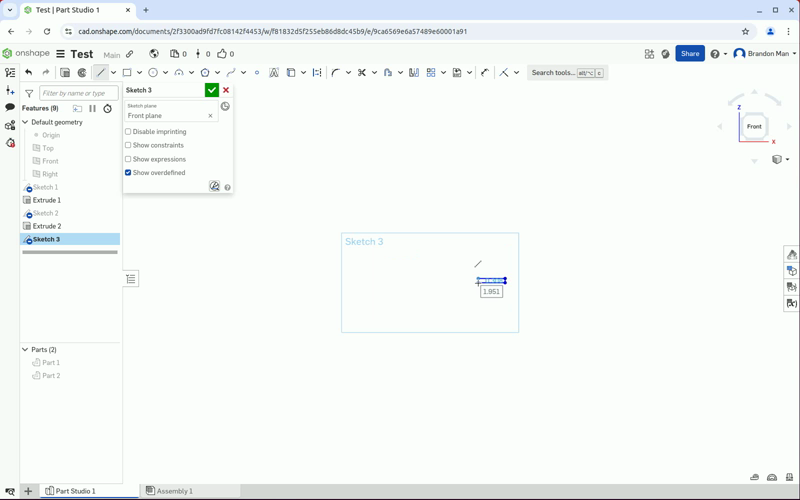
scroll(6)
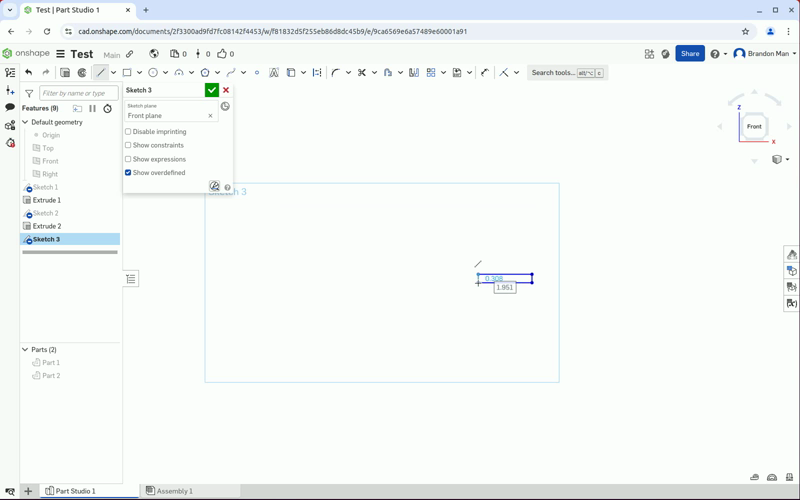
scroll(6)
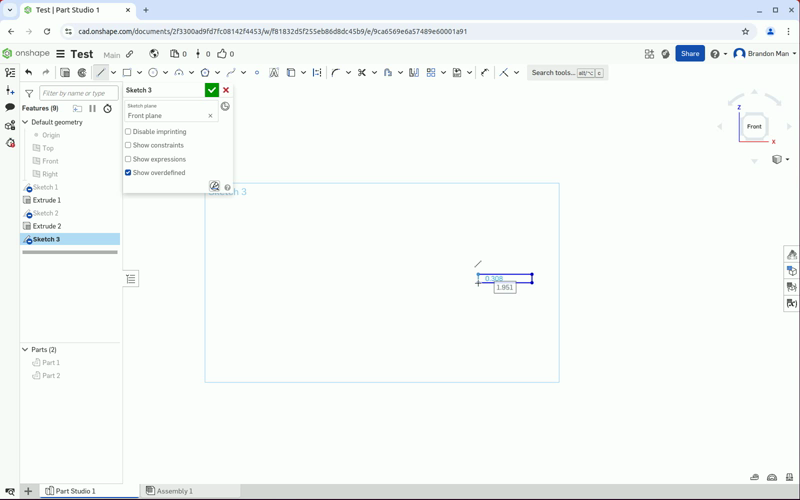
scroll(6)
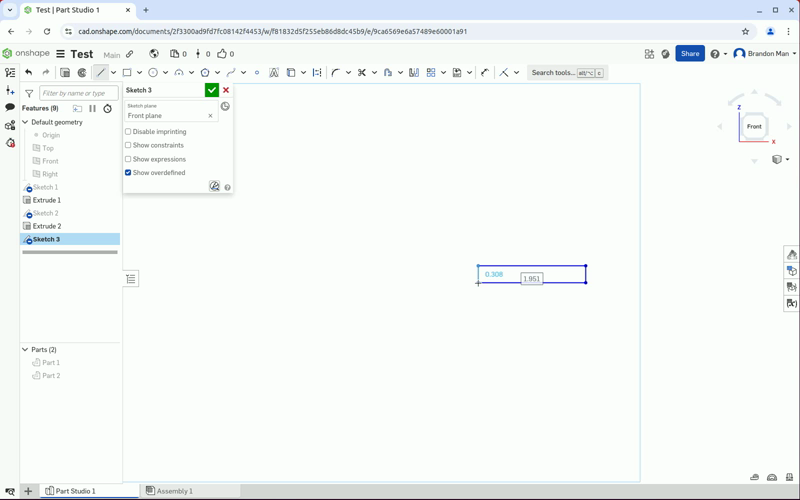
key_up(shift)
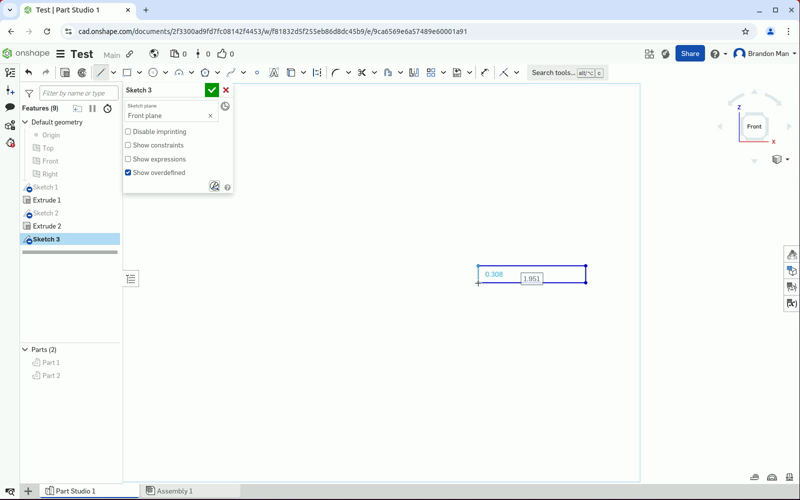
click(478, 282)
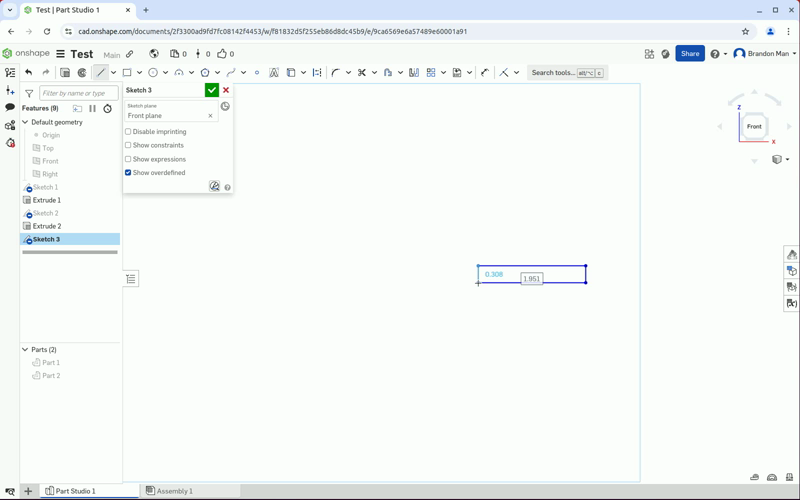
scroll(-6)
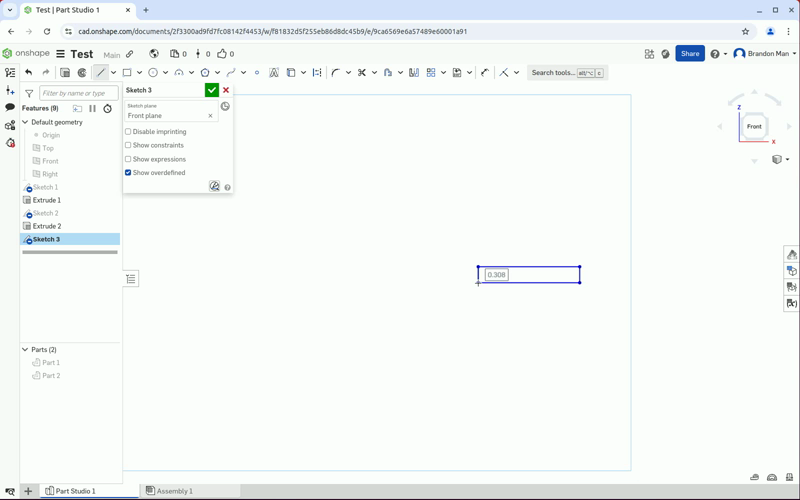
scroll(-6)
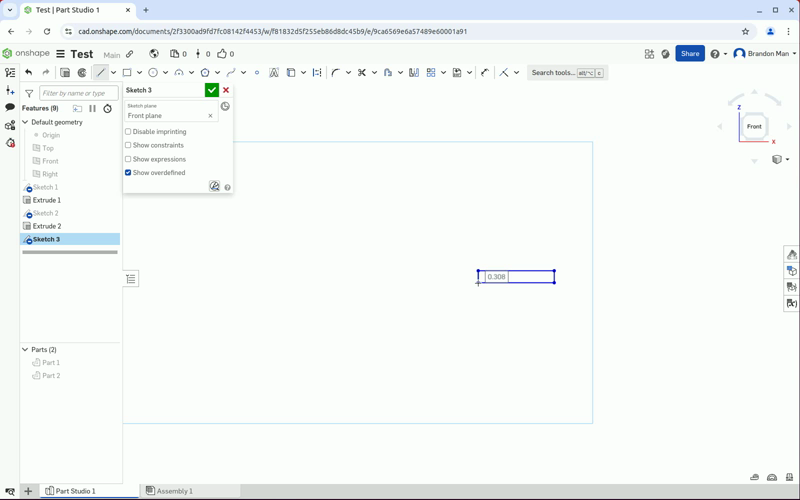
scroll(-6)
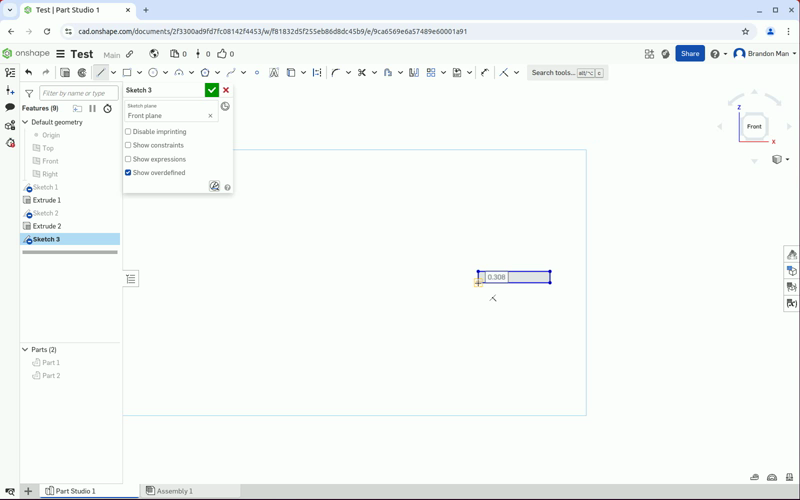
scroll(-6)
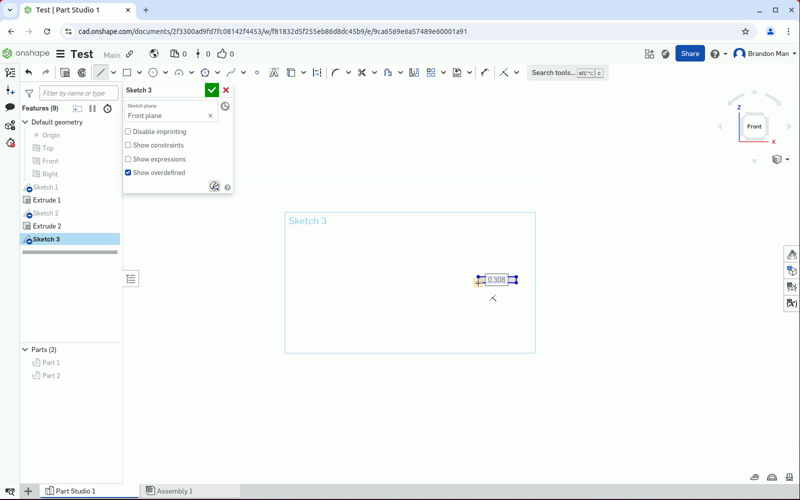
scroll(-6)
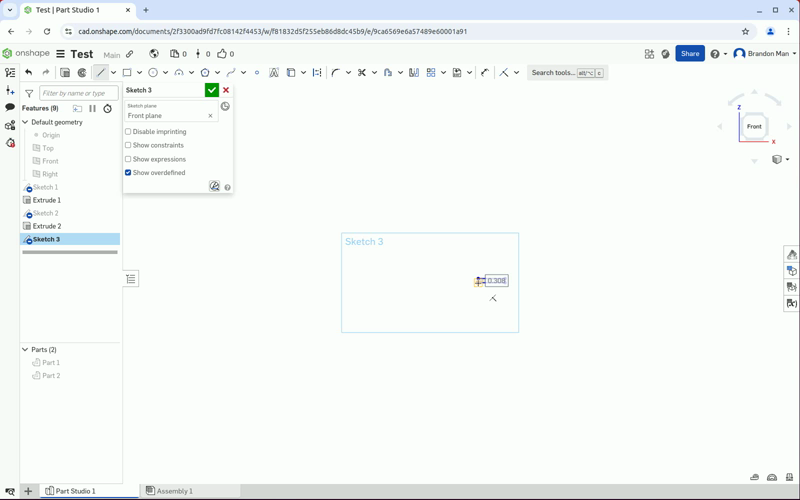
scroll(-6)
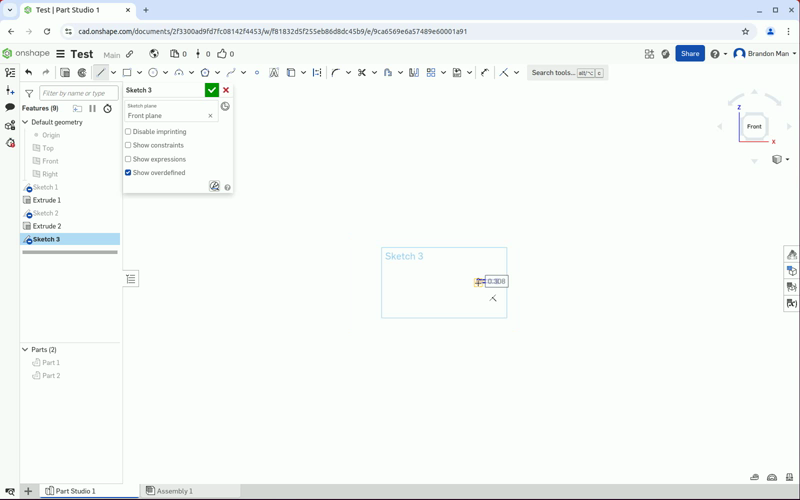
scroll(-6)
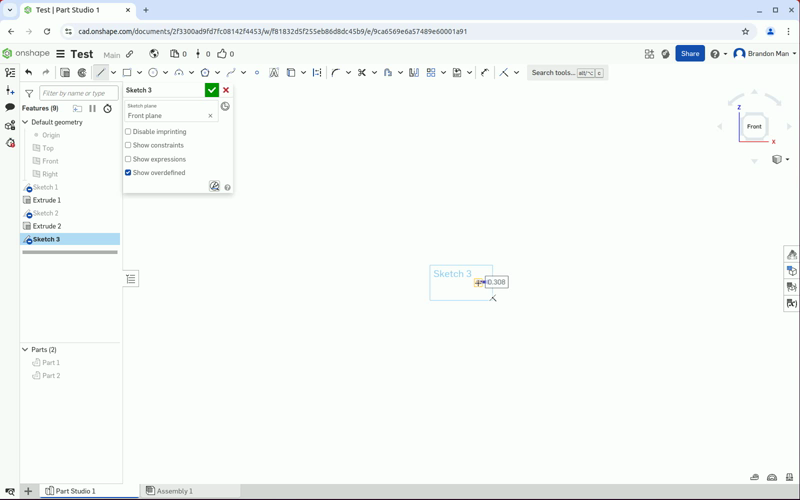
key(esc)
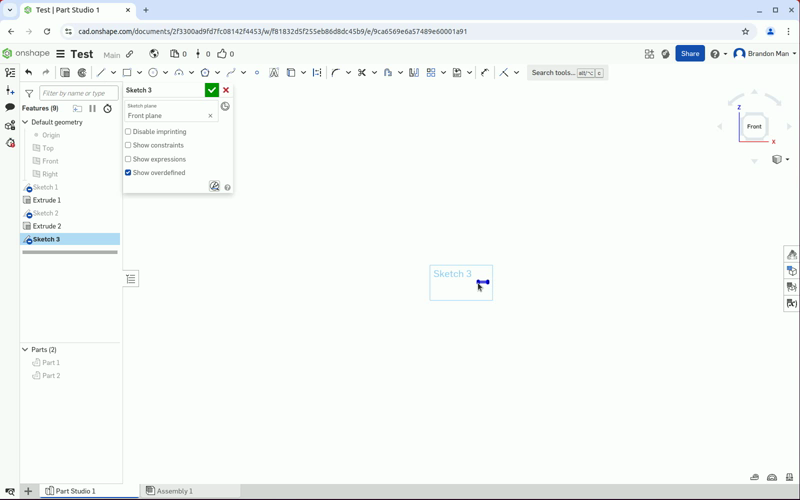
mouse_move(479, 282)
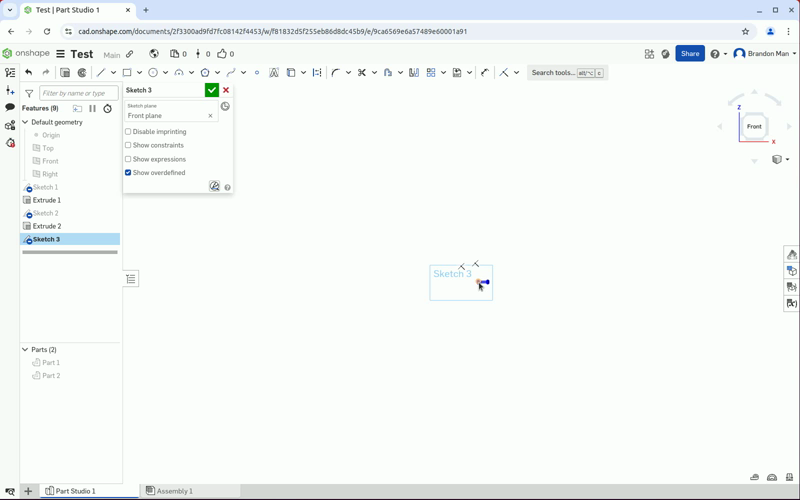
scroll(6)
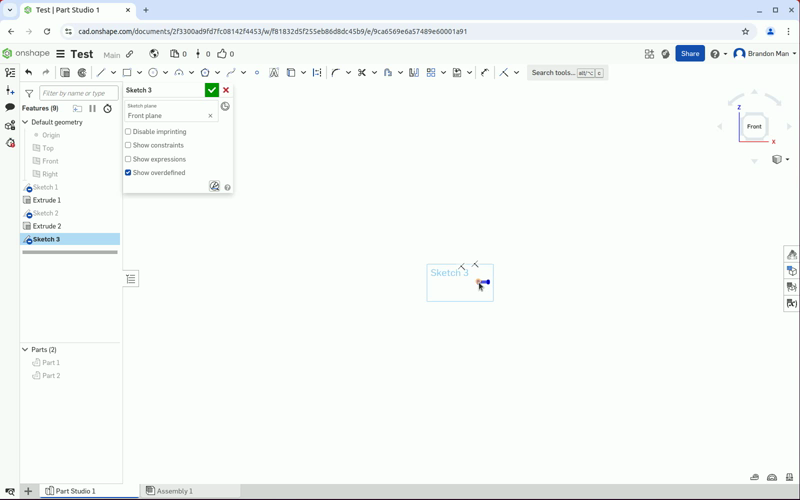
scroll(6)
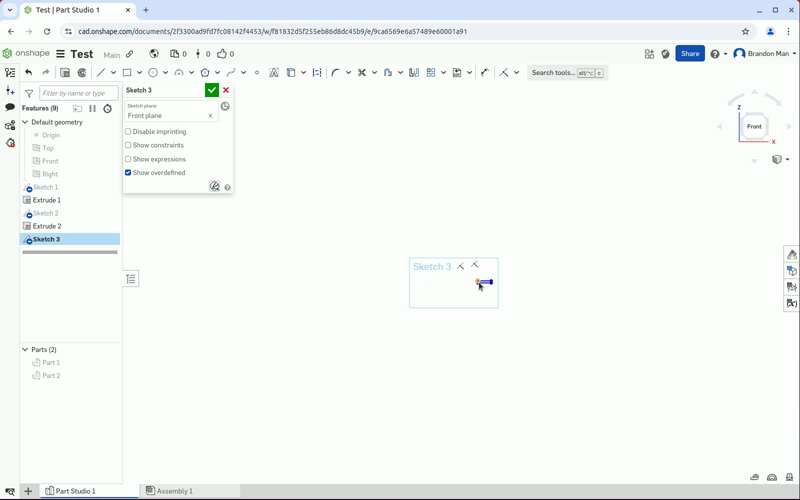
scroll(6)
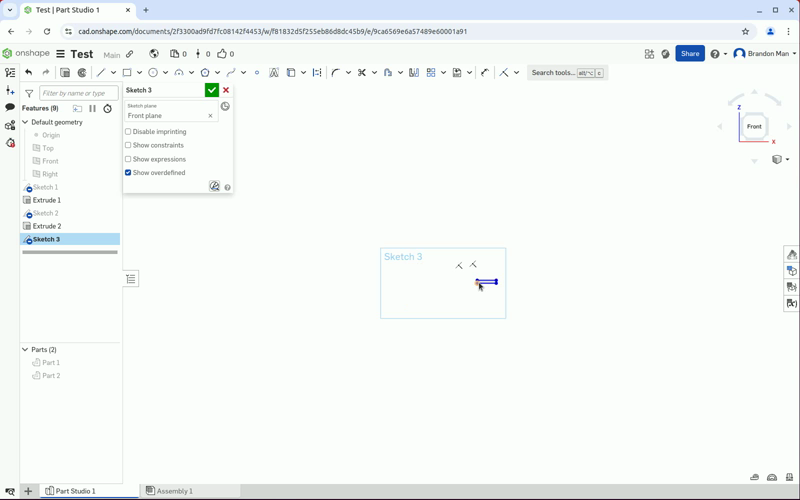
scroll(6)
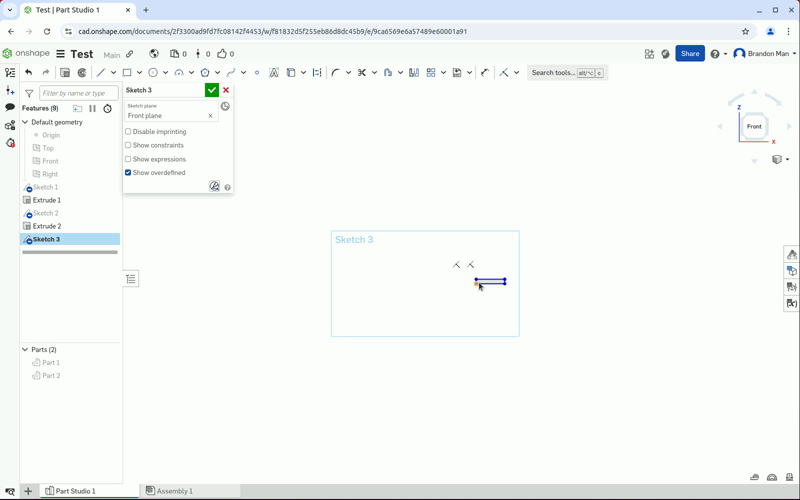
scroll(6)
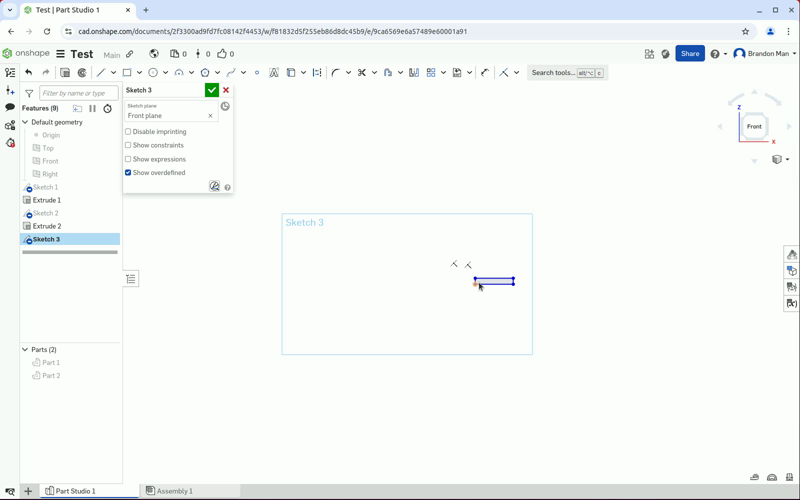
scroll(6)
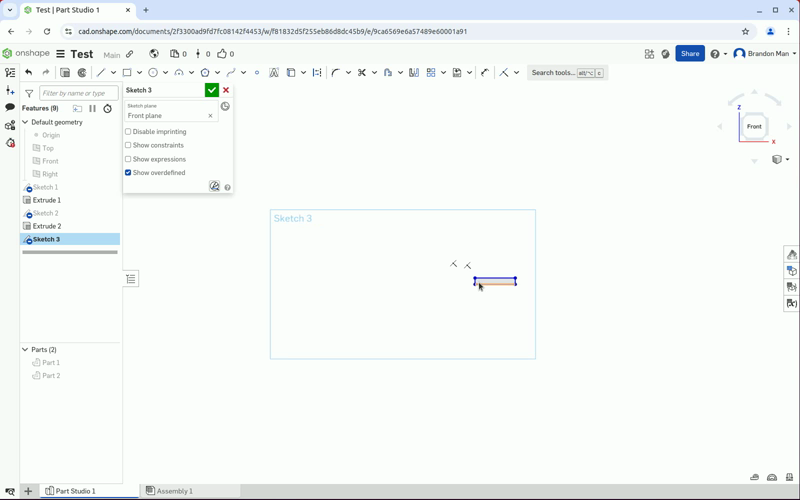
scroll(6)
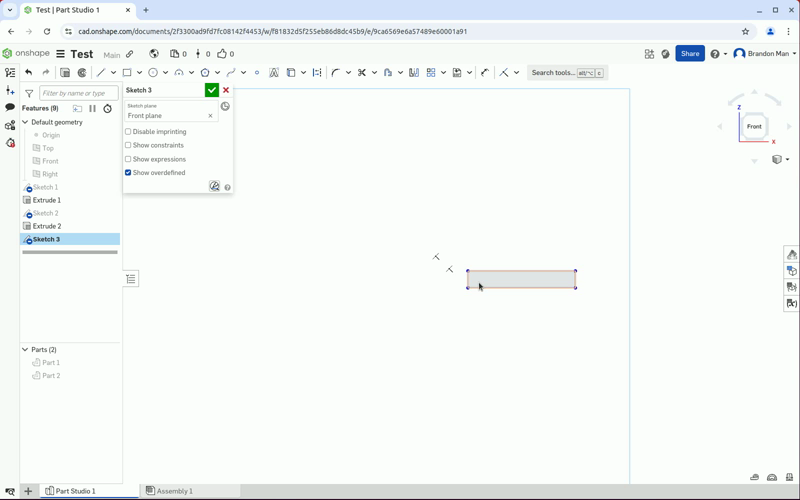
click(479, 282)
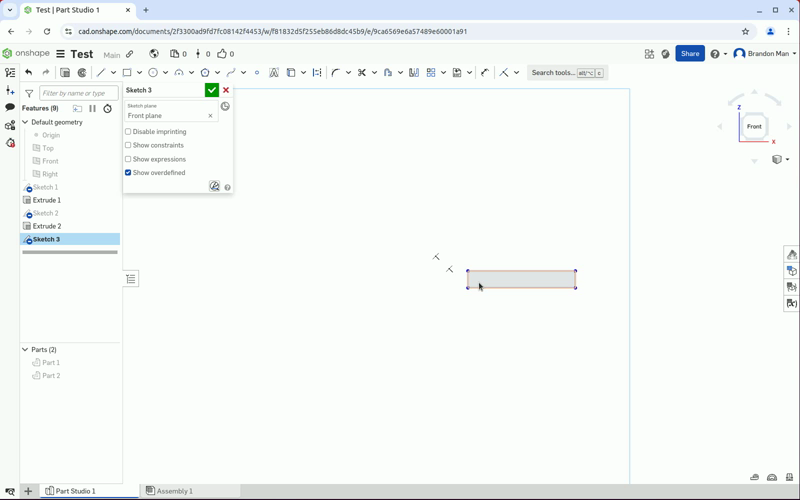
scroll(-6)
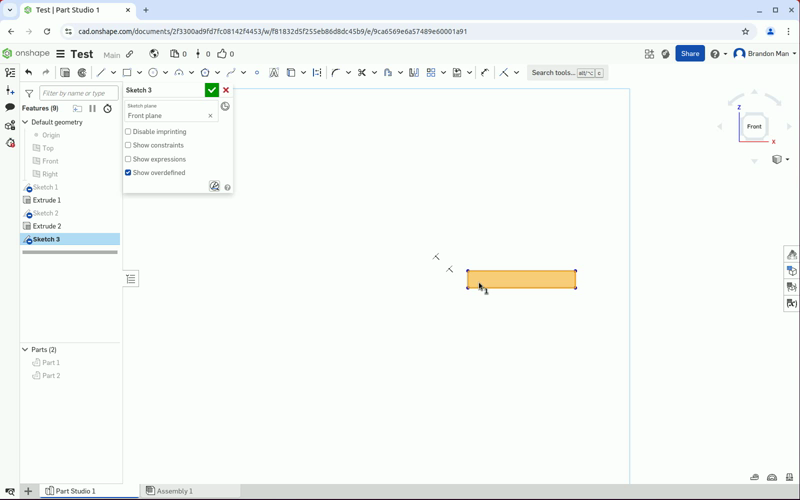
scroll(-6)
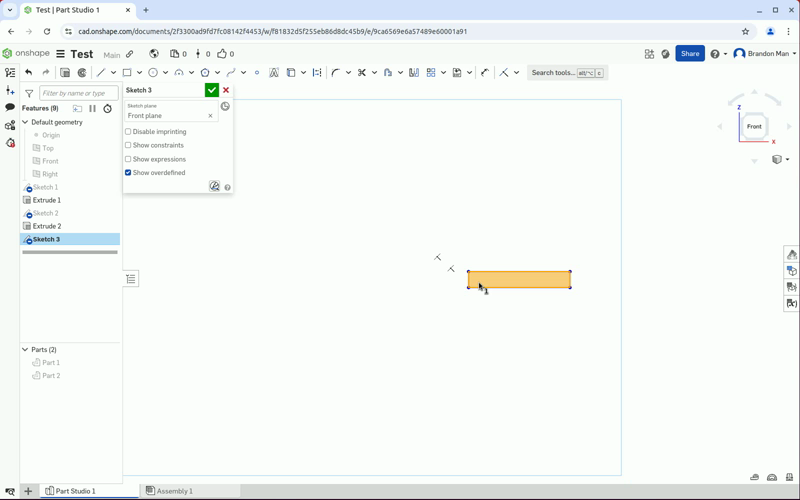
scroll(-6)
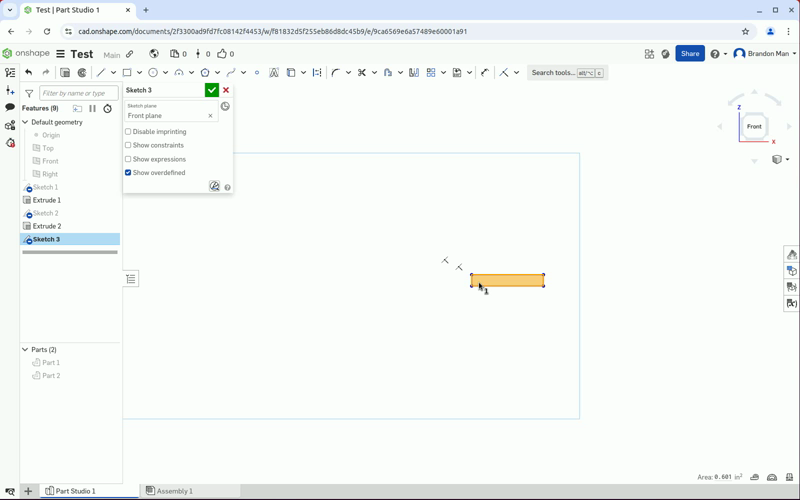
scroll(-6)
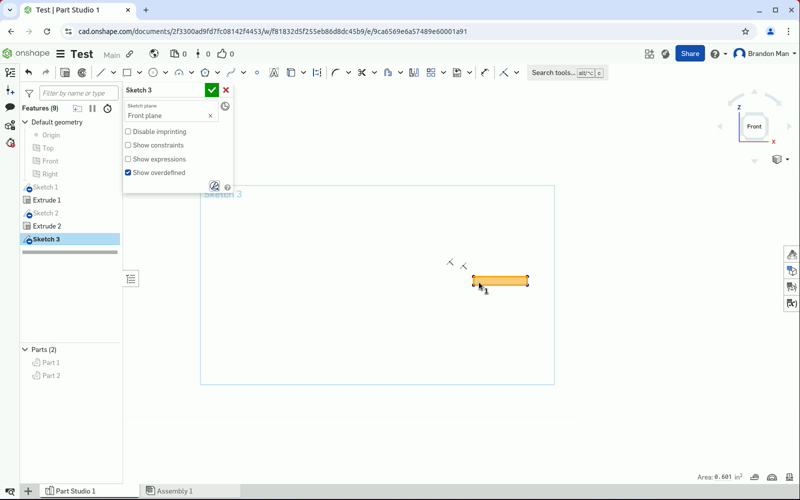
scroll(-6)
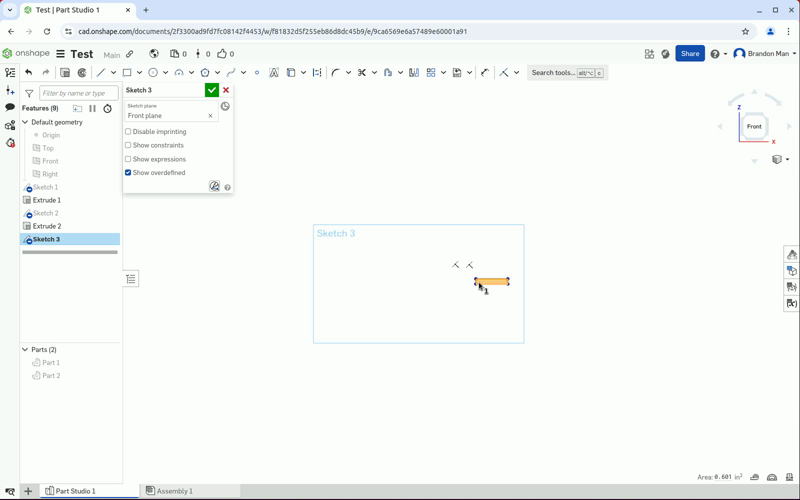
scroll(-6)
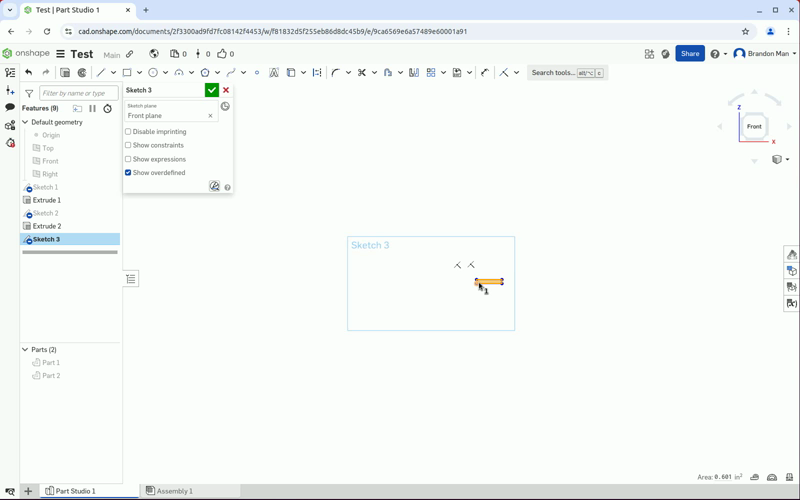
scroll(-6)
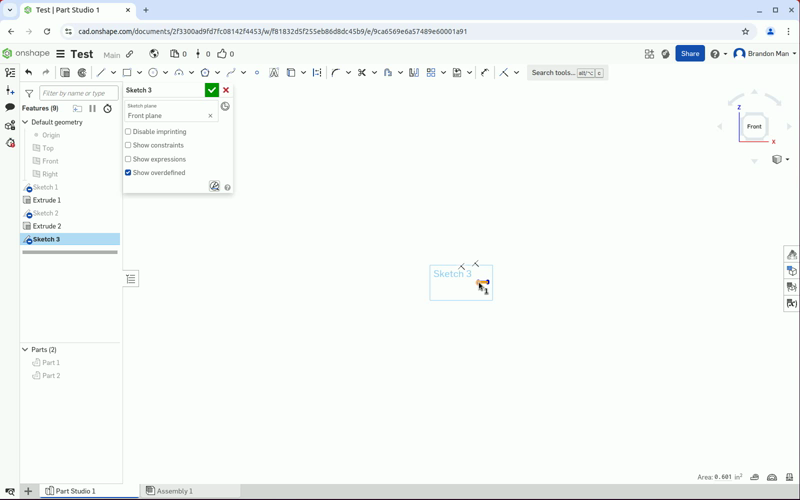
mouse_move(73, 352)
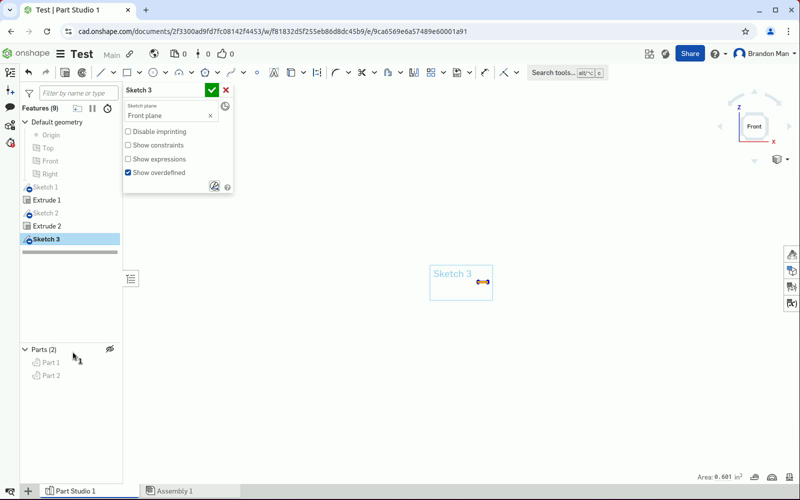
key(shift+y)
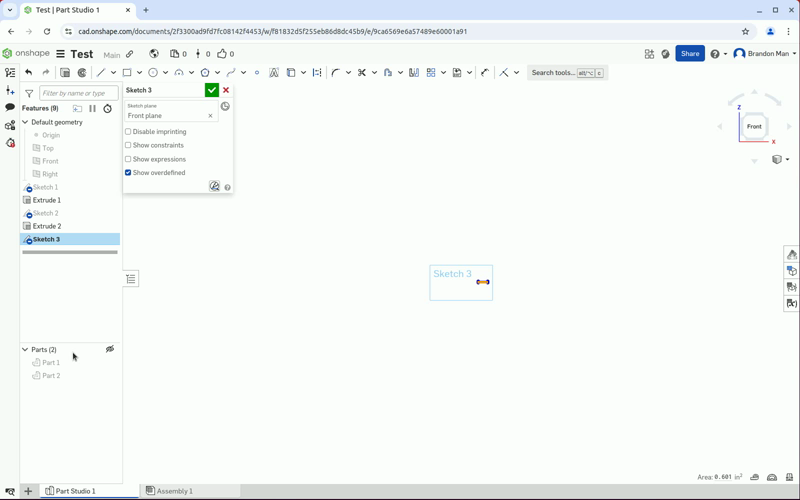
key(shift+e)
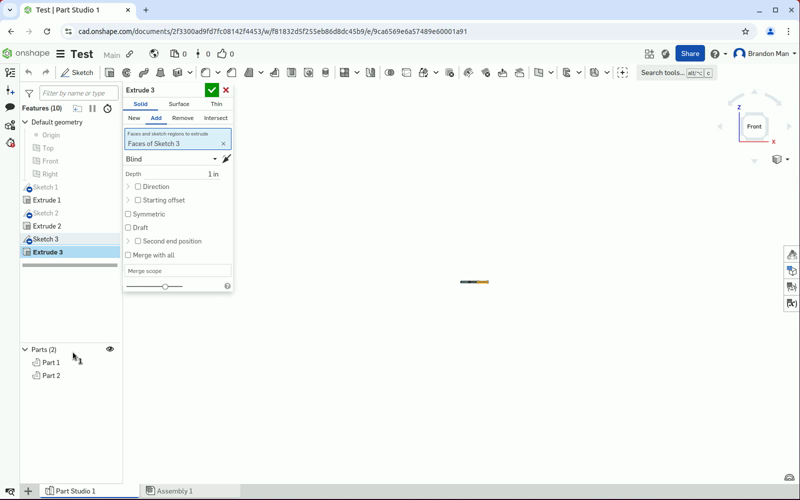
mouse_move(143, 106)
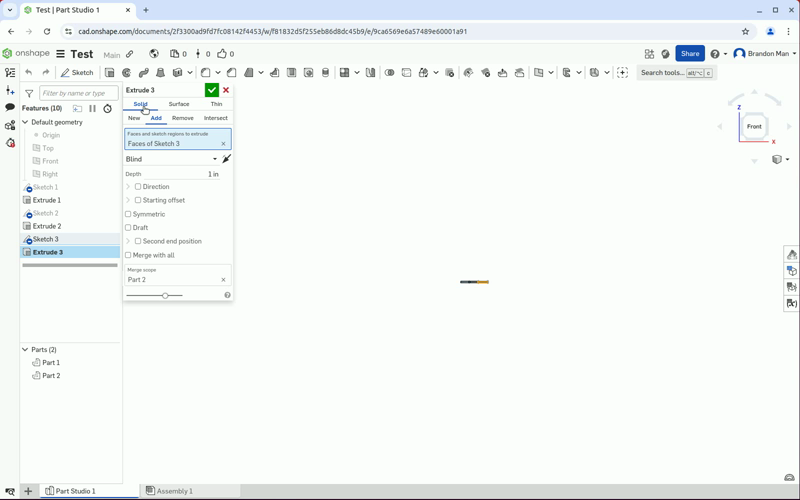
click(143, 106)
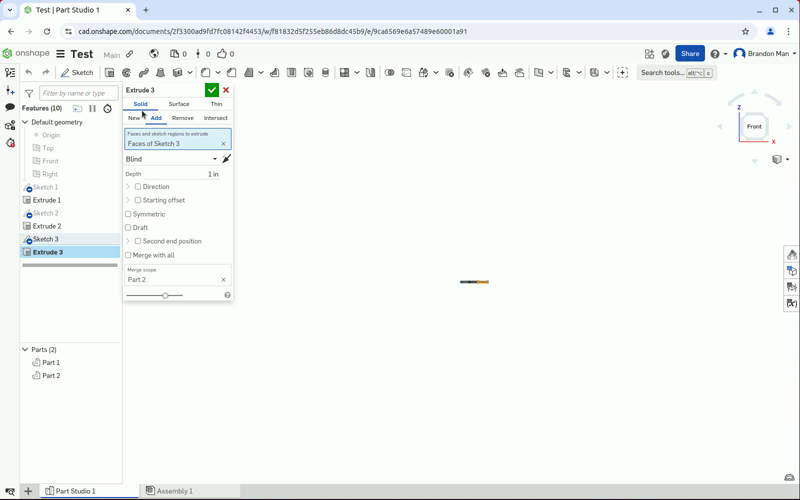
mouse_move(137, 120)
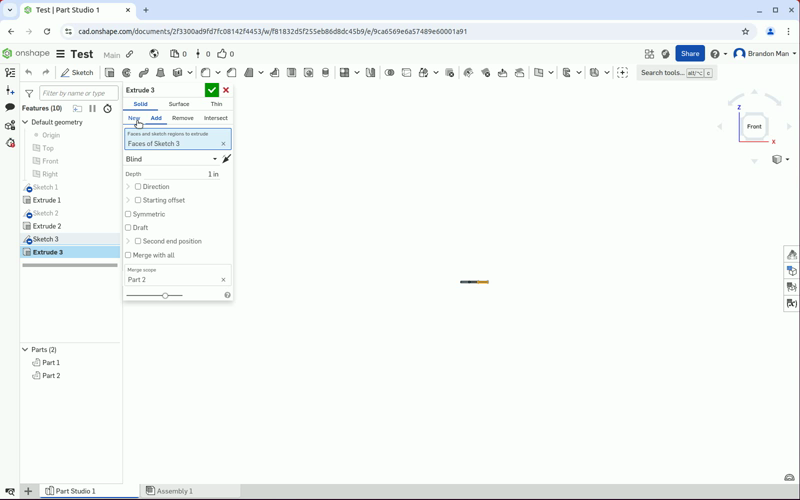
click(137, 120)
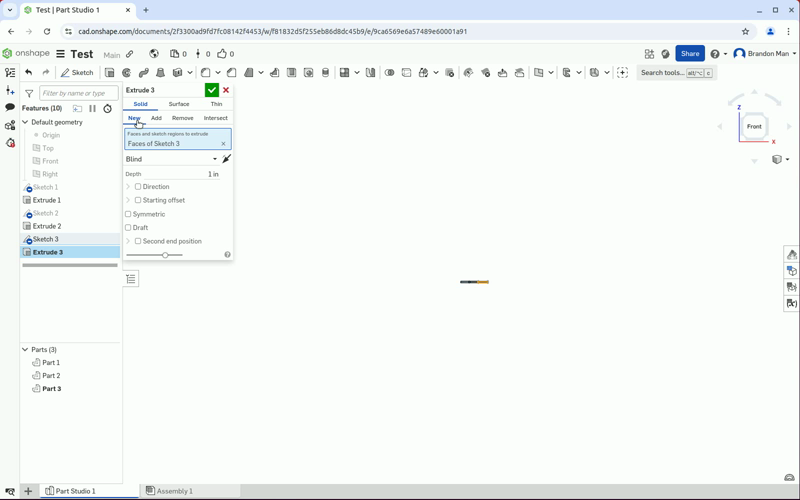
key(tab, 4)
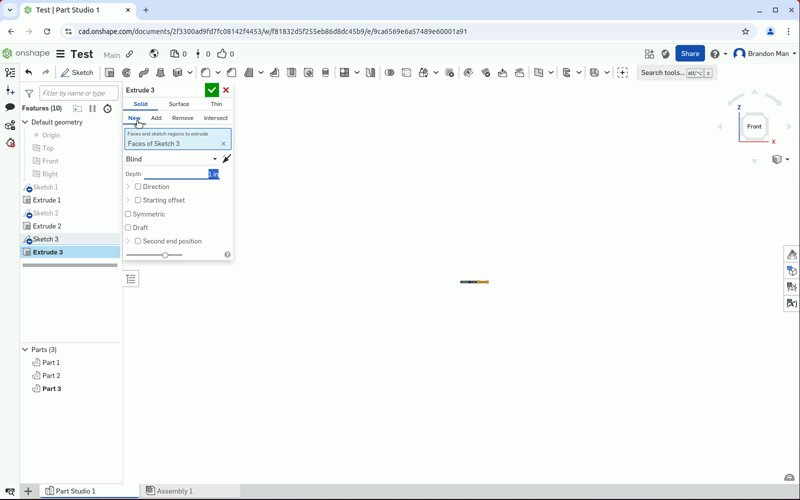
text(23.108)
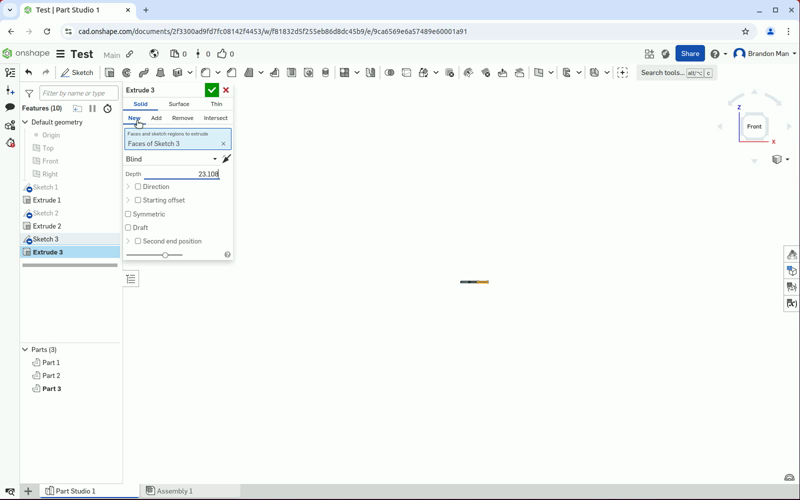
key(enter)
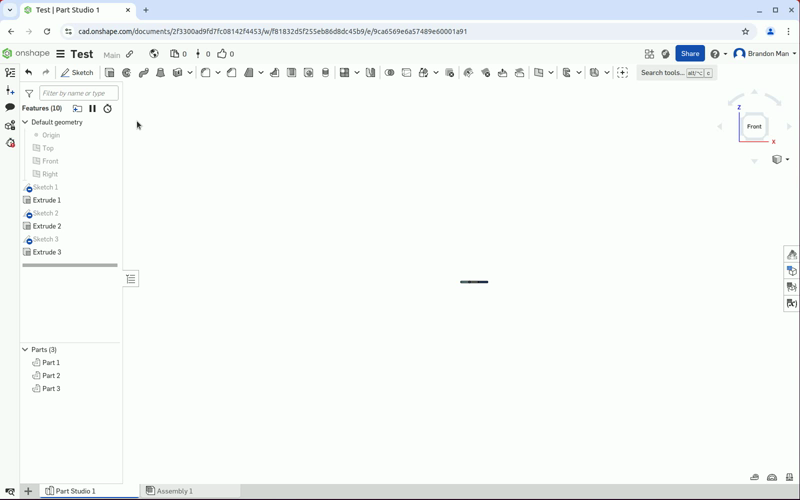
key(shift+h)
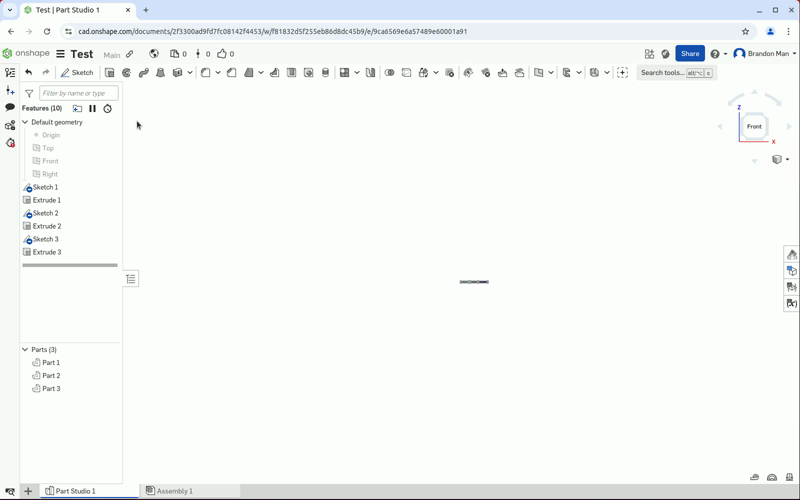
key(shift+h)
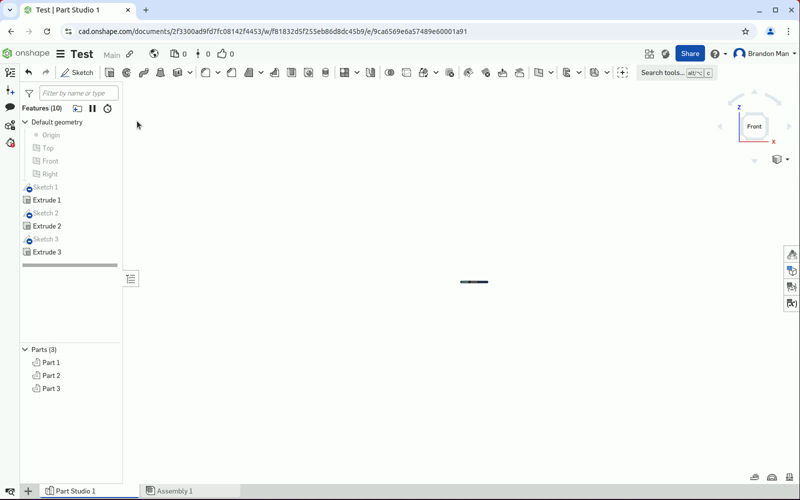
mouse_move(73, 189)
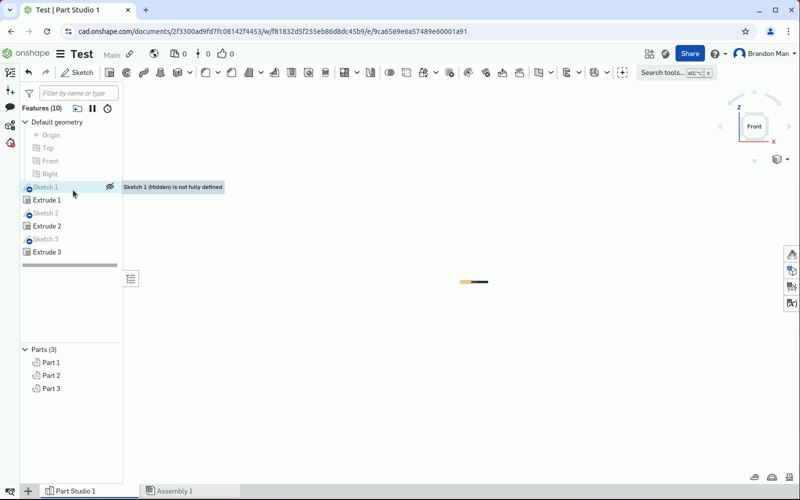
click(73, 189)
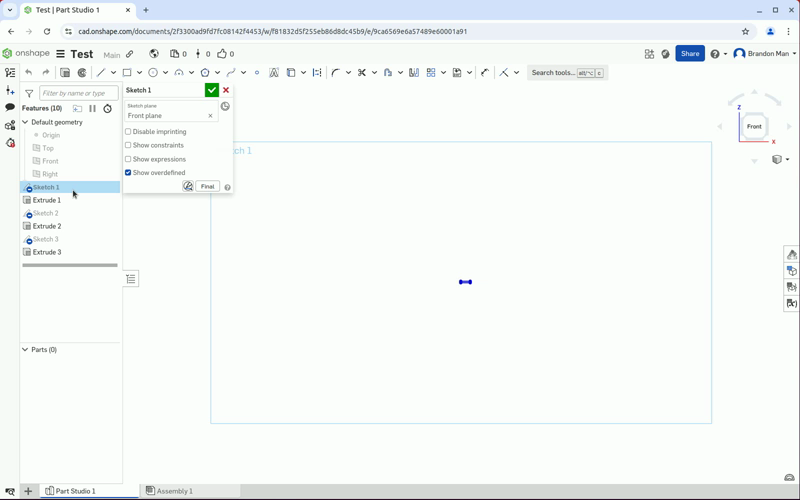
mouse_move(229, 92)
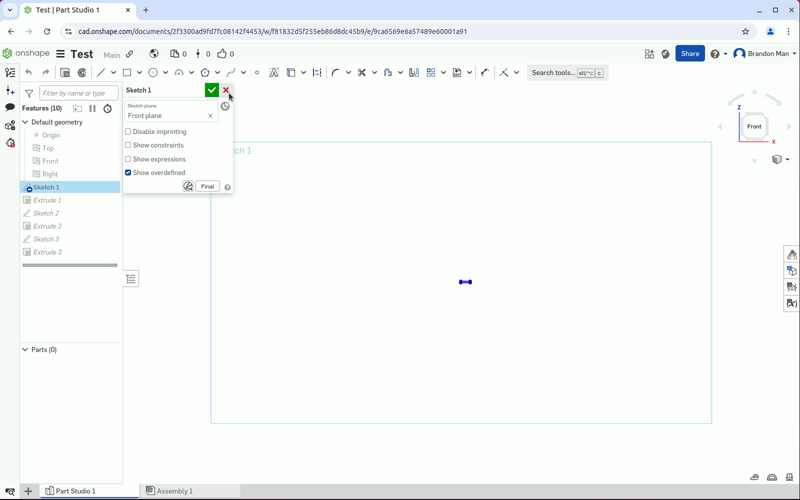
click(229, 92)
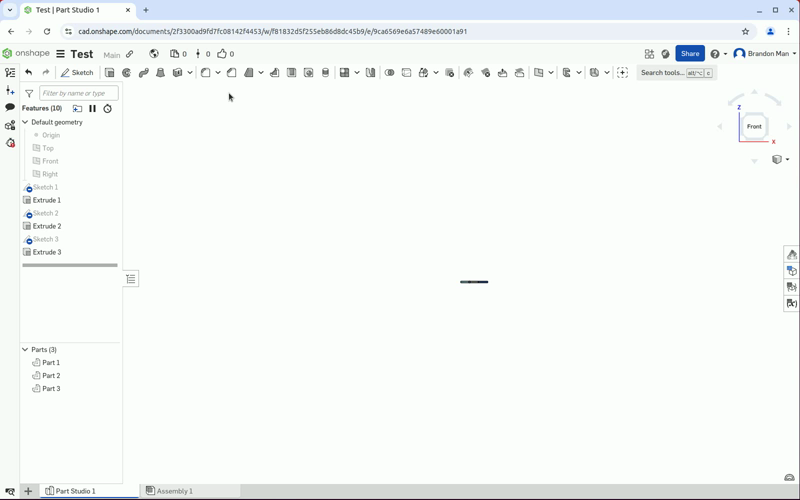
mouse_move(73, 352)
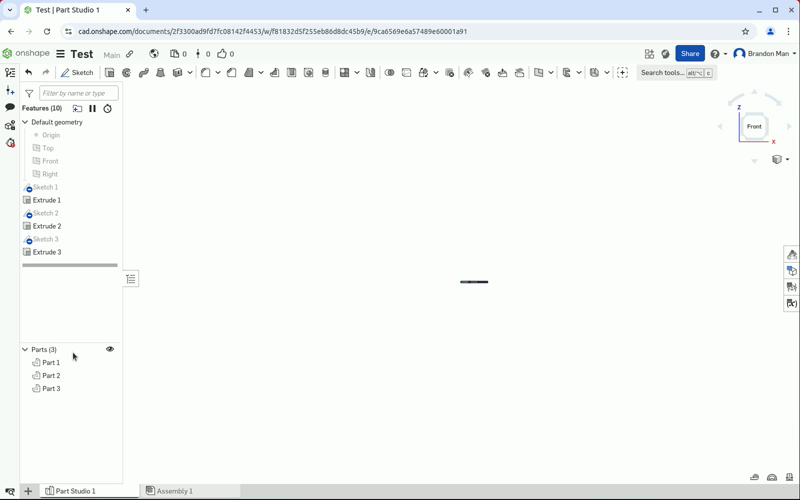
key(y)
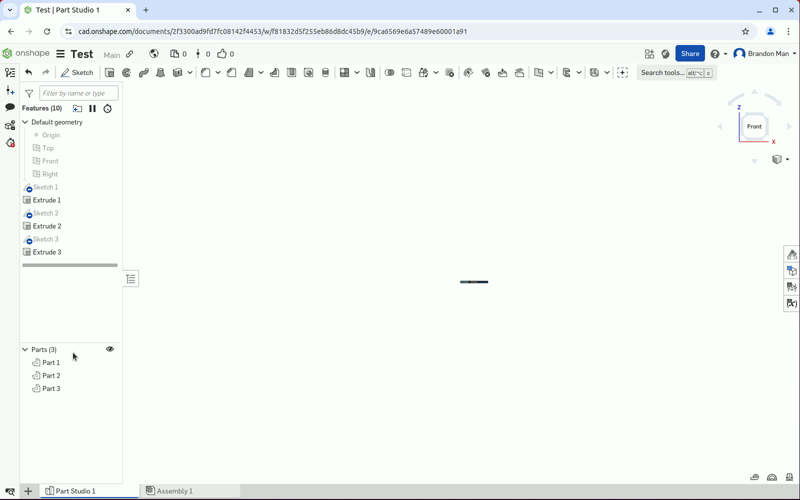
key(shift+p)
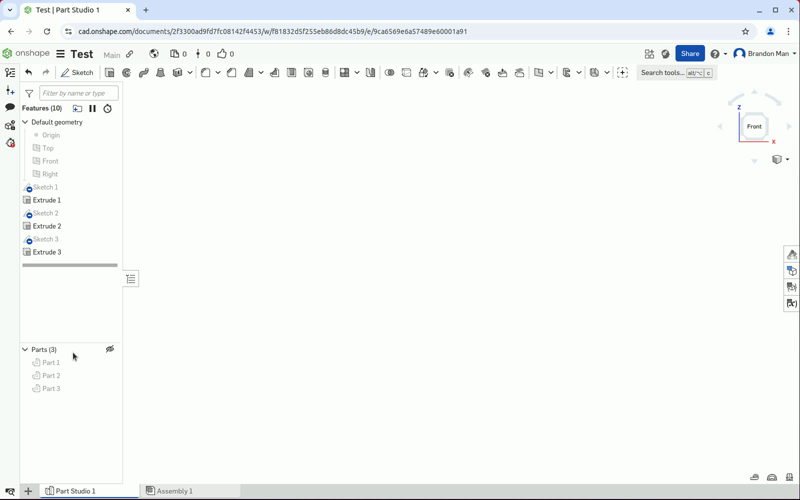
key(space)
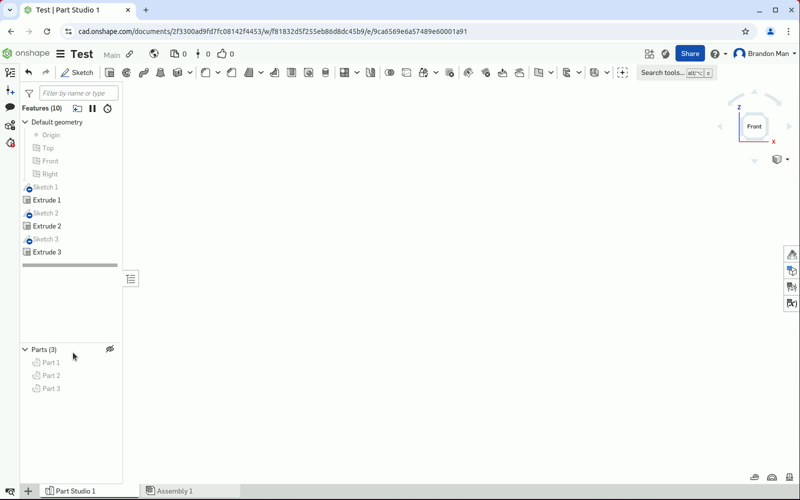
key_down(shift)
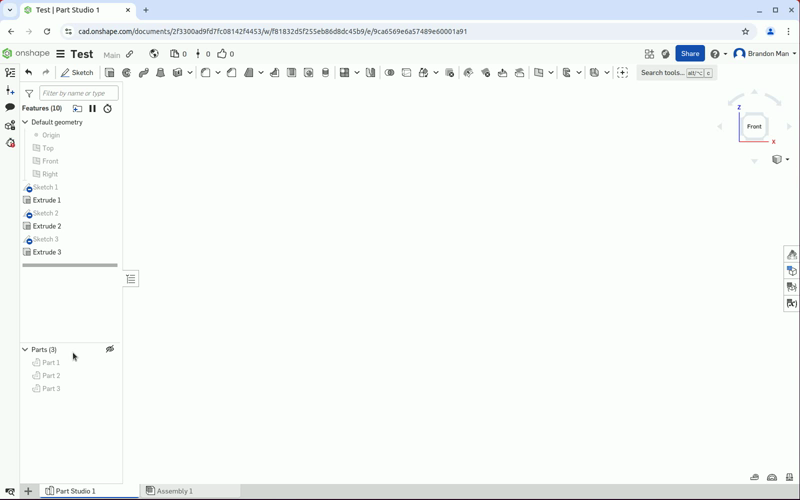
key(left)
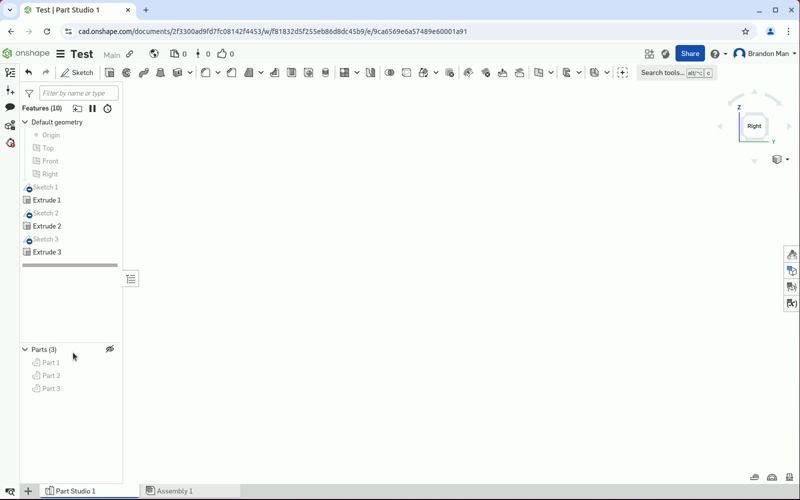
key_up(shift)
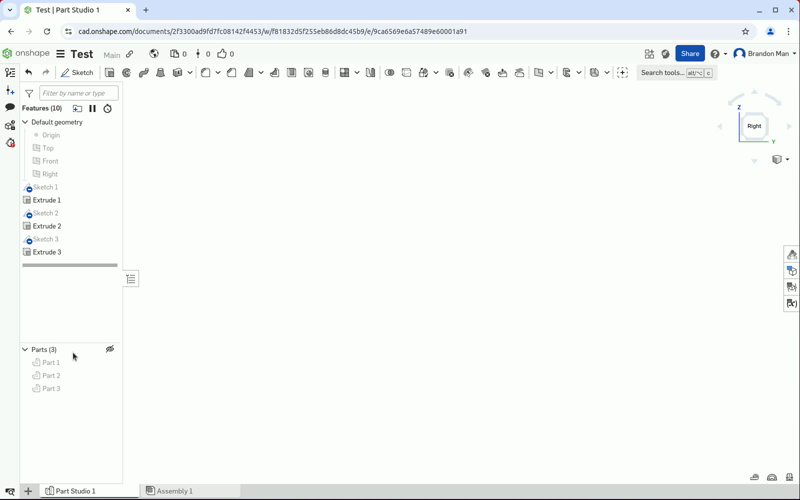
mouse_move(73, 352)
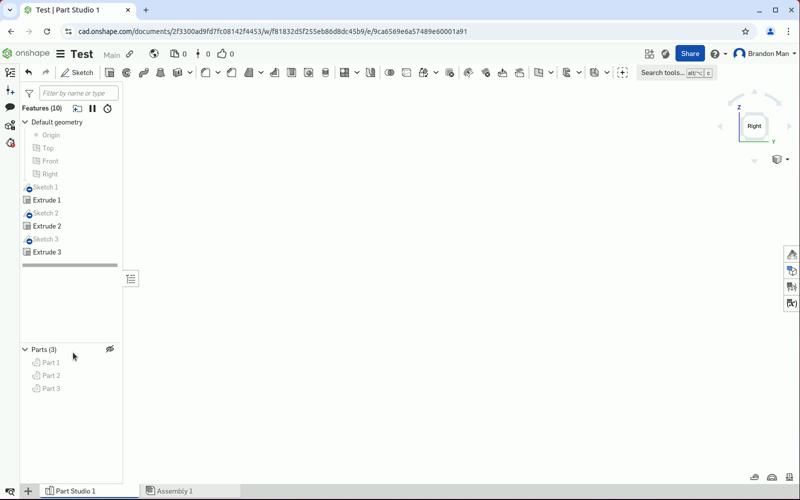
key(shift+y)
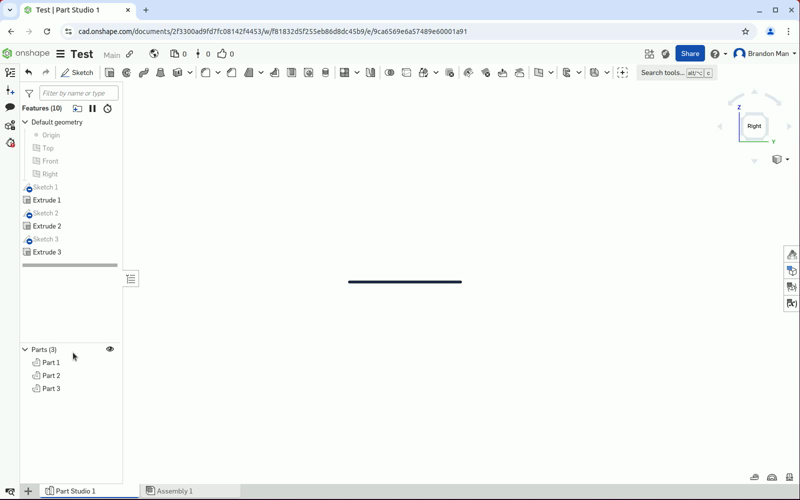
mouse_move(541, 75)
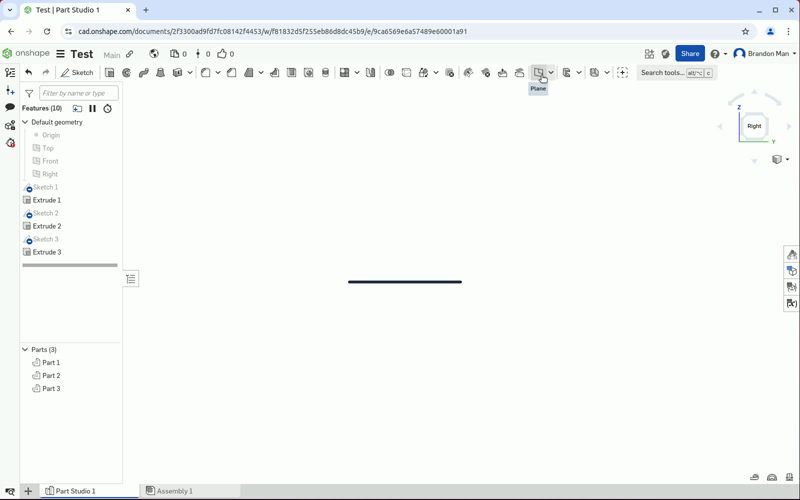
click(541, 75)
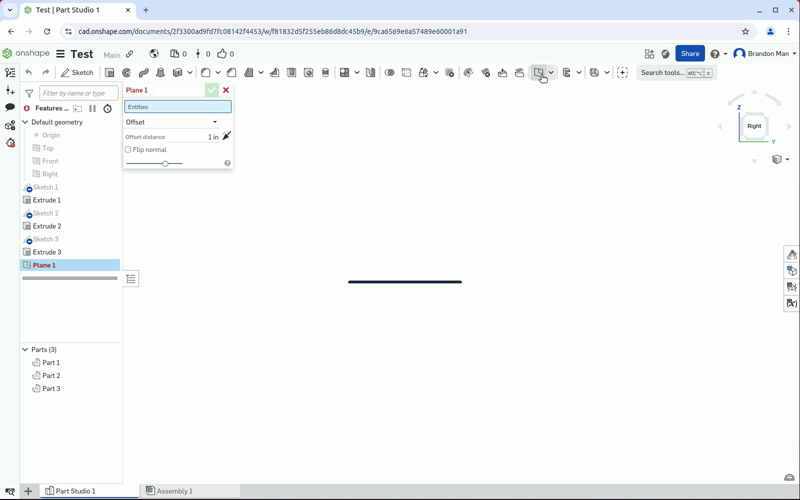
mouse_move(73, 176)
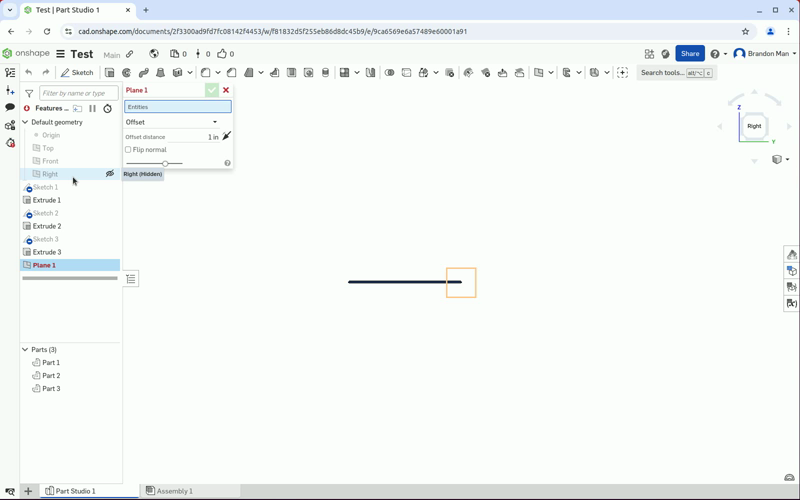
click(73, 176)
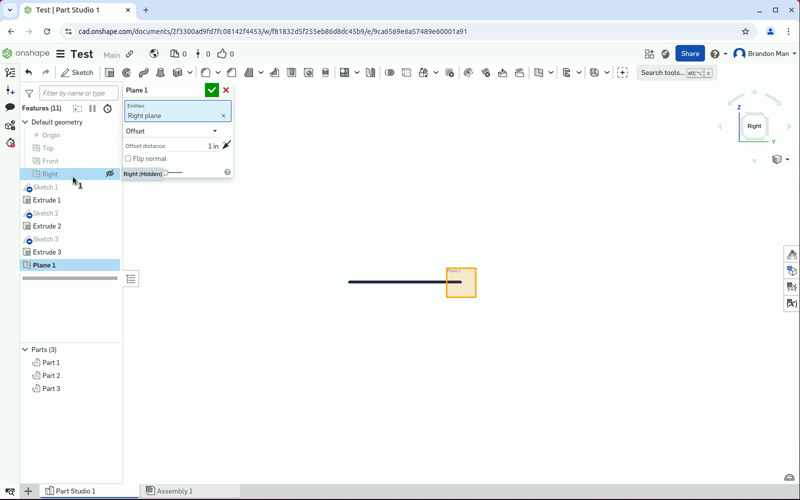
key(tab, 2)
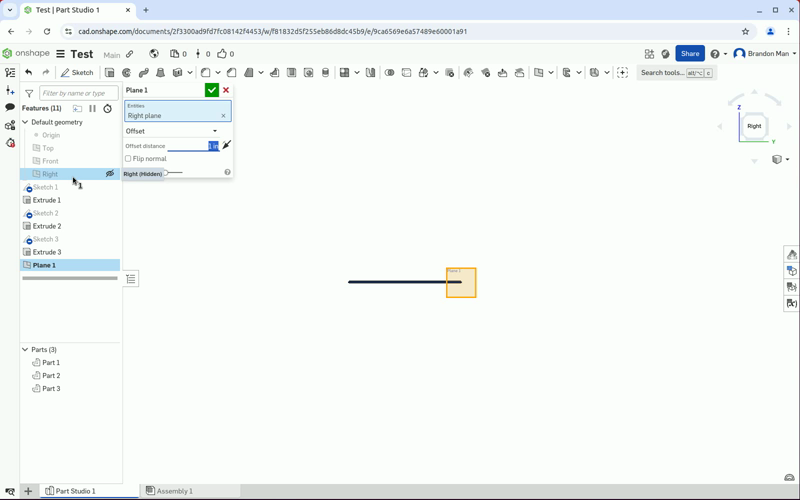
text(5.053)
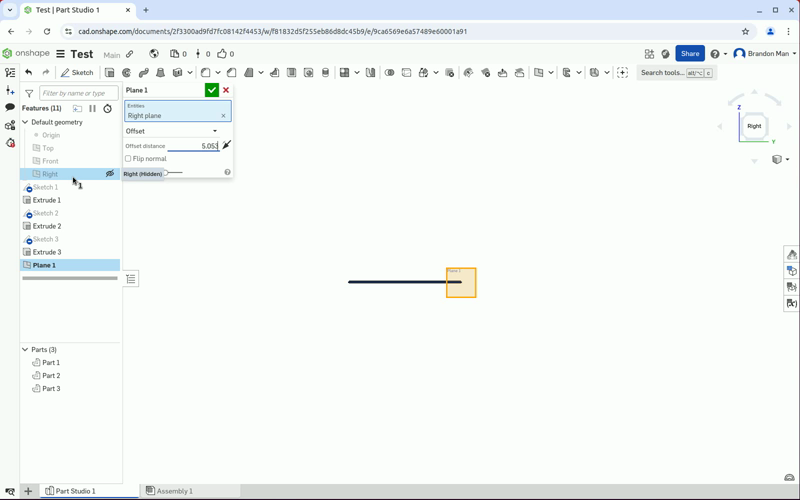
key(enter, 2)
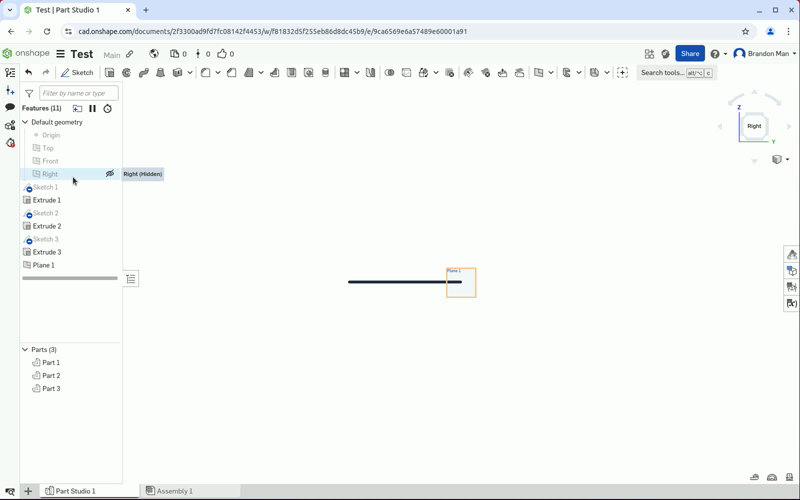
key(shift+s)
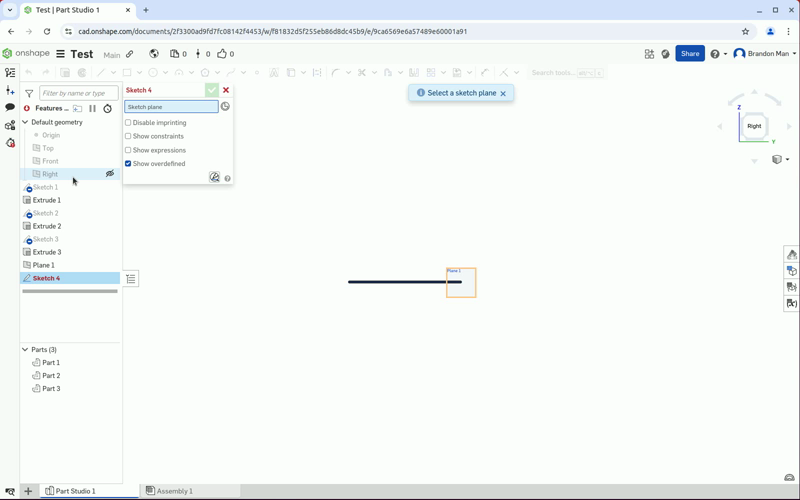
mouse_move(73, 267)
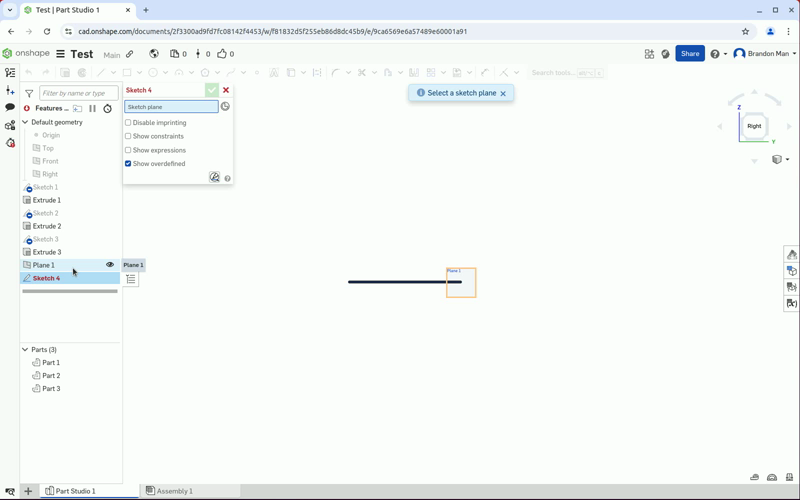
click(73, 267)
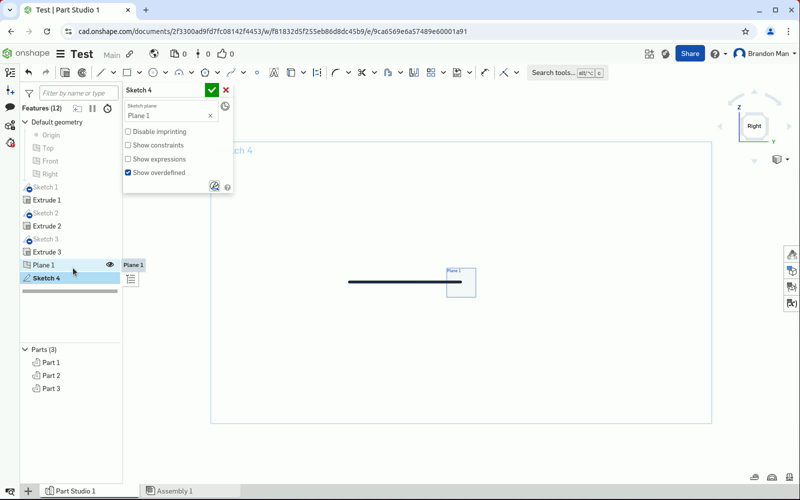
mouse_move(73, 352)
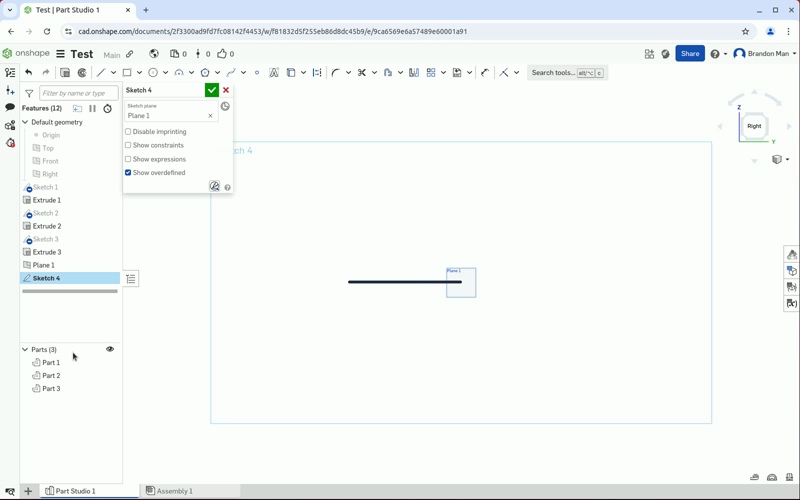
key(y)
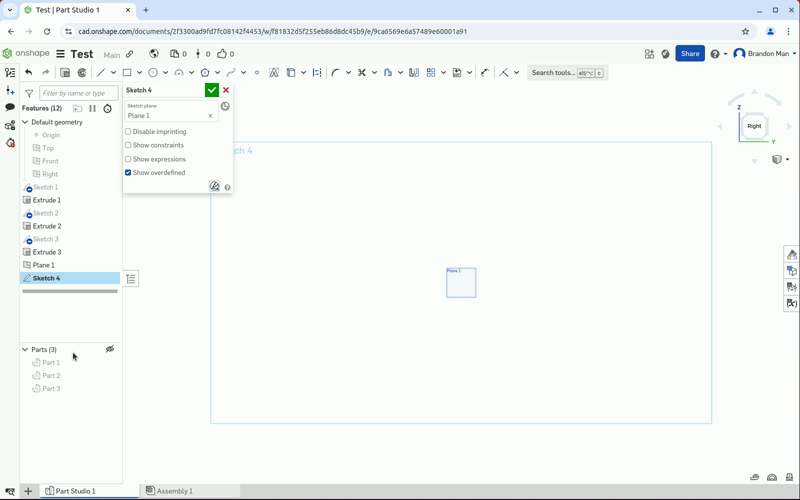
key(l)
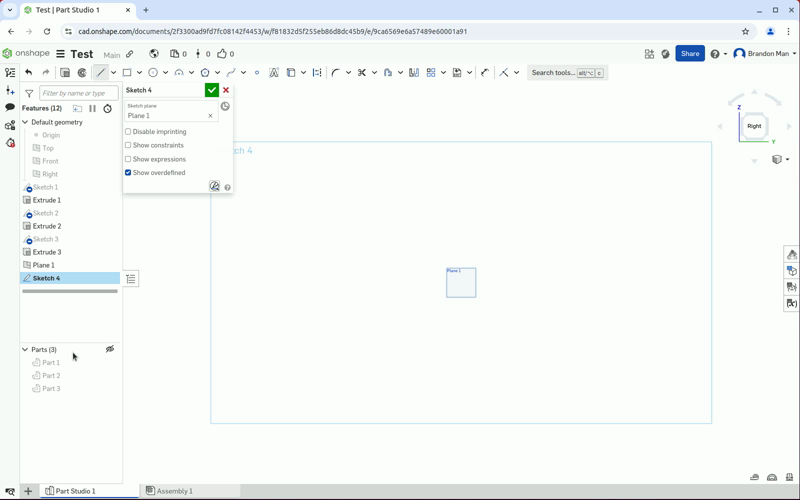
key_down(shift)
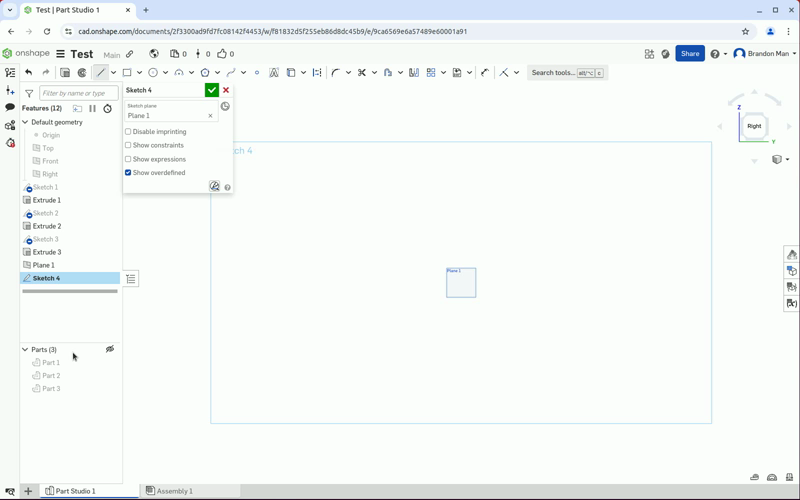
mouse_move(348, 281)
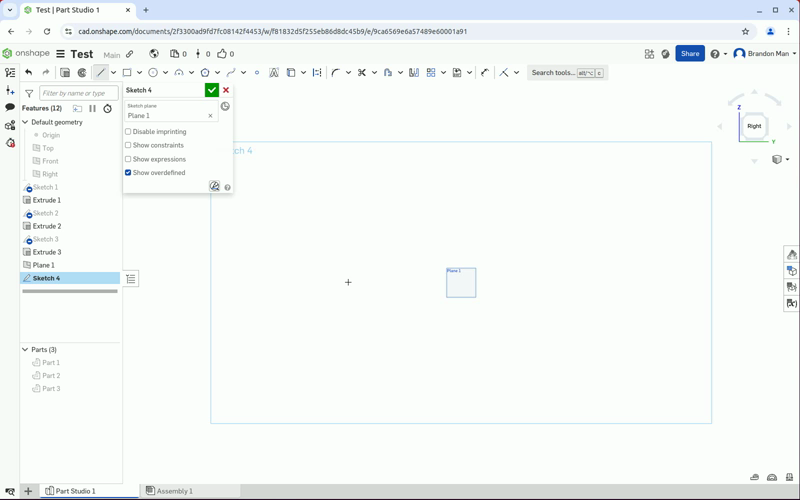
click(348, 281)
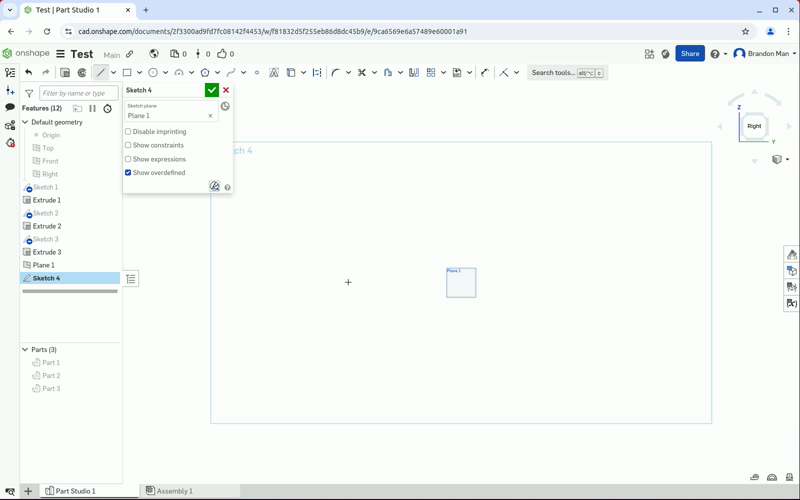
key_up(shift)
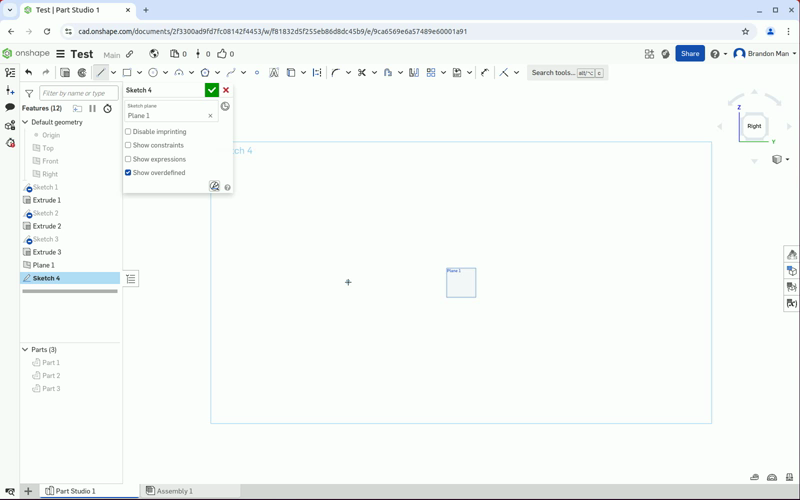
key_down(shift)
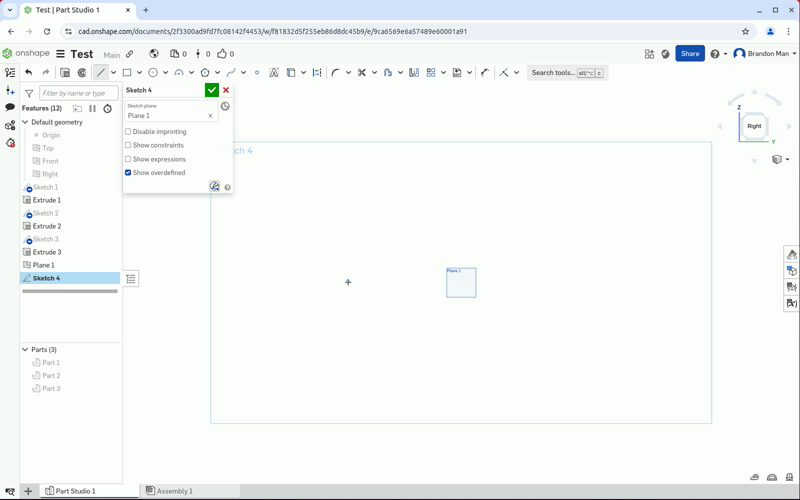
mouse_move(378, 281)
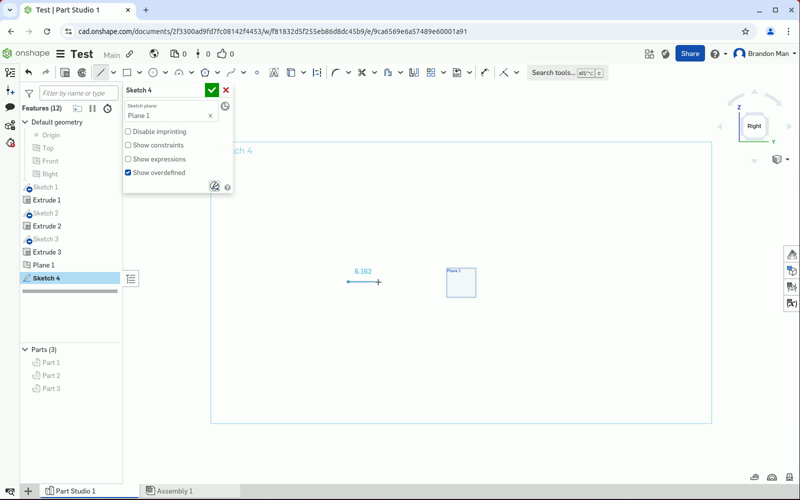
mouse_move(351, 281)
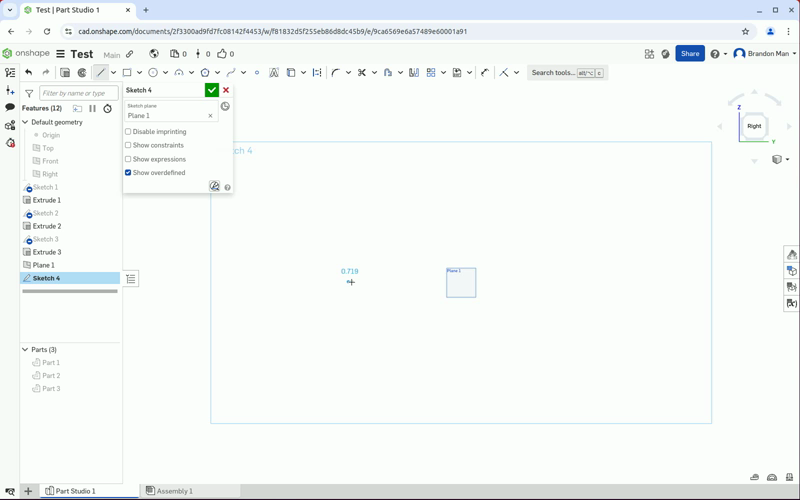
scroll(6)
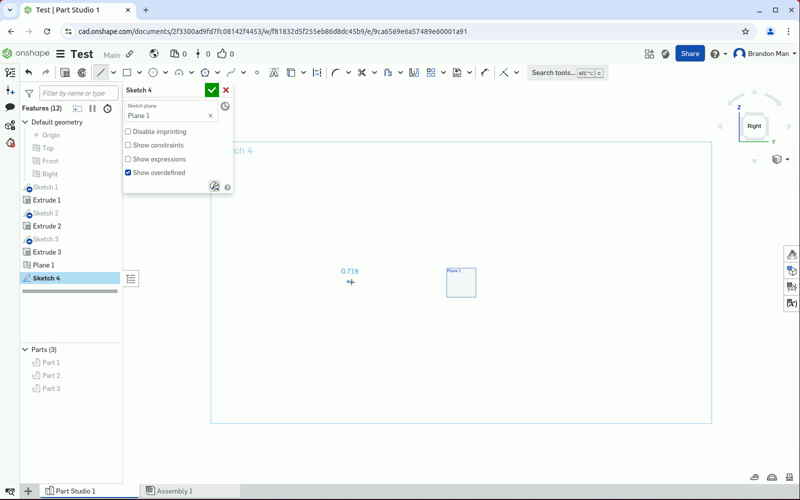
scroll(6)
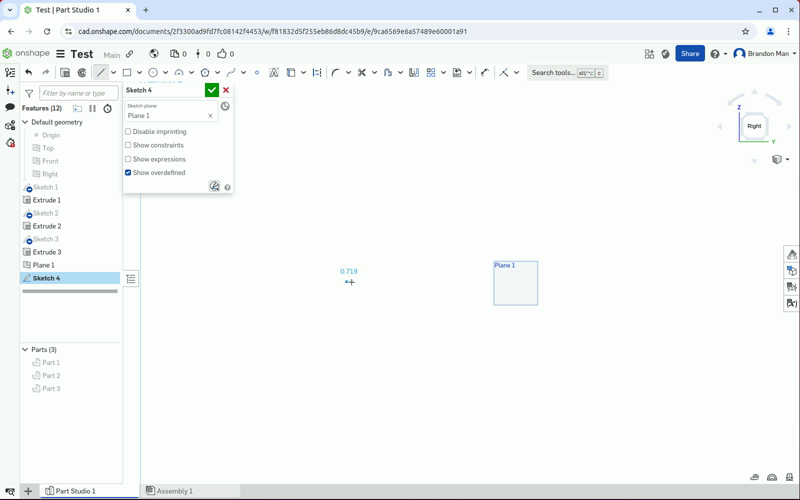
scroll(6)
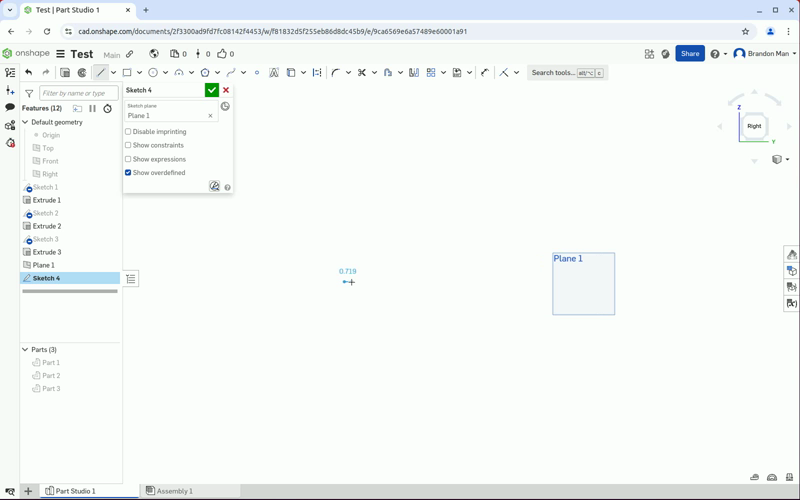
scroll(6)
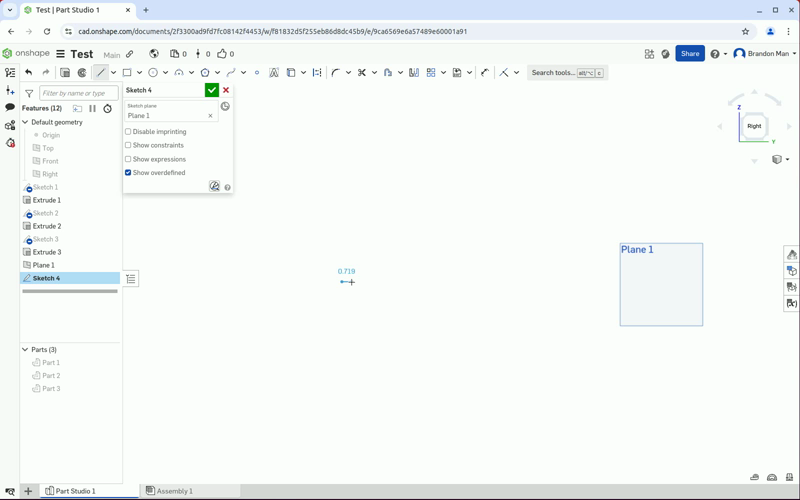
scroll(6)
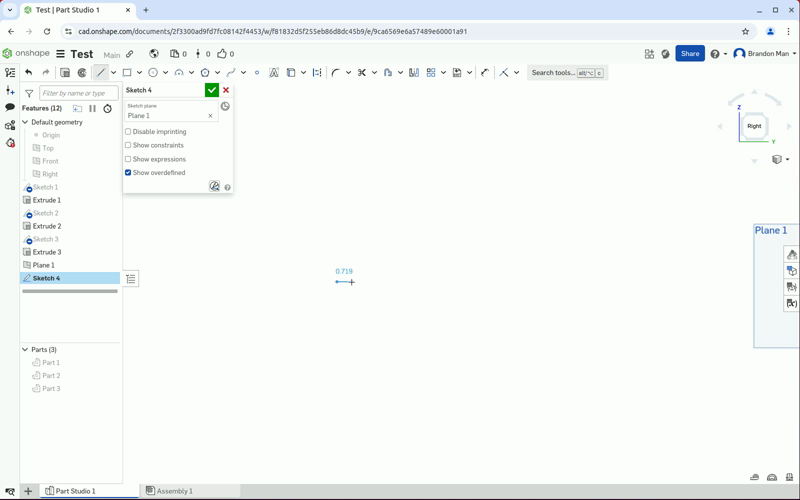
scroll(6)
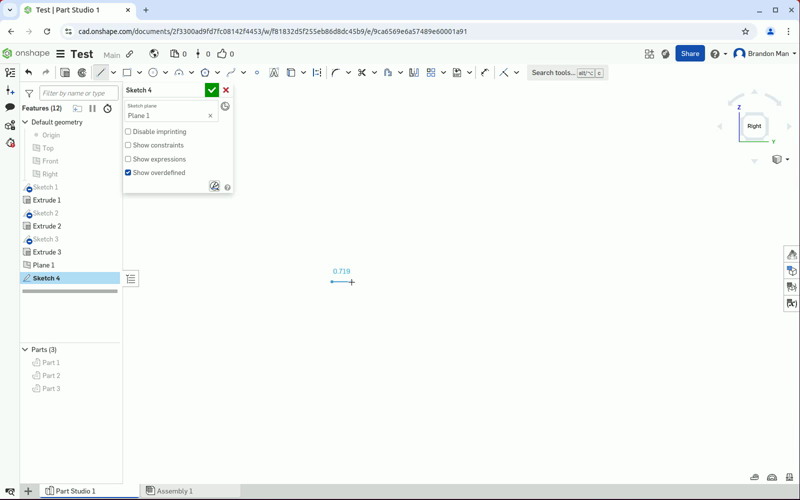
scroll(6)
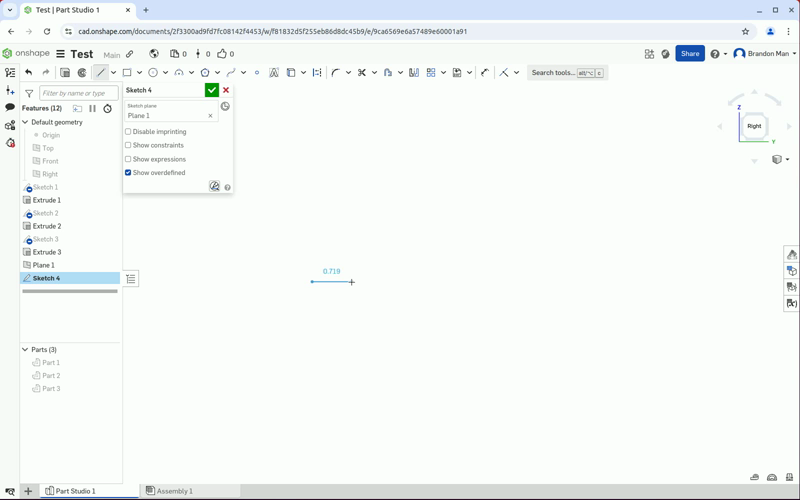
click(351, 281)
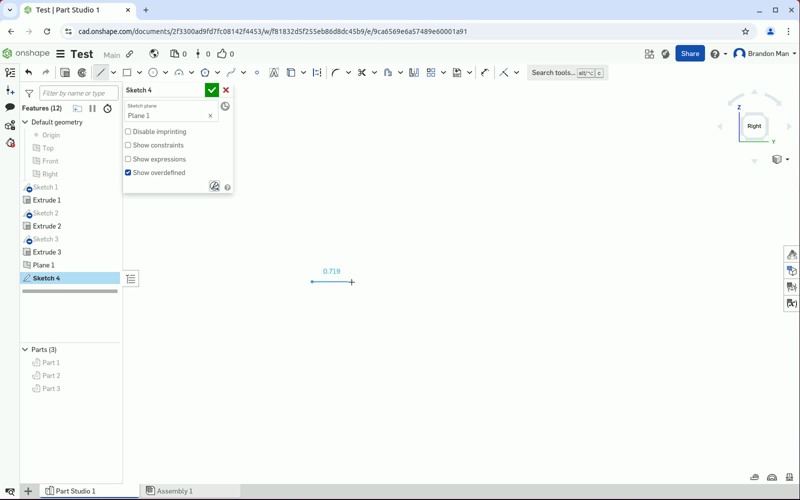
scroll(-6)
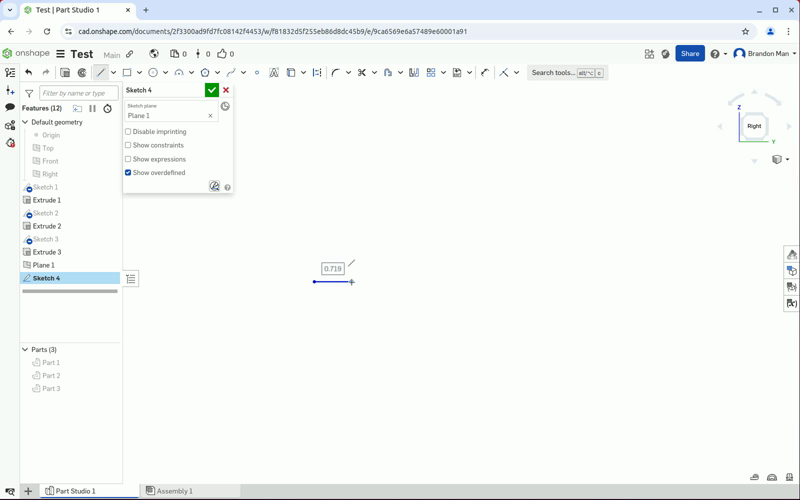
scroll(-6)
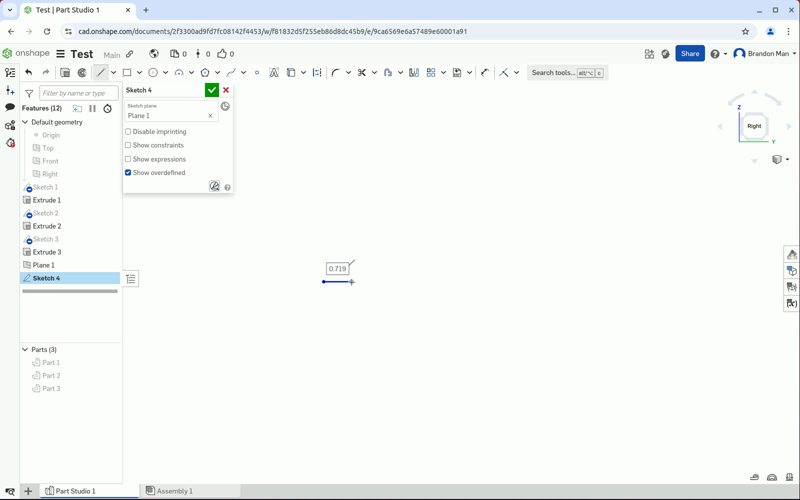
scroll(-6)
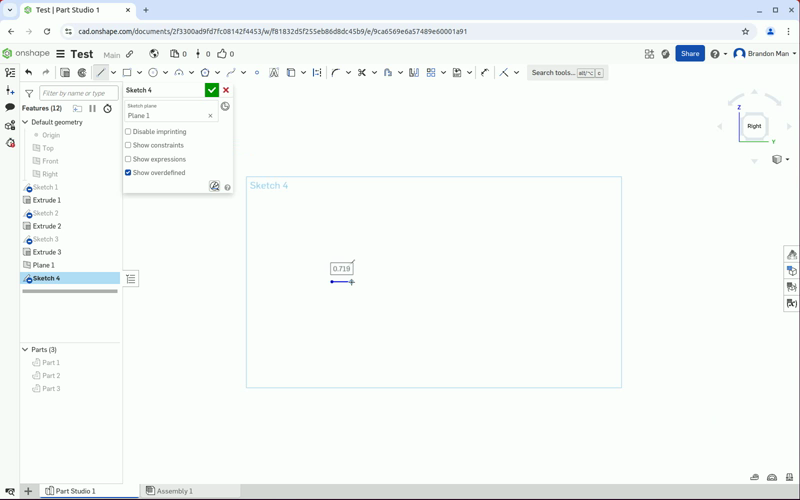
scroll(-6)
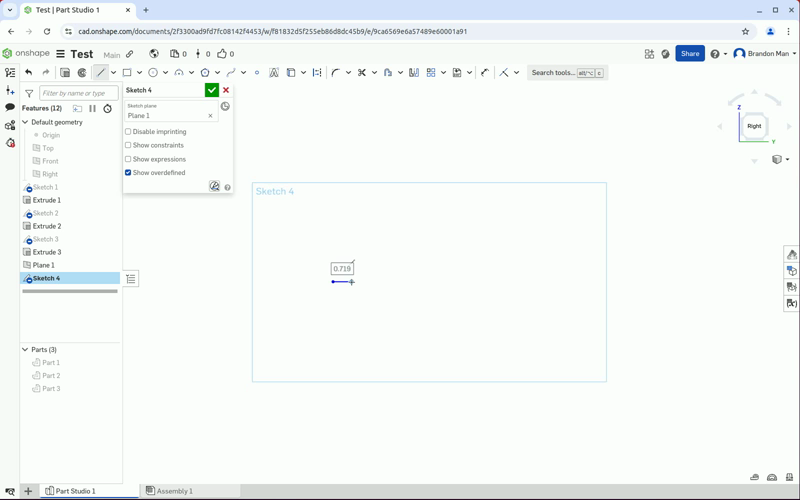
scroll(-6)
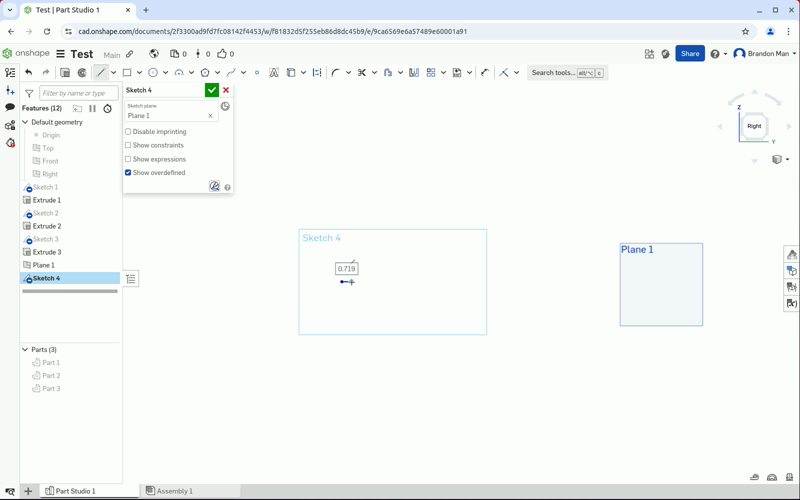
scroll(-6)
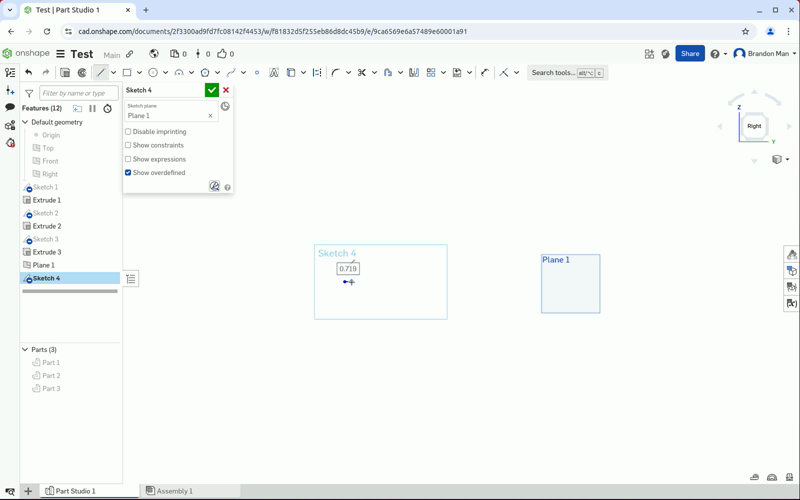
scroll(-6)
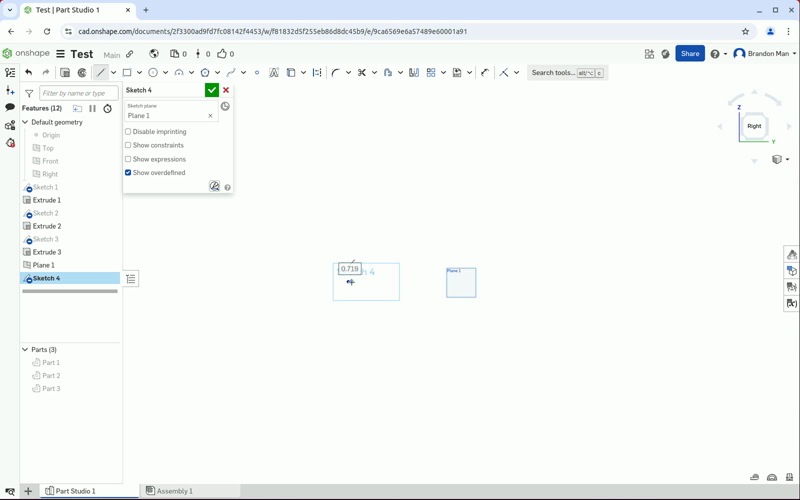
key_up(shift)
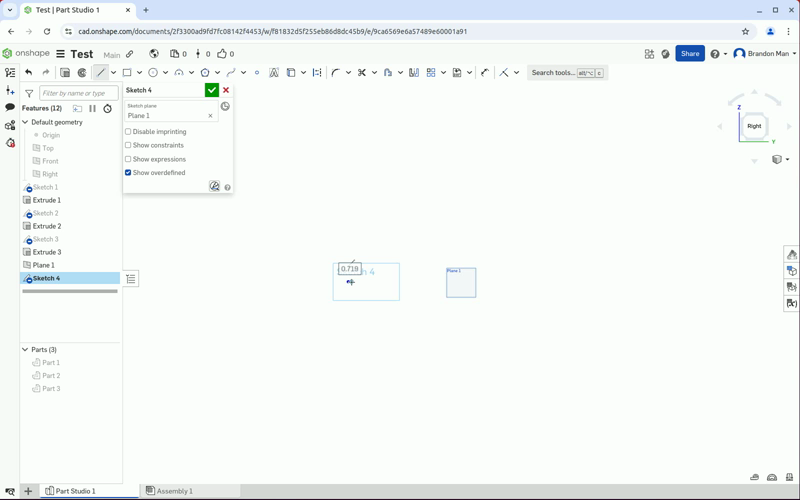
key_down(shift)
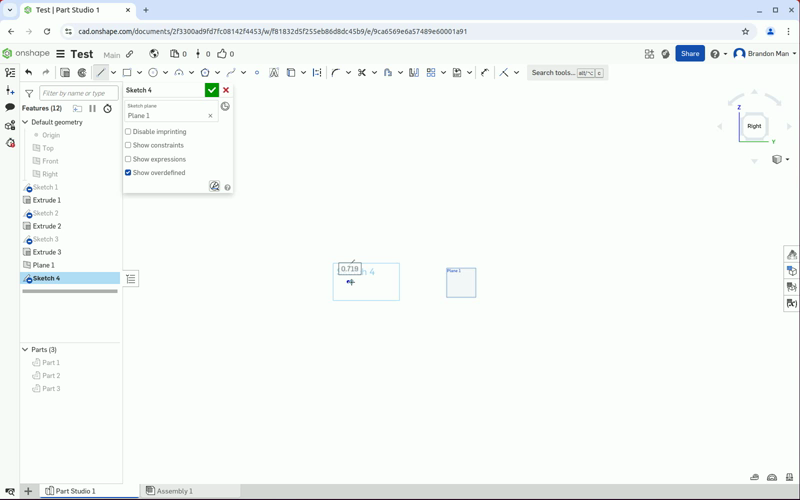
mouse_move(381, 281)
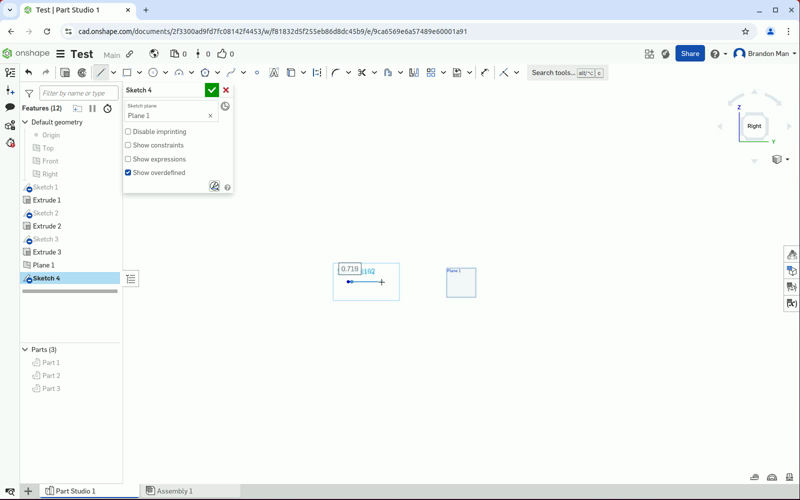
mouse_move(351, 277)
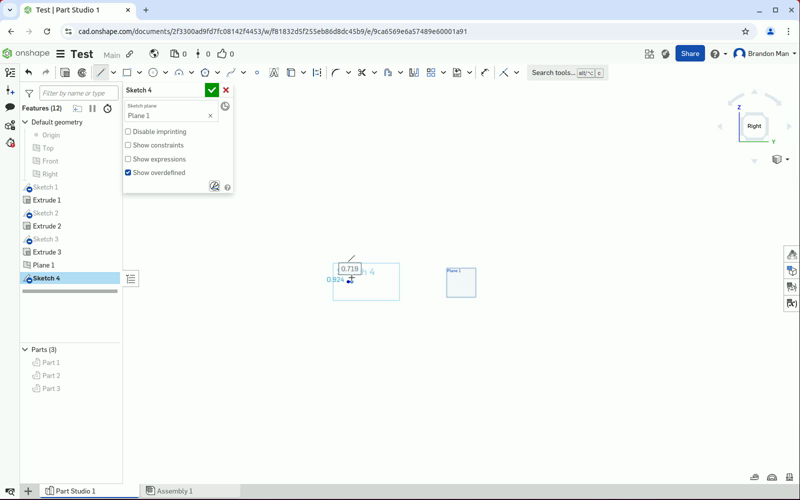
scroll(6)
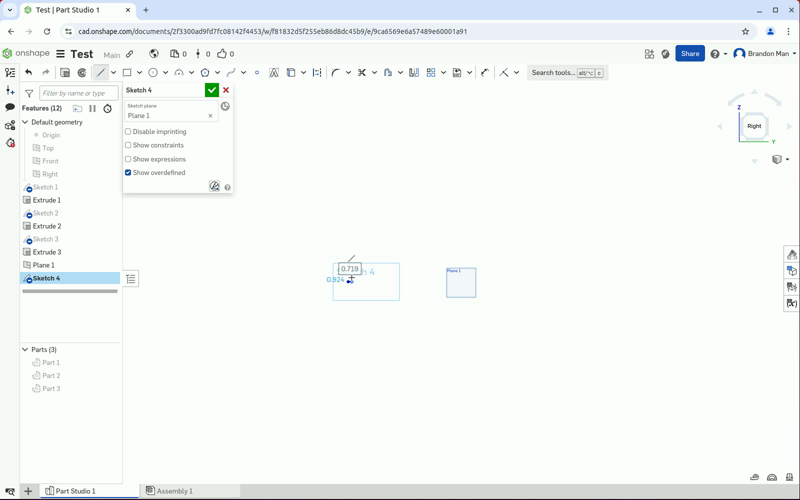
scroll(6)
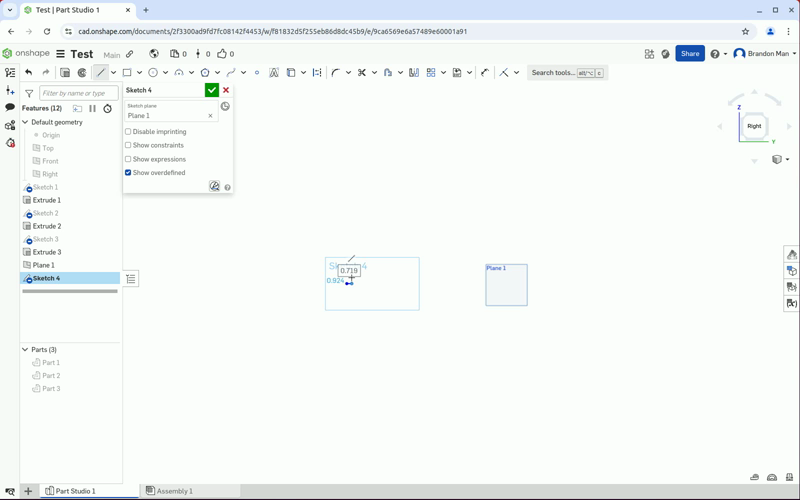
scroll(6)
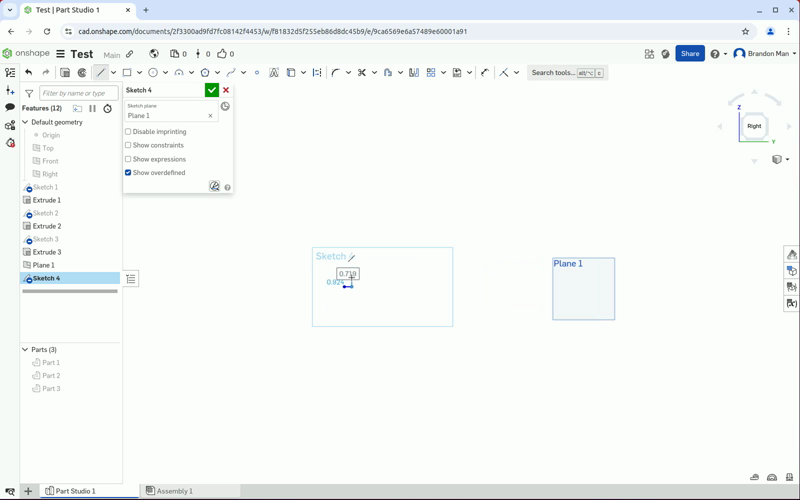
scroll(6)
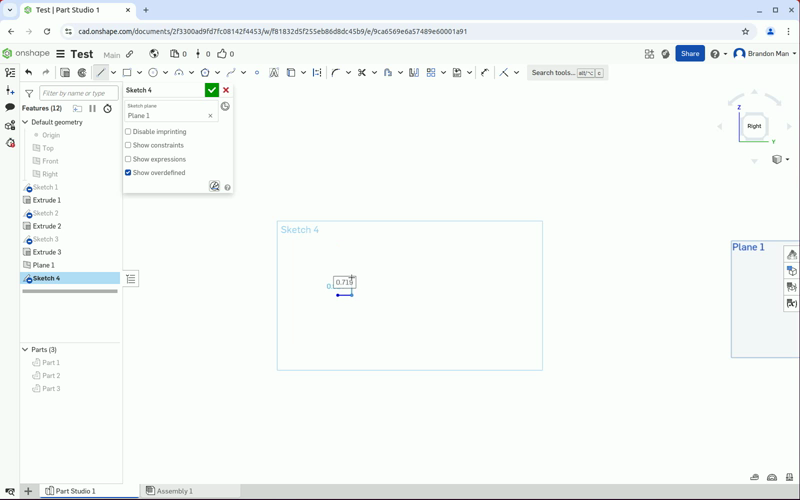
scroll(6)
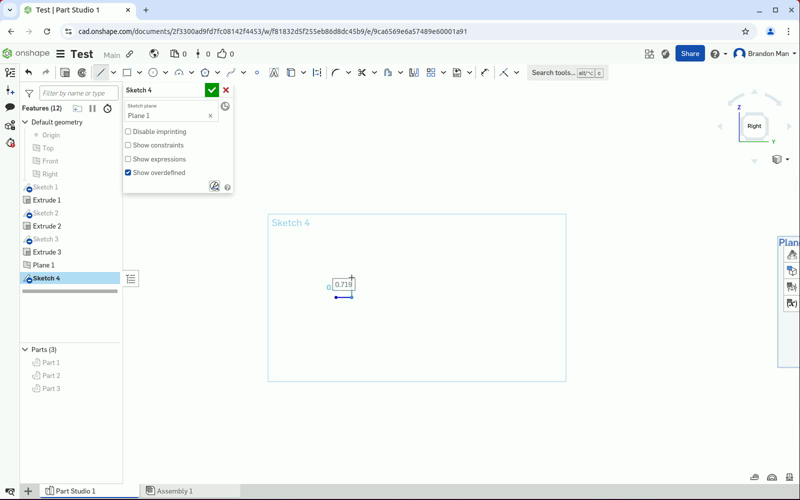
scroll(6)
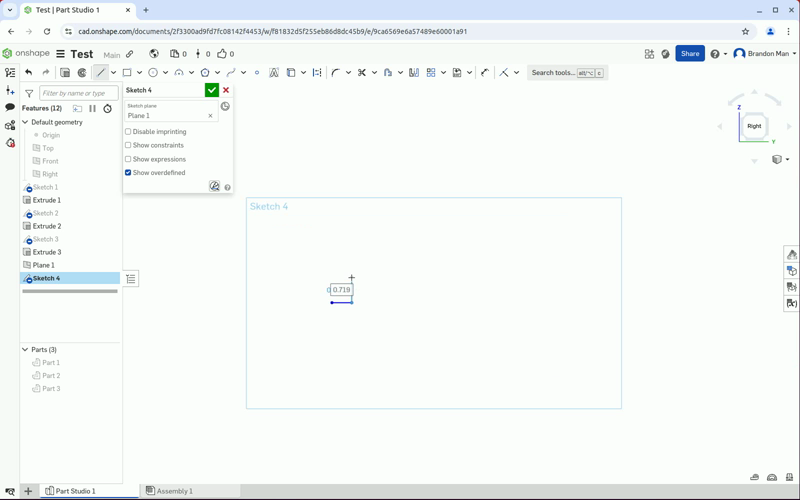
scroll(6)
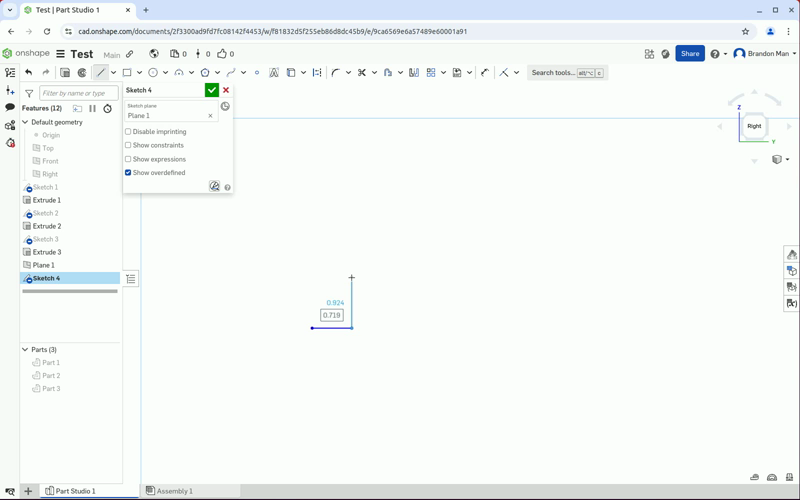
click(351, 277)
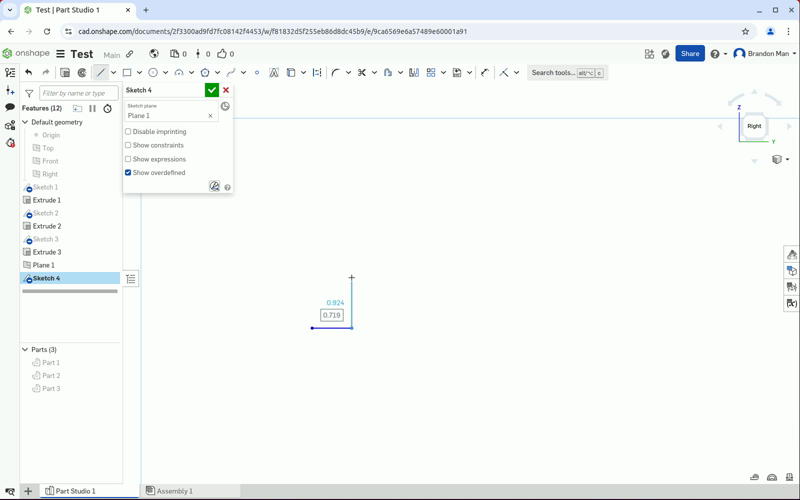
scroll(-6)
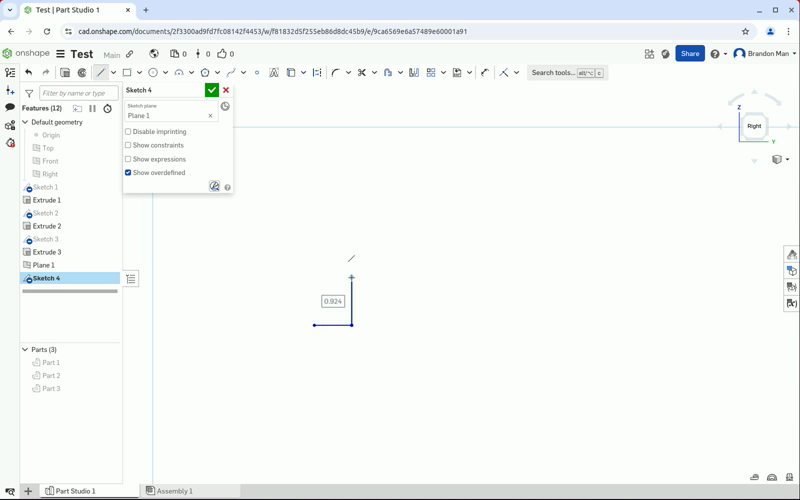
scroll(-6)
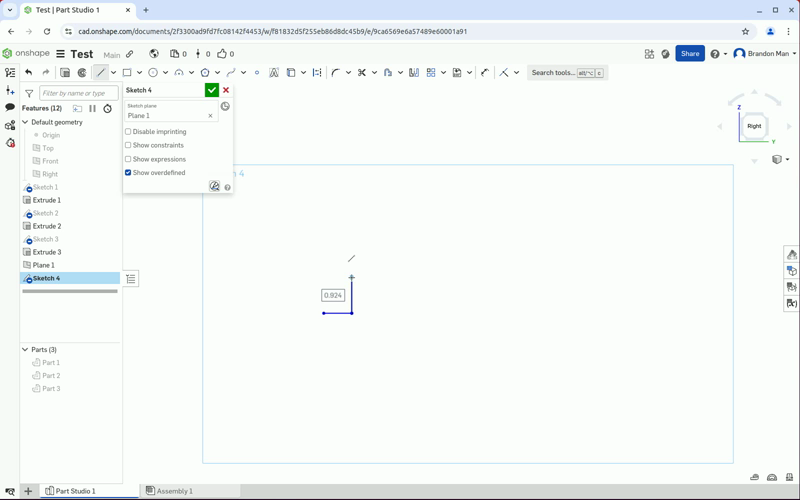
scroll(-6)
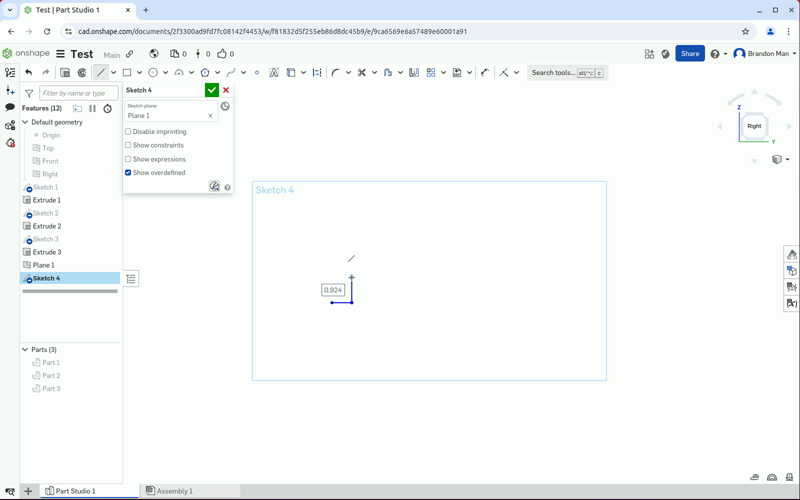
scroll(-6)
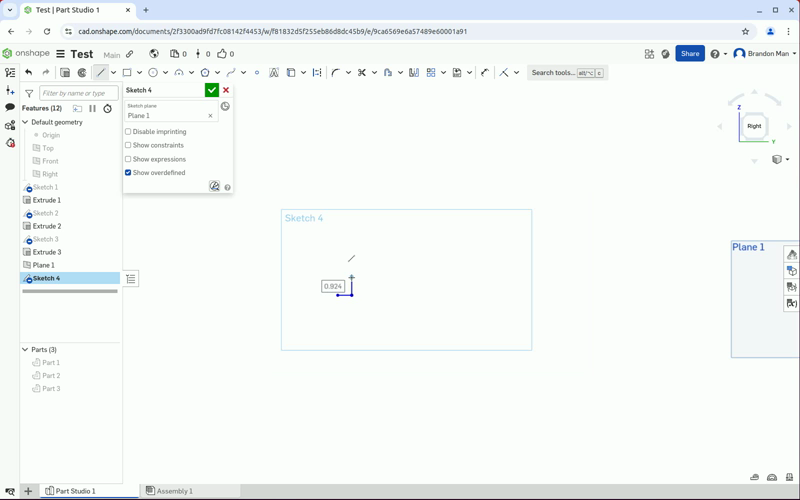
scroll(-6)
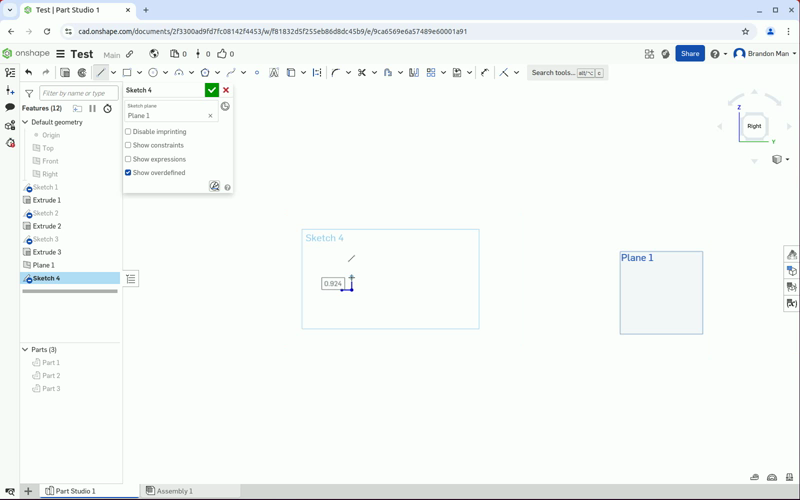
scroll(-6)
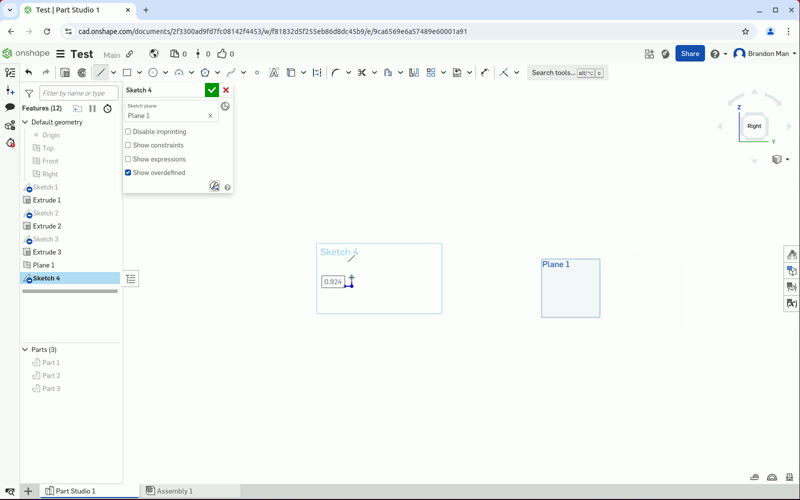
scroll(-6)
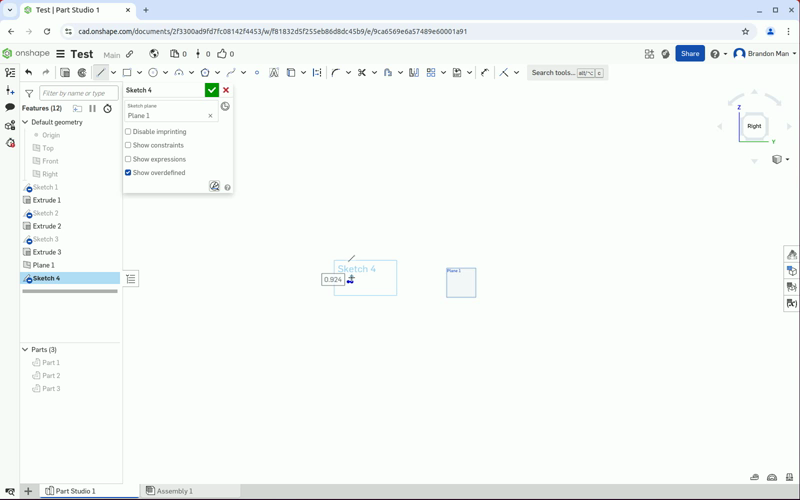
key_up(shift)
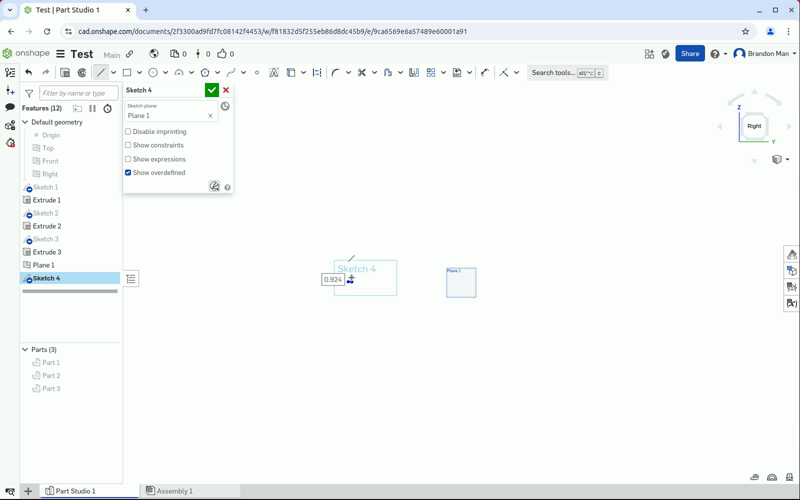
key_down(shift)
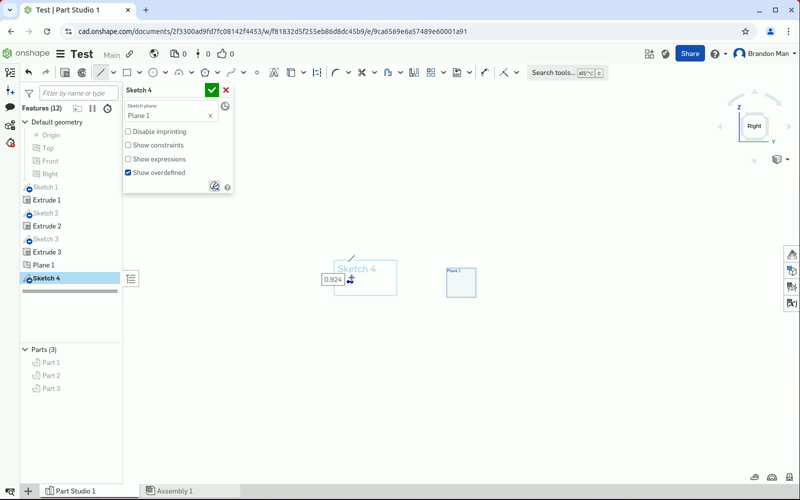
mouse_move(381, 277)
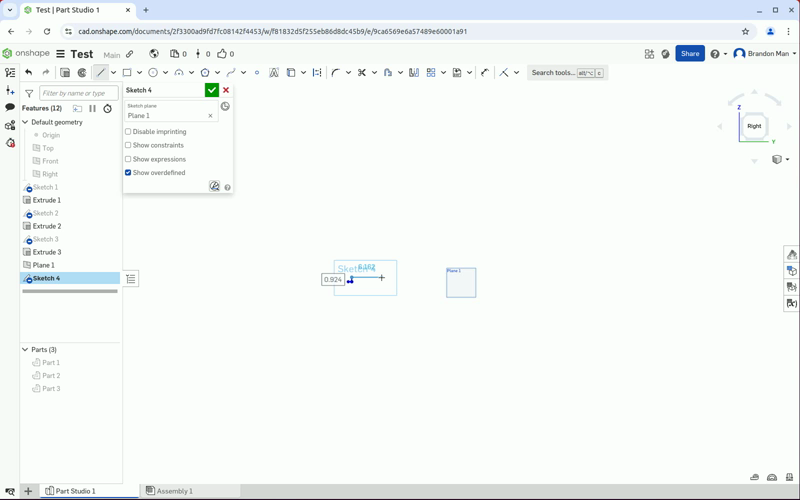
mouse_move(348, 277)
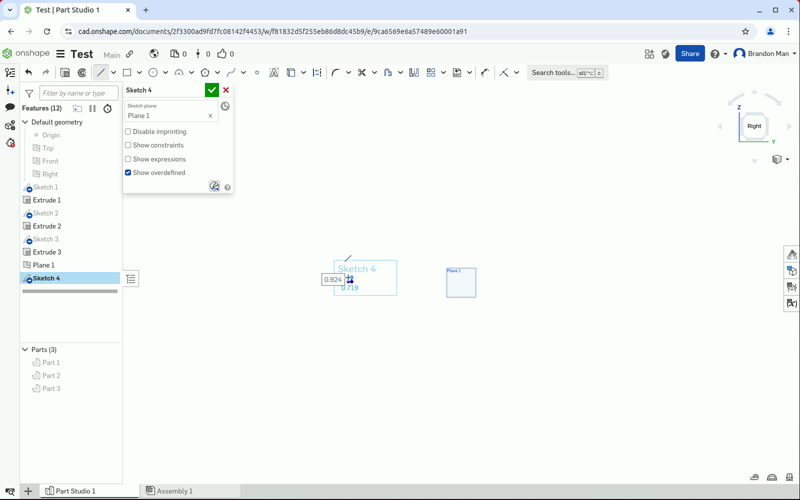
scroll(6)
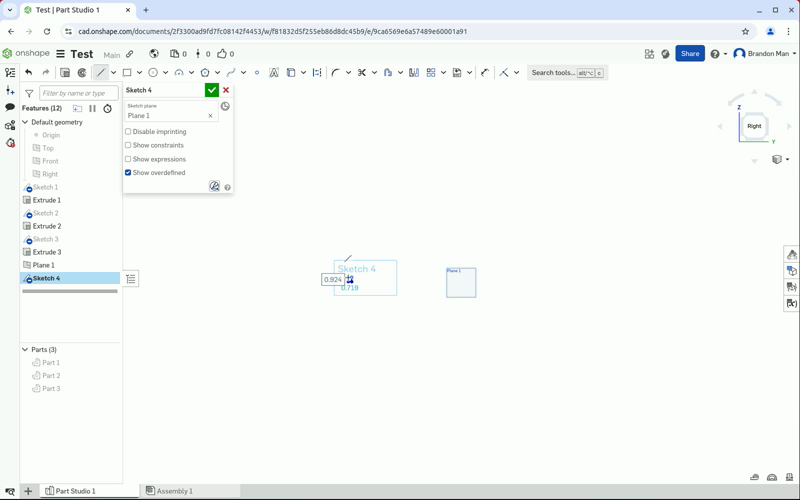
scroll(6)
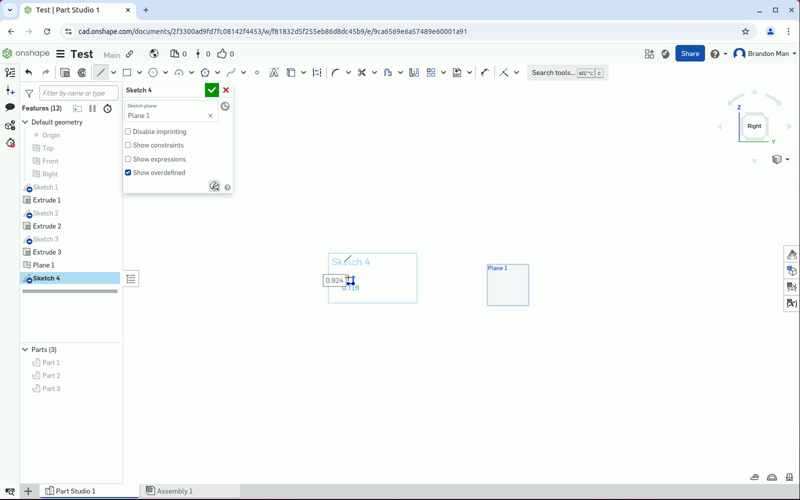
scroll(6)
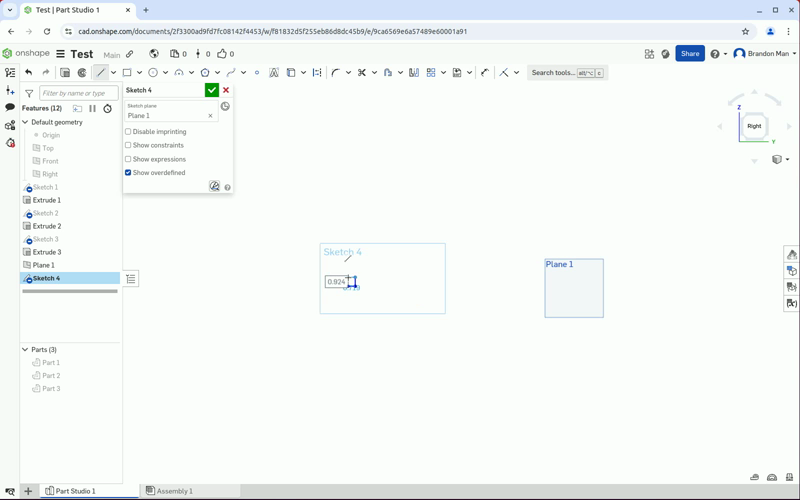
scroll(6)
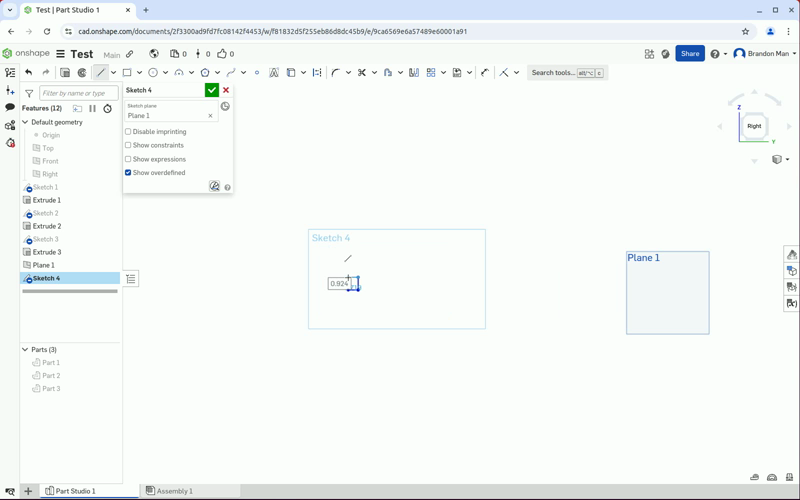
scroll(6)
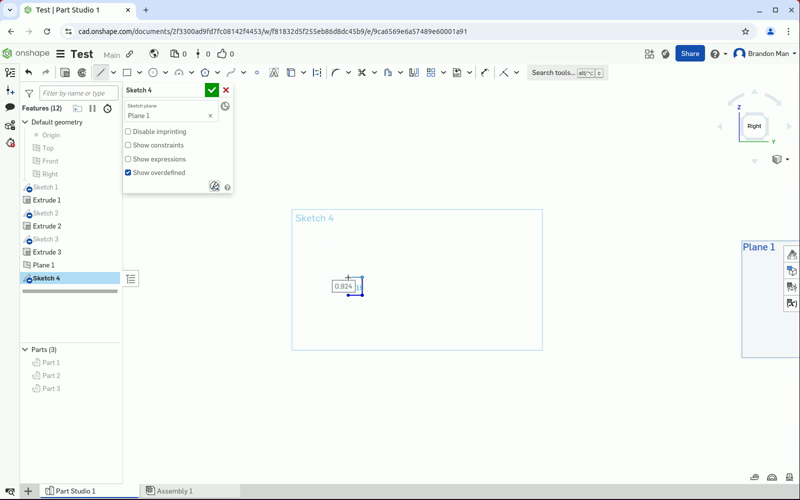
scroll(6)
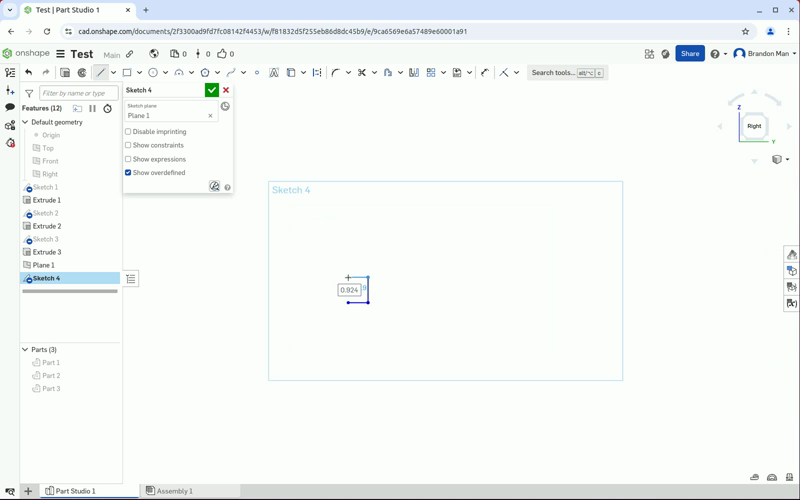
scroll(6)
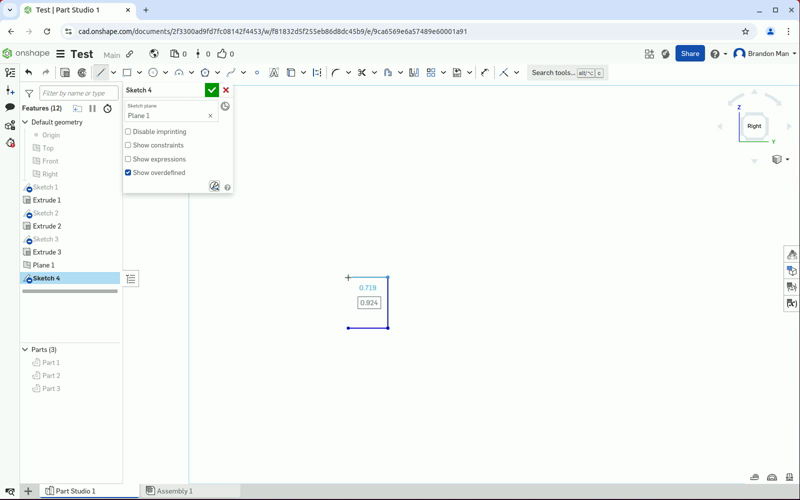
click(348, 277)
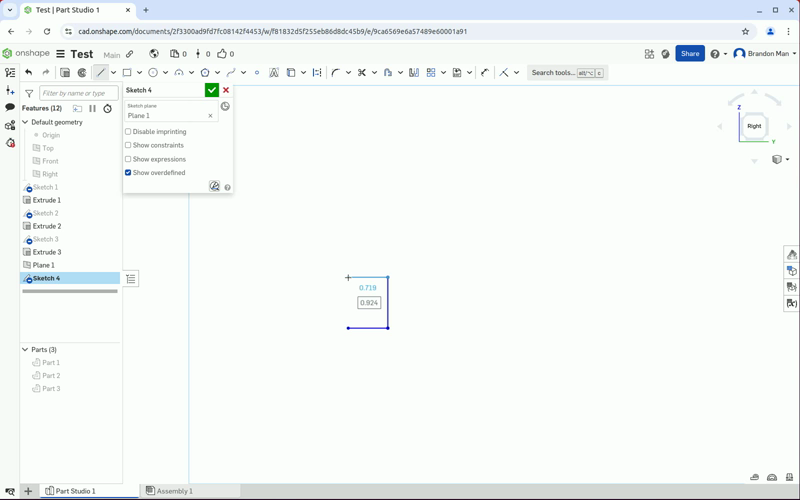
scroll(-6)
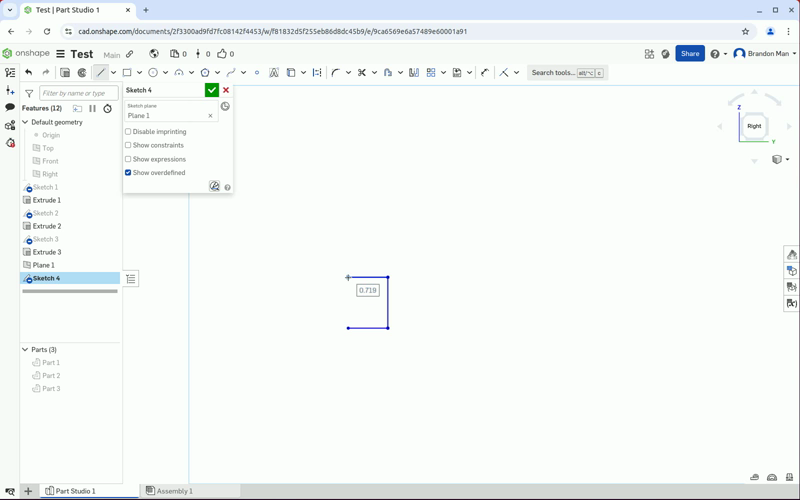
scroll(-6)
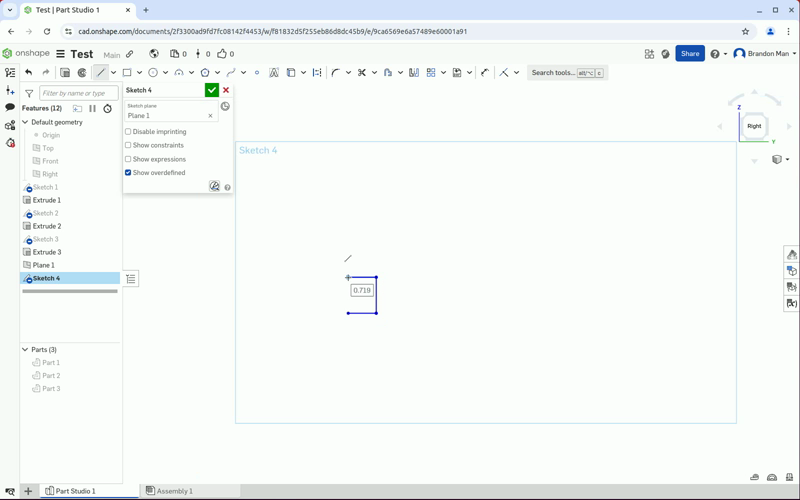
scroll(-6)
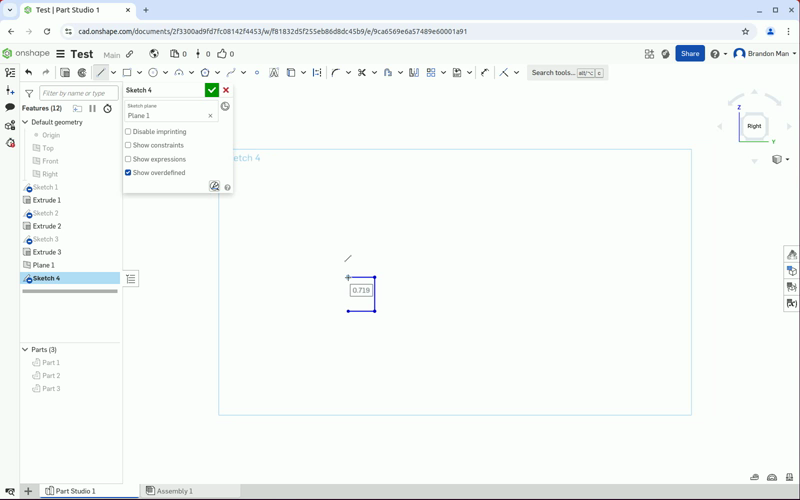
scroll(-6)
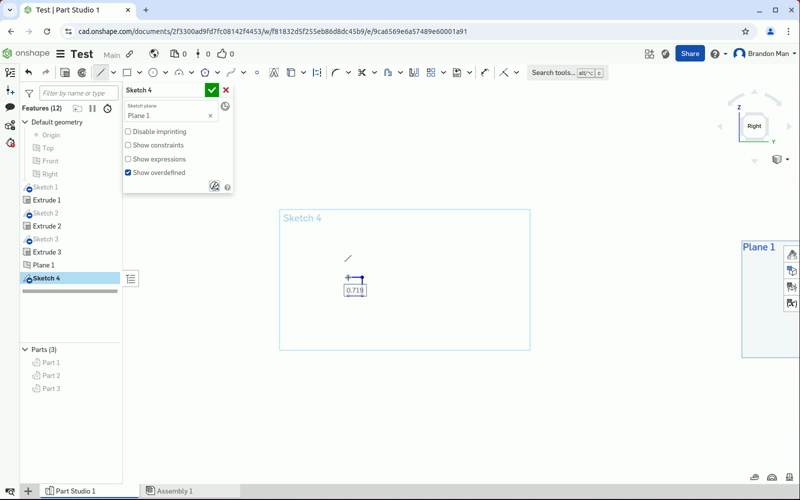
scroll(-6)
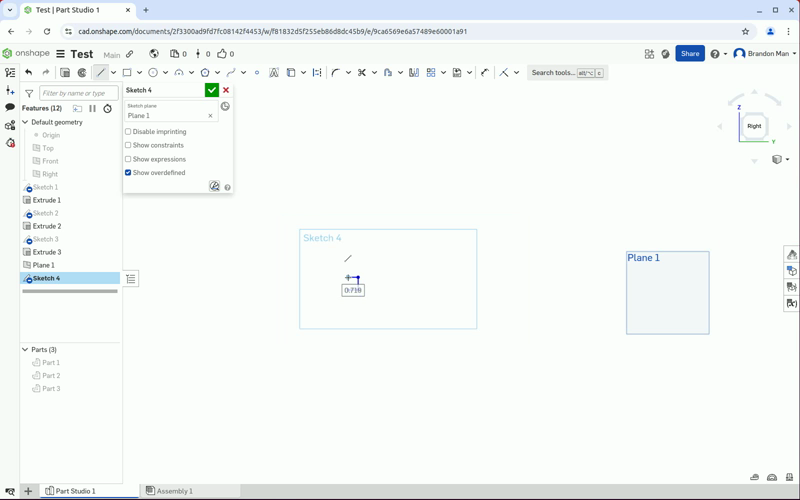
scroll(-6)
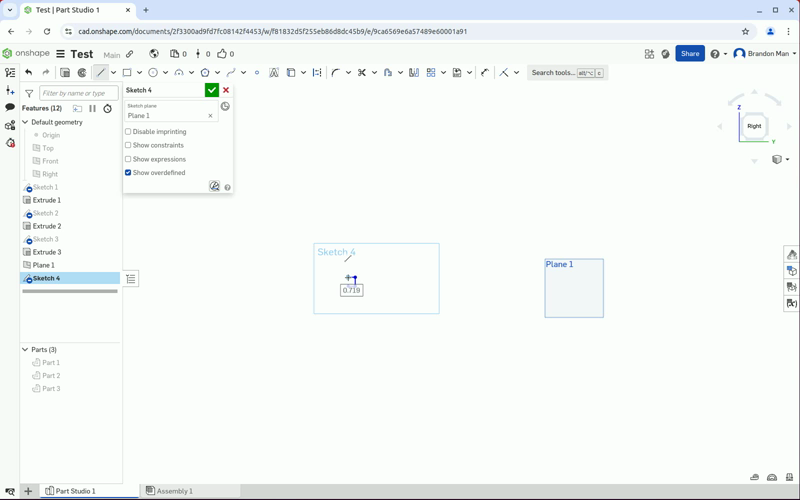
scroll(-6)
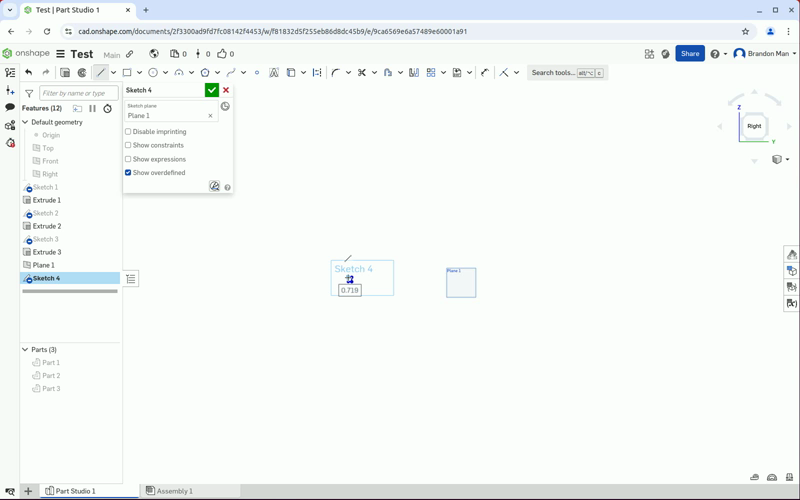
key_up(shift)
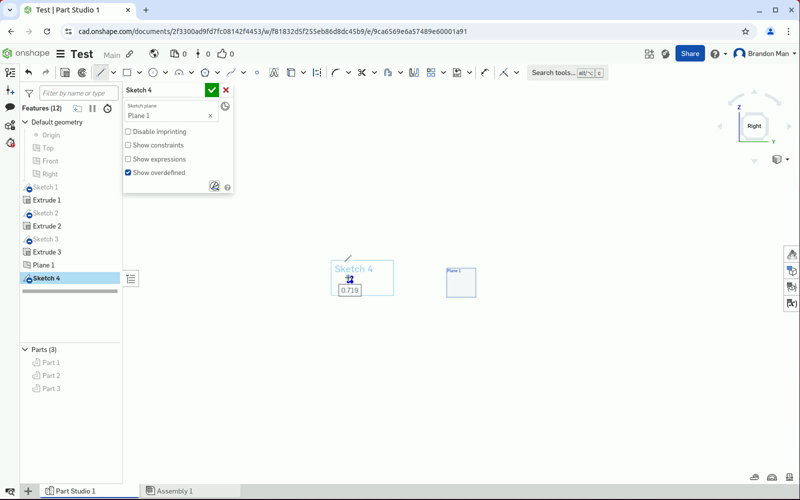
mouse_move(378, 277)
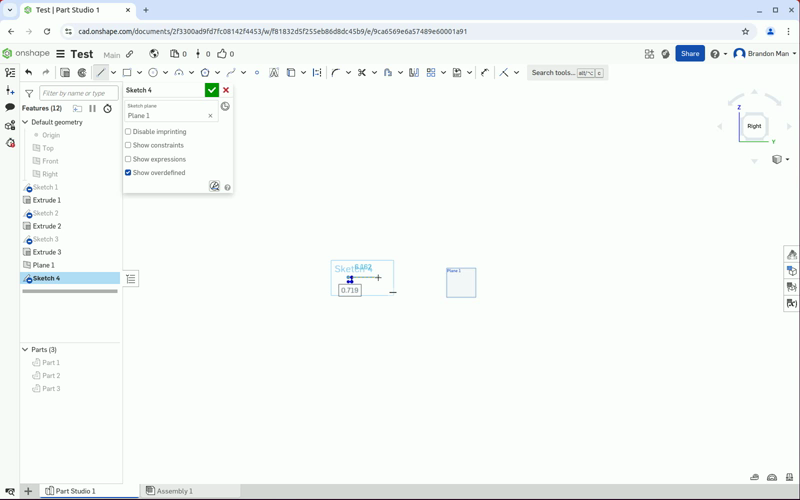
key_down(shift)
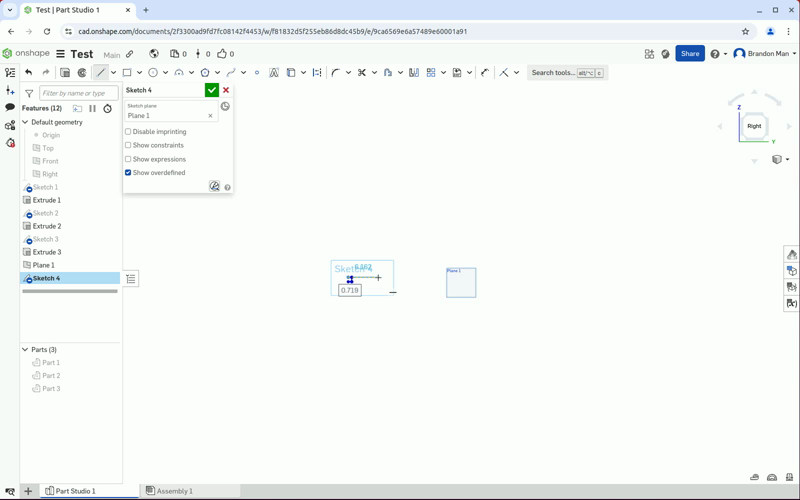
mouse_move(348, 281)
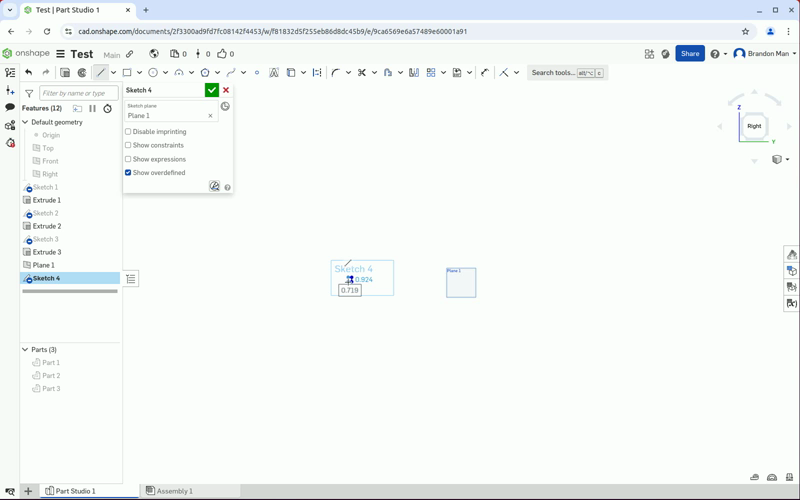
scroll(6)
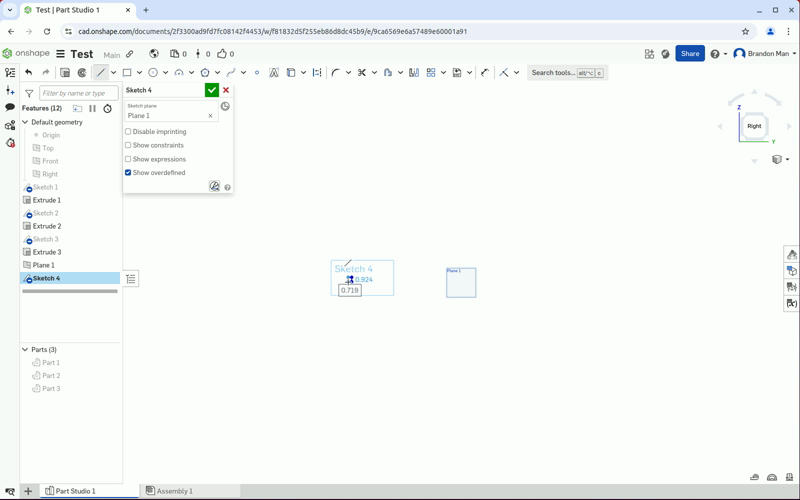
scroll(6)
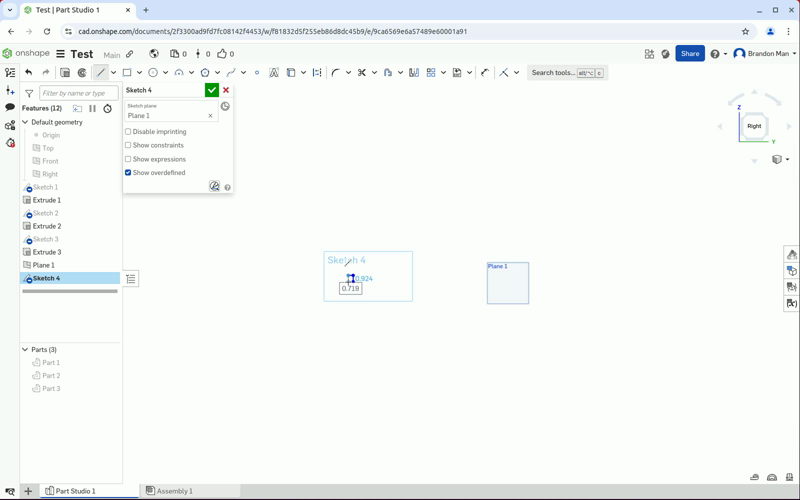
scroll(6)
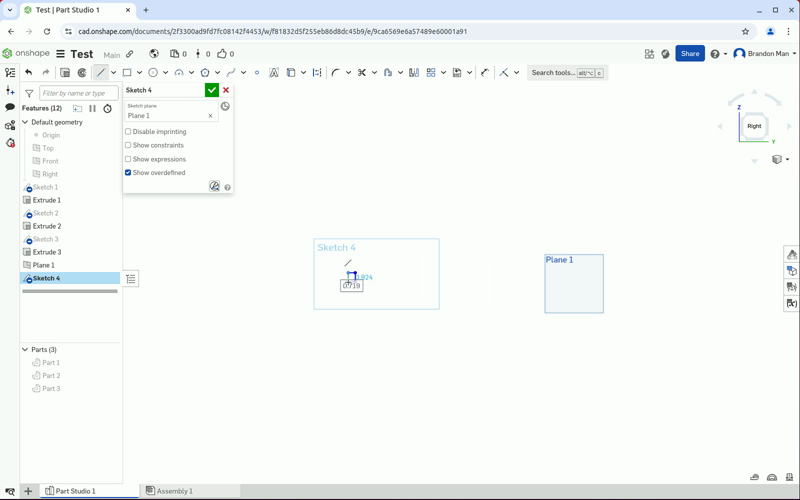
scroll(6)
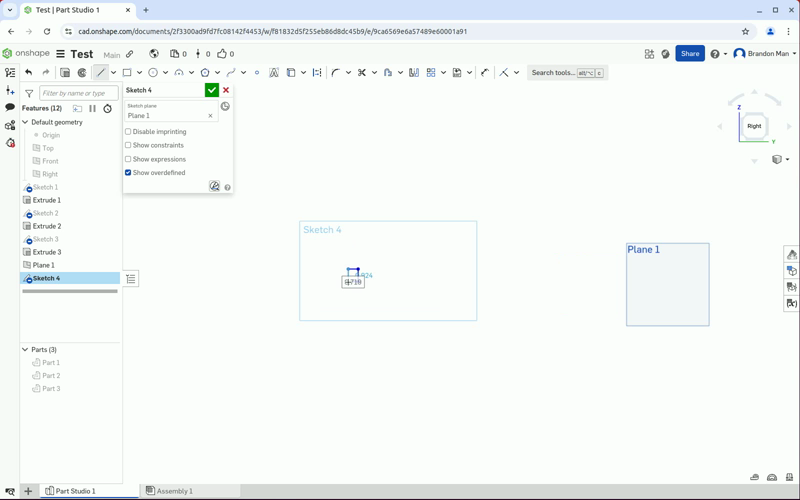
scroll(6)
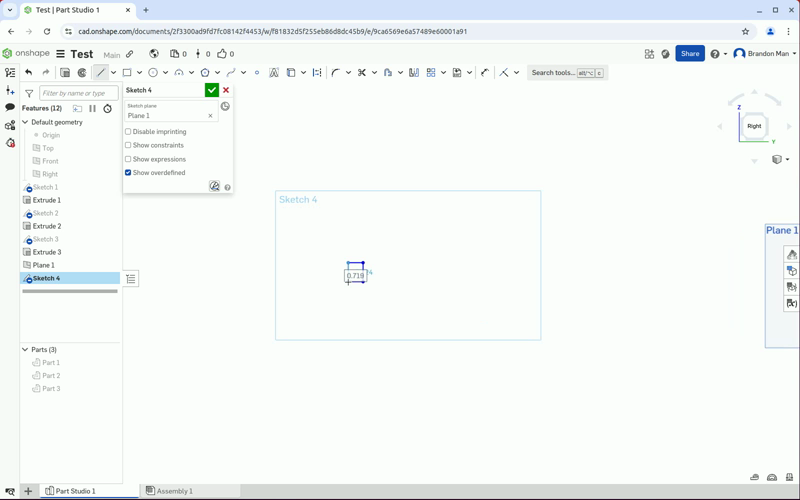
scroll(6)
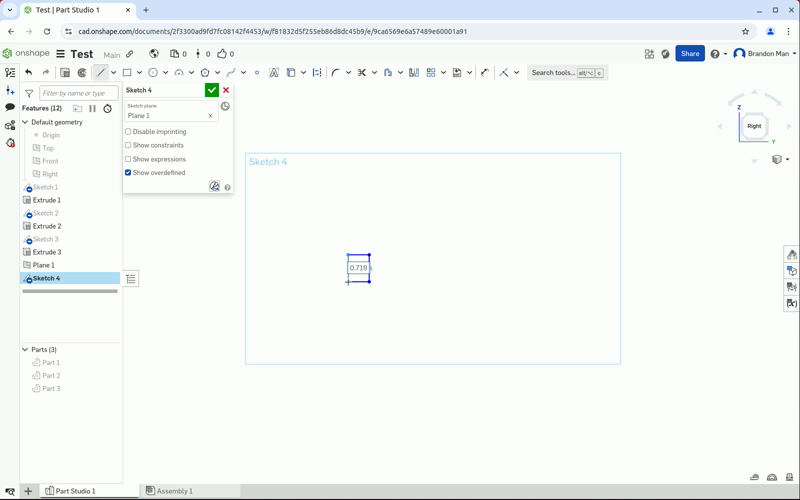
scroll(6)
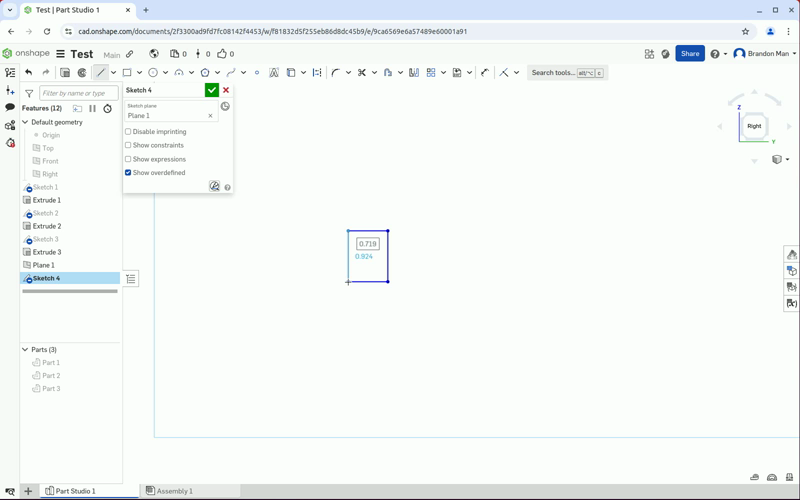
key_up(shift)
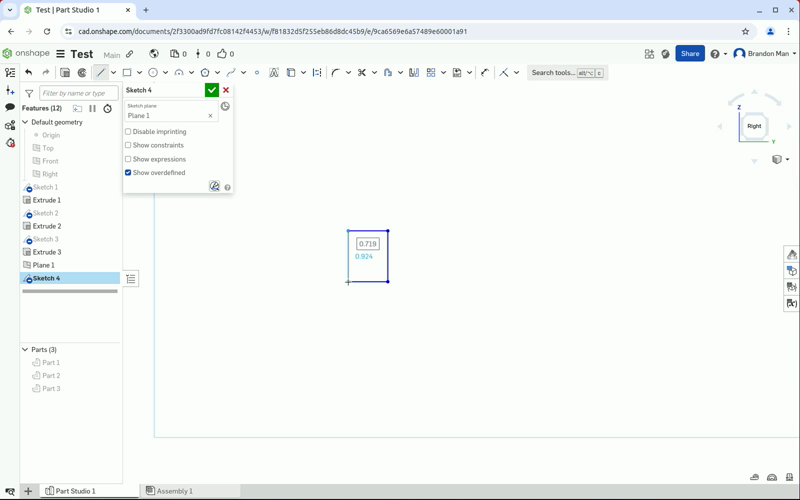
click(348, 281)
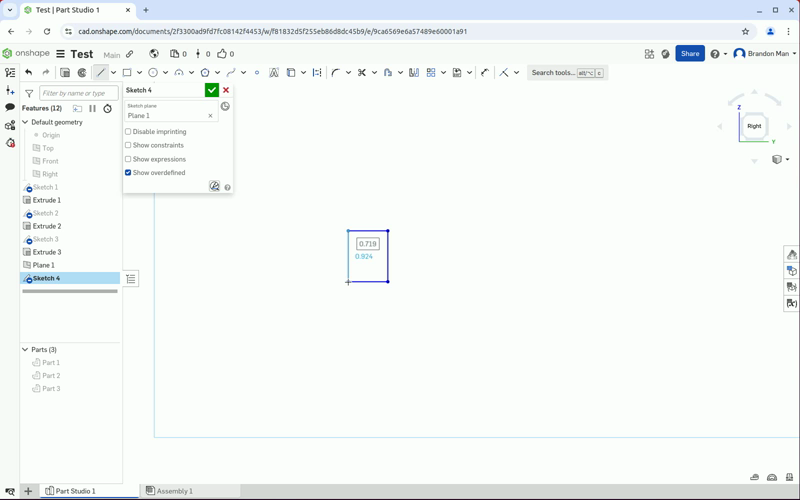
scroll(-6)
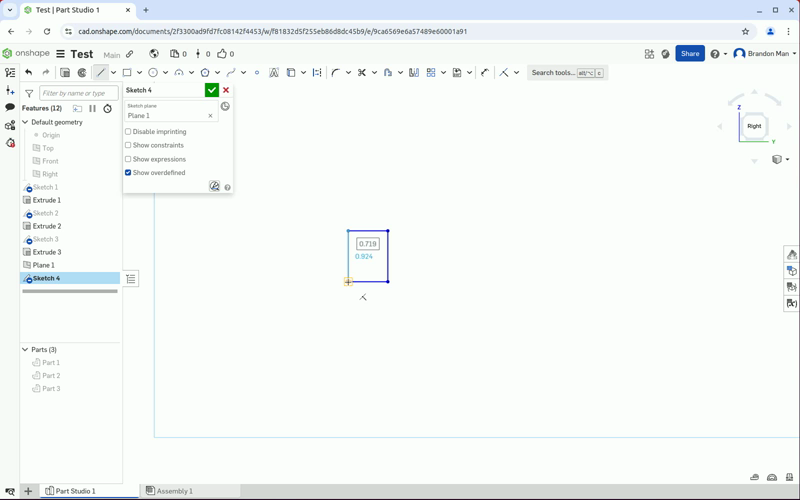
scroll(-6)
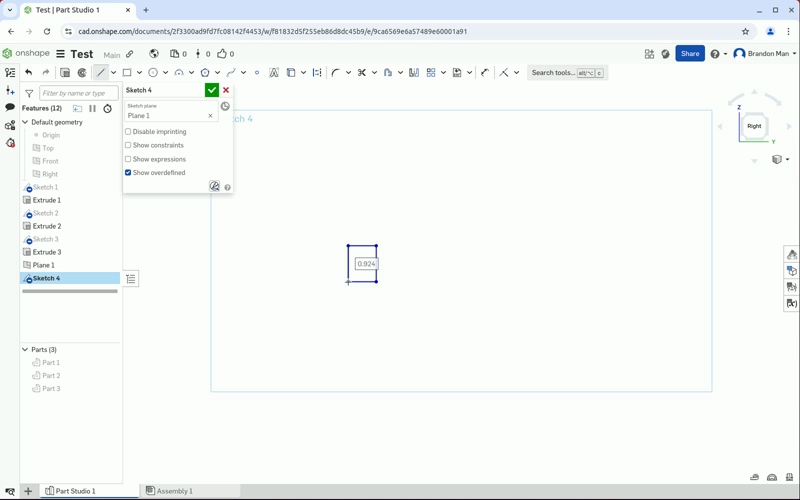
scroll(-6)
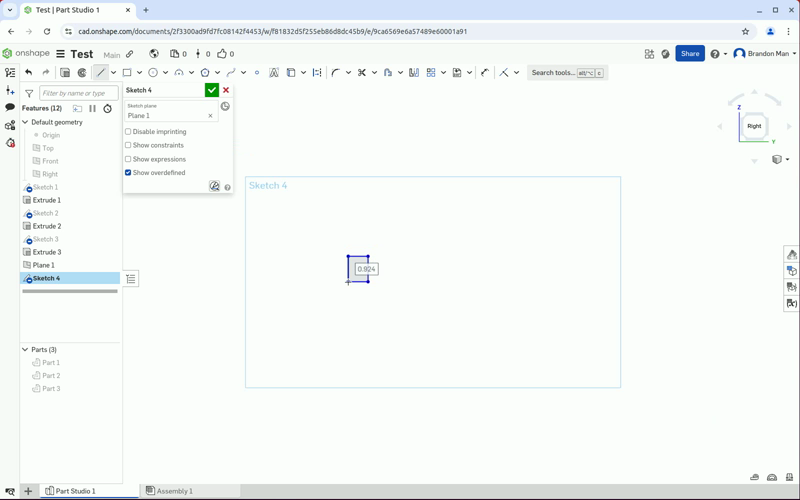
scroll(-6)
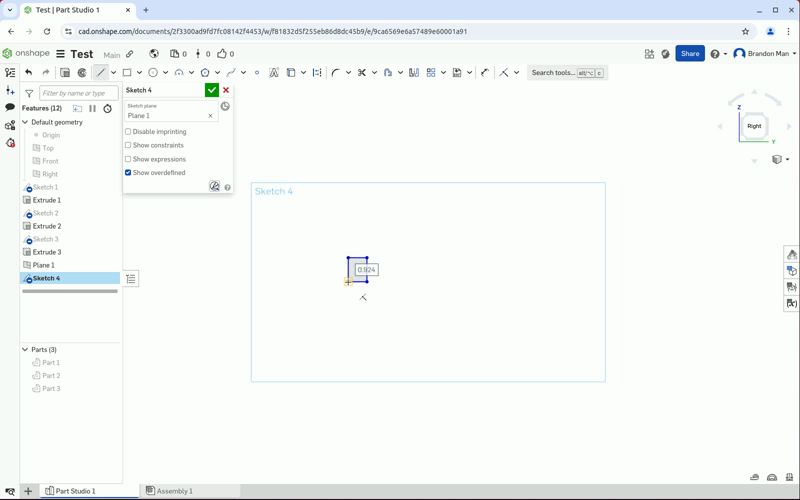
scroll(-6)
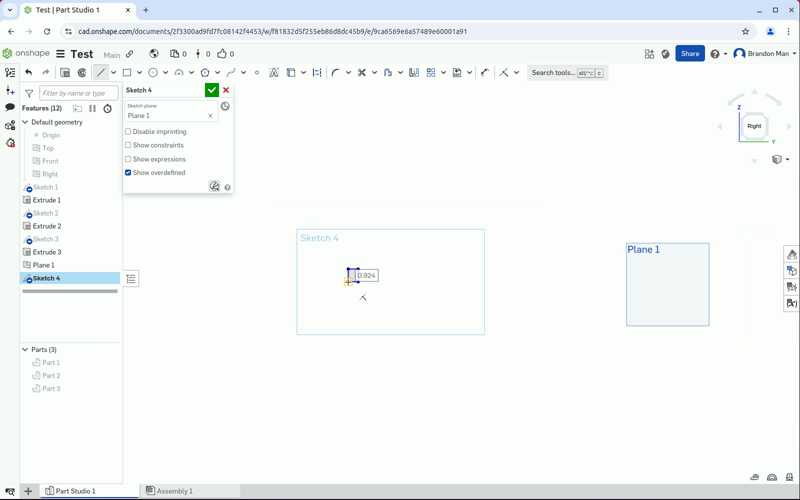
scroll(-6)
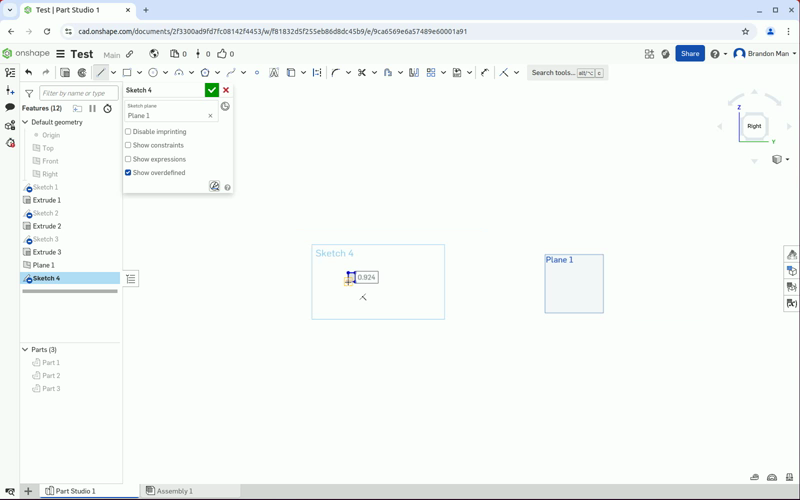
scroll(-6)
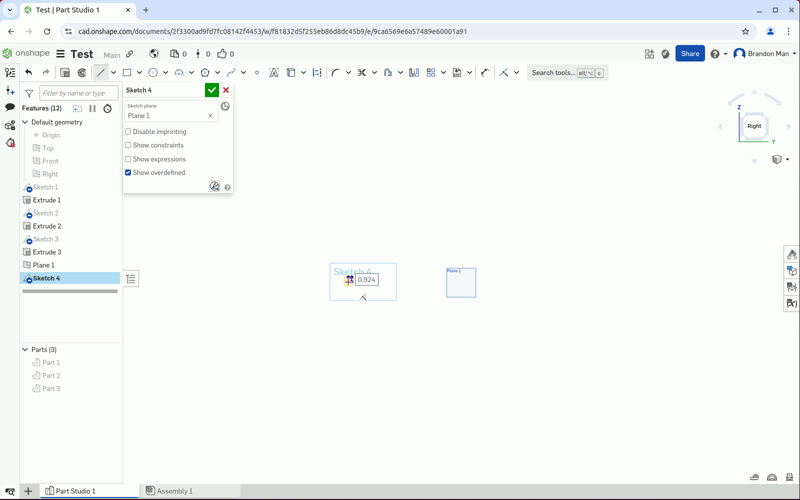
key(esc)
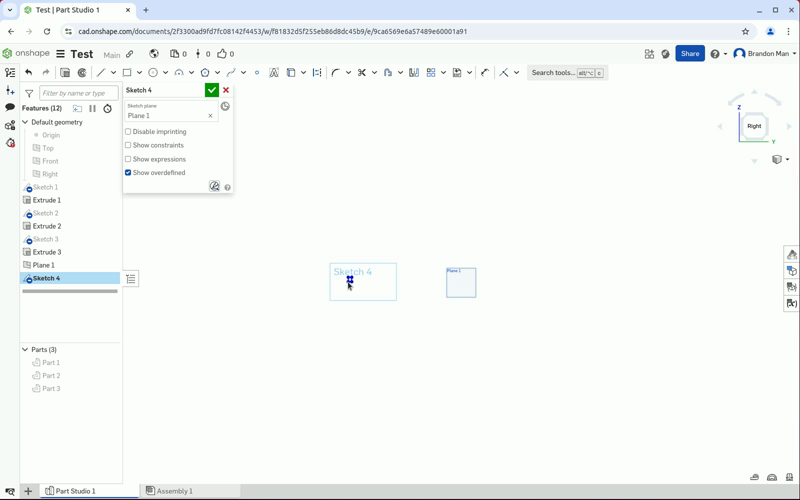
mouse_move(350, 281)
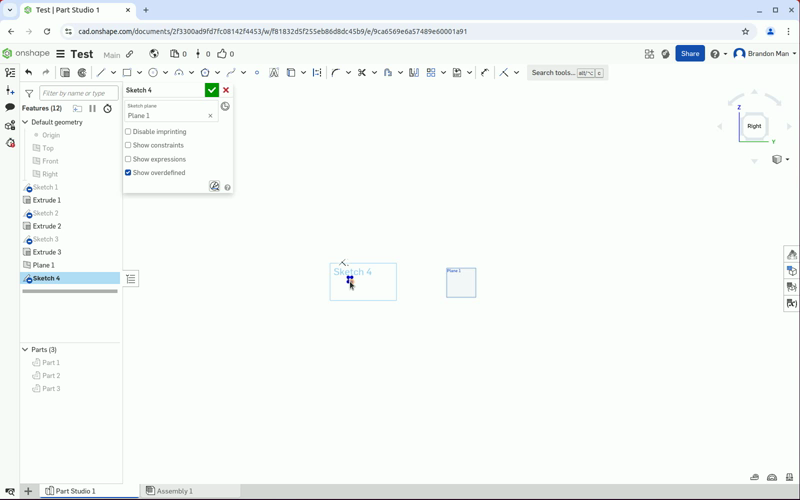
scroll(6)
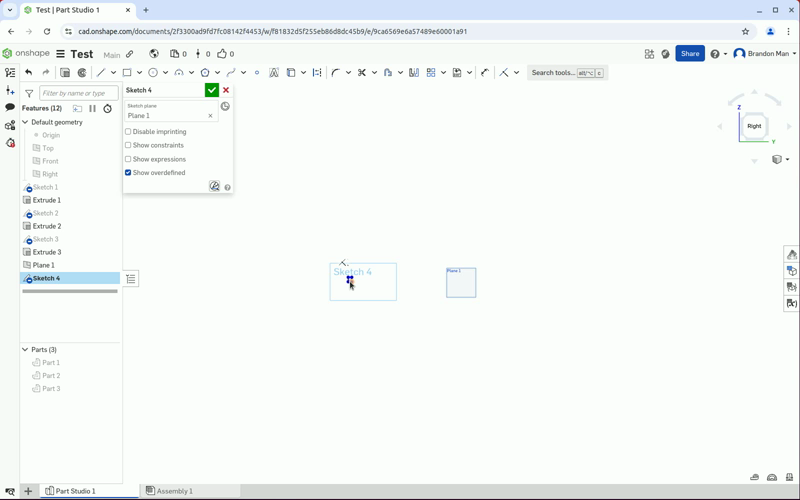
scroll(6)
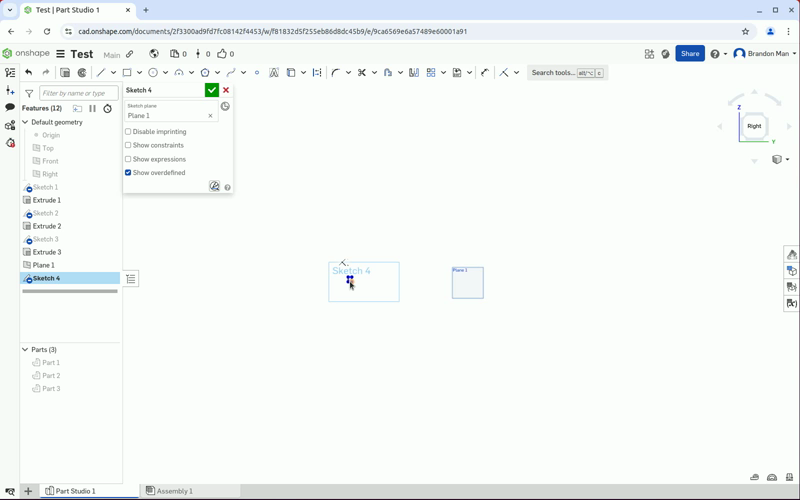
scroll(6)
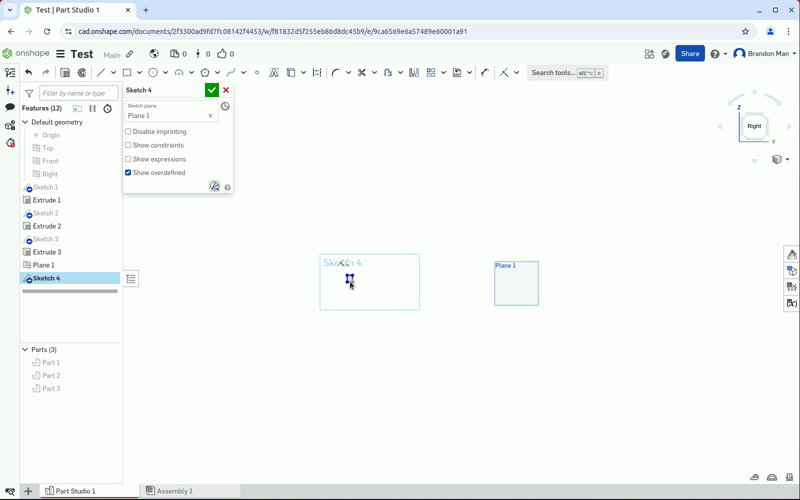
scroll(6)
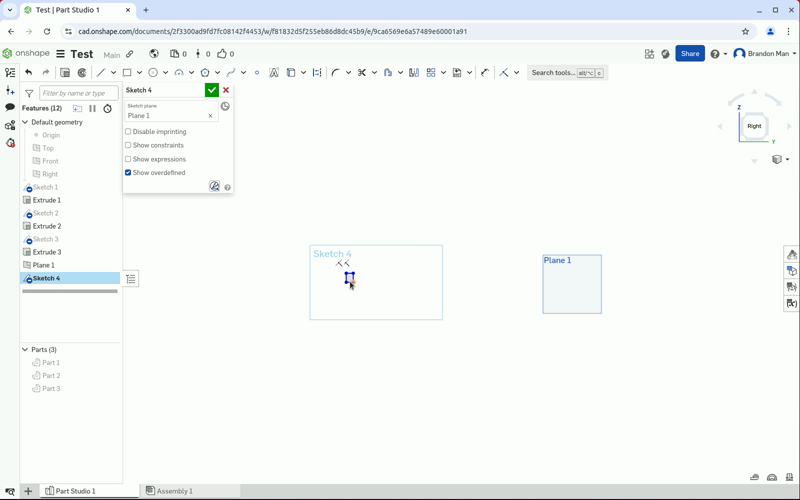
scroll(6)
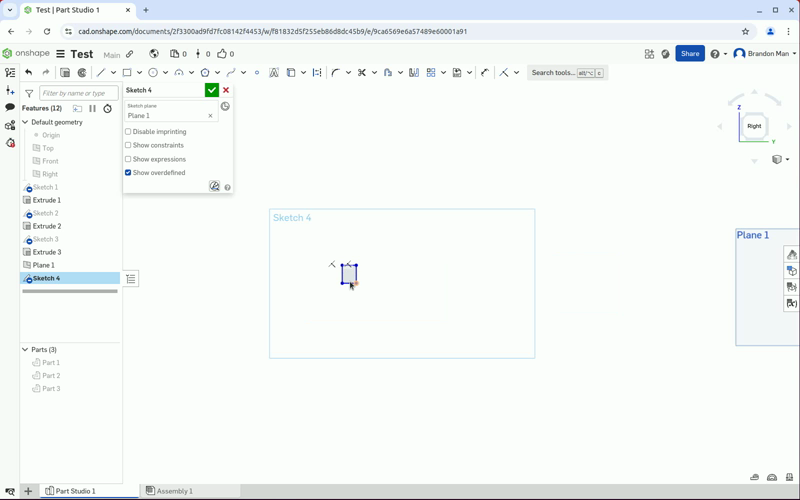
scroll(6)
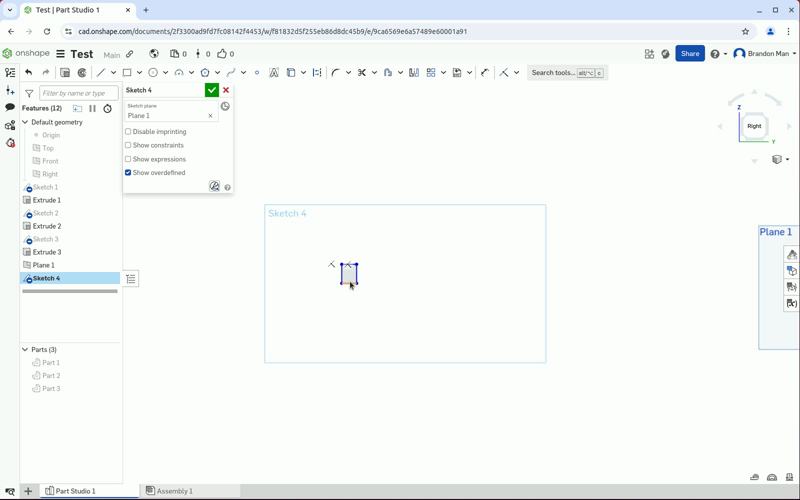
scroll(6)
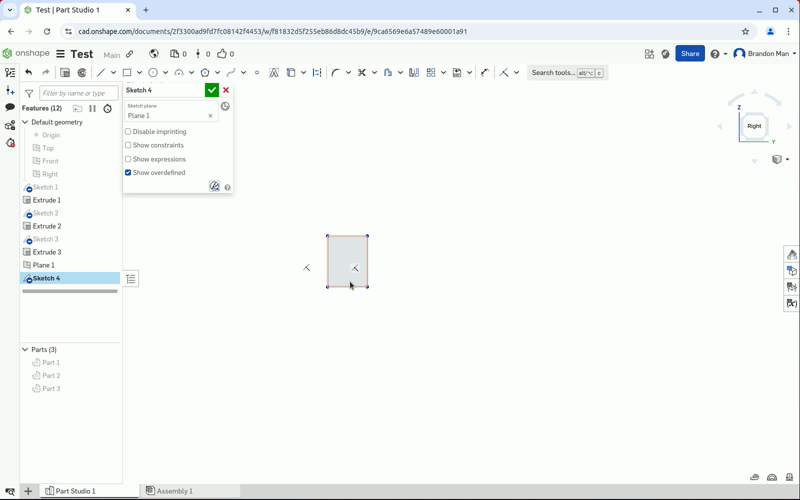
click(350, 281)
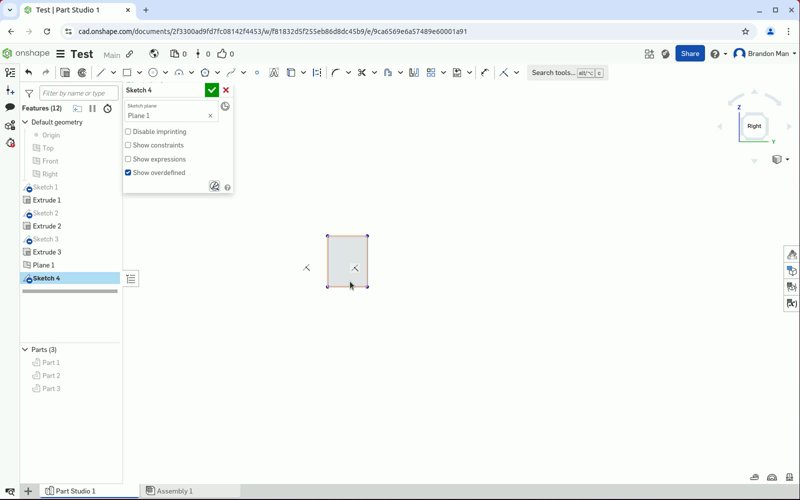
scroll(-6)
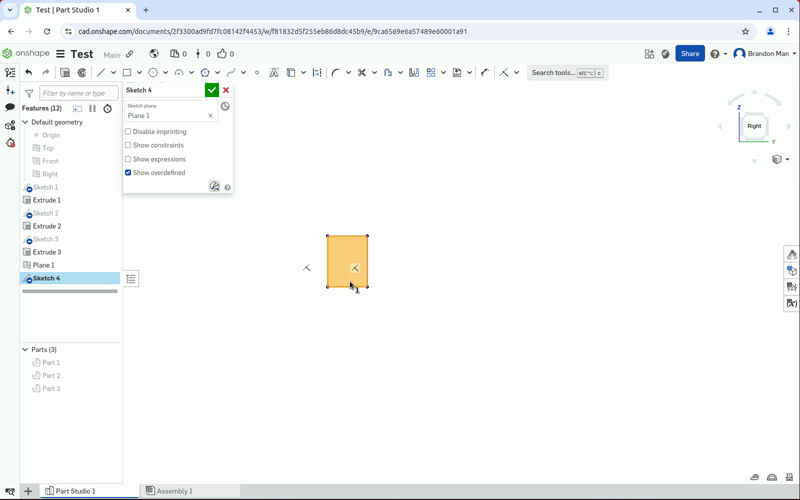
scroll(-6)
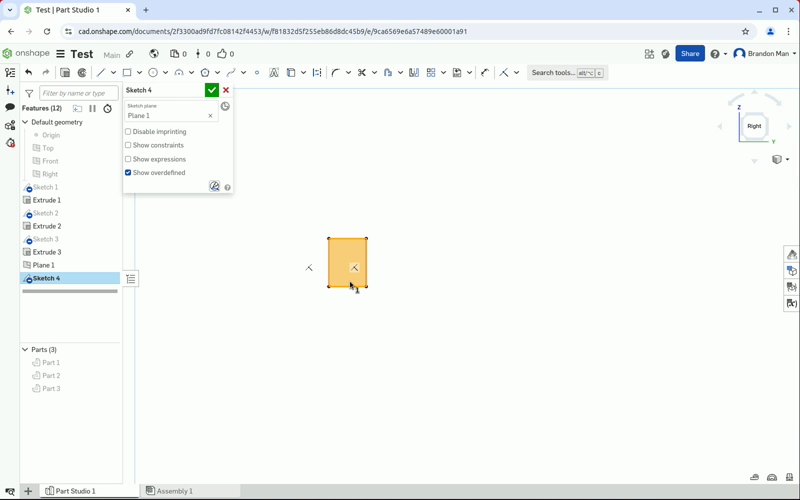
scroll(-6)
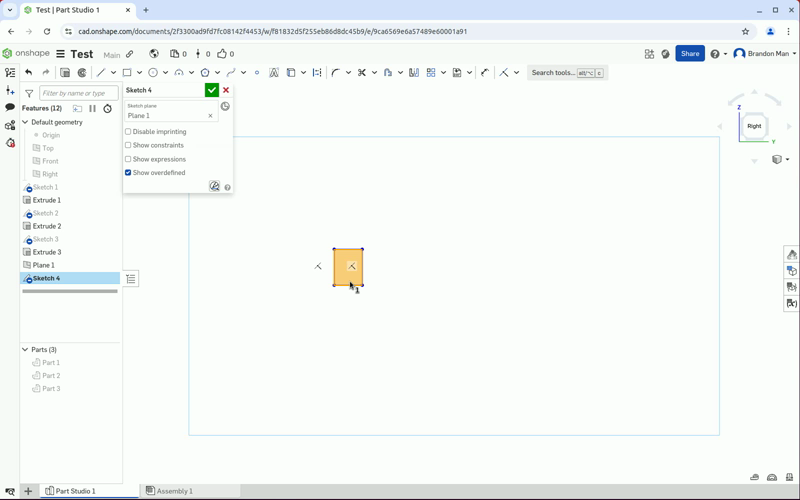
scroll(-6)
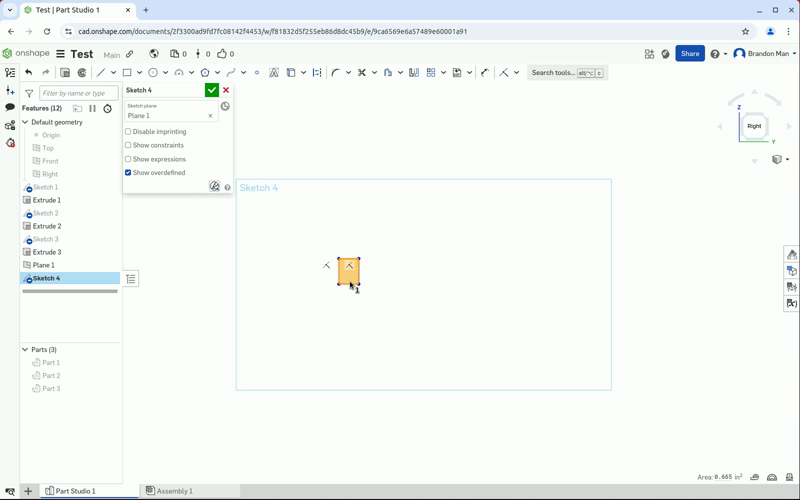
scroll(-6)
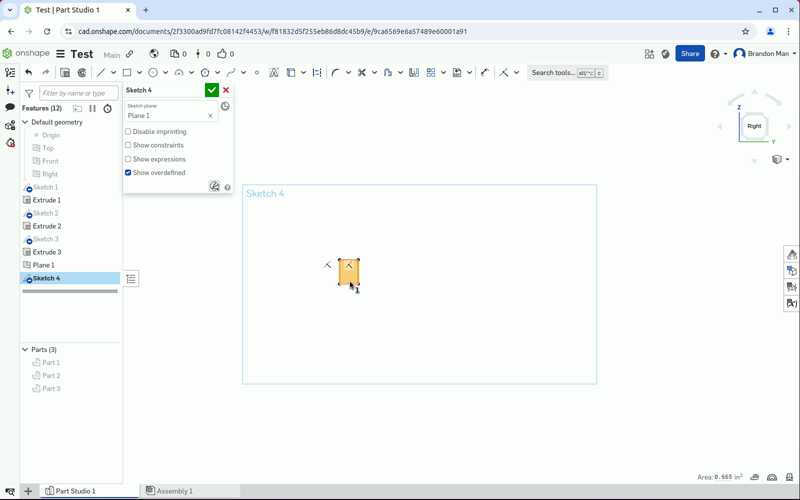
scroll(-6)
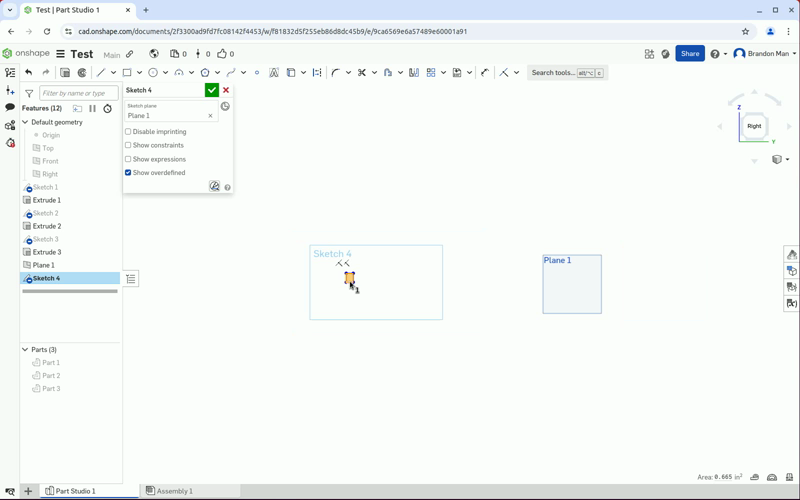
scroll(-6)
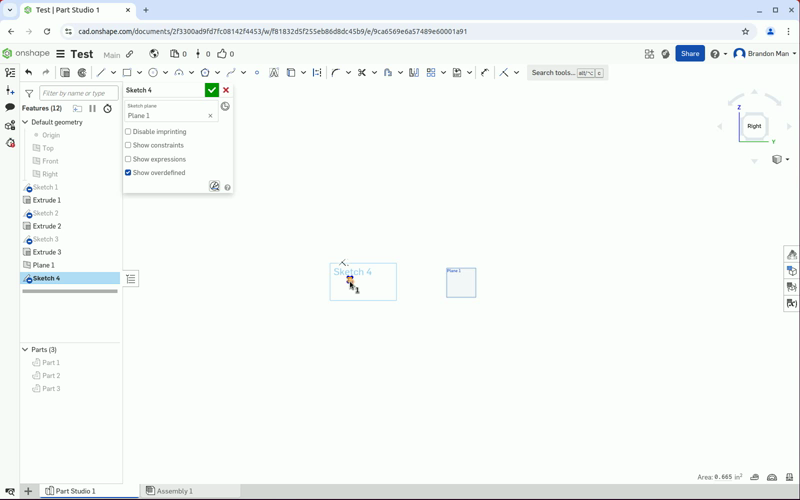
mouse_move(73, 352)
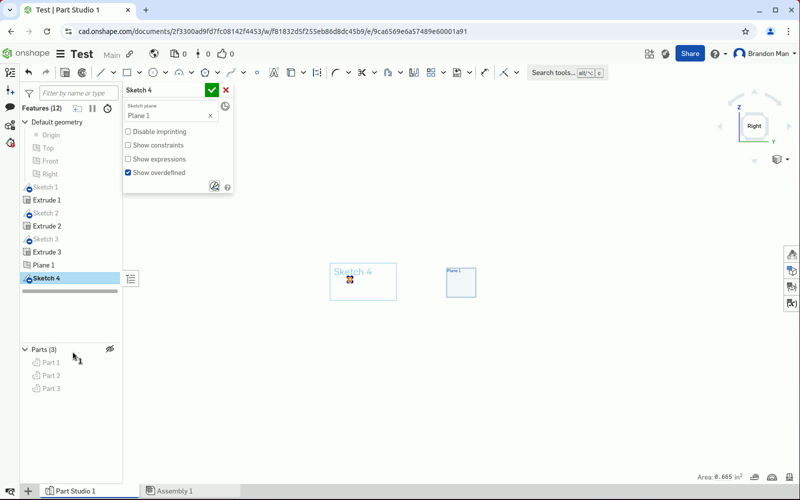
key(shift+y)
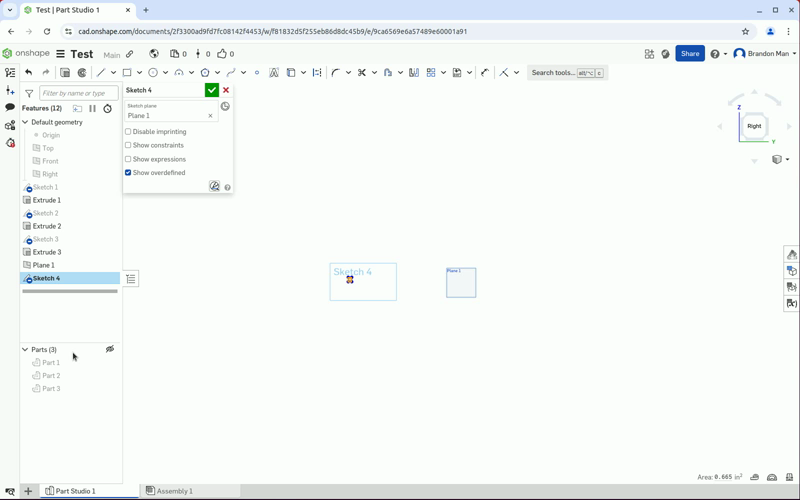
key(shift+e)
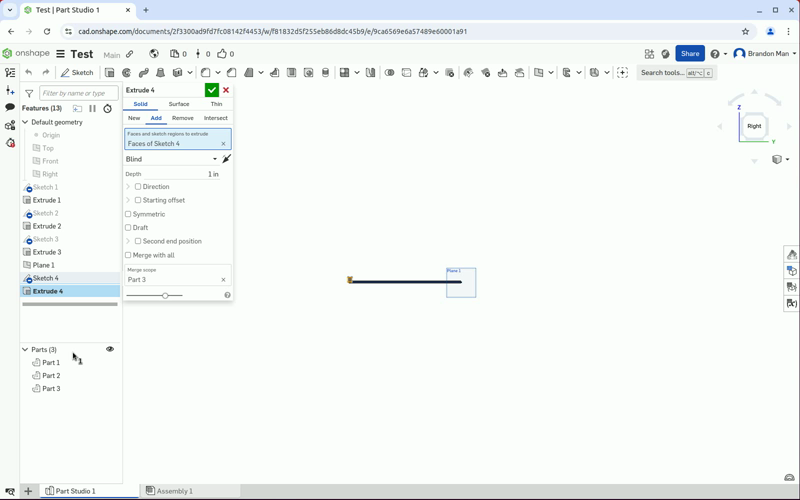
mouse_move(143, 106)
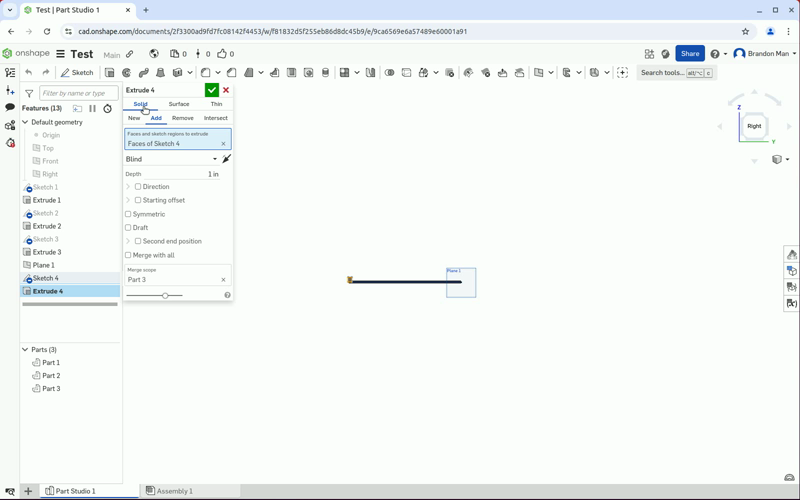
click(143, 106)
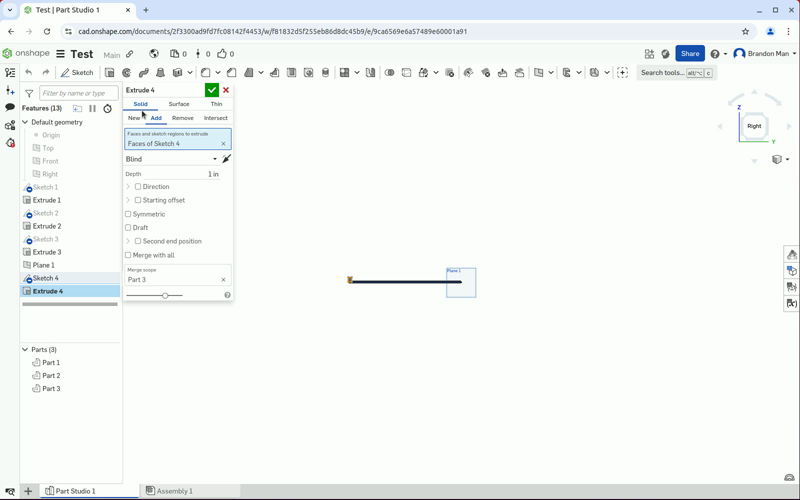
mouse_move(137, 120)
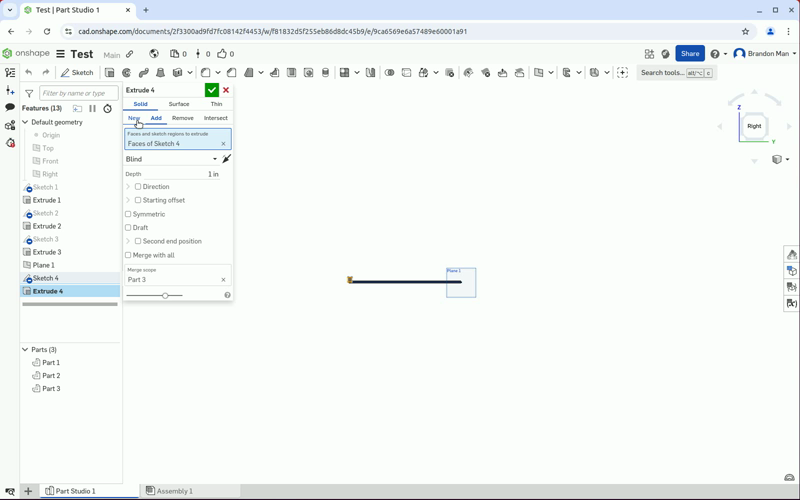
click(137, 120)
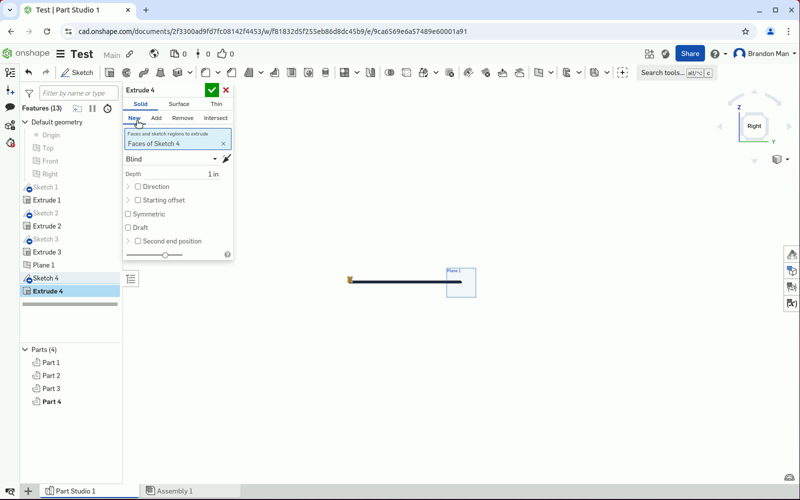
key(tab, 4)
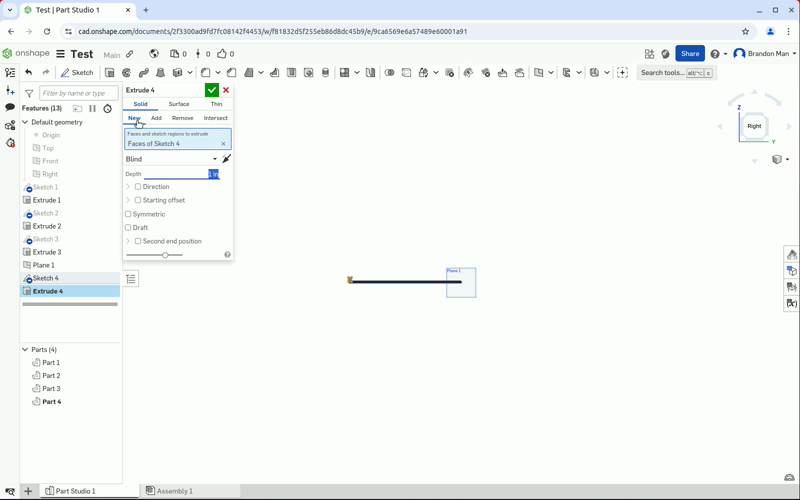
text(-6.018)
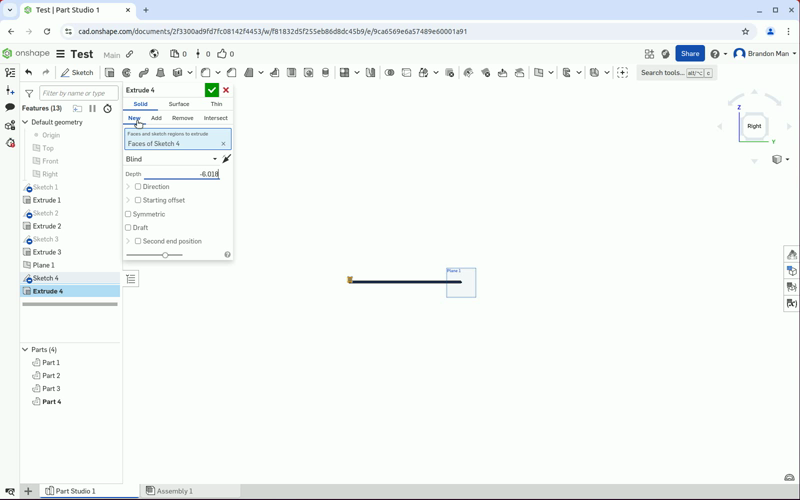
key(enter)
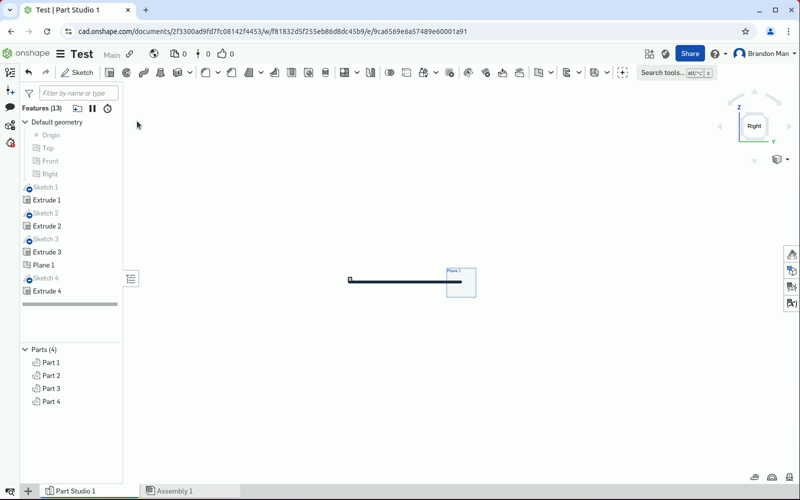
key(shift+h)
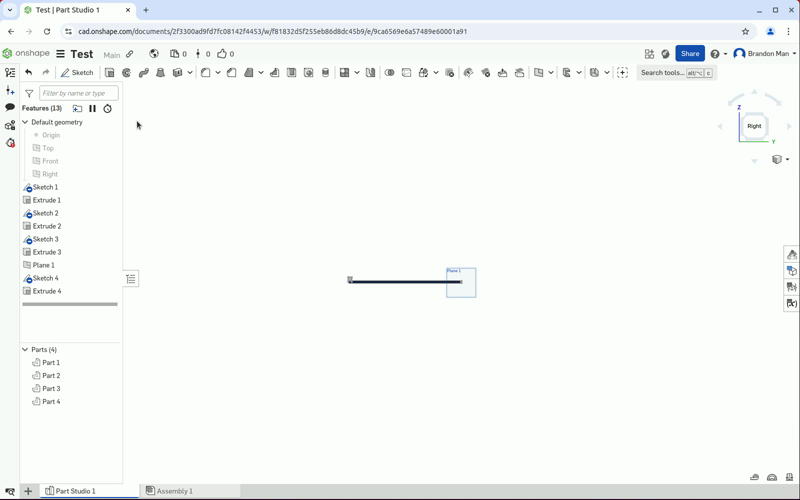
key(shift+h)
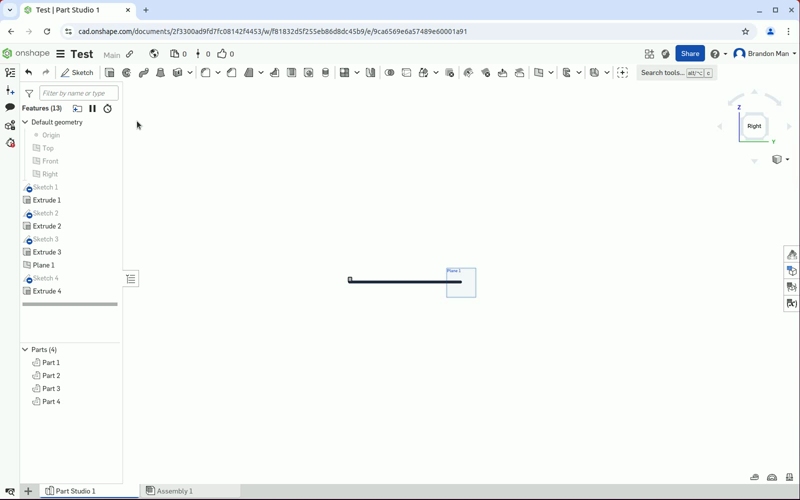
mouse_move(73, 189)
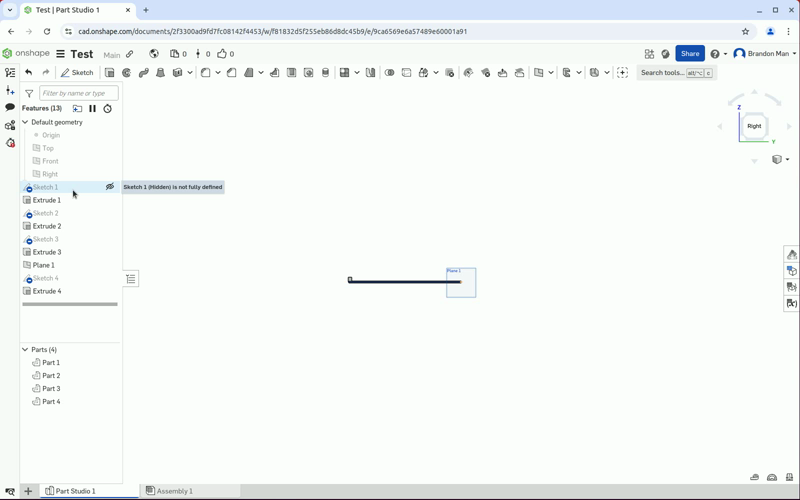
click(73, 189)
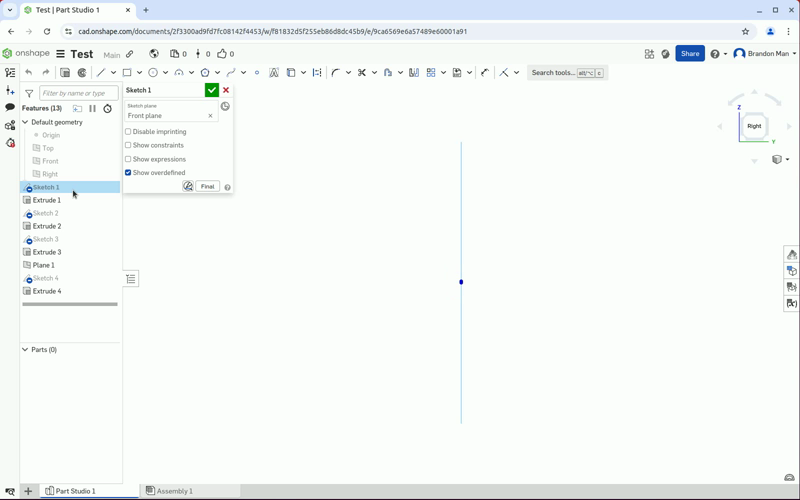
mouse_move(229, 92)
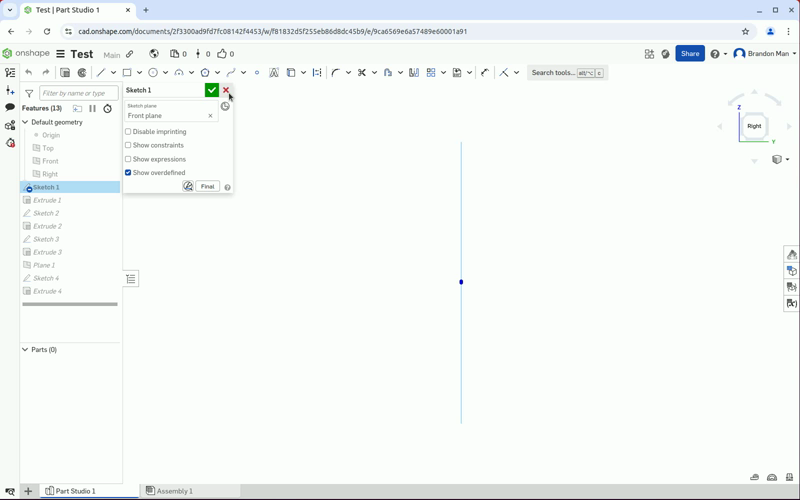
click(229, 92)
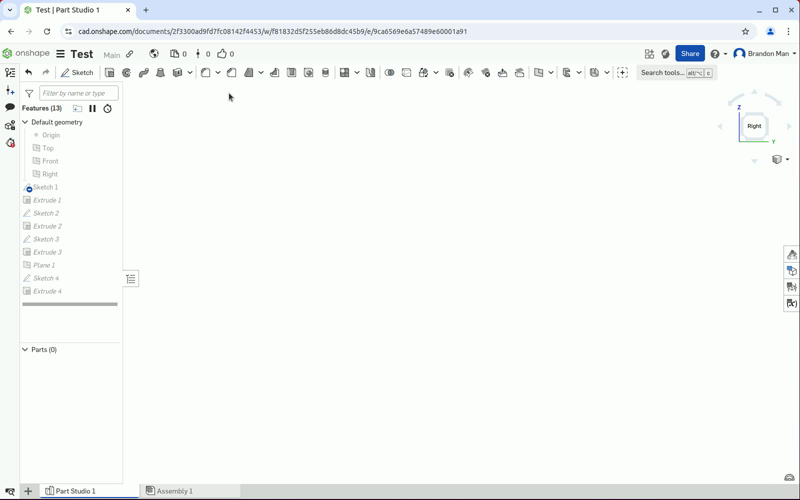
key(shift+s)
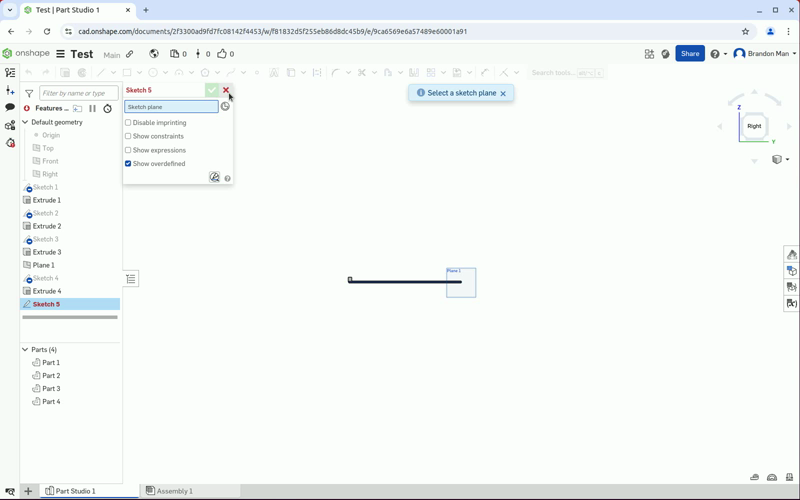
mouse_move(73, 267)
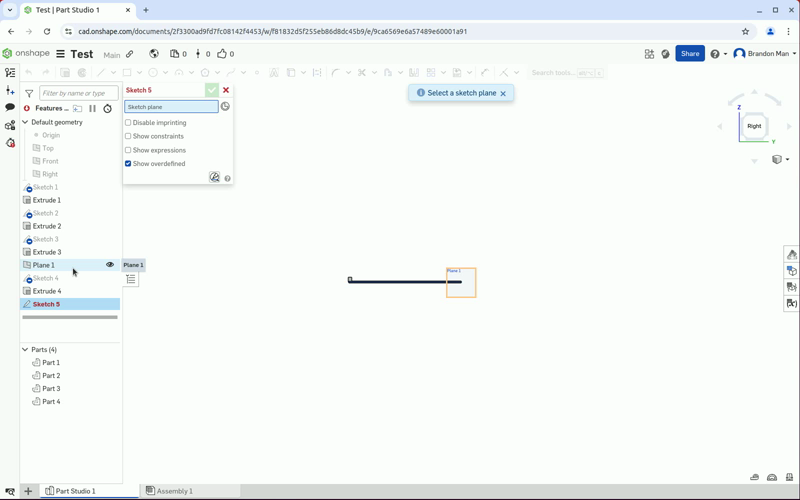
click(73, 267)
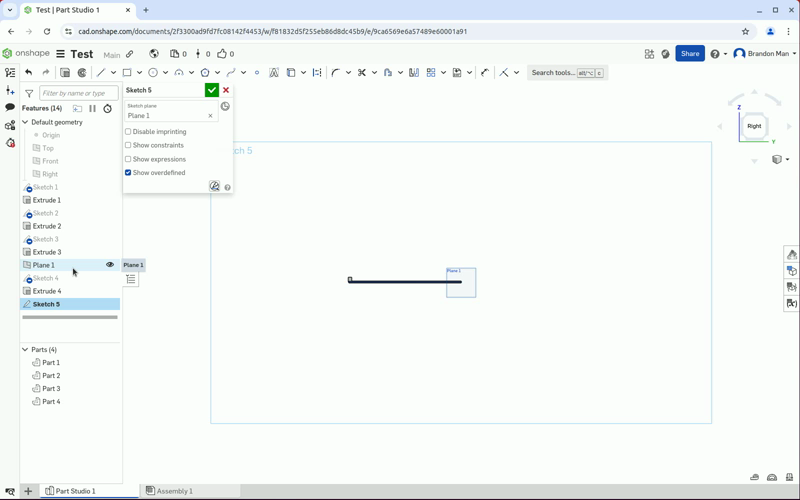
mouse_move(73, 352)
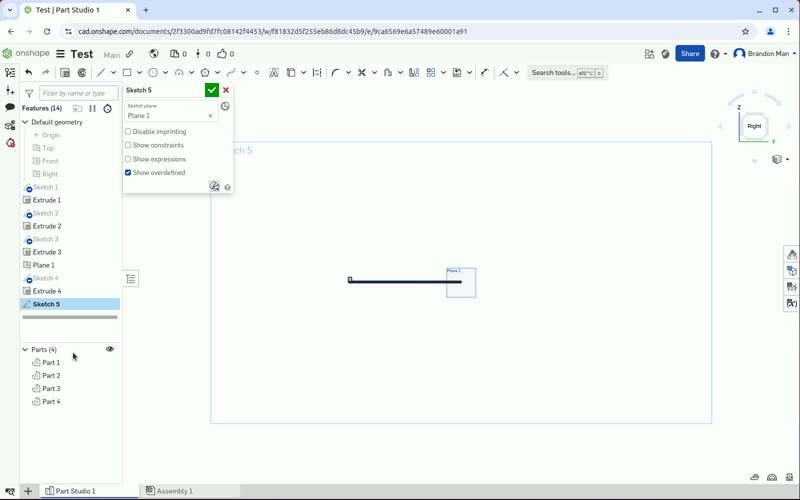
key(y)
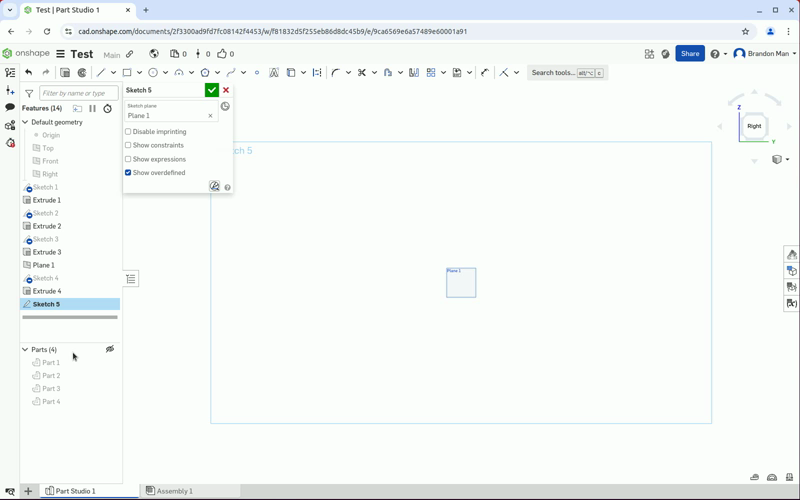
key(l)
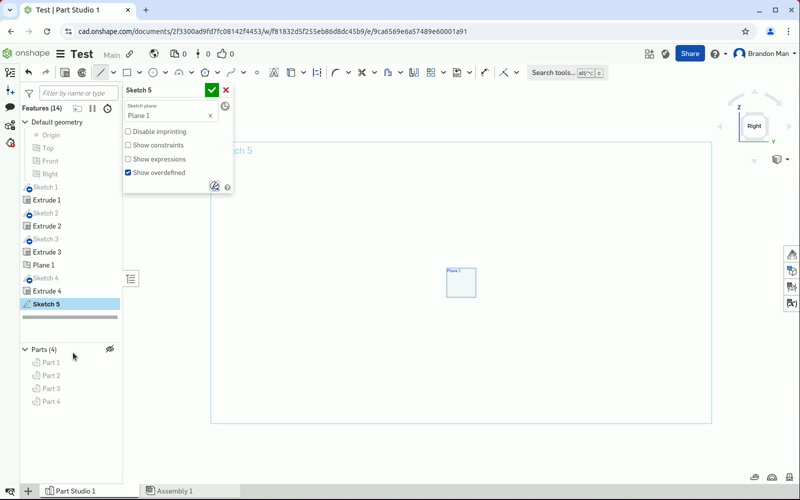
key_down(shift)
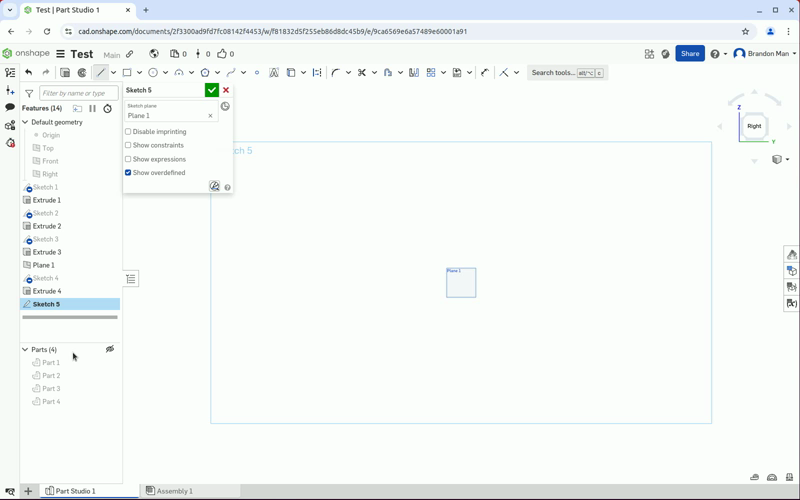
mouse_move(458, 281)
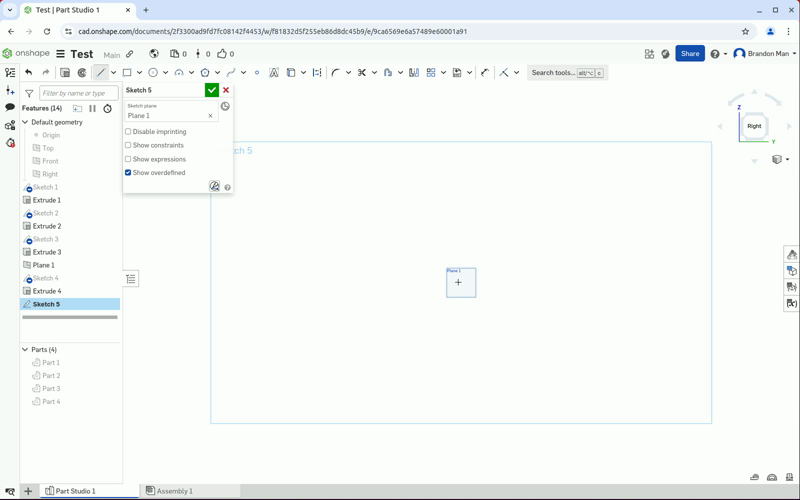
click(458, 281)
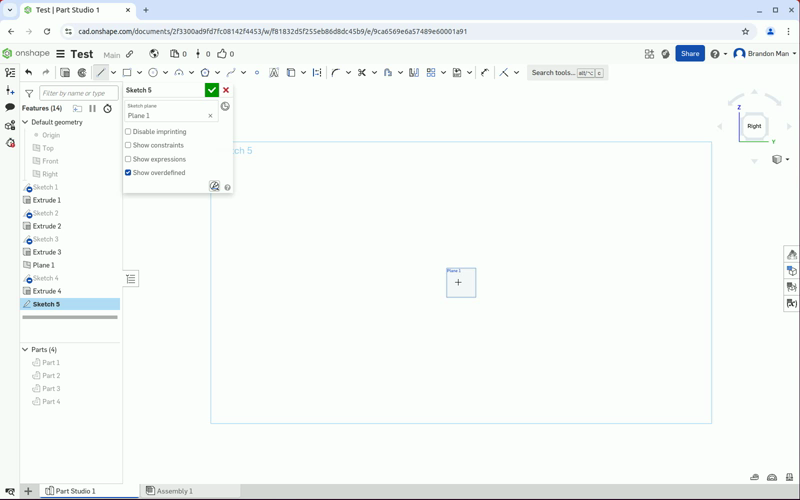
key_up(shift)
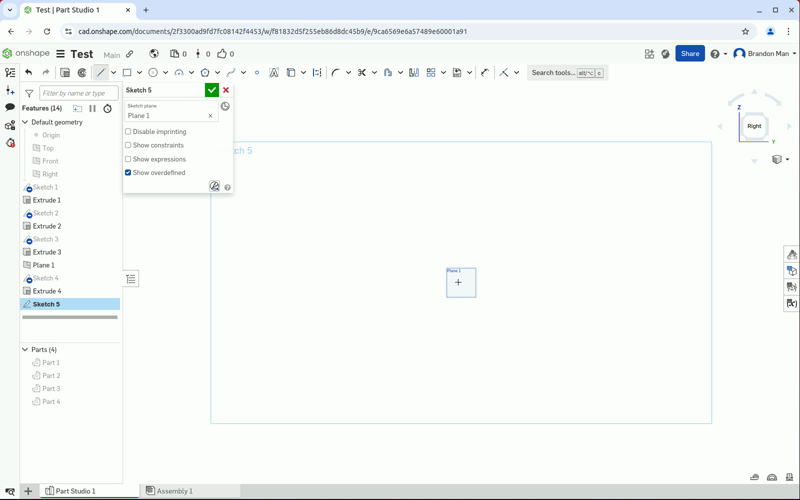
key_down(shift)
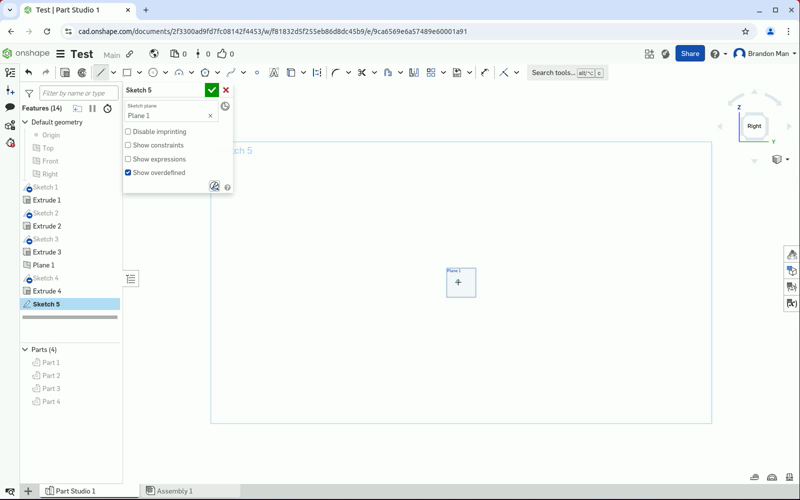
mouse_move(488, 281)
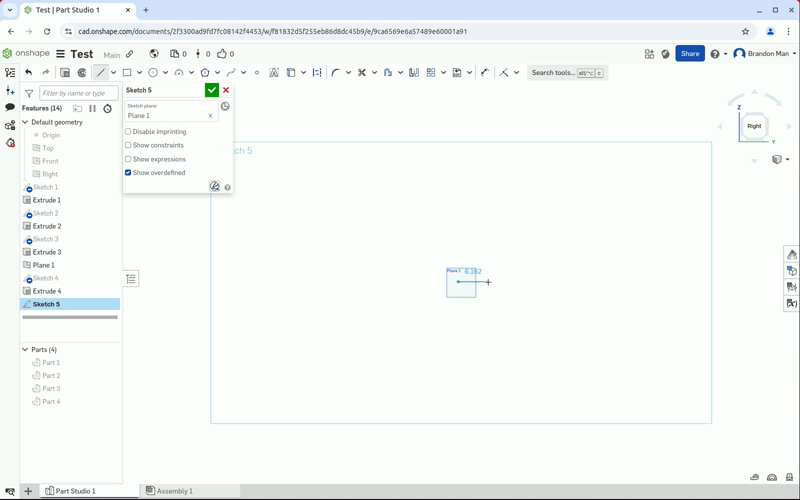
mouse_move(461, 281)
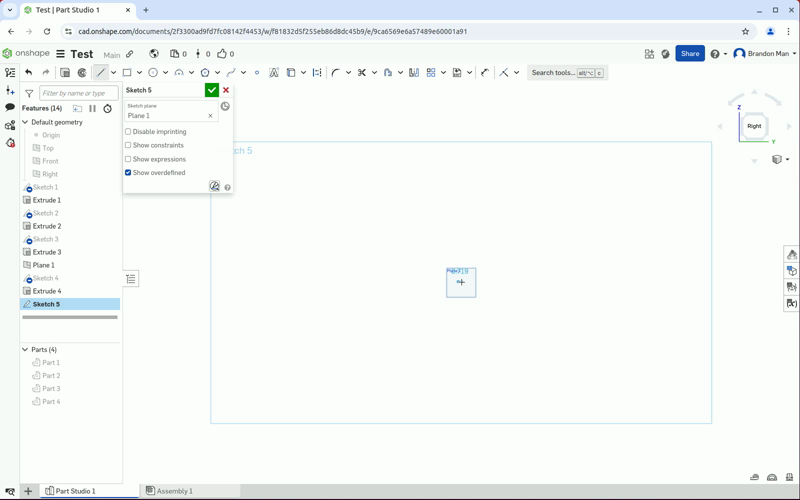
scroll(6)
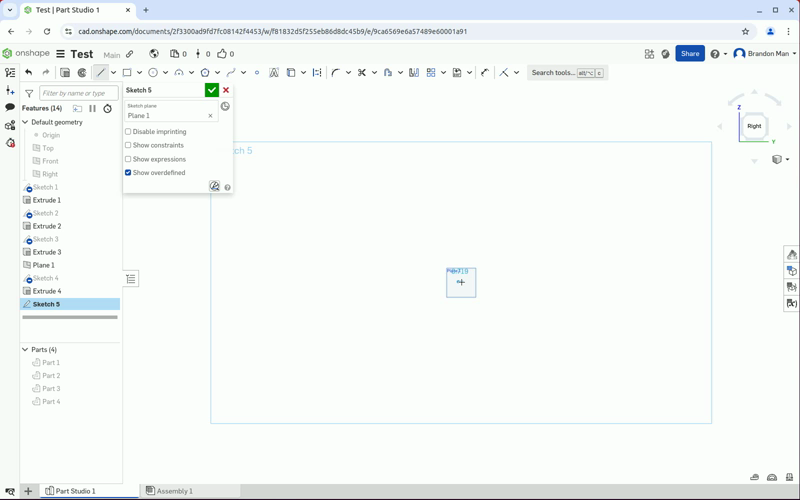
scroll(6)
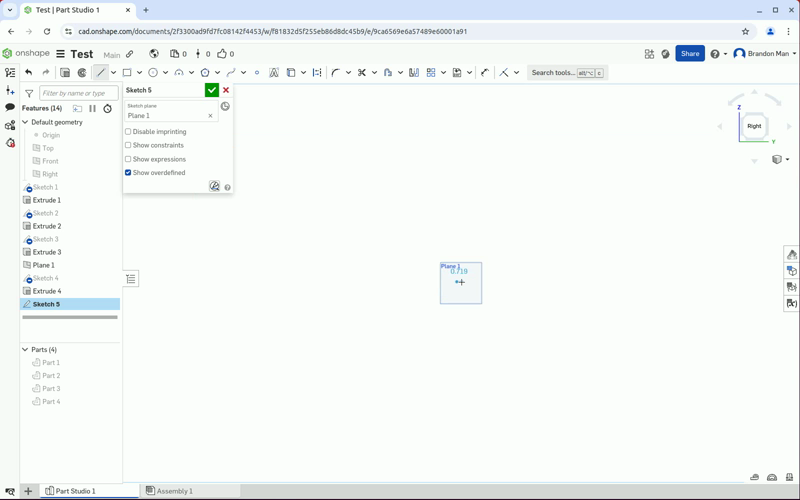
scroll(6)
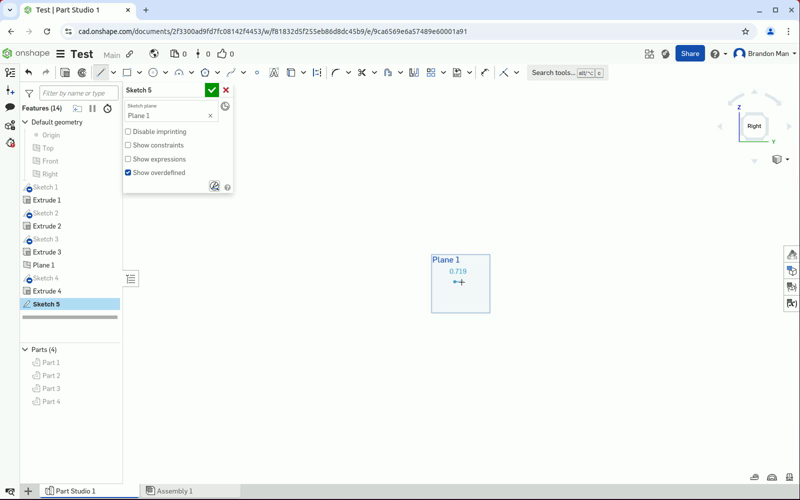
scroll(6)
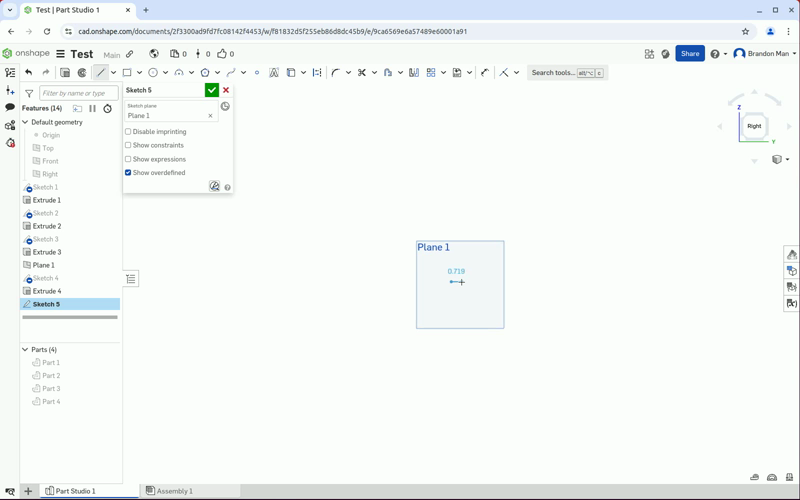
scroll(6)
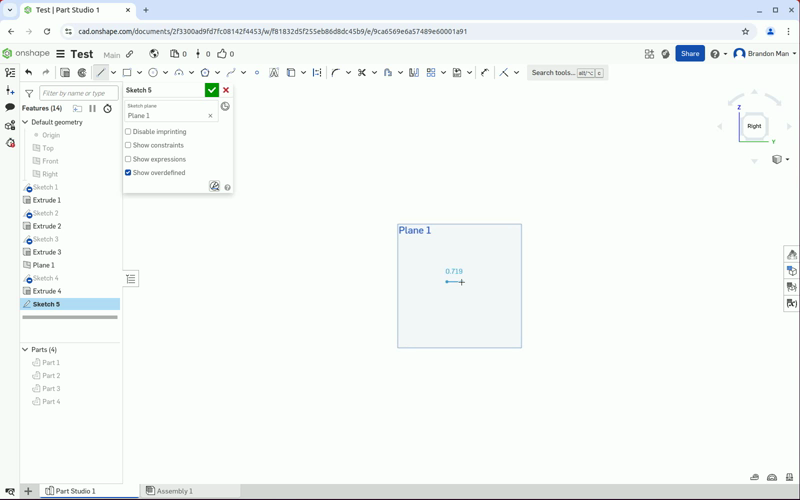
scroll(6)
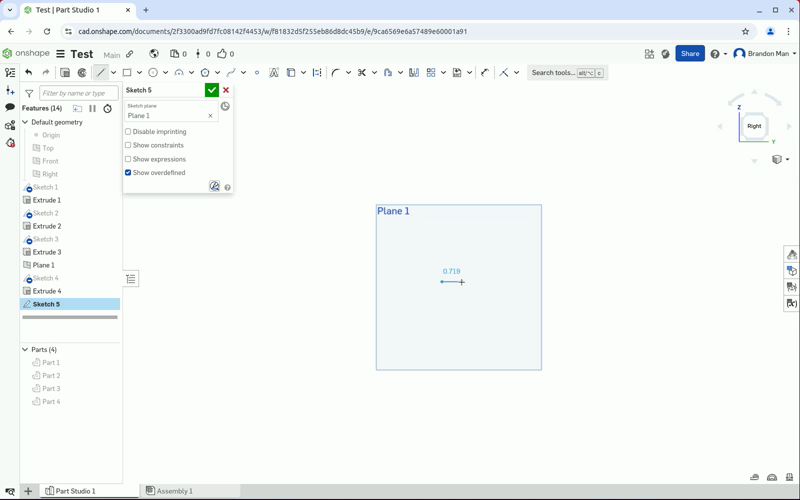
scroll(6)
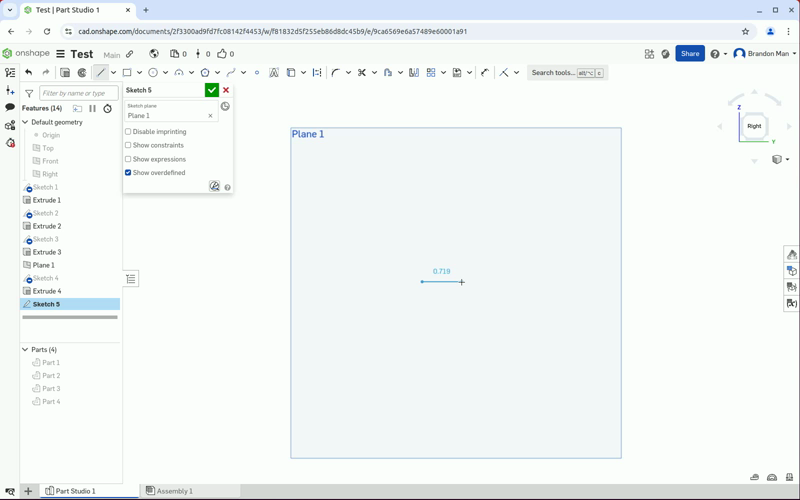
click(461, 281)
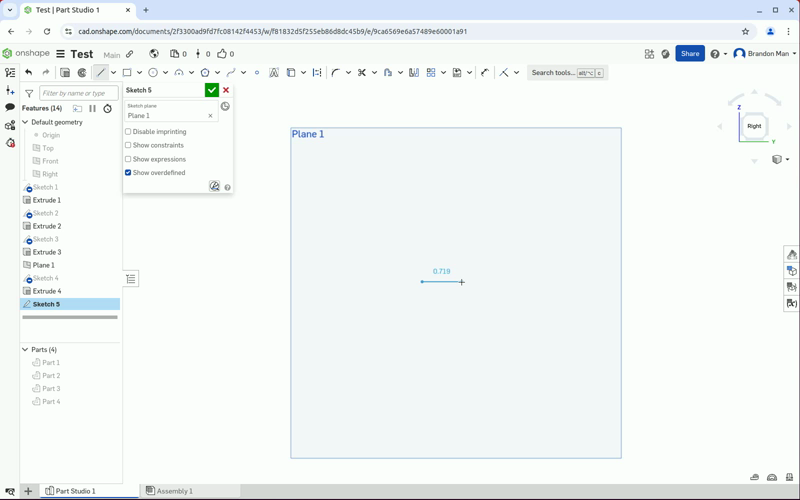
scroll(-6)
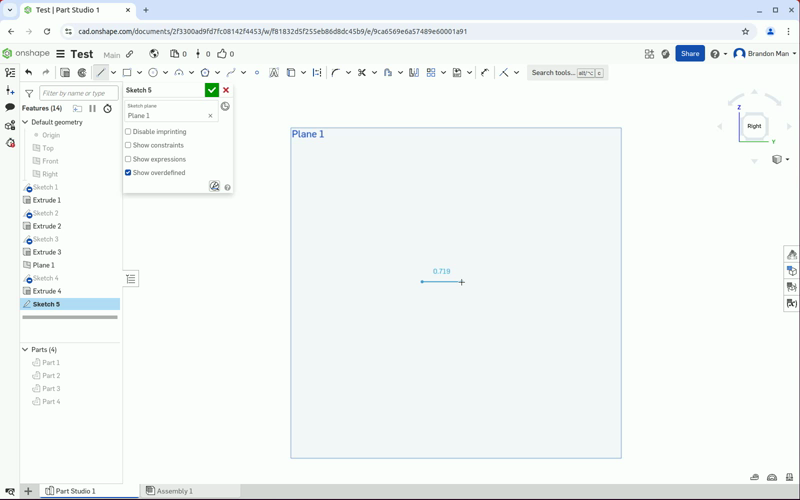
scroll(-6)
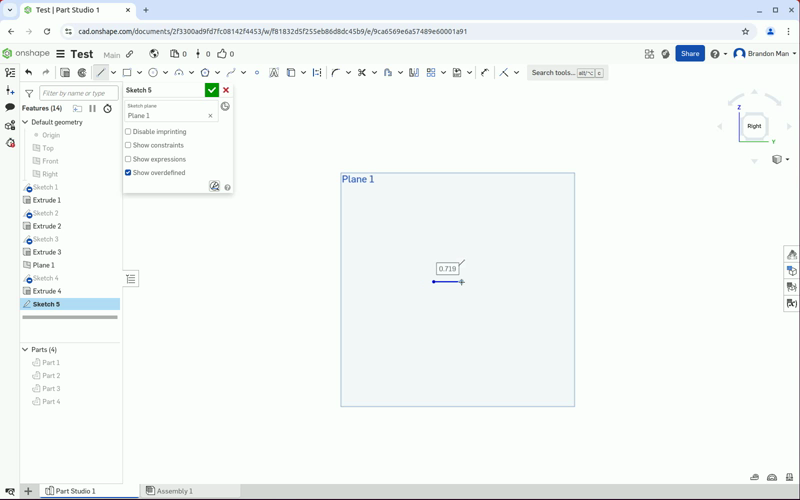
scroll(-6)
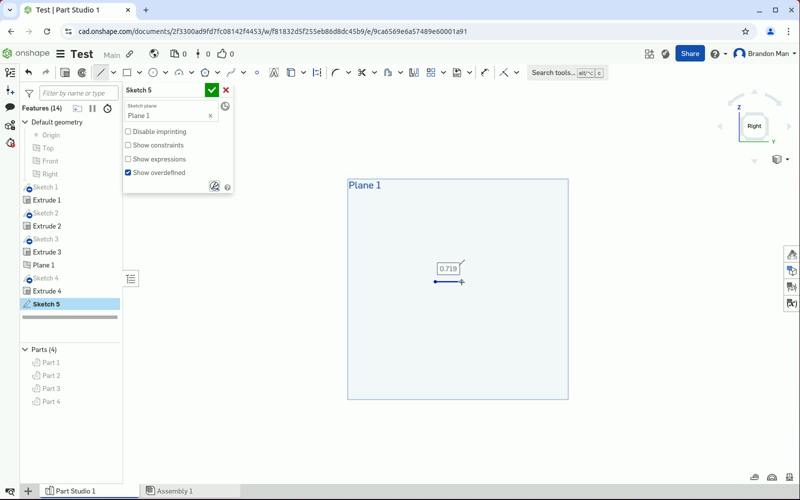
scroll(-6)
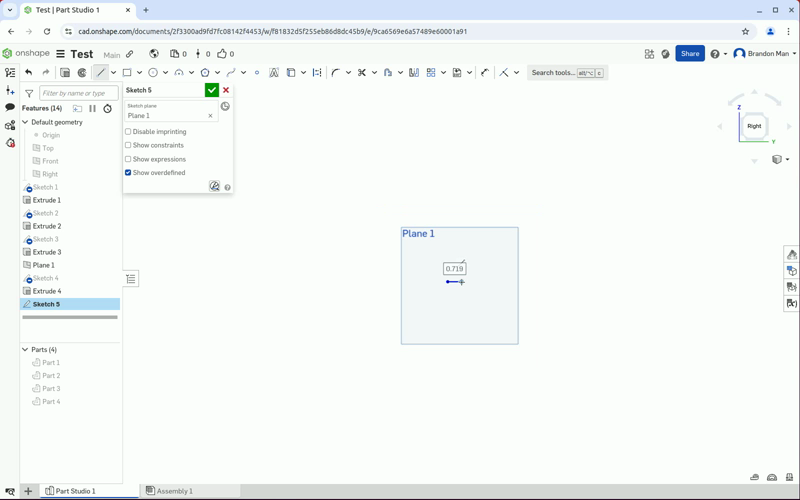
scroll(-6)
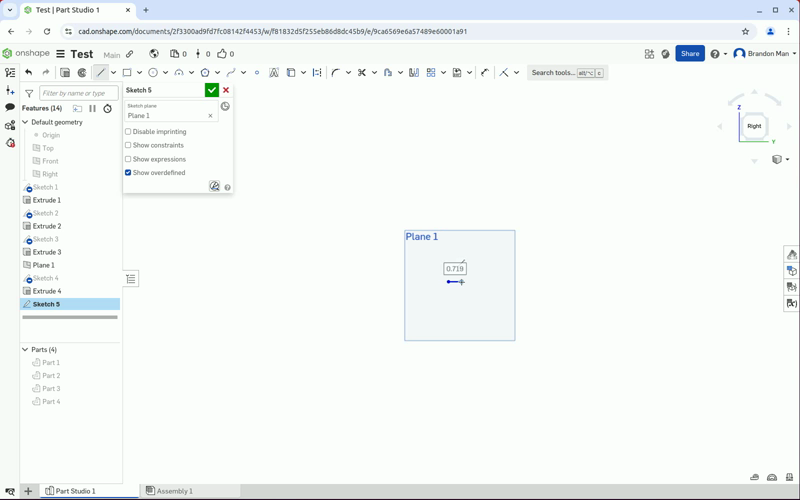
scroll(-6)
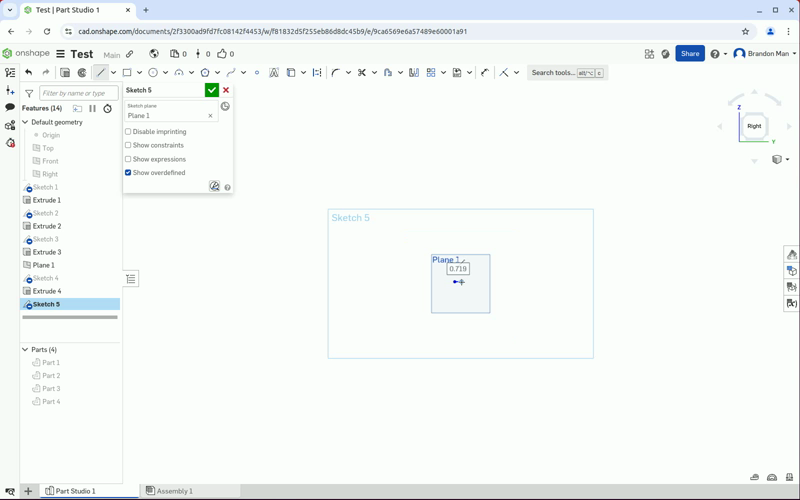
scroll(-6)
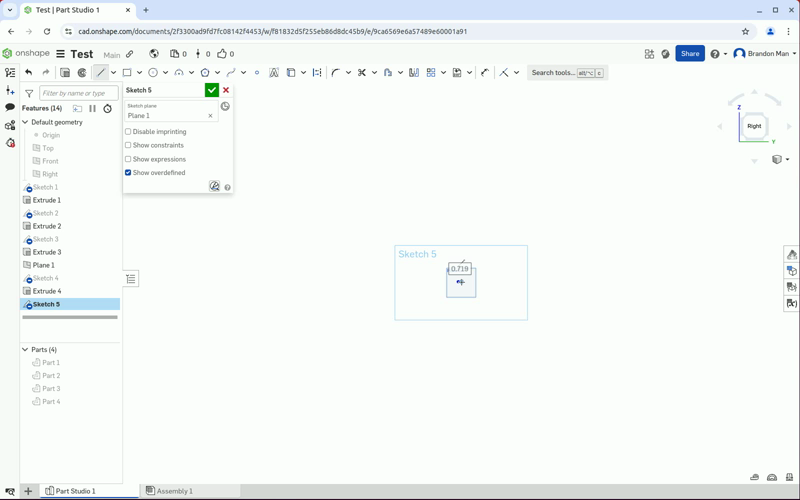
key_up(shift)
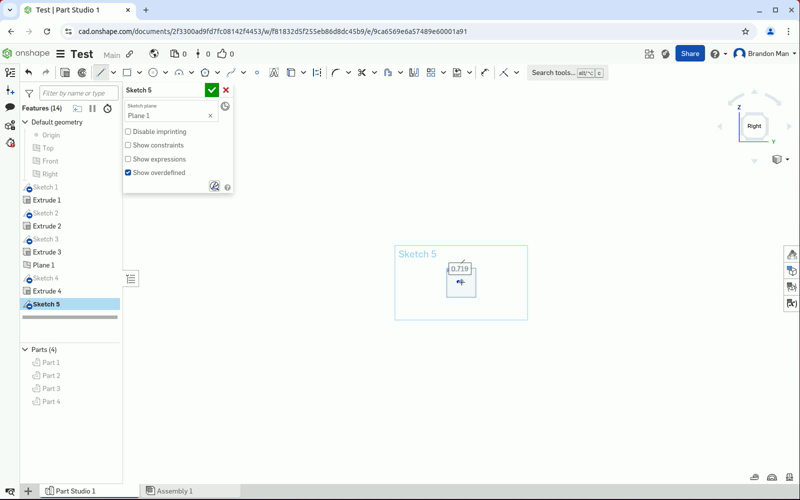
key_down(shift)
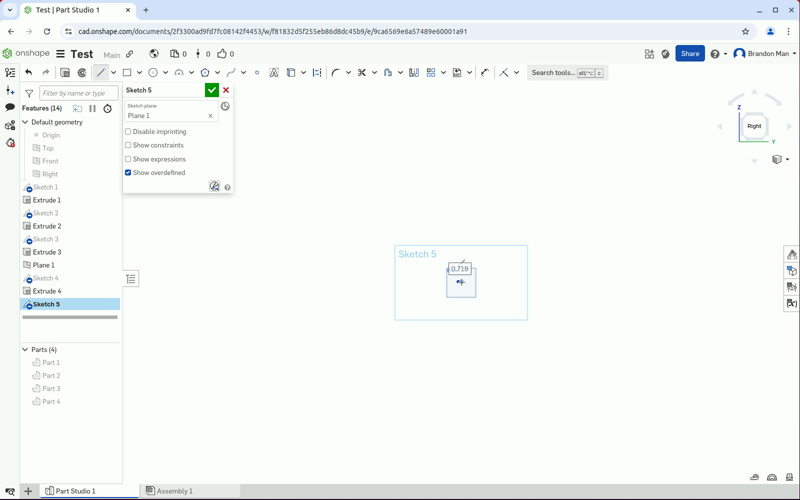
mouse_move(491, 281)
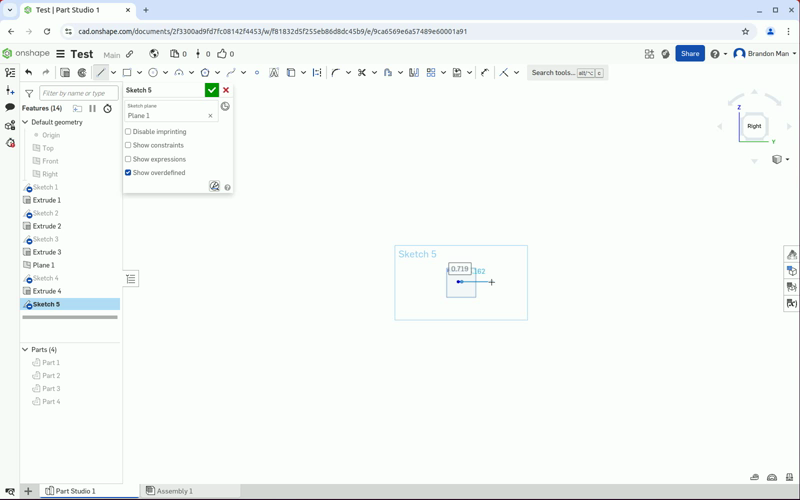
mouse_move(461, 277)
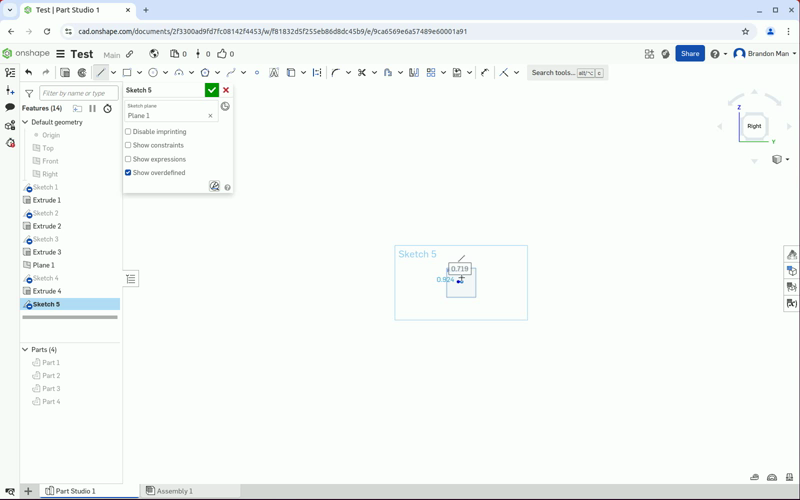
scroll(6)
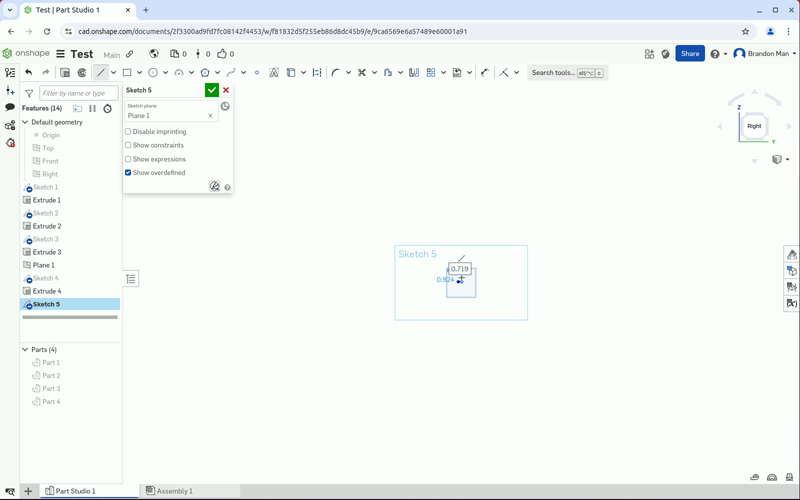
scroll(6)
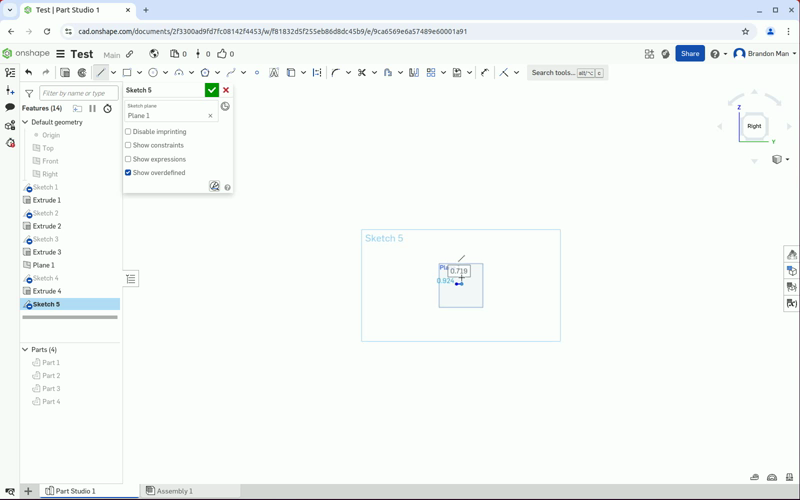
scroll(6)
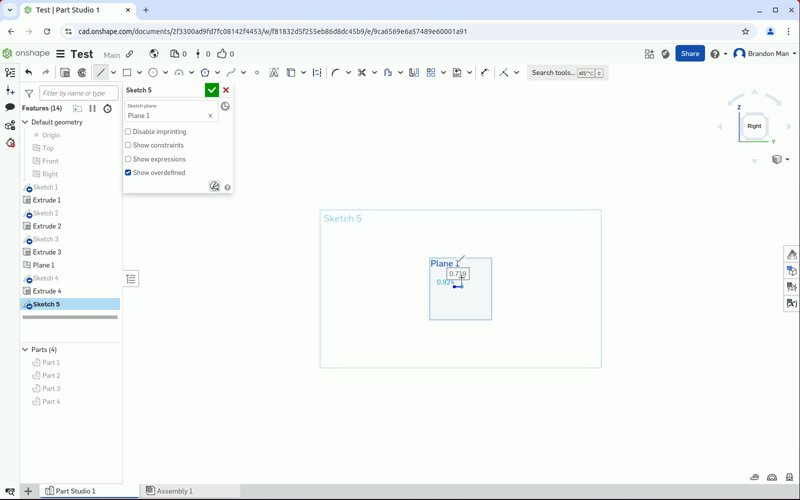
scroll(6)
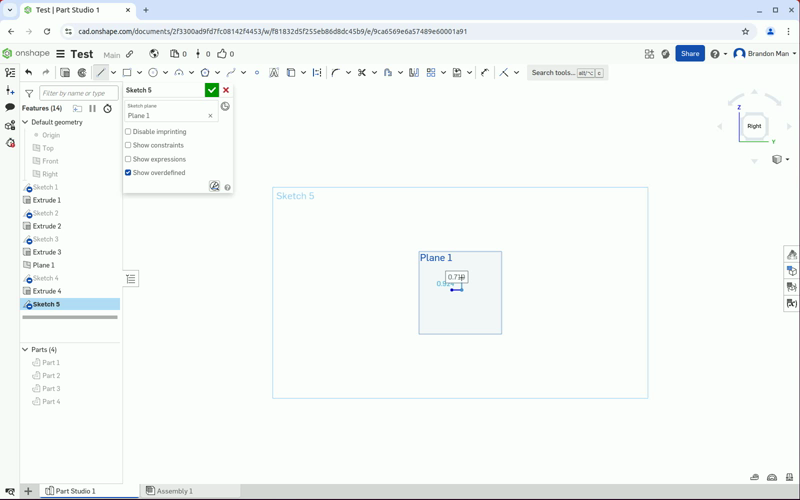
scroll(6)
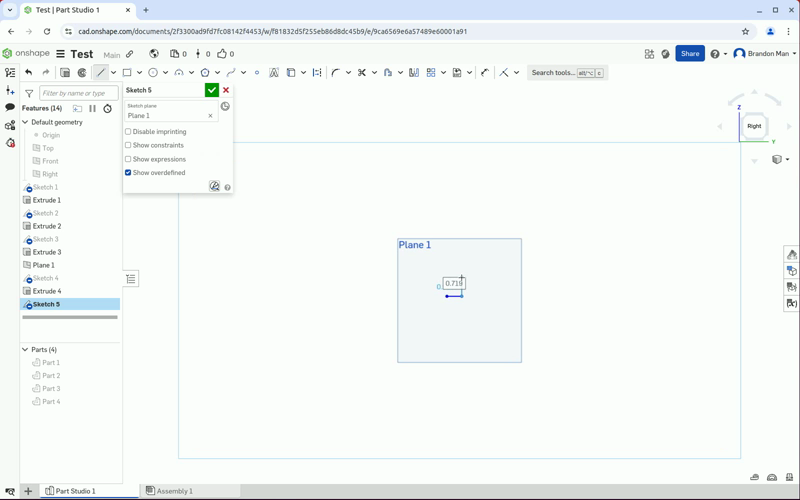
scroll(6)
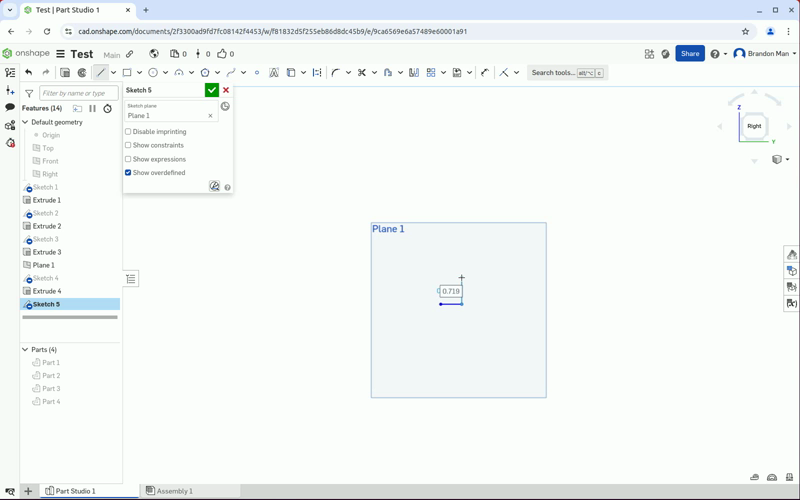
scroll(6)
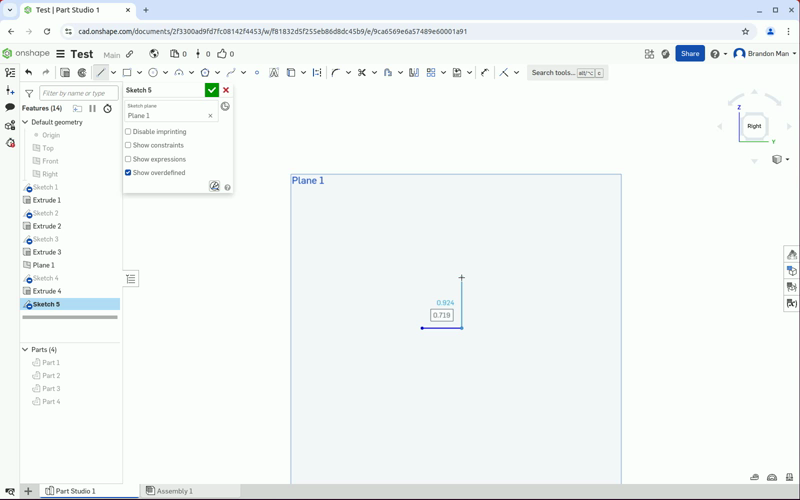
click(461, 277)
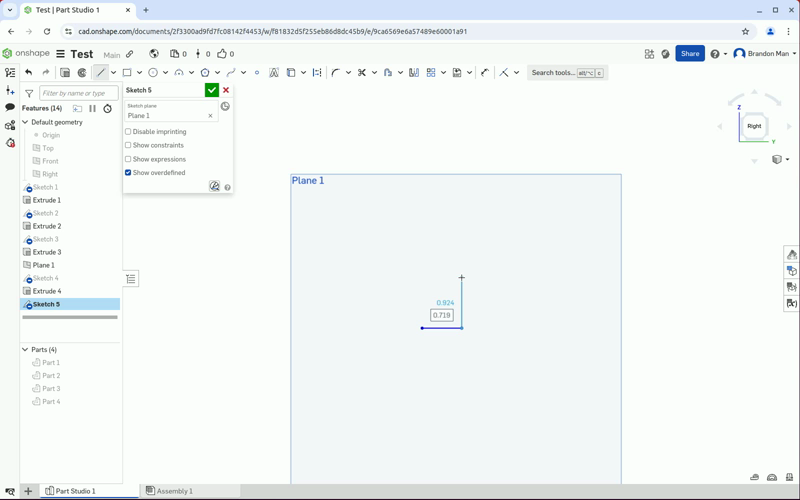
scroll(-6)
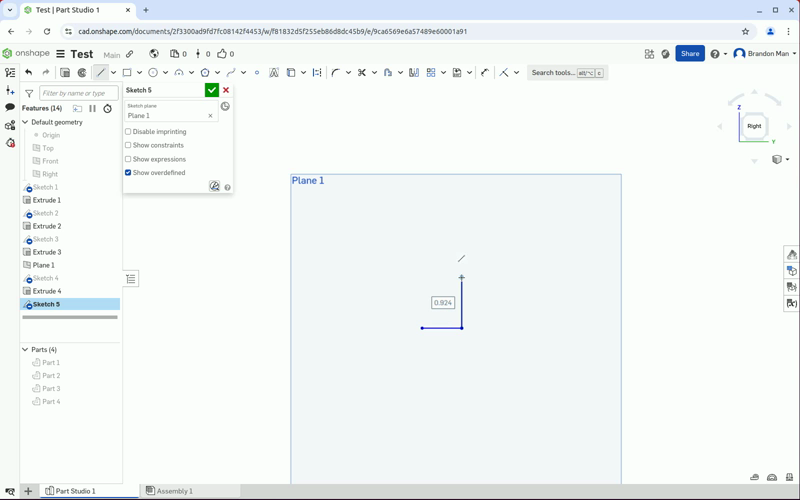
scroll(-6)
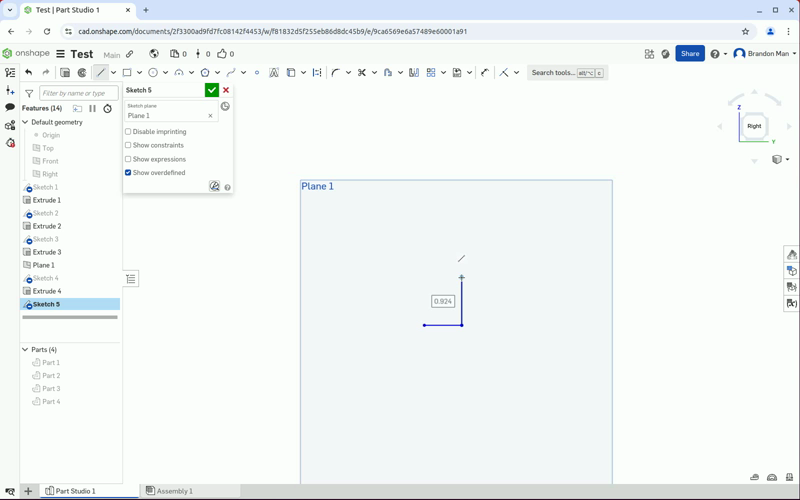
scroll(-6)
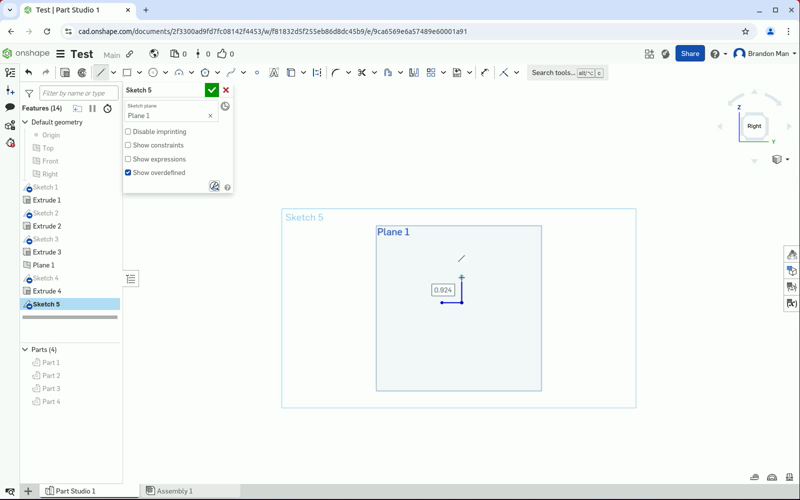
scroll(-6)
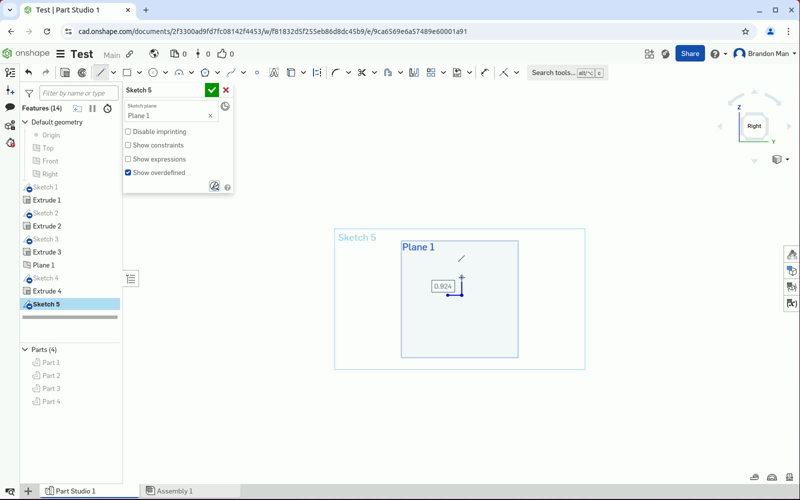
scroll(-6)
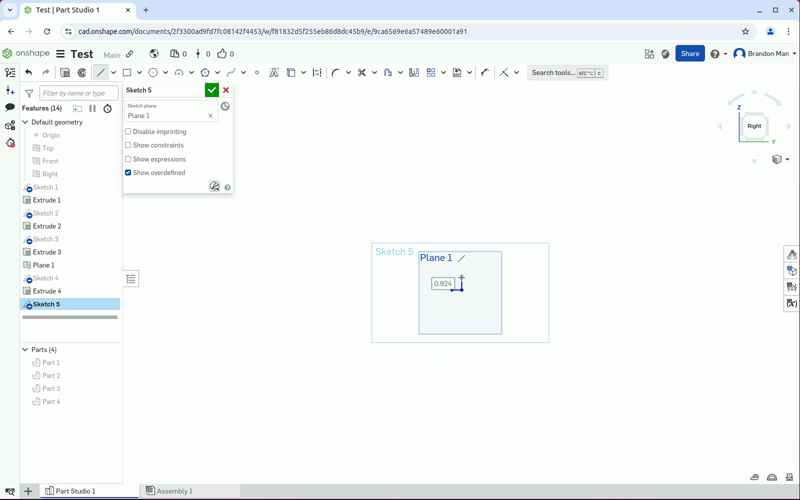
scroll(-6)
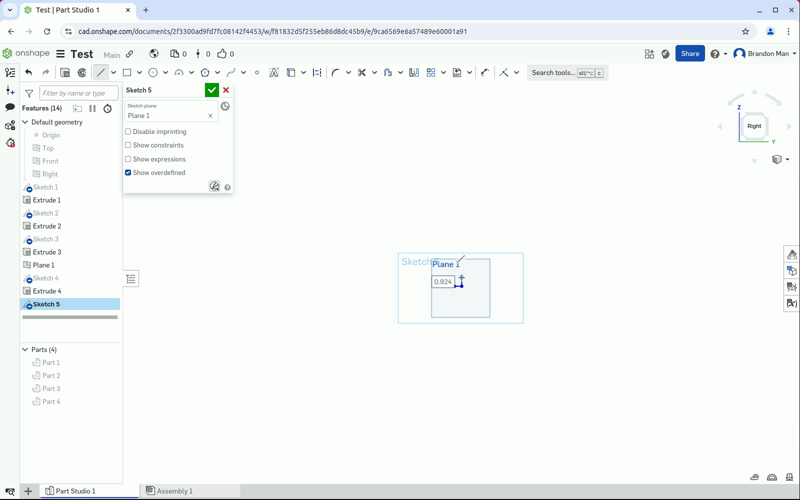
scroll(-6)
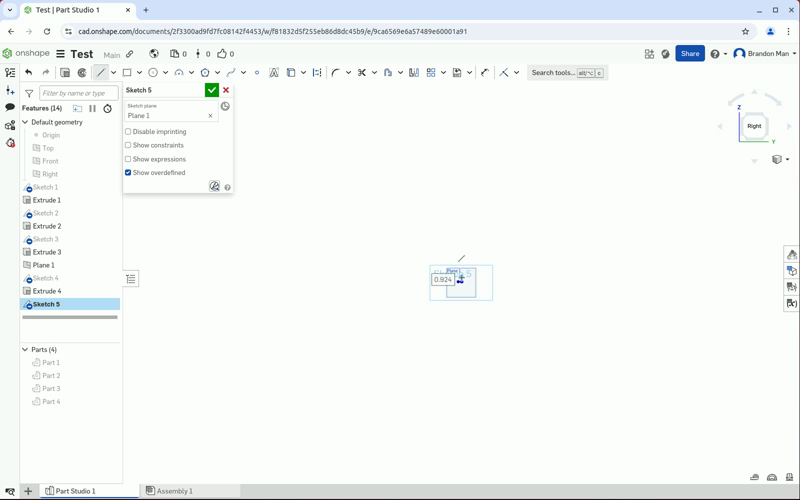
key_up(shift)
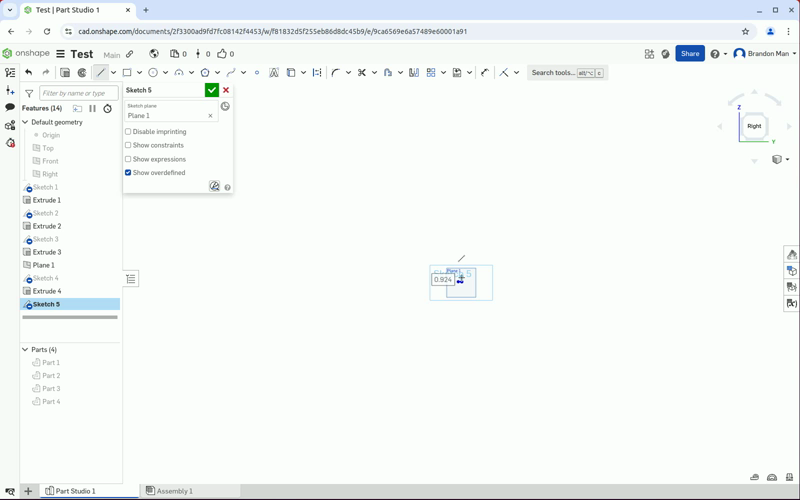
key_down(shift)
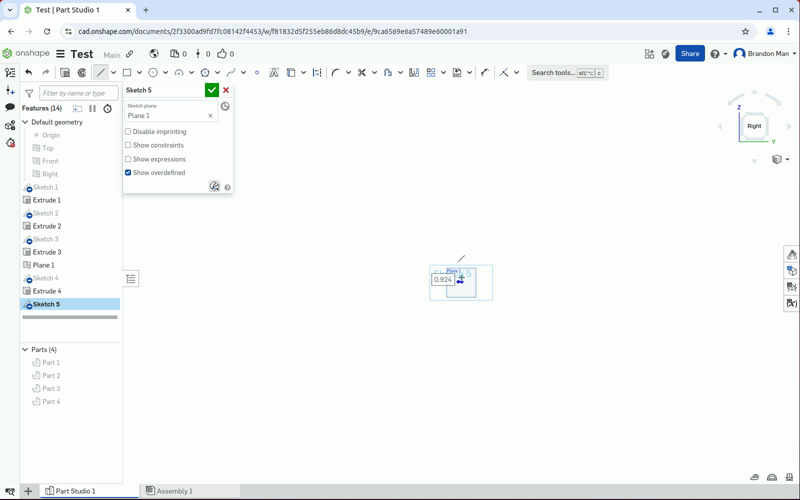
mouse_move(491, 277)
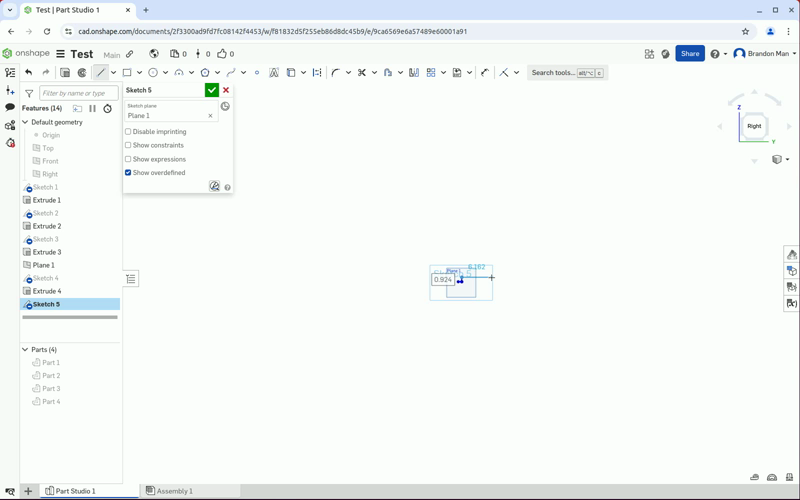
mouse_move(458, 277)
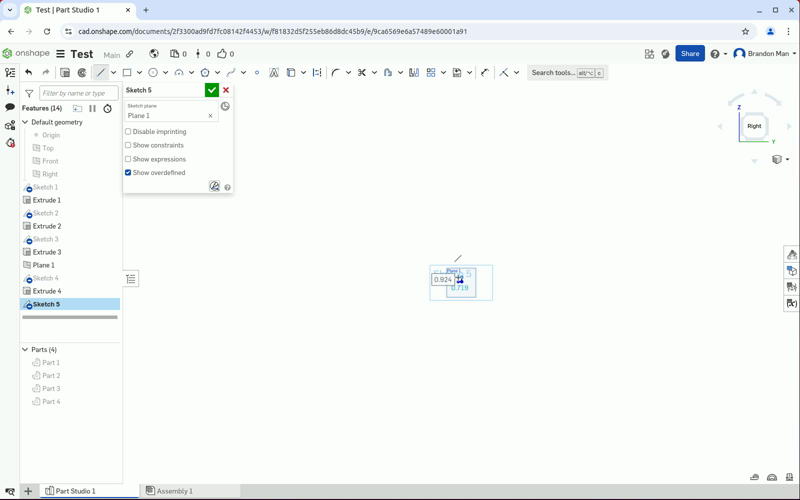
scroll(6)
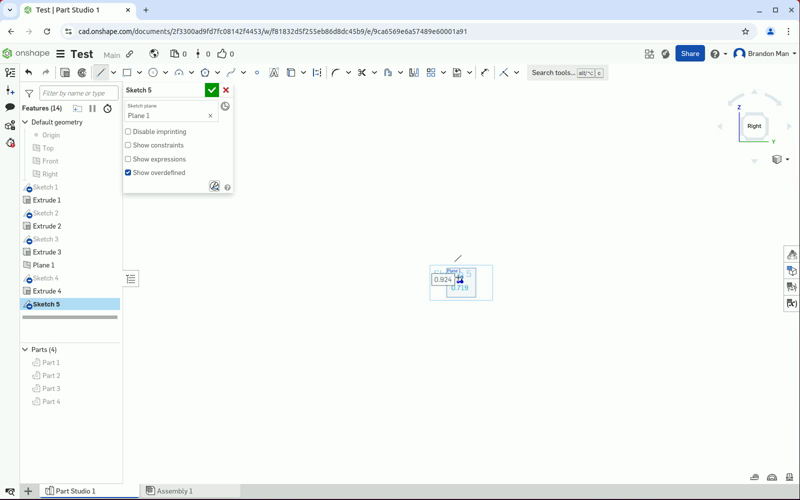
scroll(6)
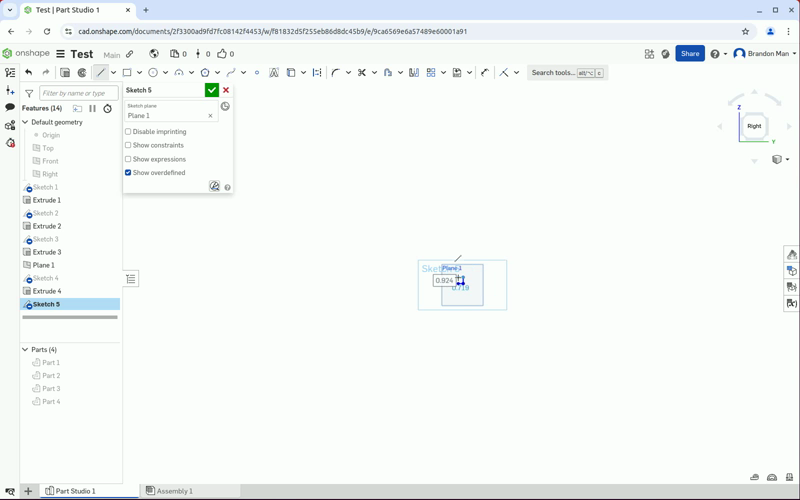
scroll(6)
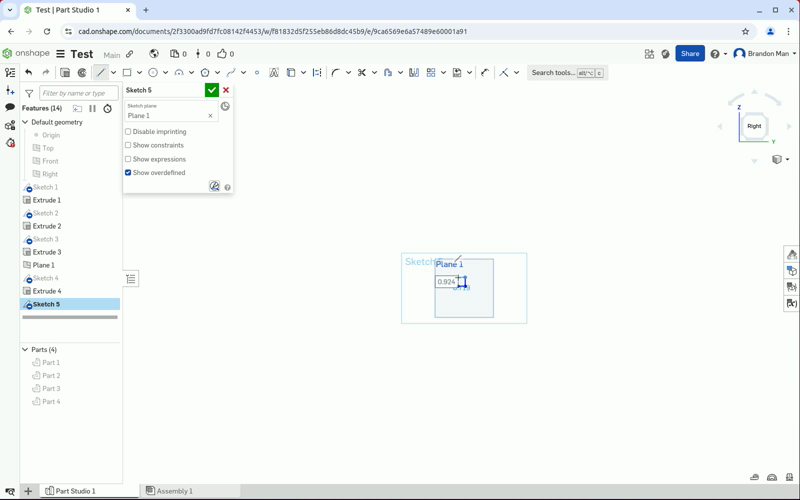
scroll(6)
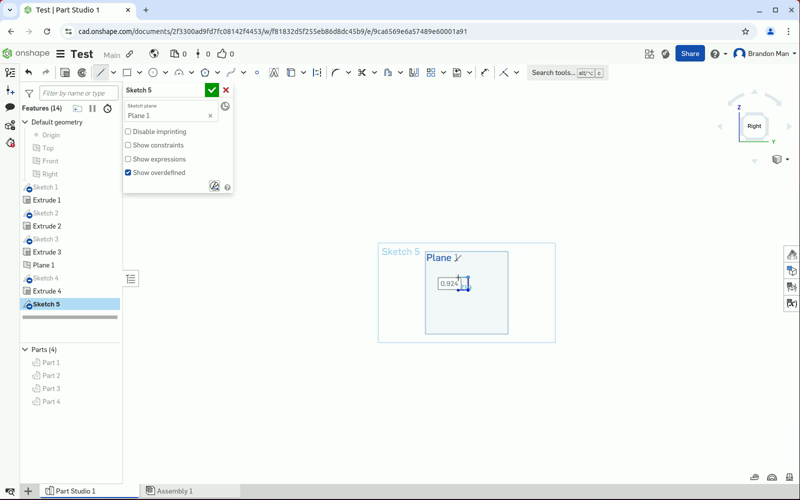
scroll(6)
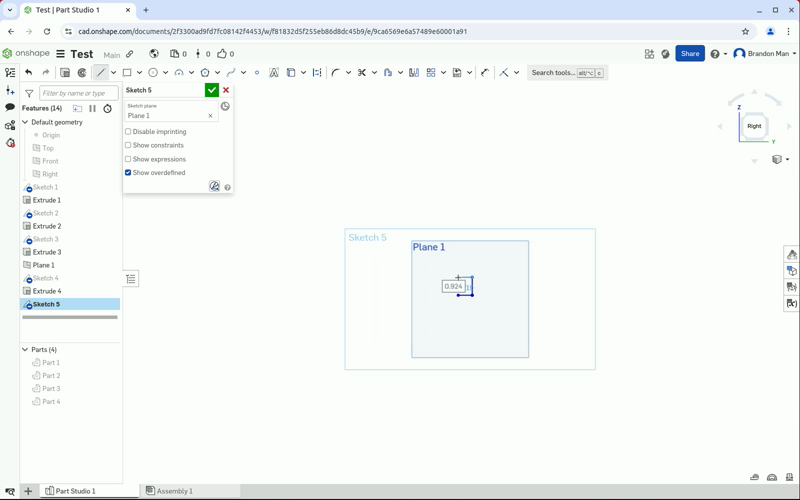
scroll(6)
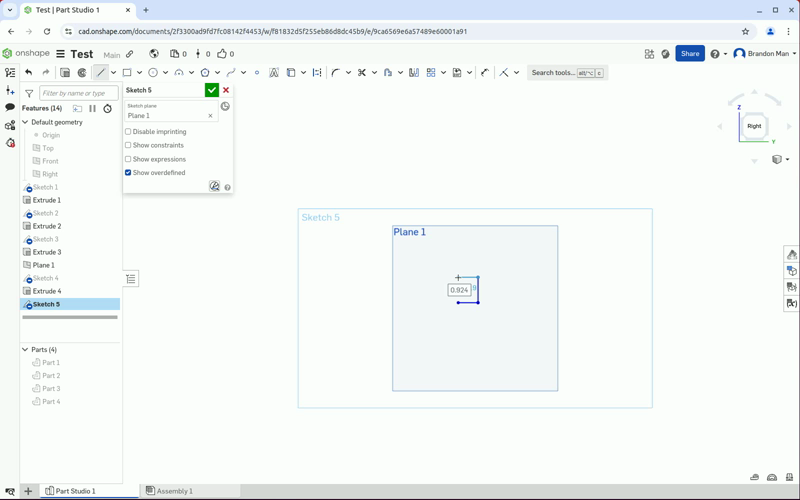
scroll(6)
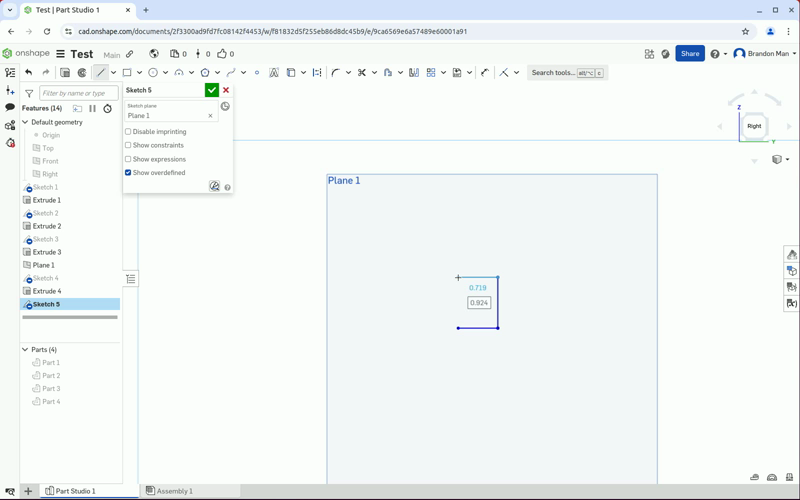
click(458, 277)
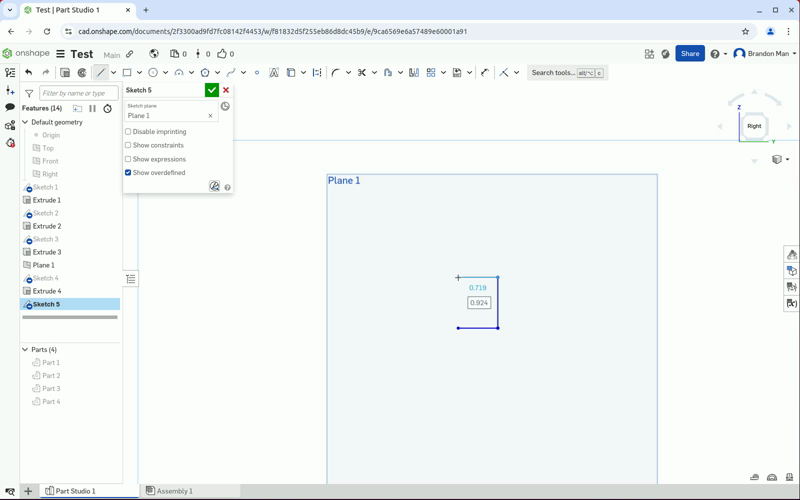
scroll(-6)
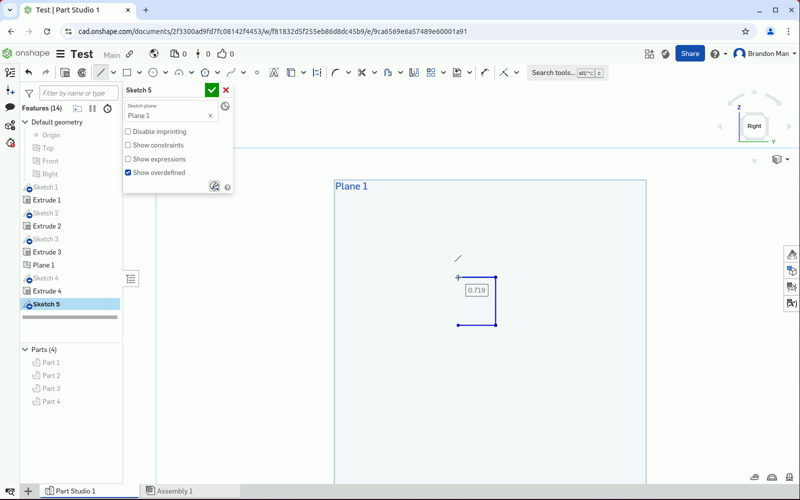
scroll(-6)
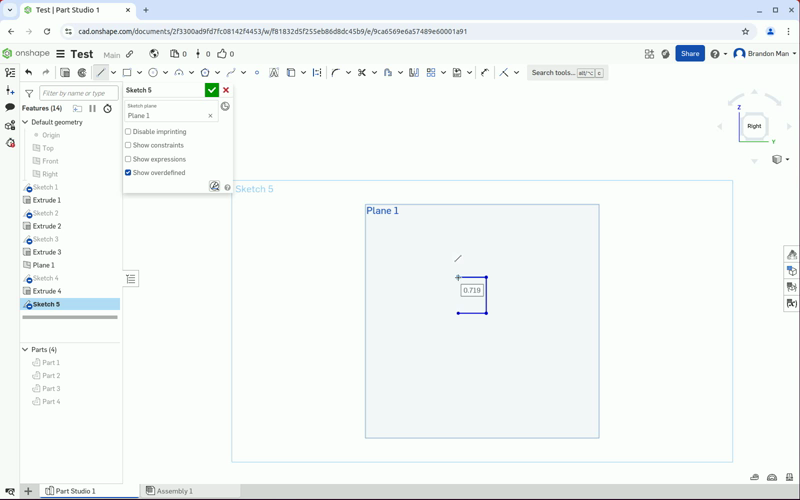
scroll(-6)
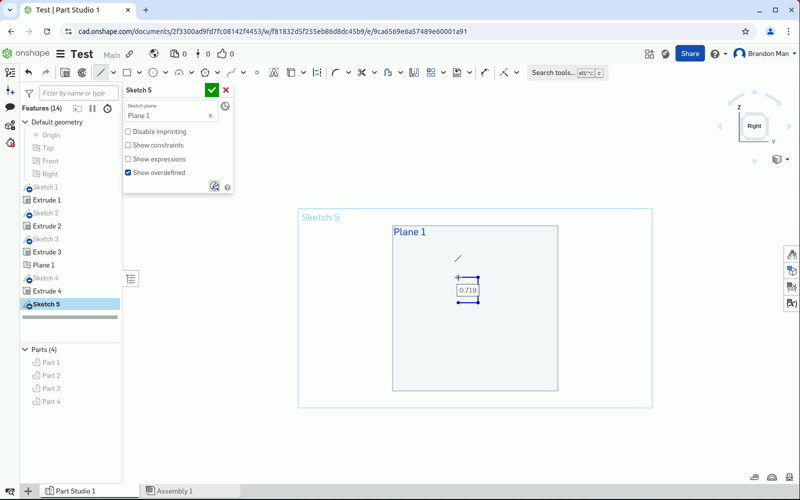
scroll(-6)
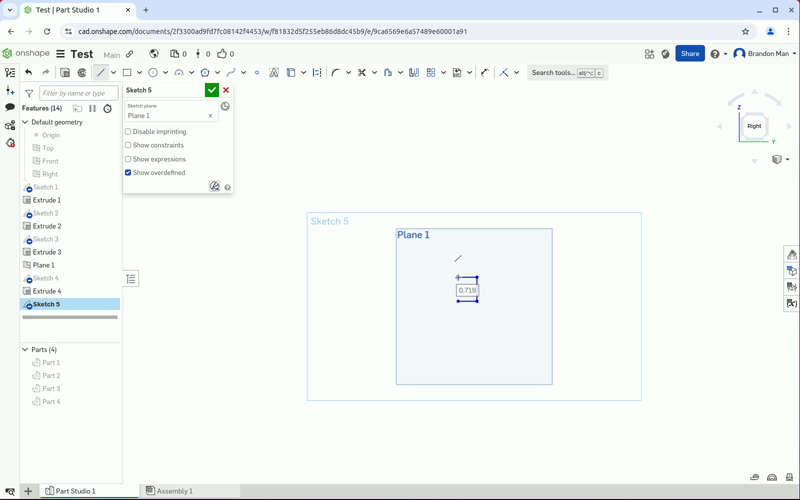
scroll(-6)
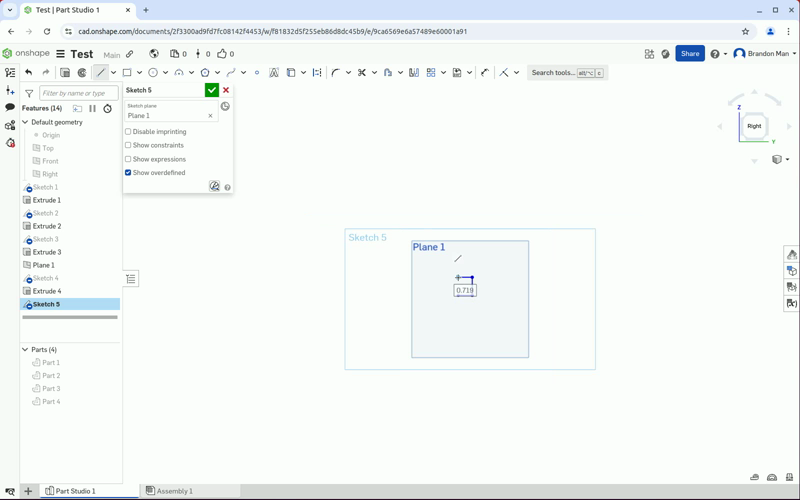
scroll(-6)
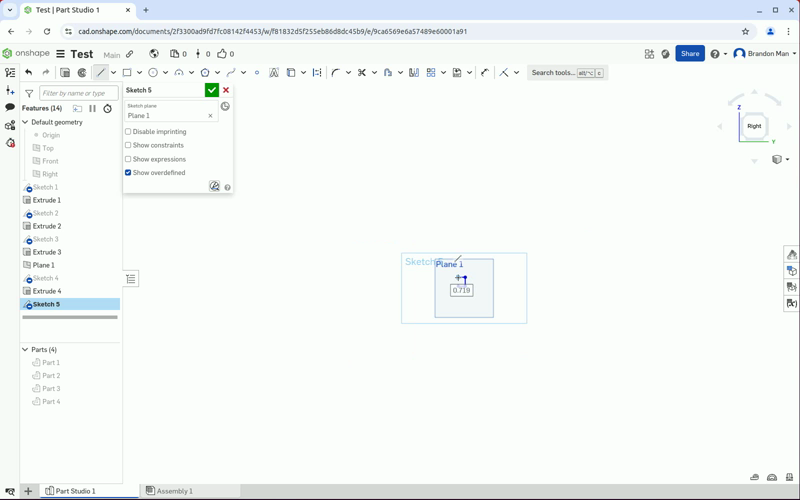
scroll(-6)
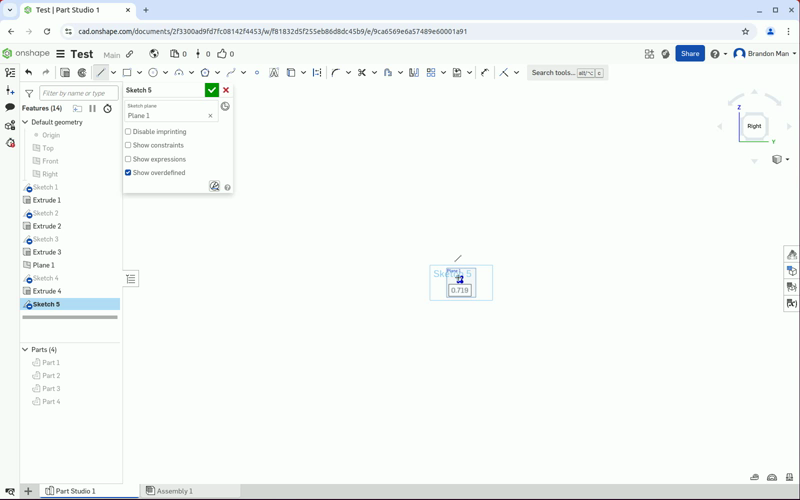
key_up(shift)
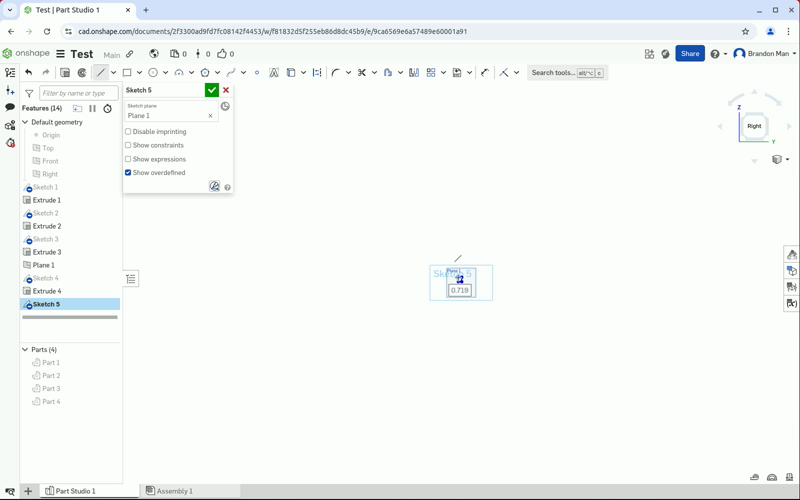
mouse_move(488, 277)
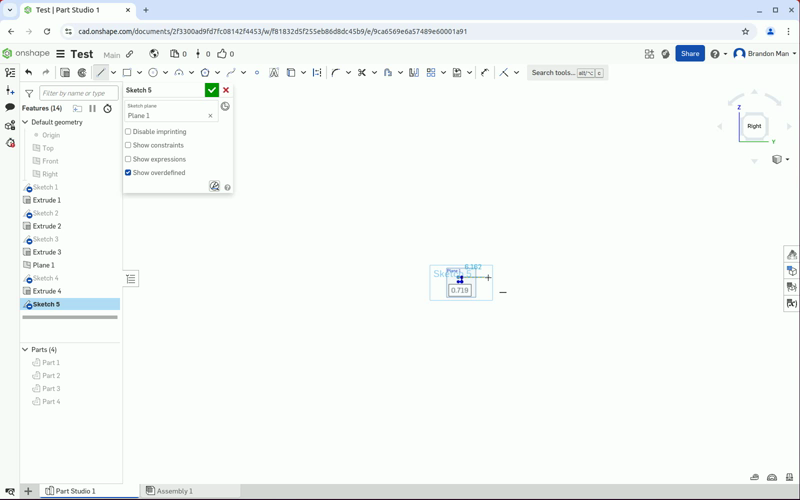
key_down(shift)
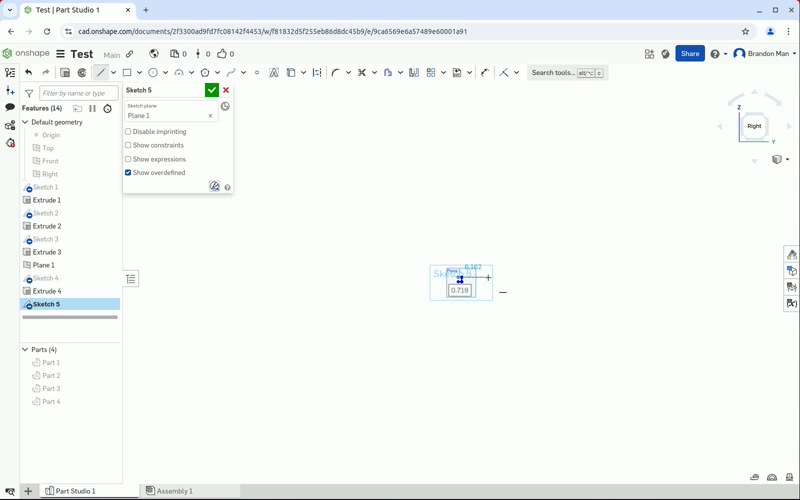
mouse_move(458, 281)
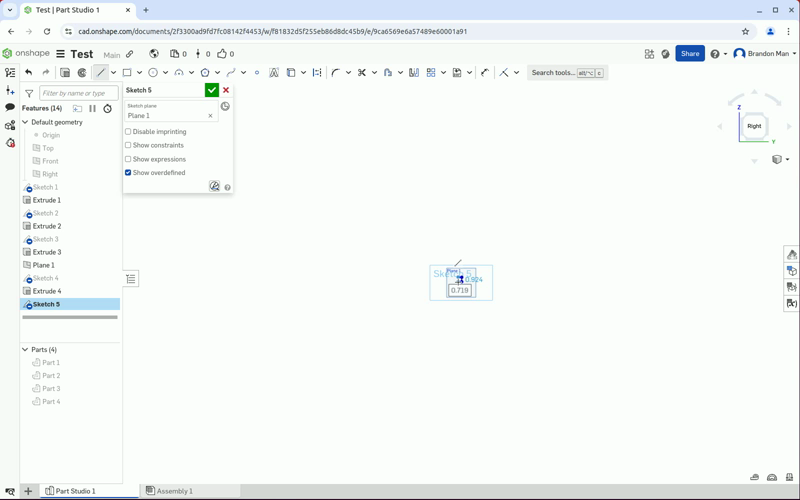
scroll(6)
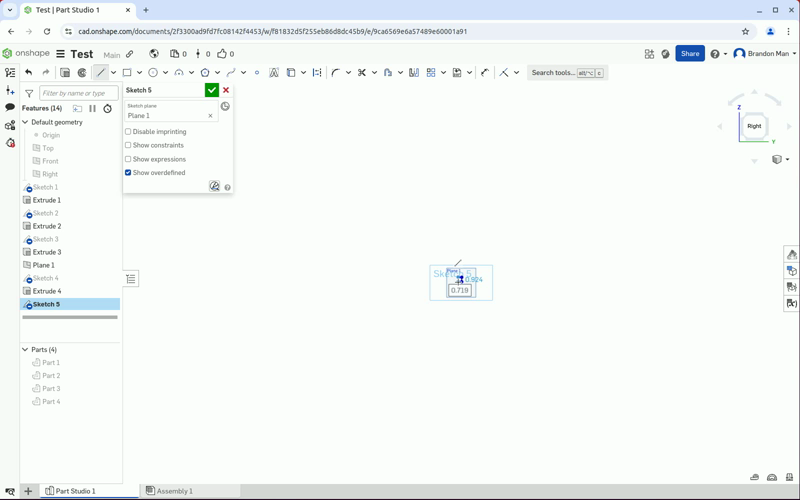
scroll(6)
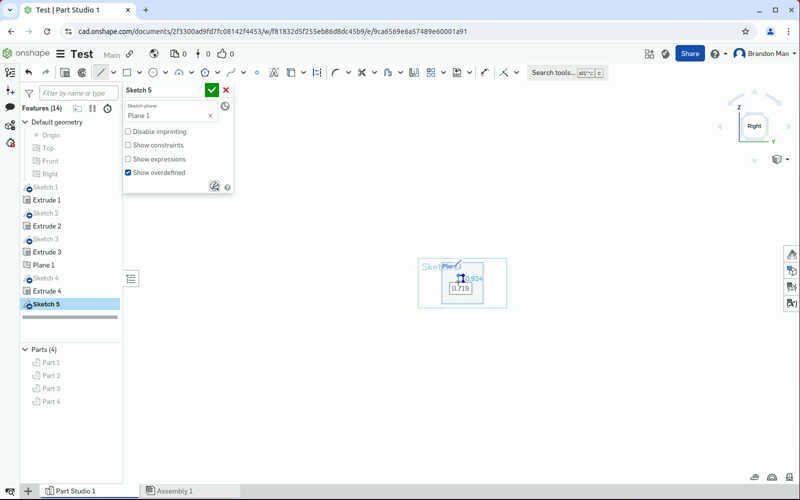
scroll(6)
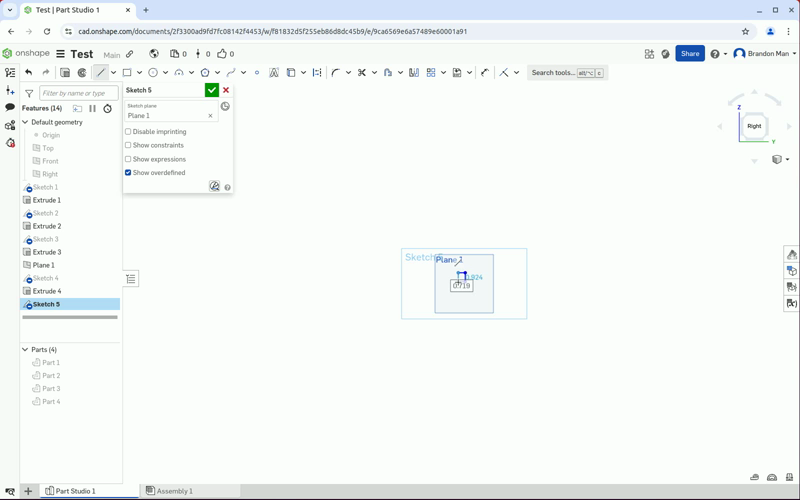
scroll(6)
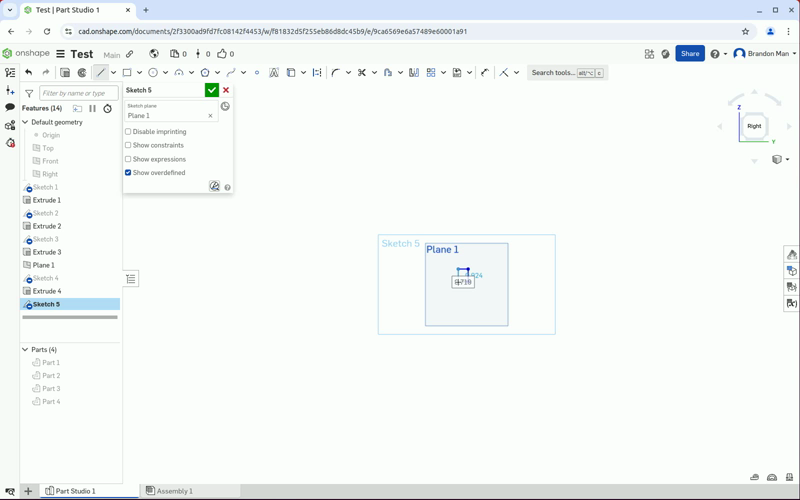
scroll(6)
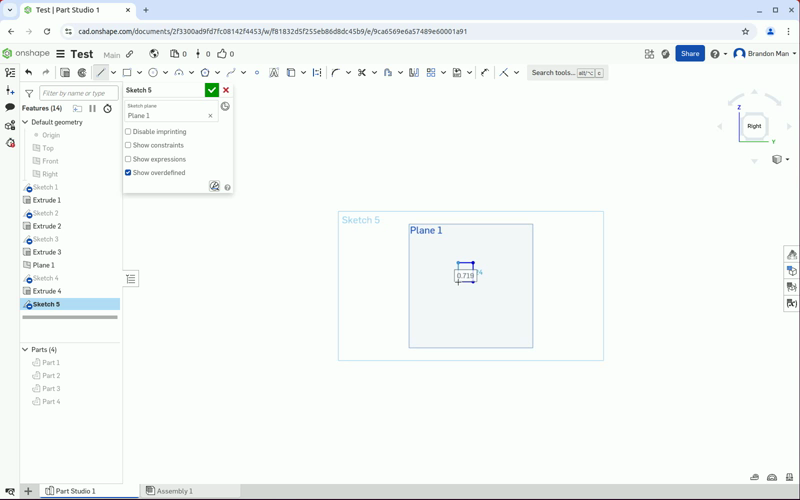
scroll(6)
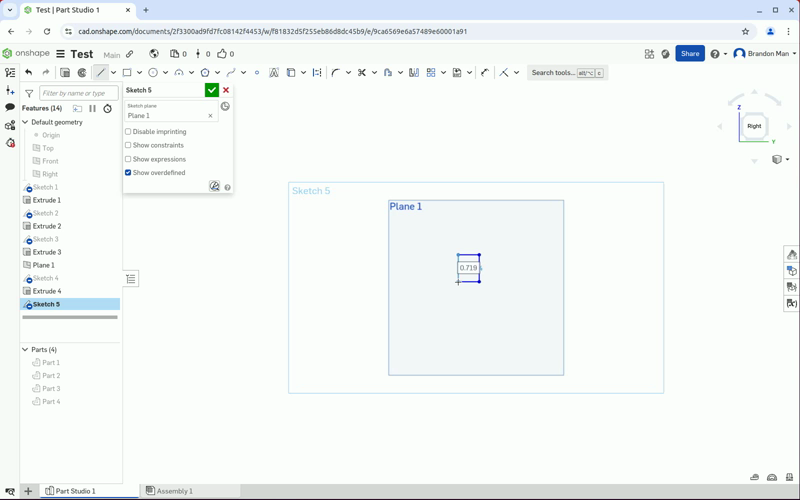
scroll(6)
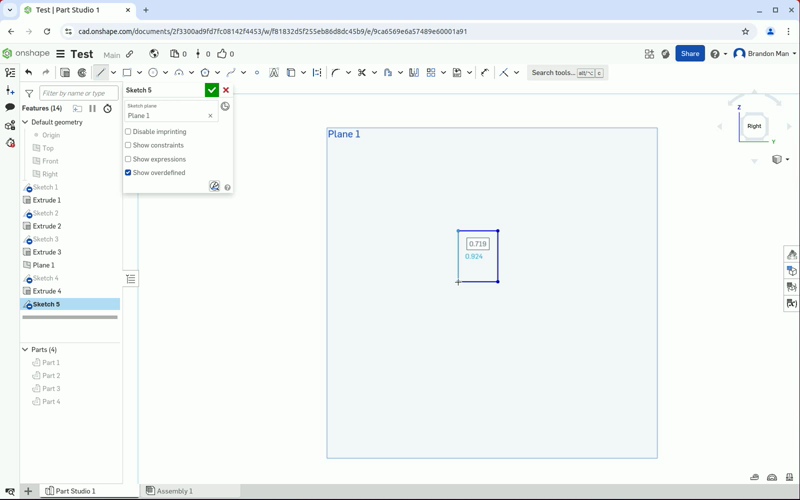
key_up(shift)
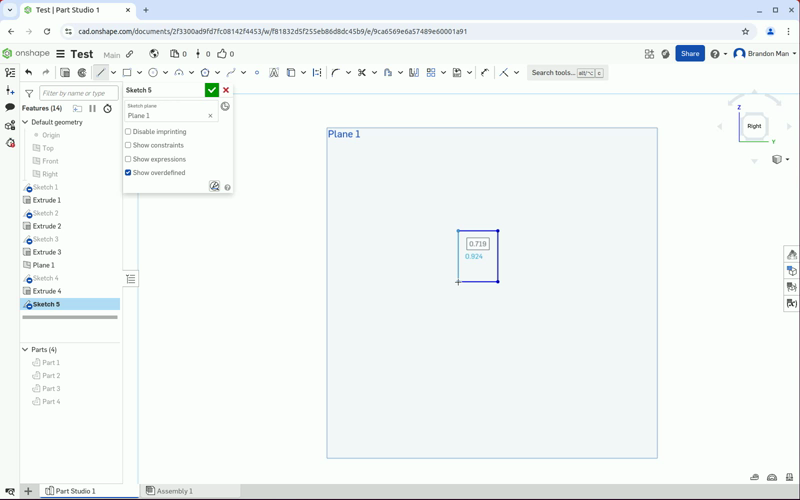
click(458, 281)
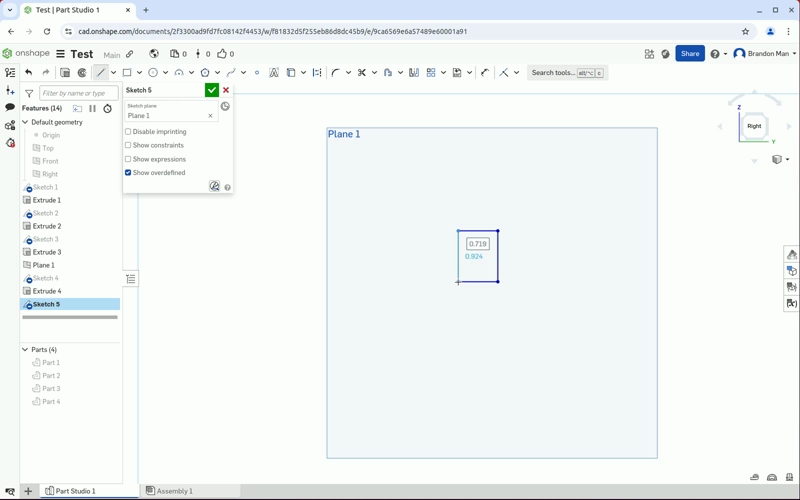
scroll(-6)
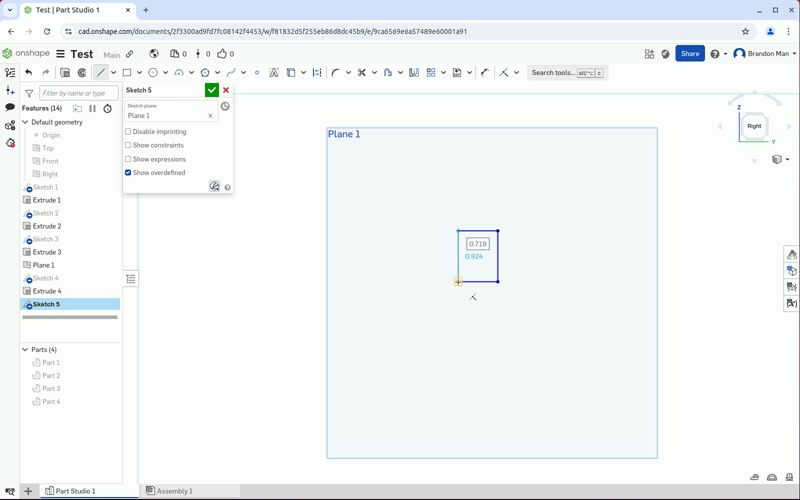
scroll(-6)
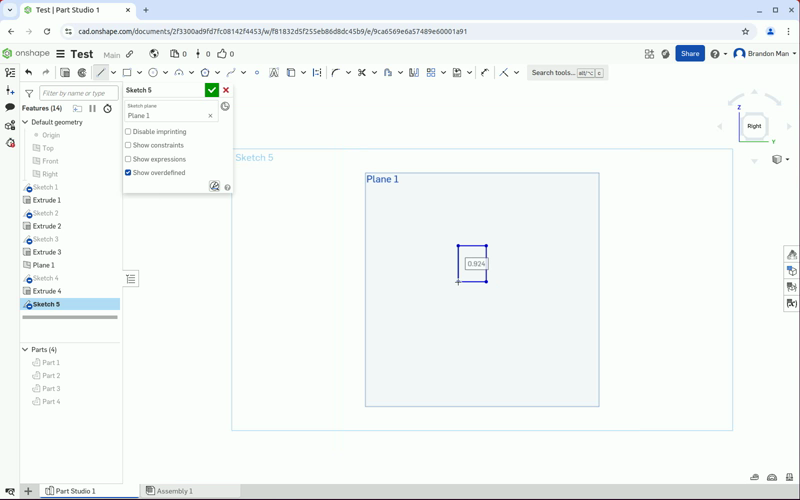
scroll(-6)
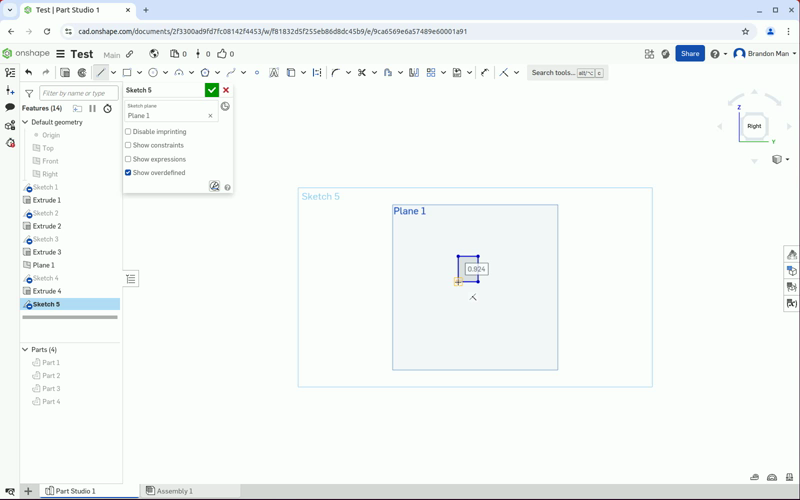
scroll(-6)
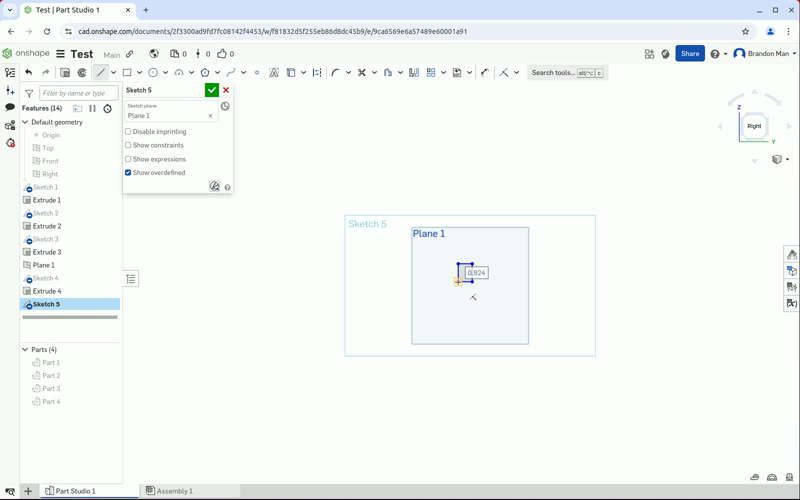
scroll(-6)
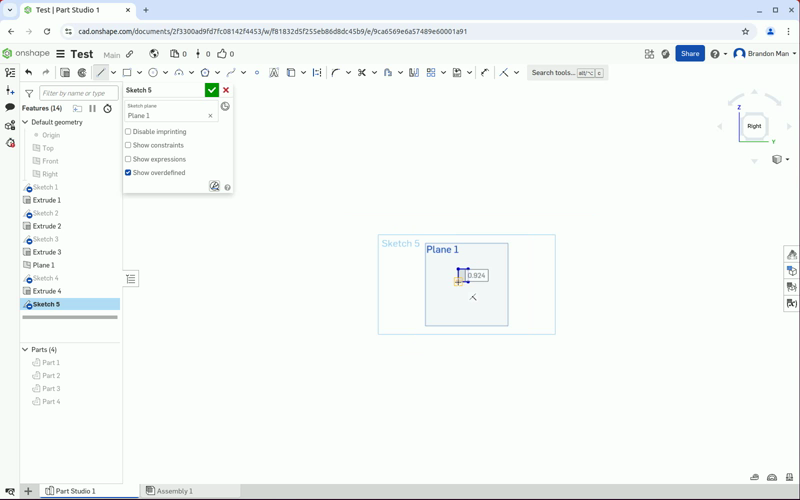
scroll(-6)
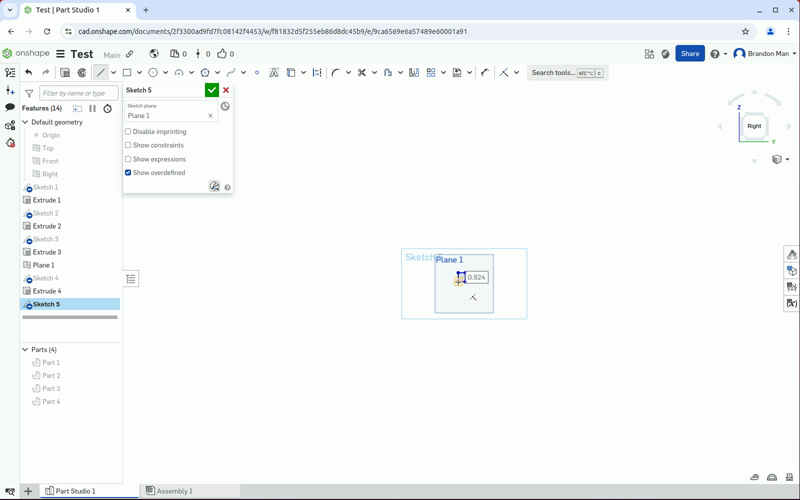
scroll(-6)
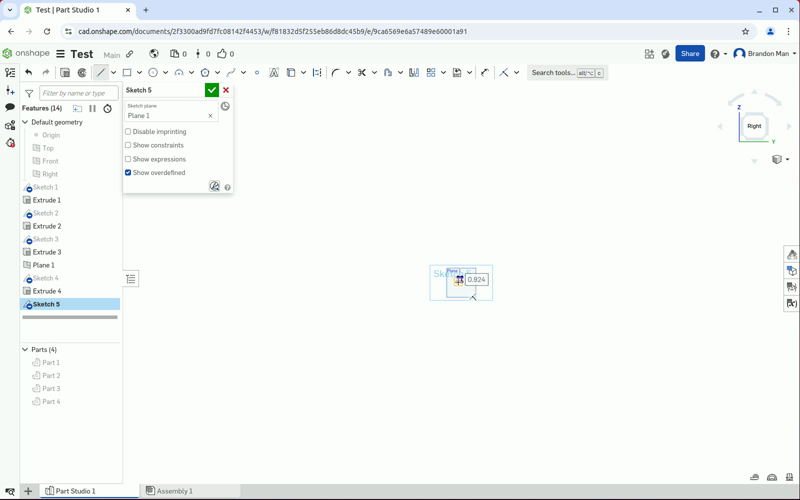
key(esc)
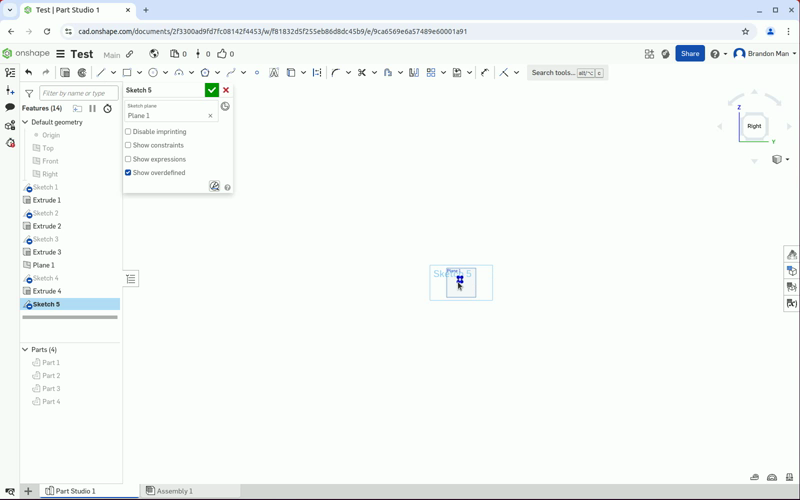
mouse_move(461, 278)
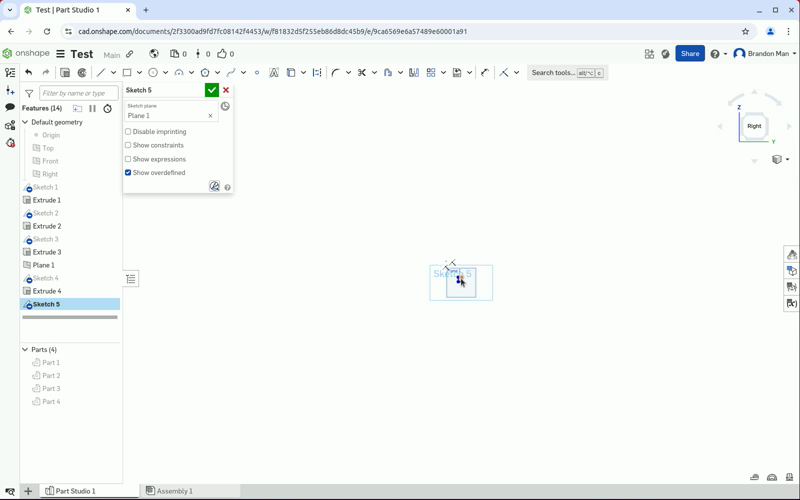
scroll(6)
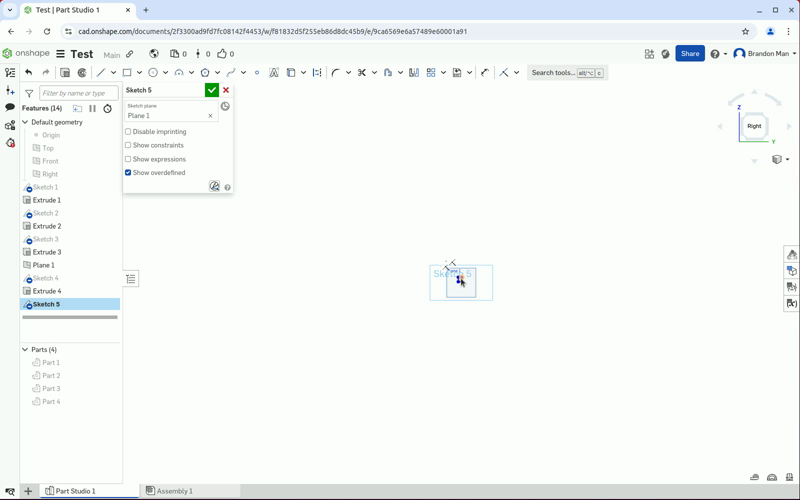
scroll(6)
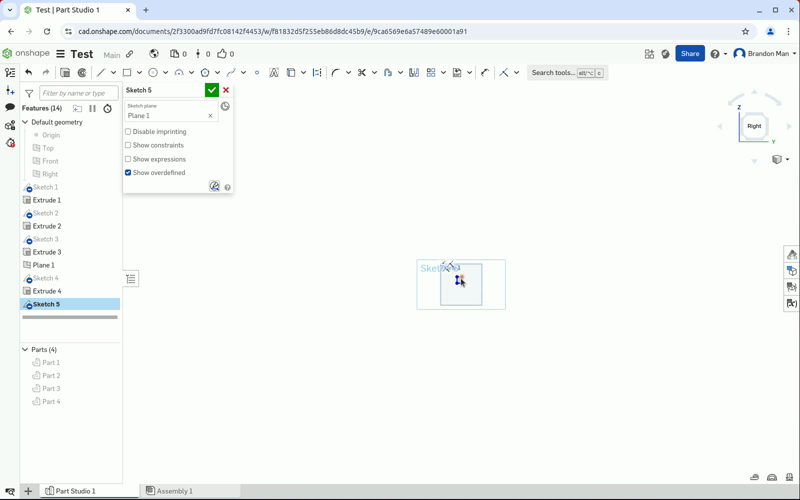
scroll(6)
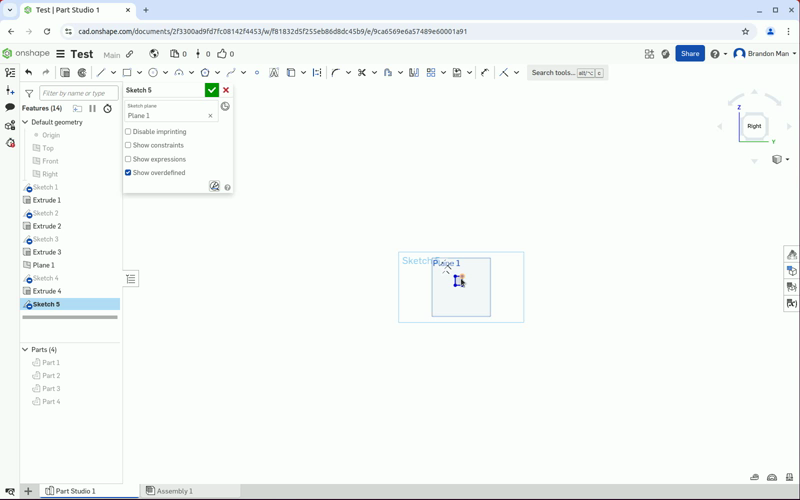
scroll(6)
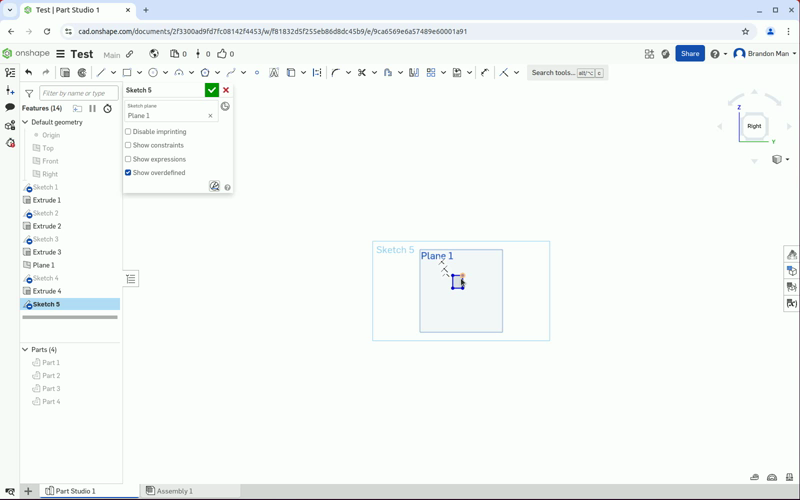
scroll(6)
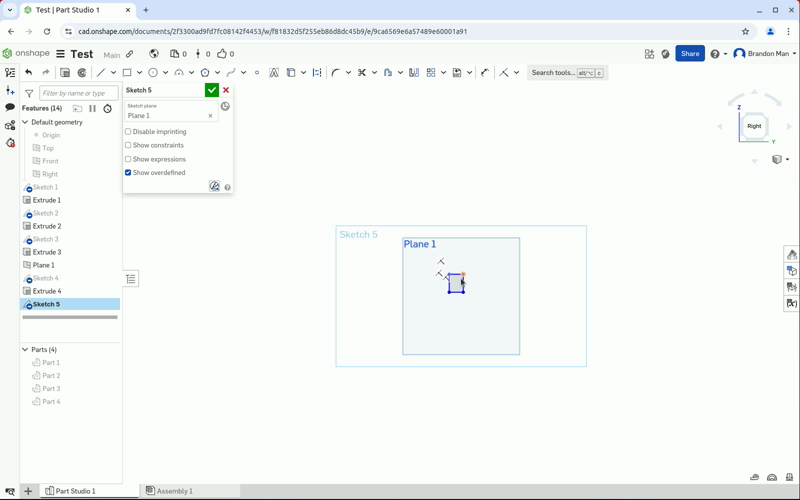
scroll(6)
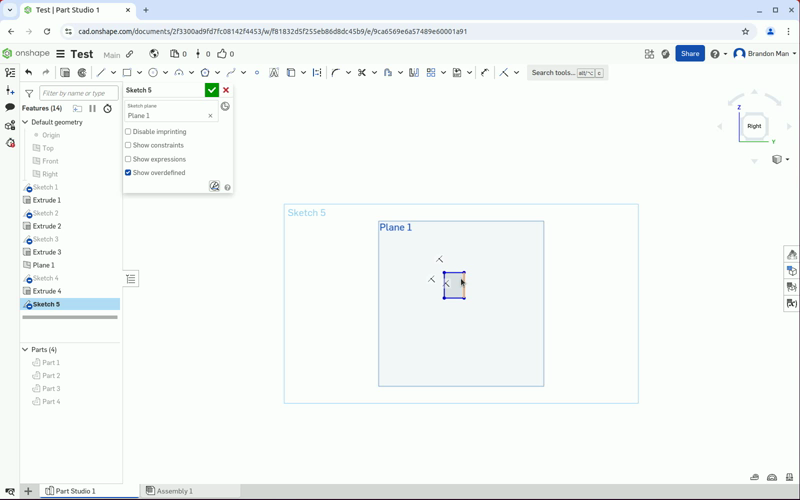
scroll(6)
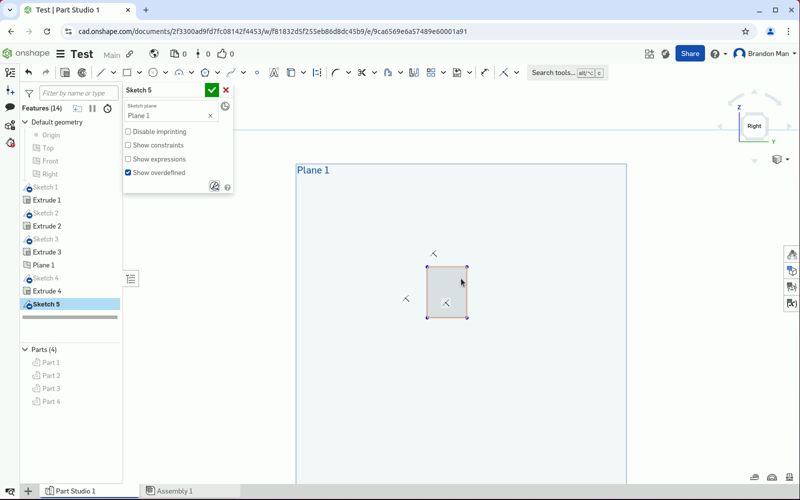
click(461, 278)
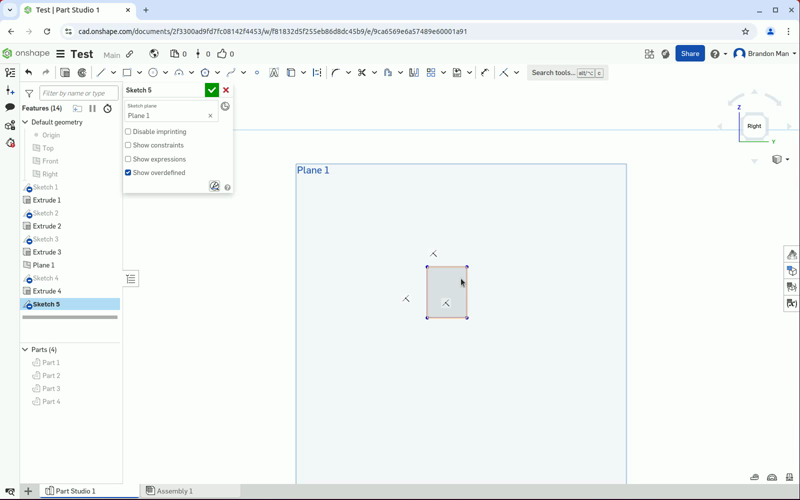
scroll(-6)
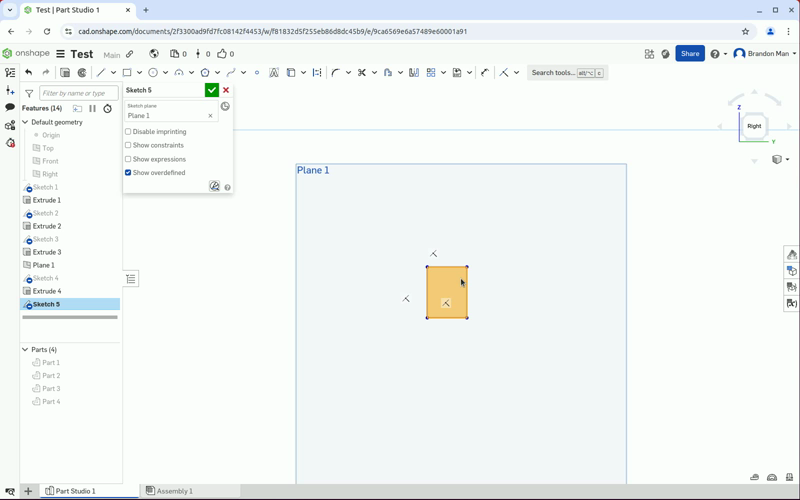
scroll(-6)
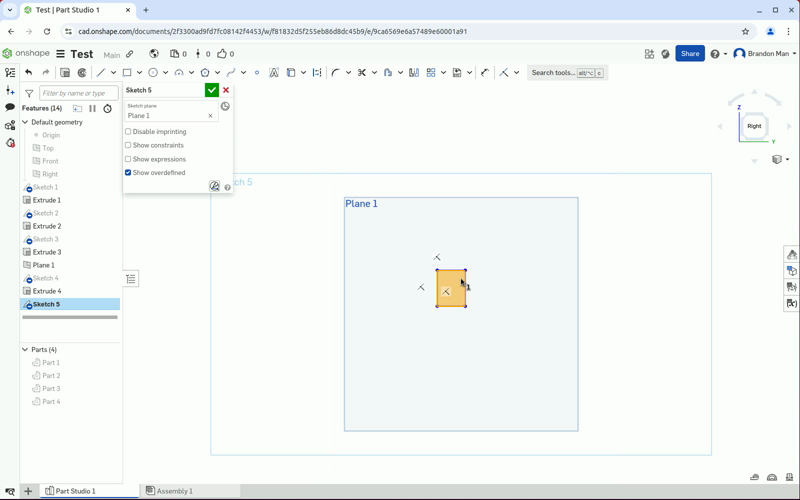
scroll(-6)
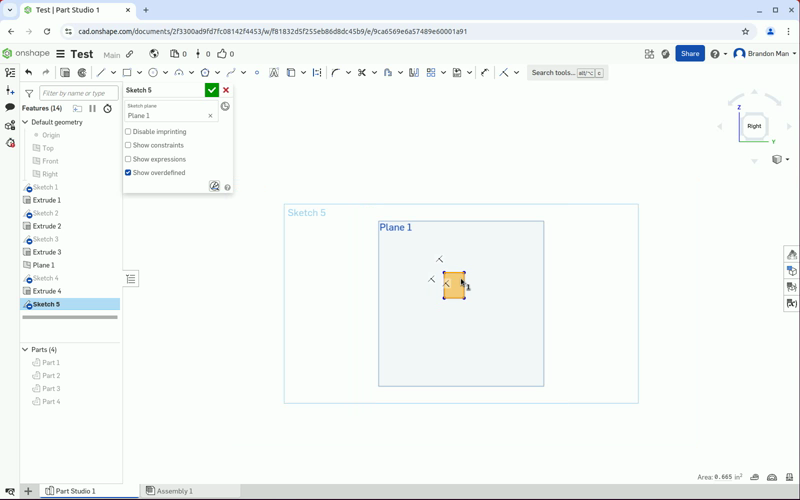
scroll(-6)
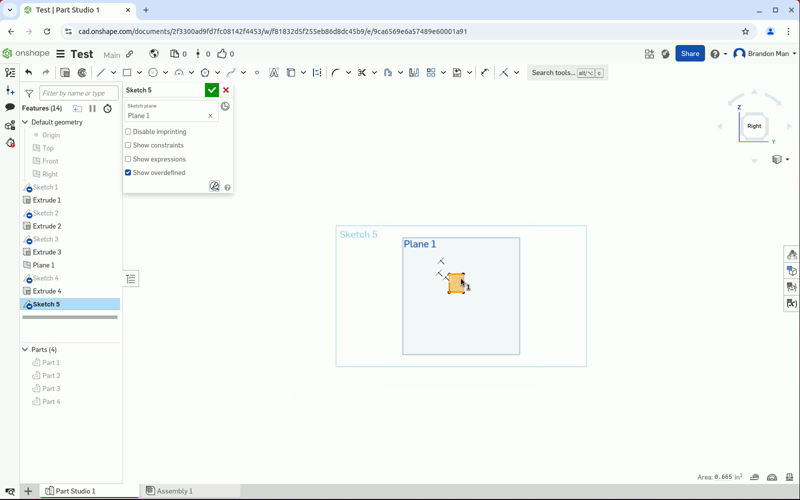
scroll(-6)
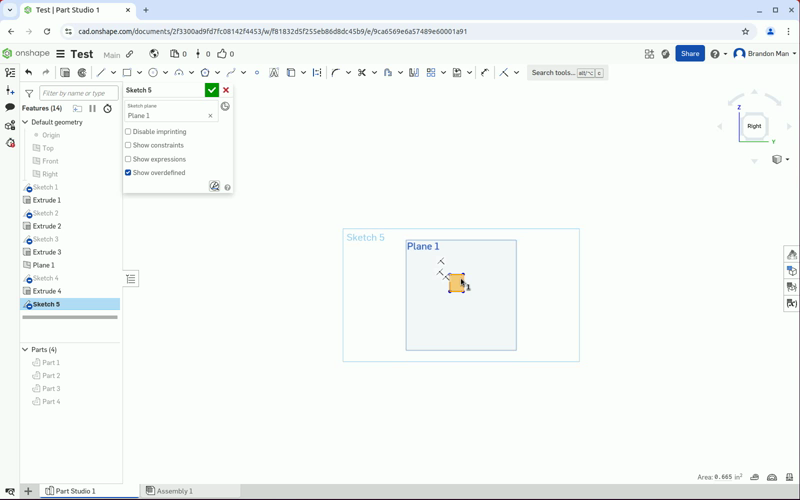
scroll(-6)
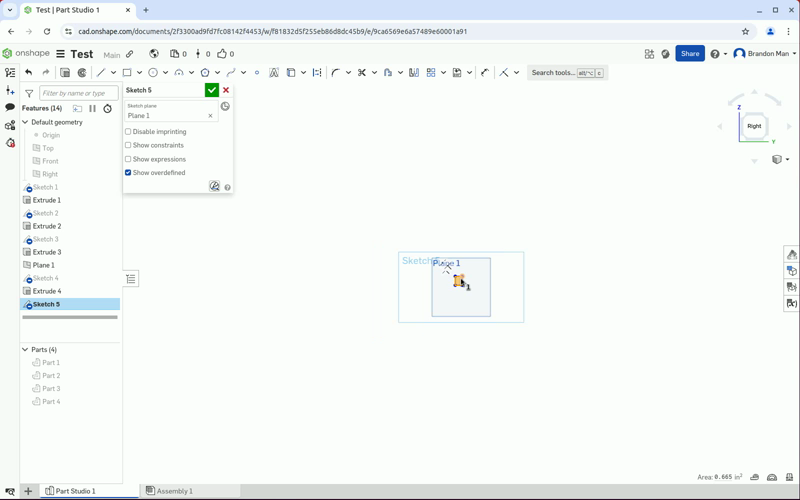
scroll(-6)
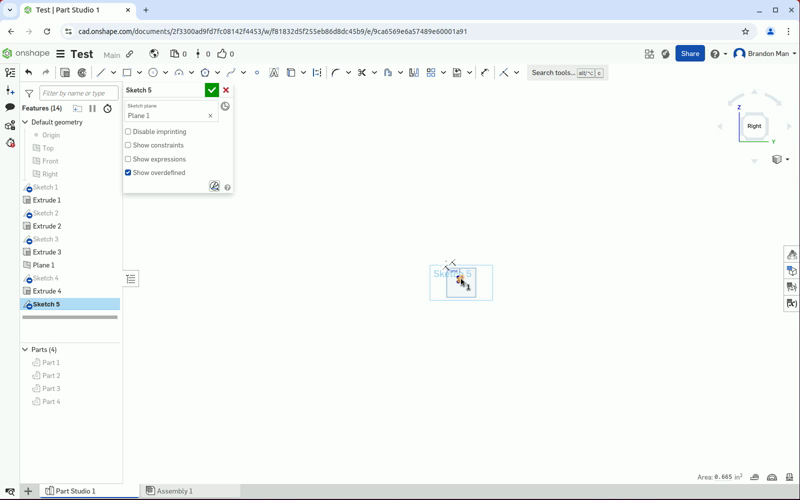
mouse_move(73, 352)
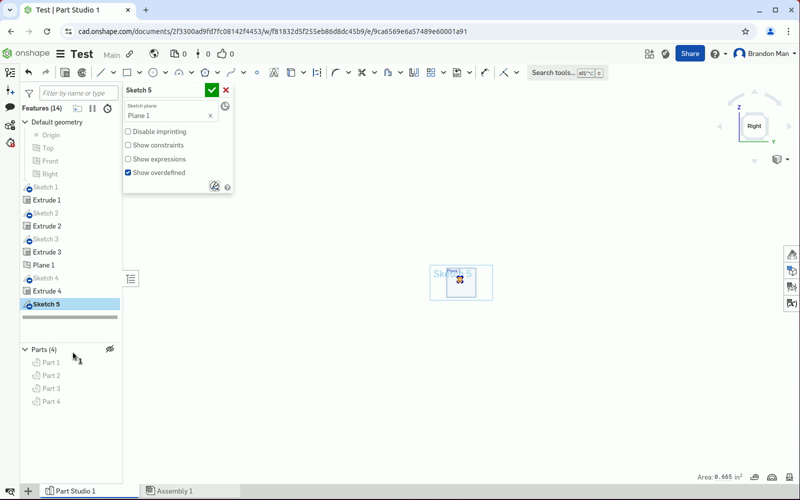
key(shift+y)
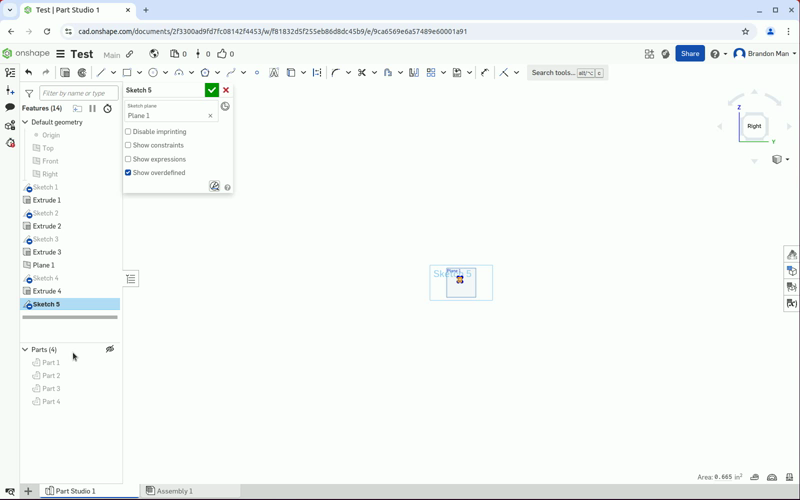
key(shift+e)
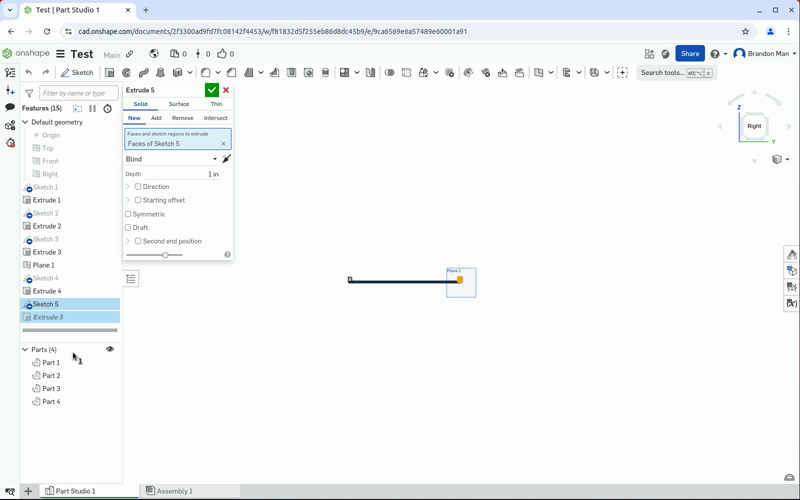
mouse_move(143, 106)
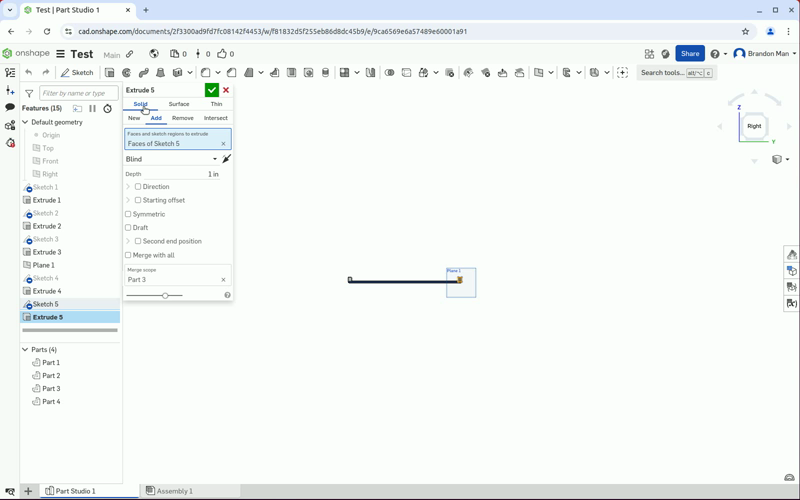
click(143, 106)
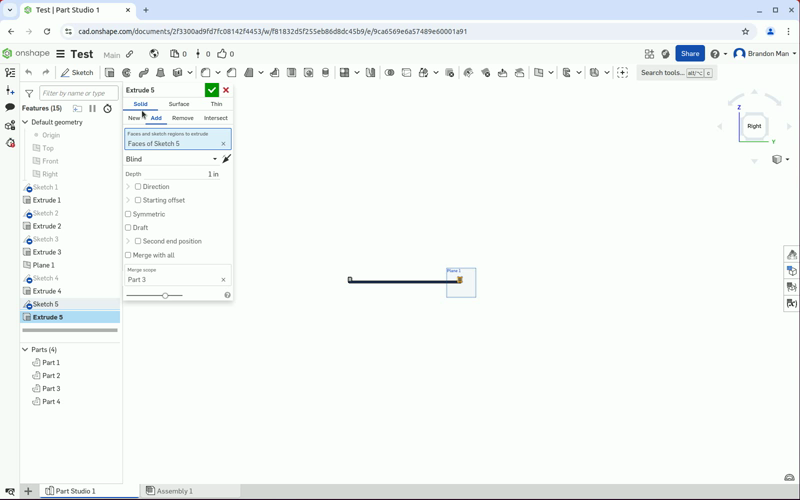
mouse_move(137, 120)
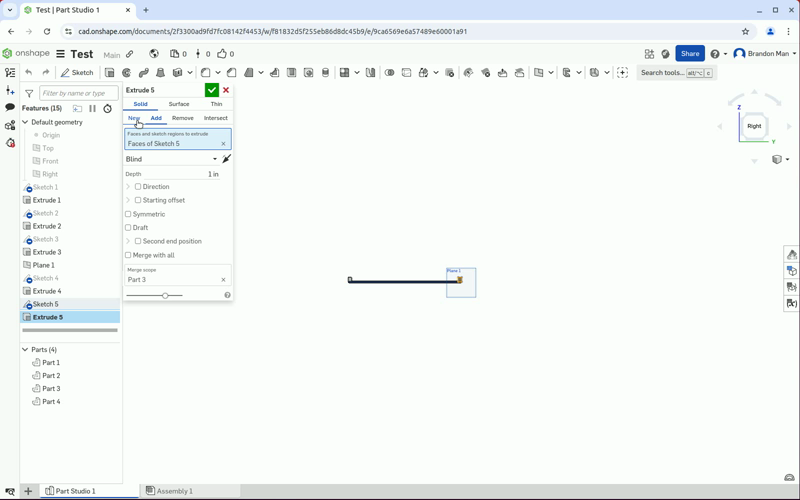
click(137, 120)
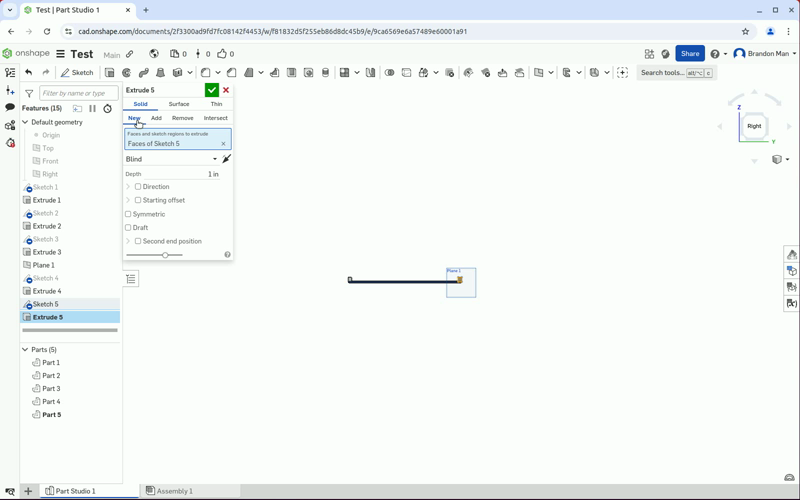
key(tab, 4)
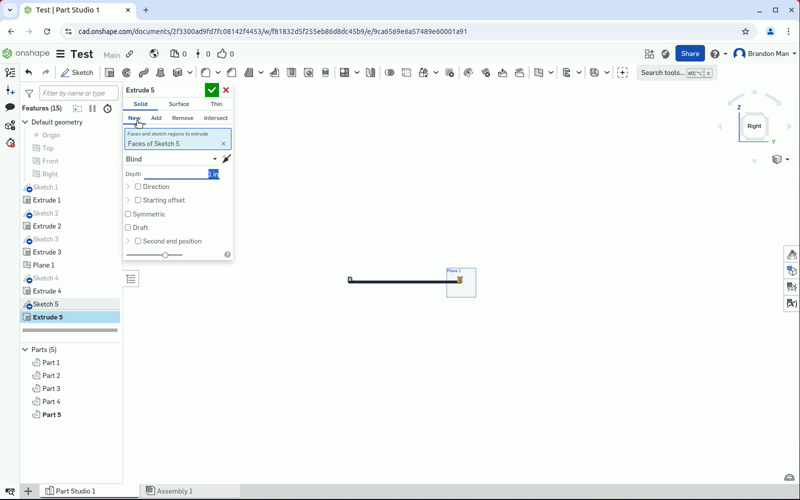
text(-6.018)
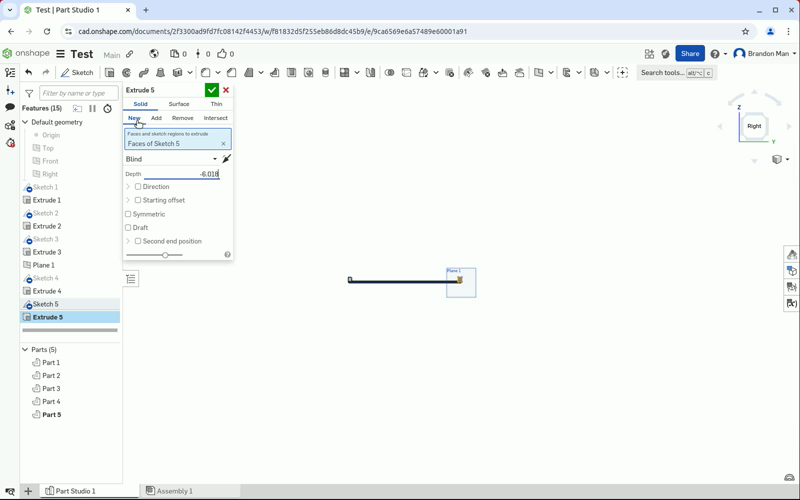
key(enter)
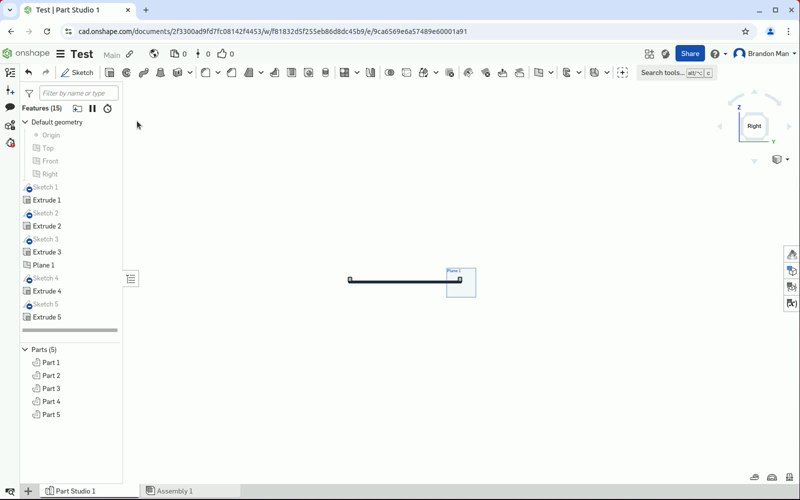
key(shift+h)
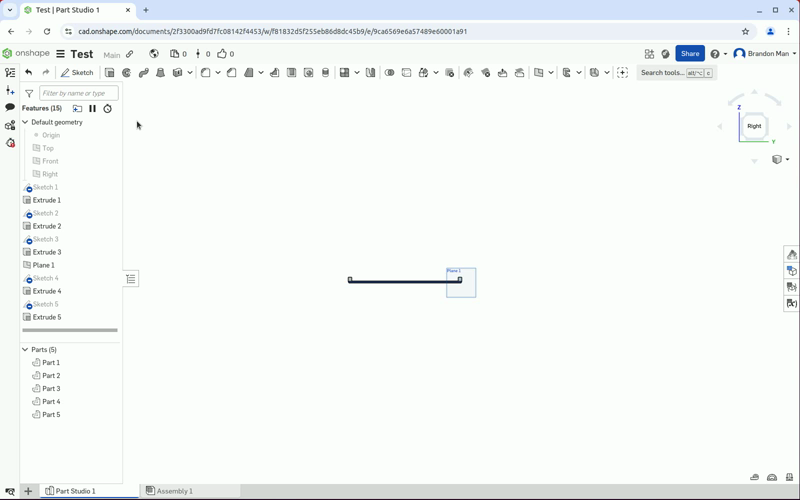
key(shift+h)
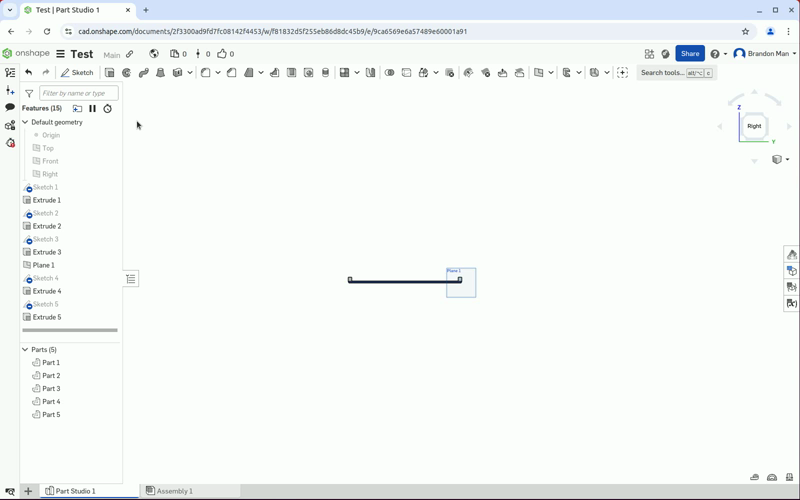
mouse_move(73, 189)
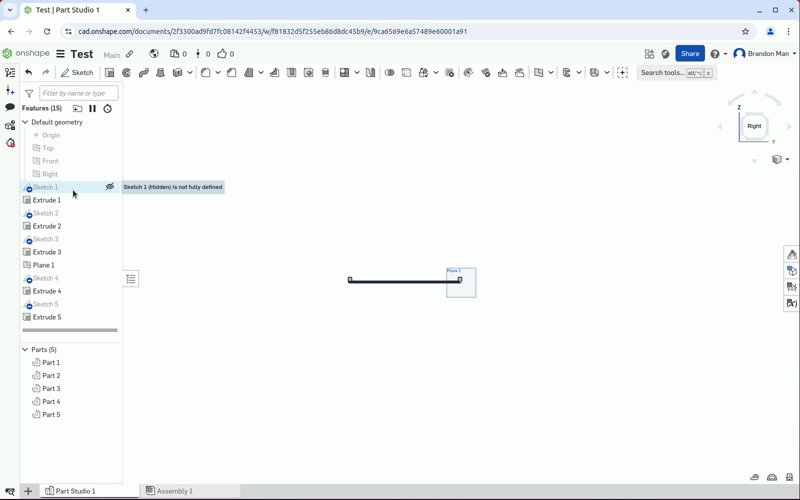
click(73, 189)
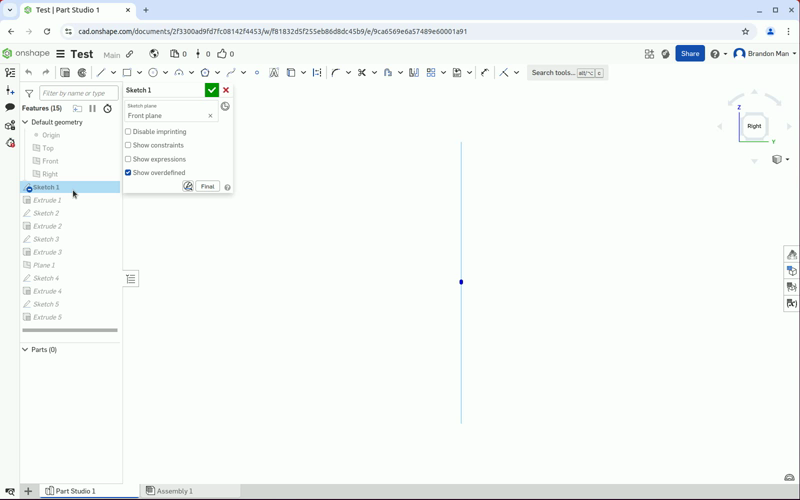
mouse_move(229, 92)
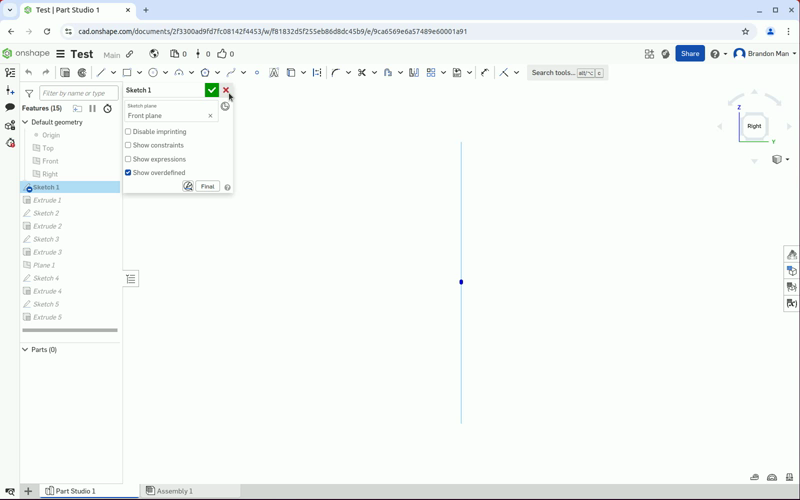
click(229, 92)
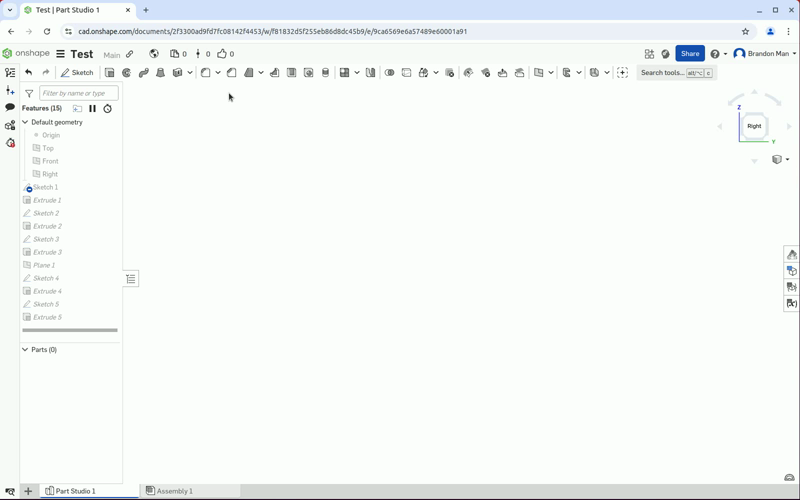
key(shift+s)
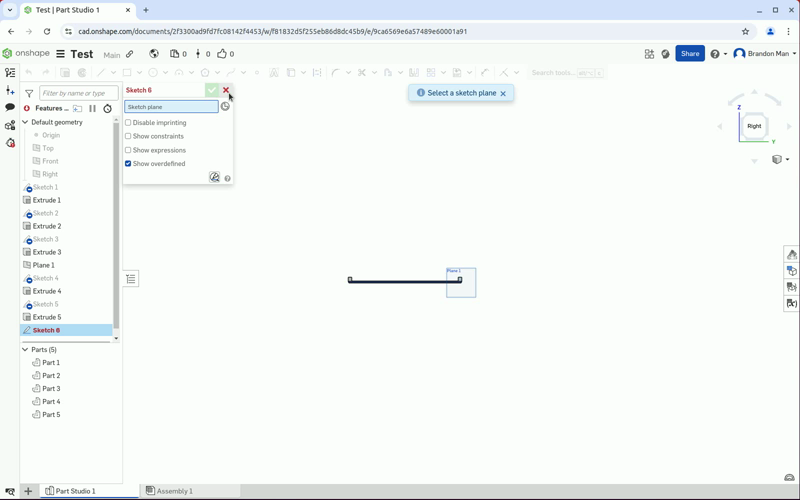
mouse_move(69, 267)
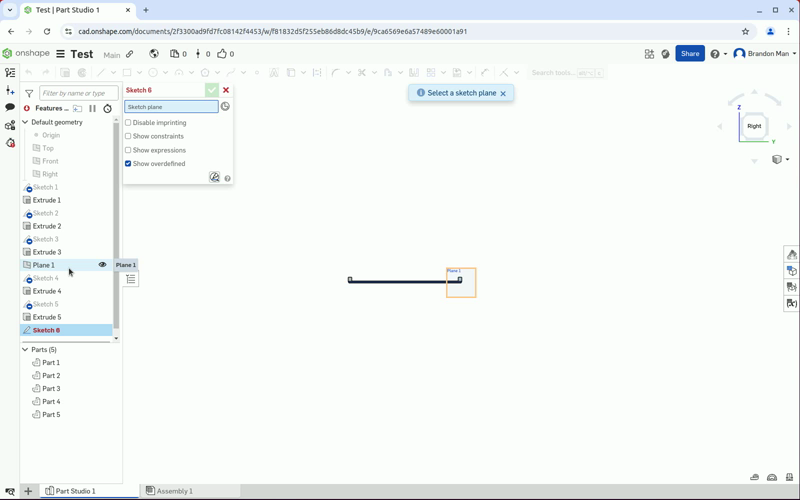
click(69, 267)
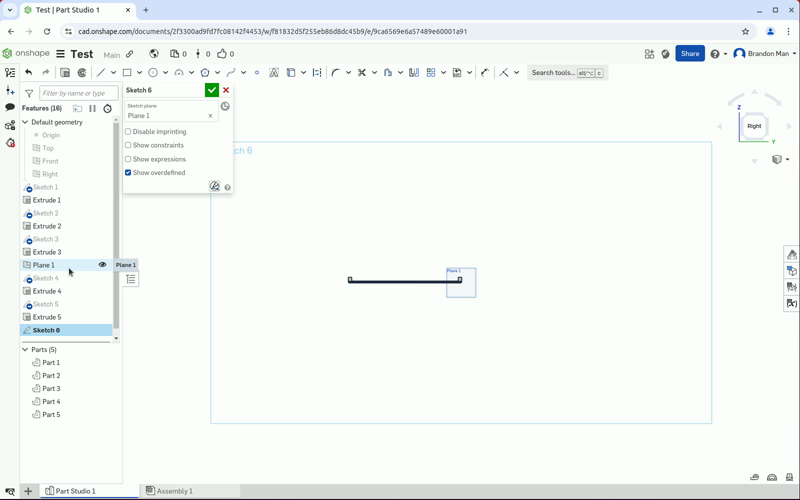
mouse_move(73, 352)
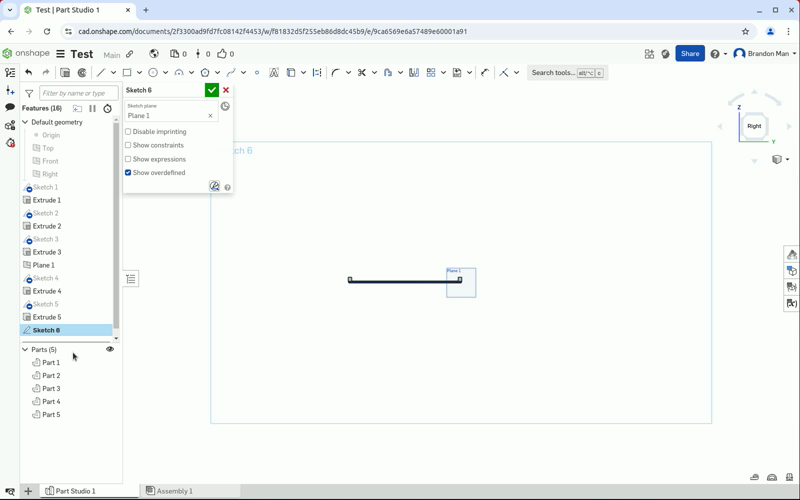
key(y)
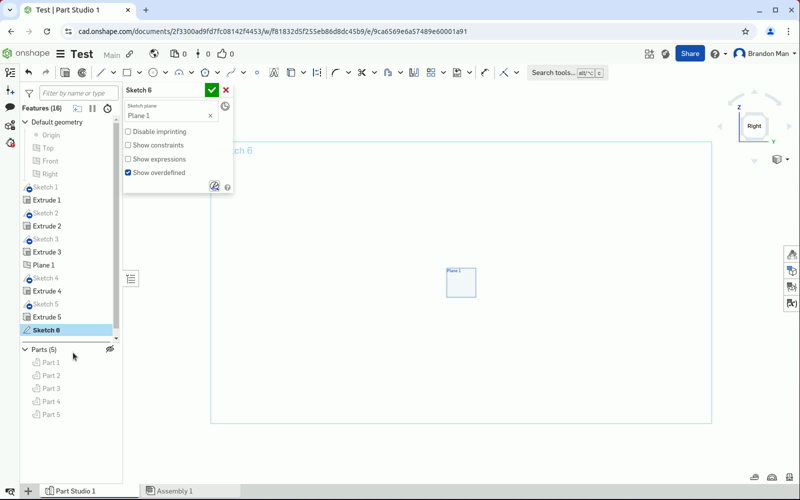
key(l)
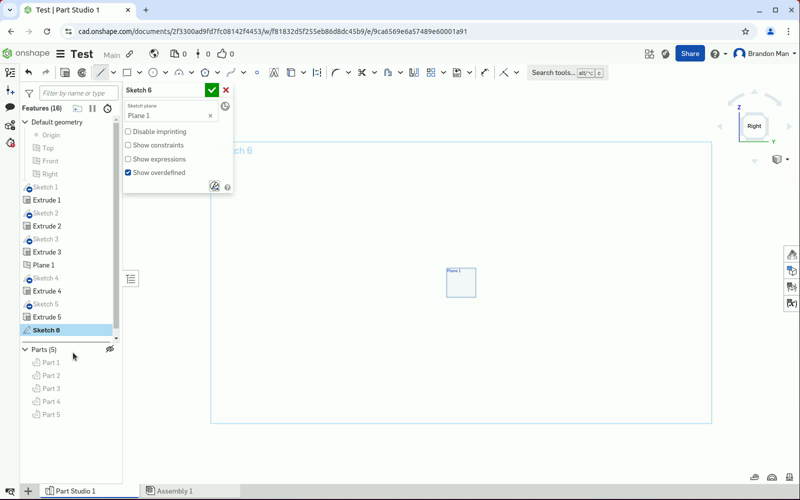
key_down(shift)
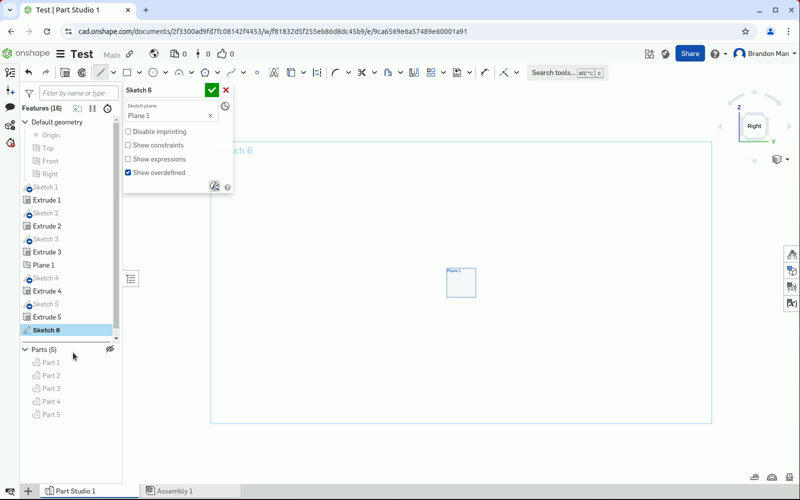
mouse_move(403, 281)
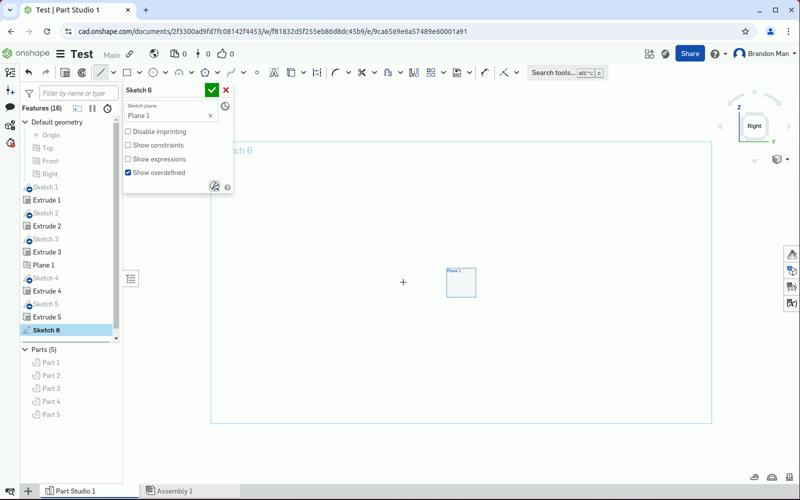
click(403, 281)
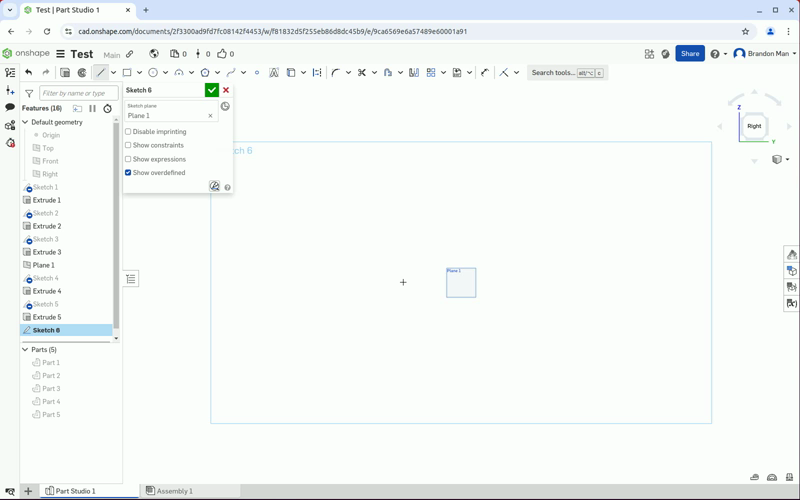
key_up(shift)
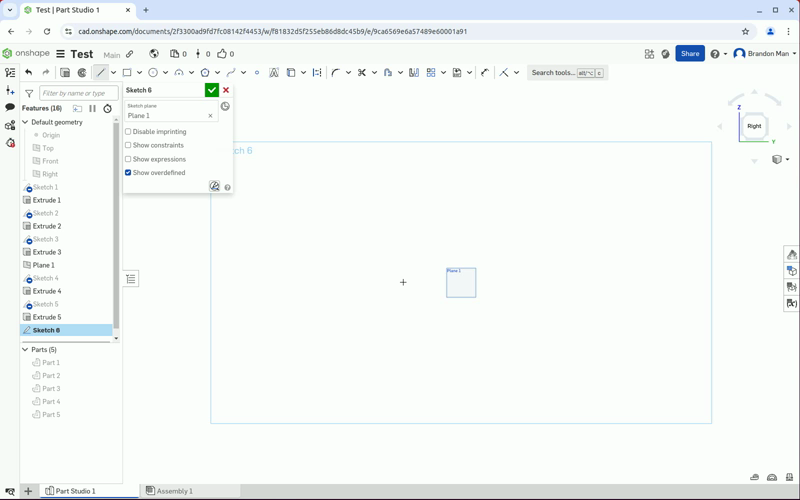
key_down(shift)
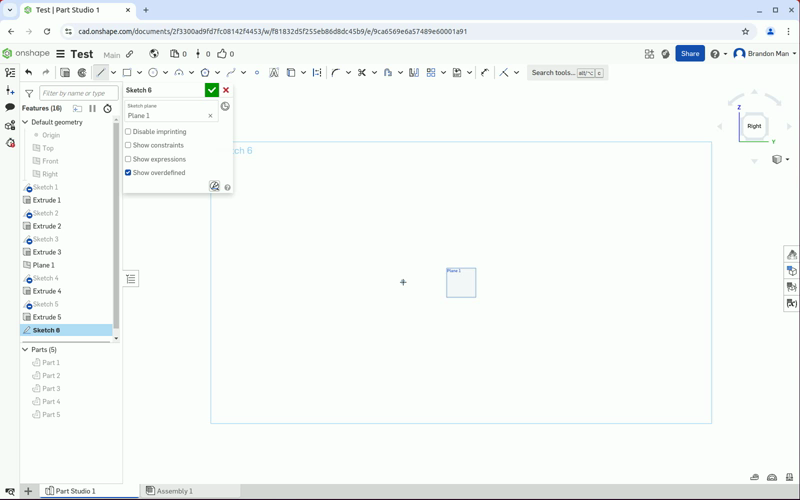
mouse_move(433, 281)
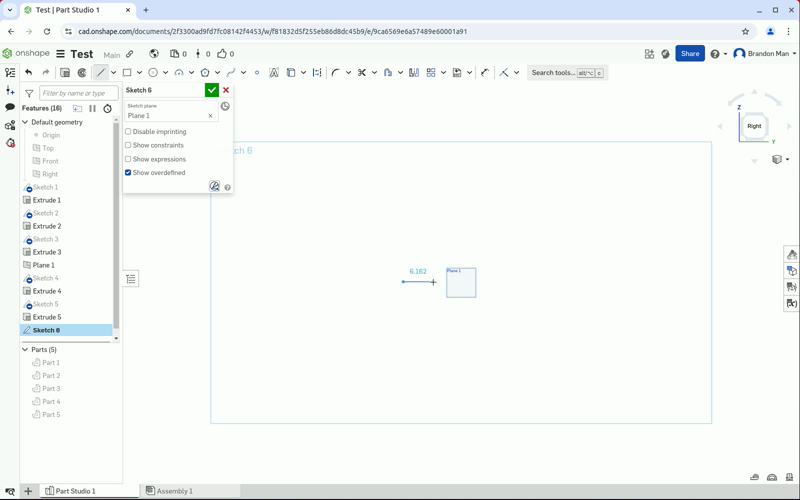
mouse_move(406, 281)
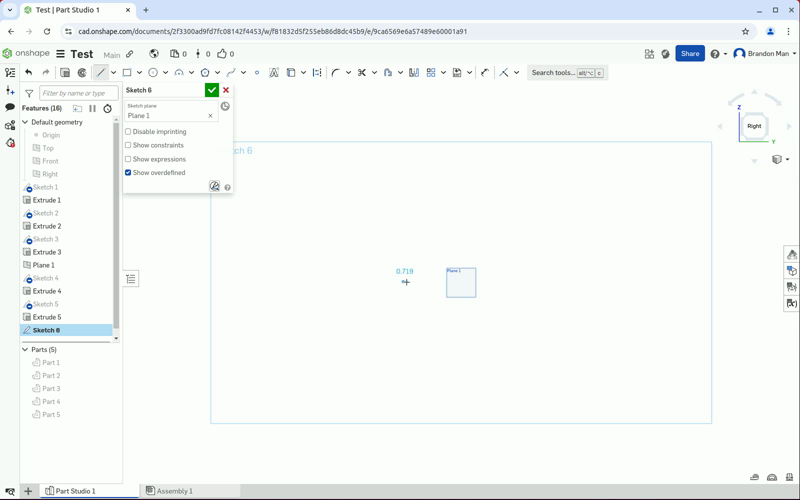
scroll(6)
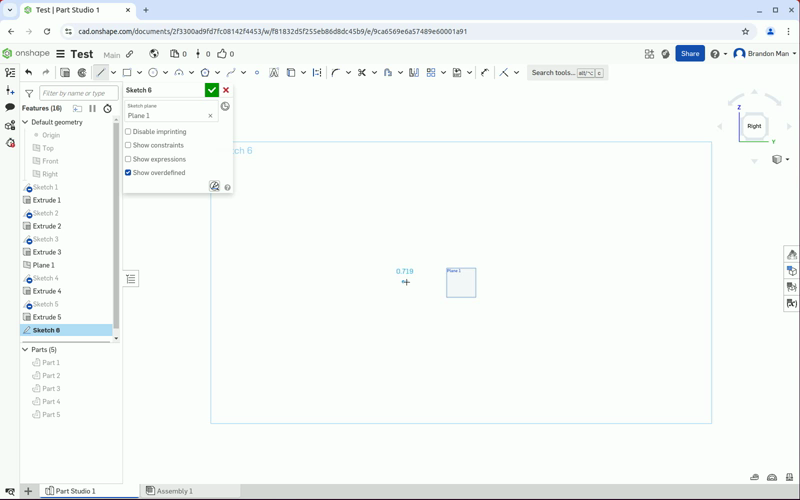
scroll(6)
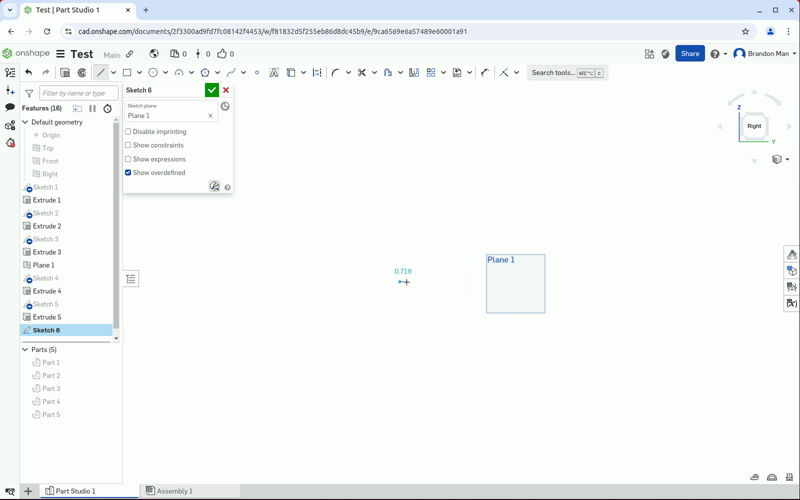
scroll(6)
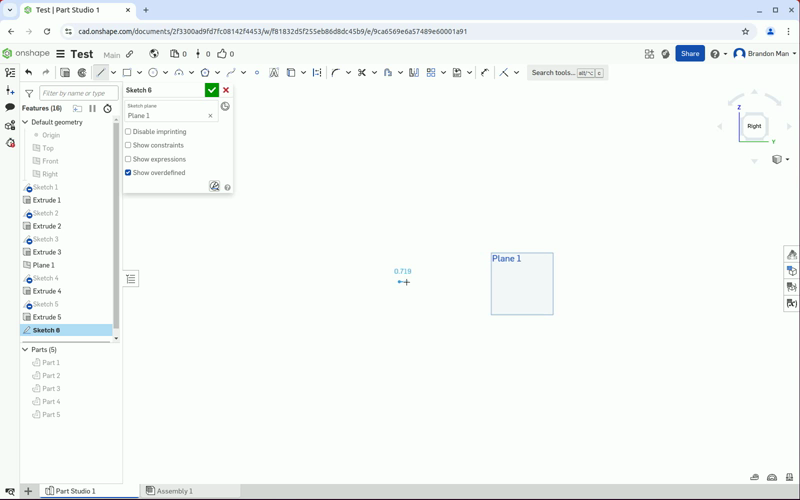
scroll(6)
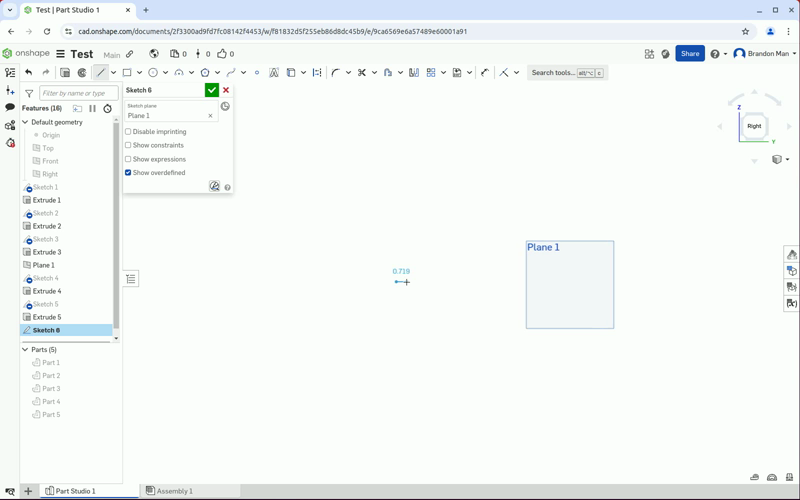
scroll(6)
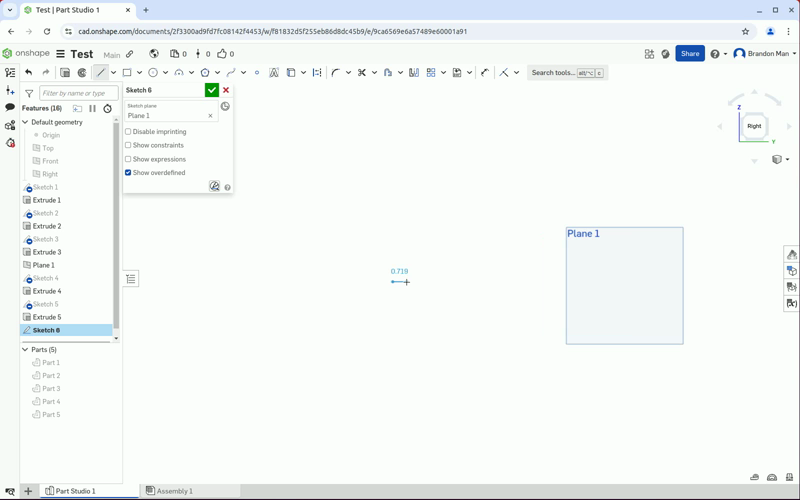
scroll(6)
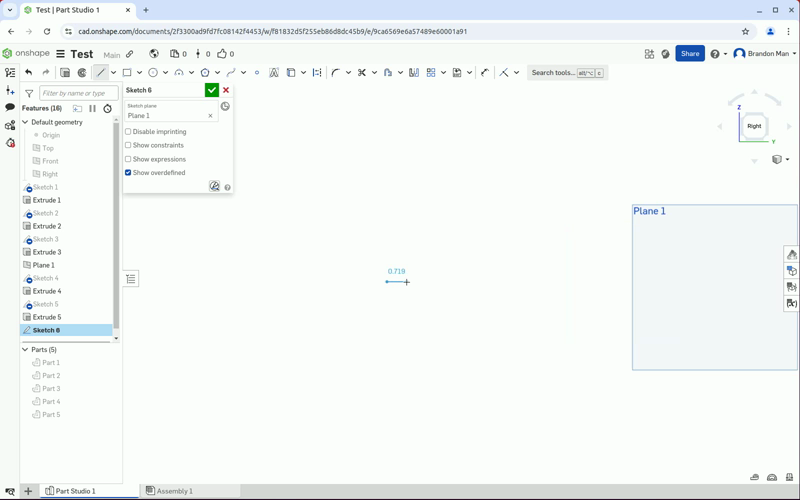
scroll(6)
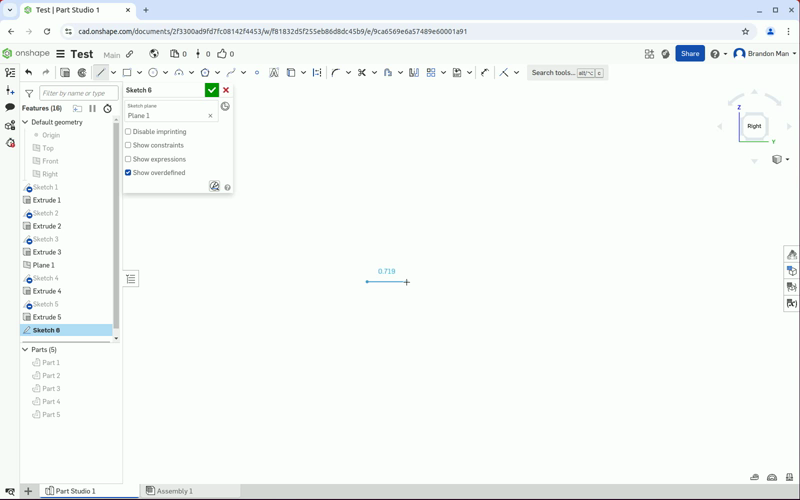
click(406, 281)
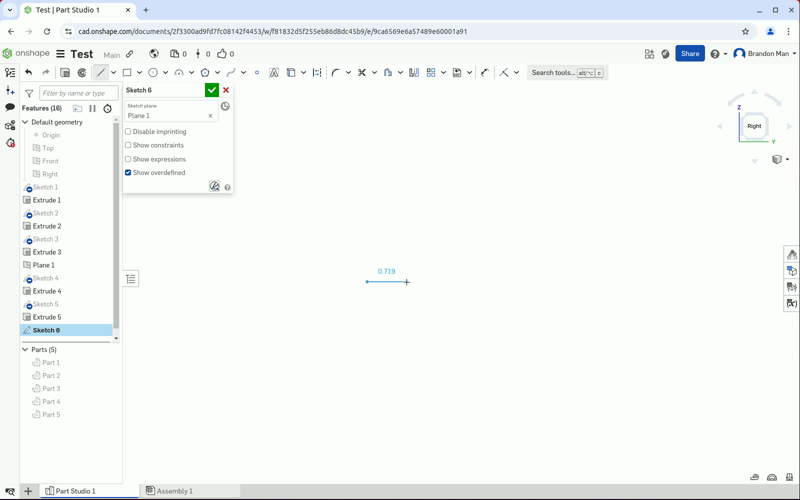
scroll(-6)
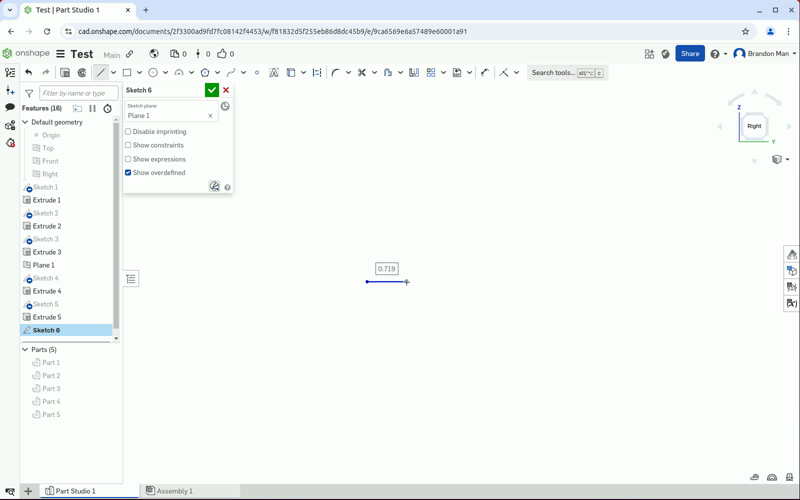
scroll(-6)
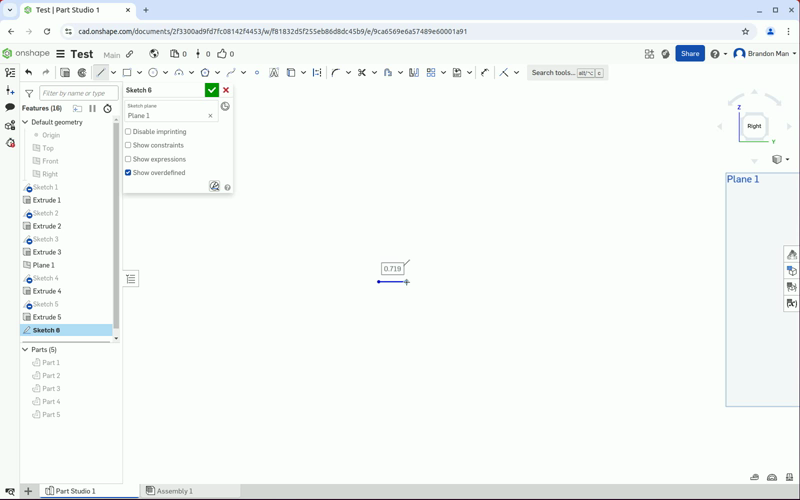
scroll(-6)
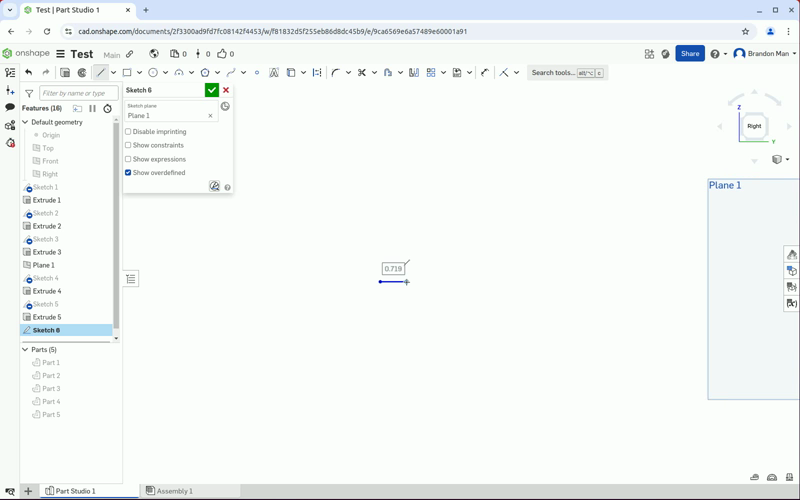
scroll(-6)
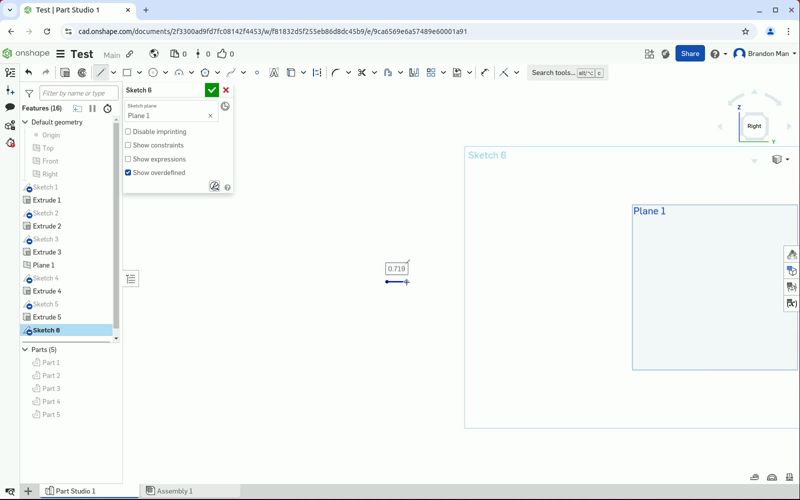
scroll(-6)
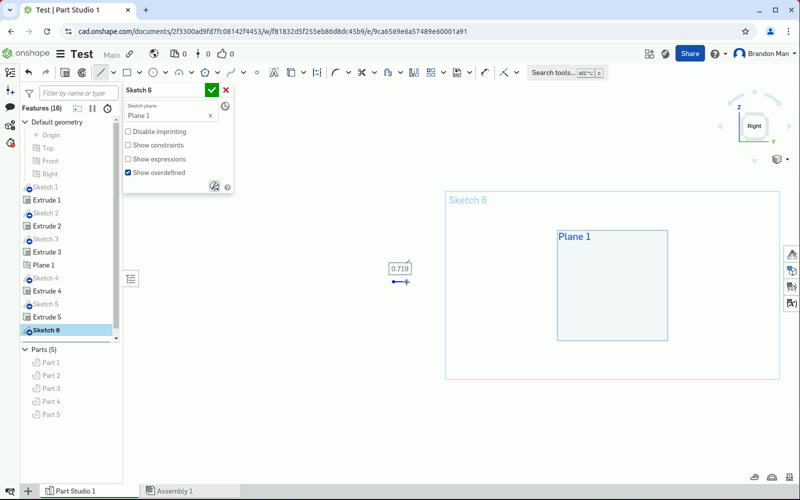
scroll(-6)
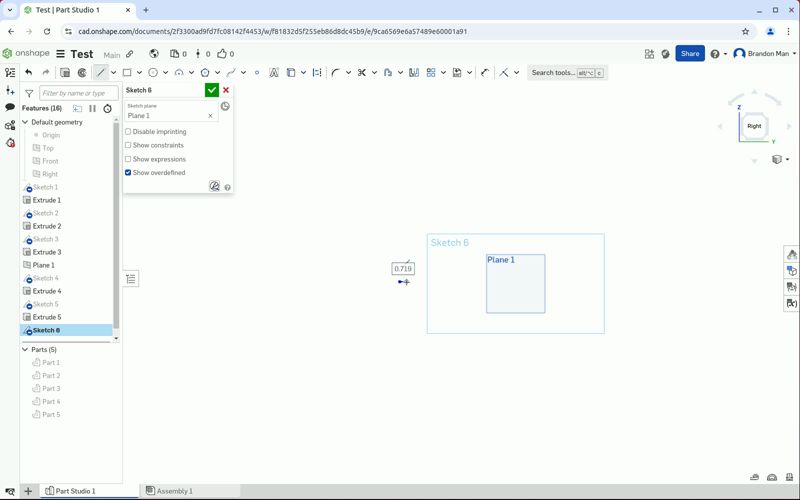
scroll(-6)
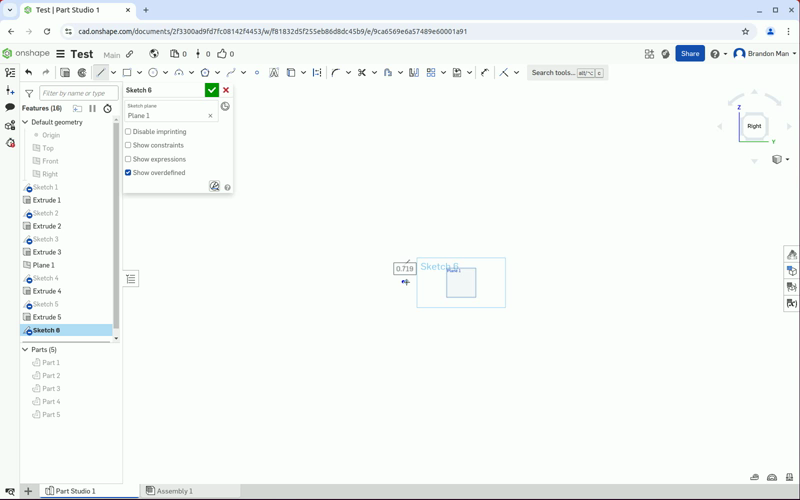
key_up(shift)
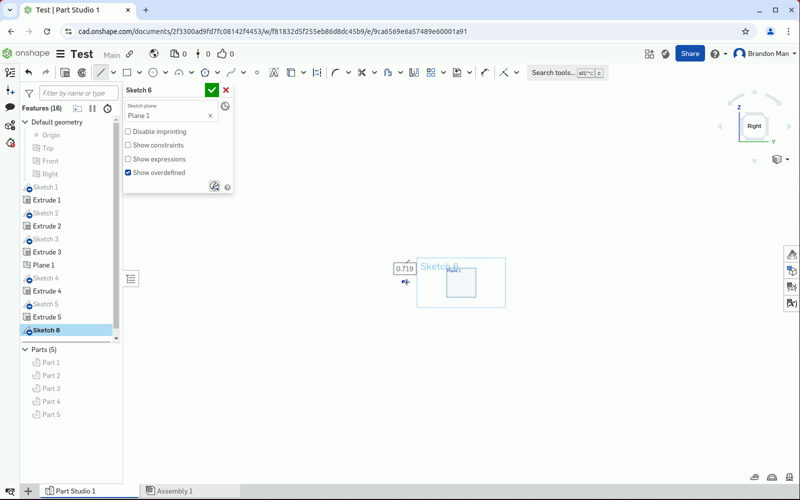
key_down(shift)
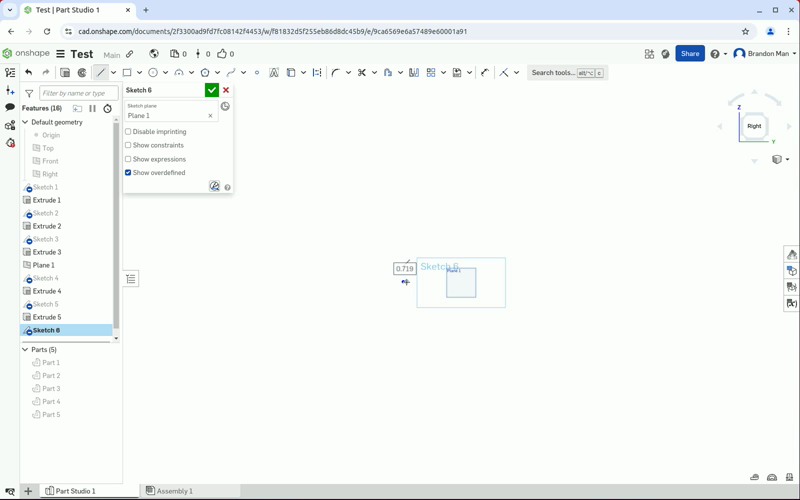
mouse_move(436, 281)
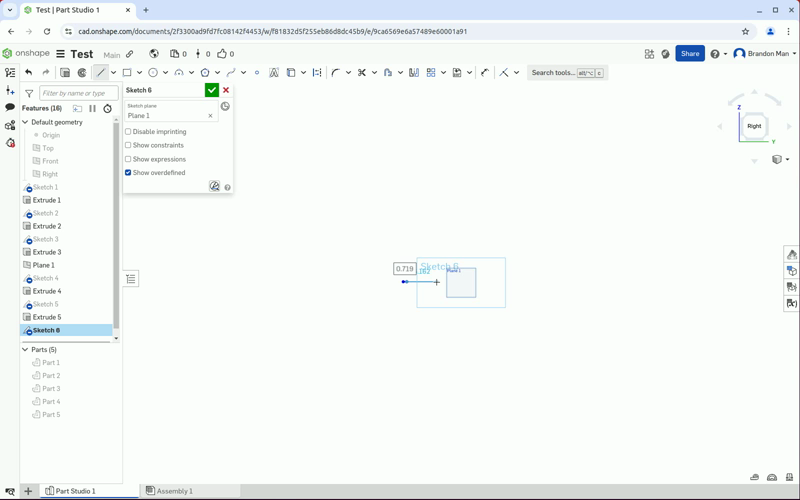
mouse_move(406, 277)
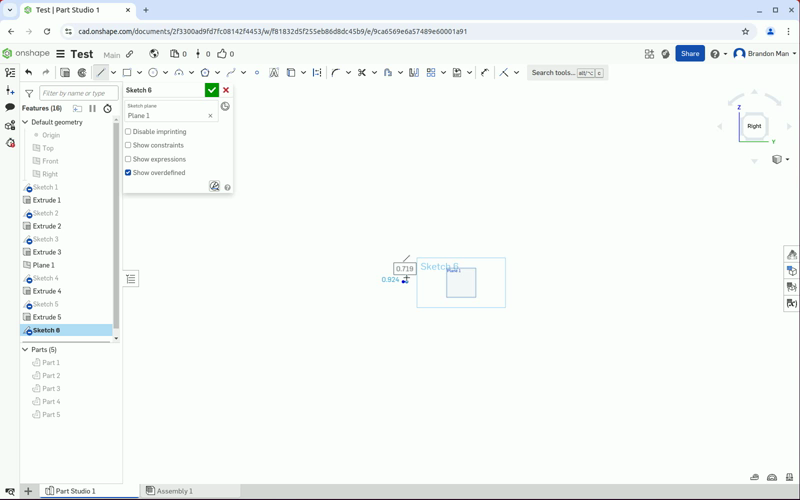
scroll(6)
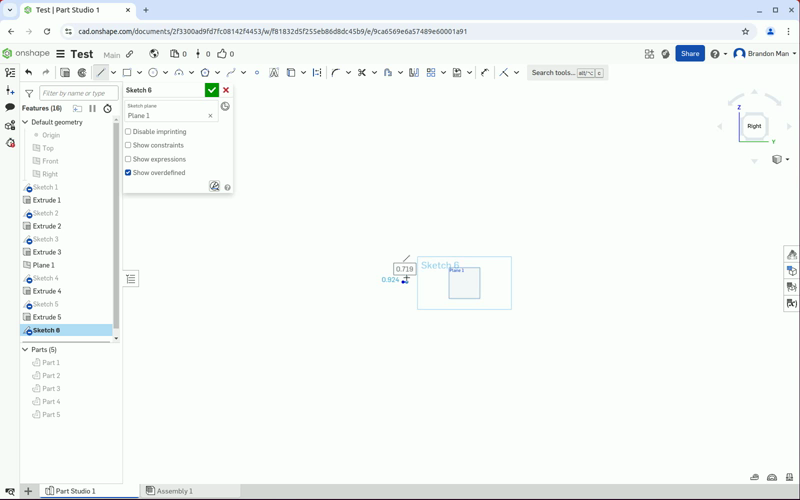
scroll(6)
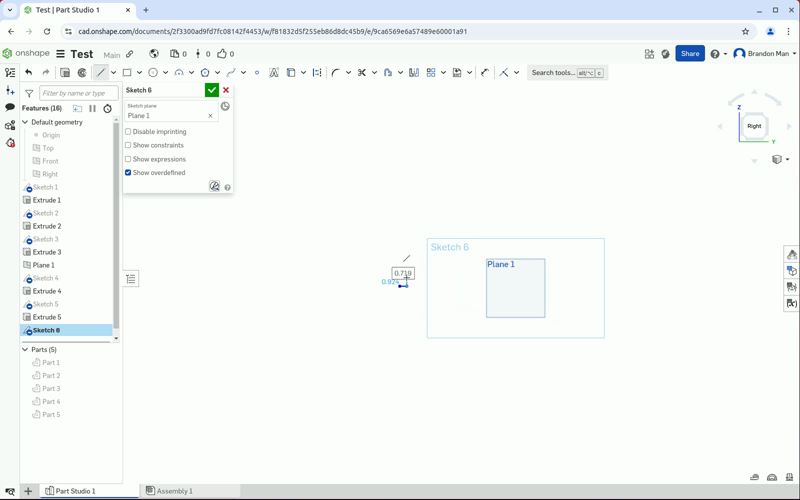
scroll(6)
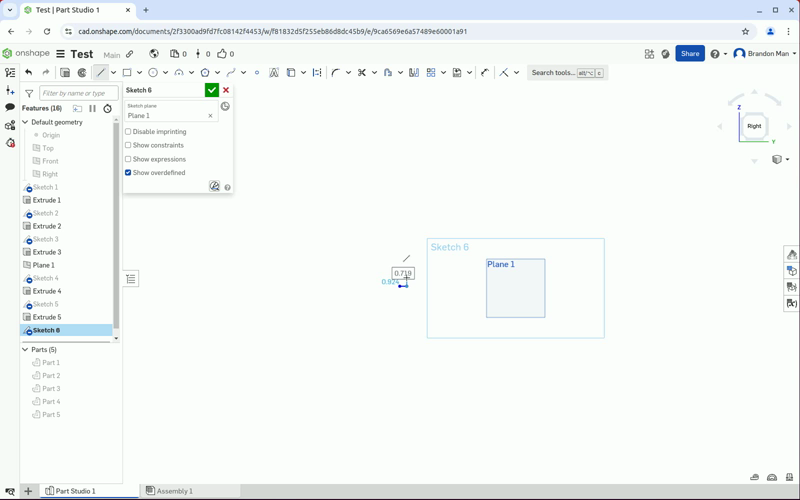
scroll(6)
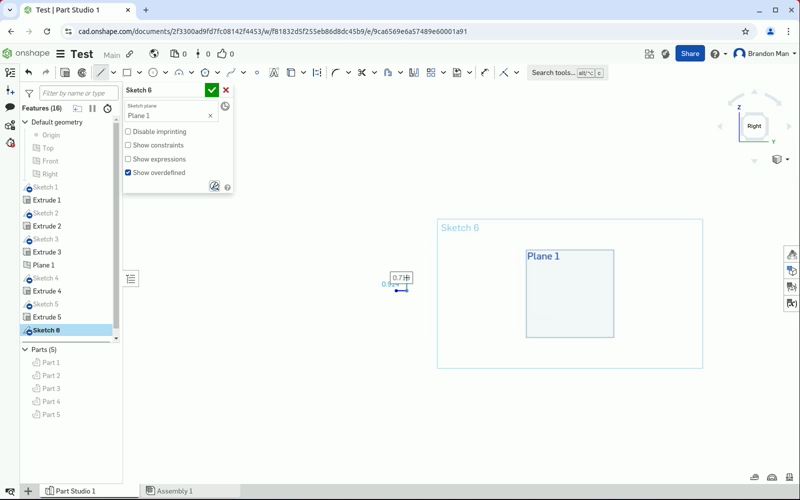
scroll(6)
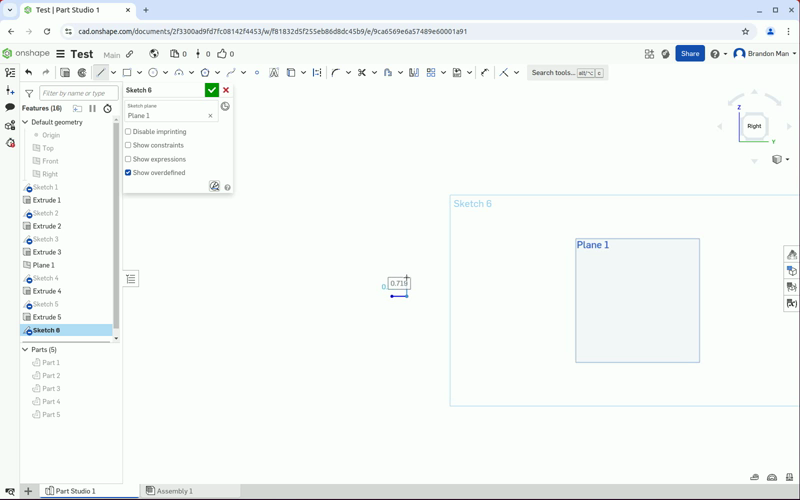
scroll(6)
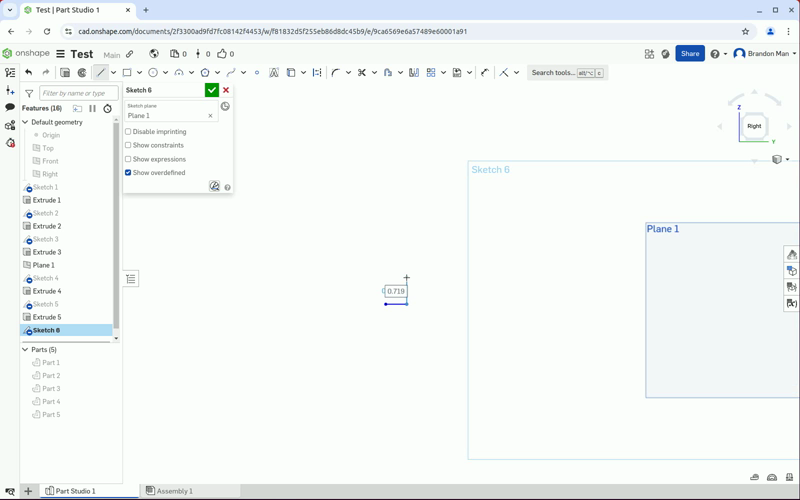
scroll(6)
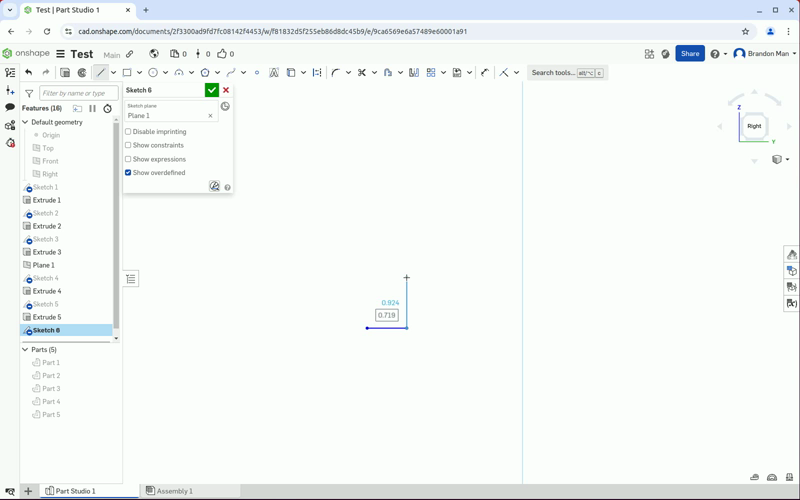
click(406, 277)
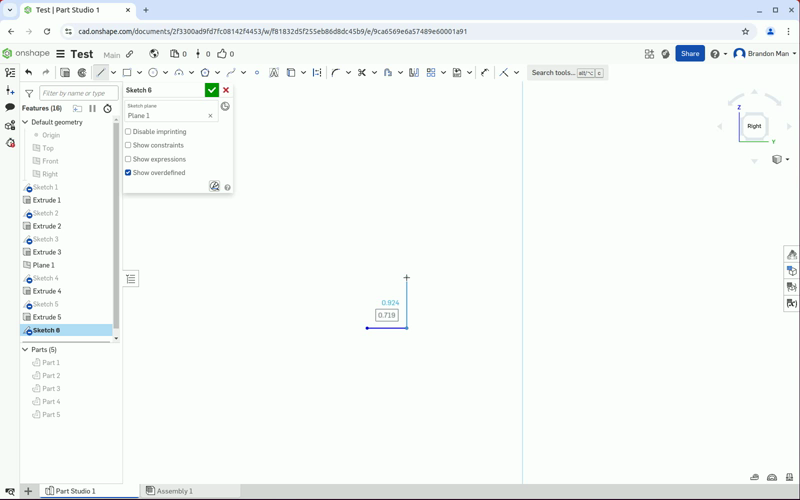
scroll(-6)
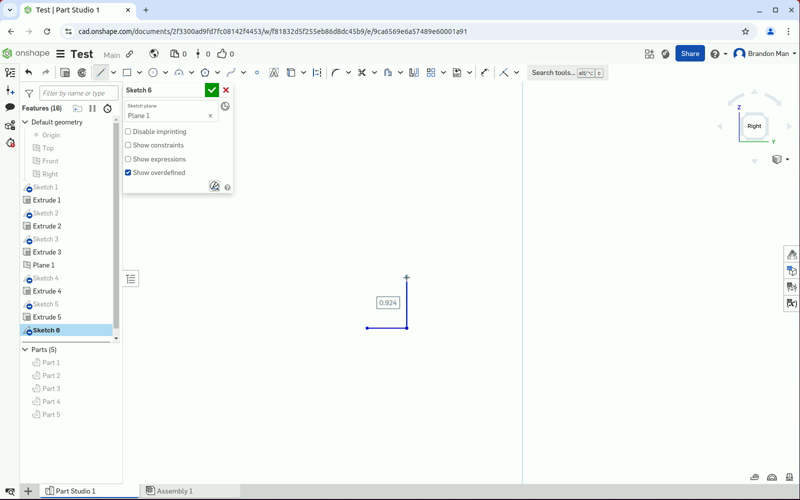
scroll(-6)
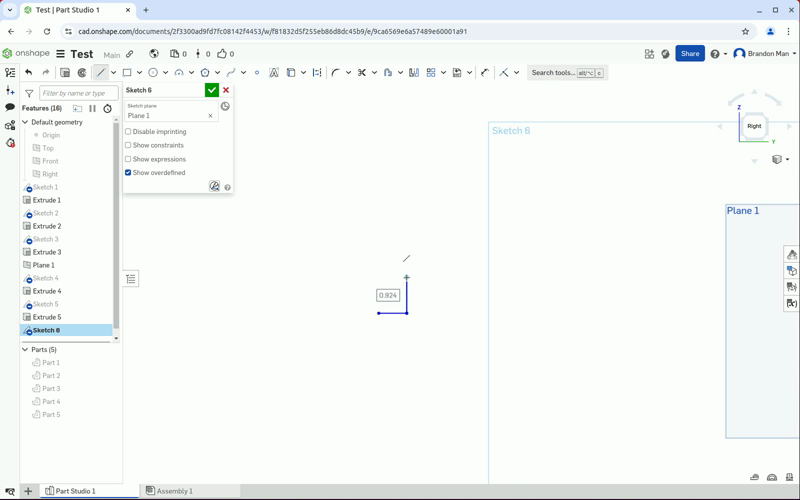
scroll(-6)
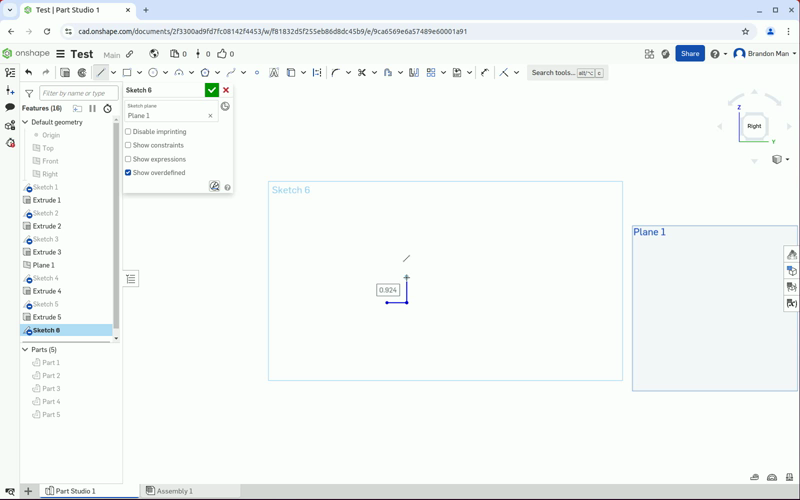
scroll(-6)
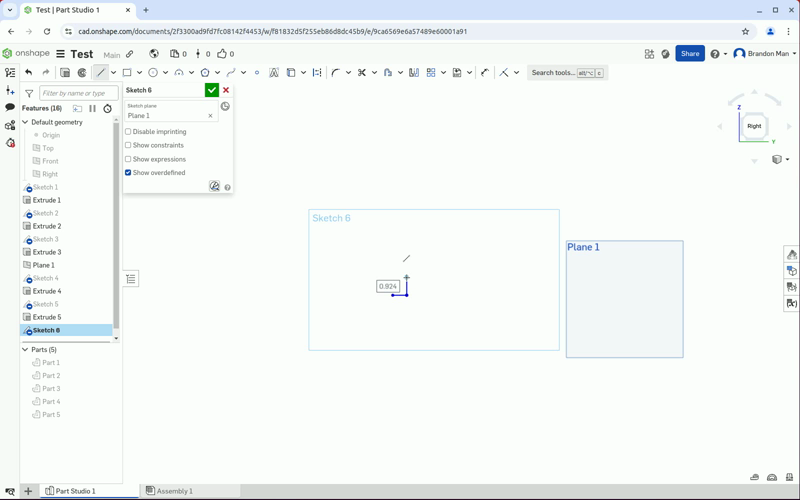
scroll(-6)
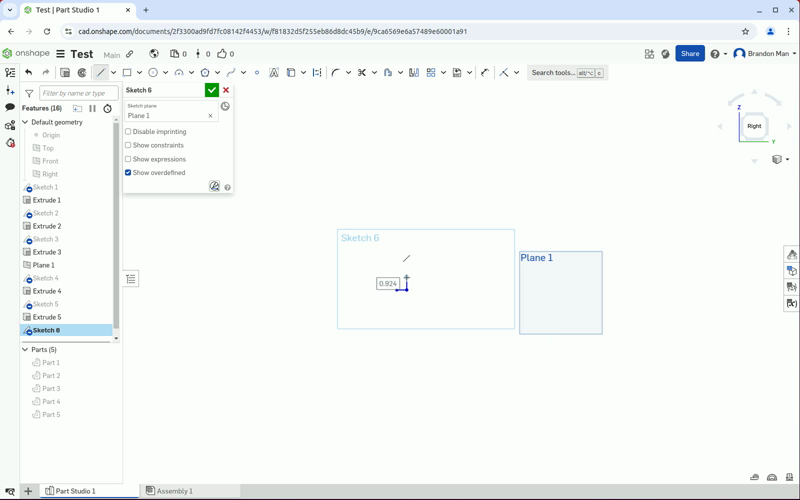
scroll(-6)
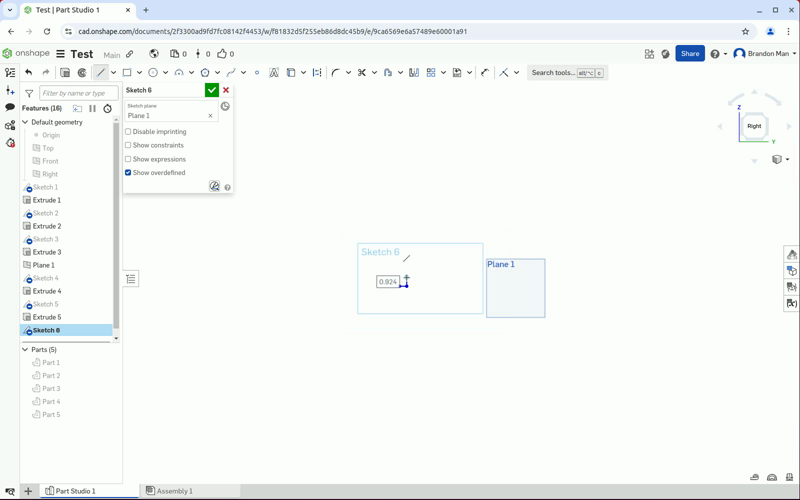
scroll(-6)
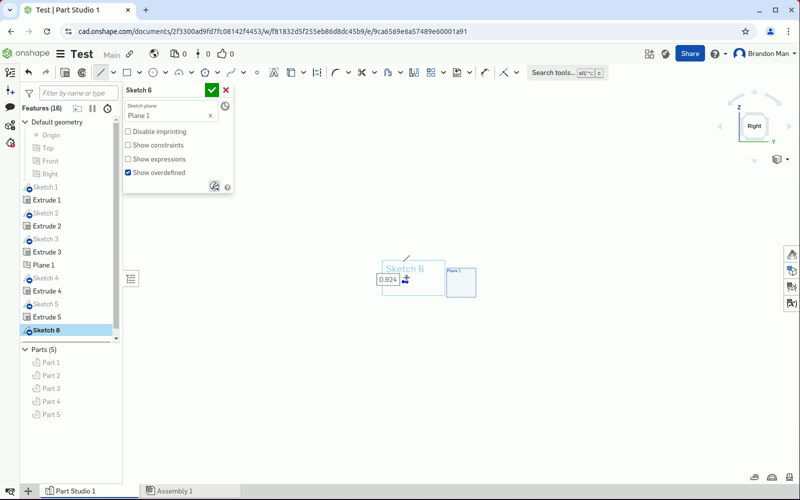
key_up(shift)
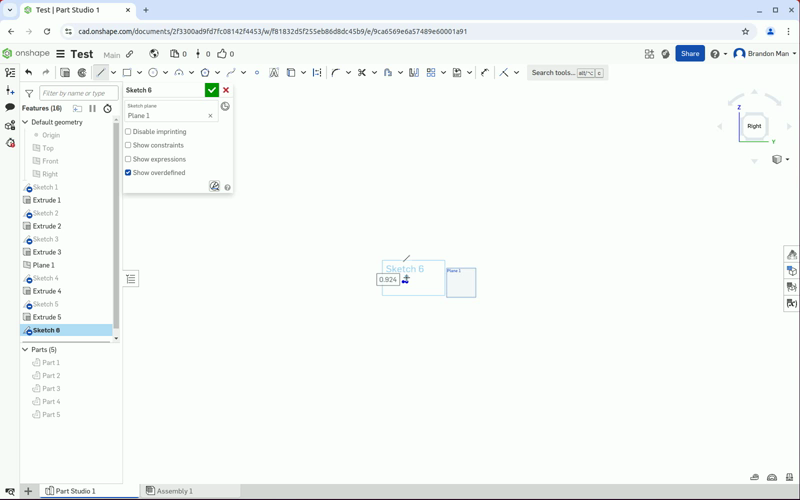
key_down(shift)
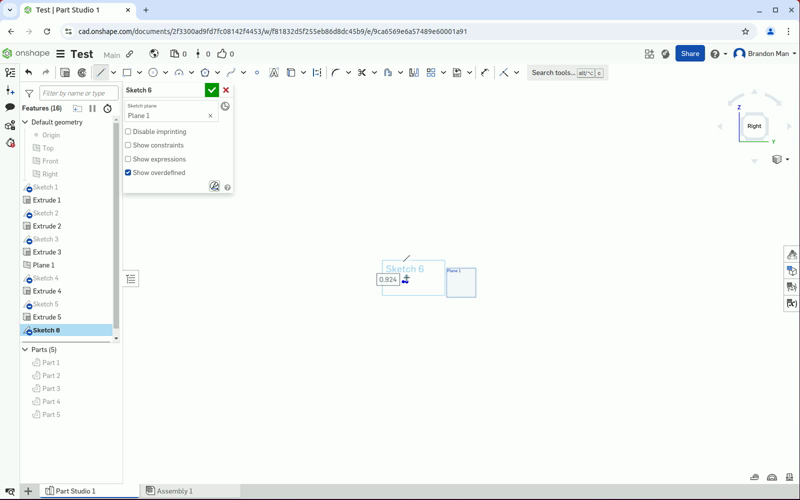
mouse_move(436, 277)
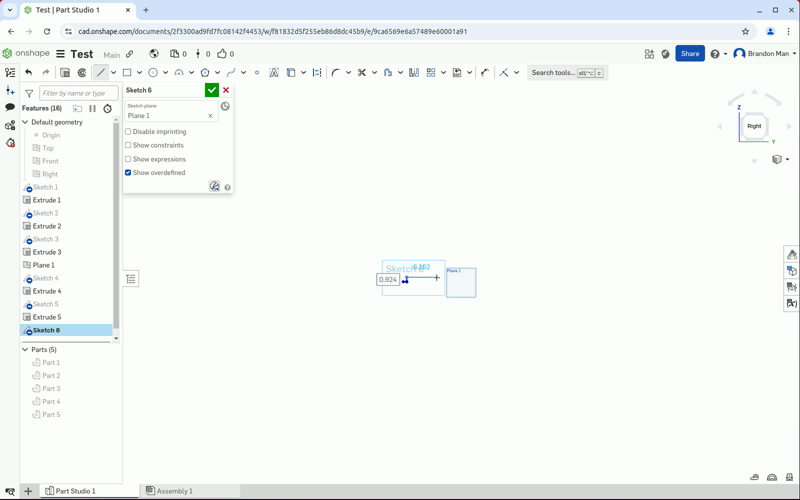
mouse_move(403, 277)
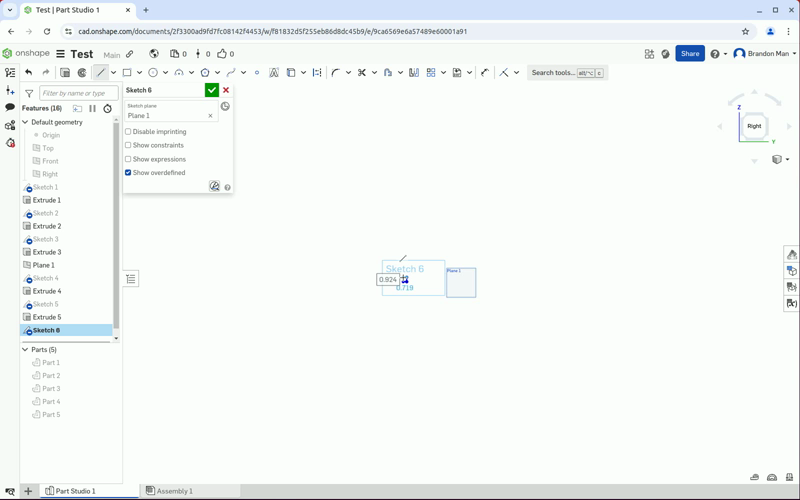
scroll(6)
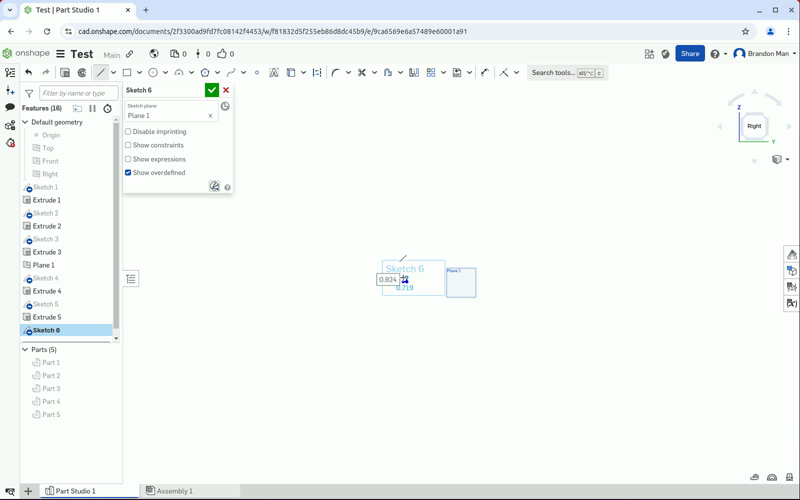
scroll(6)
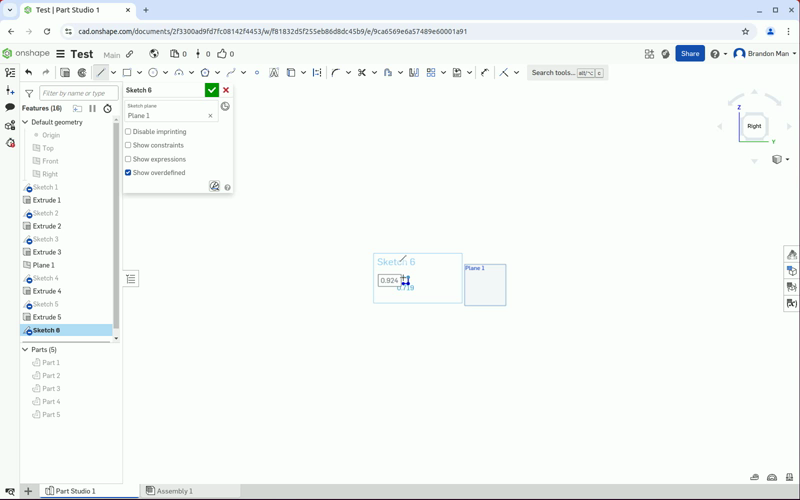
scroll(6)
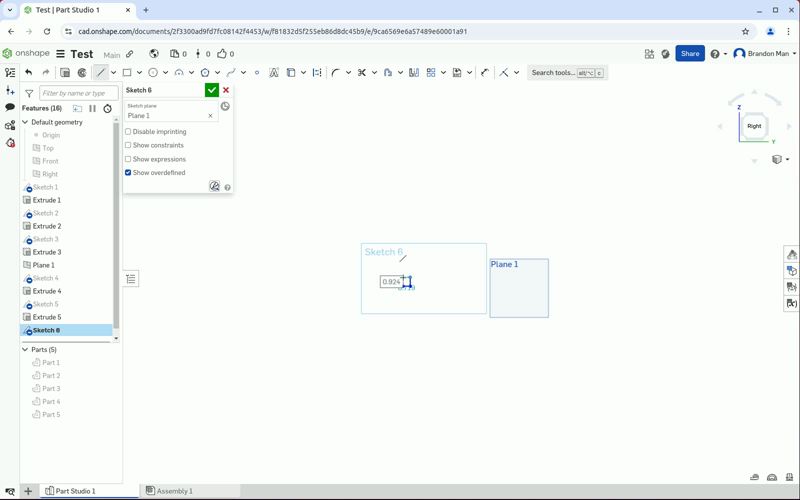
scroll(6)
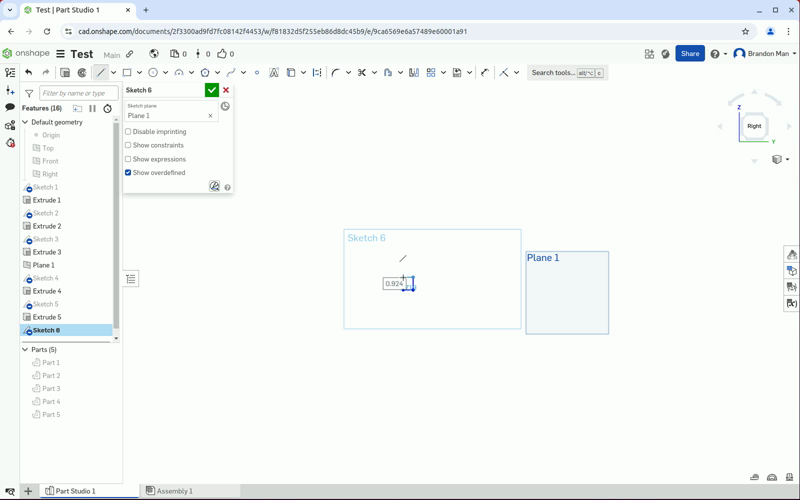
scroll(6)
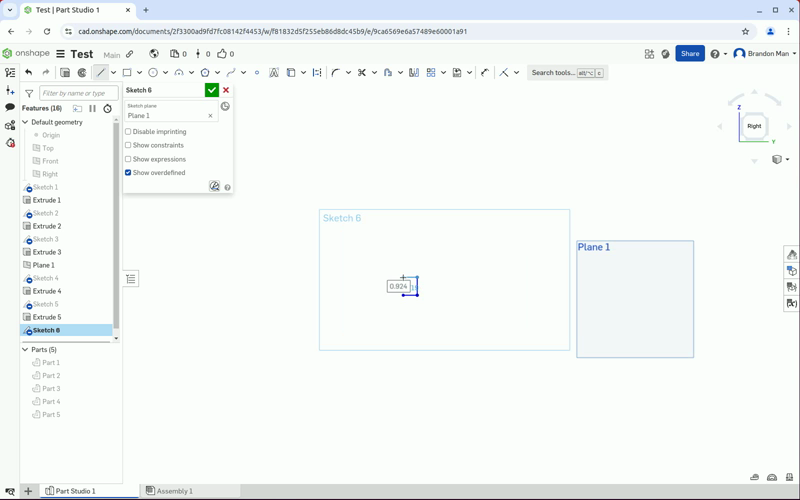
scroll(6)
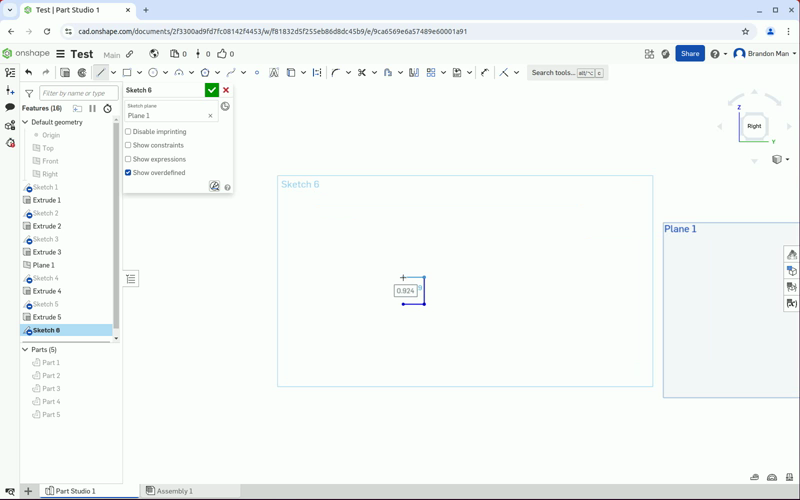
scroll(6)
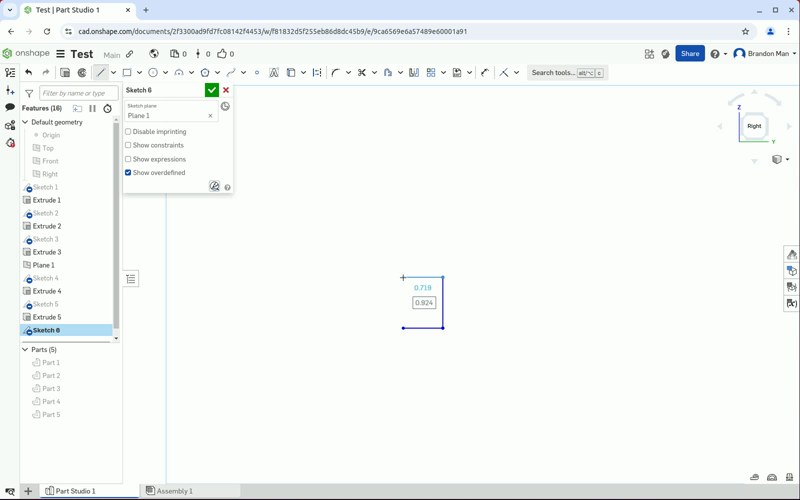
click(403, 277)
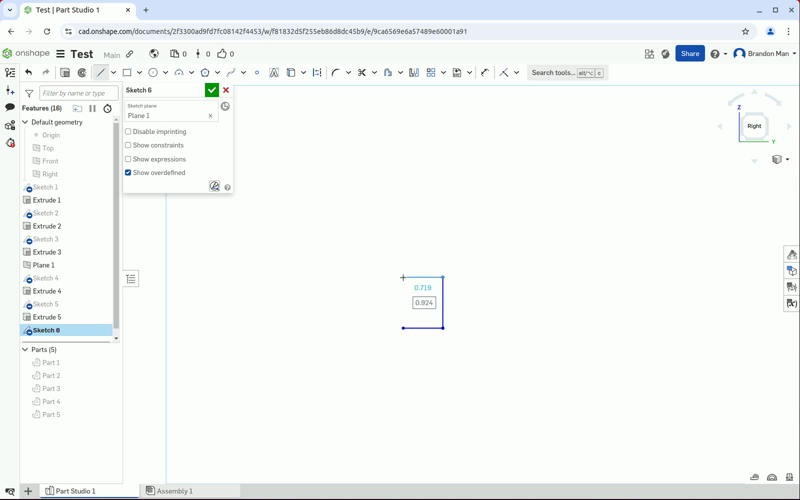
scroll(-6)
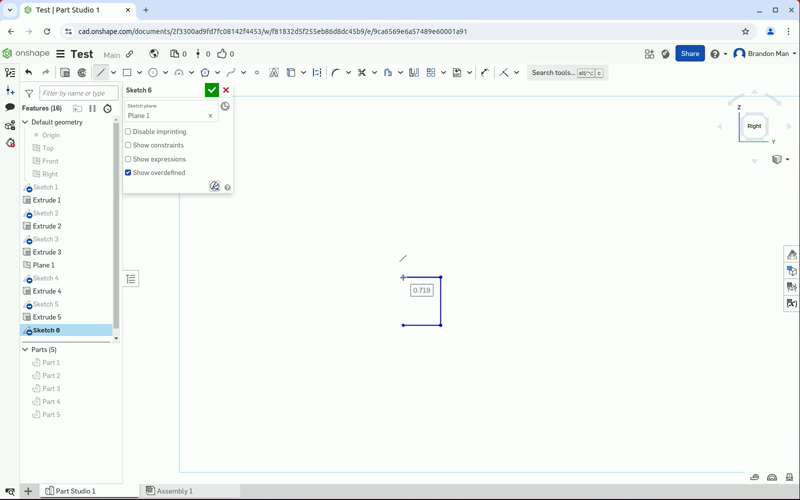
scroll(-6)
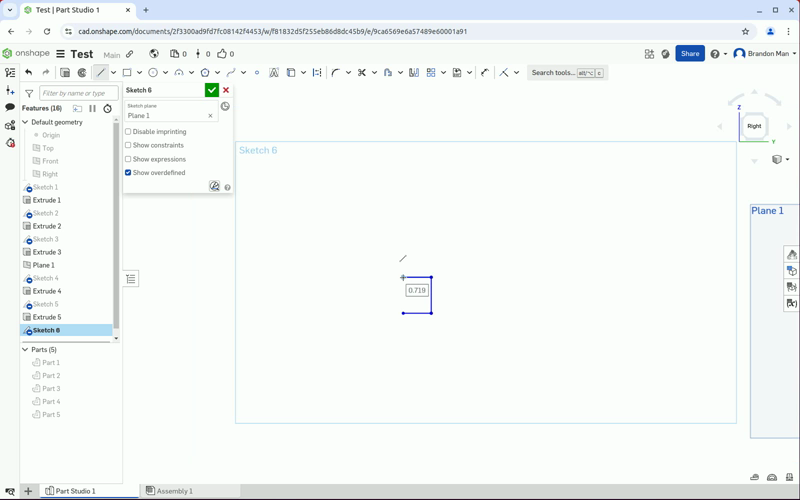
scroll(-6)
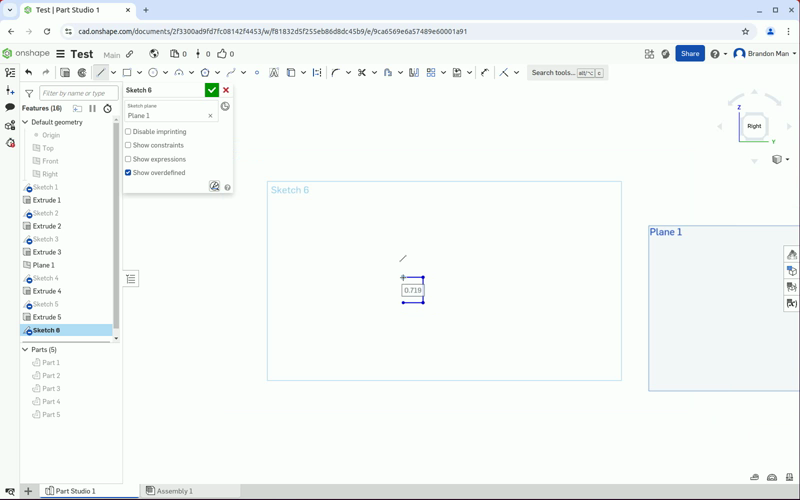
scroll(-6)
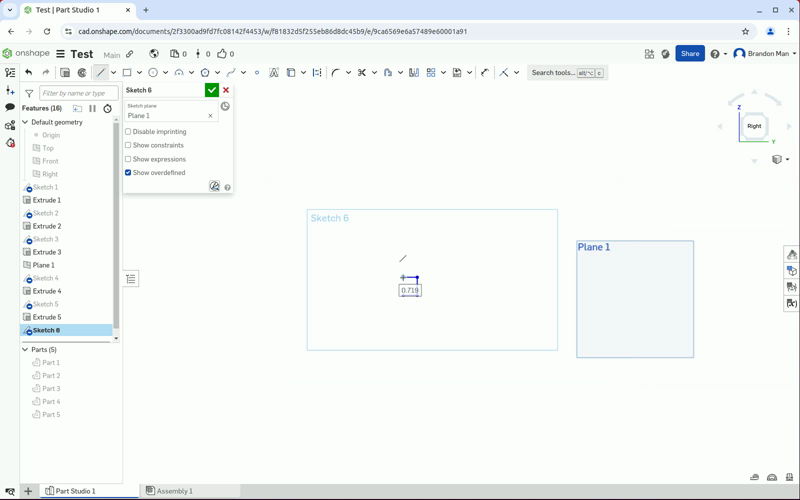
scroll(-6)
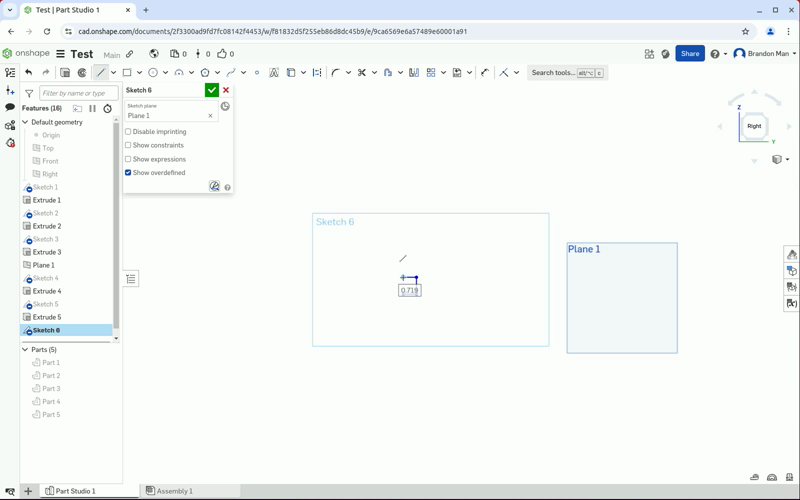
scroll(-6)
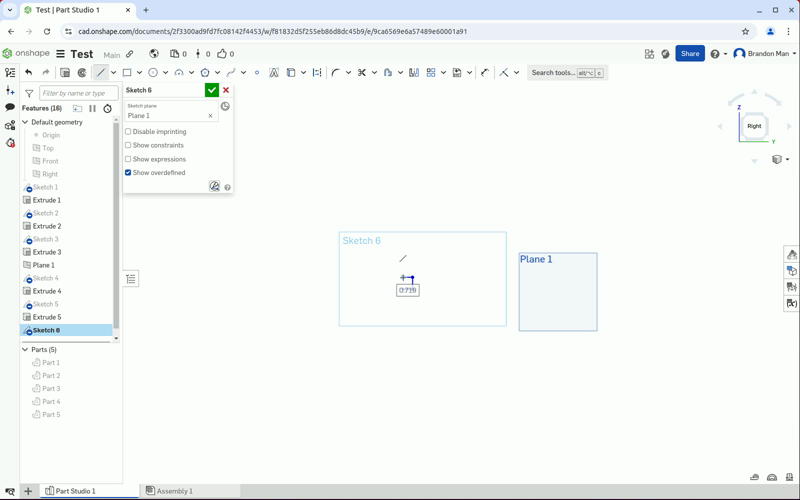
scroll(-6)
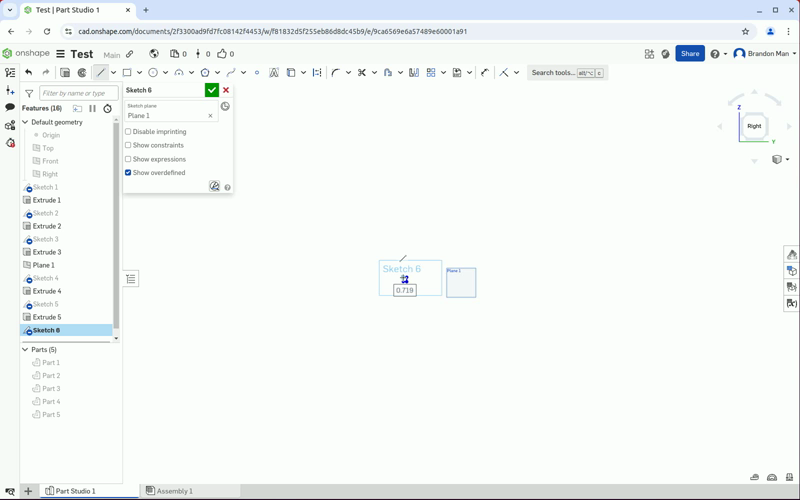
key_up(shift)
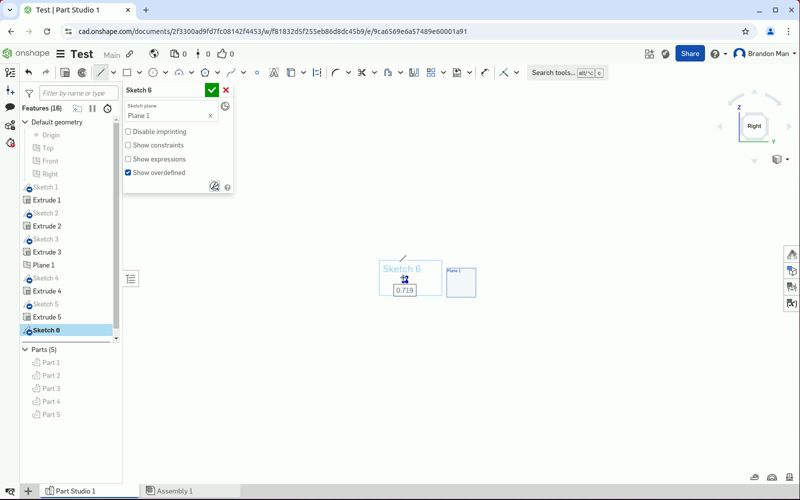
mouse_move(433, 277)
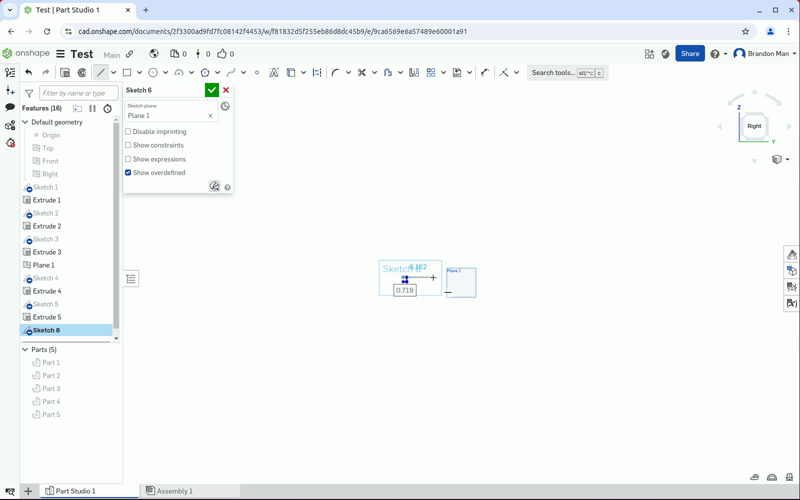
key_down(shift)
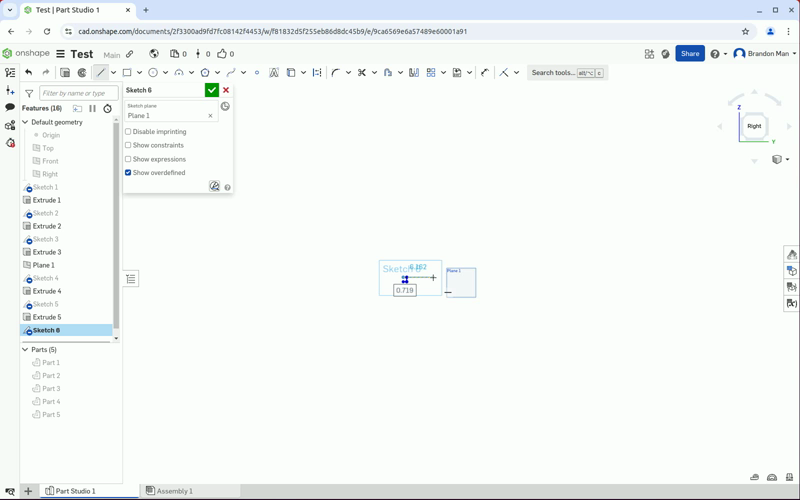
mouse_move(403, 281)
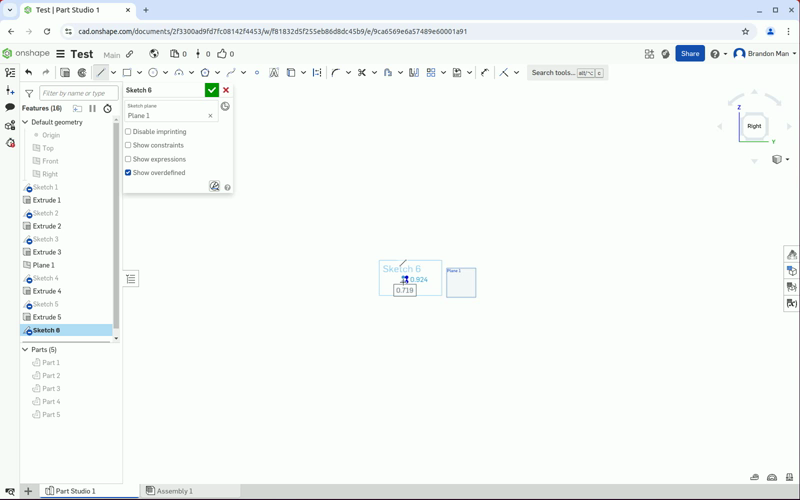
scroll(6)
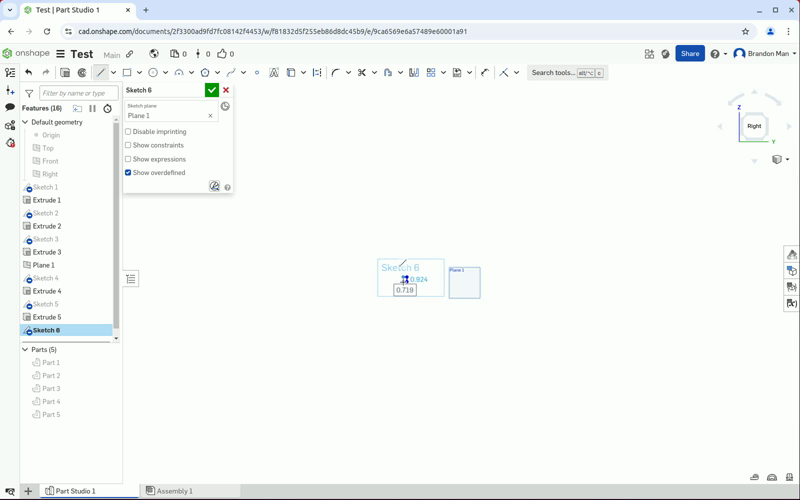
scroll(6)
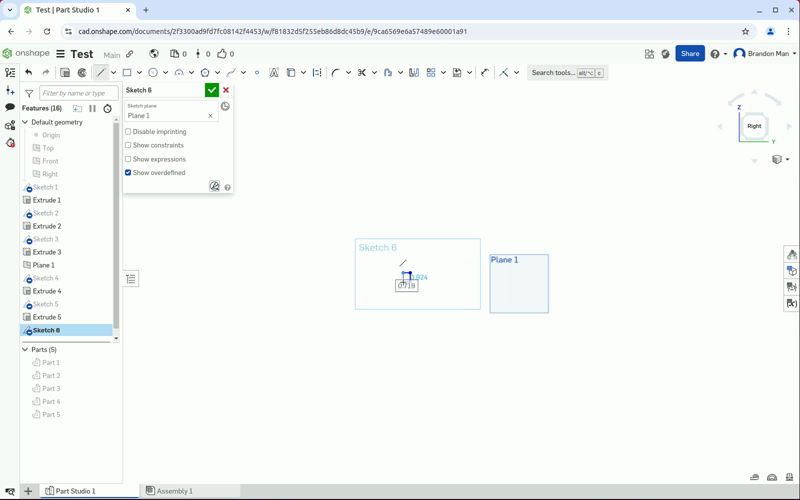
scroll(6)
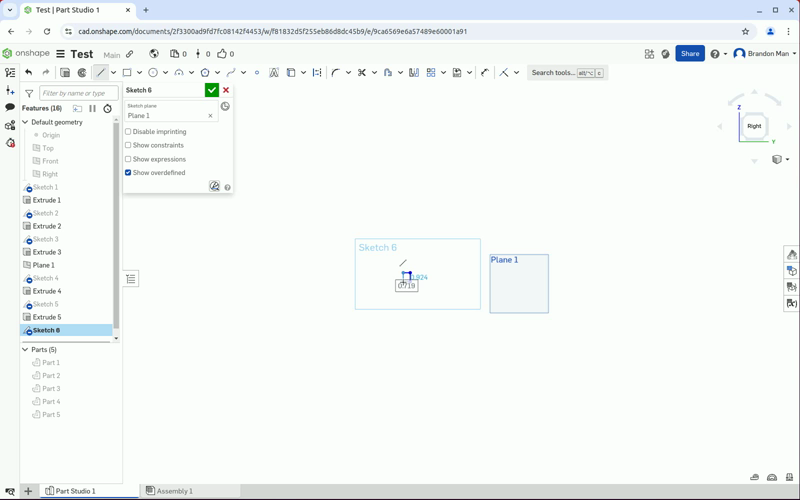
scroll(6)
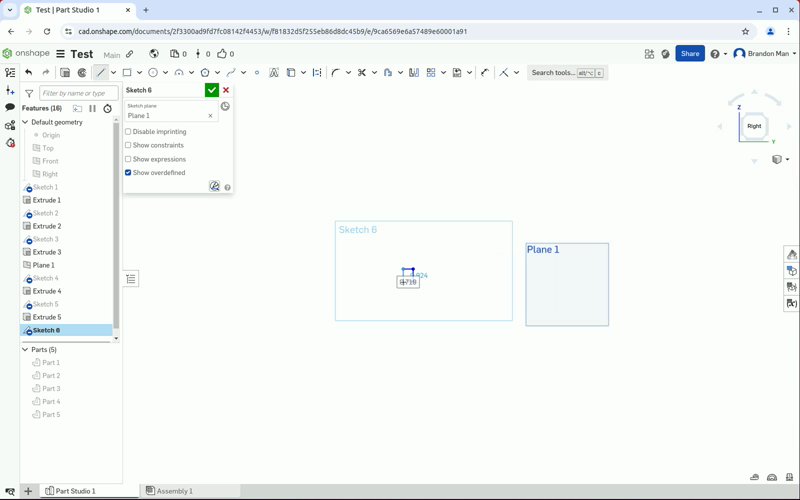
scroll(6)
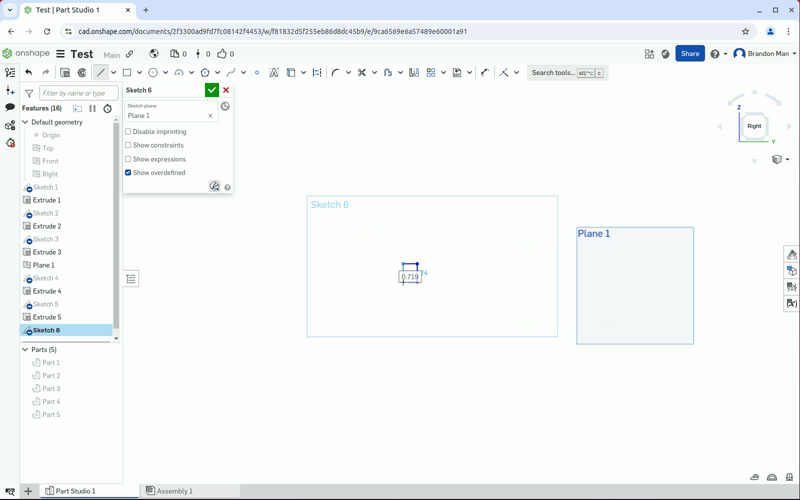
scroll(6)
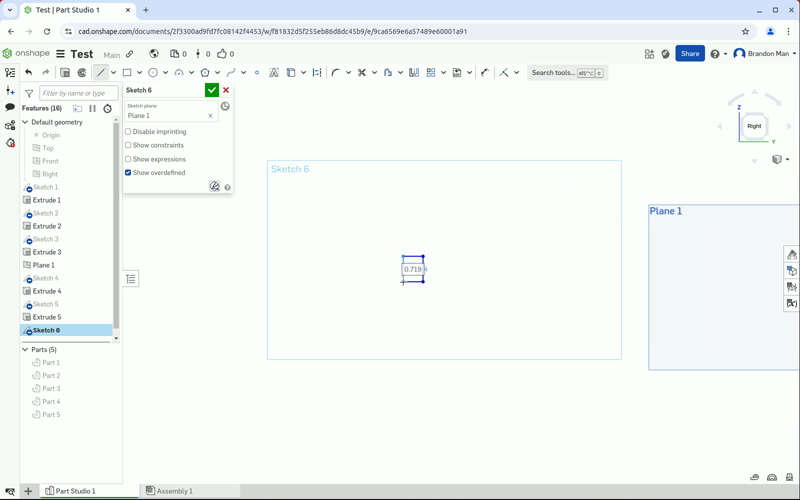
scroll(6)
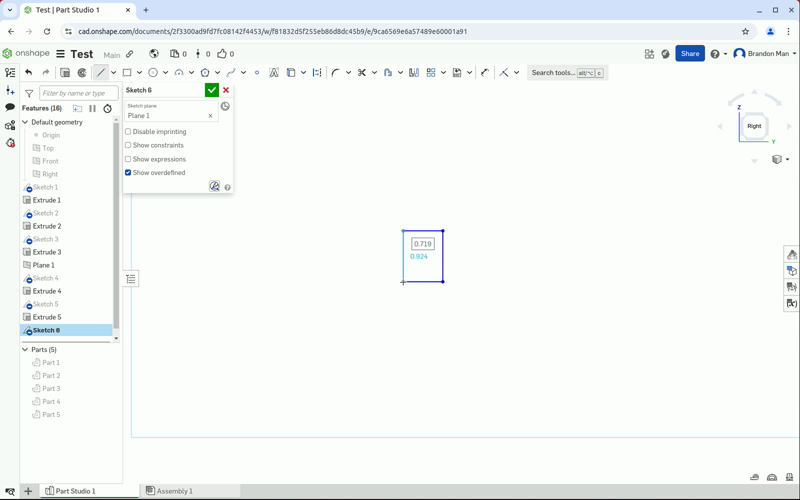
key_up(shift)
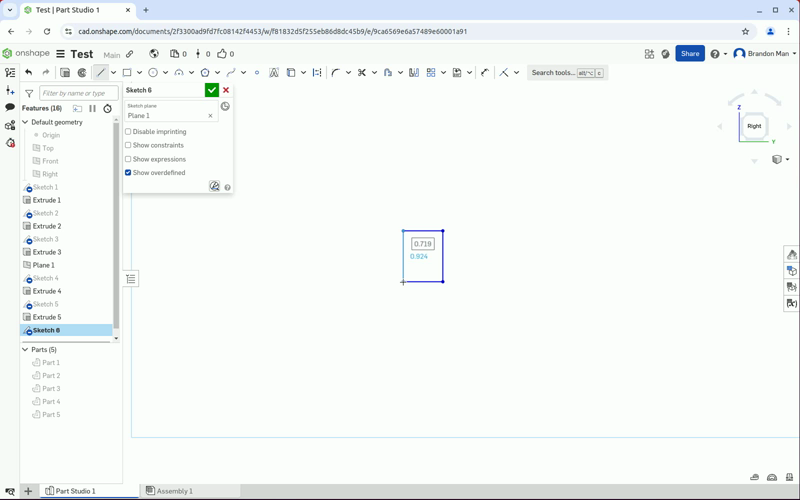
click(403, 281)
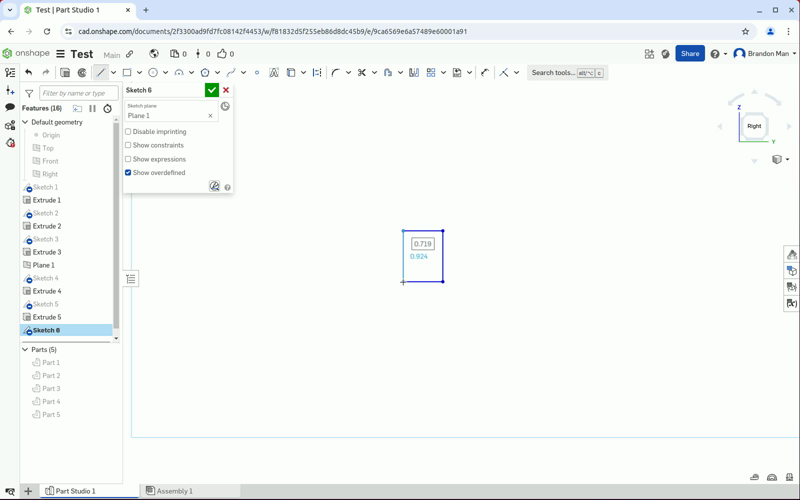
scroll(-6)
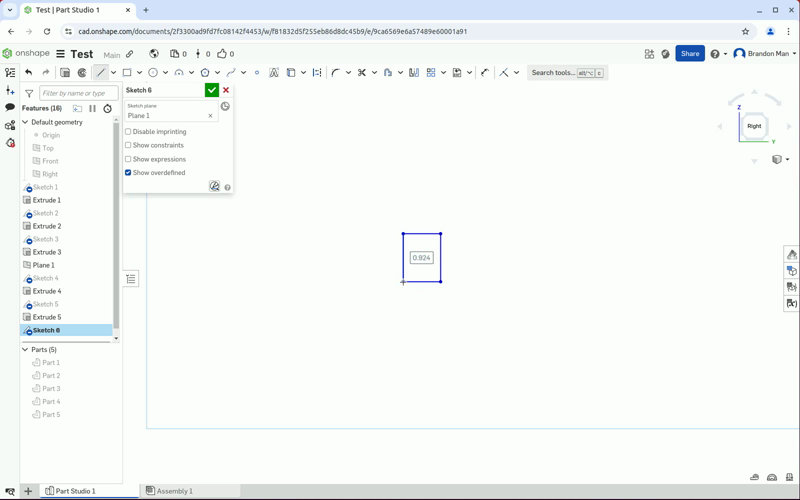
scroll(-6)
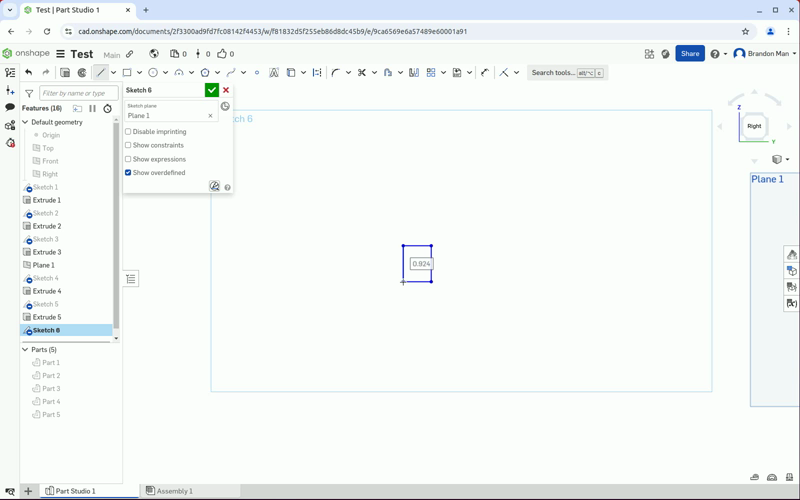
scroll(-6)
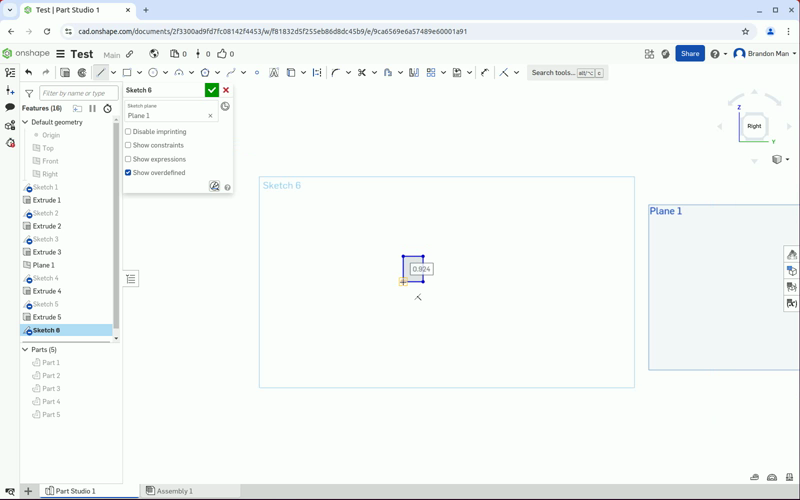
scroll(-6)
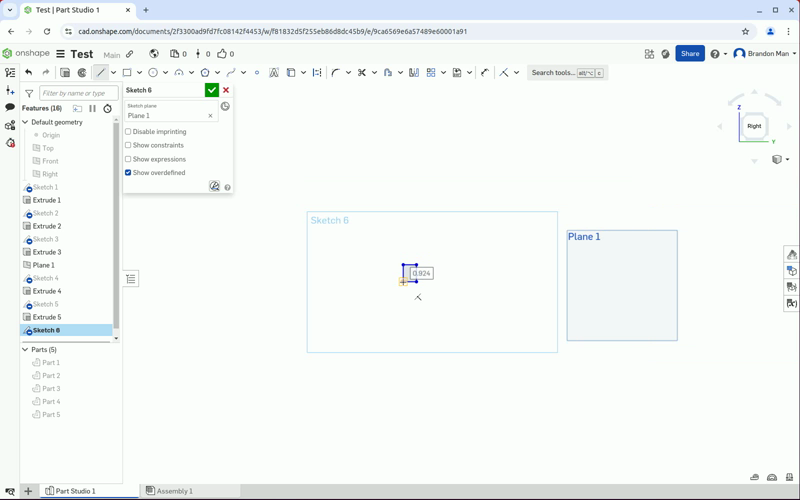
scroll(-6)
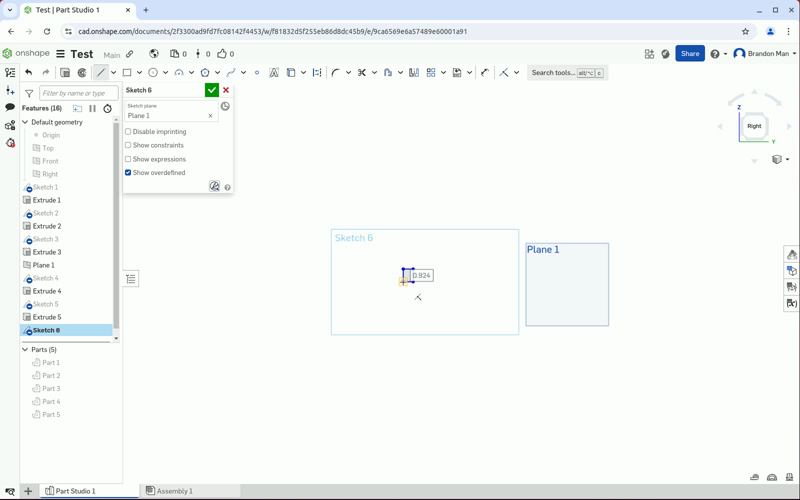
scroll(-6)
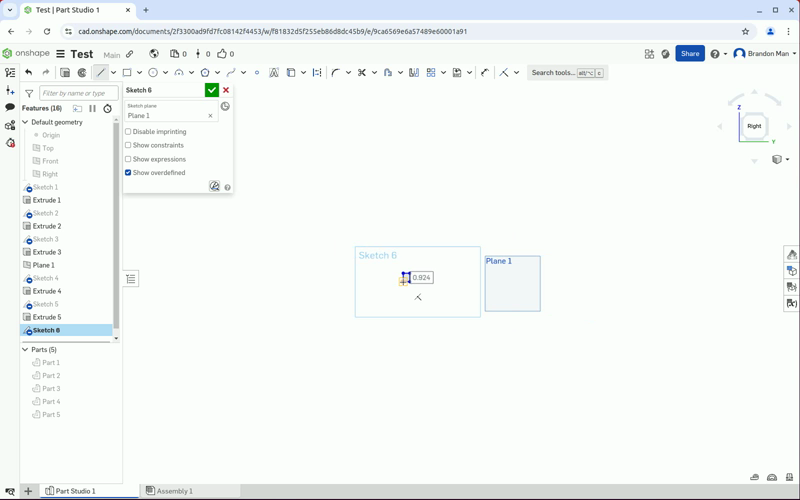
scroll(-6)
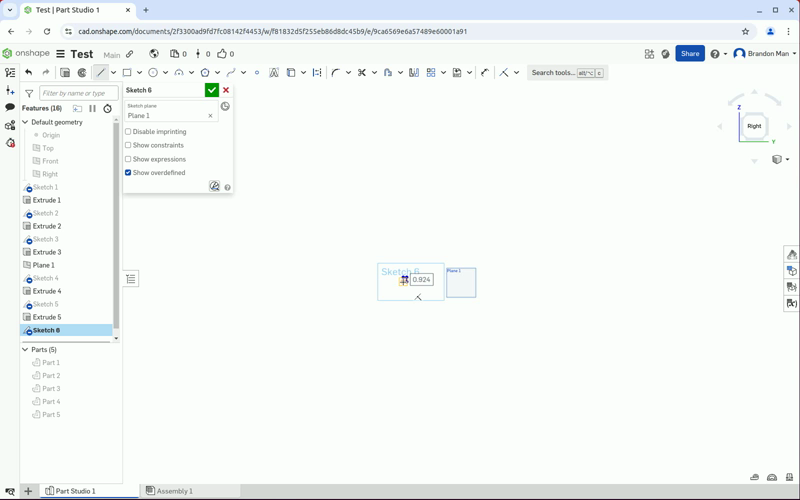
key(esc)
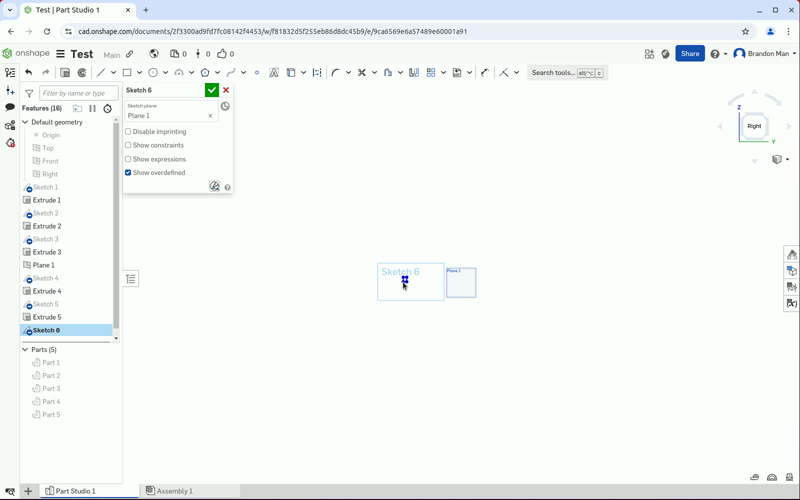
mouse_move(405, 281)
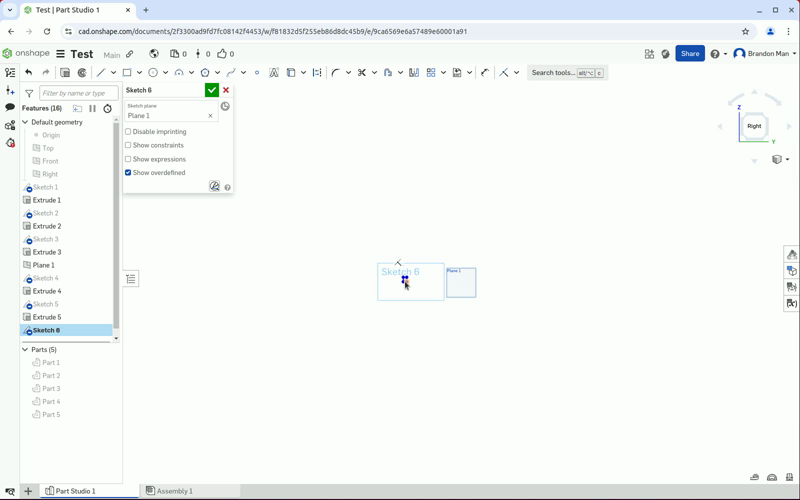
scroll(6)
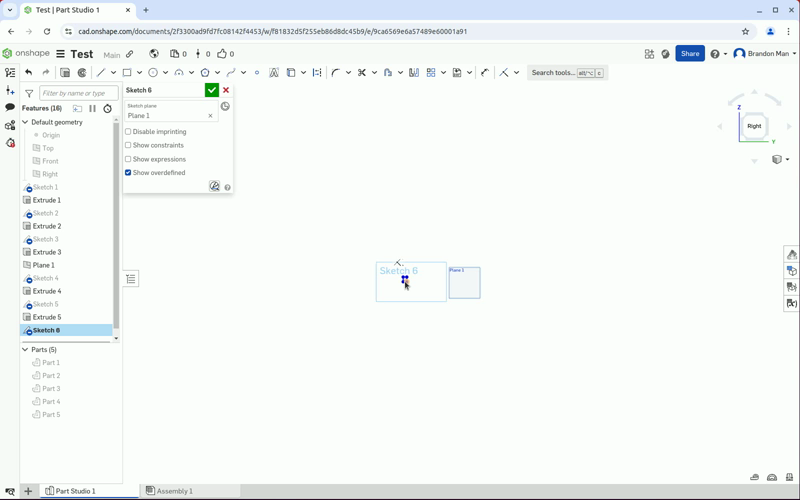
scroll(6)
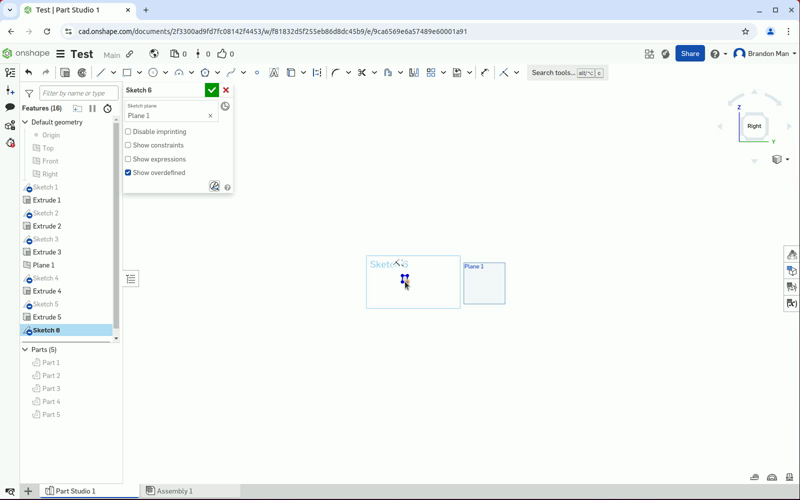
scroll(6)
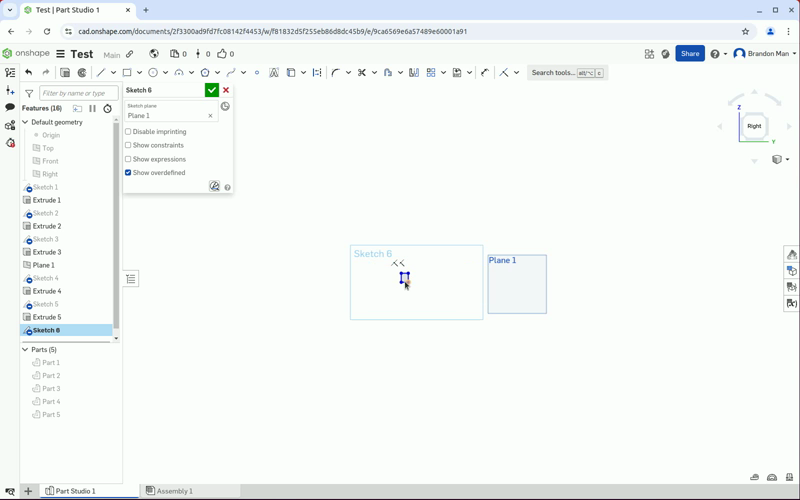
scroll(6)
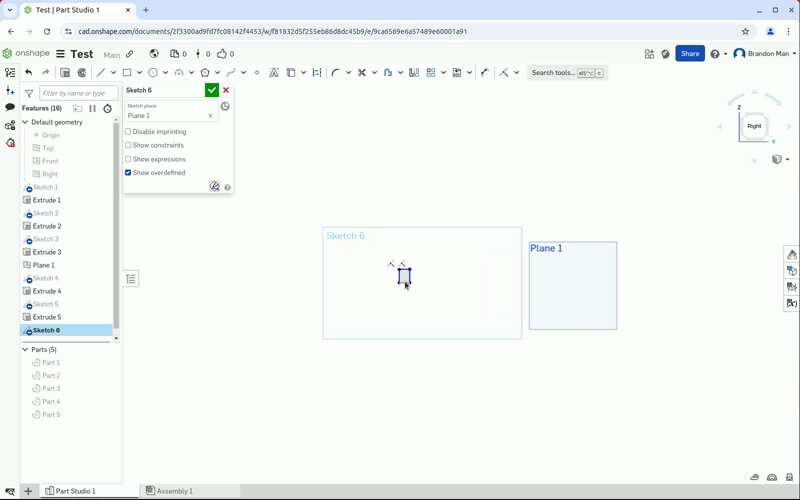
scroll(6)
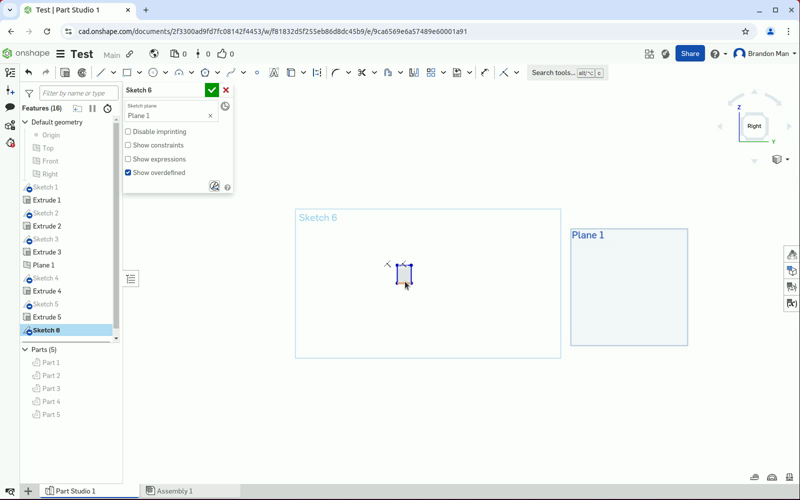
scroll(6)
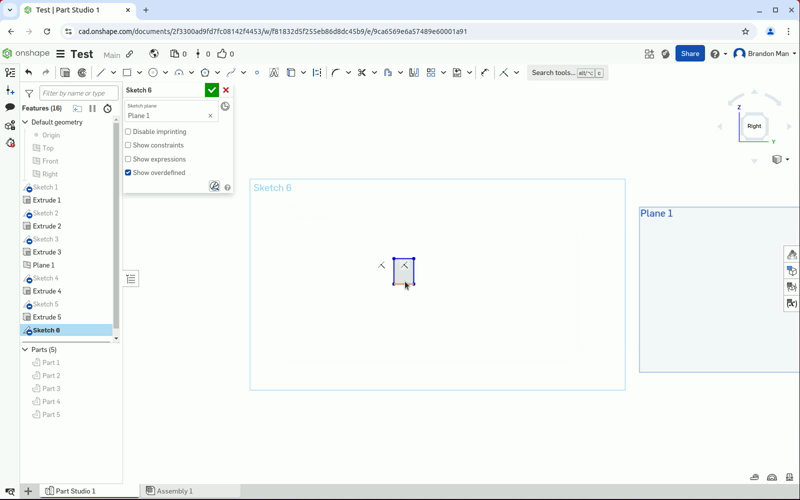
scroll(6)
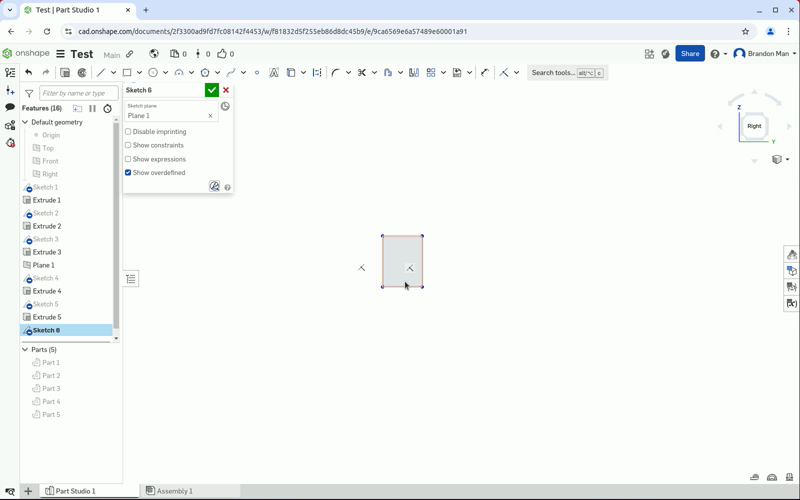
click(405, 281)
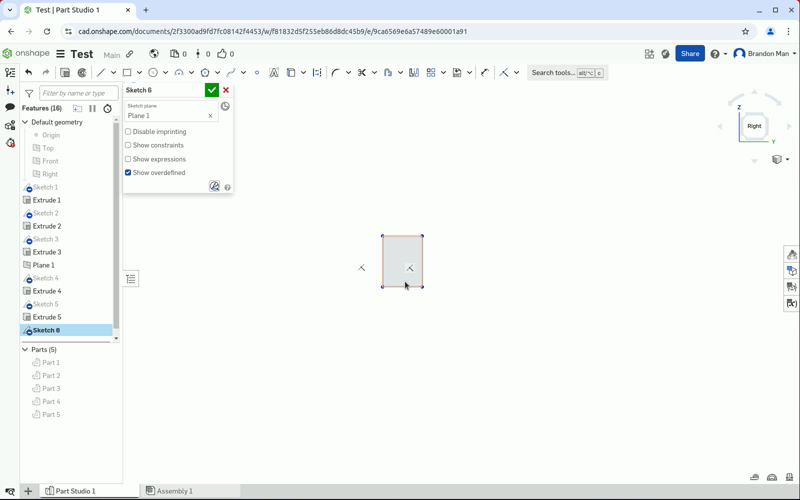
scroll(-6)
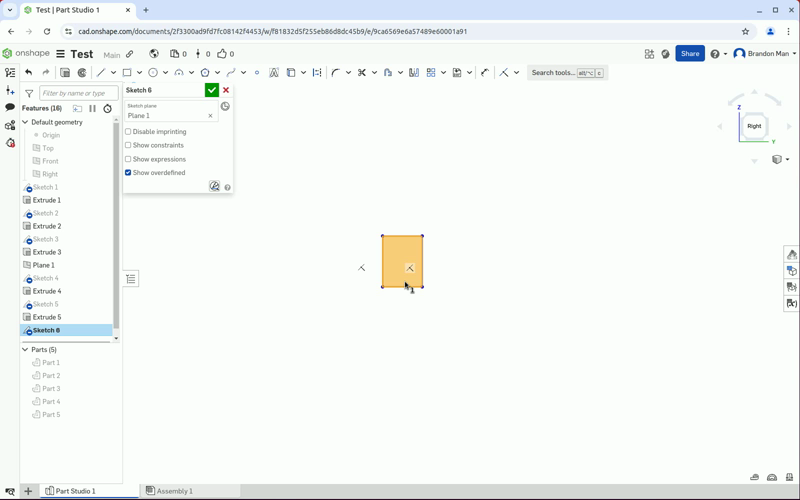
scroll(-6)
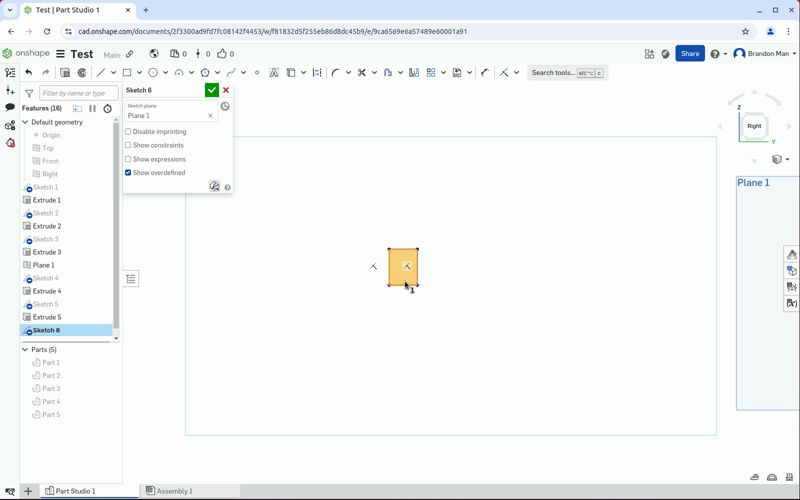
scroll(-6)
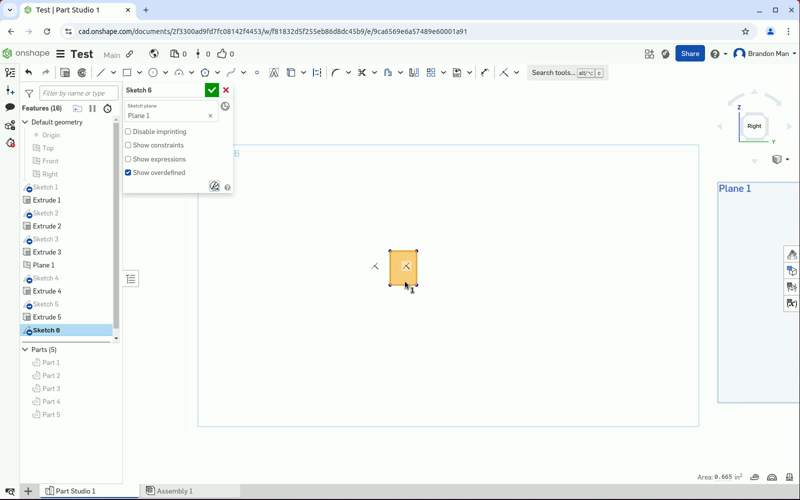
scroll(-6)
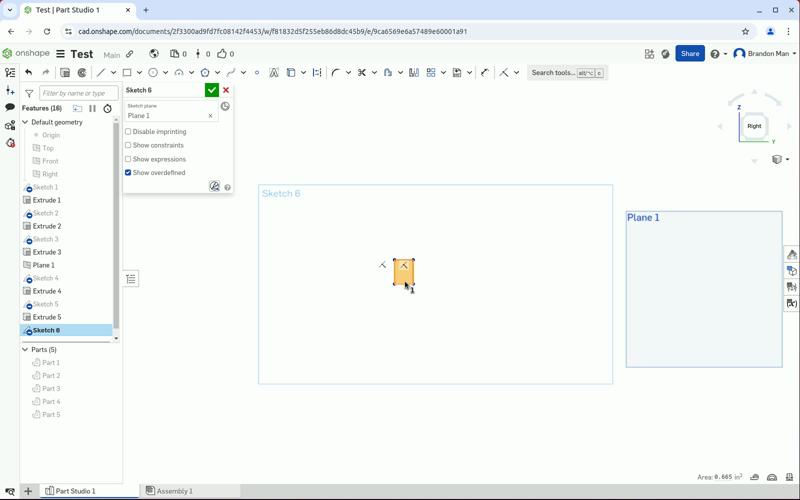
scroll(-6)
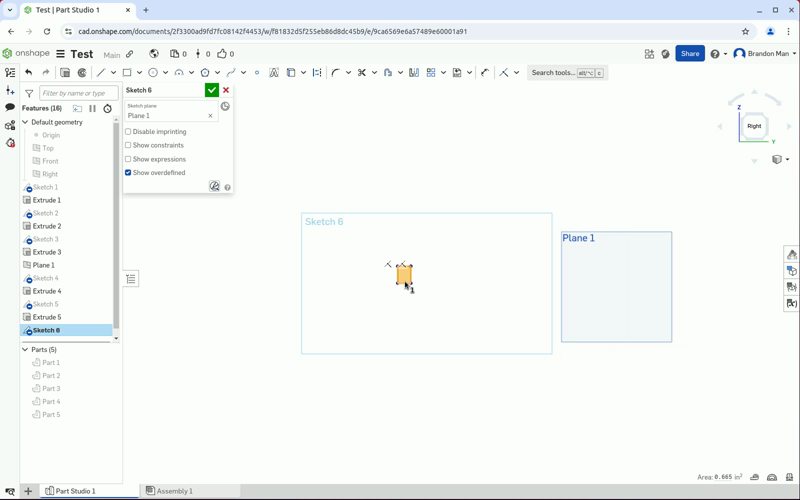
scroll(-6)
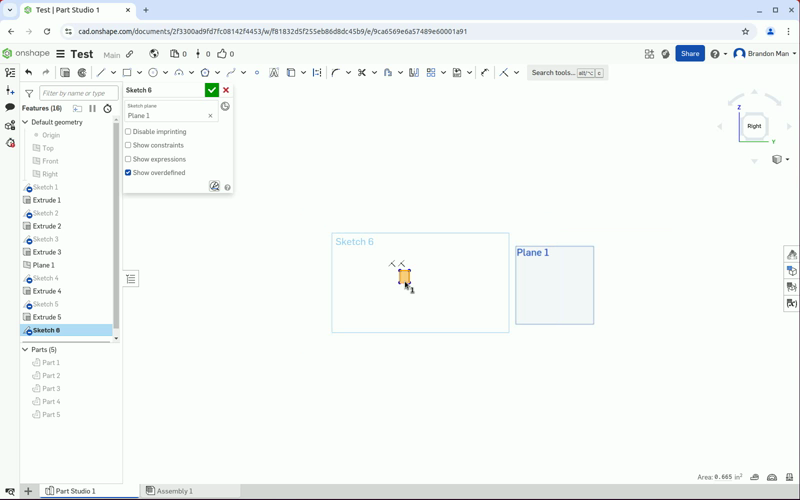
scroll(-6)
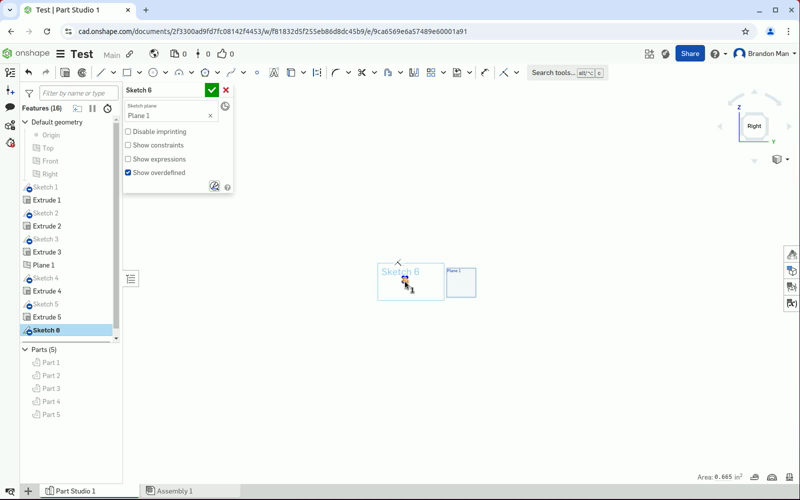
mouse_move(73, 352)
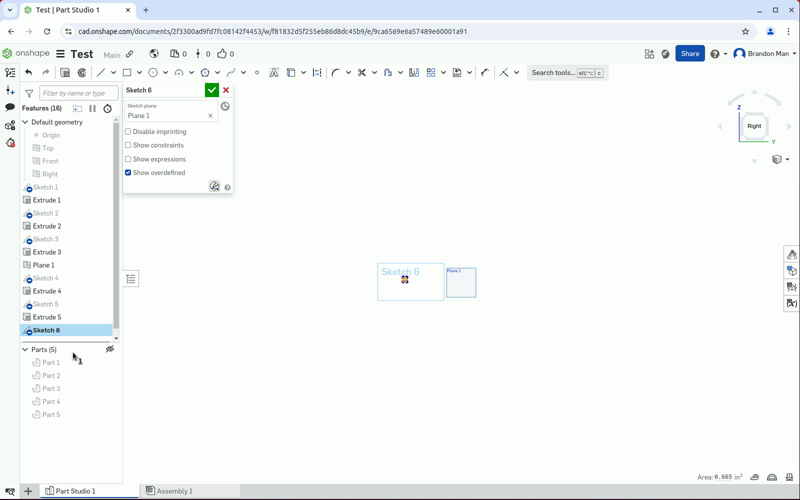
key(shift+y)
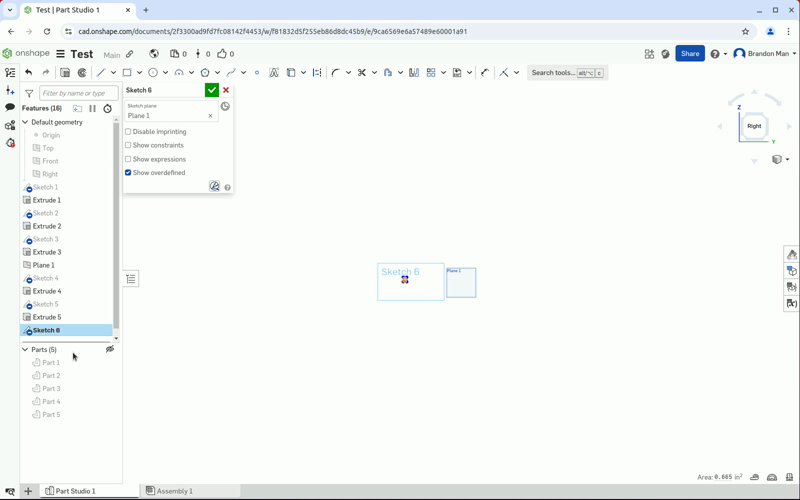
key(shift+e)
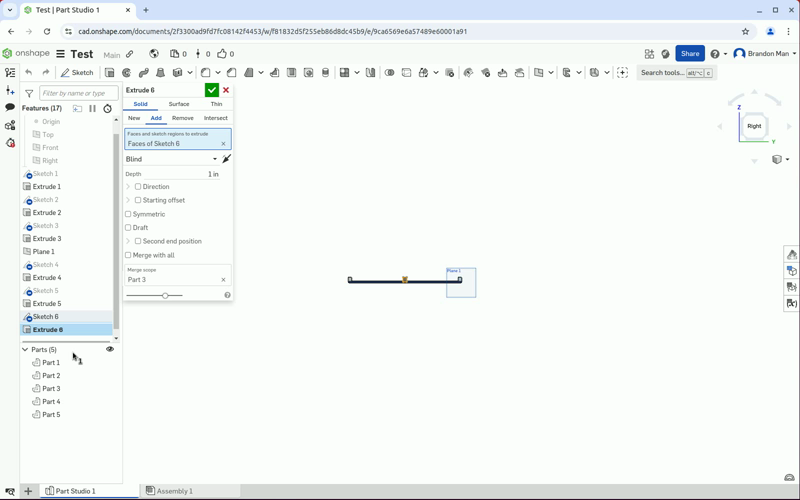
mouse_move(143, 106)
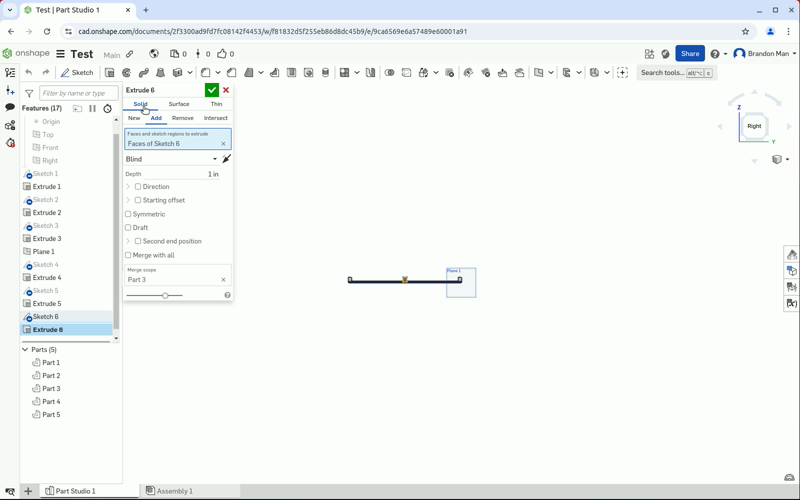
click(143, 106)
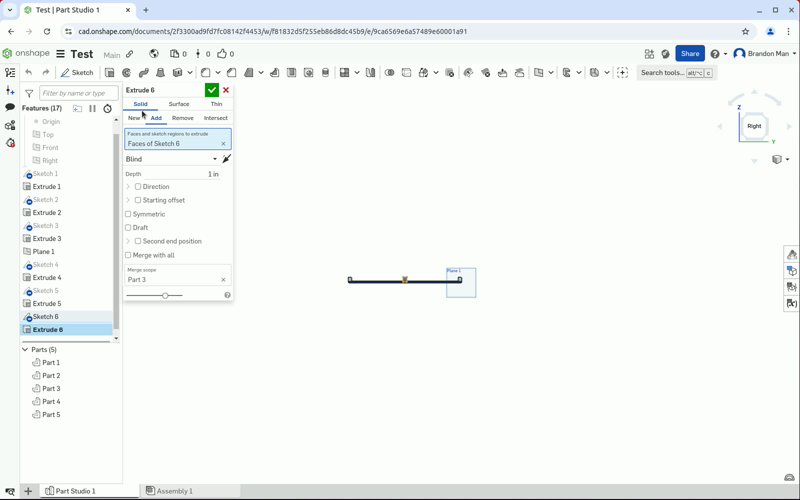
mouse_move(137, 120)
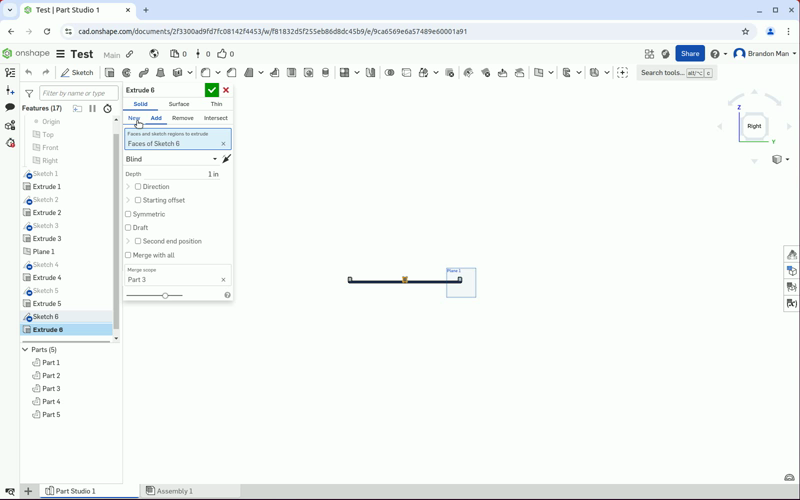
click(137, 120)
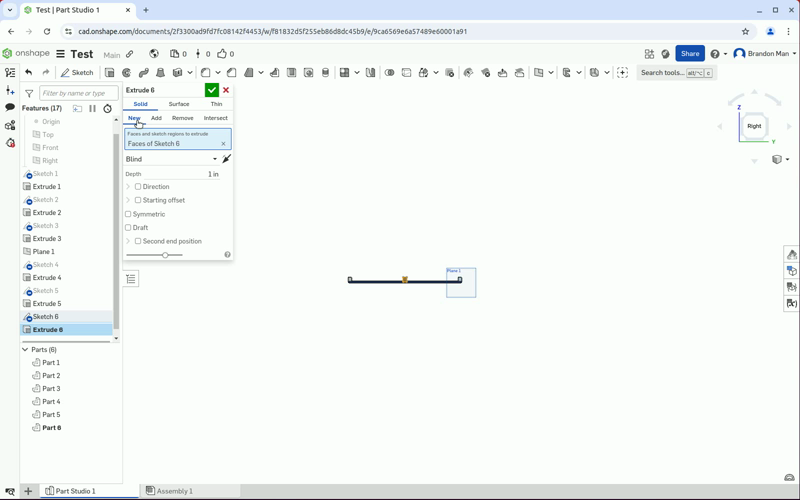
key(tab, 4)
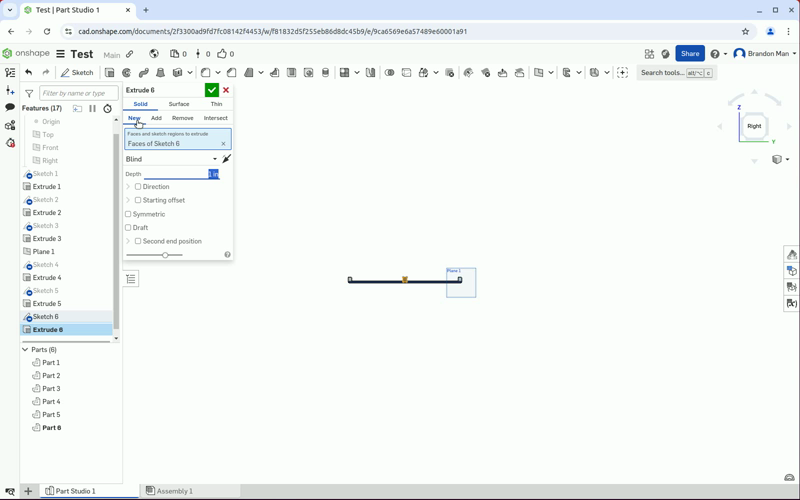
text(-6.018)
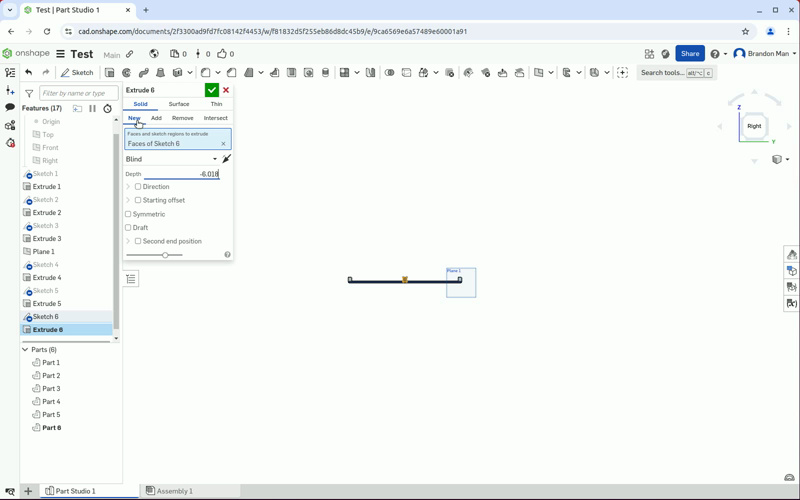
key(enter)
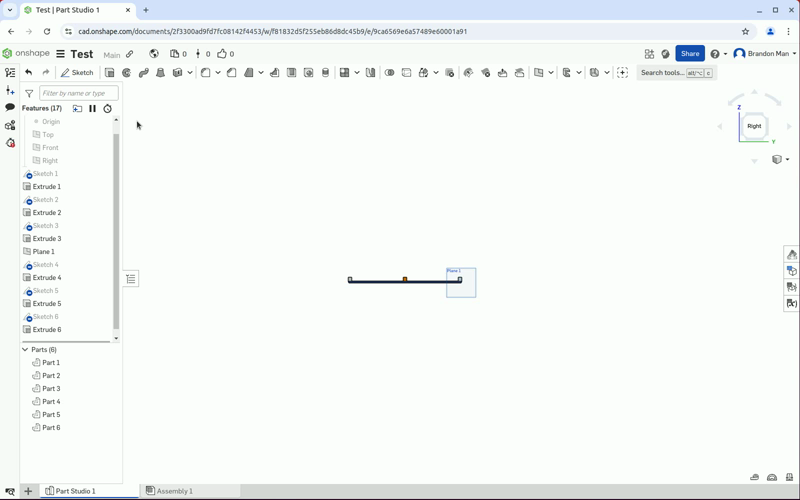
key(shift+h)
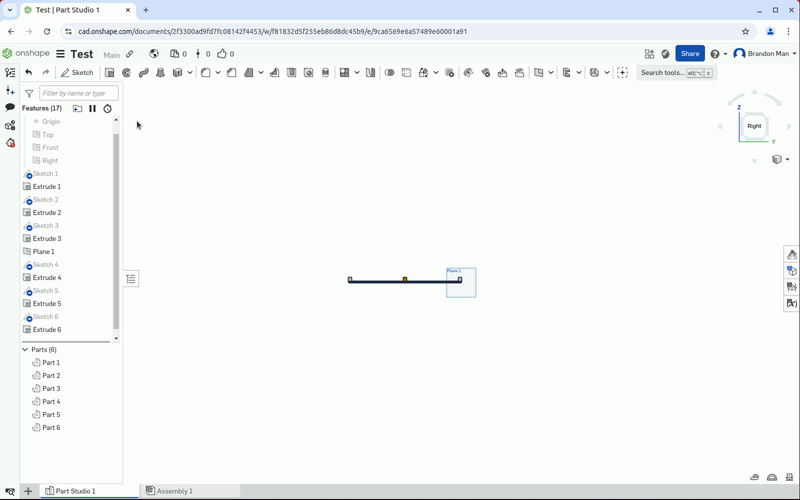
key(shift+h)
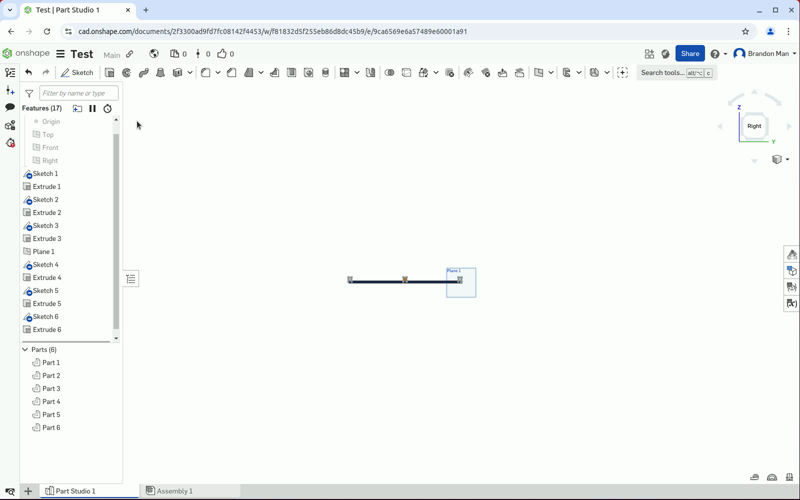
key(shift+7)
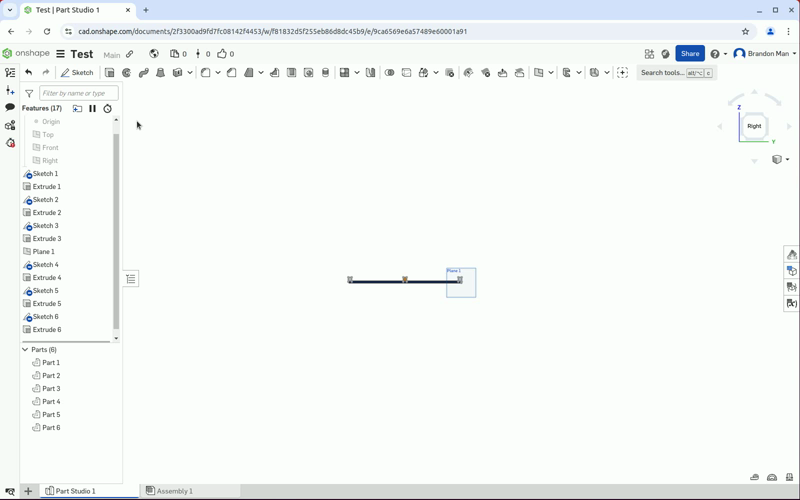
key(right, 2)
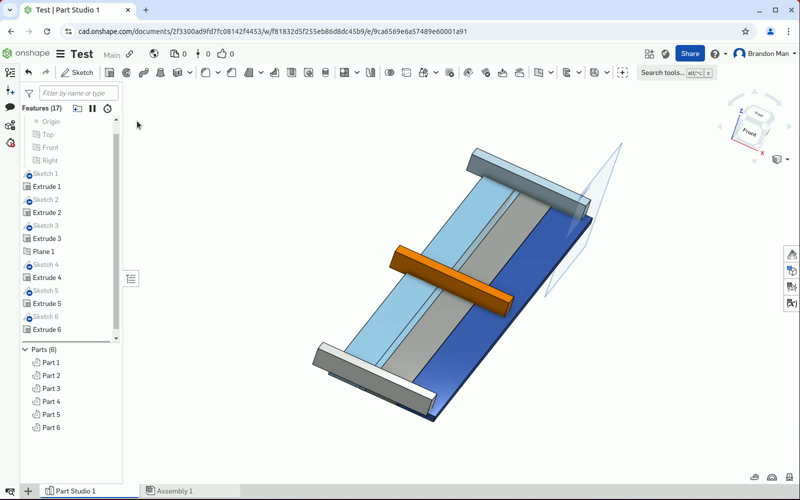
key(down, 2)
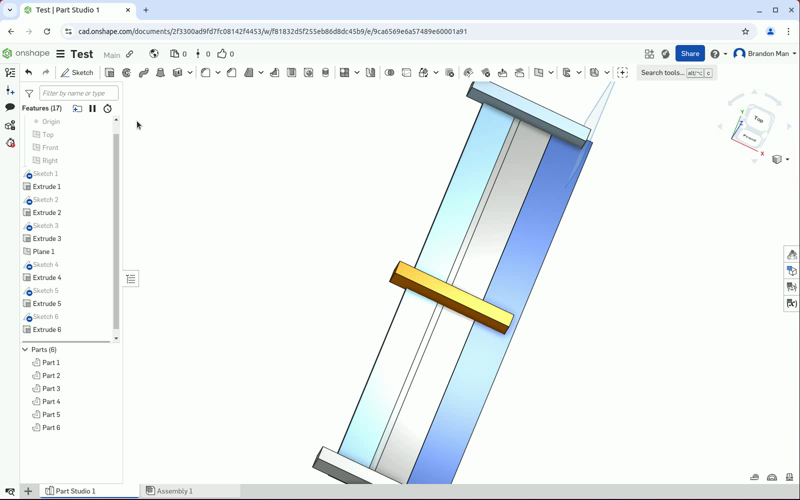
key(up, 2)
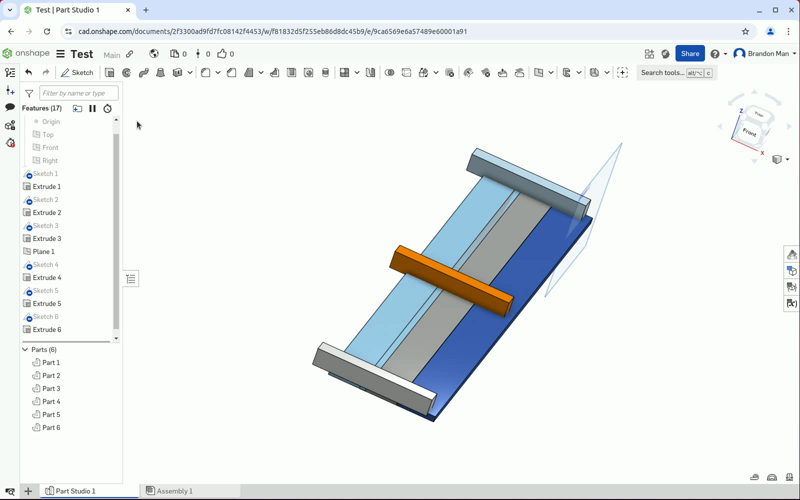
key(left, 2)
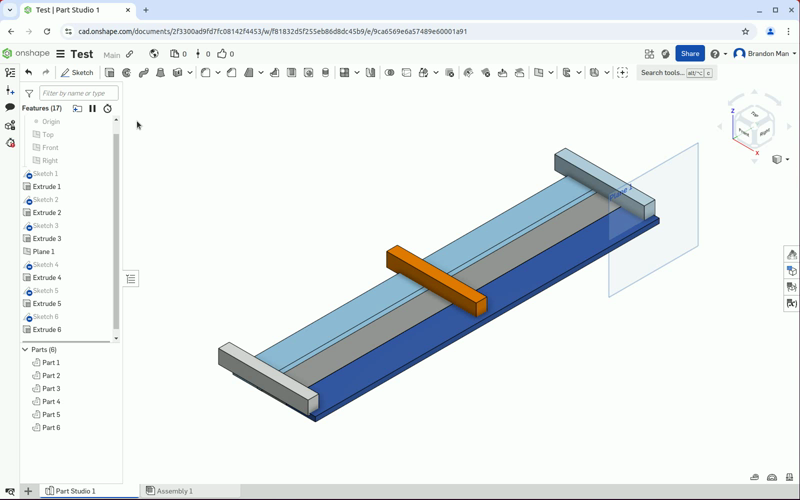
mouse_move(69, 176)
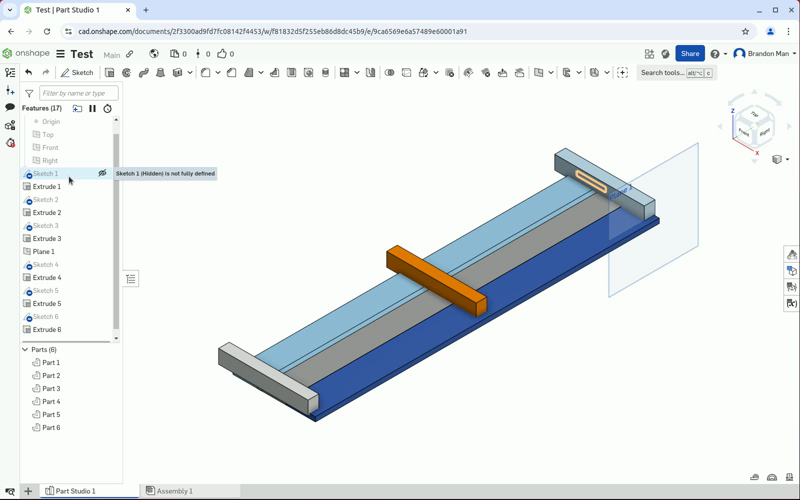
click(69, 176)